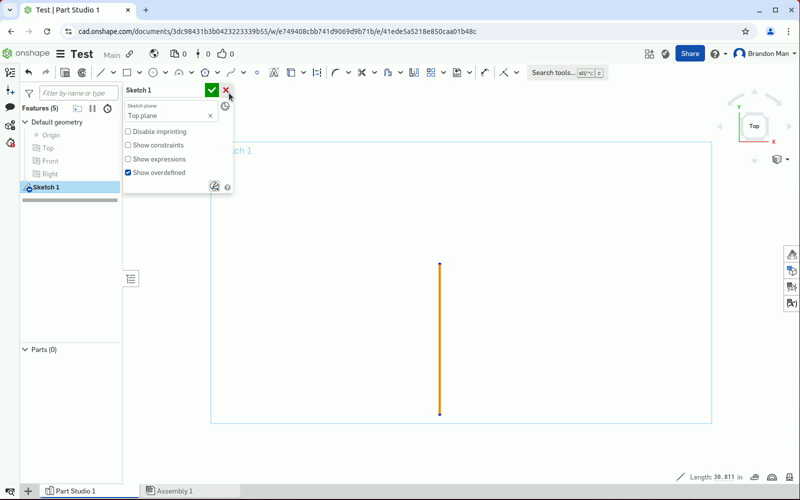
key(shift+h)
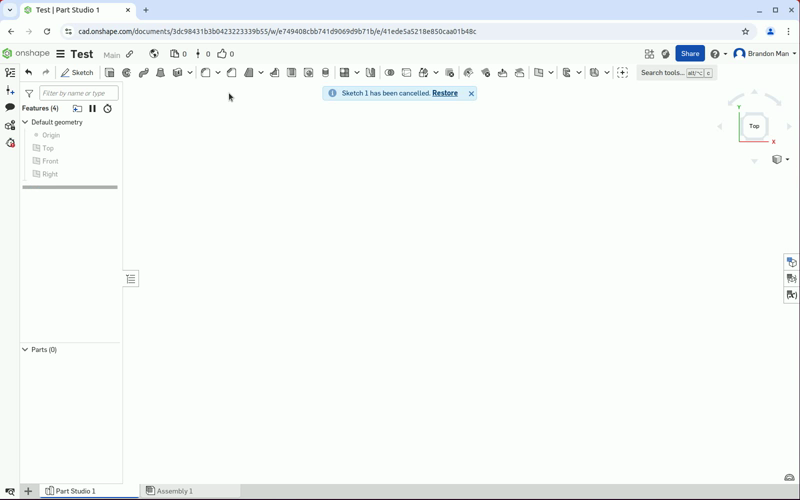
mouse_move(73, 352)
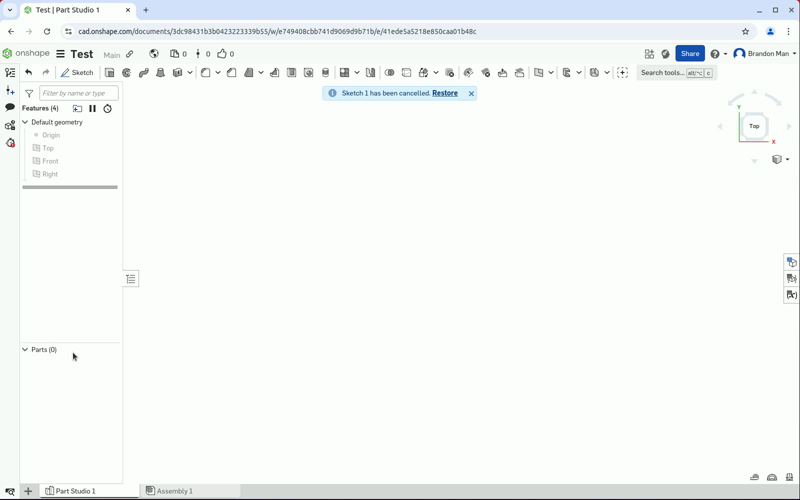
key(y)
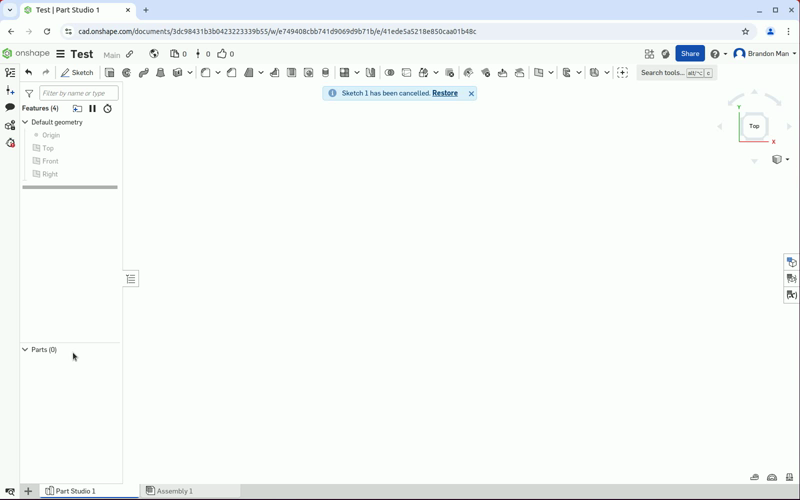
key(shift+p)
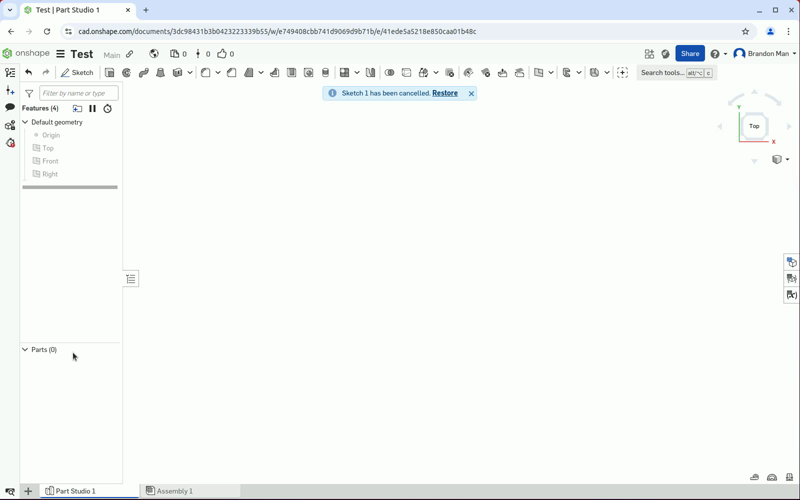
key(space)
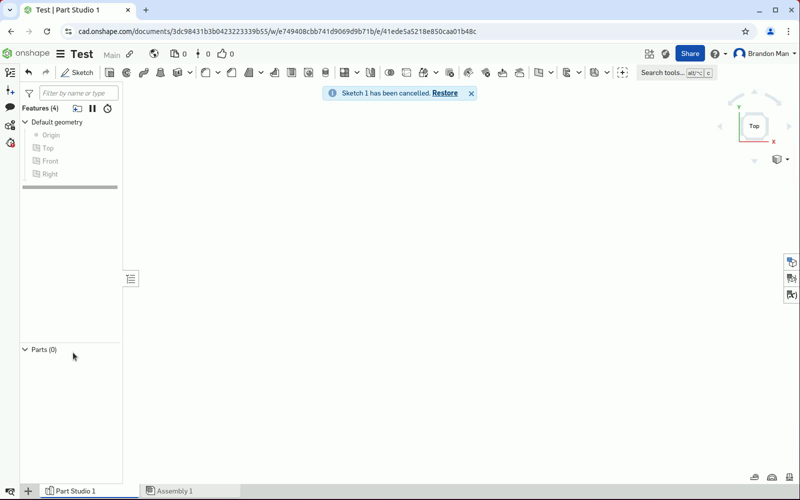
key_down(shift)
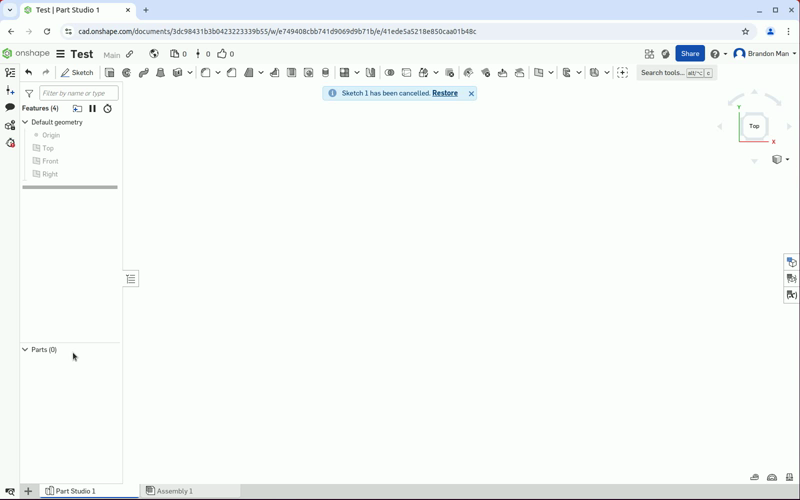
key(up)
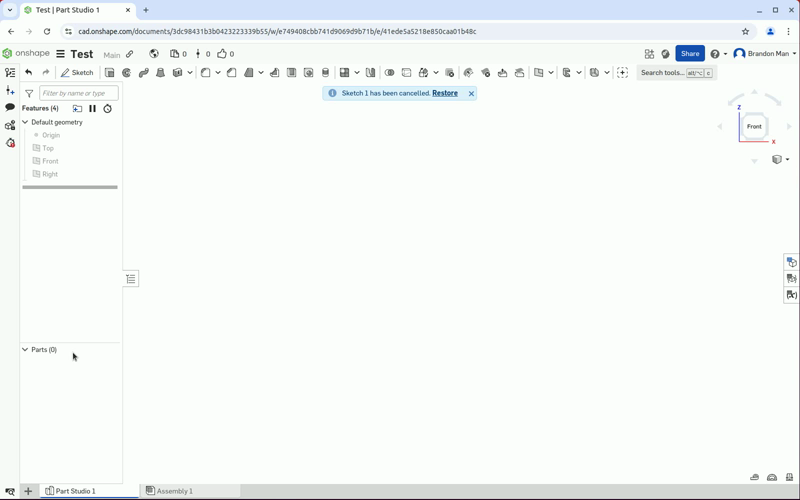
key_up(shift)
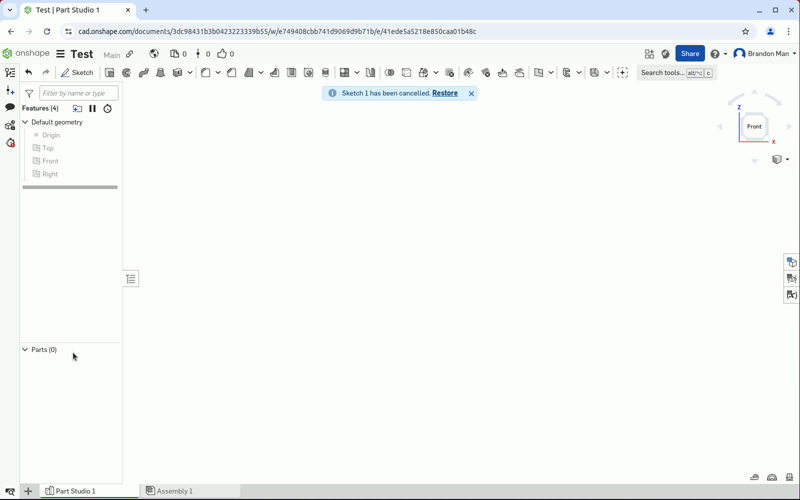
mouse_move(73, 352)
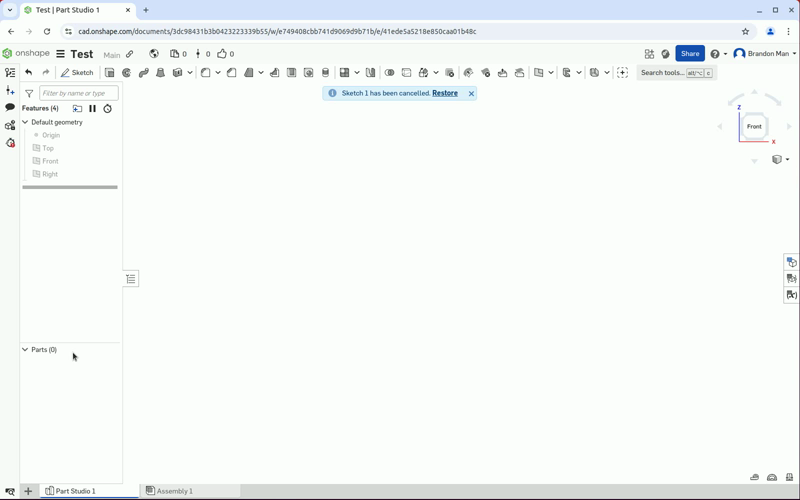
key(shift+y)
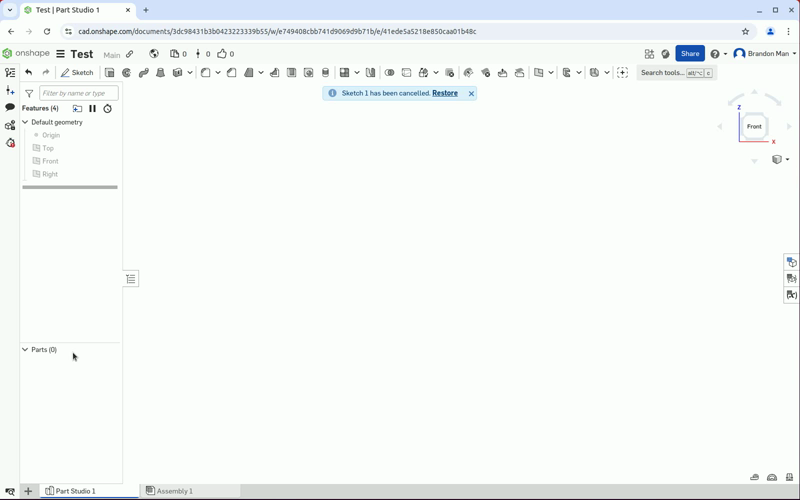
key(shift+s)
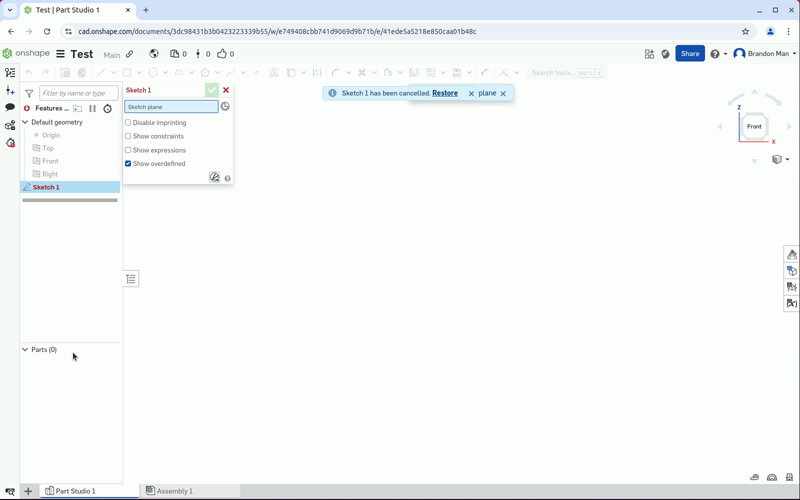
mouse_move(73, 163)
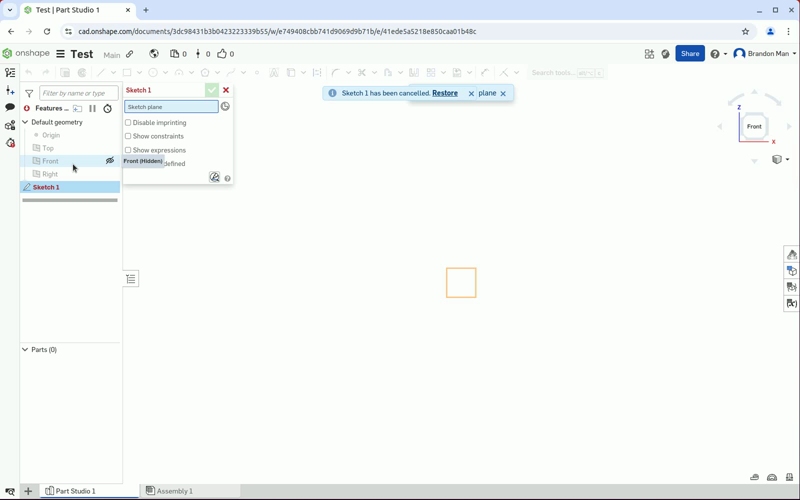
click(73, 163)
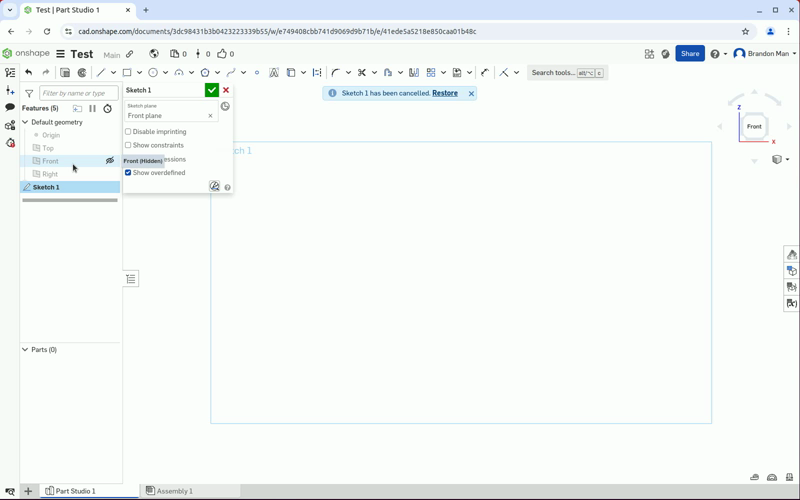
mouse_move(73, 352)
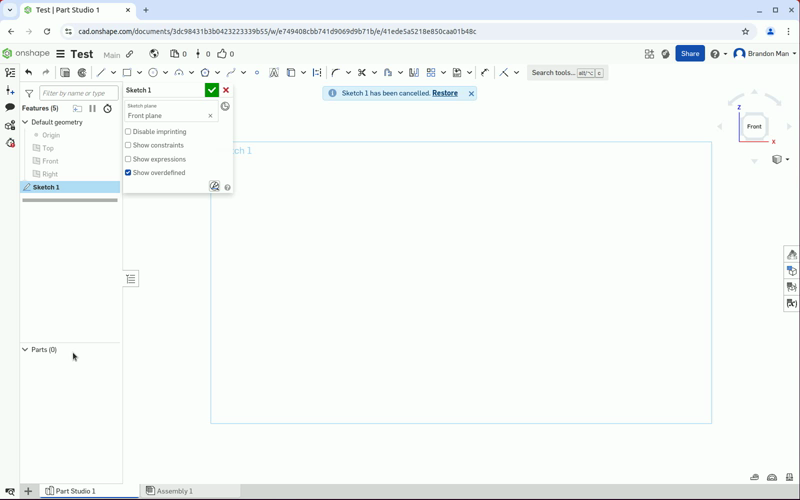
key(y)
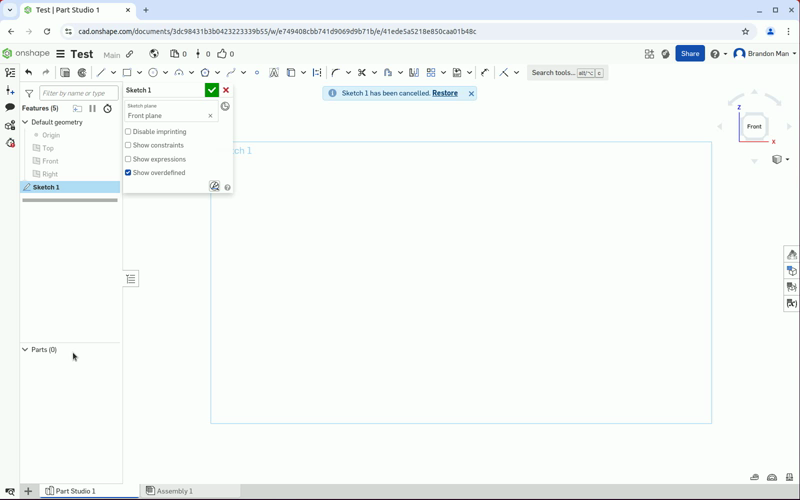
key(l)
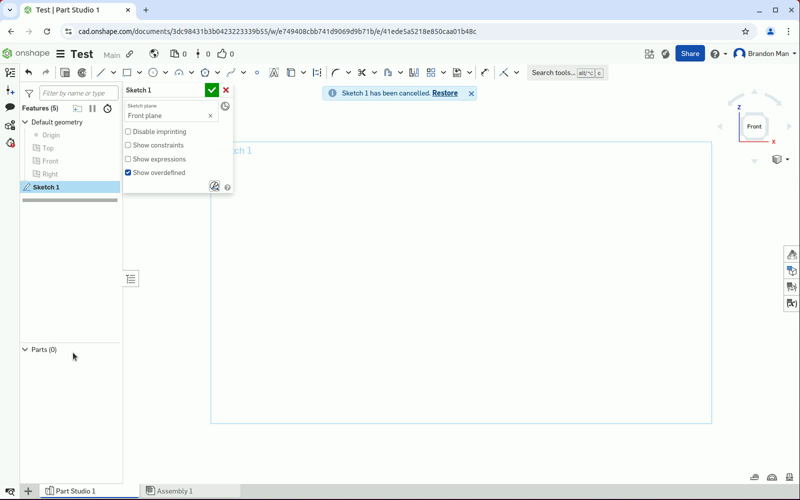
key_down(shift)
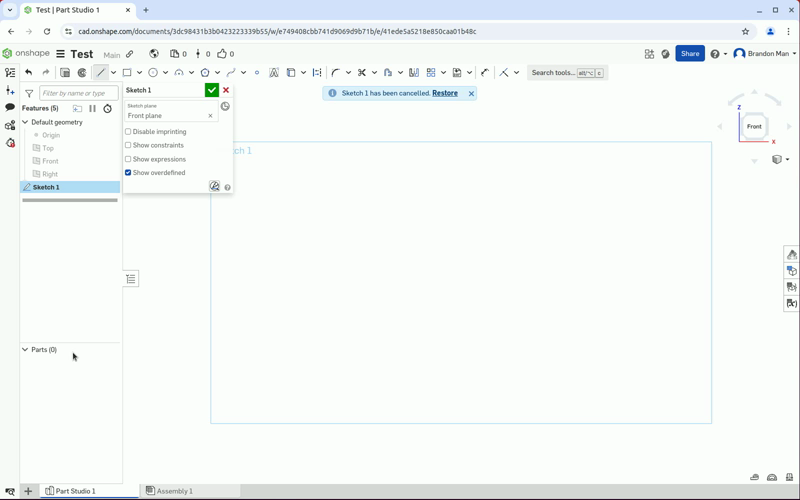
mouse_move(392, 327)
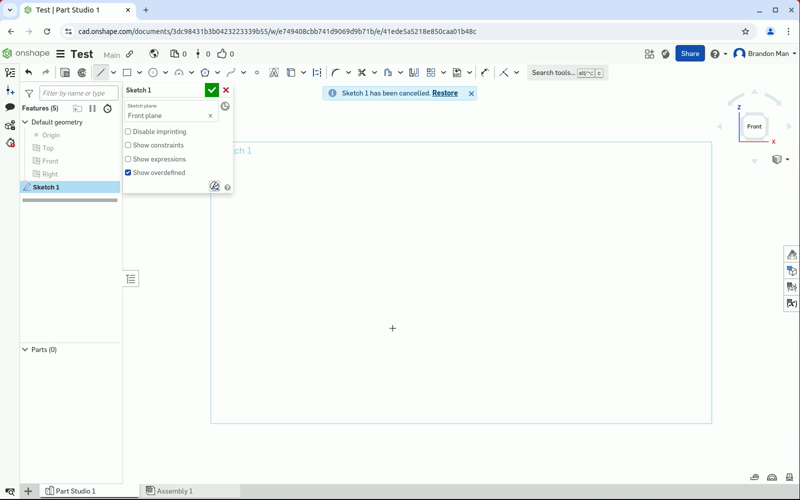
click(392, 327)
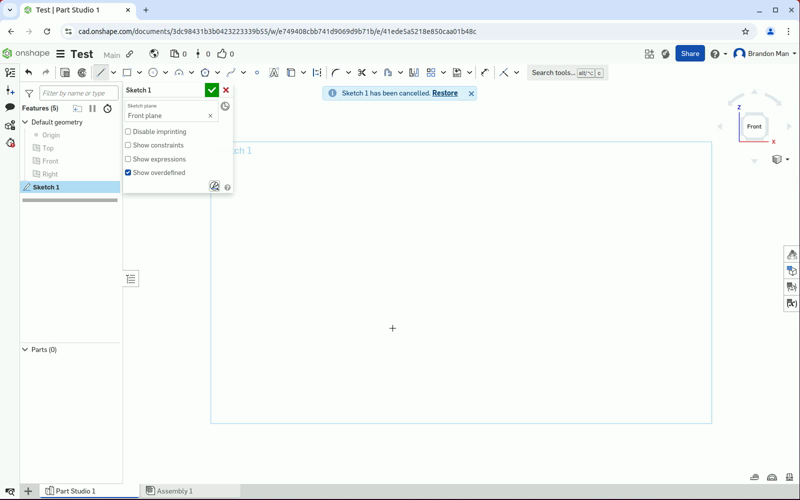
key_up(shift)
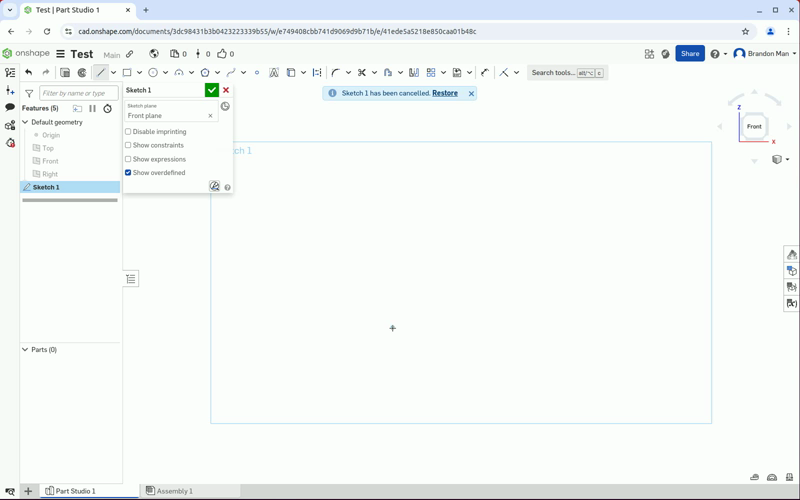
key_down(shift)
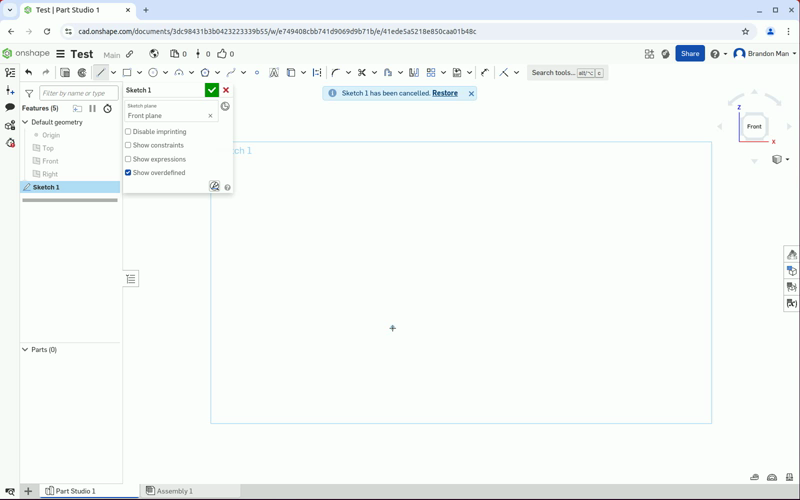
mouse_move(527, 327)
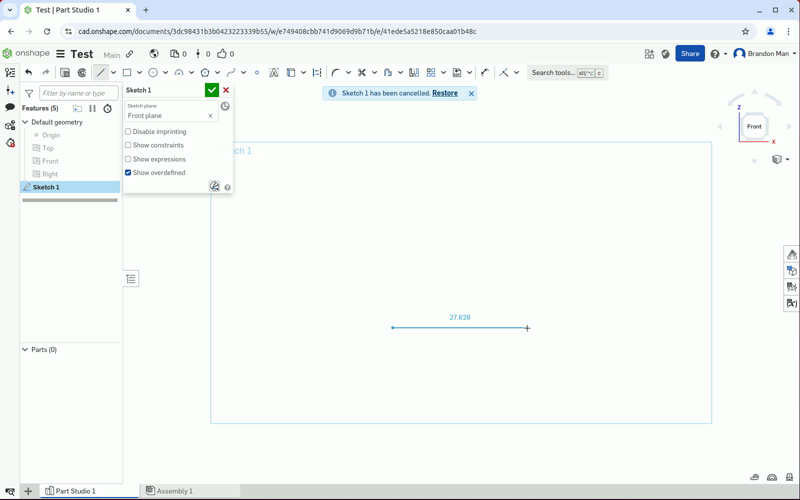
click(527, 327)
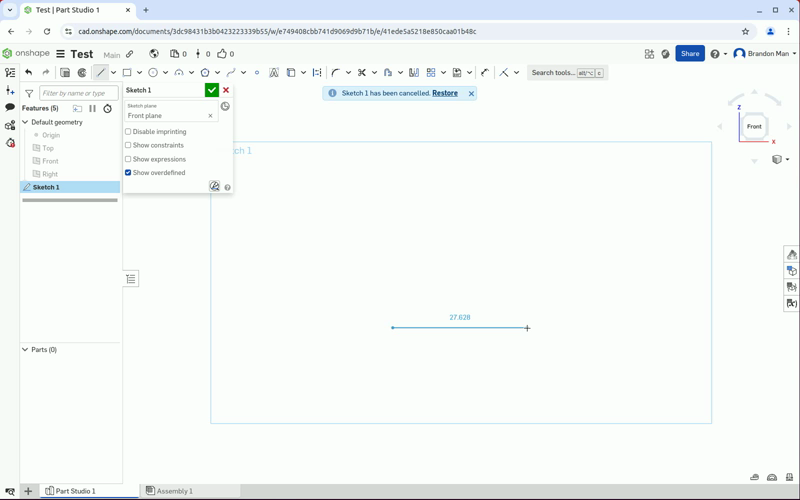
key_up(shift)
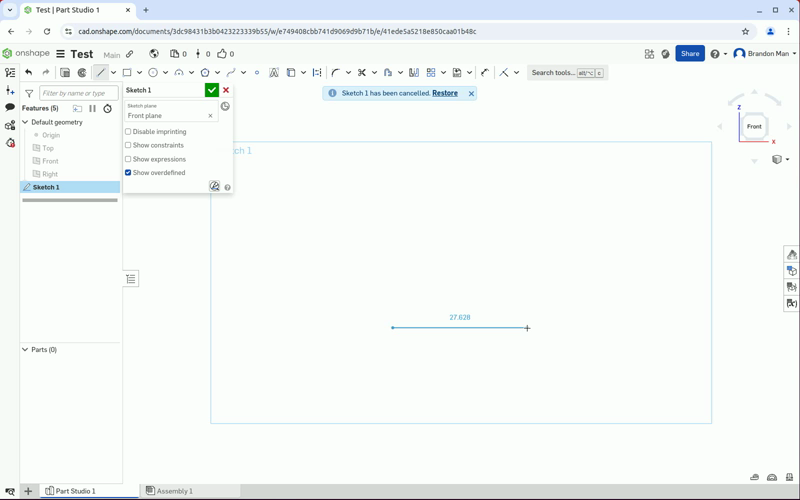
key_down(shift)
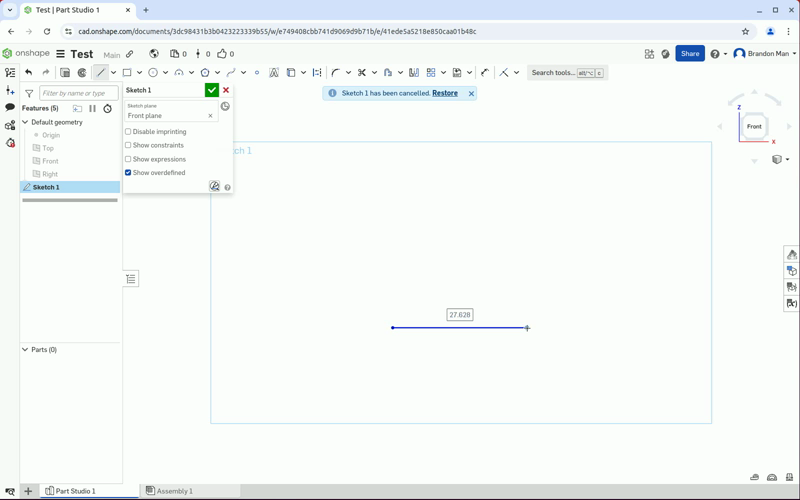
mouse_move(557, 327)
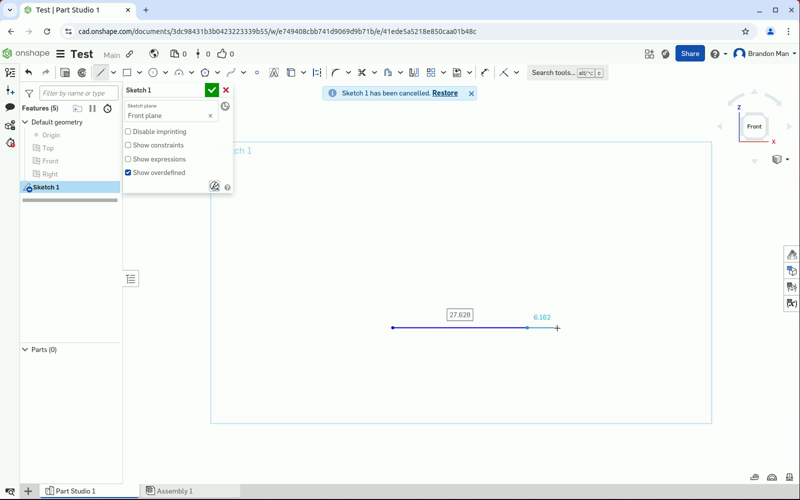
mouse_move(527, 282)
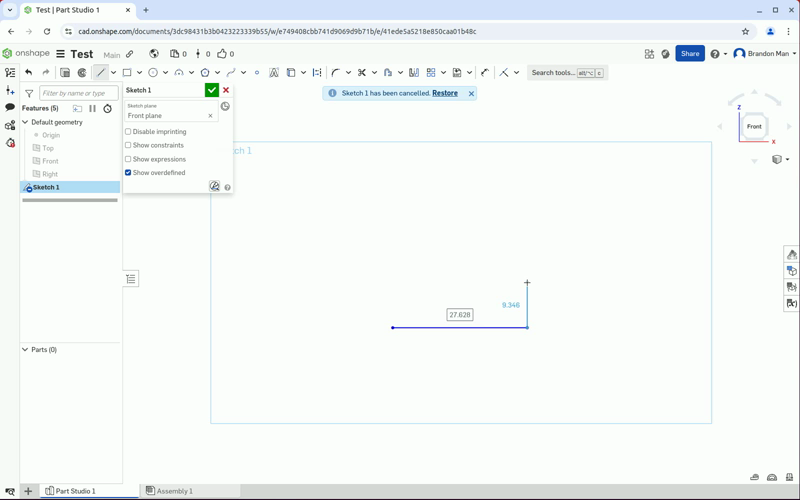
click(527, 282)
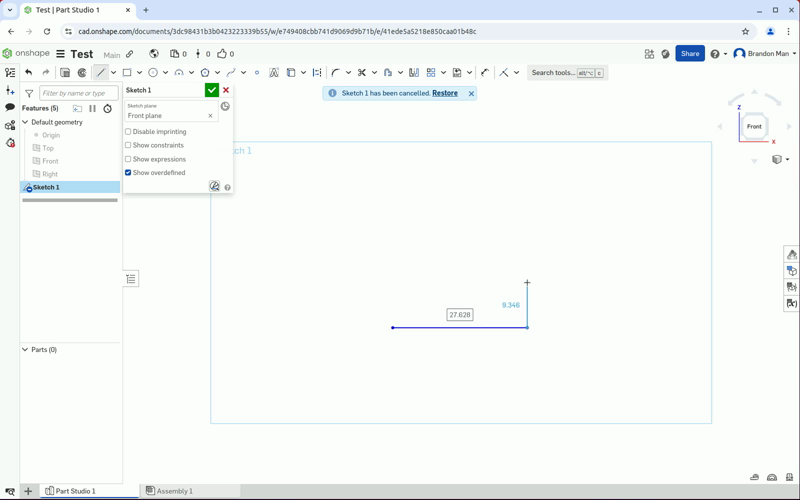
key_up(shift)
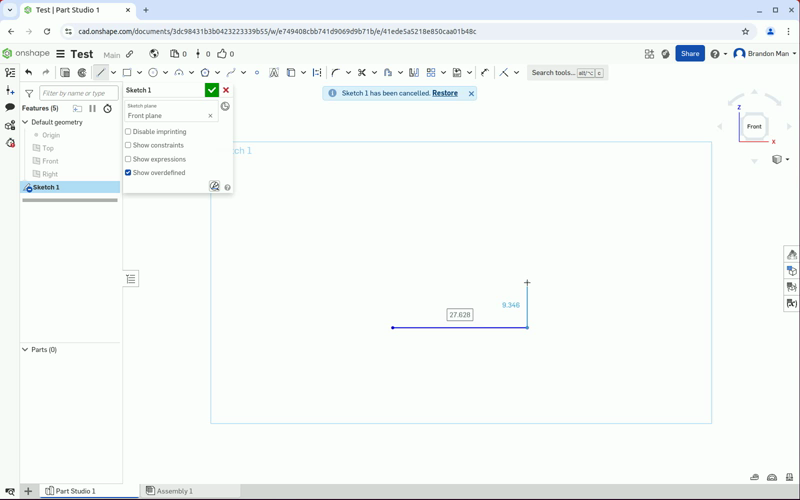
key_down(shift)
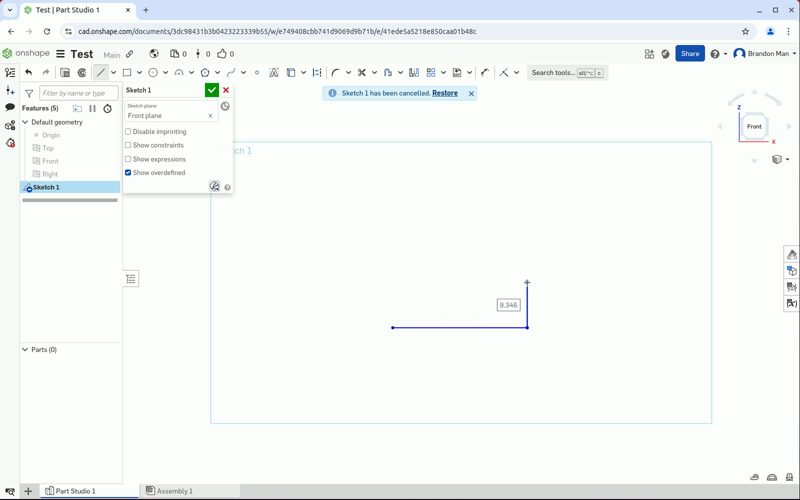
mouse_move(464, 282)
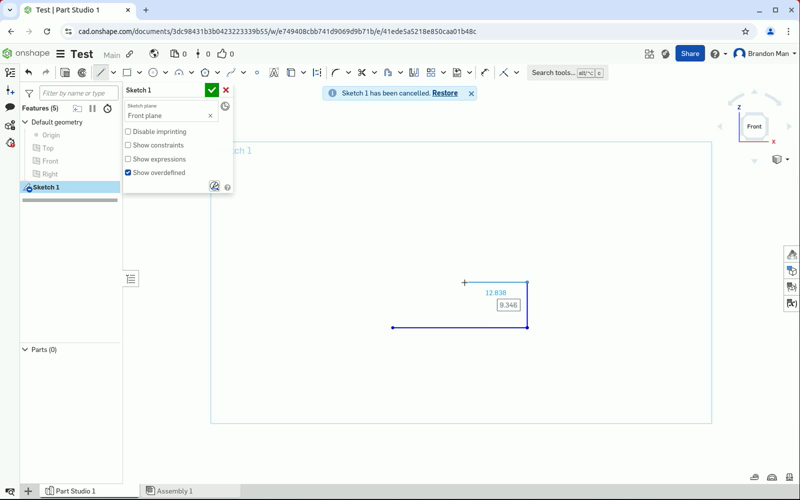
click(464, 282)
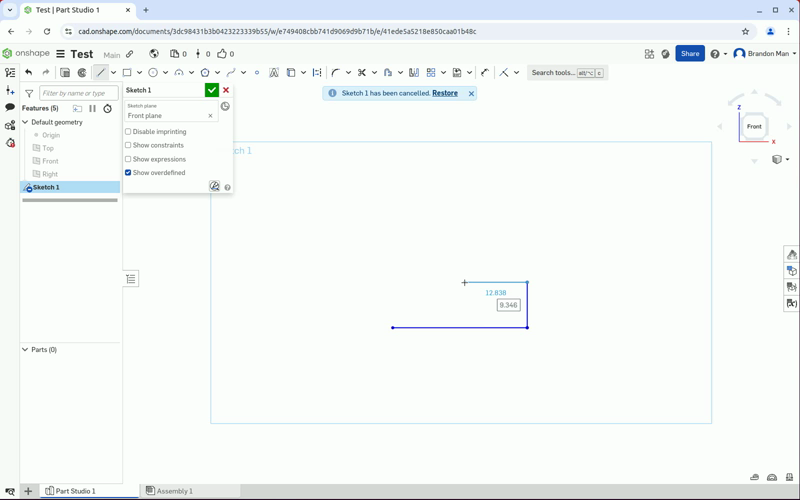
key_up(shift)
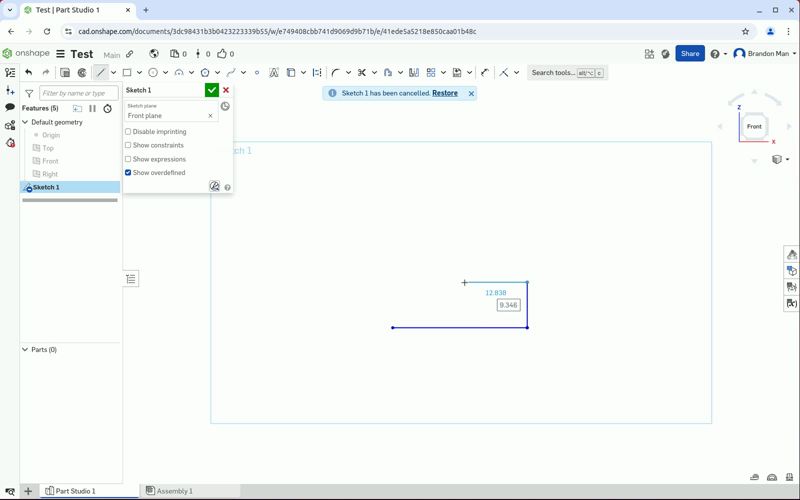
key_down(shift)
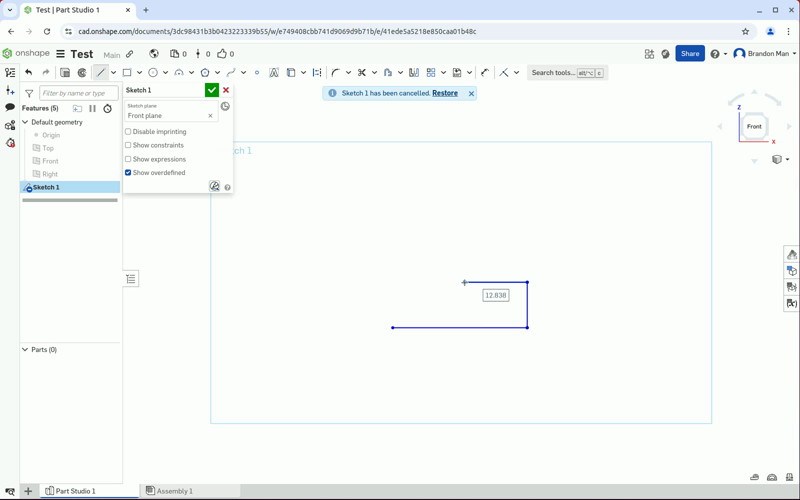
mouse_move(495, 282)
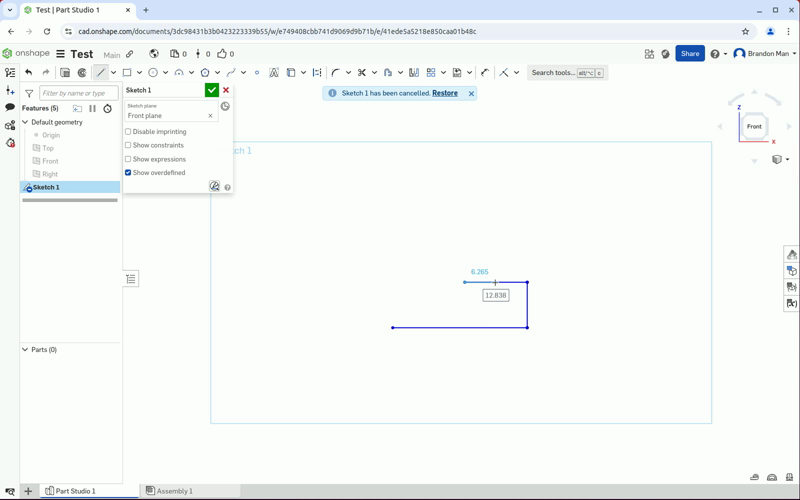
mouse_move(460, 282)
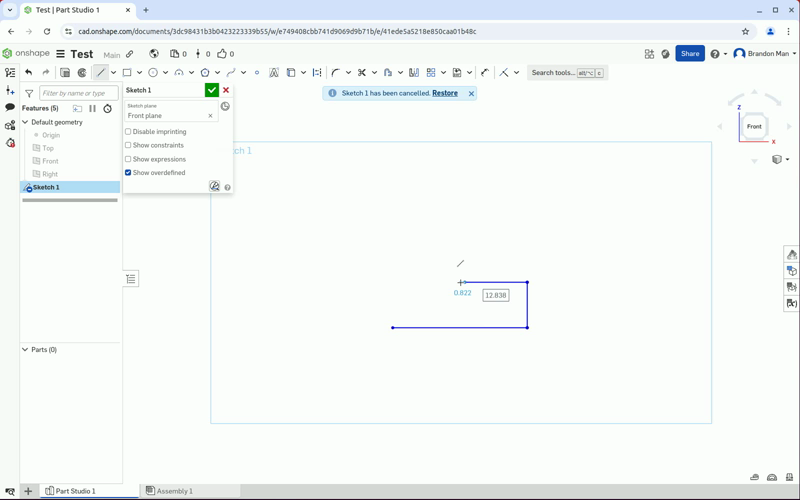
scroll(6)
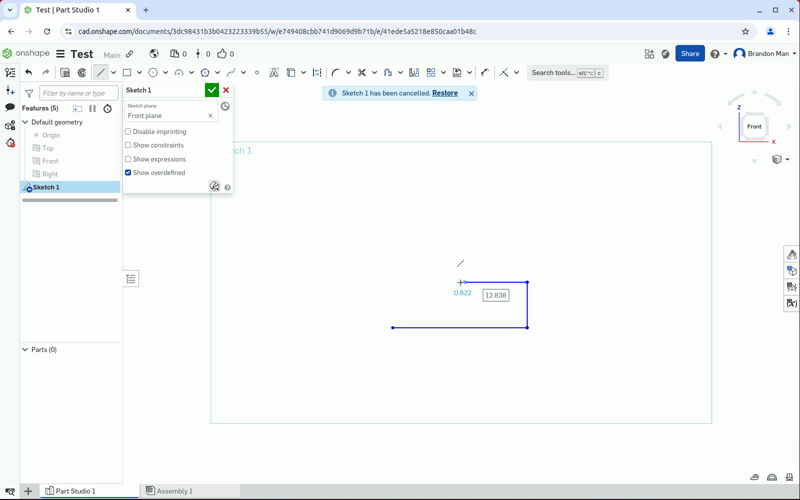
scroll(6)
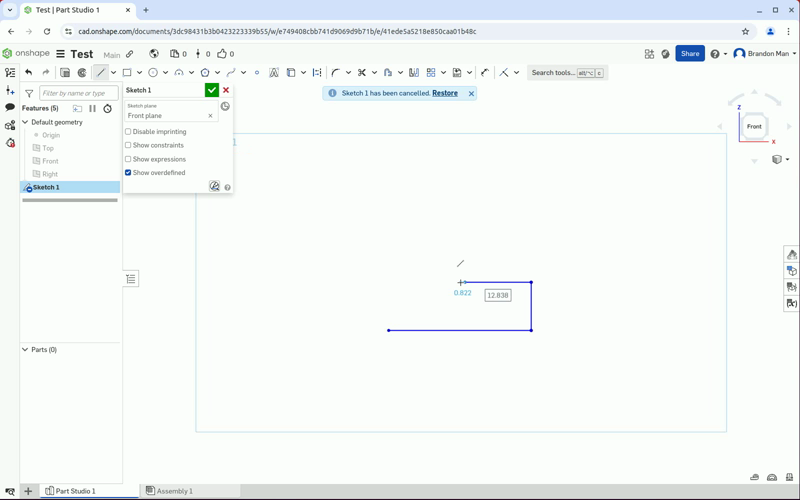
scroll(6)
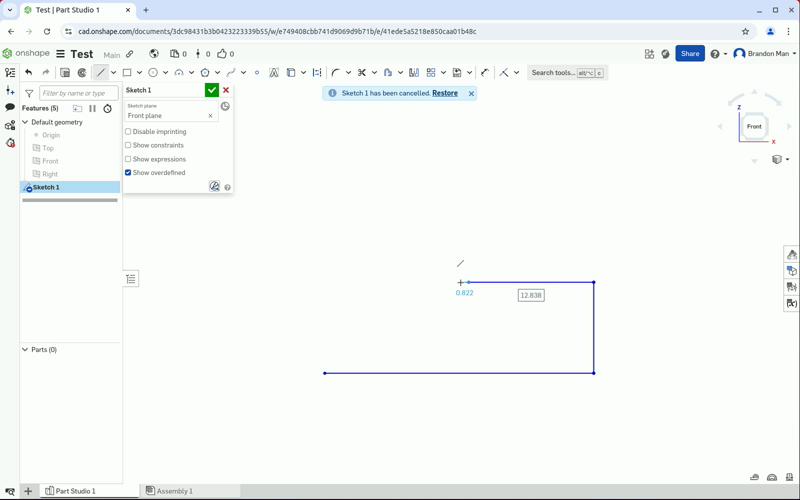
scroll(6)
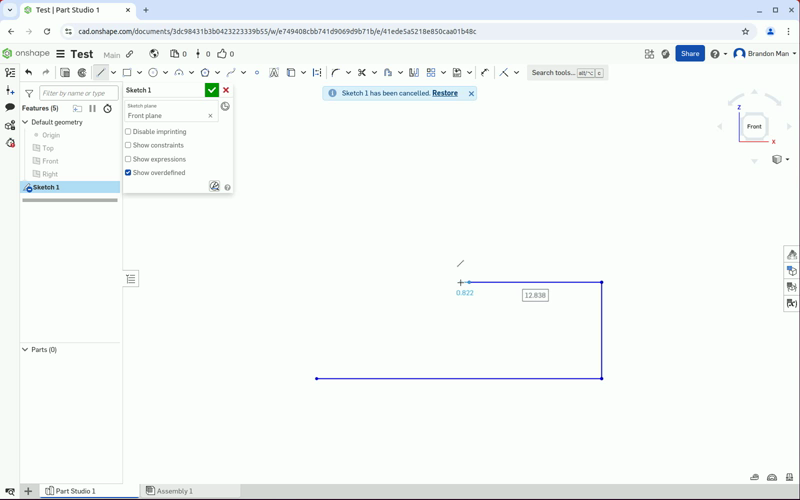
scroll(6)
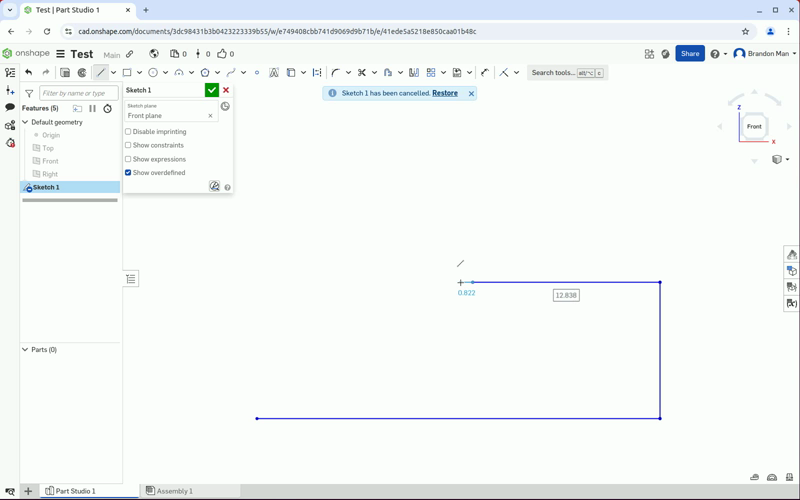
scroll(6)
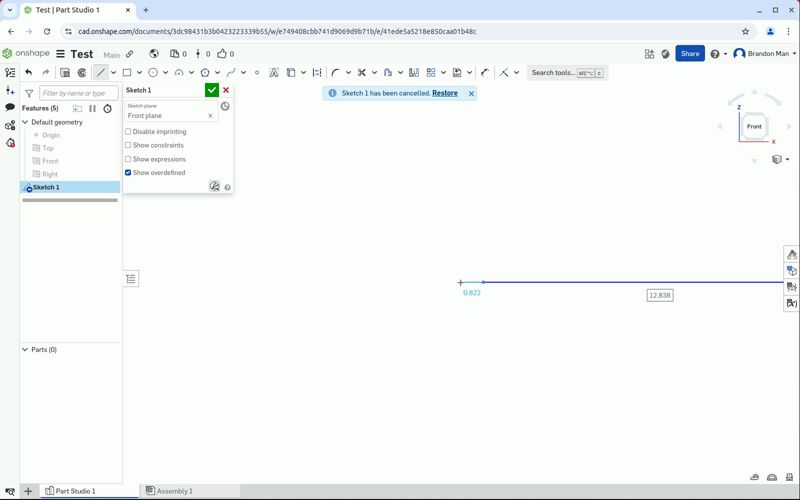
scroll(6)
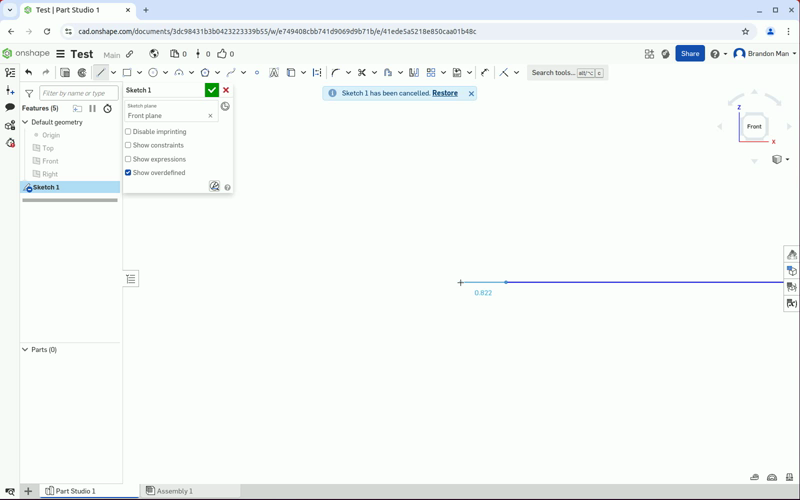
click(460, 282)
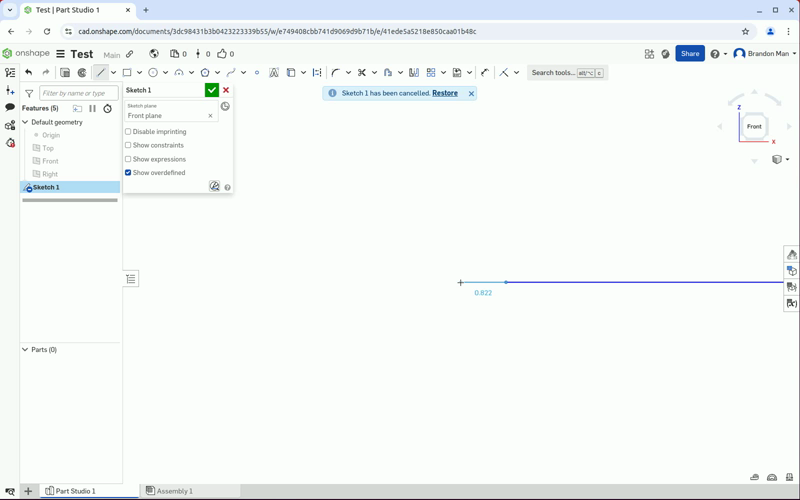
scroll(-6)
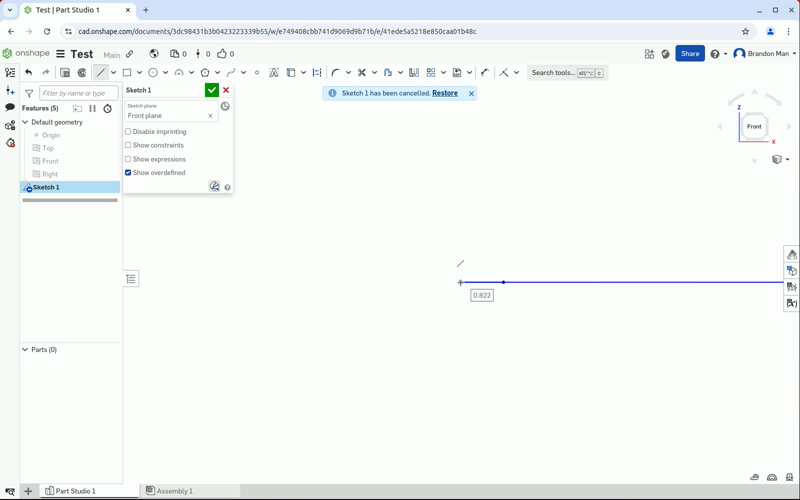
scroll(-6)
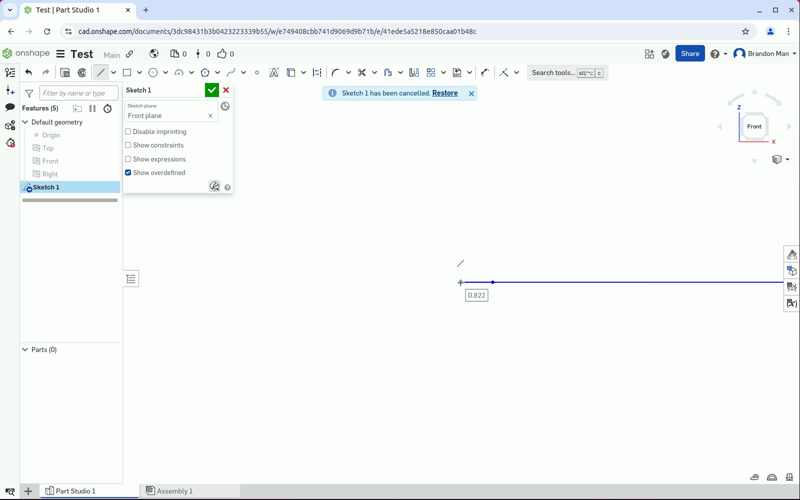
scroll(-6)
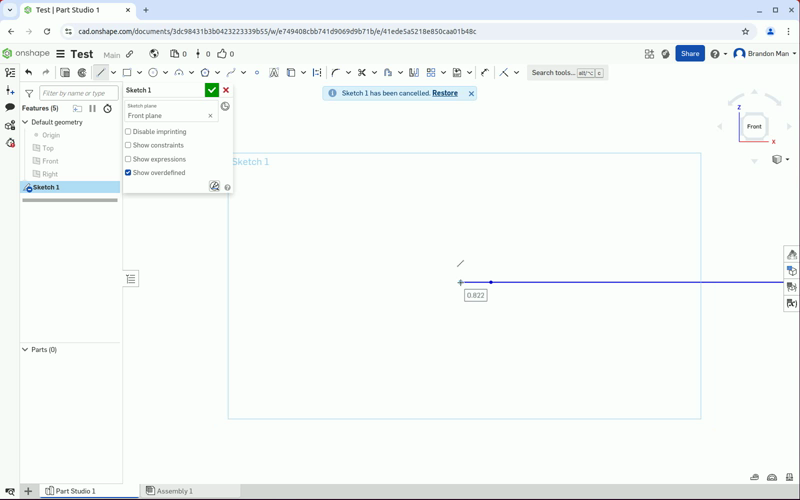
scroll(-6)
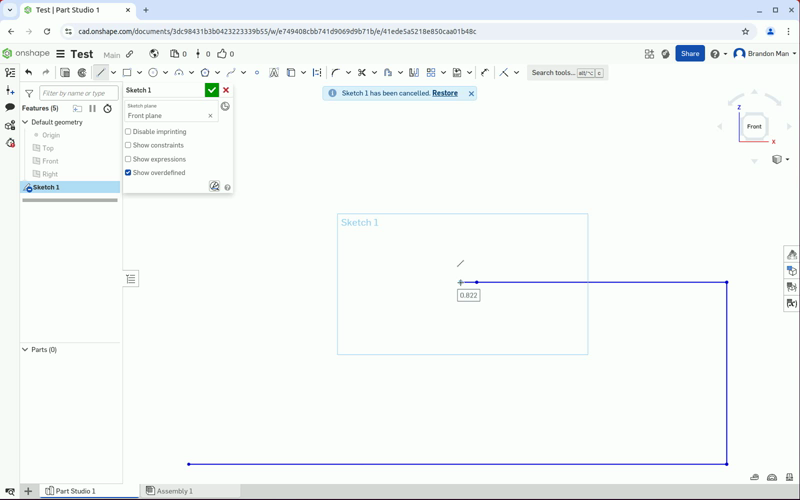
scroll(-6)
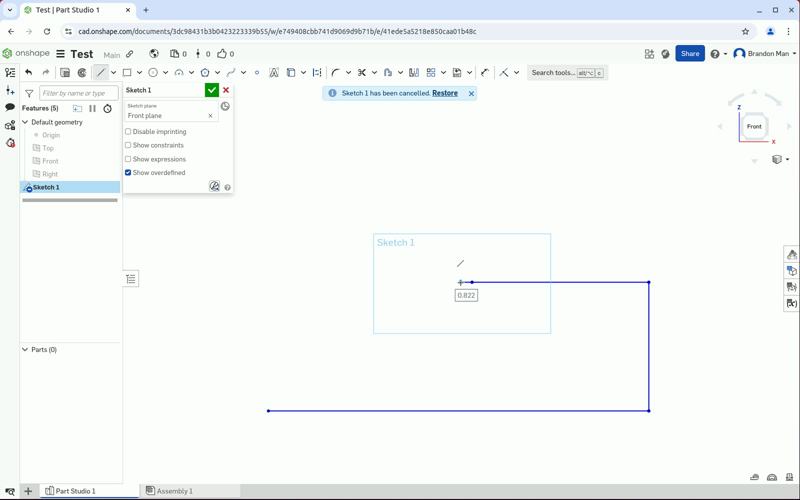
scroll(-6)
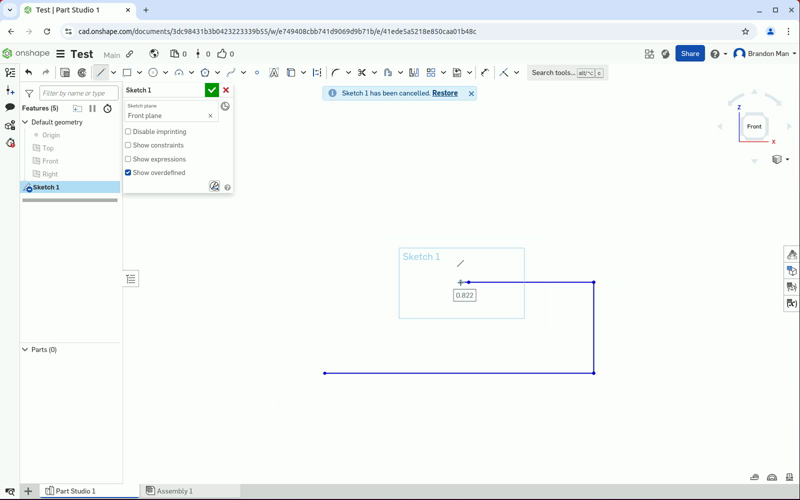
scroll(-6)
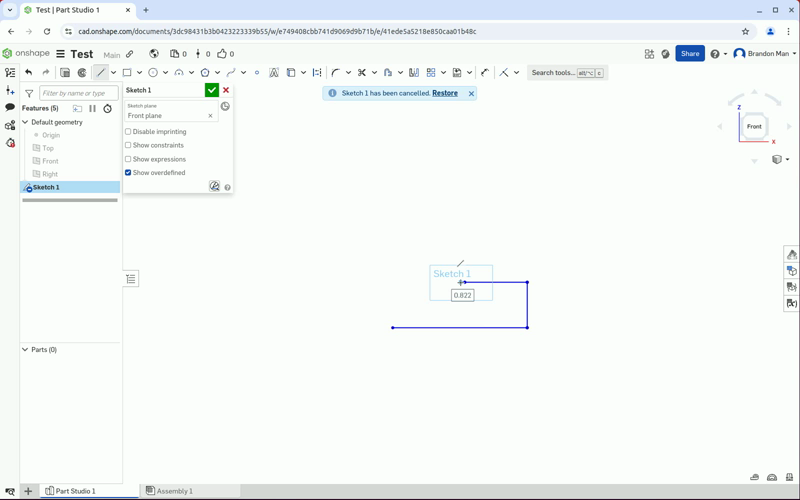
key_up(shift)
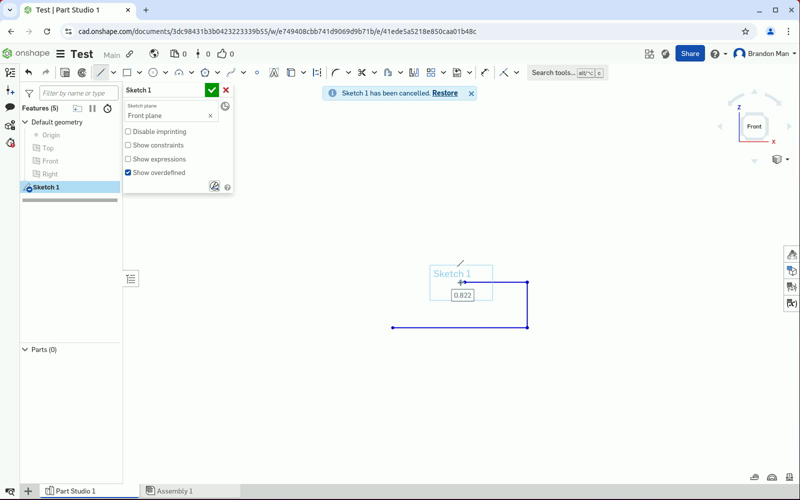
key_down(shift)
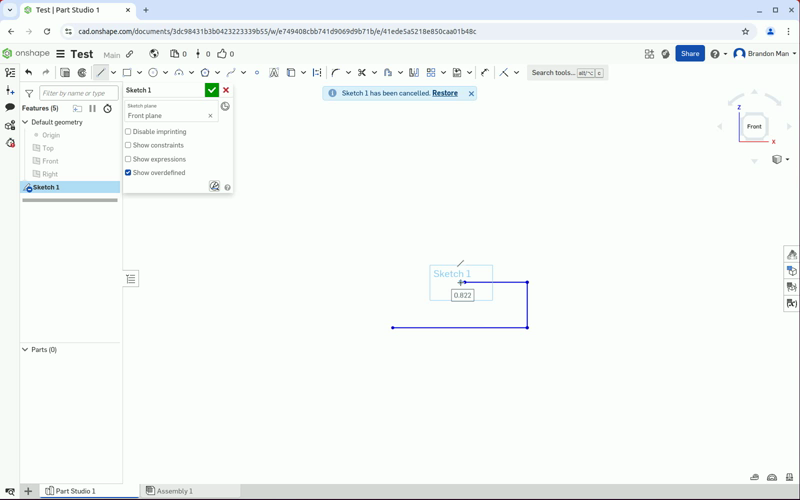
mouse_move(490, 282)
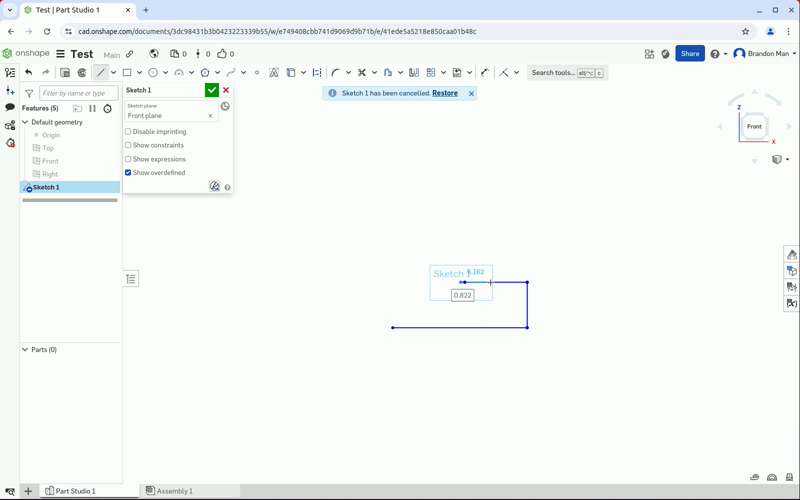
mouse_move(455, 282)
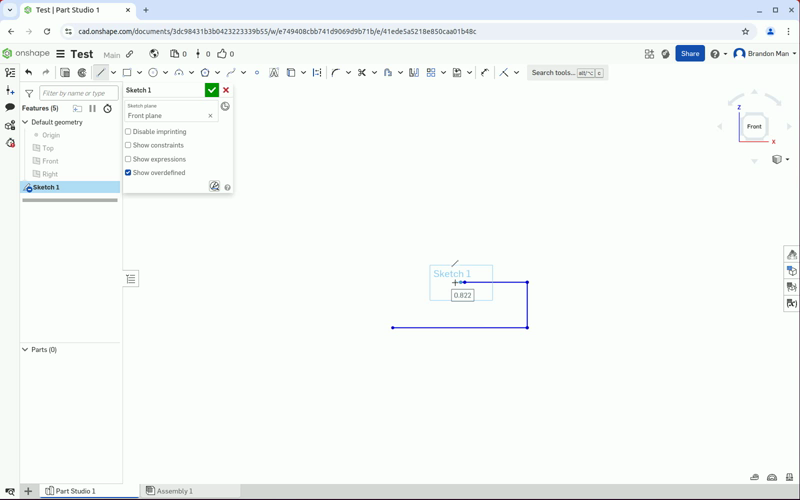
scroll(6)
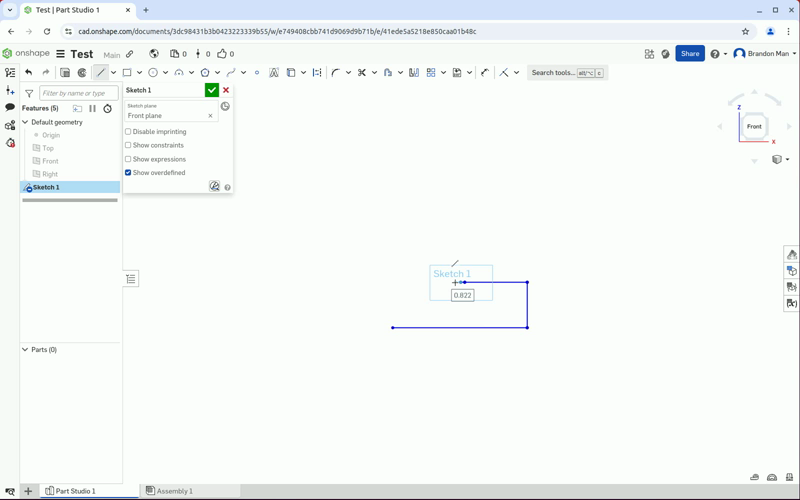
scroll(6)
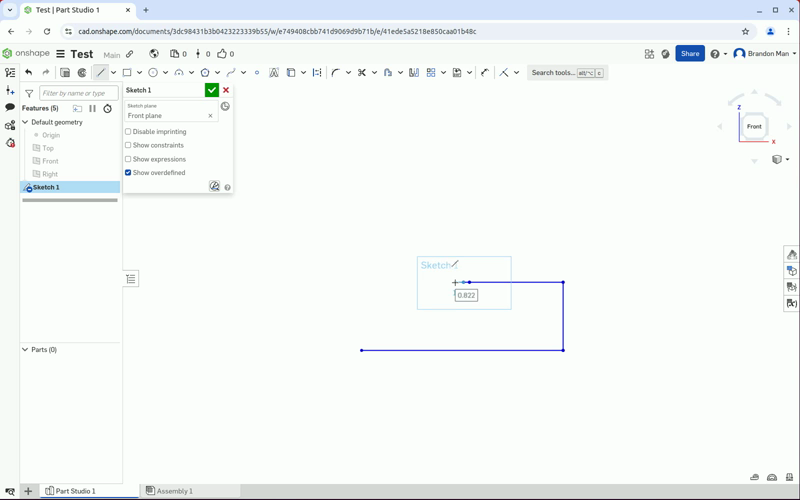
scroll(6)
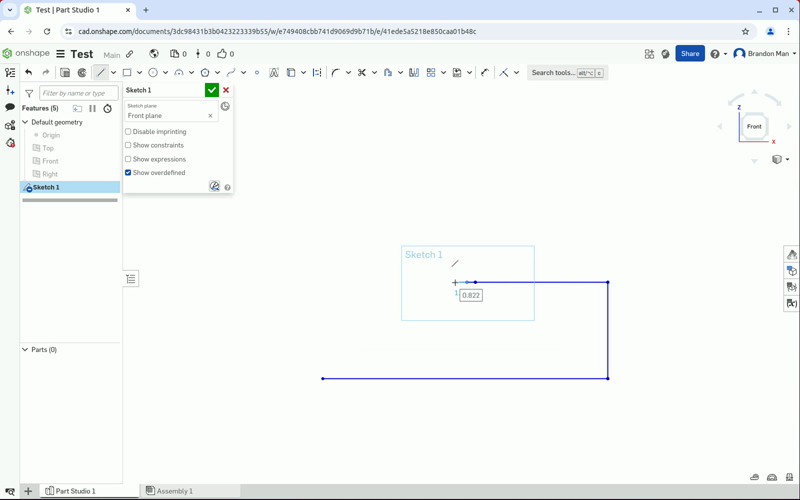
scroll(6)
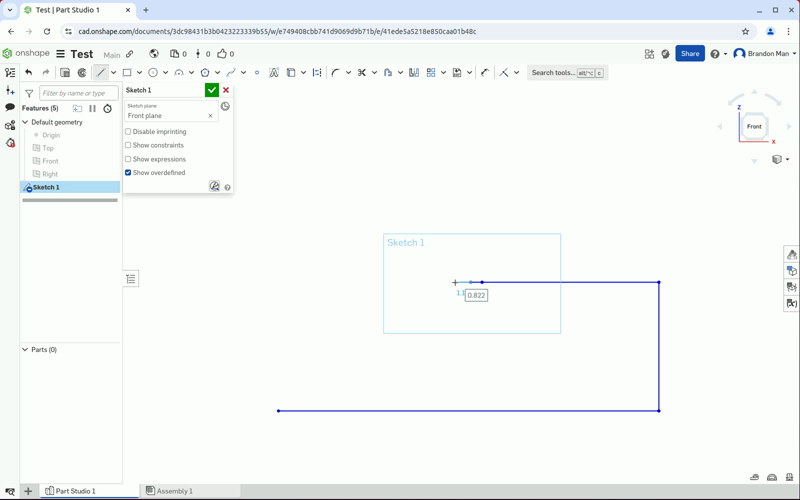
scroll(6)
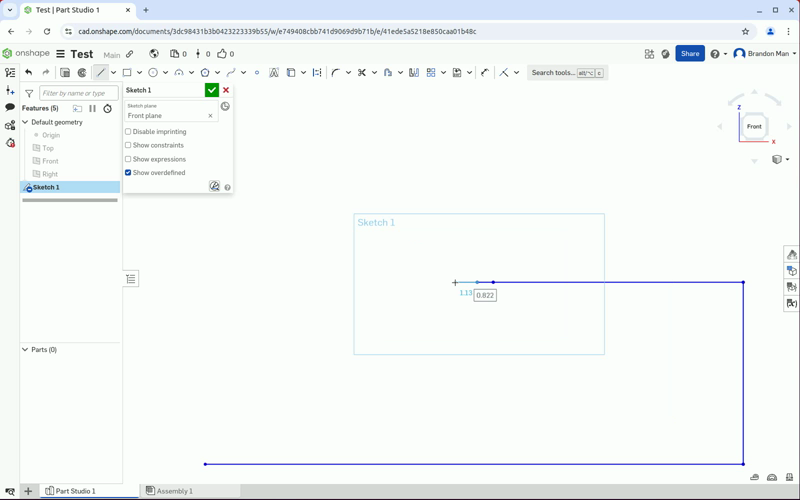
scroll(6)
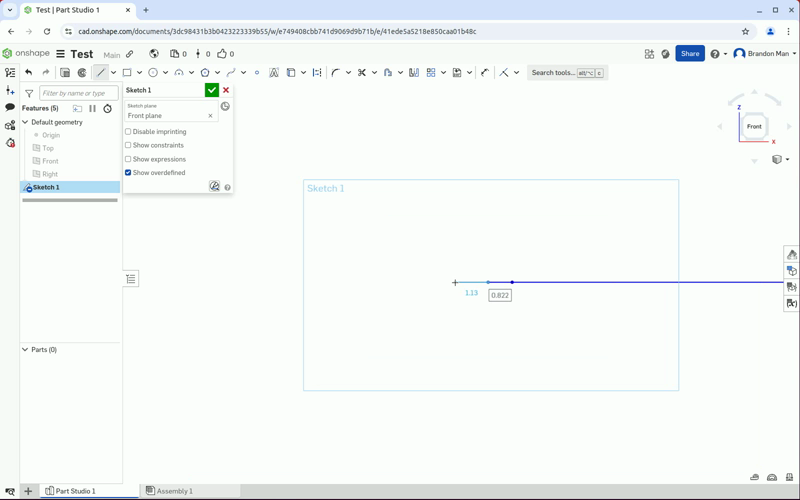
scroll(6)
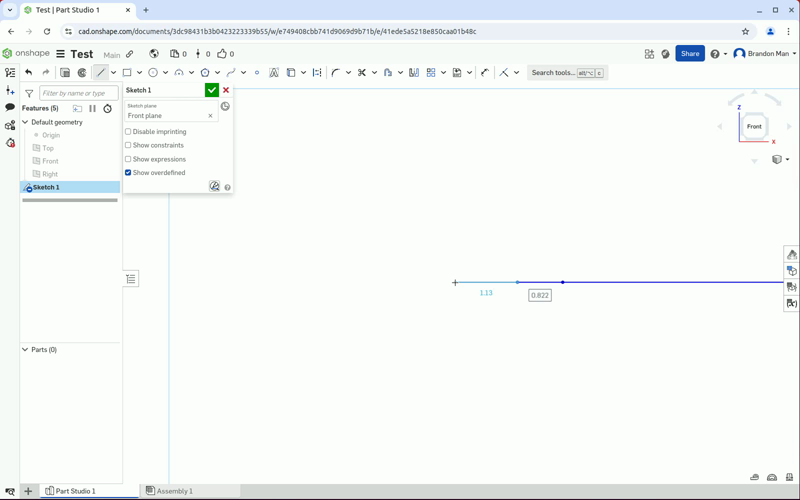
click(455, 282)
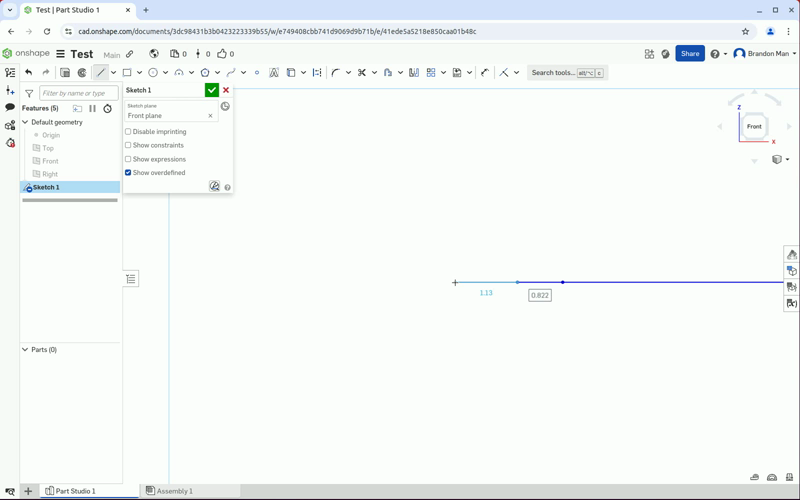
scroll(-6)
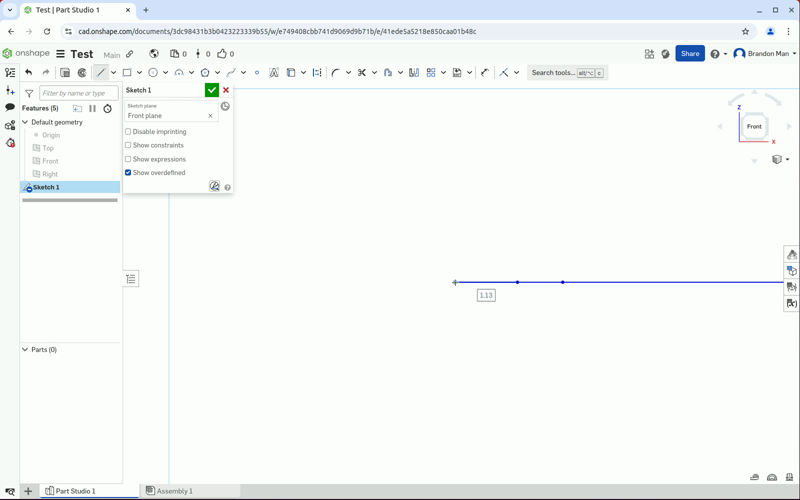
scroll(-6)
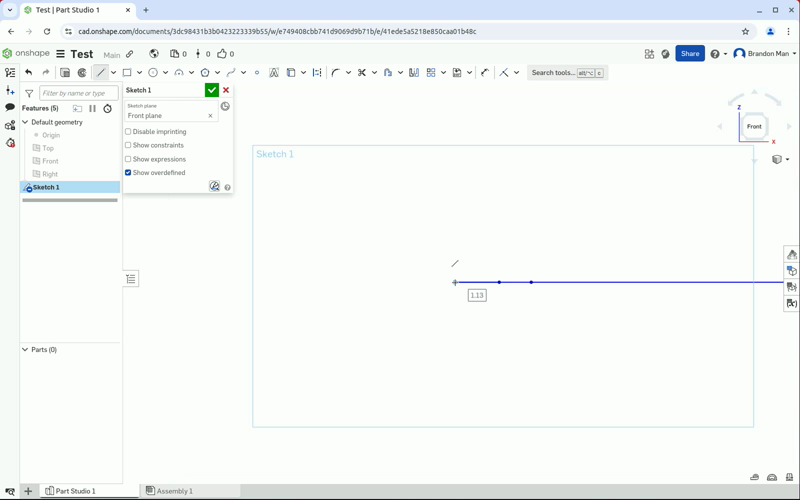
scroll(-6)
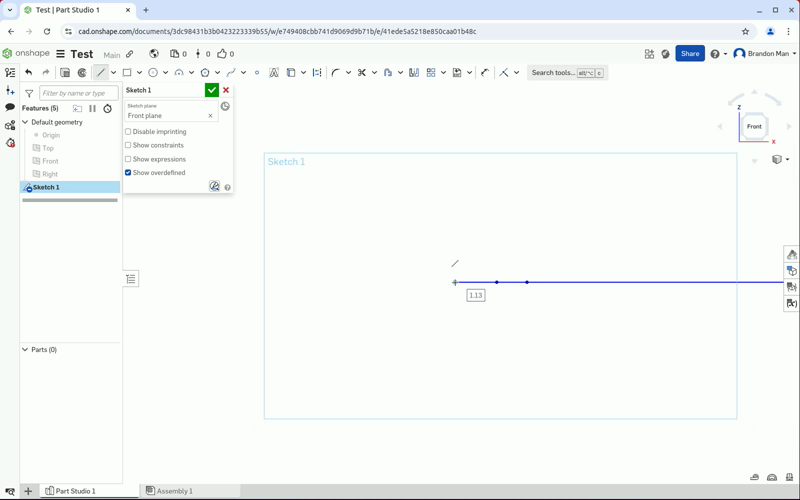
scroll(-6)
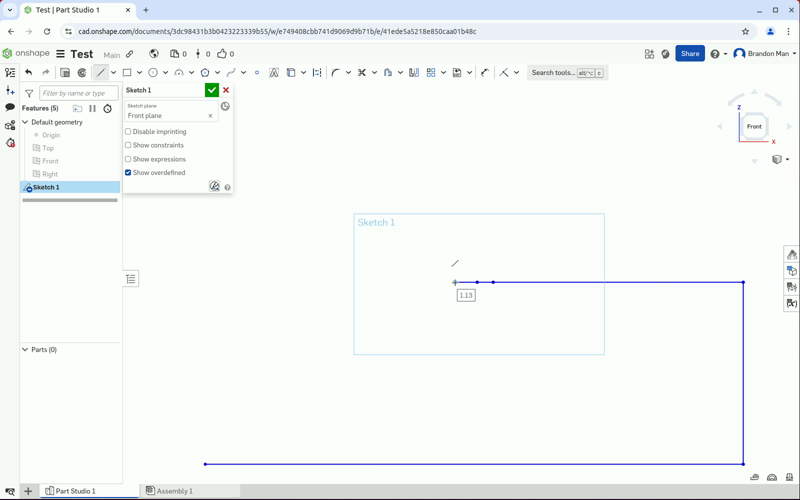
scroll(-6)
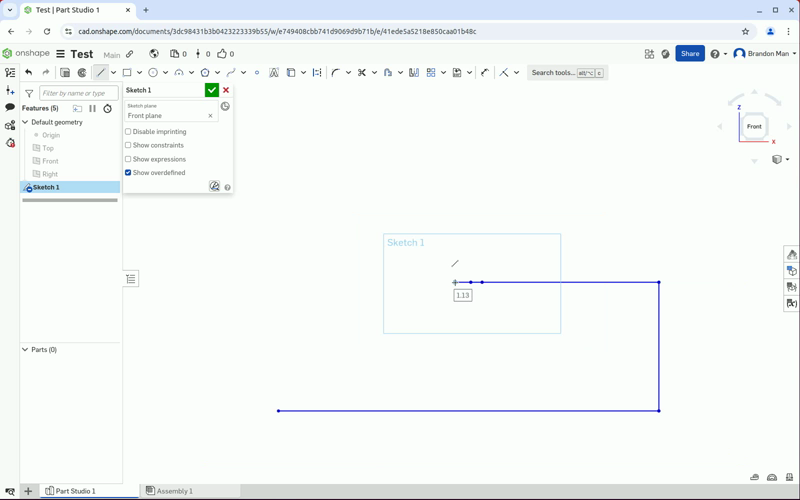
scroll(-6)
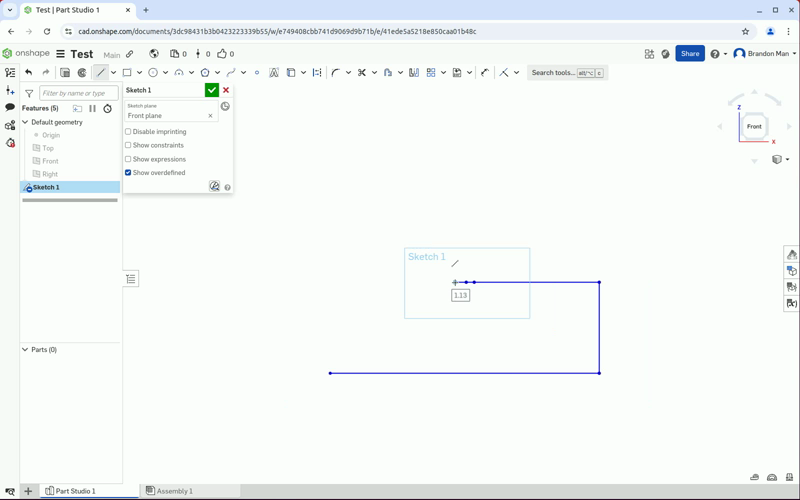
scroll(-6)
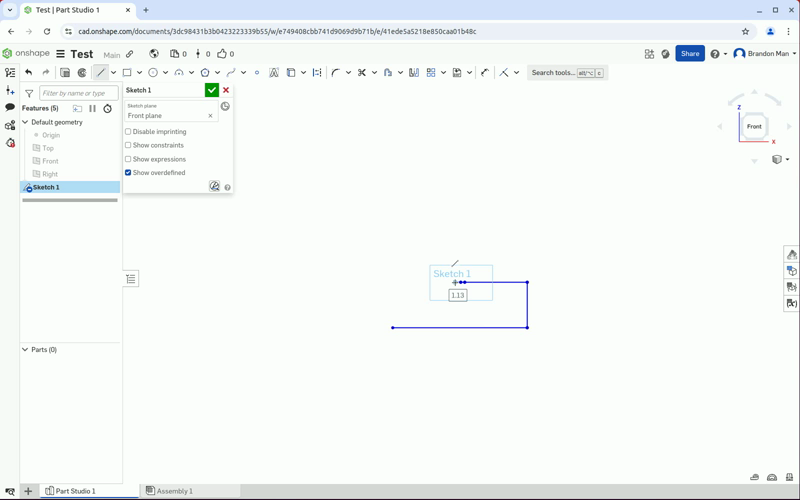
key_up(shift)
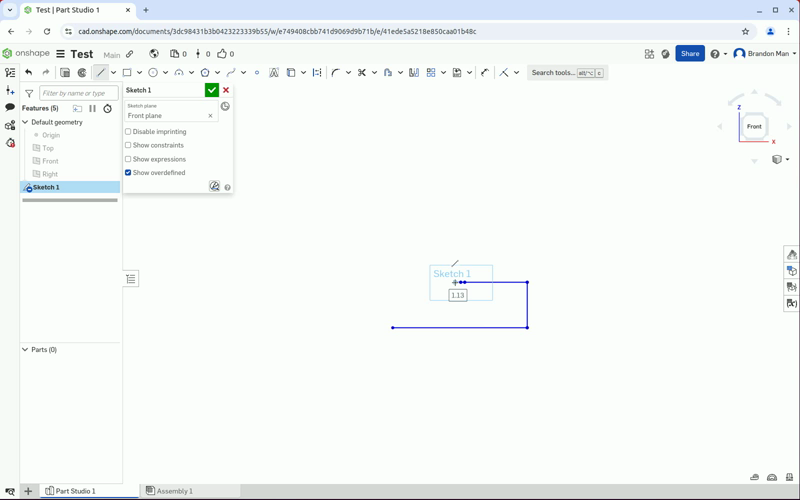
key_down(shift)
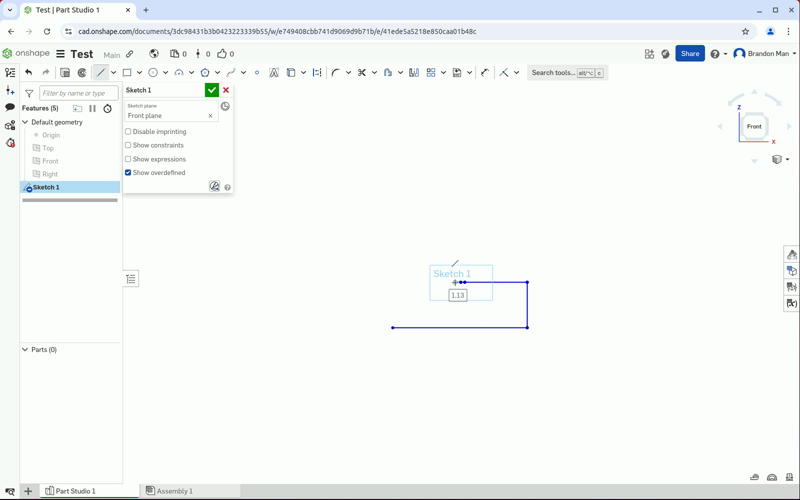
mouse_move(392, 282)
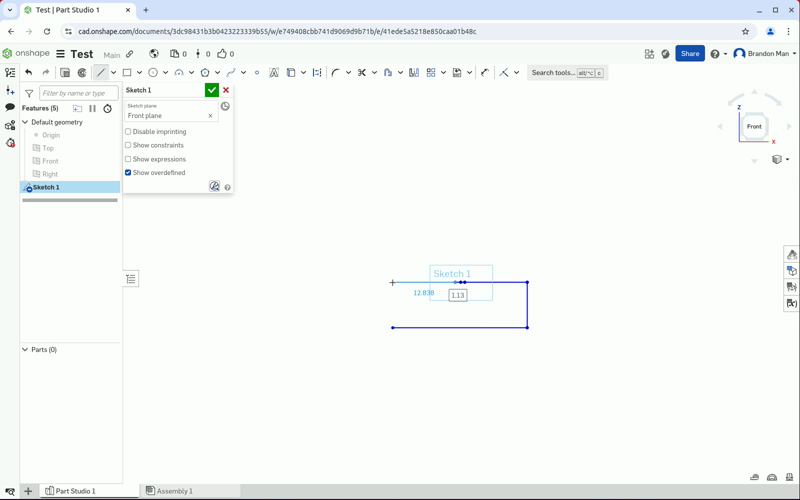
click(392, 282)
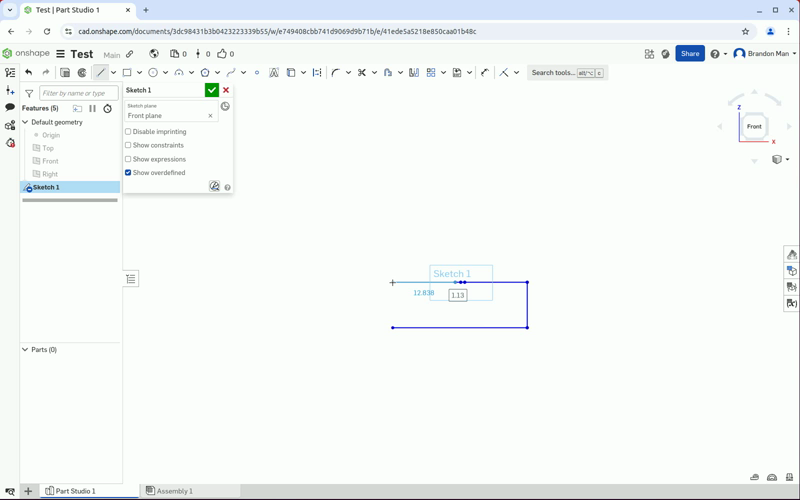
key_up(shift)
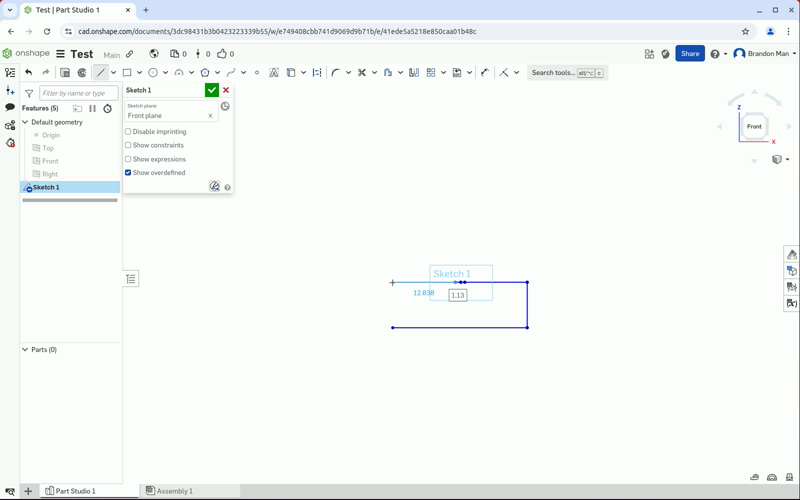
mouse_move(422, 282)
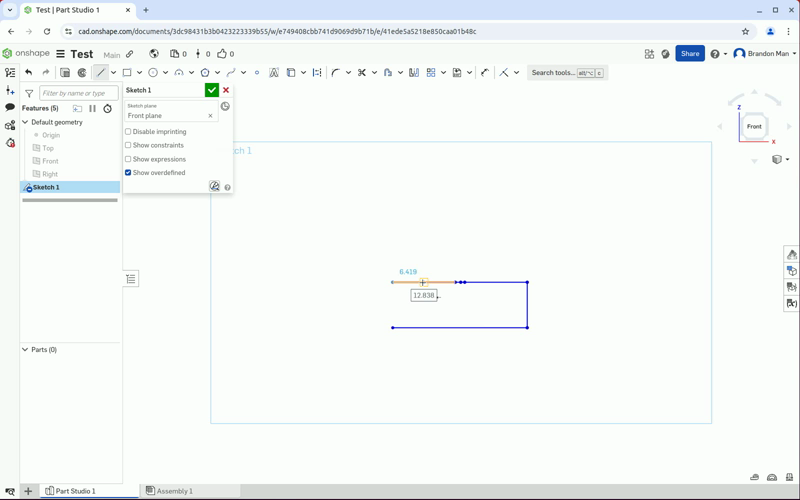
key_down(shift)
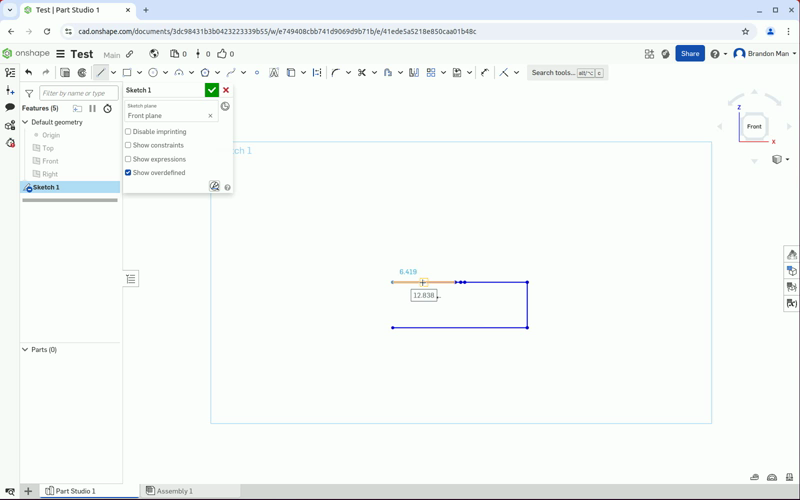
mouse_move(392, 327)
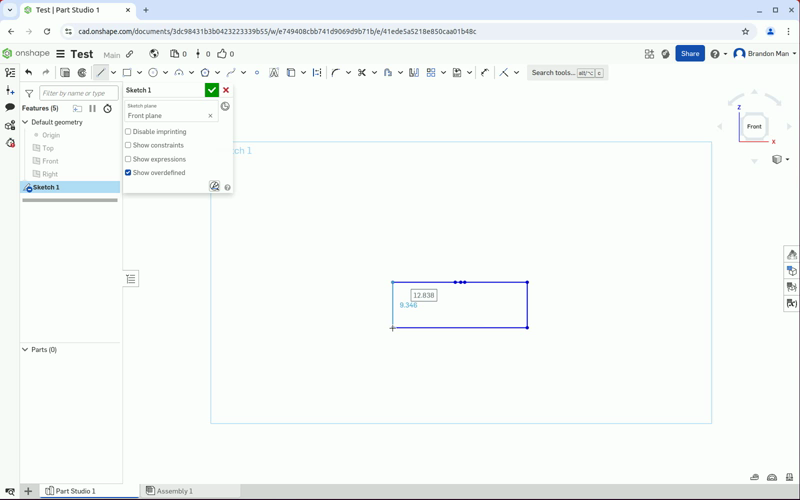
key_up(shift)
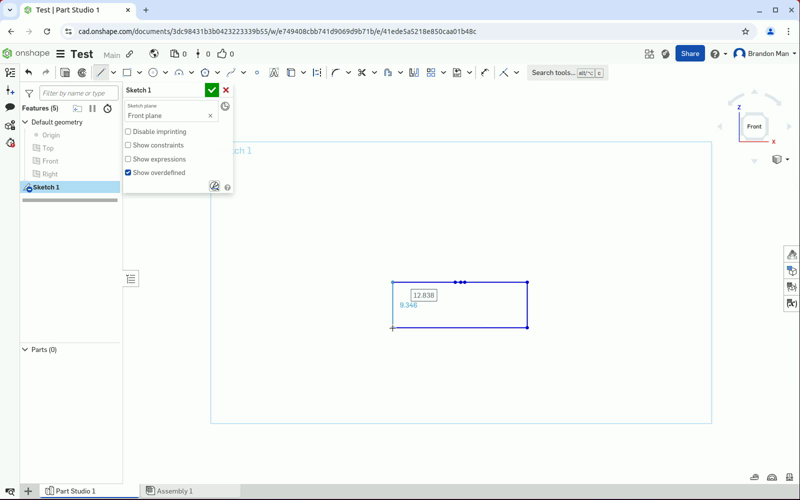
click(392, 327)
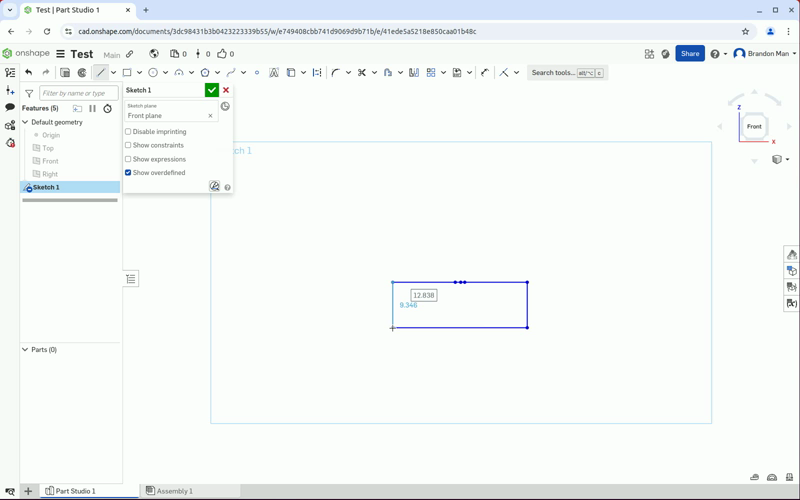
key(esc)
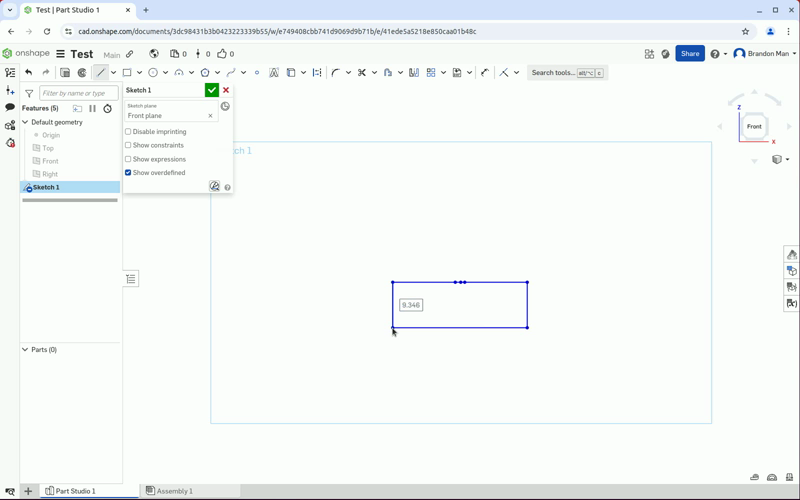
mouse_move(486, 294)
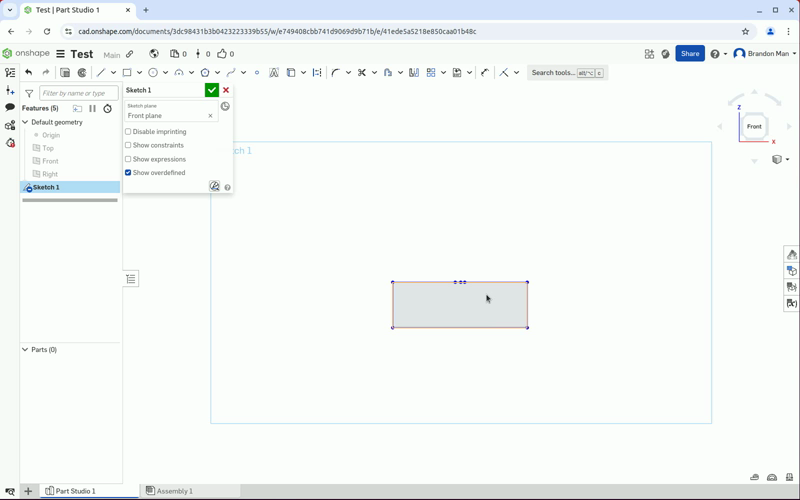
click(486, 294)
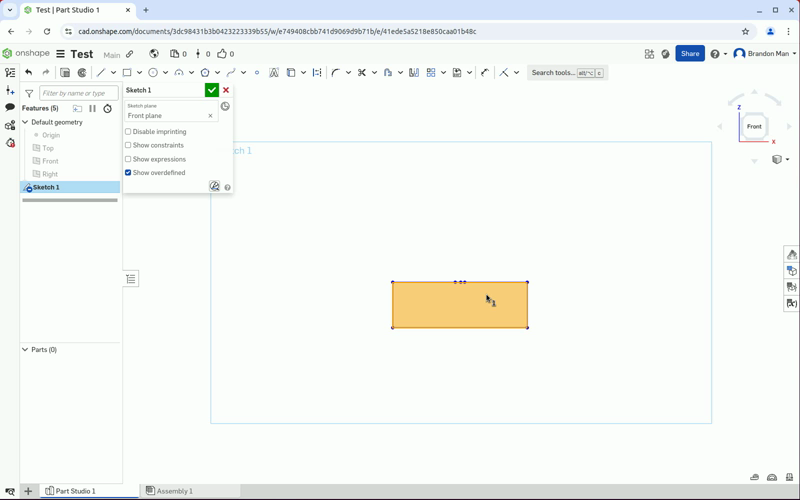
mouse_move(73, 352)
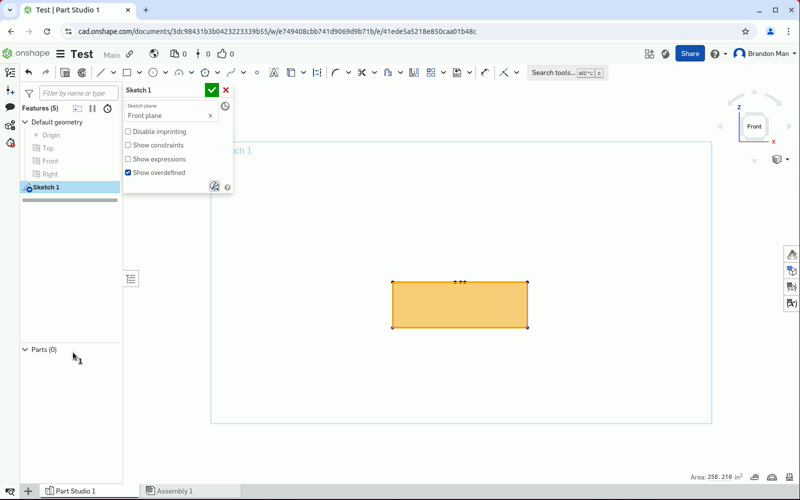
key(shift+y)
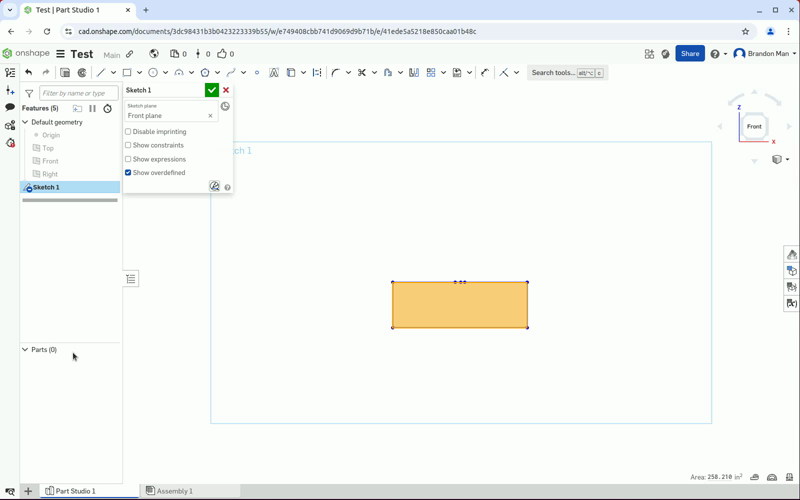
key(shift+e)
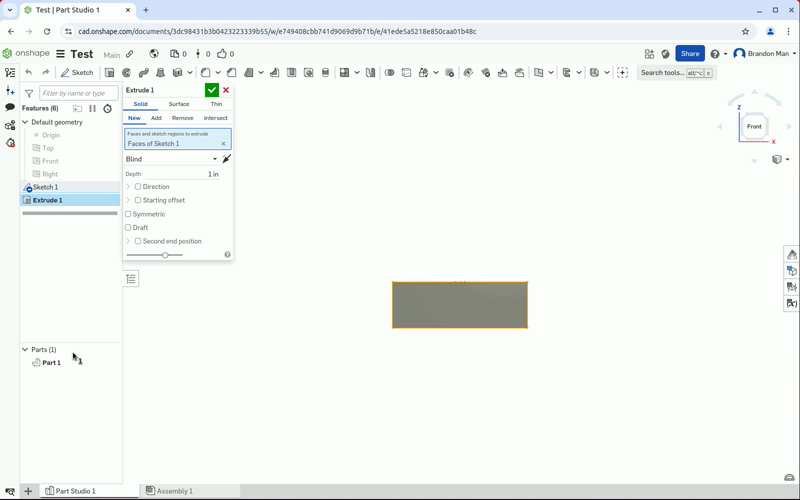
mouse_move(143, 106)
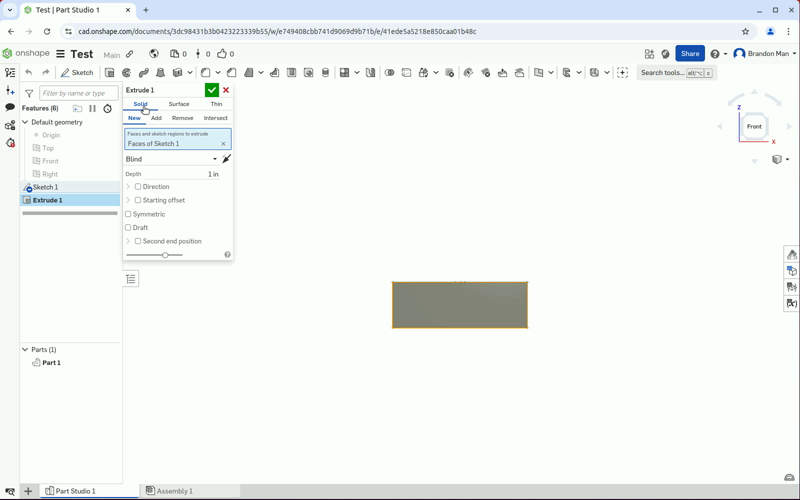
click(143, 106)
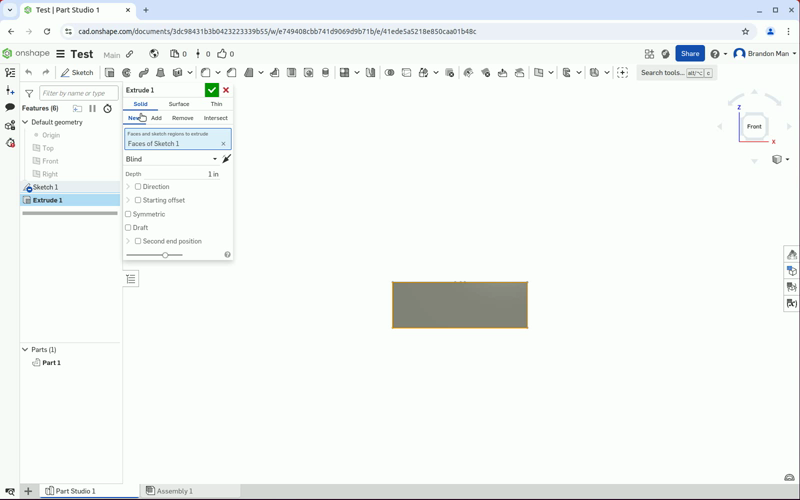
mouse_move(137, 120)
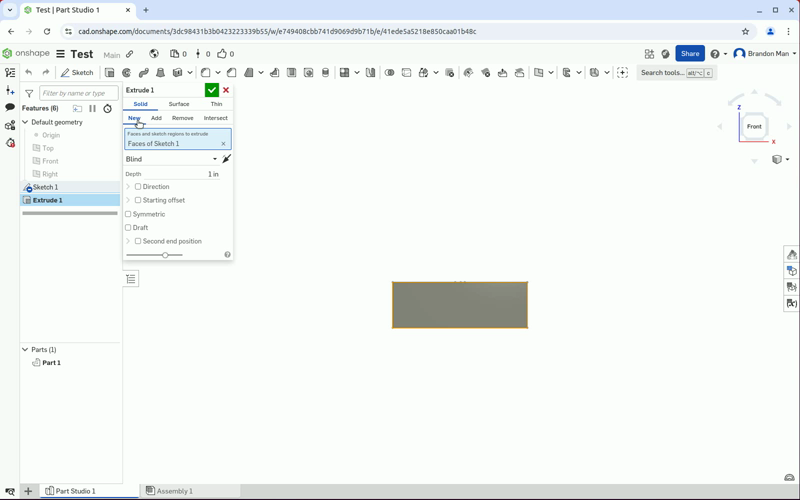
click(137, 120)
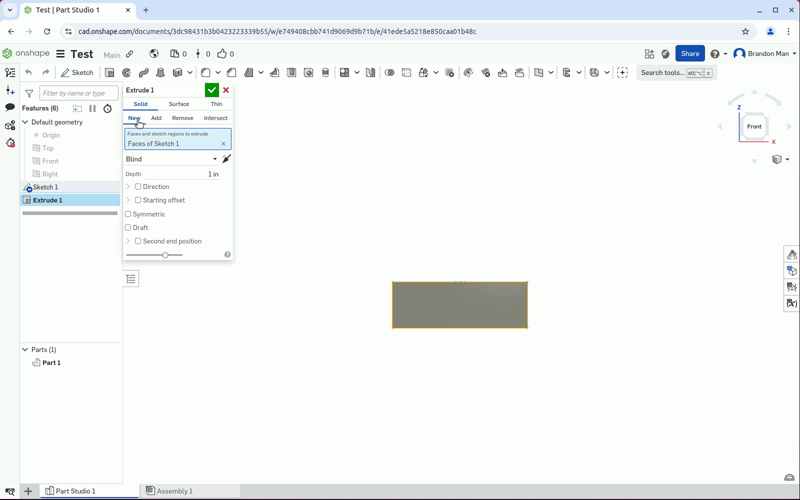
key(tab, 4)
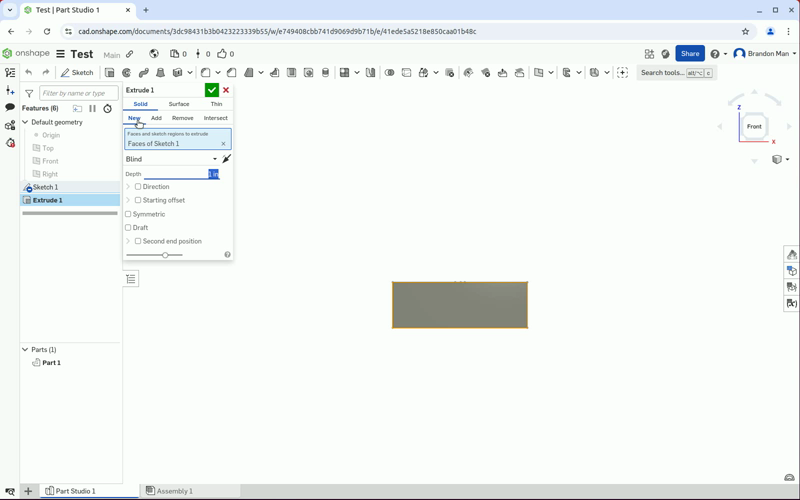
text(6.74)
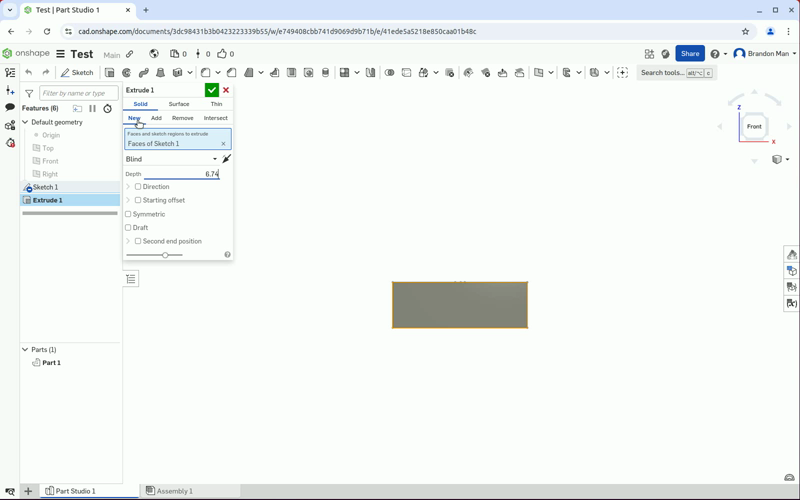
key(tab, 3)
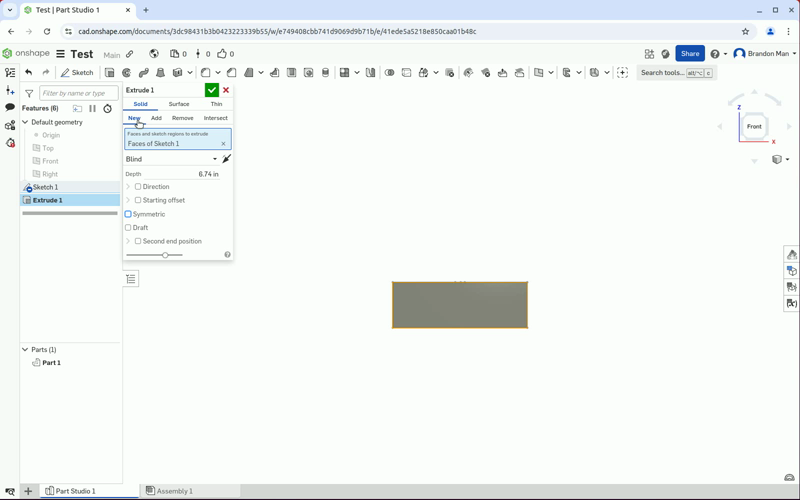
key(space)
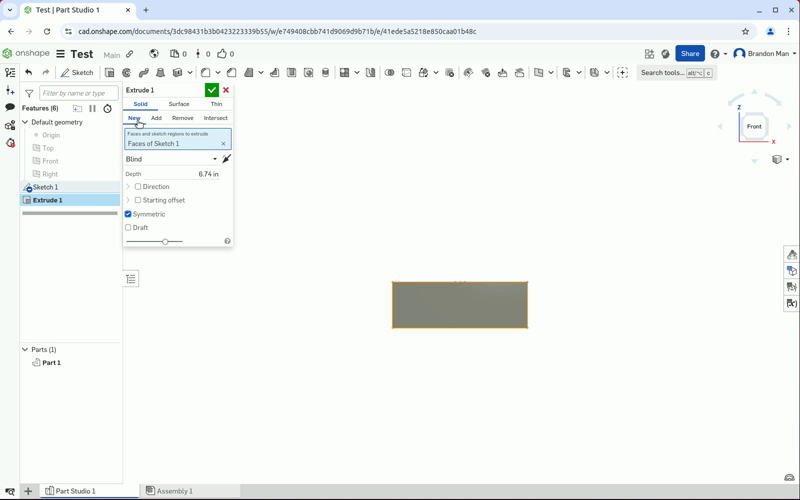
key(enter)
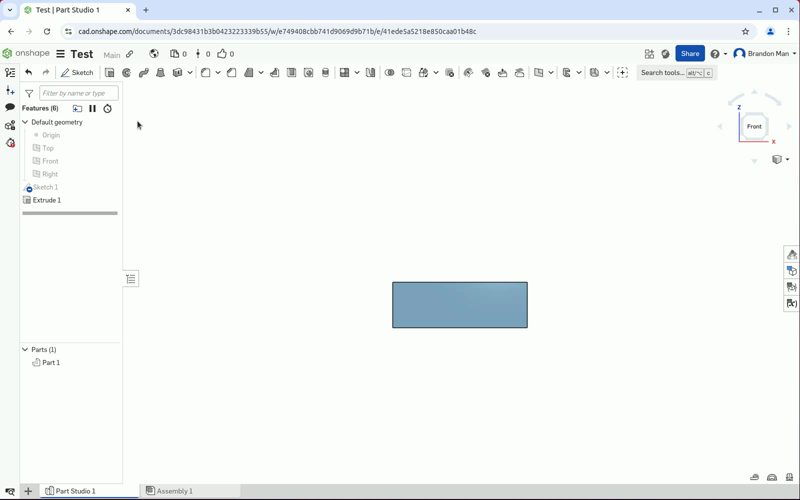
key(shift+h)
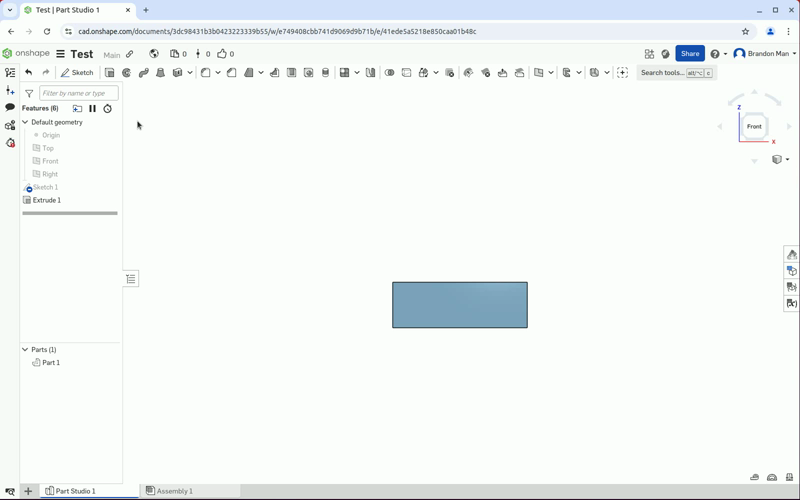
key(shift+h)
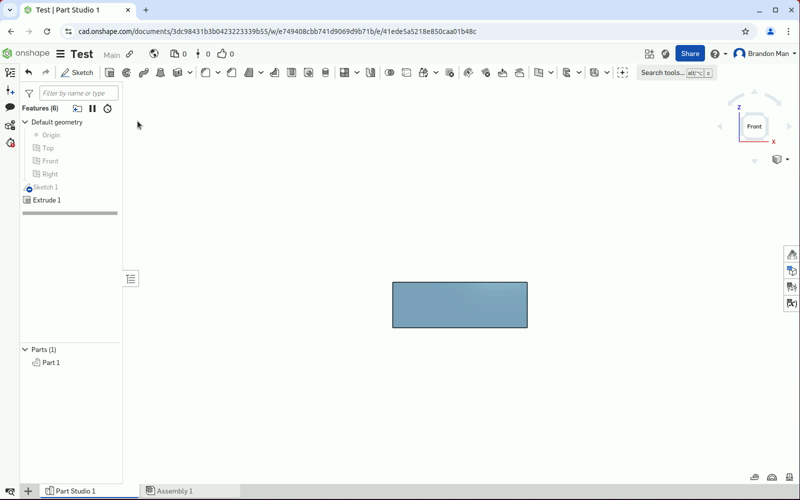
mouse_move(73, 189)
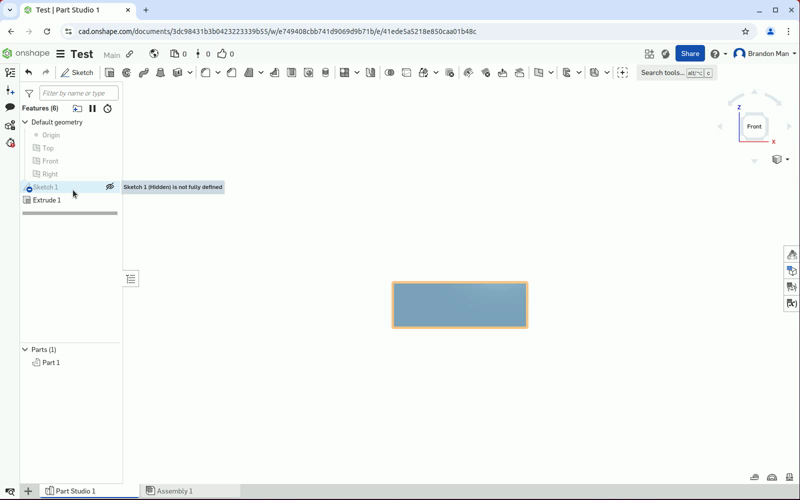
click(73, 189)
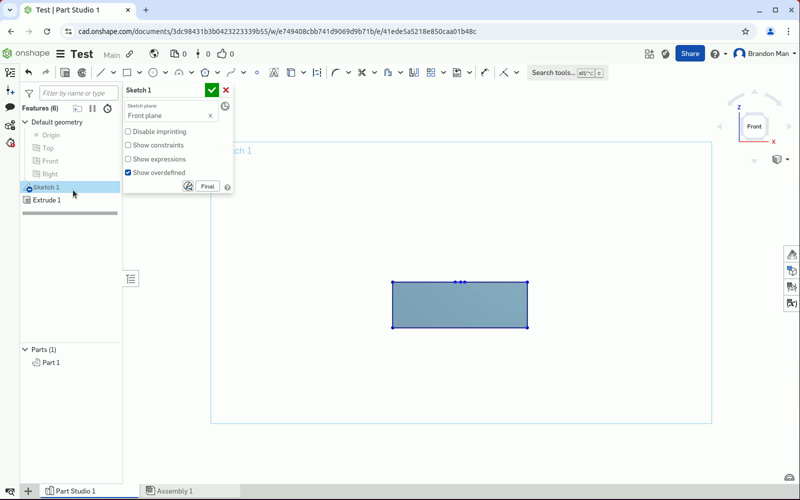
mouse_move(229, 92)
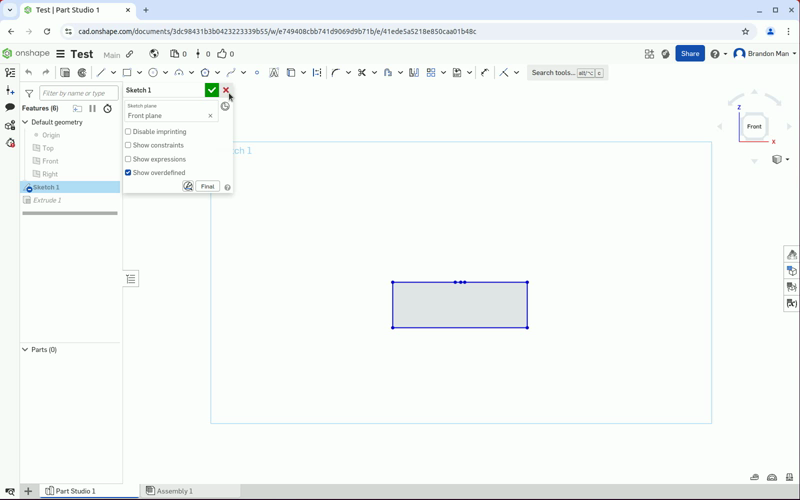
click(229, 92)
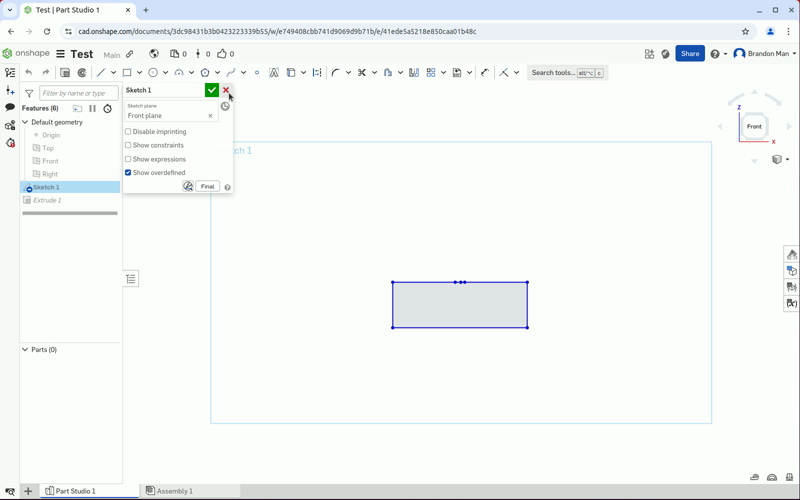
key(shift+s)
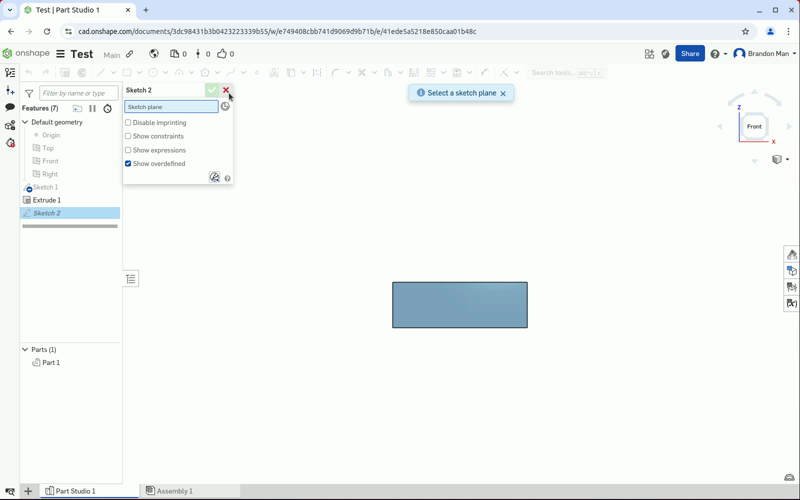
mouse_move(73, 163)
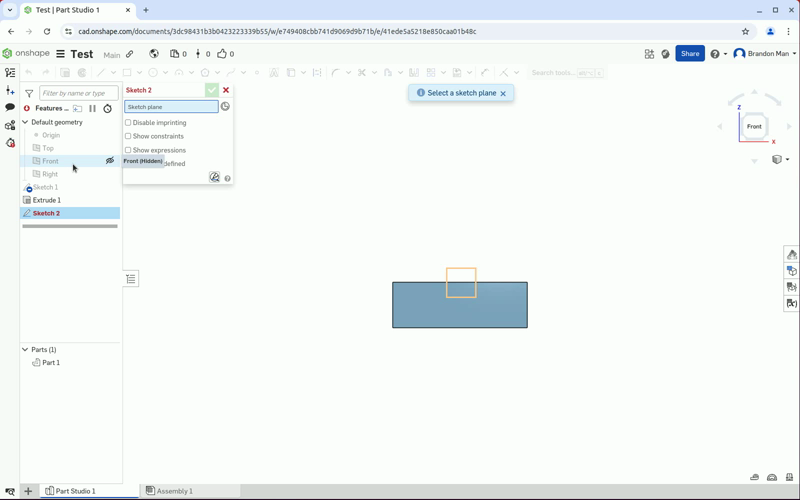
click(73, 163)
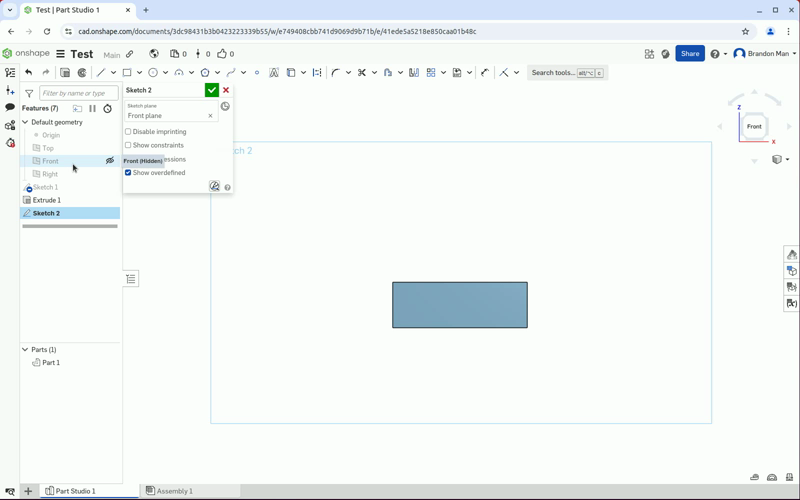
mouse_move(73, 352)
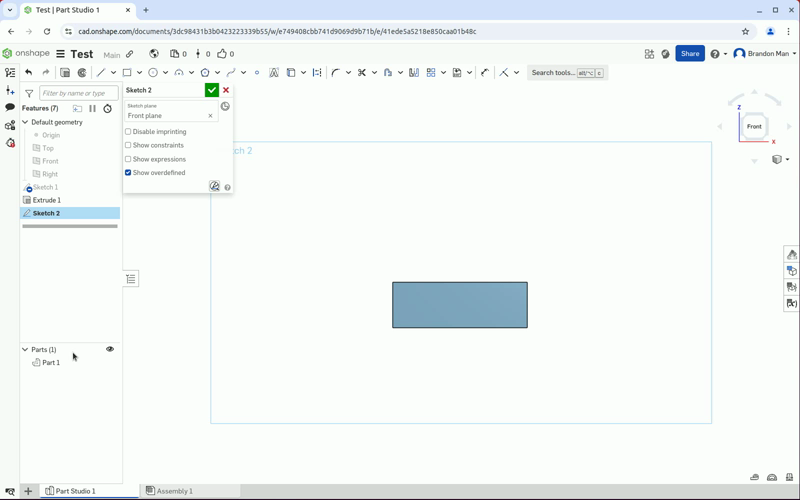
key(y)
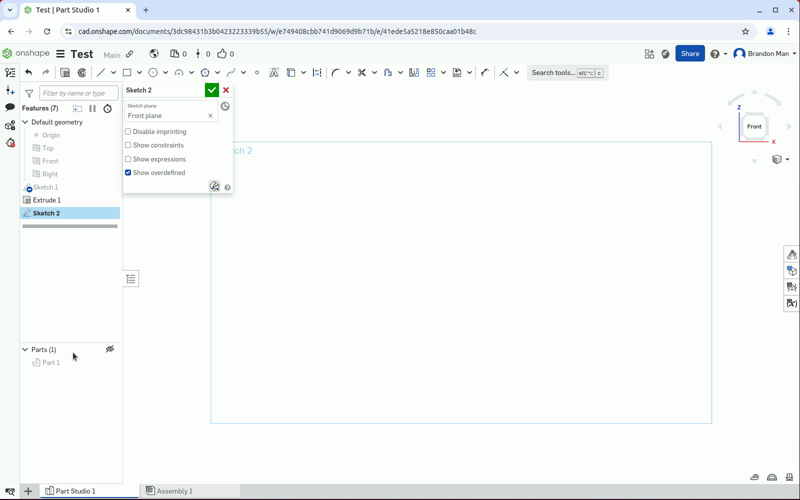
key(a)
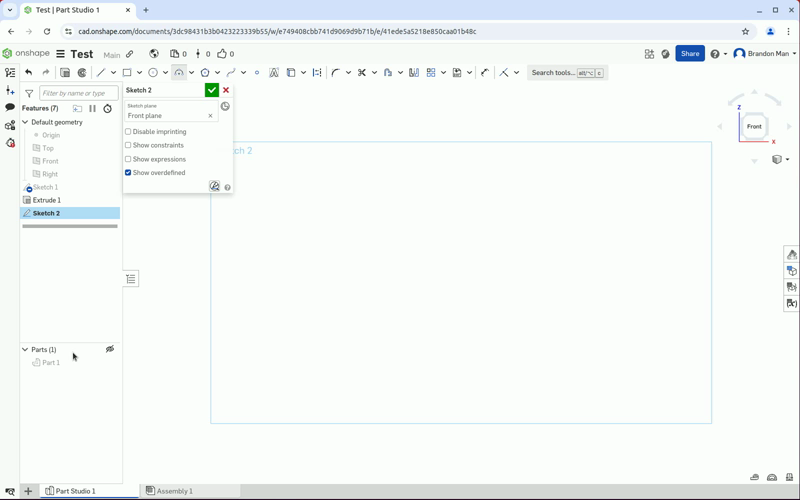
key_down(shift)
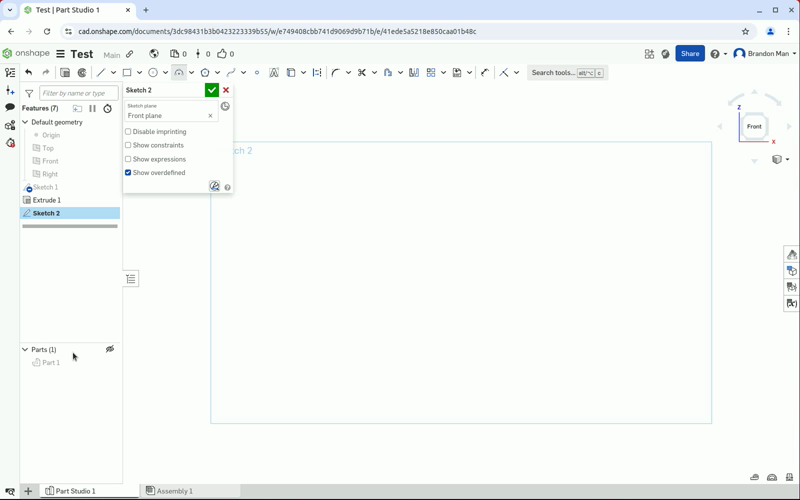
mouse_move(456, 282)
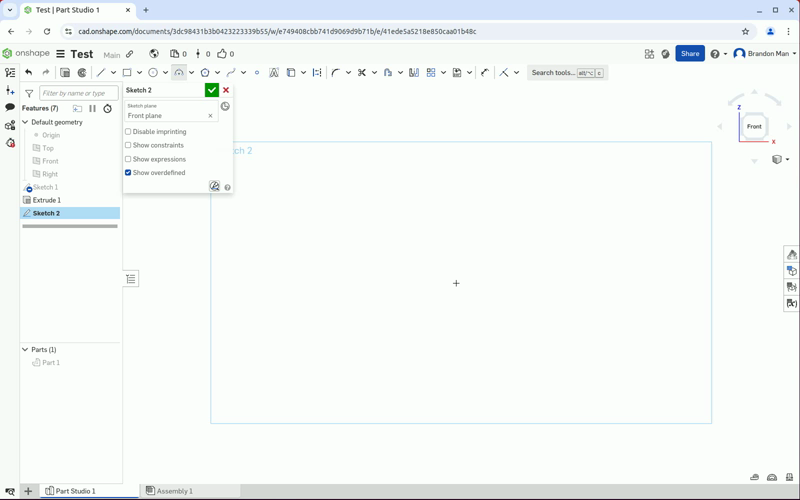
click(456, 282)
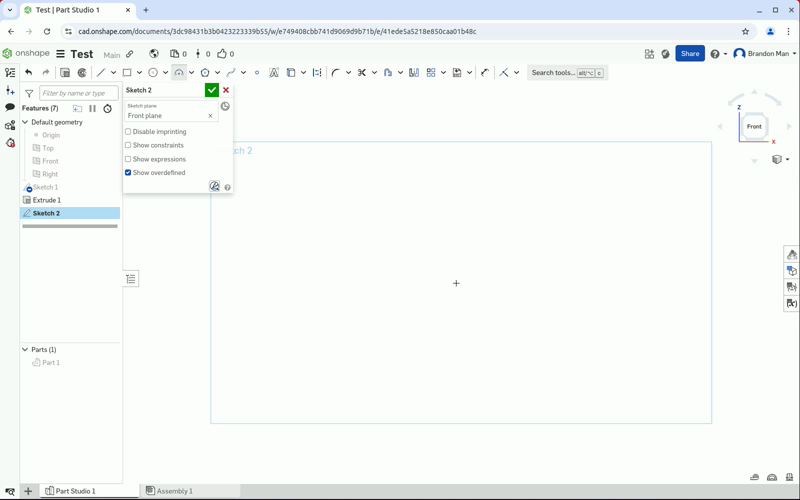
key_up(shift)
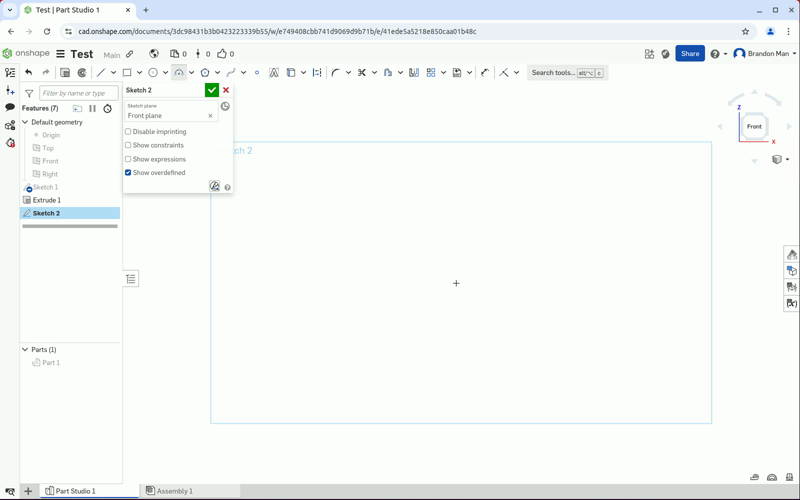
key_down(shift)
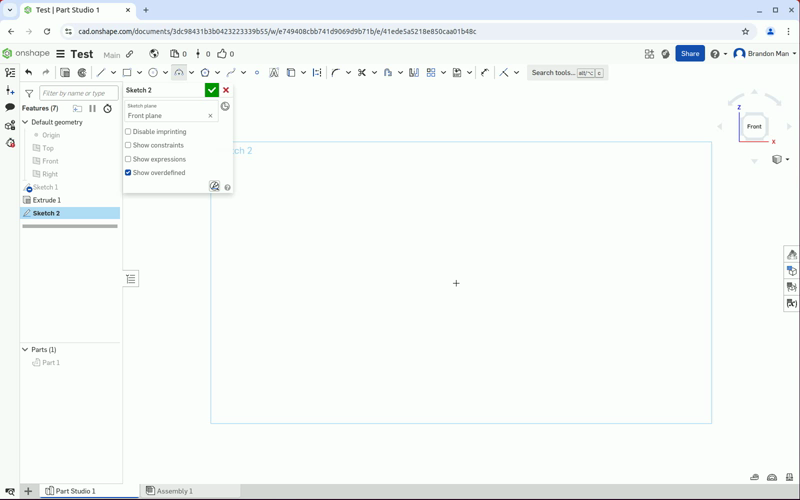
mouse_move(460, 282)
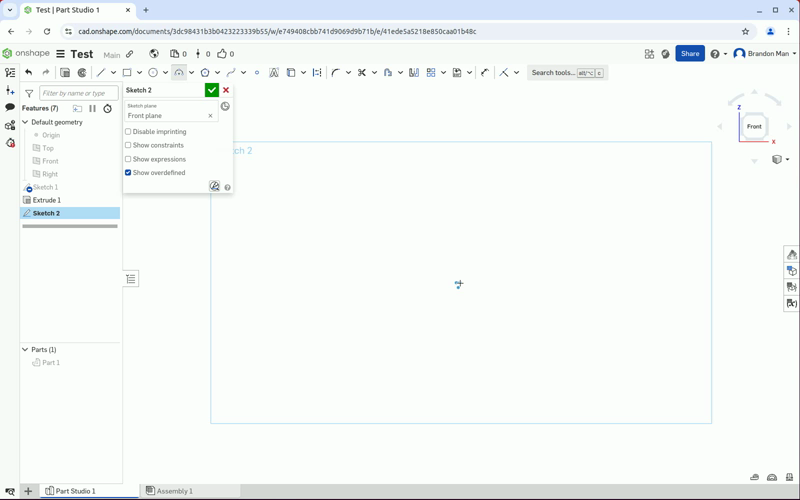
scroll(6)
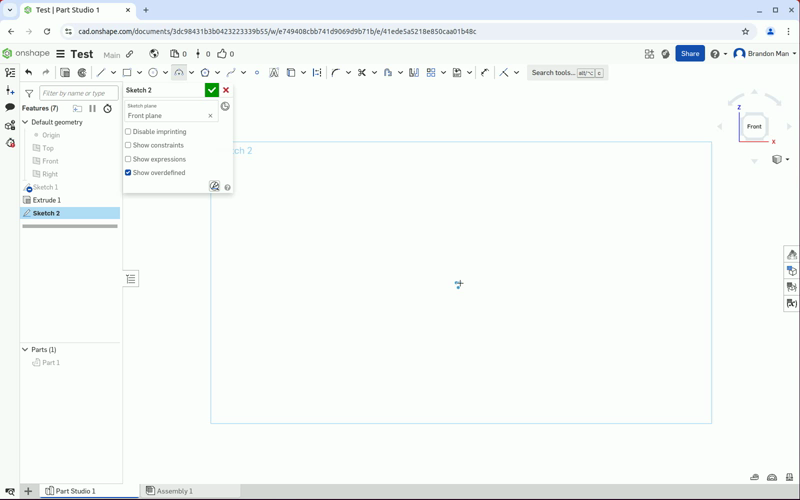
scroll(6)
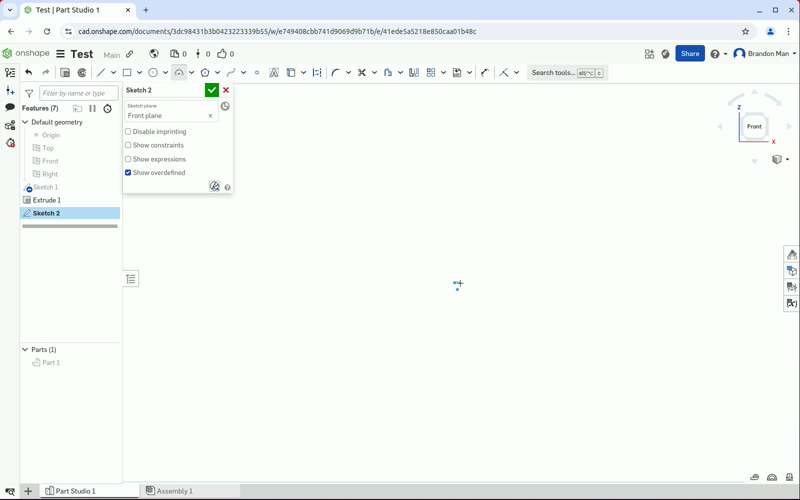
scroll(6)
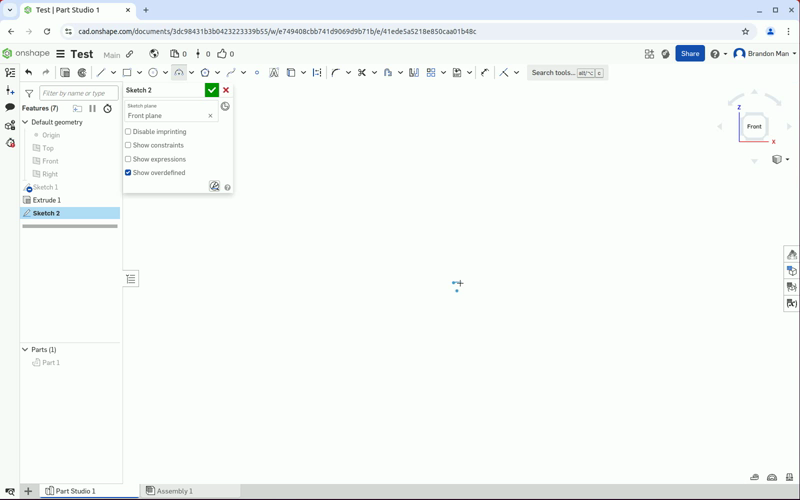
scroll(6)
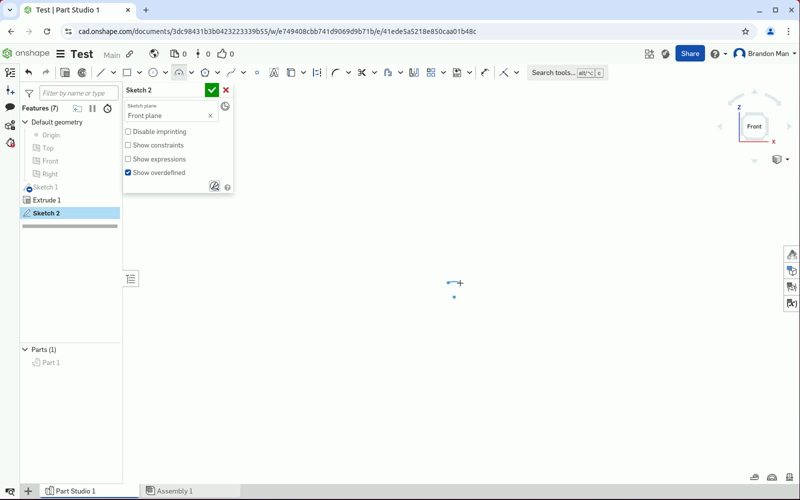
scroll(6)
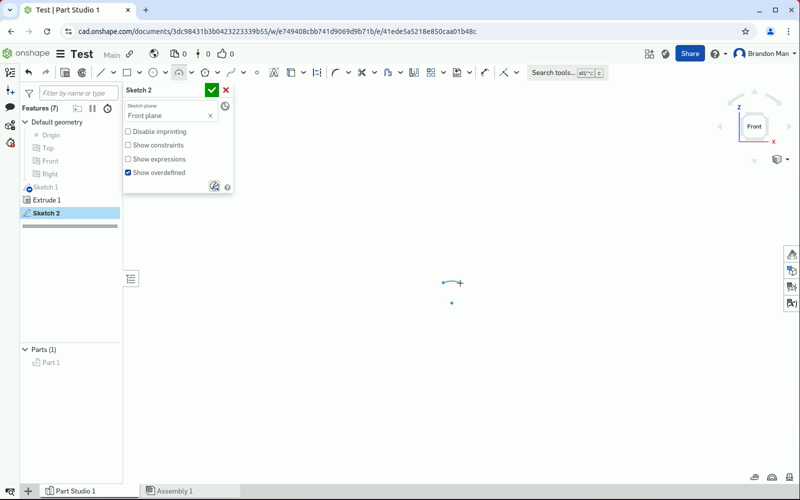
scroll(6)
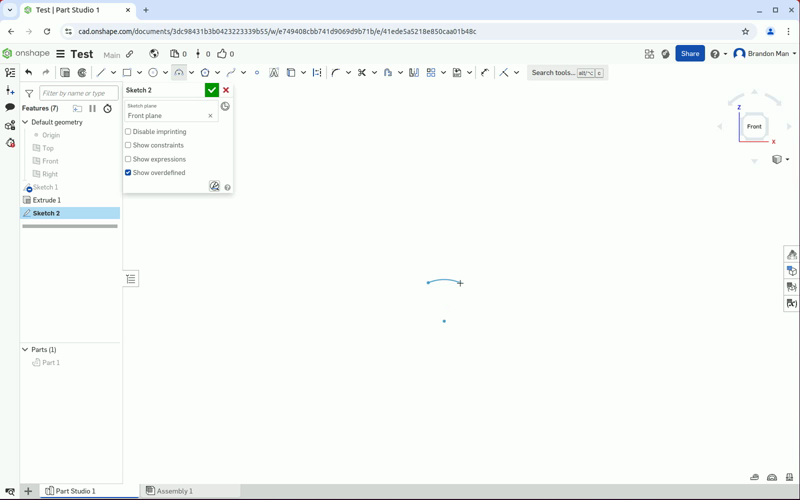
scroll(6)
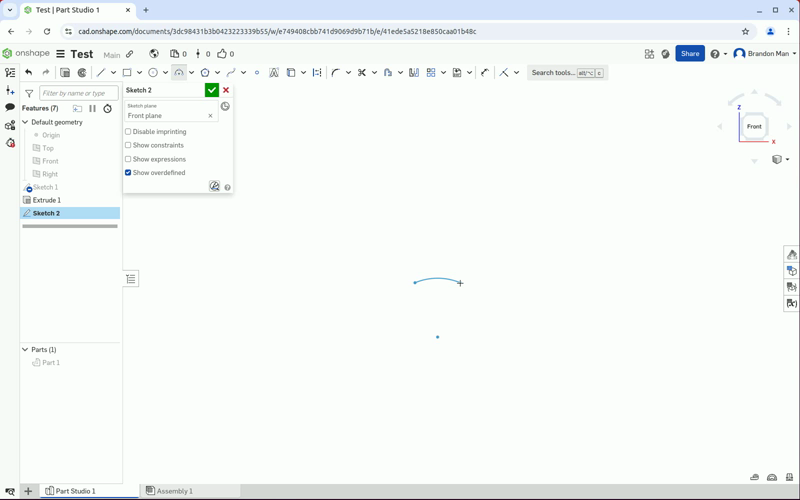
click(460, 282)
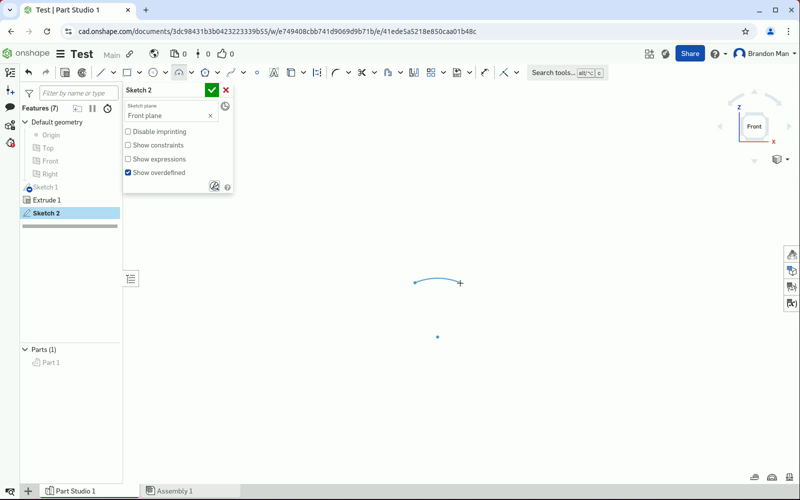
scroll(-6)
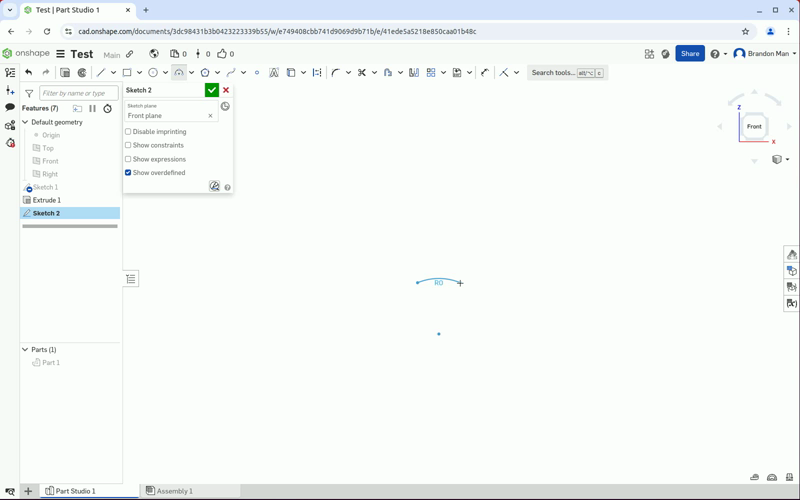
scroll(-6)
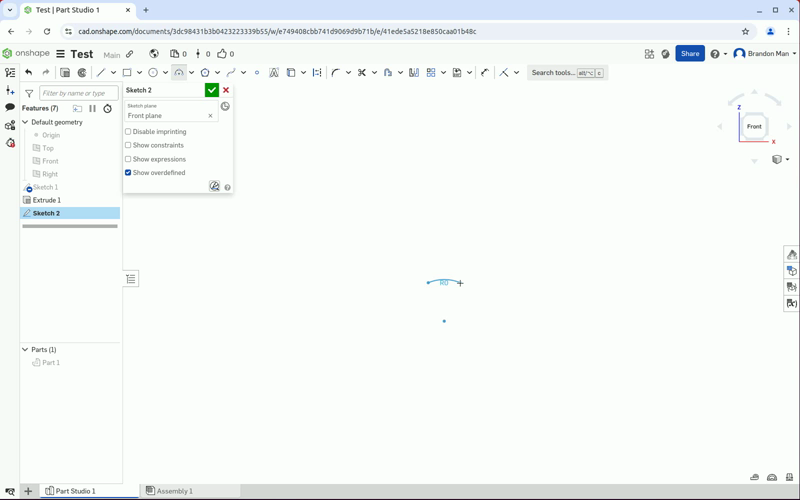
scroll(-6)
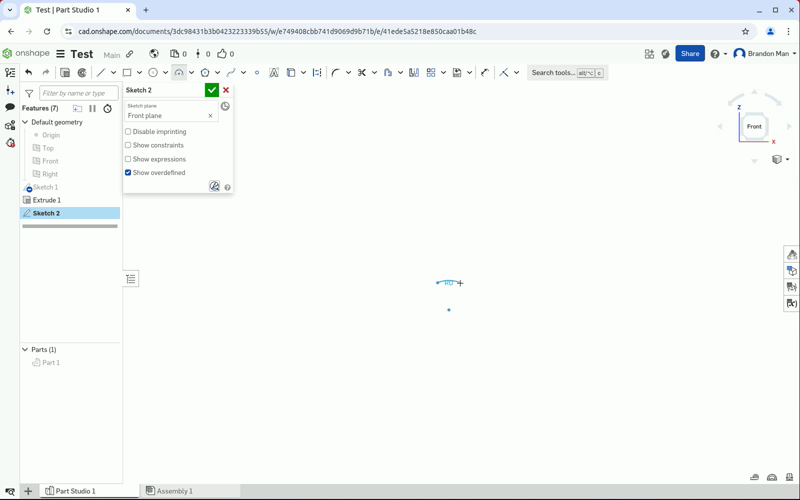
scroll(-6)
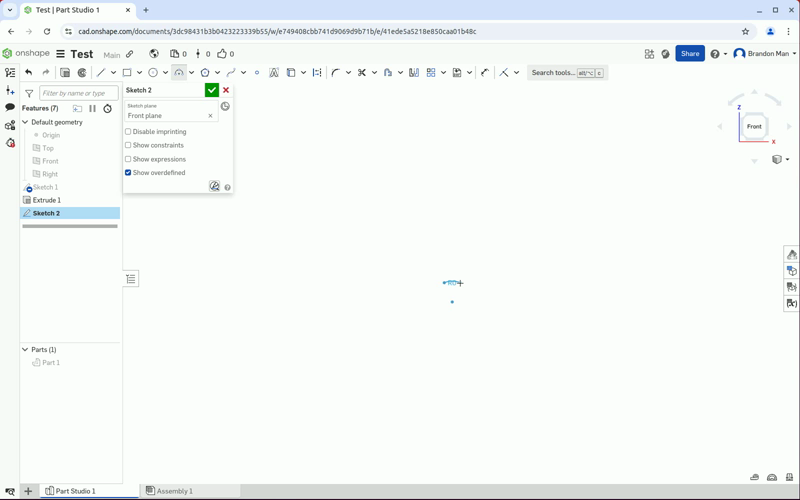
scroll(-6)
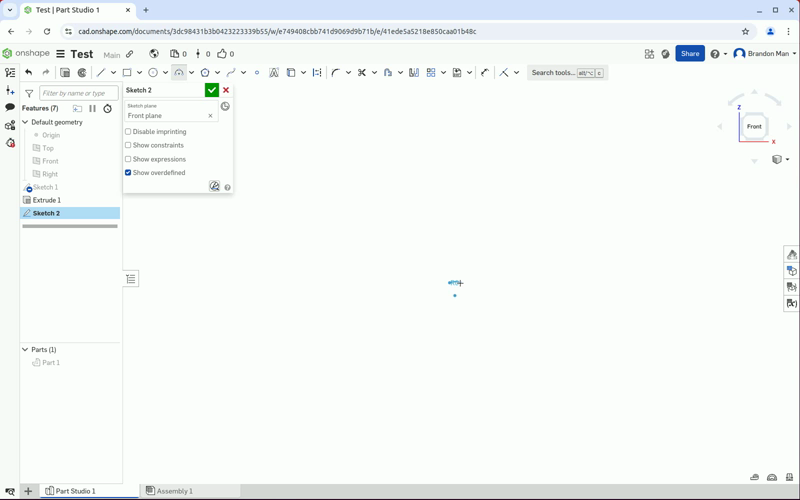
scroll(-6)
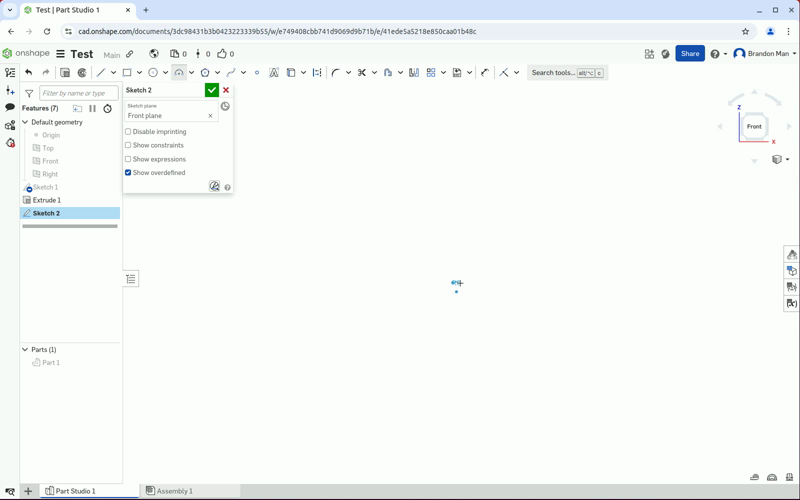
scroll(-6)
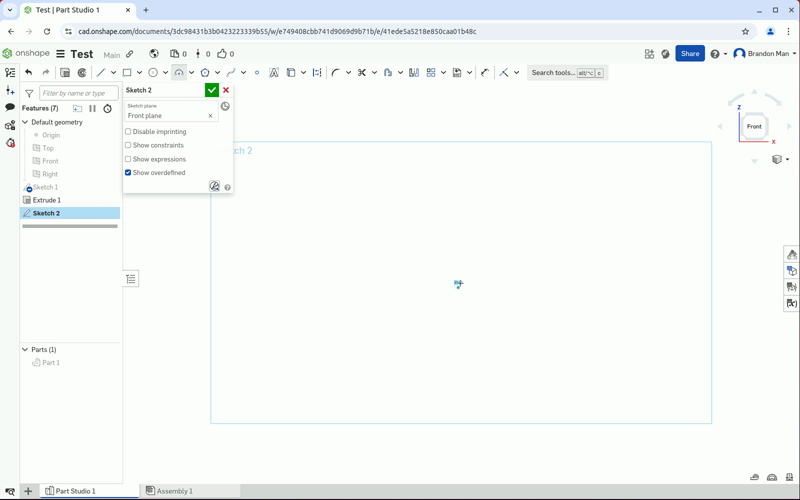
mouse_move(458, 283)
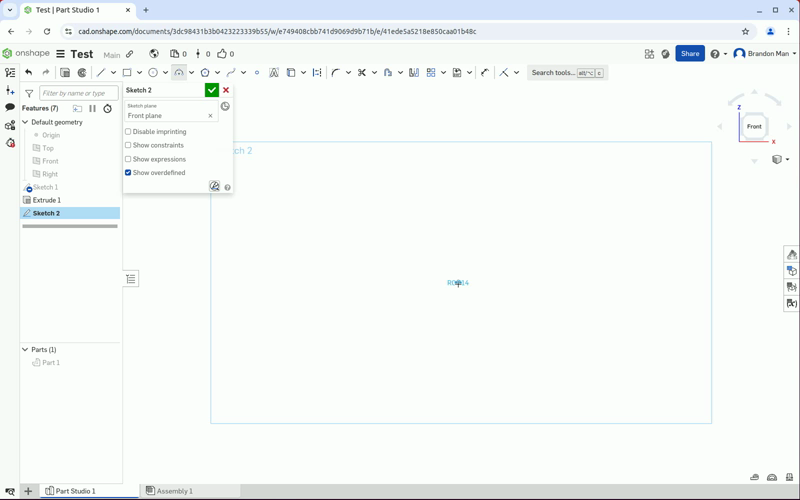
scroll(6)
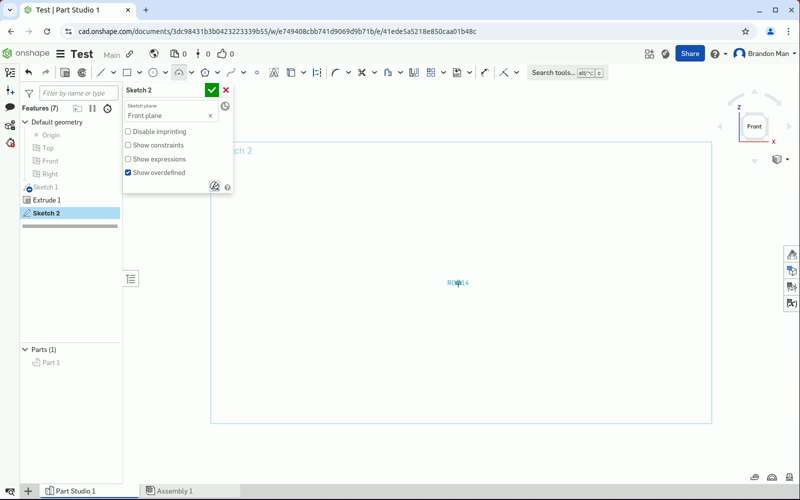
scroll(6)
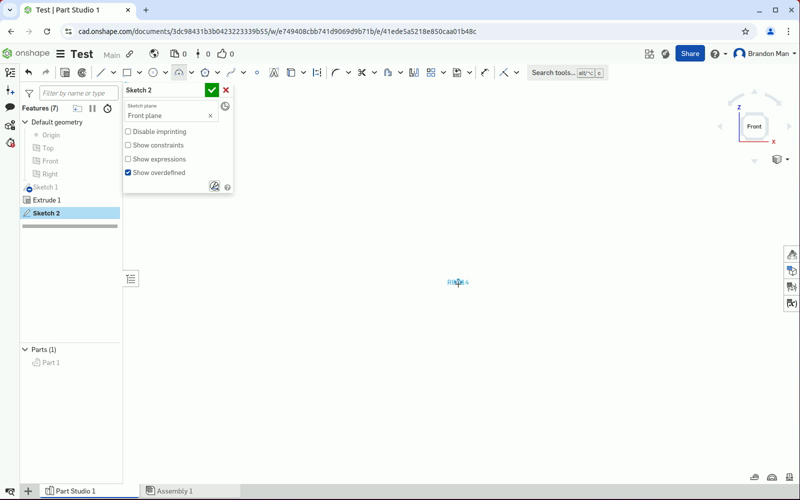
scroll(6)
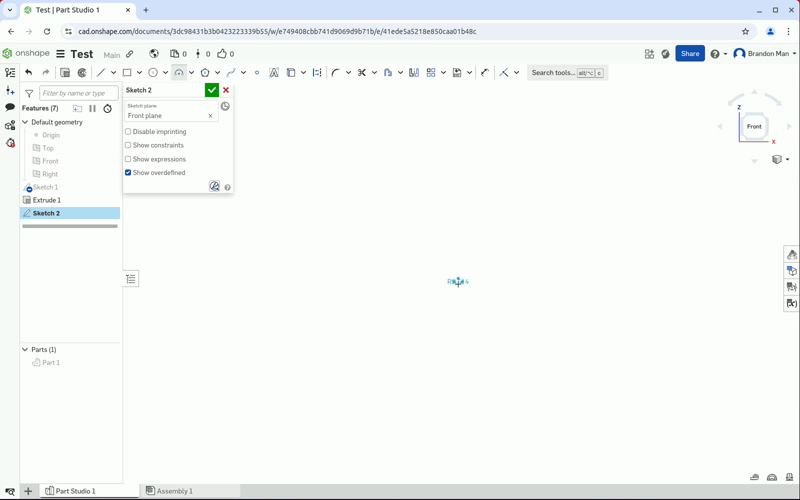
scroll(6)
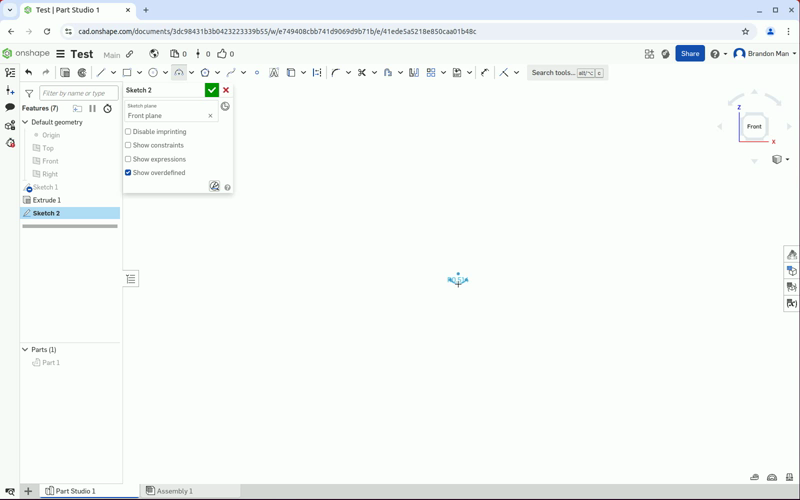
scroll(6)
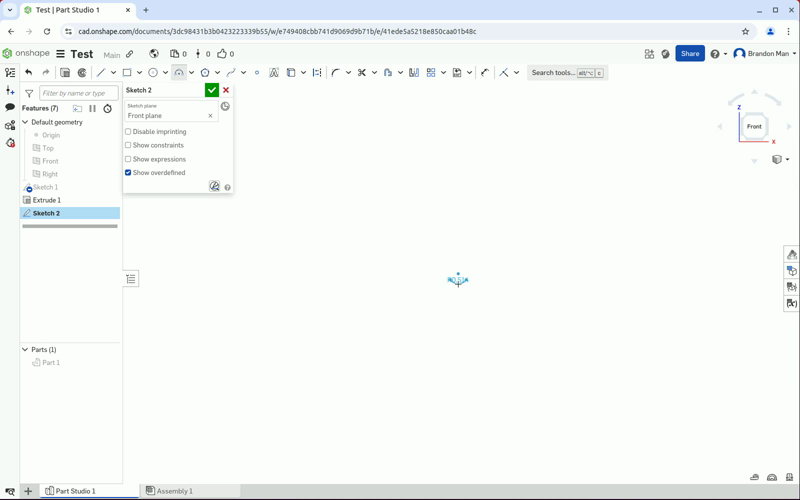
scroll(6)
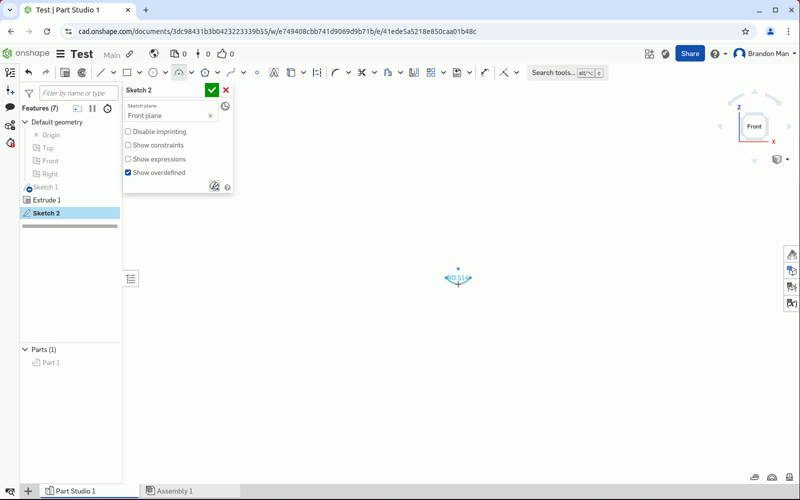
scroll(6)
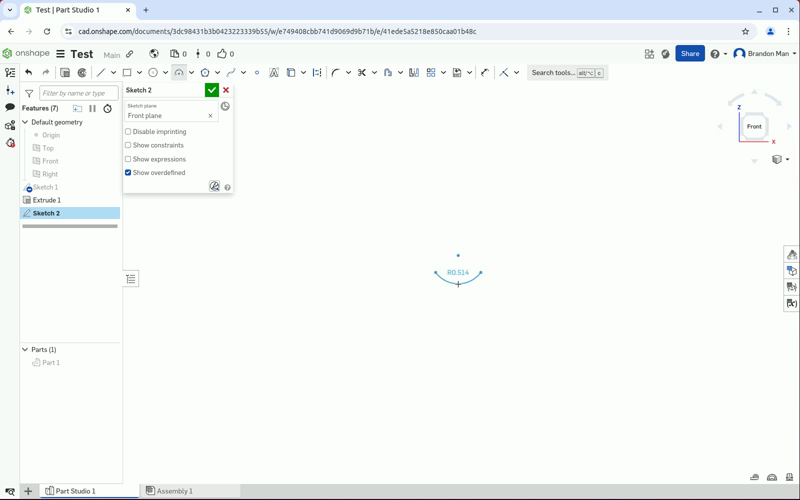
click(458, 283)
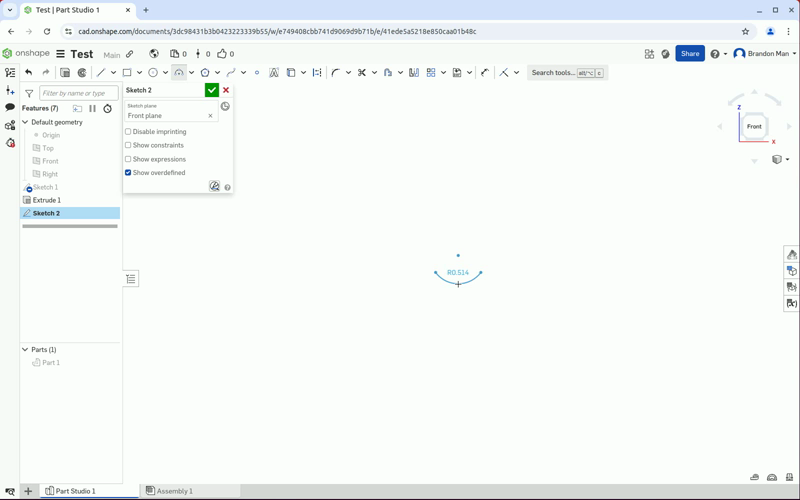
scroll(-6)
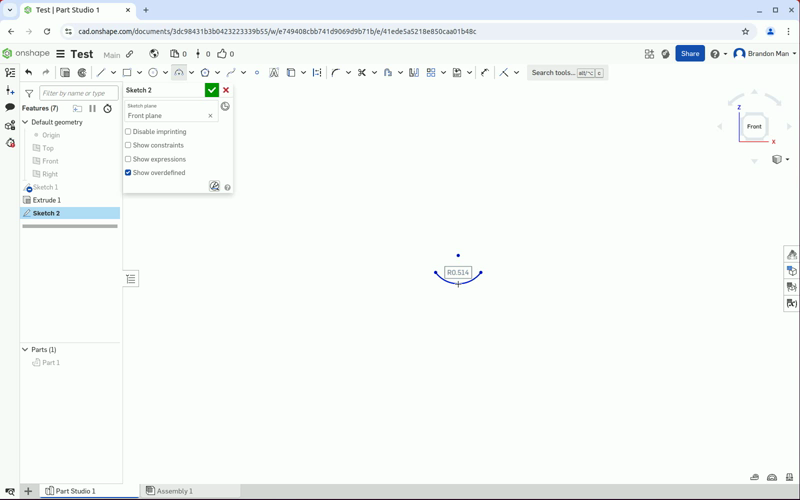
scroll(-6)
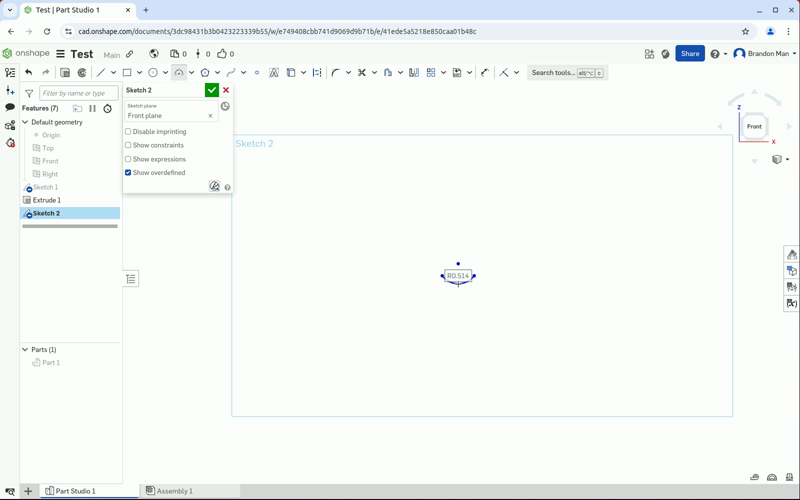
scroll(-6)
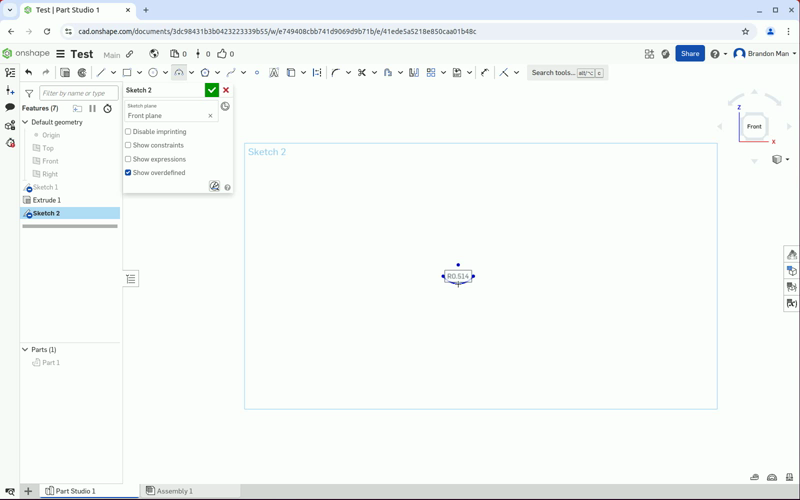
scroll(-6)
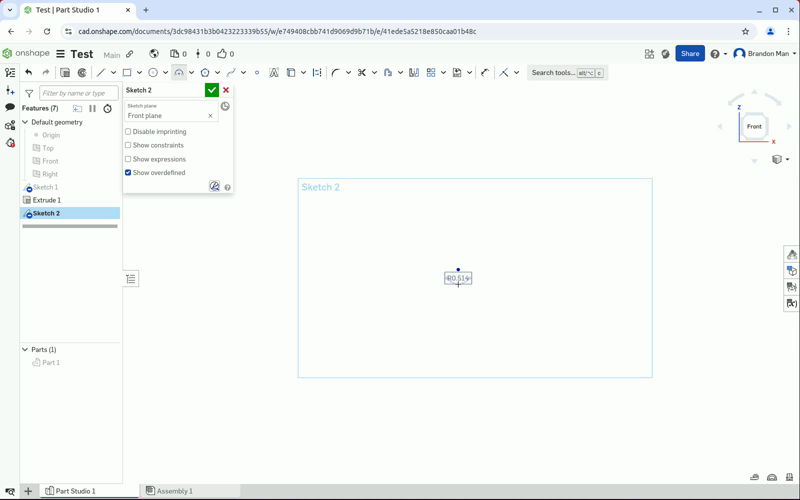
scroll(-6)
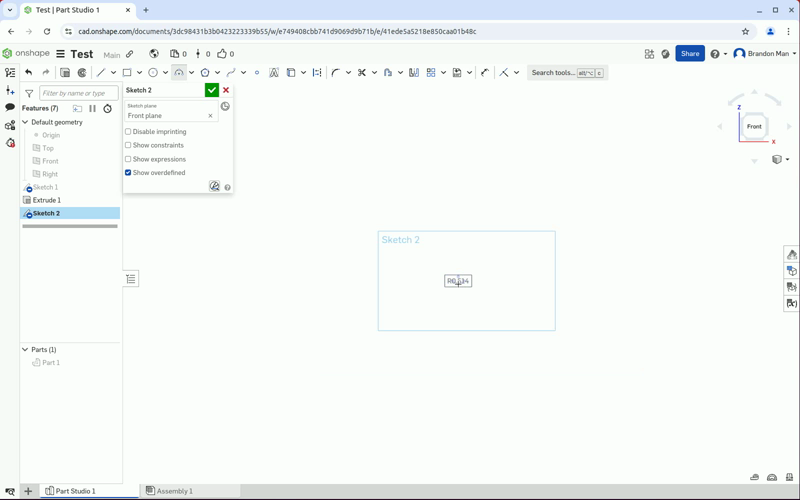
scroll(-6)
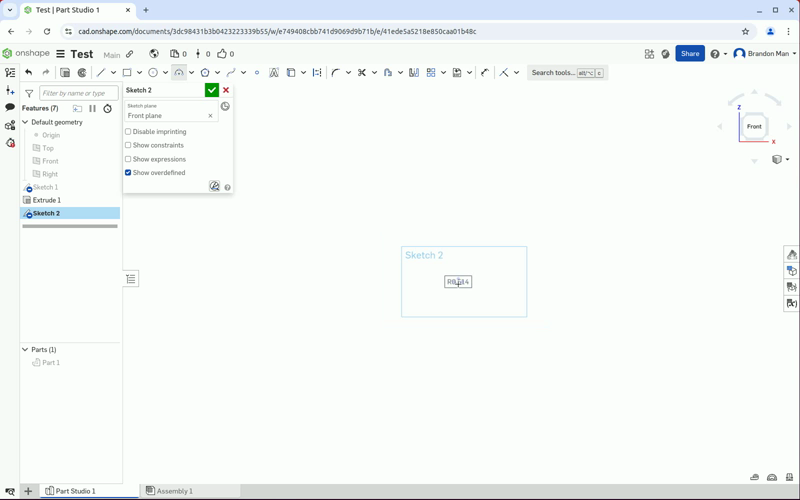
scroll(-6)
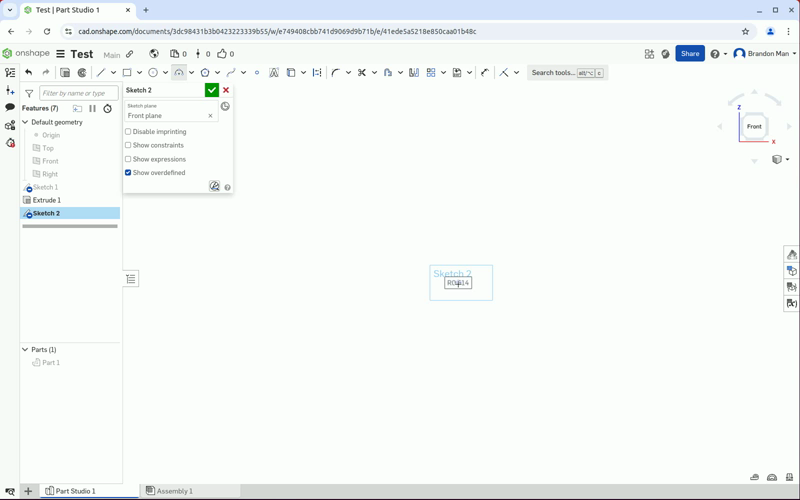
key_up(shift)
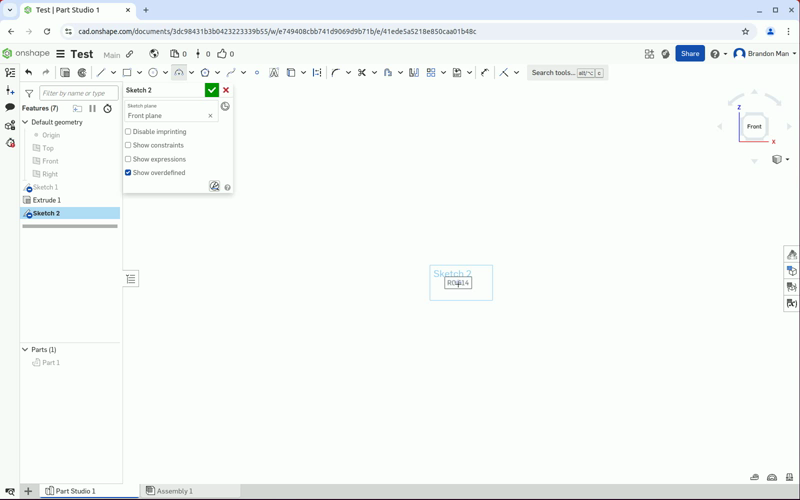
key(esc)
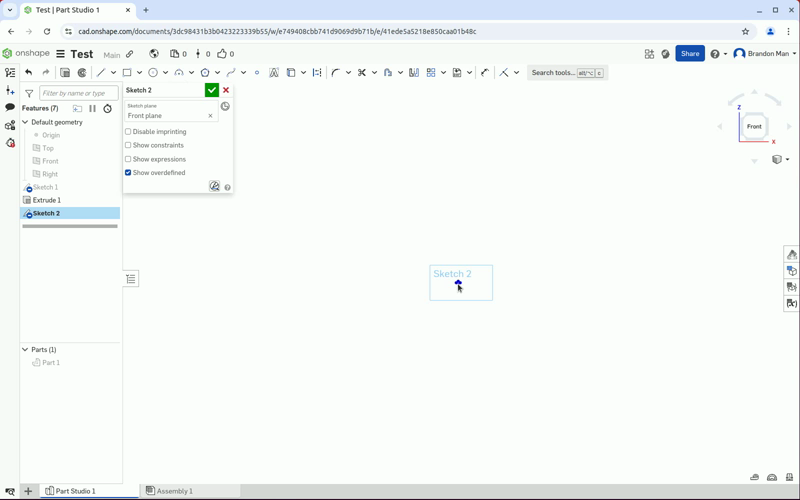
key(l)
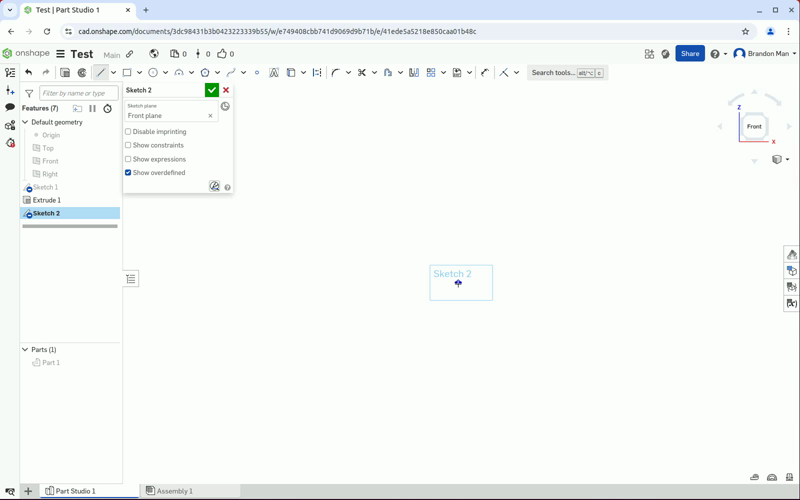
mouse_move(460, 282)
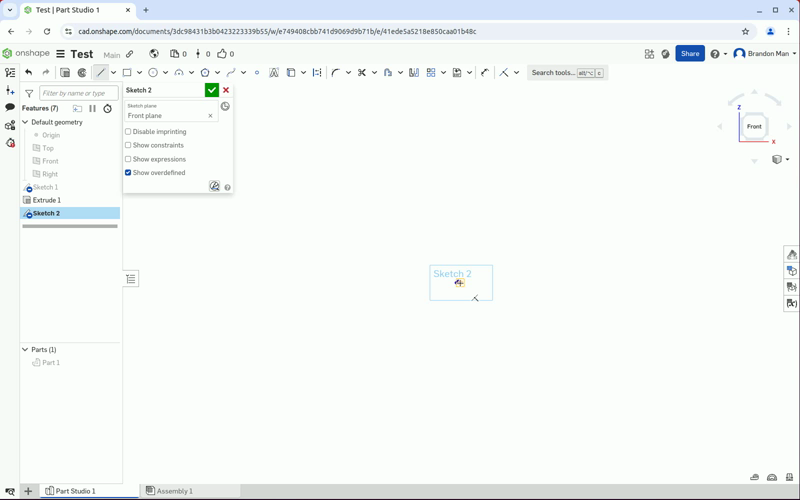
scroll(6)
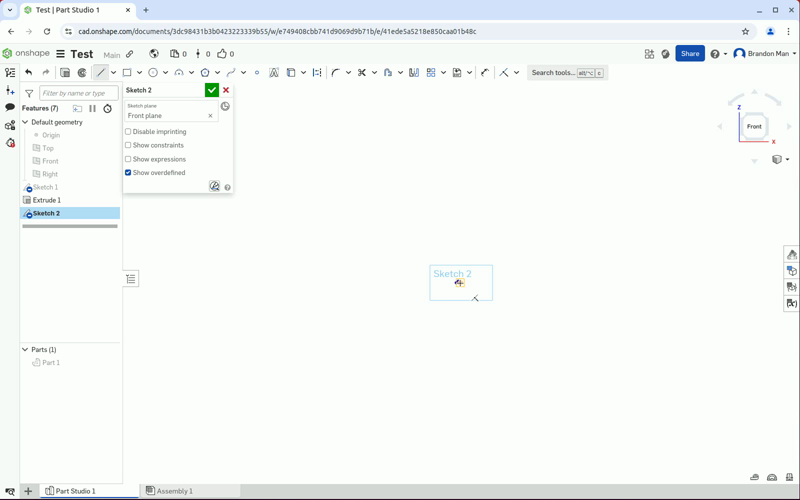
scroll(6)
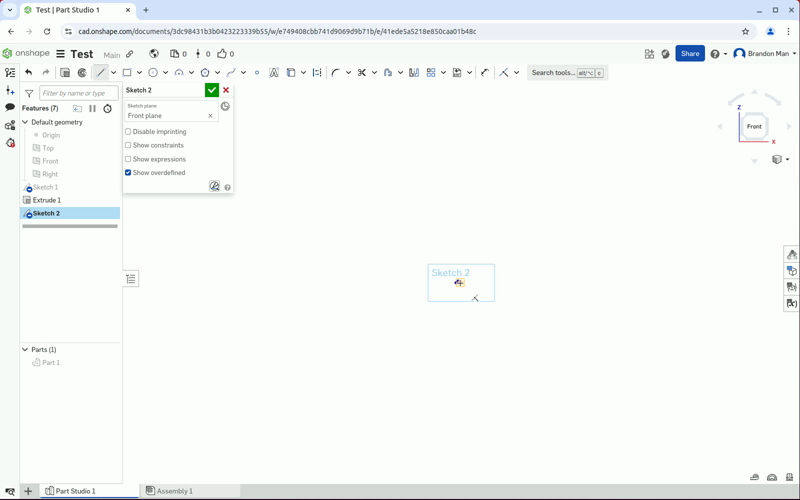
scroll(6)
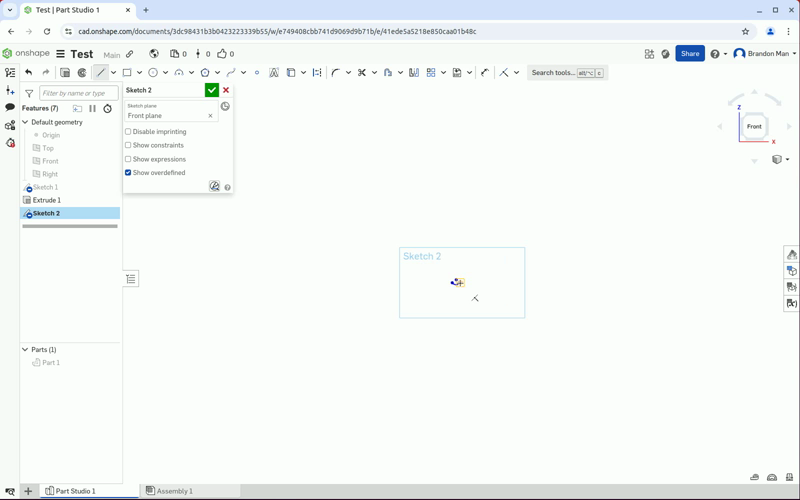
scroll(6)
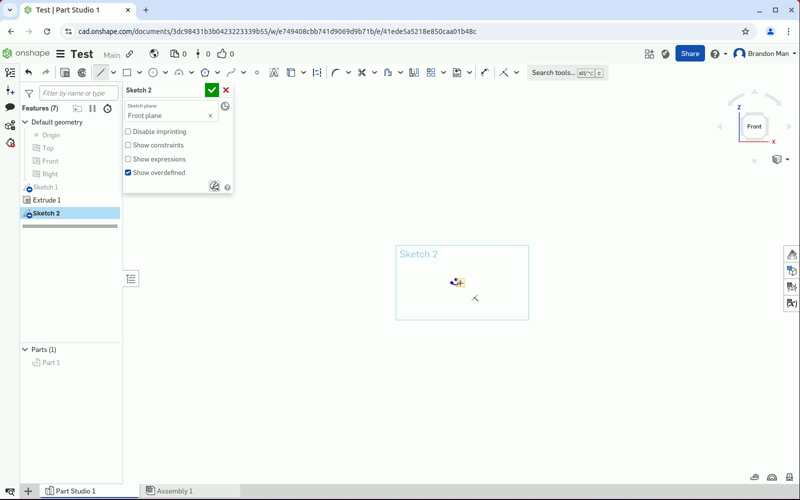
scroll(6)
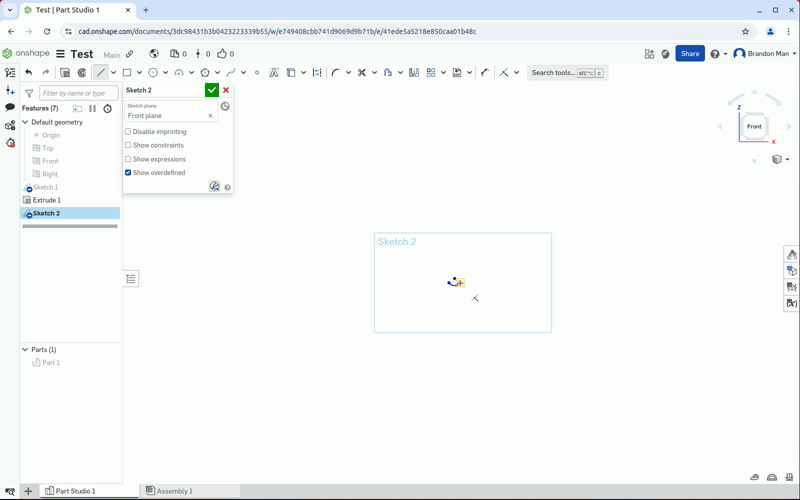
scroll(6)
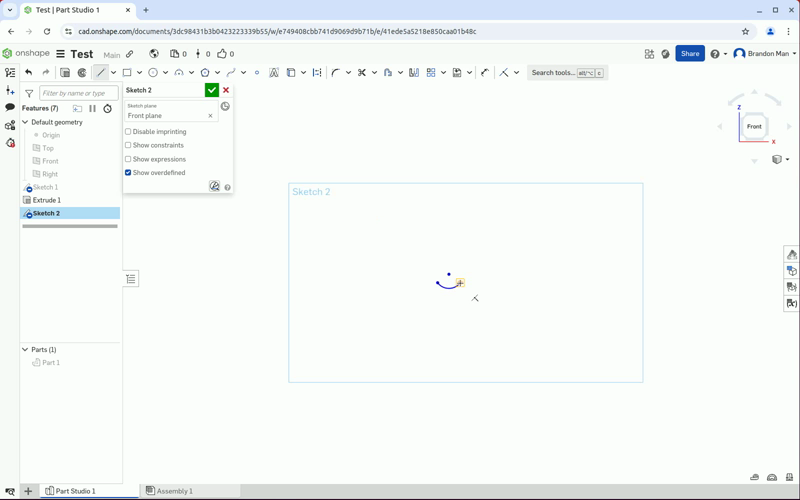
scroll(6)
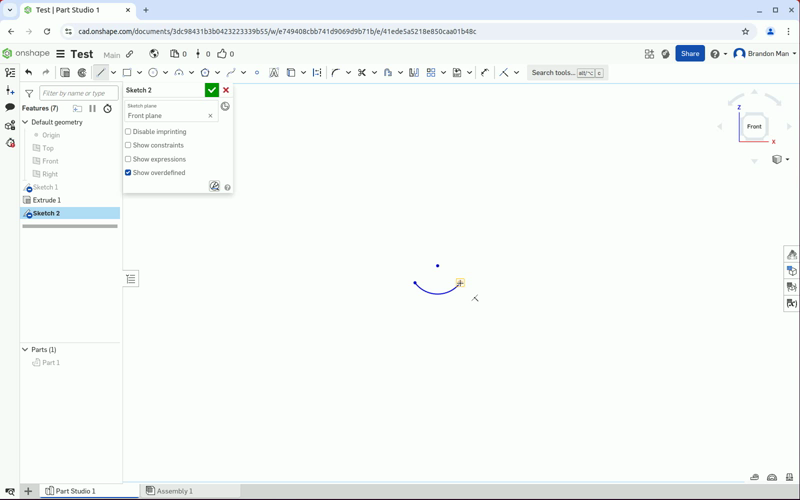
click(460, 282)
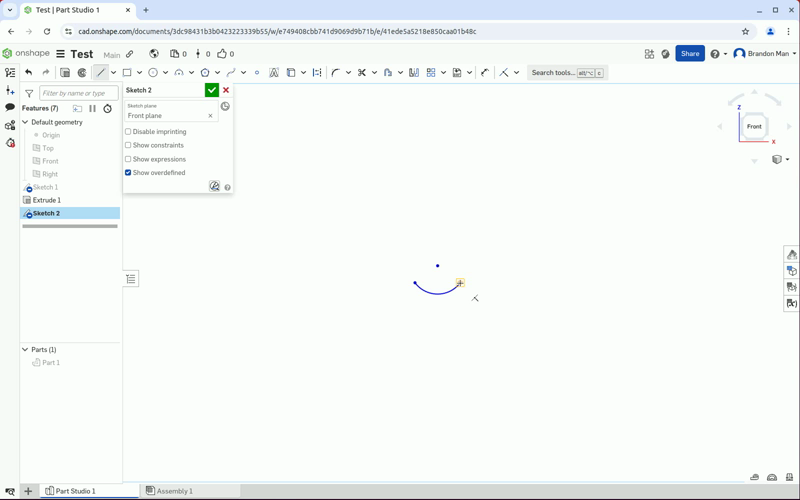
scroll(-6)
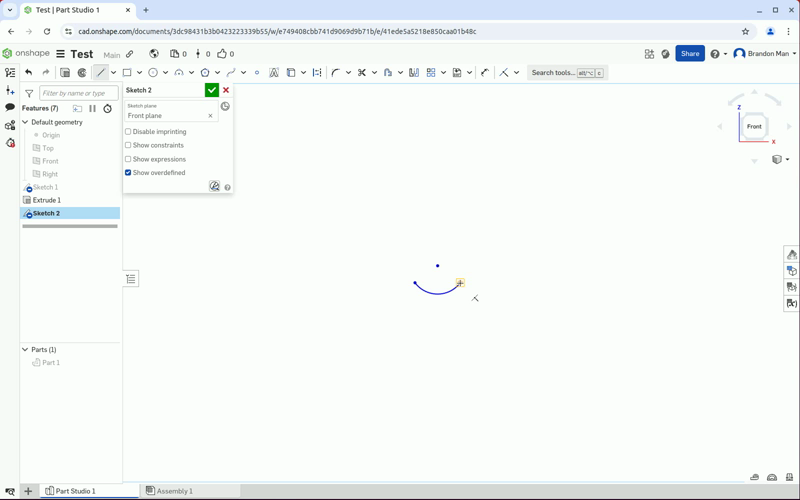
scroll(-6)
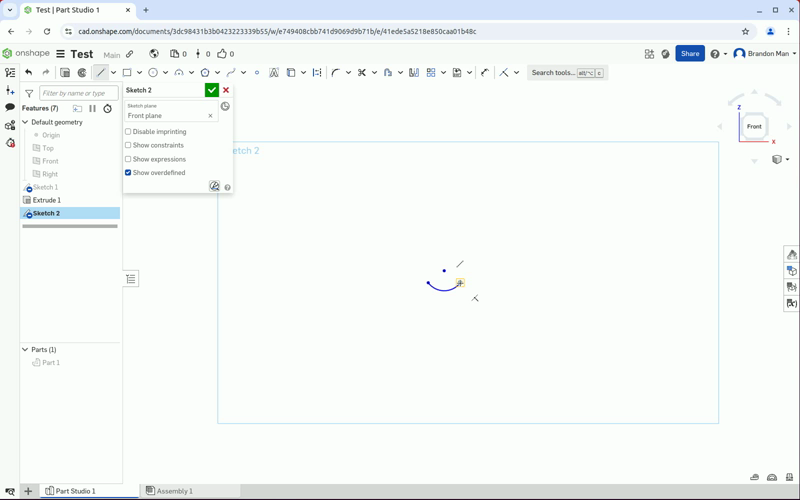
scroll(-6)
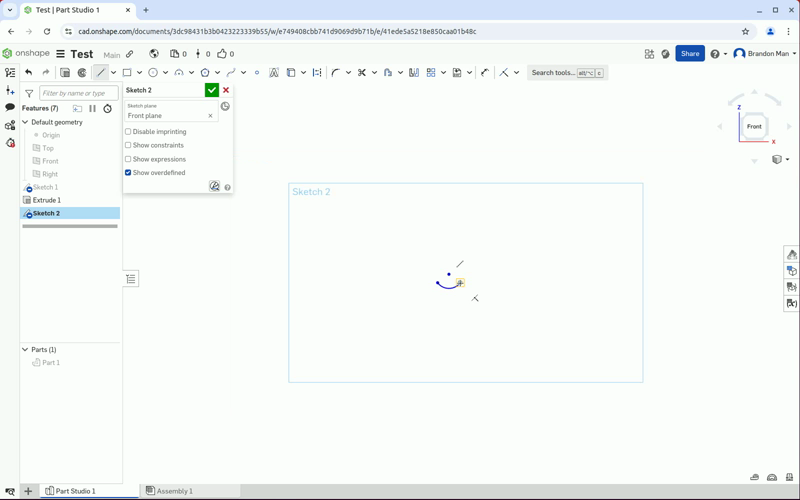
scroll(-6)
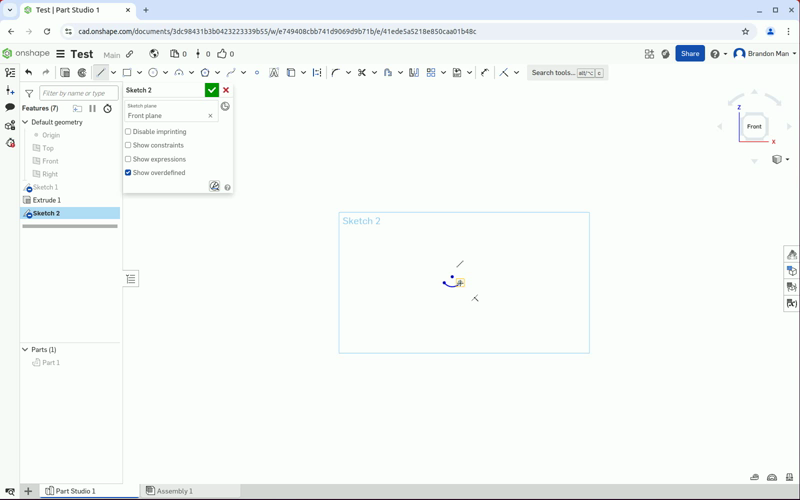
scroll(-6)
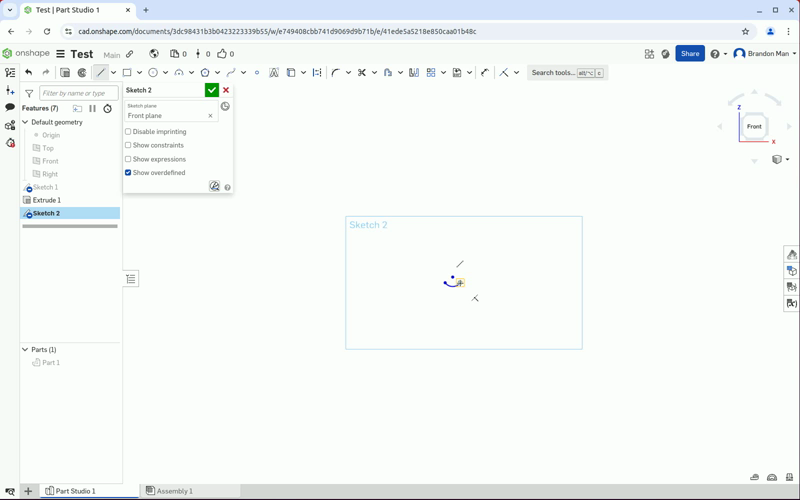
scroll(-6)
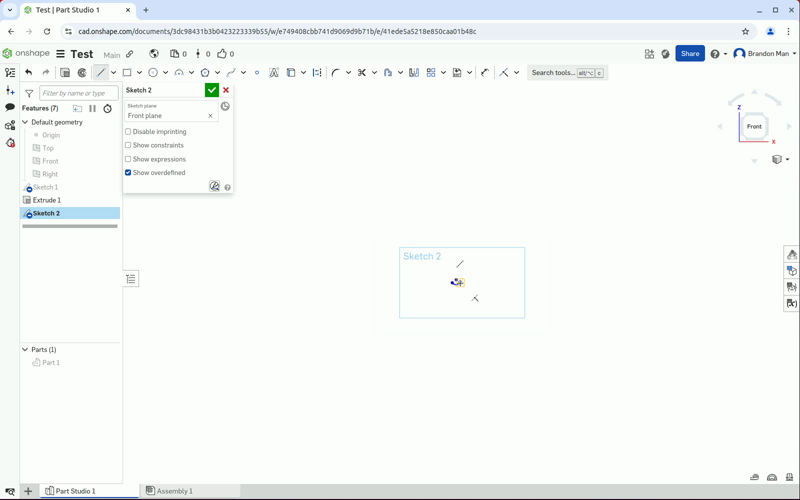
scroll(-6)
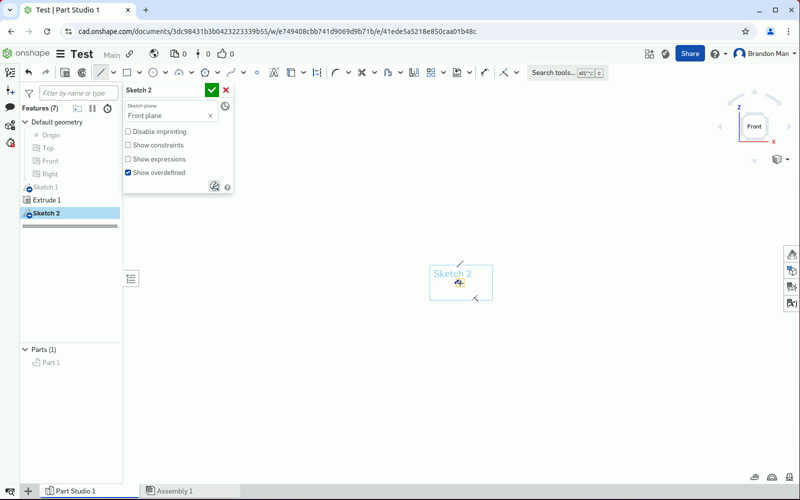
key_down(shift)
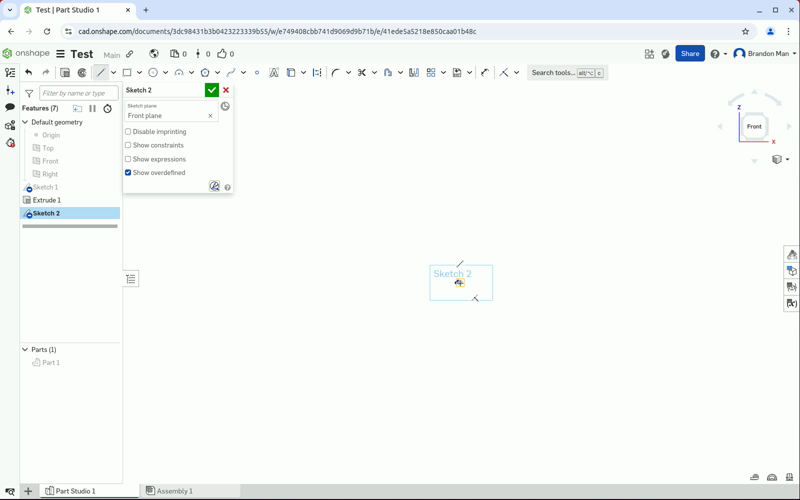
mouse_move(490, 282)
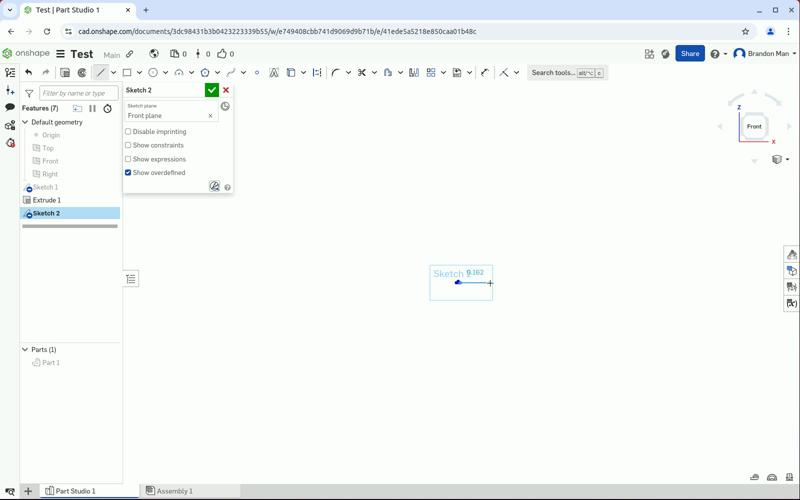
mouse_move(460, 226)
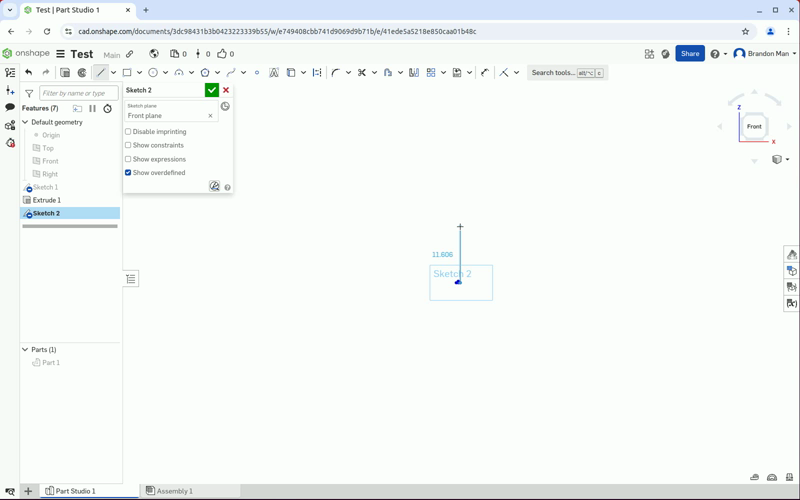
scroll(6)
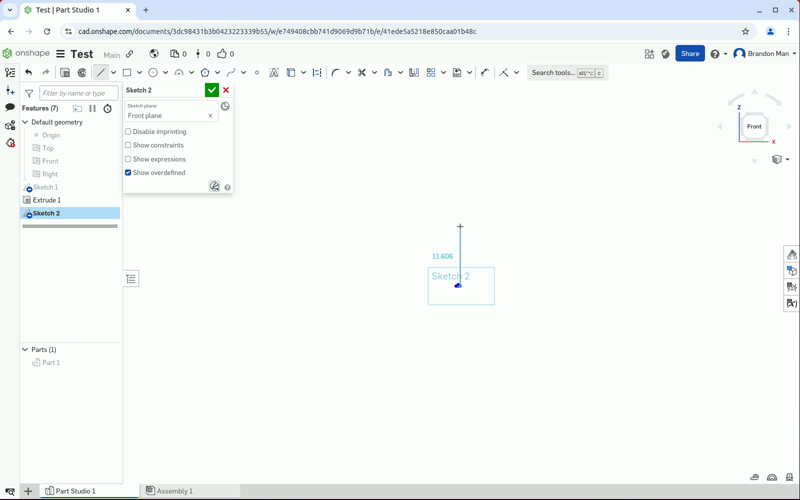
scroll(6)
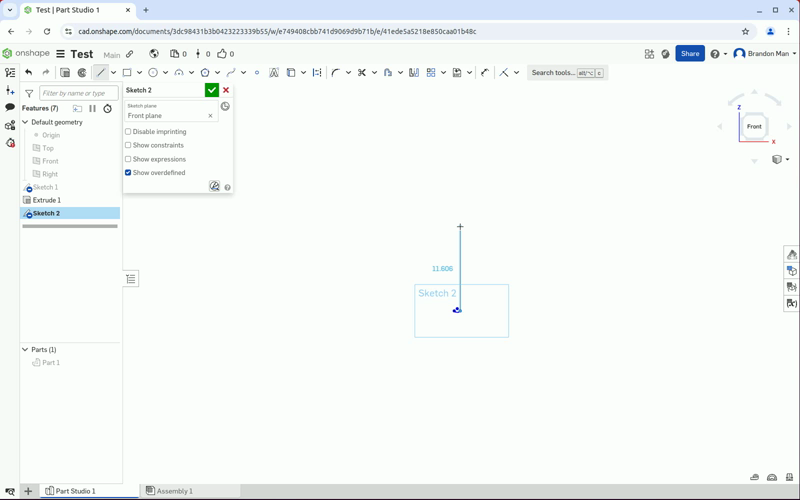
scroll(6)
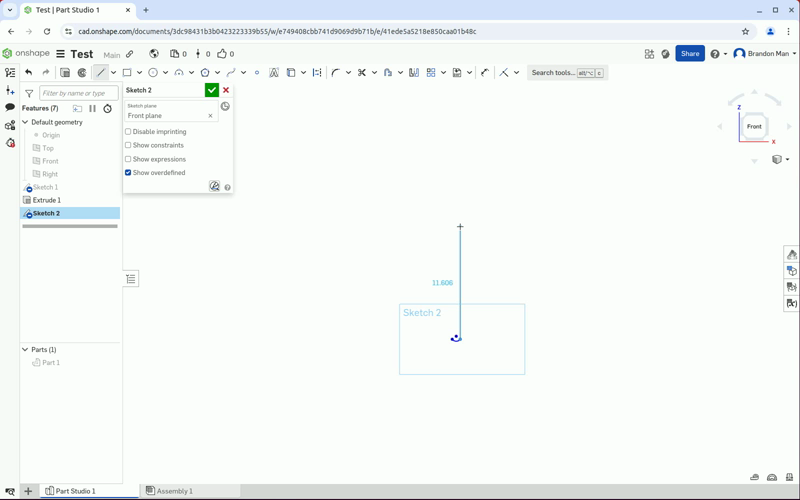
scroll(6)
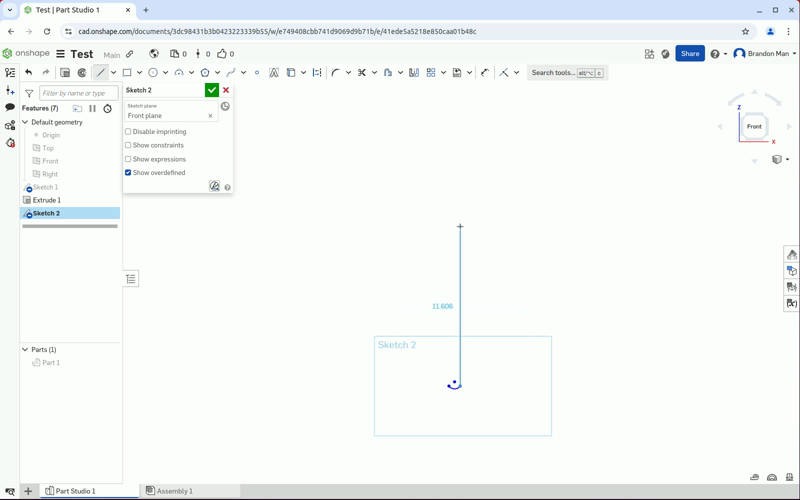
scroll(6)
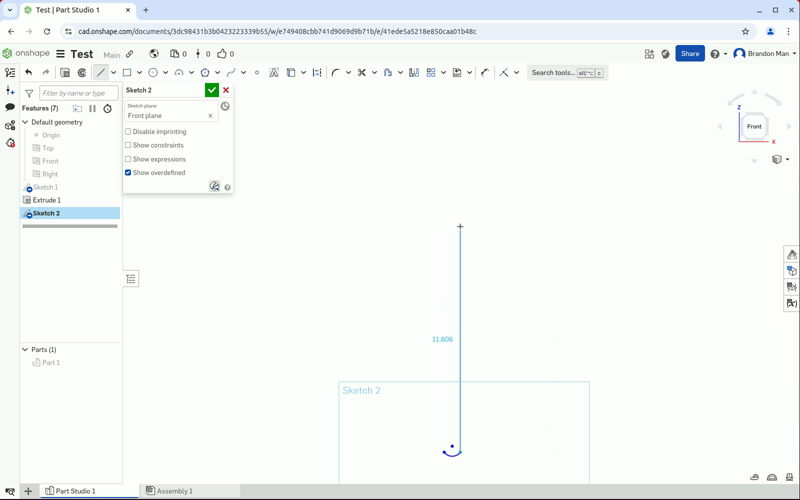
scroll(6)
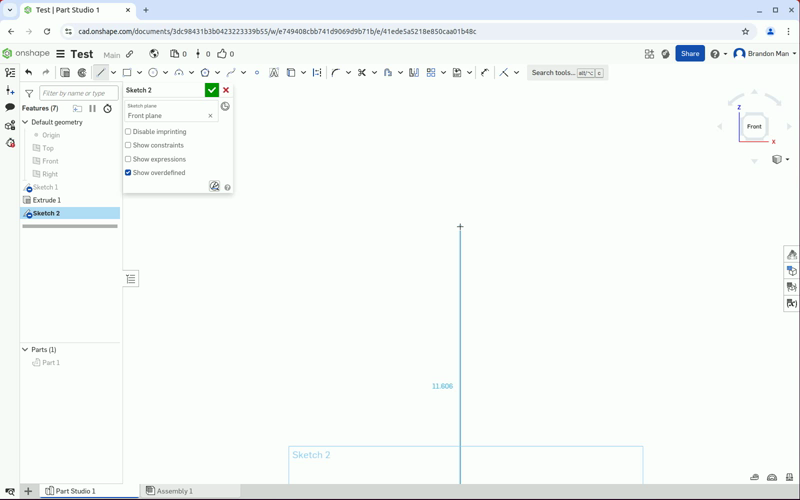
scroll(6)
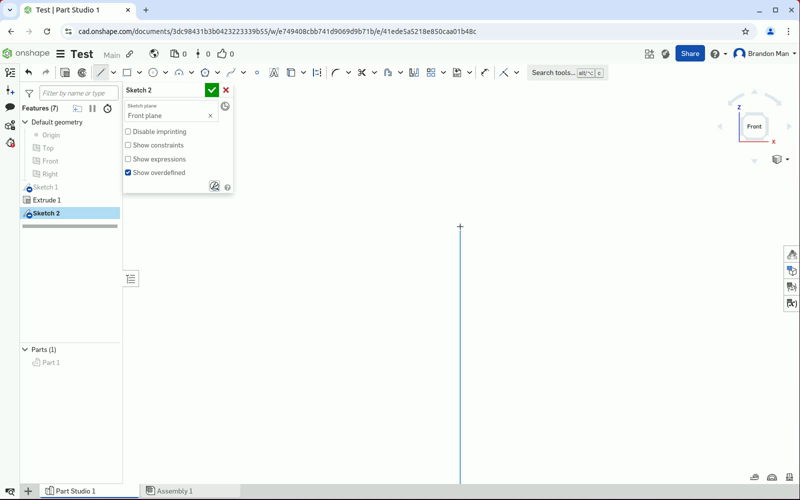
click(460, 226)
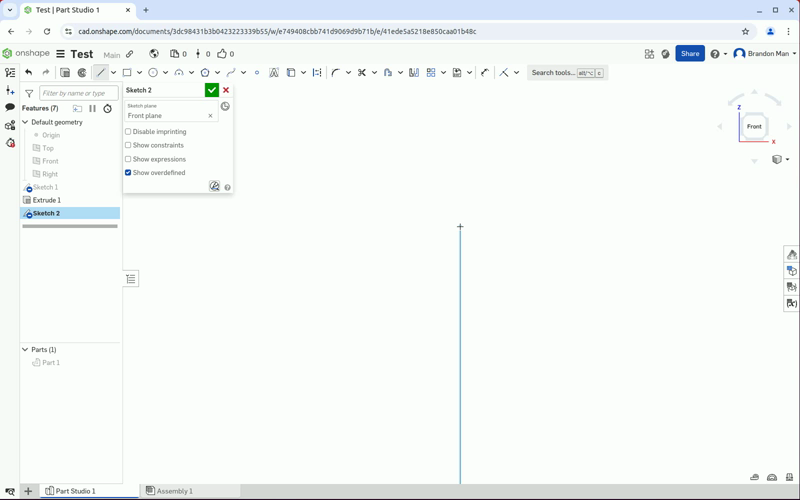
scroll(-6)
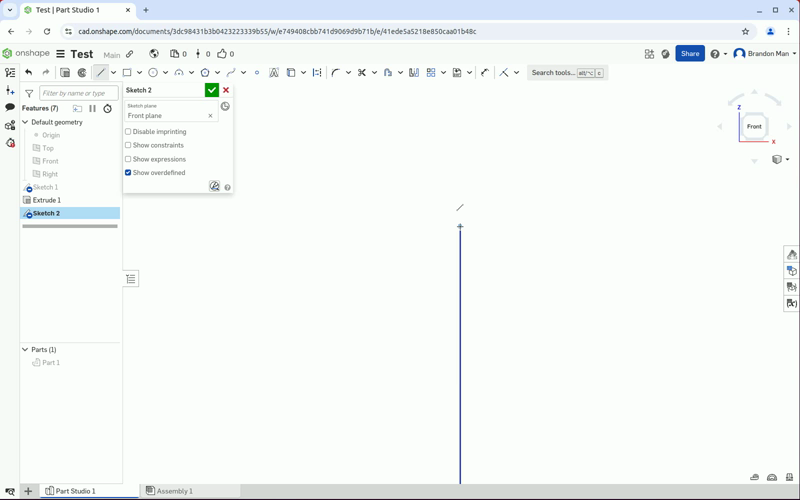
scroll(-6)
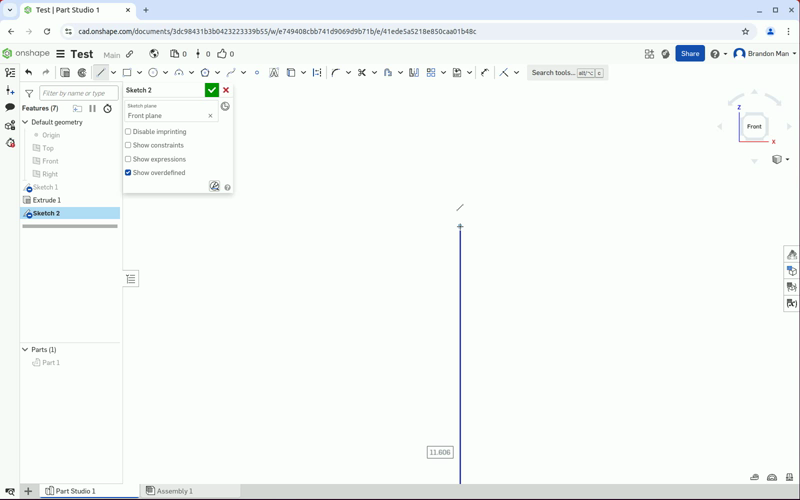
scroll(-6)
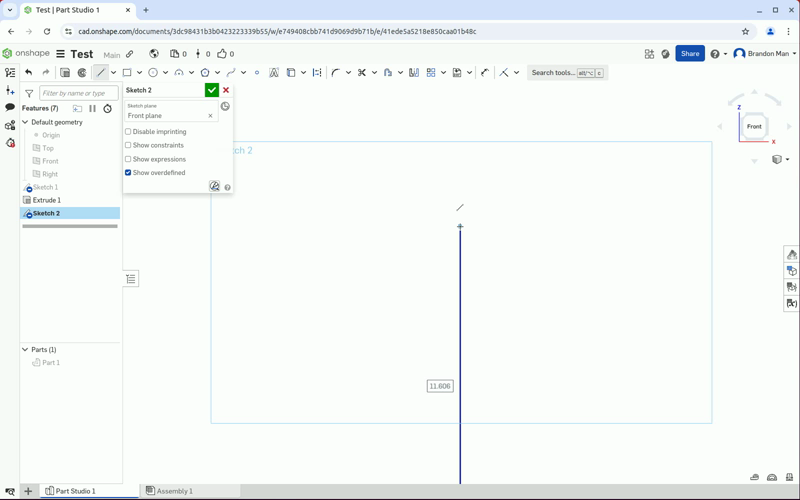
scroll(-6)
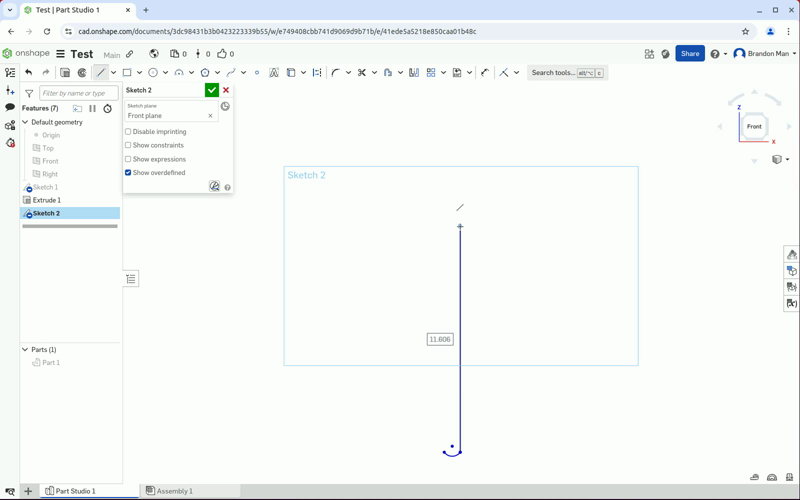
scroll(-6)
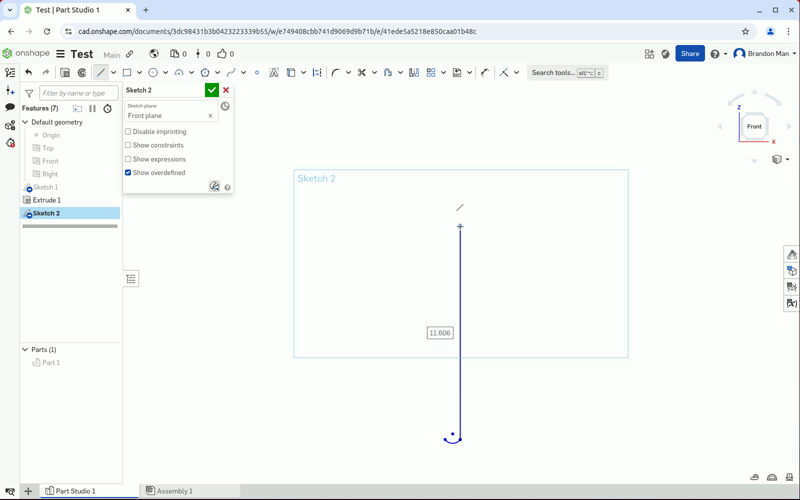
scroll(-6)
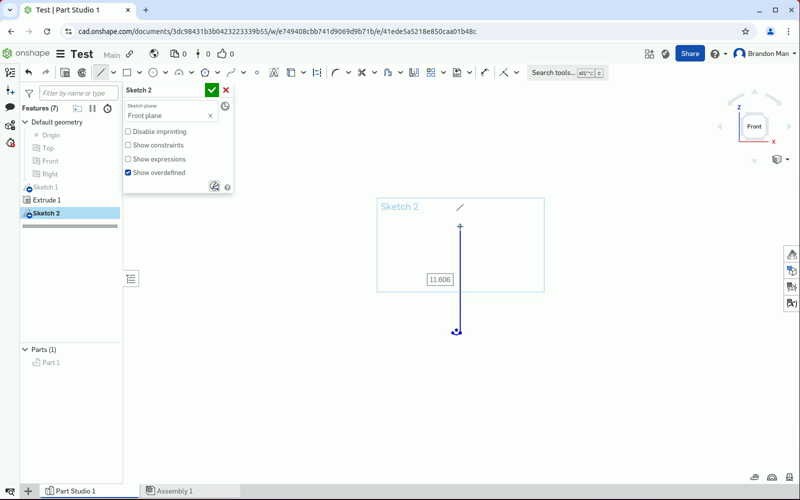
scroll(-6)
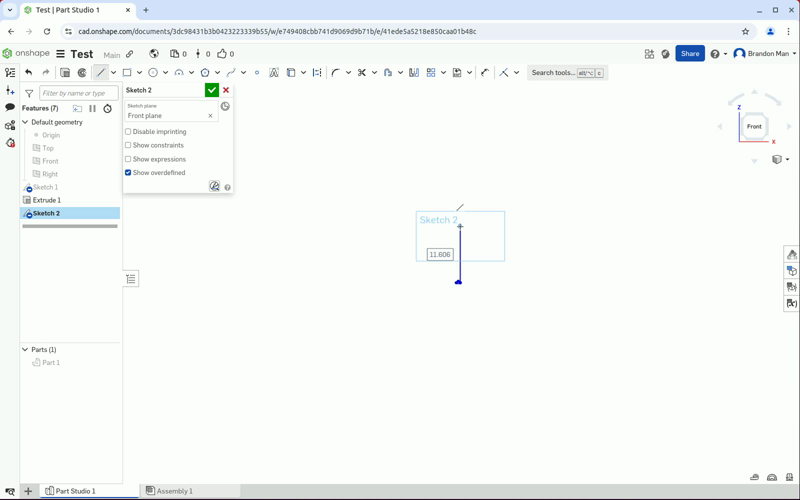
key_up(shift)
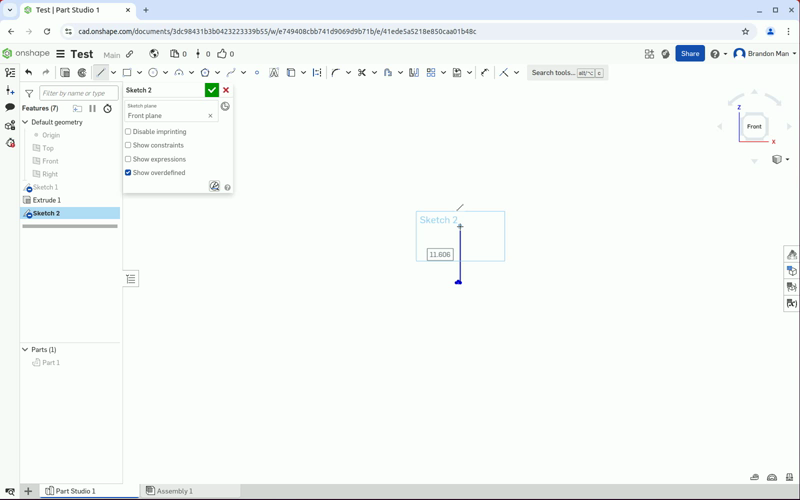
key_down(shift)
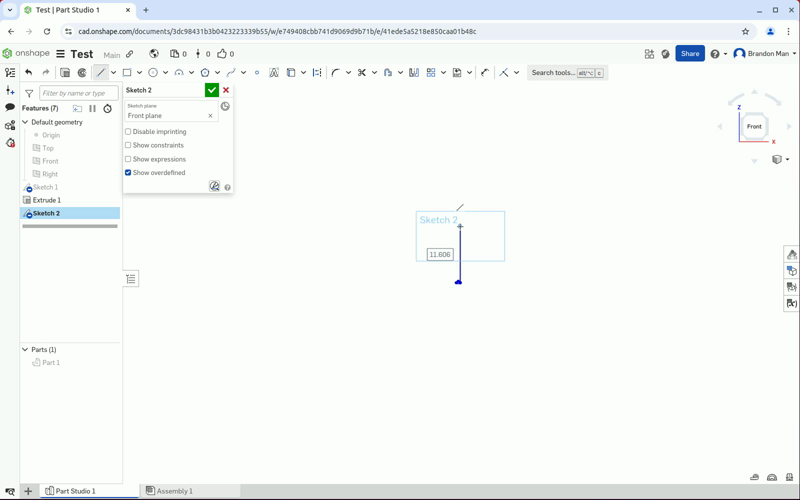
mouse_move(490, 226)
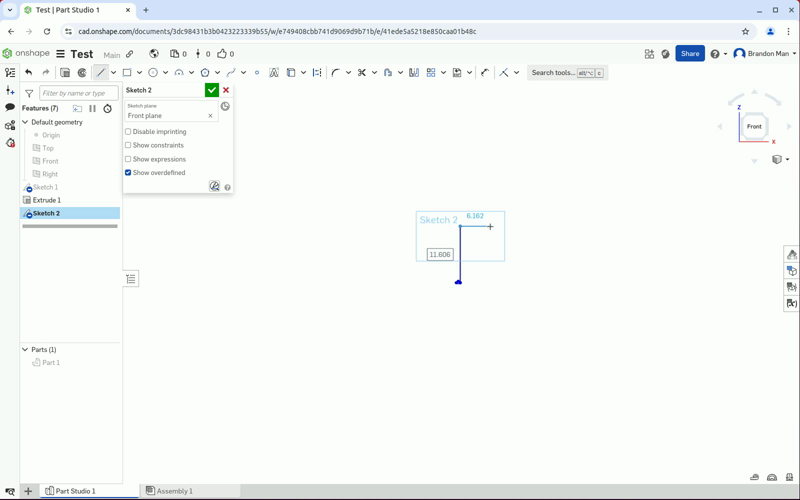
mouse_move(456, 226)
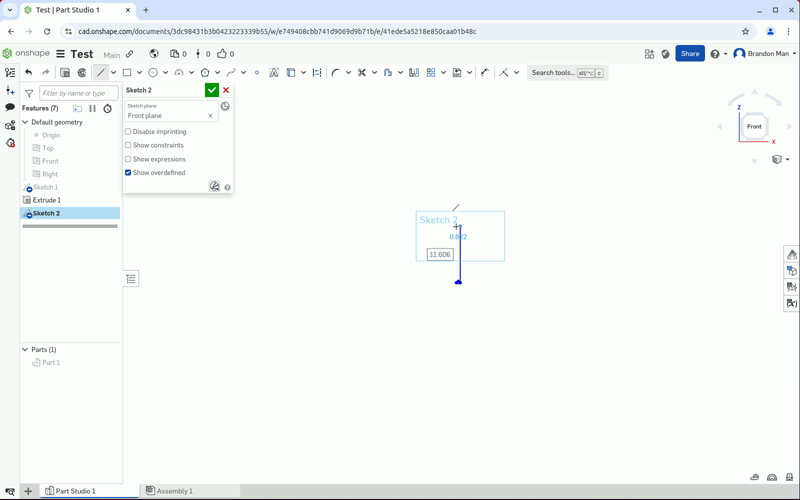
scroll(6)
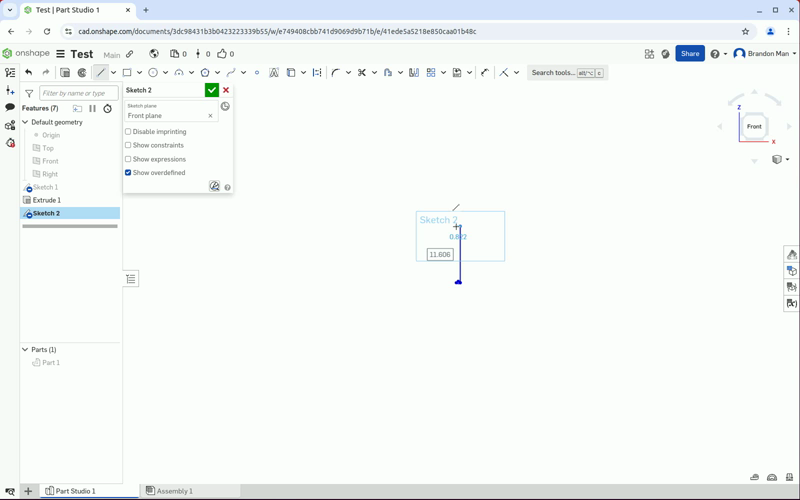
scroll(6)
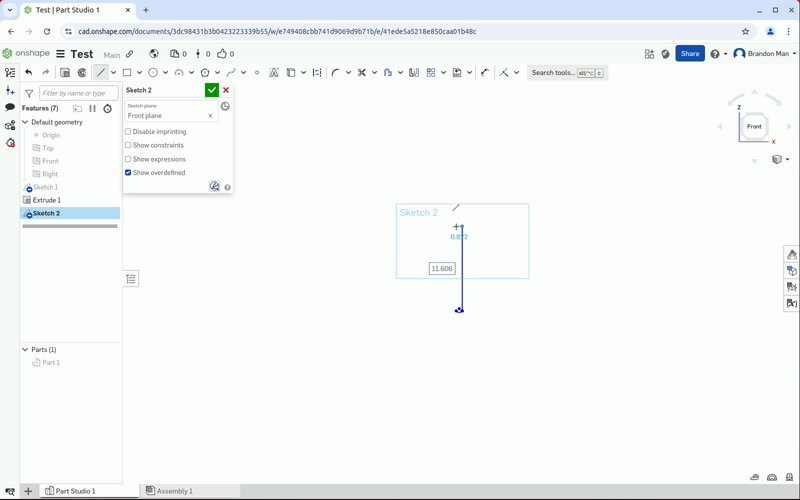
scroll(6)
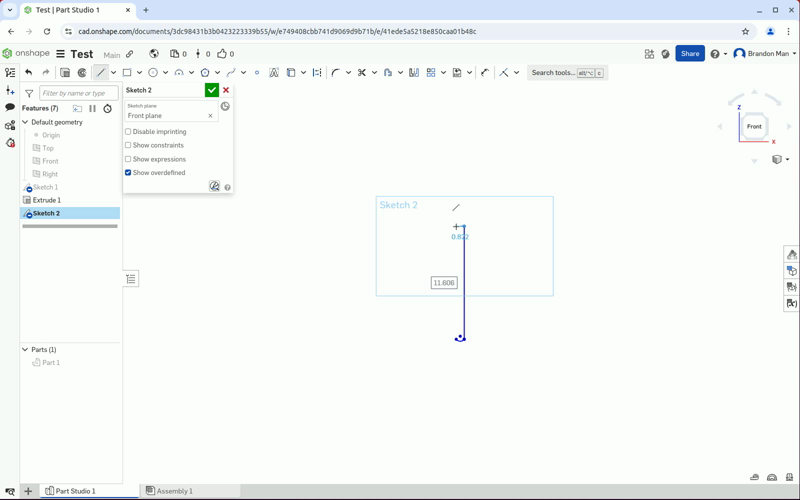
scroll(6)
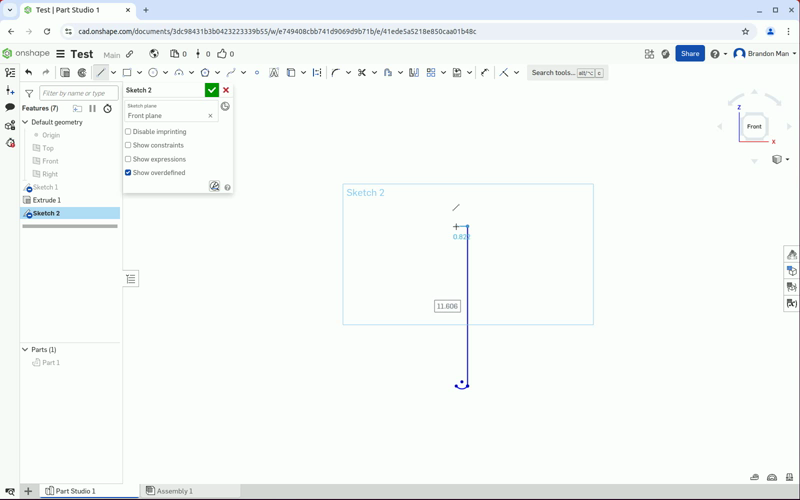
scroll(6)
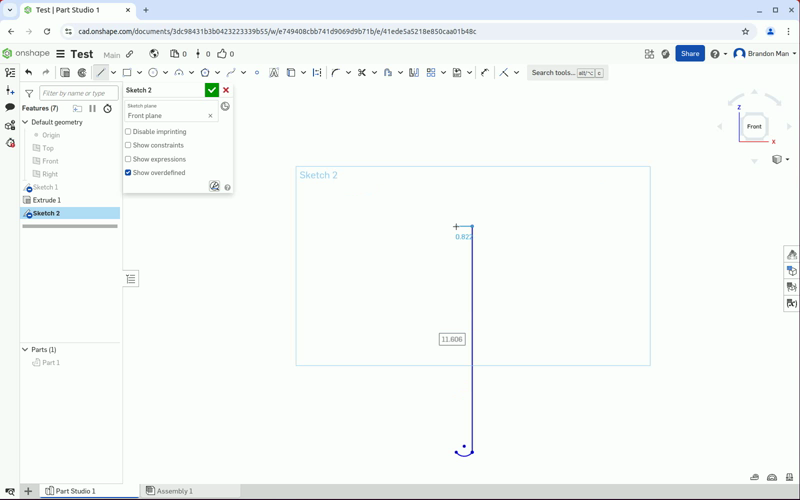
scroll(6)
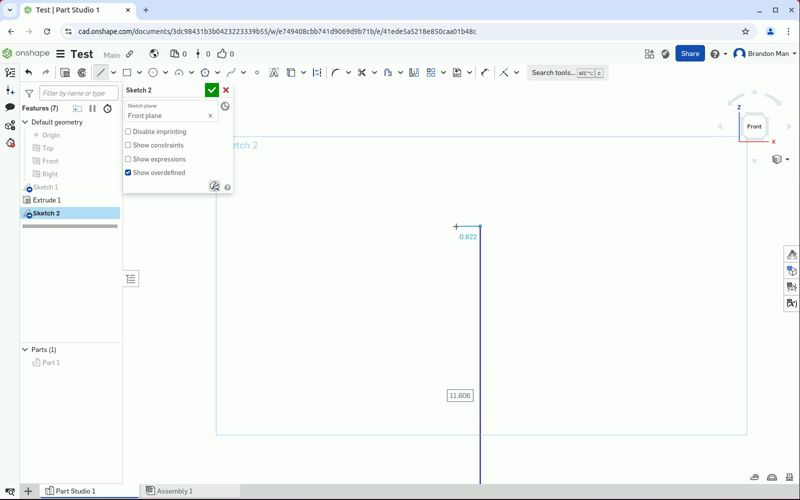
scroll(6)
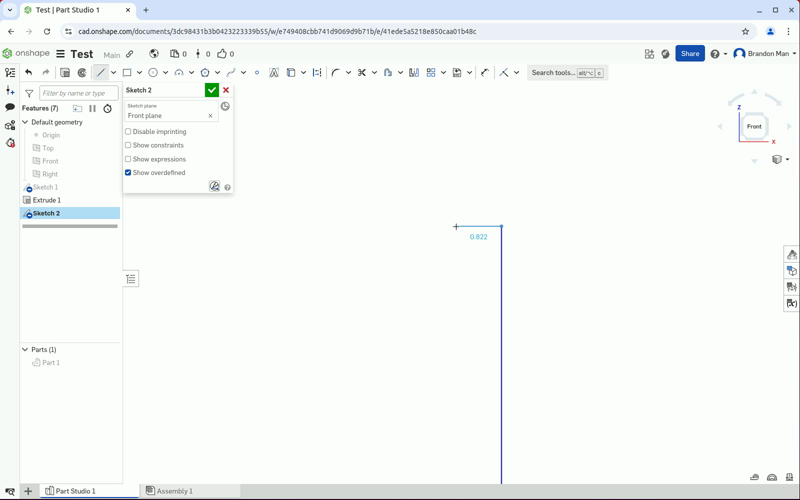
click(456, 226)
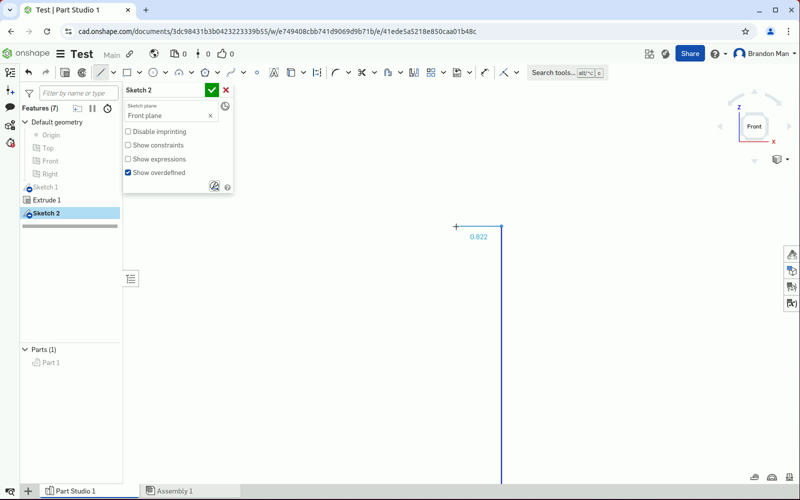
scroll(-6)
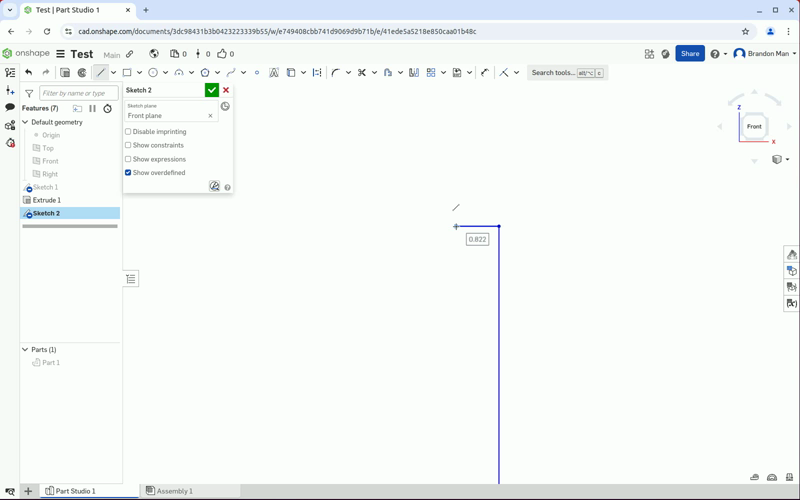
scroll(-6)
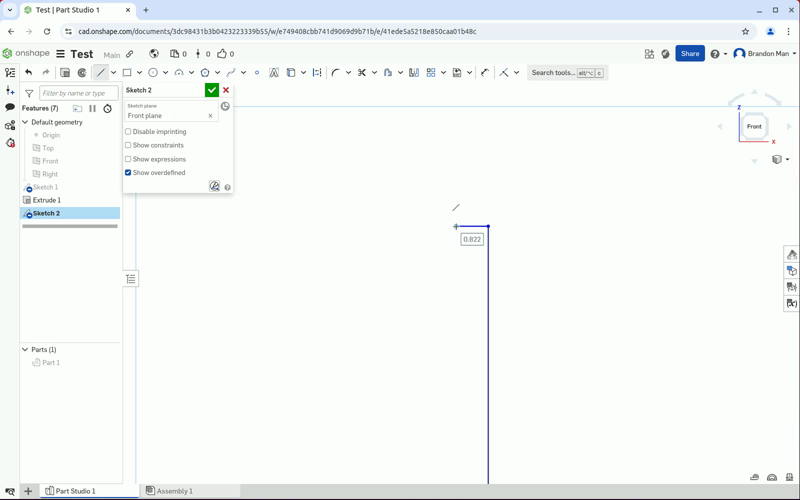
scroll(-6)
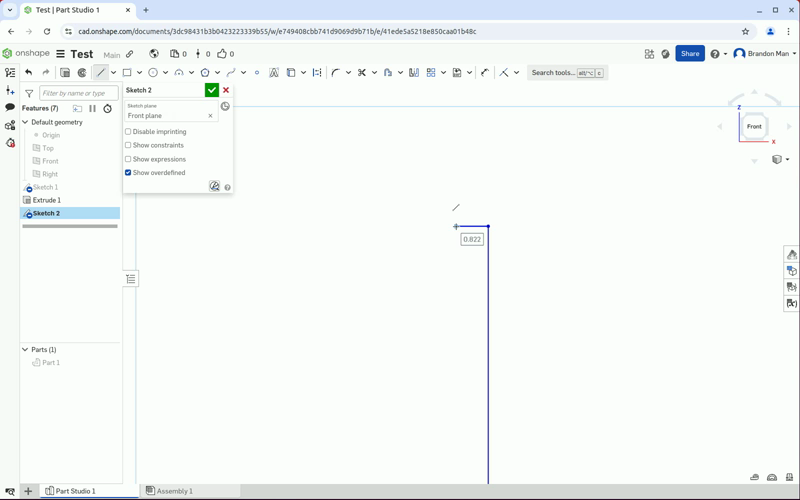
scroll(-6)
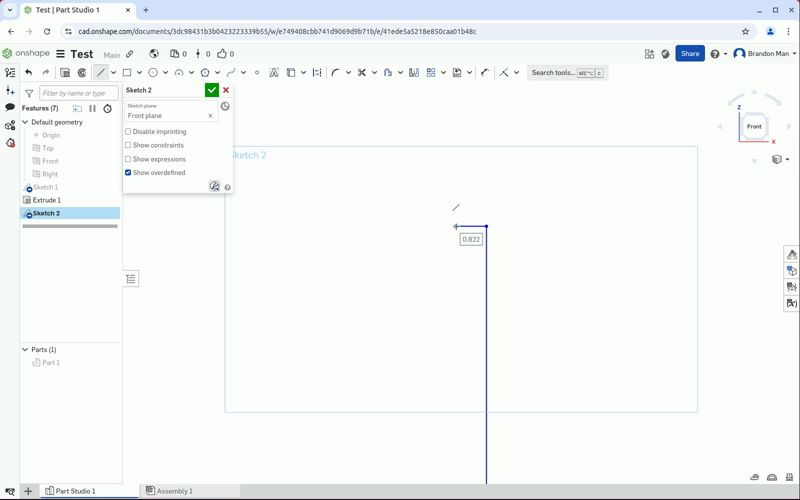
scroll(-6)
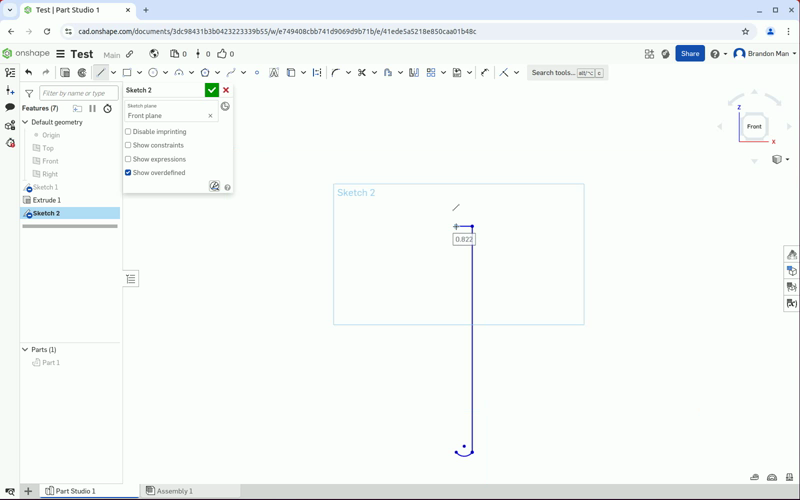
scroll(-6)
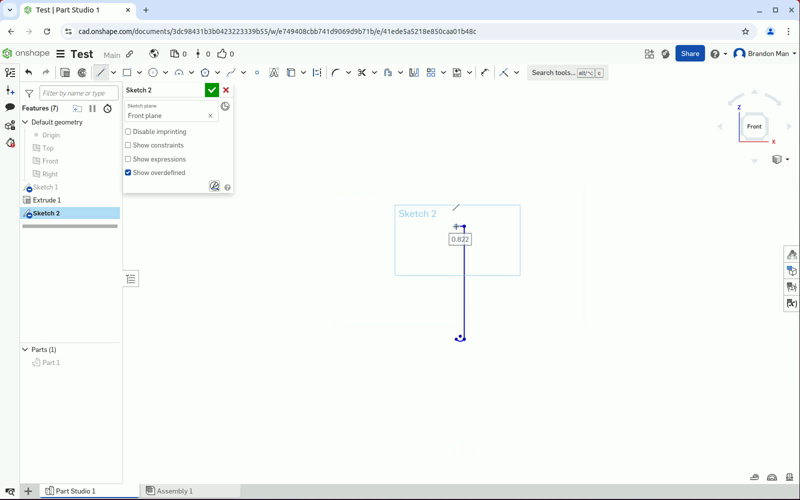
scroll(-6)
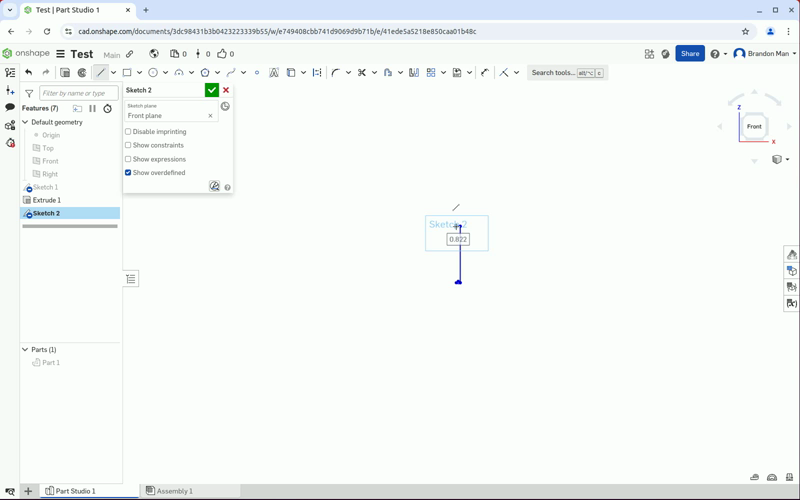
key_up(shift)
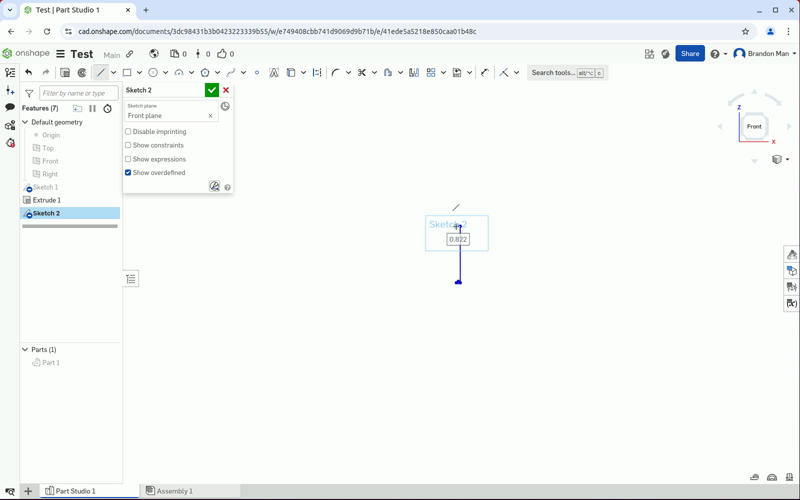
mouse_move(486, 226)
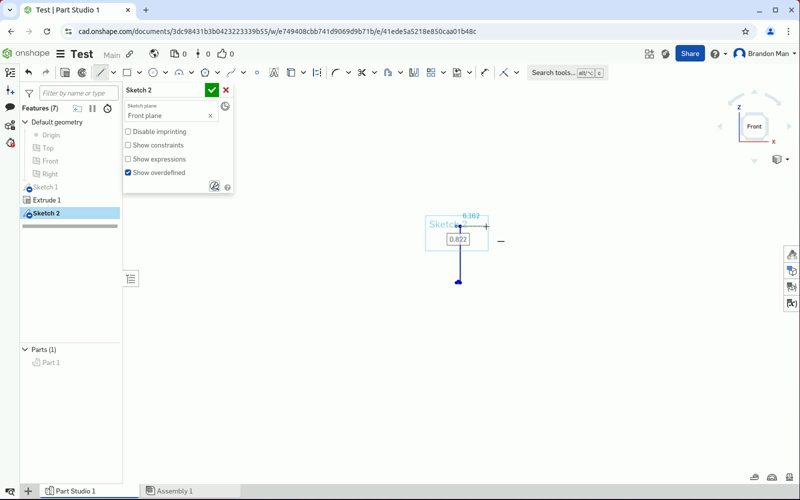
key_down(shift)
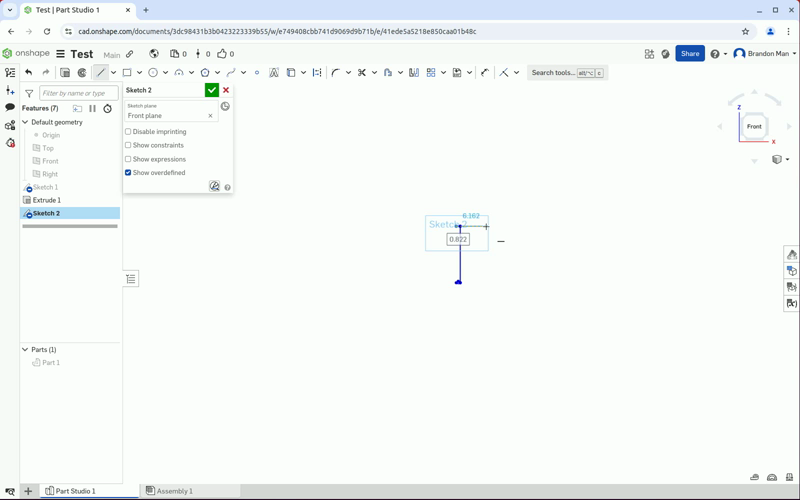
mouse_move(456, 282)
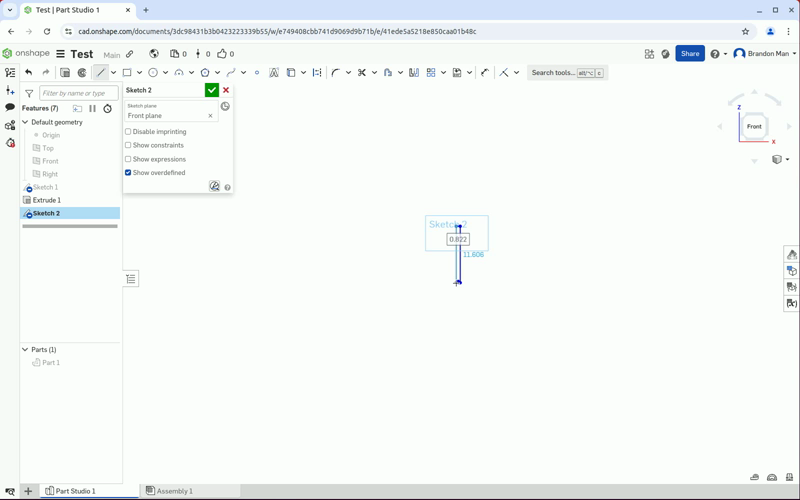
scroll(6)
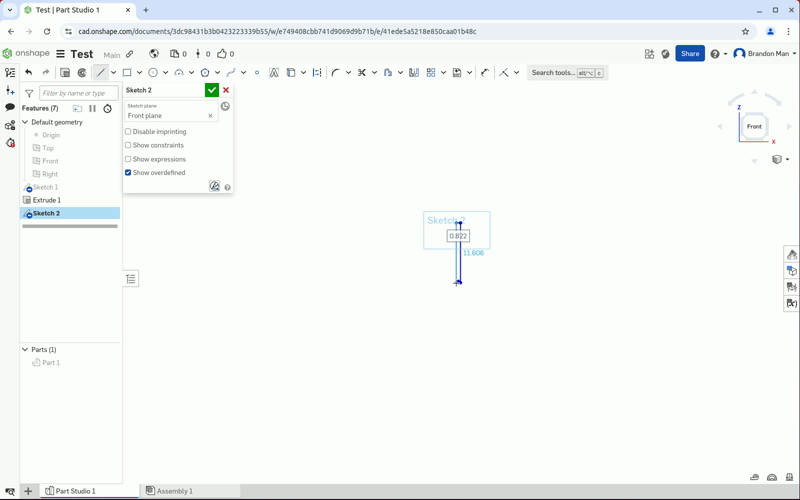
scroll(6)
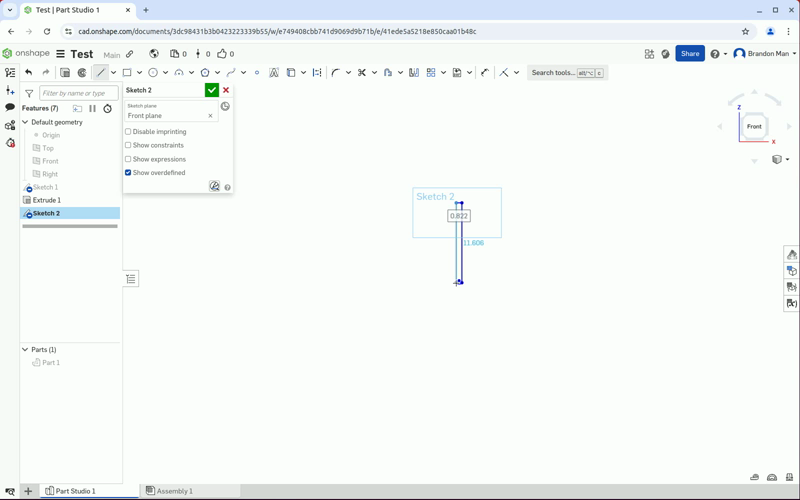
scroll(6)
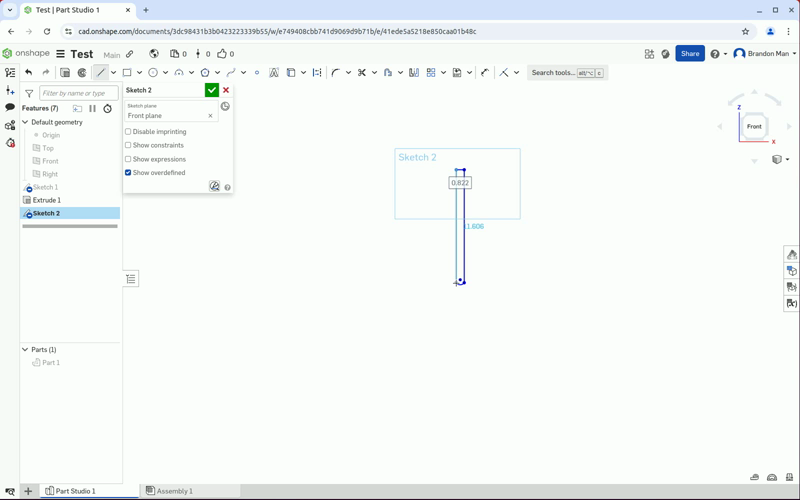
scroll(6)
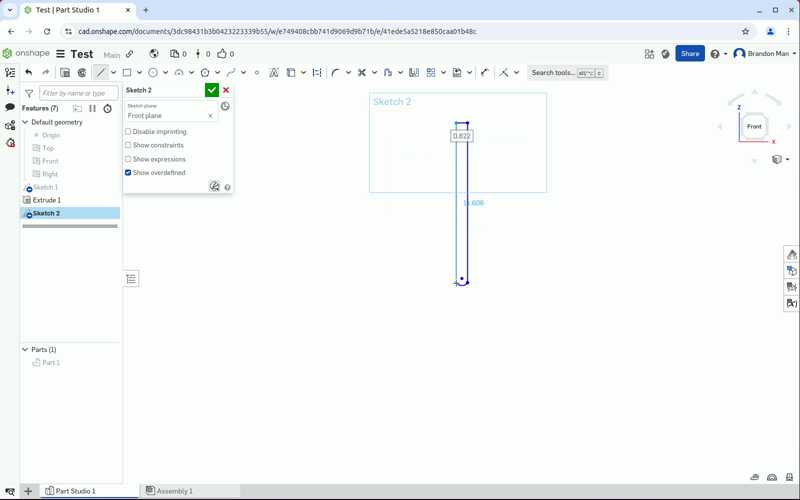
scroll(6)
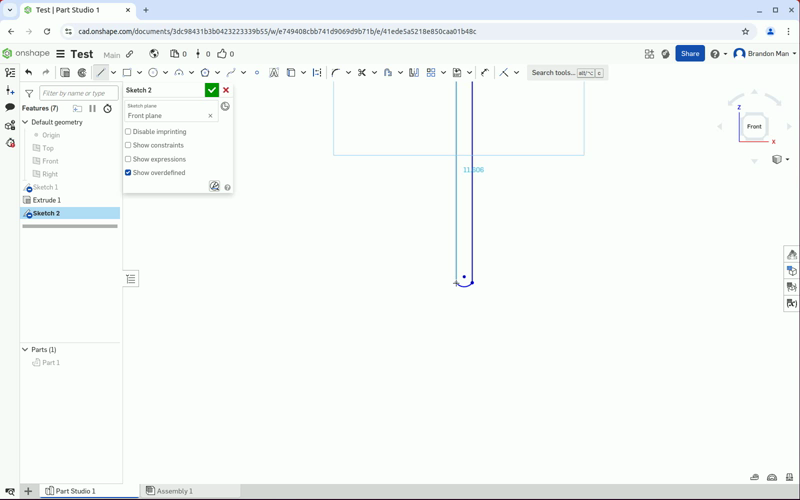
scroll(6)
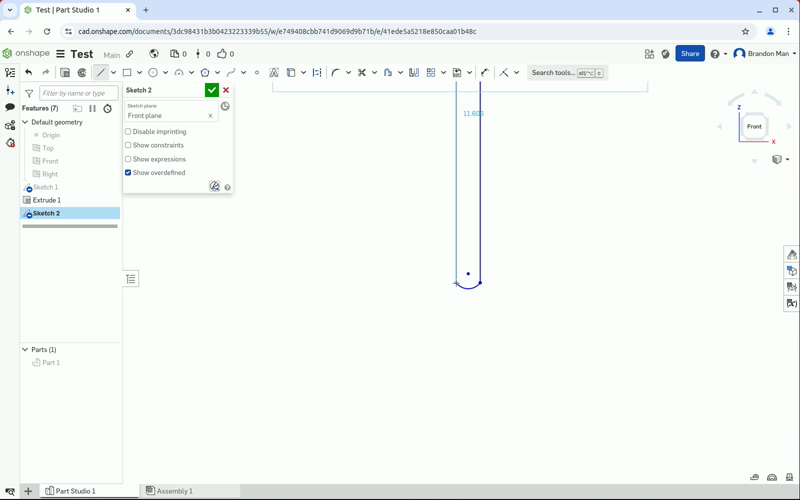
scroll(6)
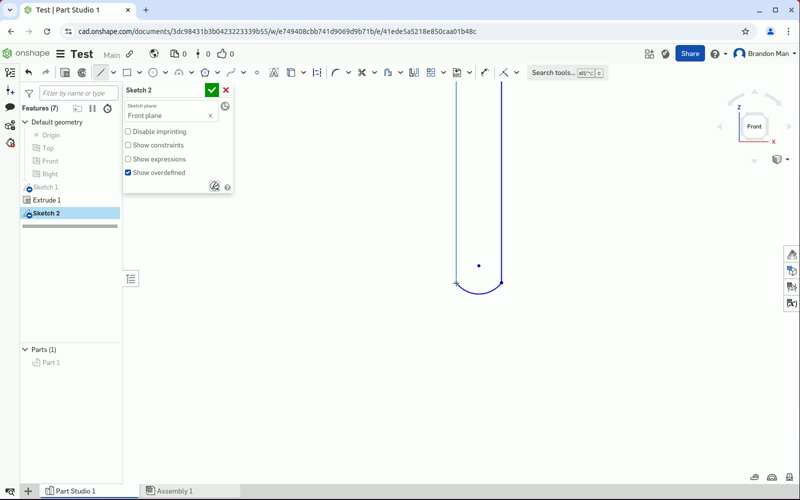
key_up(shift)
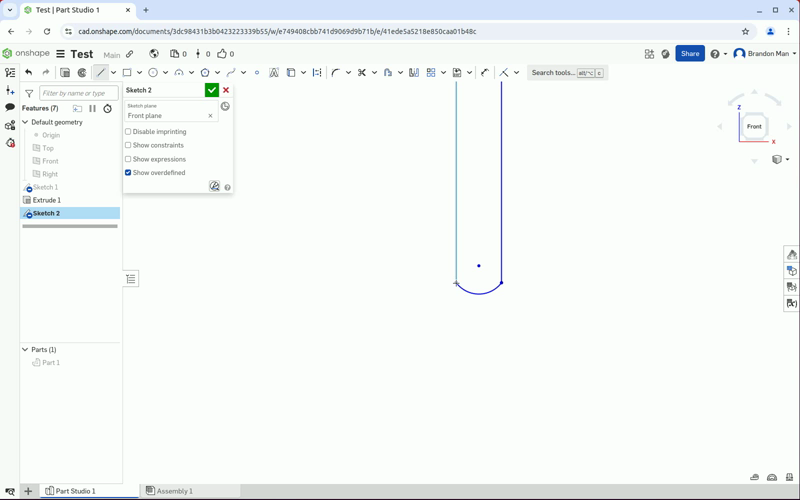
click(456, 282)
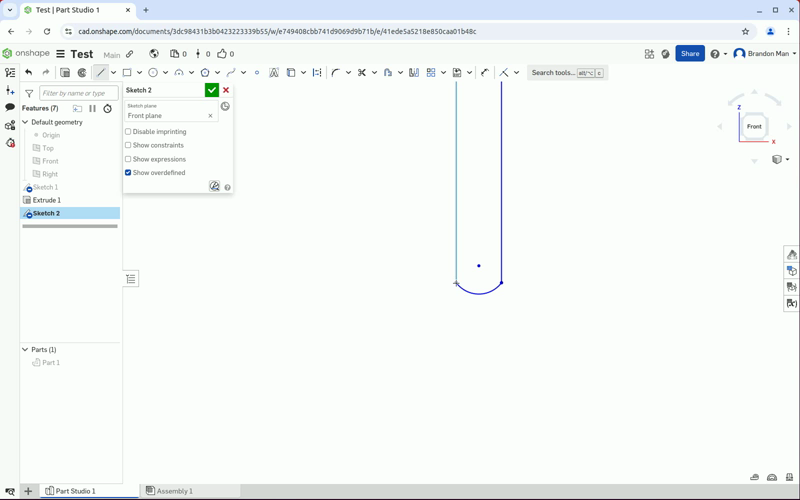
scroll(-6)
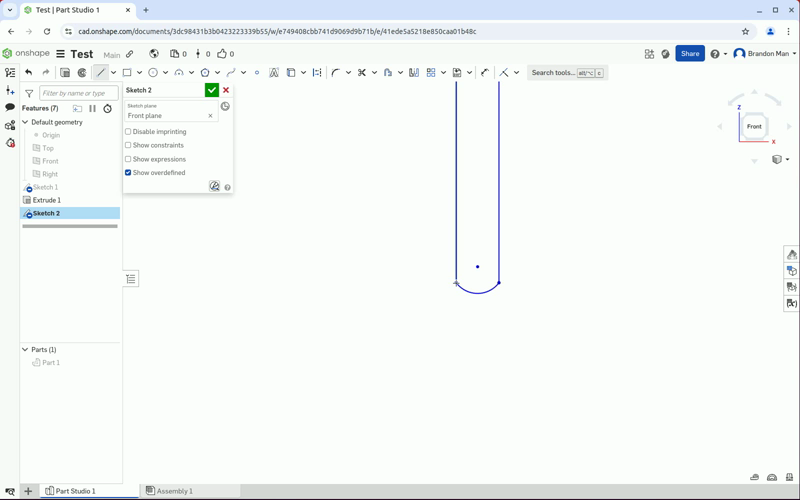
scroll(-6)
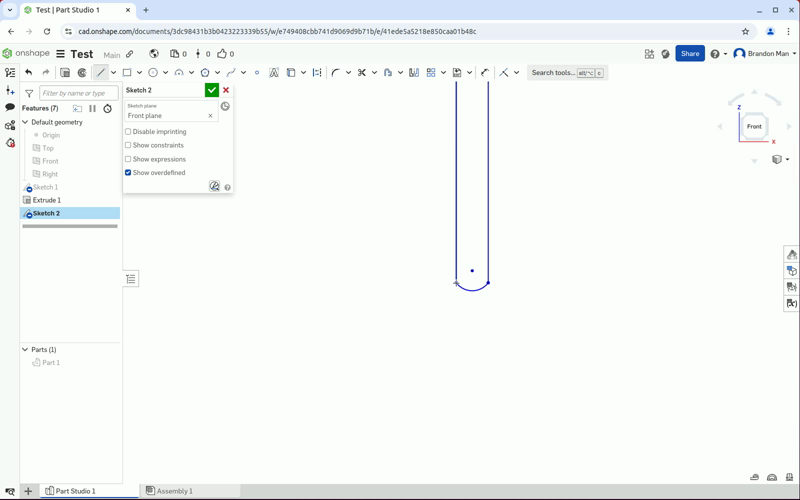
scroll(-6)
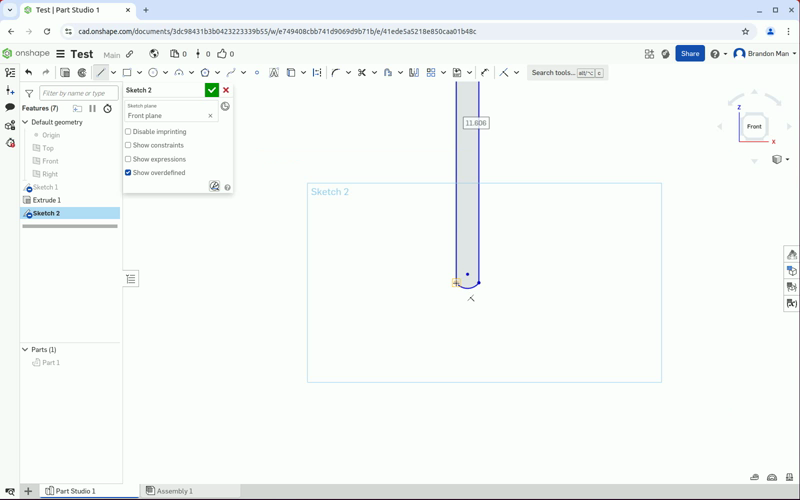
scroll(-6)
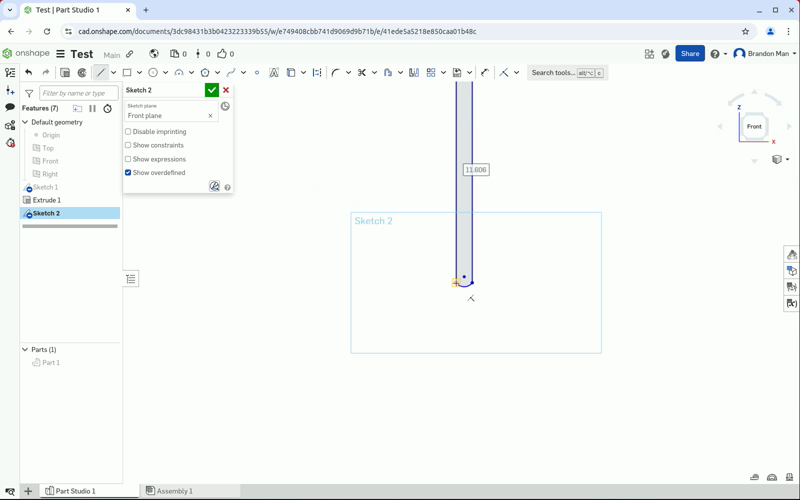
scroll(-6)
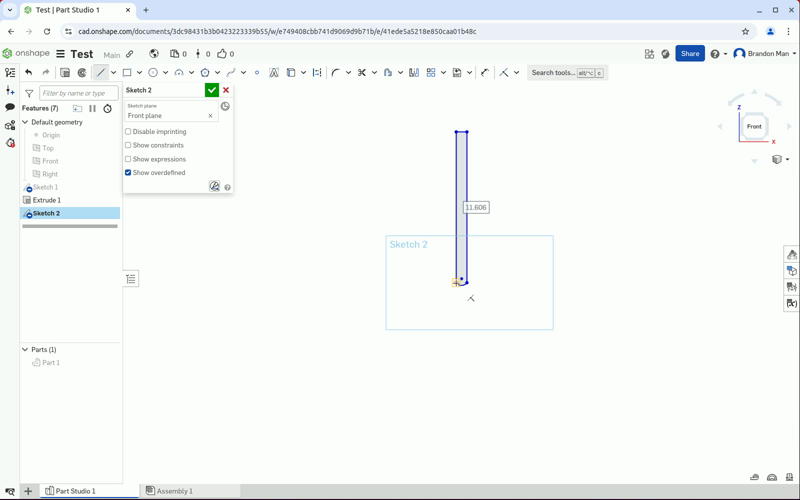
scroll(-6)
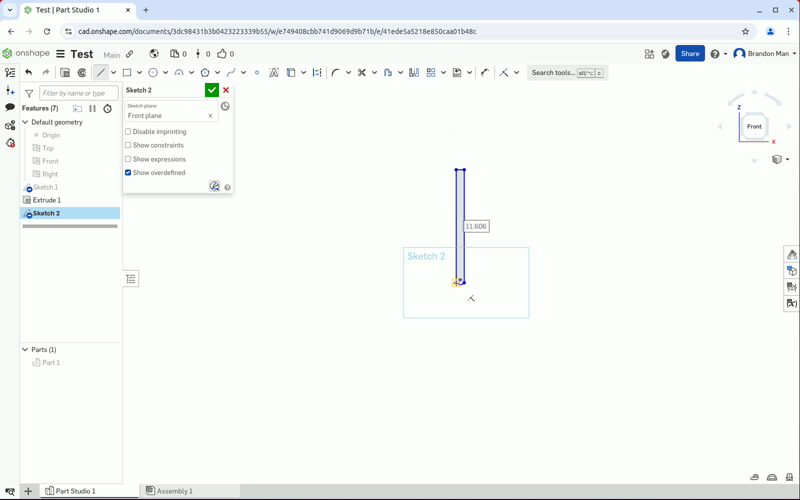
scroll(-6)
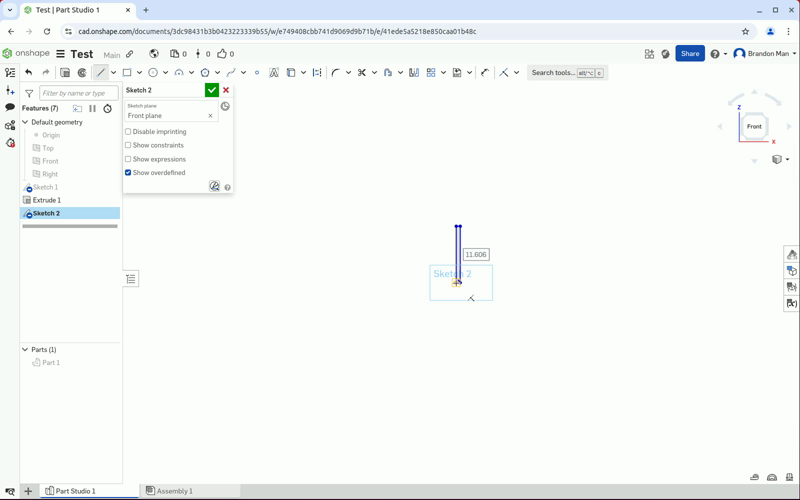
key(esc)
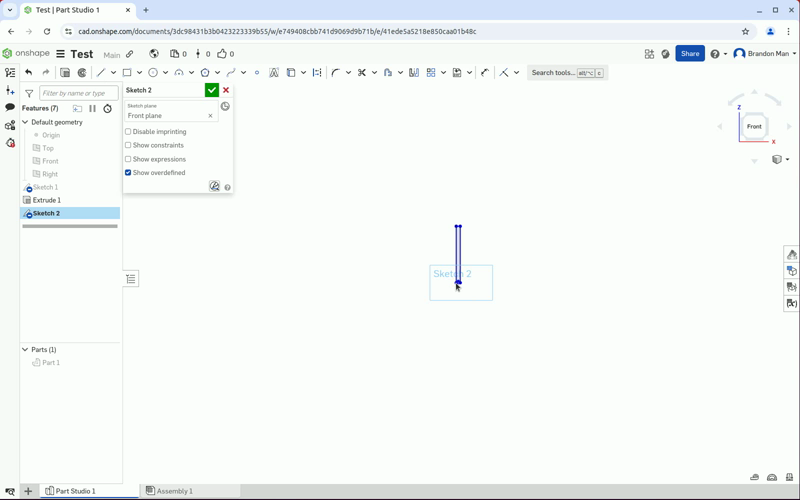
mouse_move(459, 239)
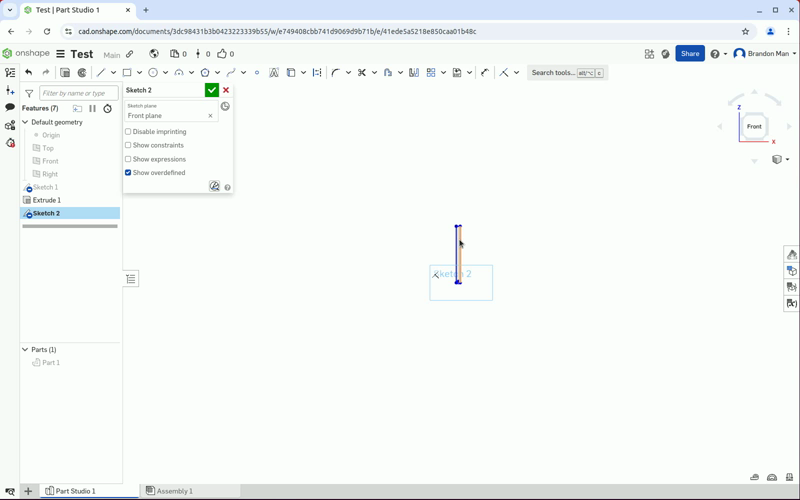
scroll(6)
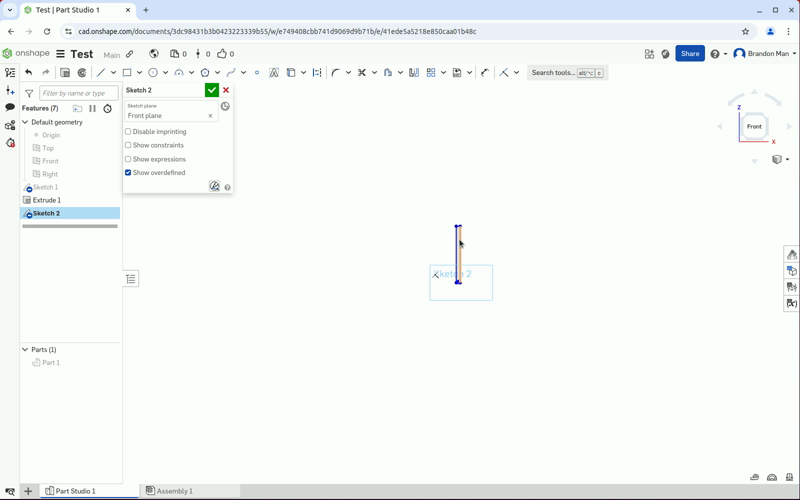
scroll(6)
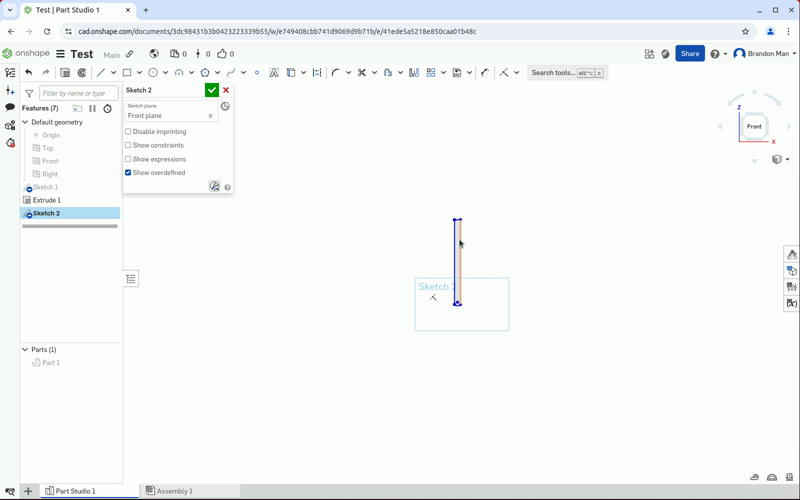
scroll(6)
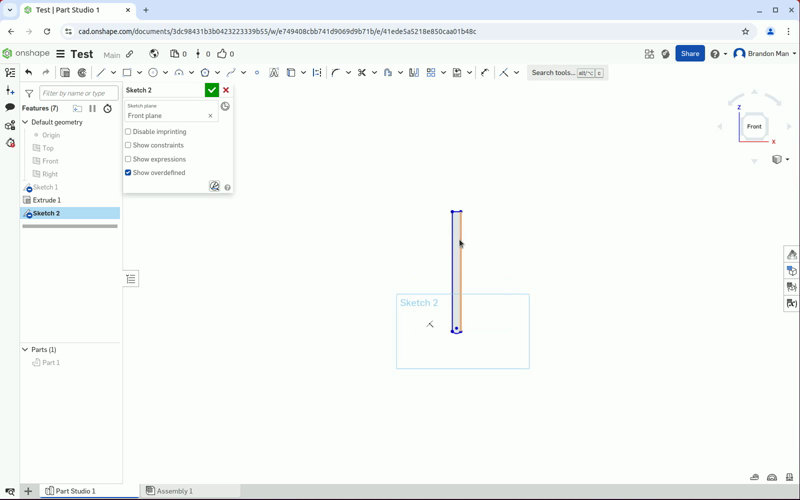
scroll(6)
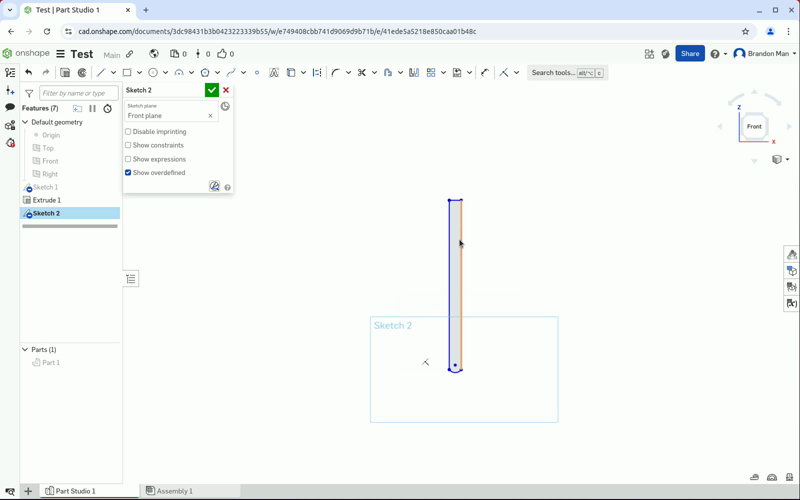
scroll(6)
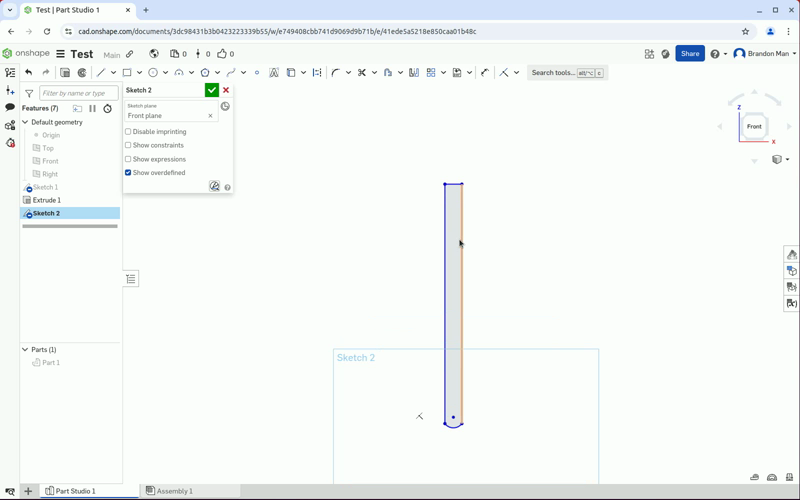
scroll(6)
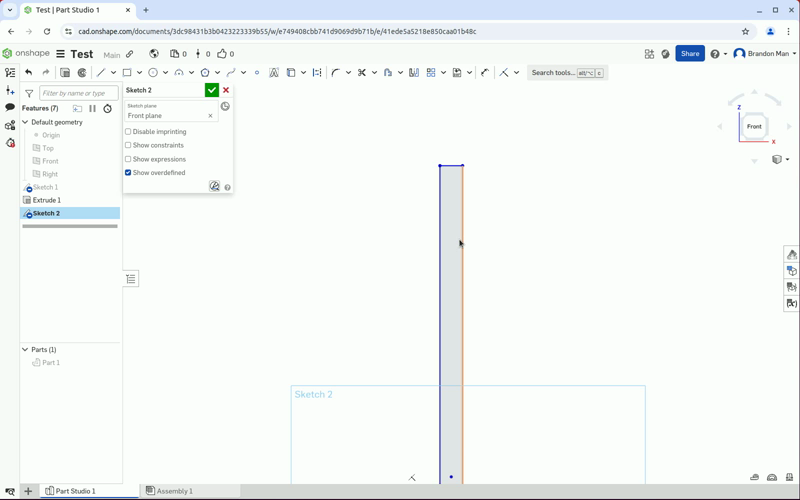
scroll(6)
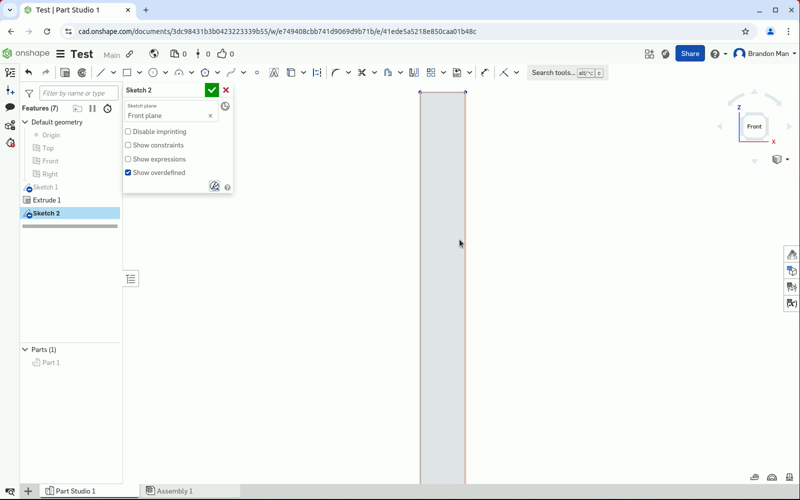
click(459, 239)
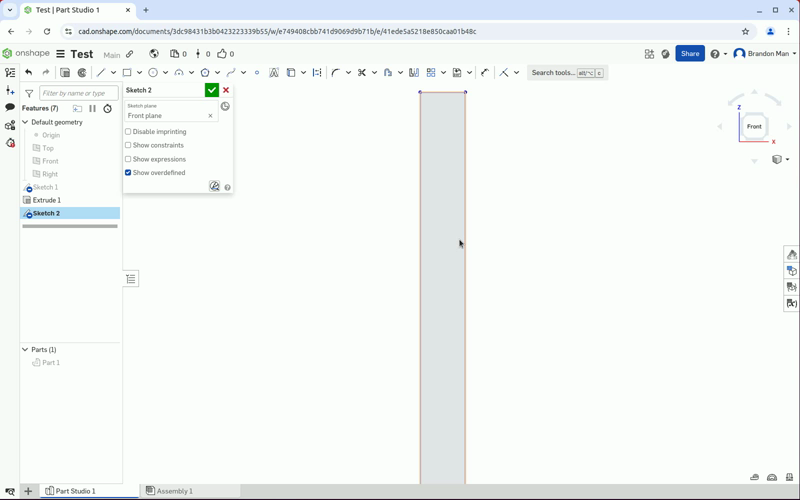
scroll(-6)
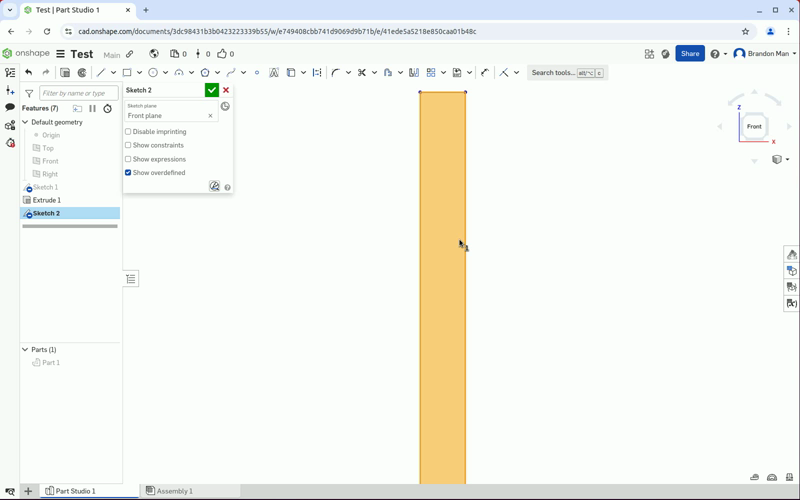
scroll(-6)
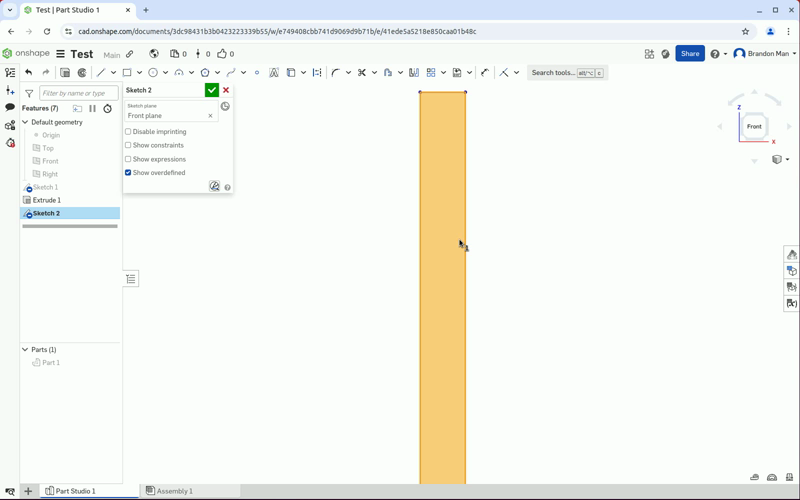
scroll(-6)
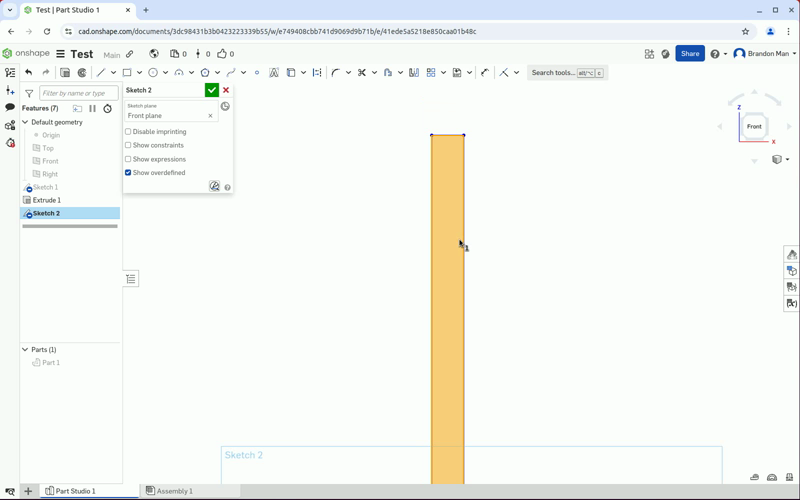
scroll(-6)
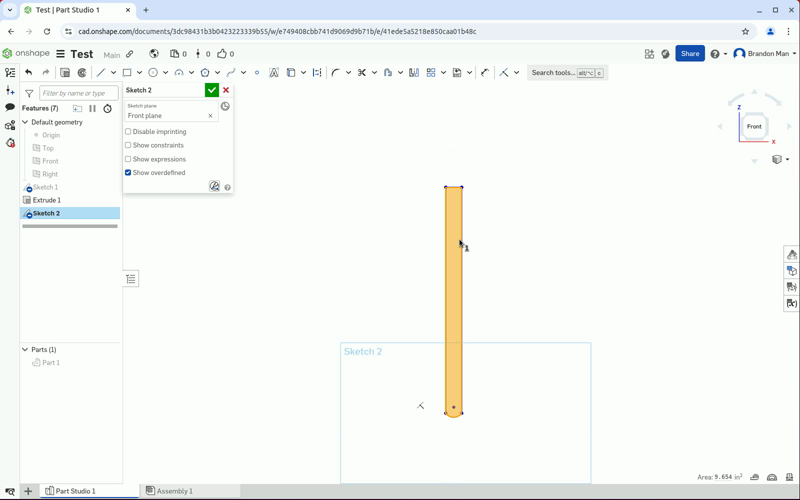
scroll(-6)
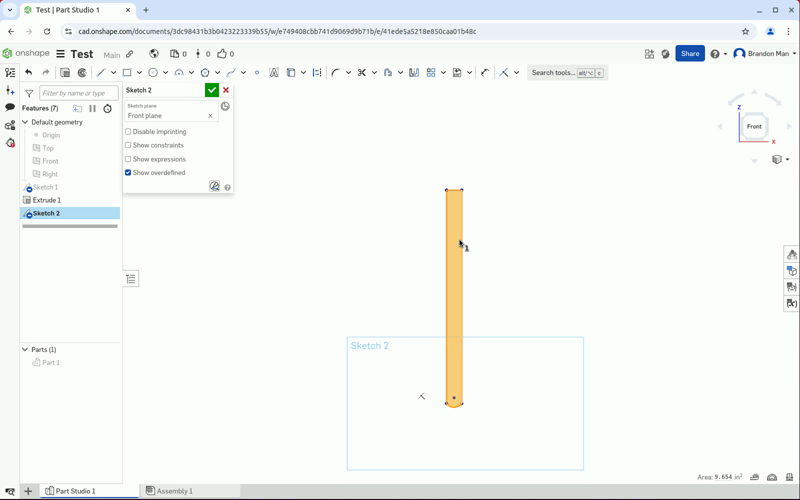
scroll(-6)
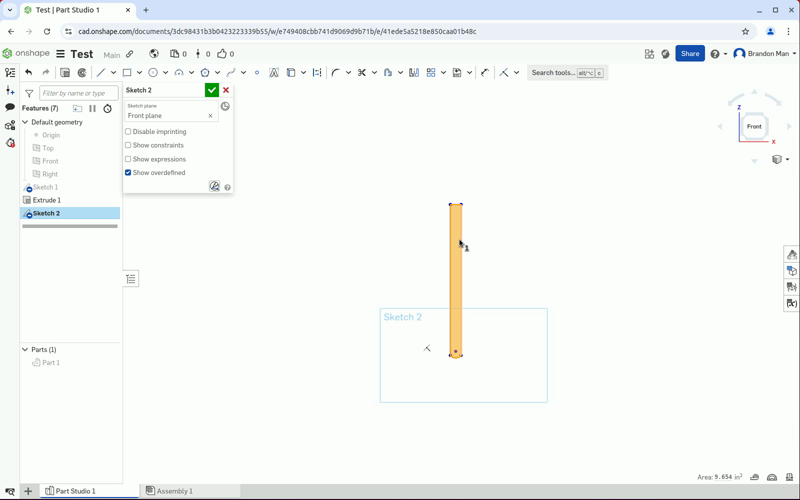
scroll(-6)
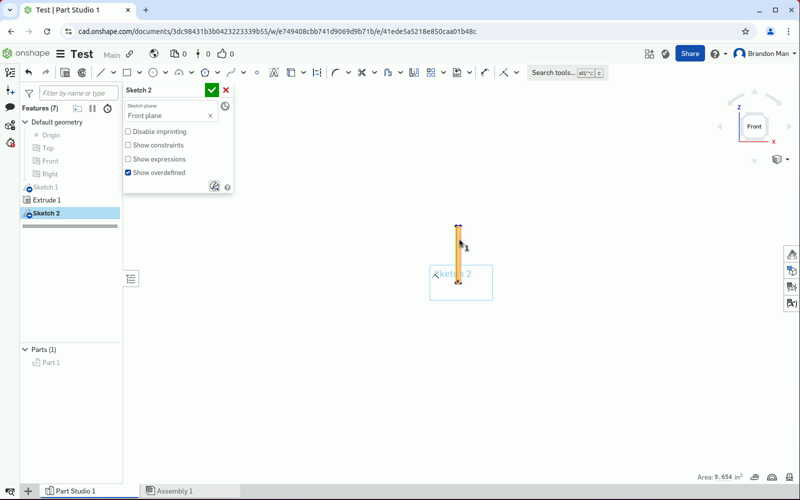
mouse_move(73, 352)
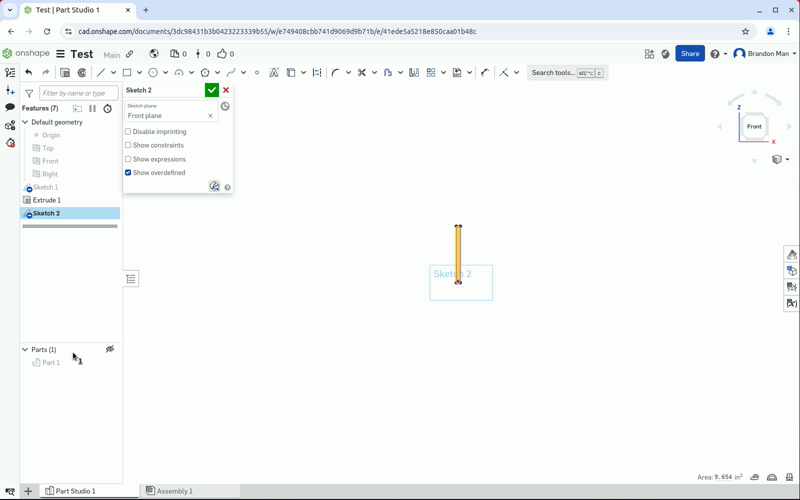
key(shift+y)
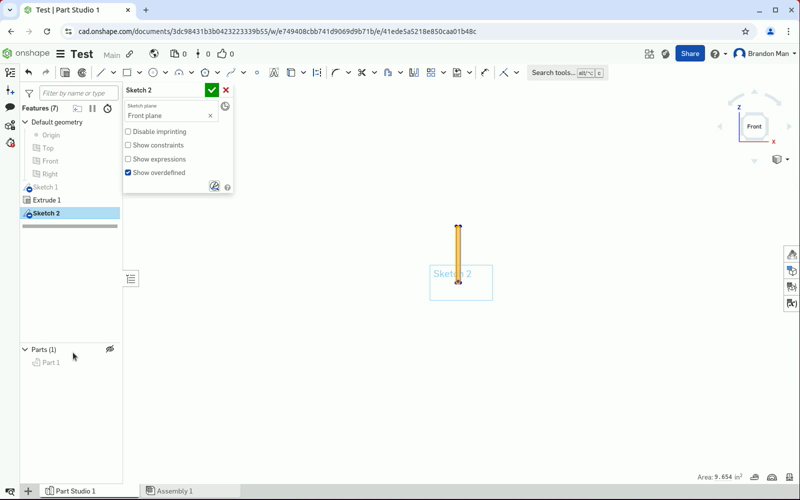
key(shift+e)
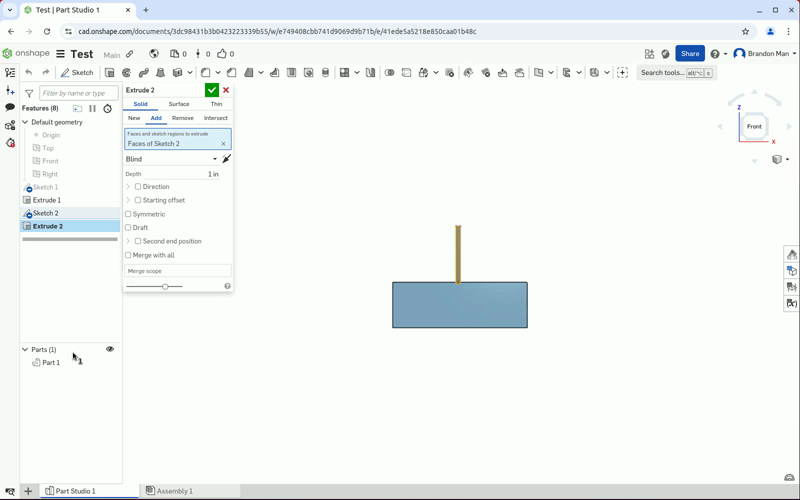
mouse_move(143, 106)
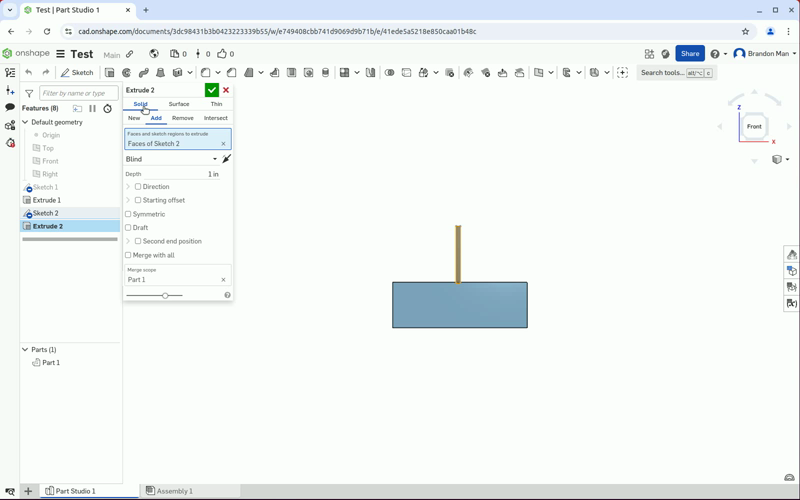
click(143, 106)
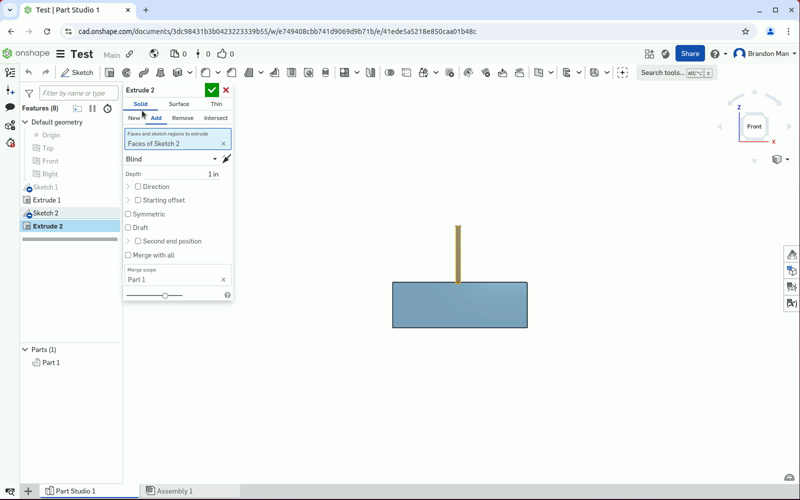
mouse_move(137, 120)
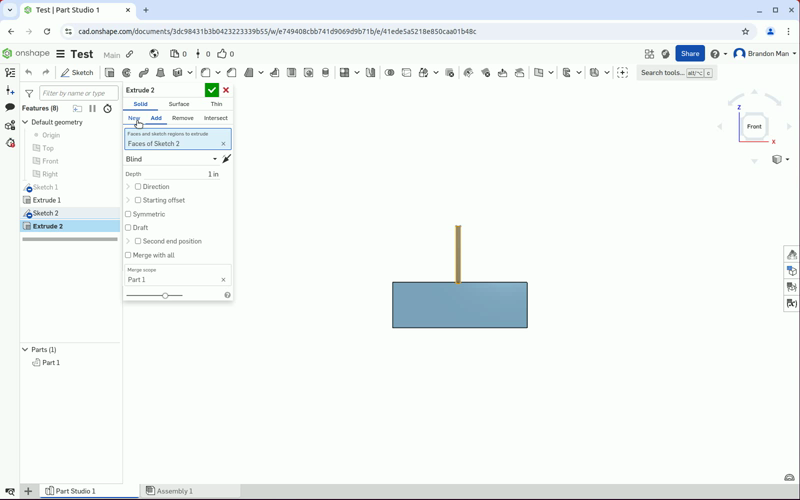
click(137, 120)
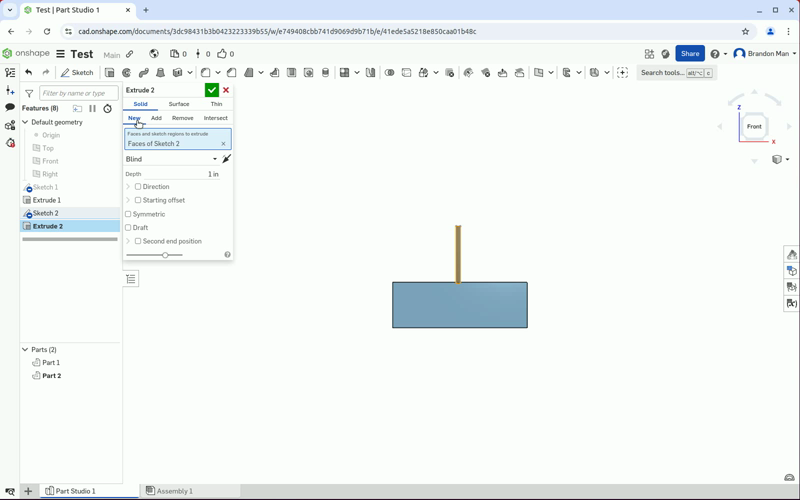
key(tab, 4)
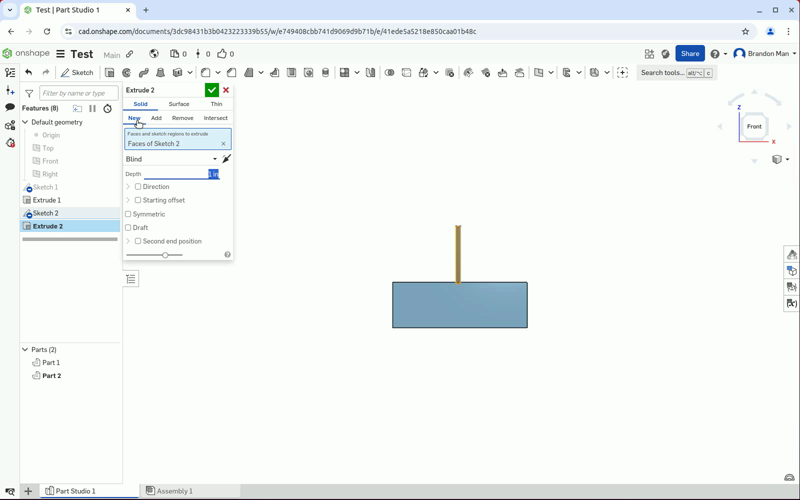
text(-1.444)
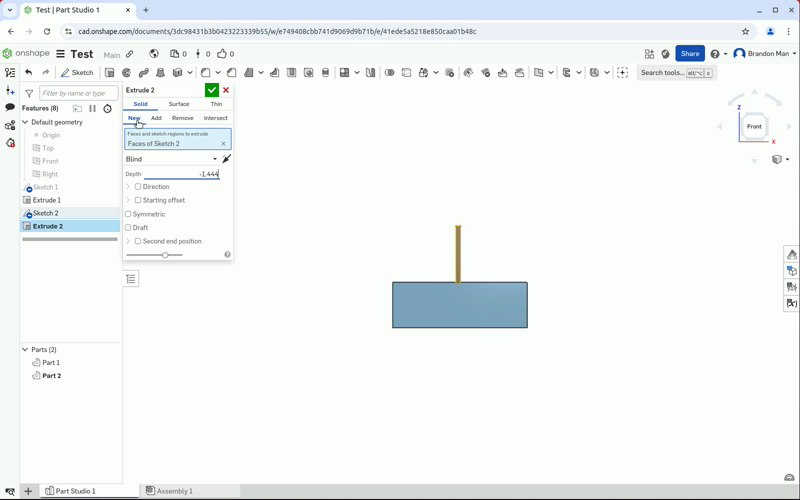
key(enter)
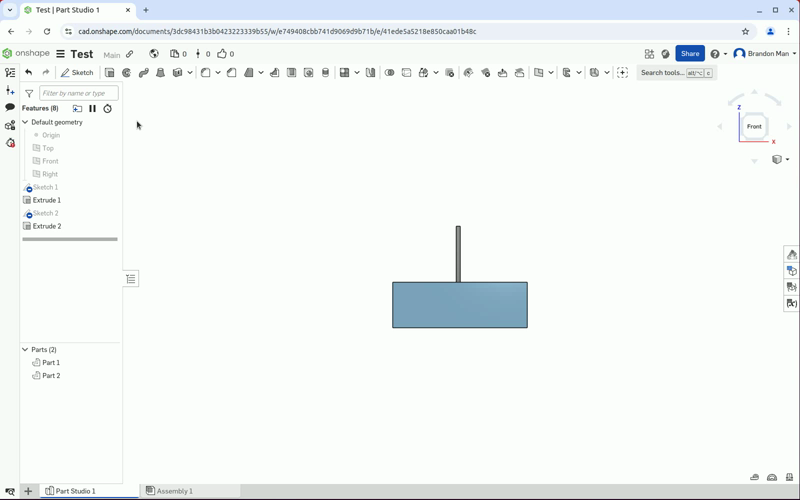
key(shift+h)
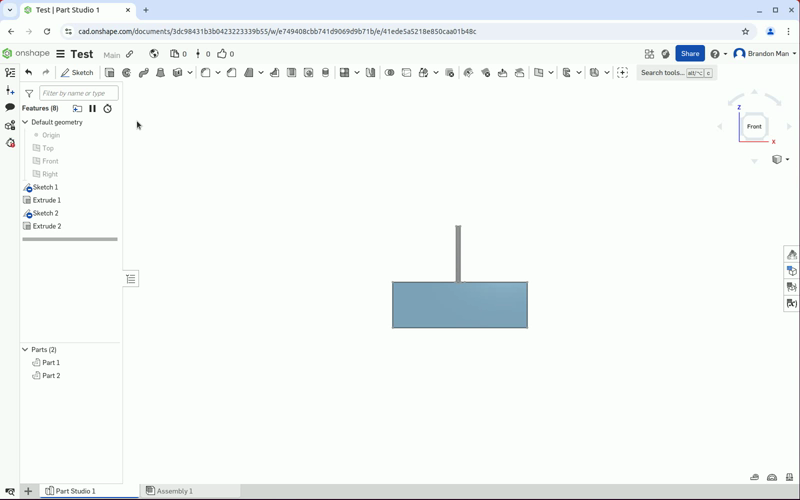
key(shift+h)
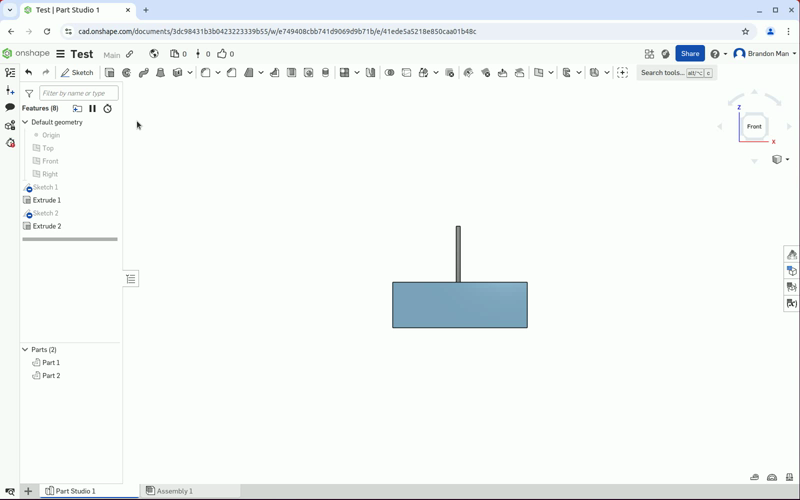
mouse_move(73, 189)
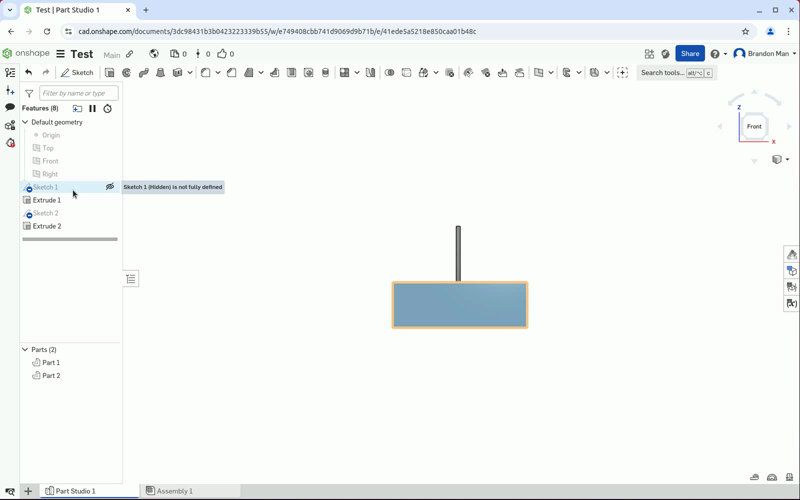
click(73, 189)
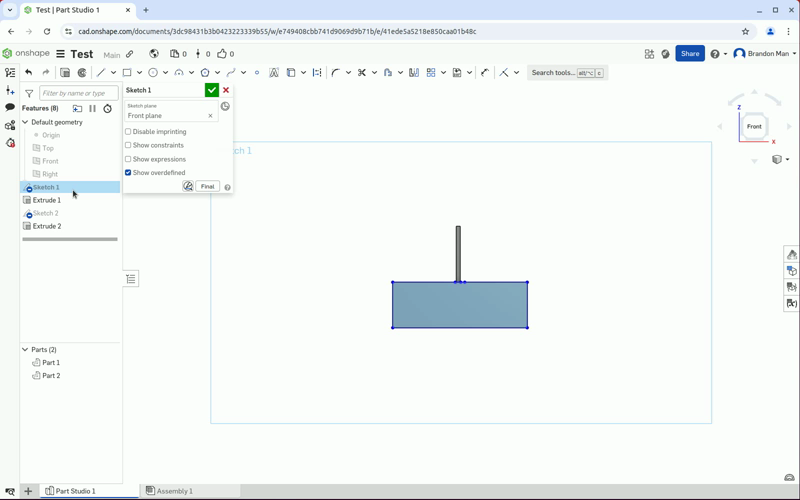
mouse_move(229, 92)
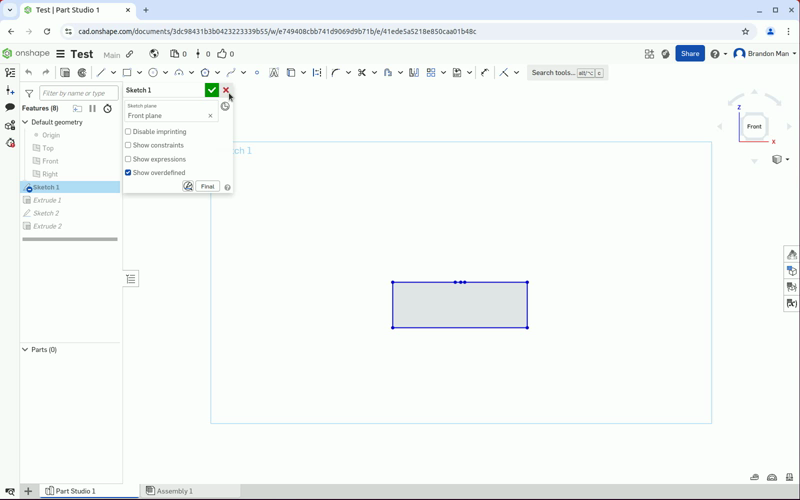
click(229, 92)
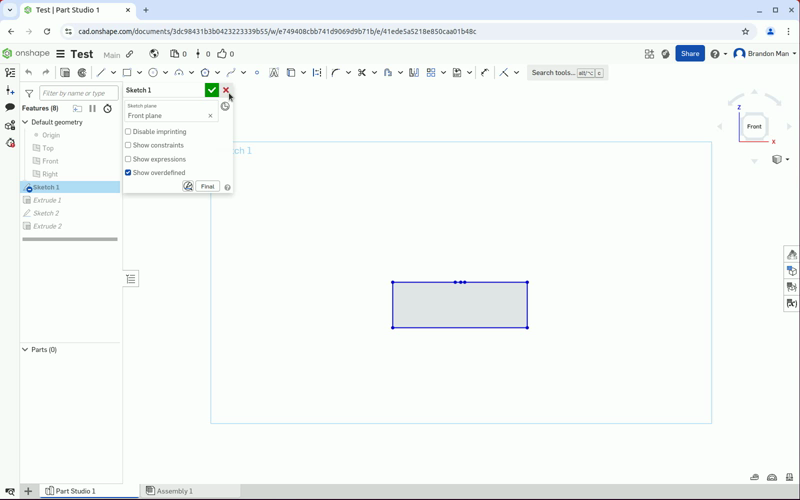
key(shift+s)
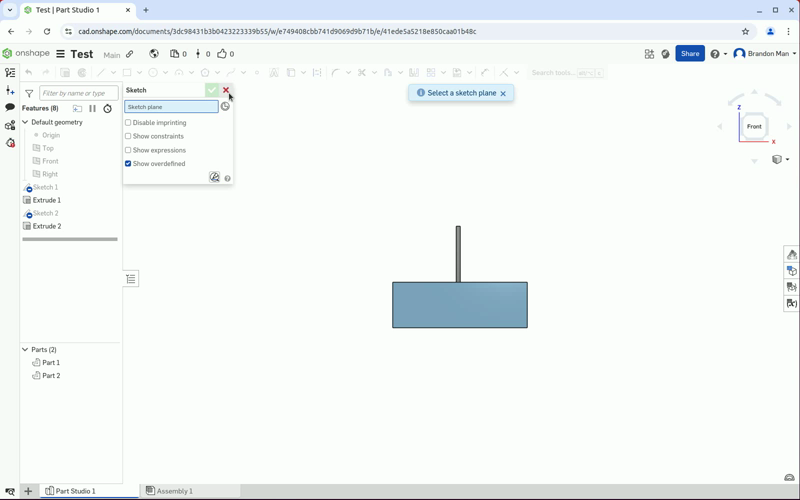
mouse_move(73, 163)
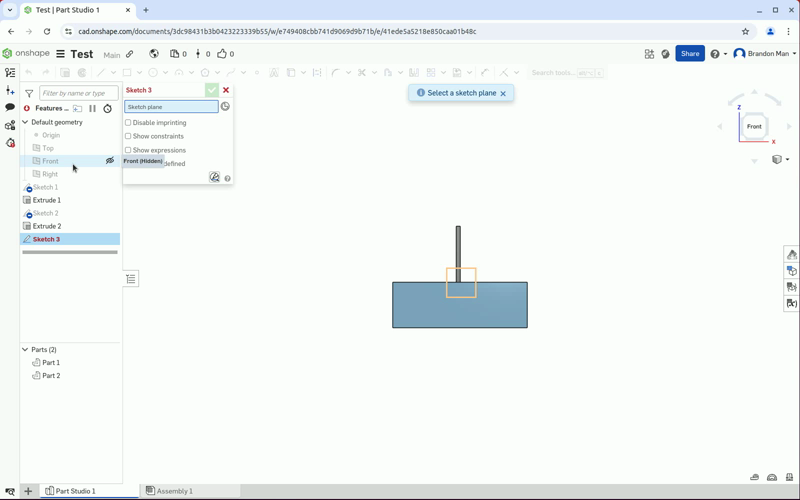
click(73, 163)
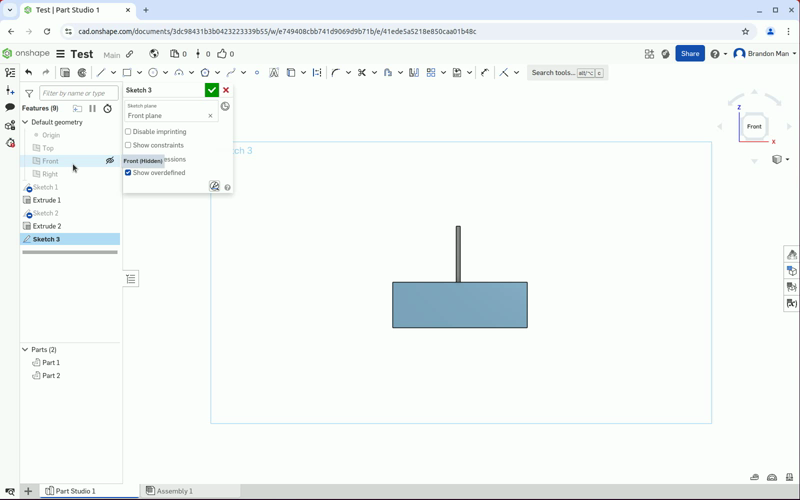
mouse_move(73, 352)
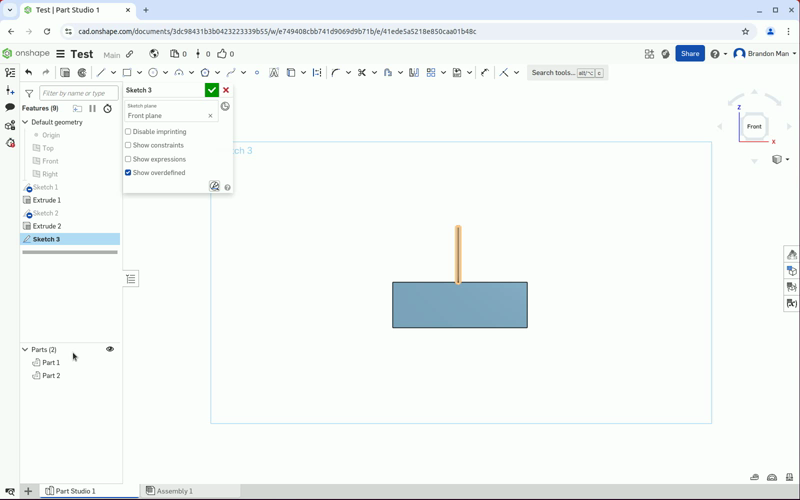
key(y)
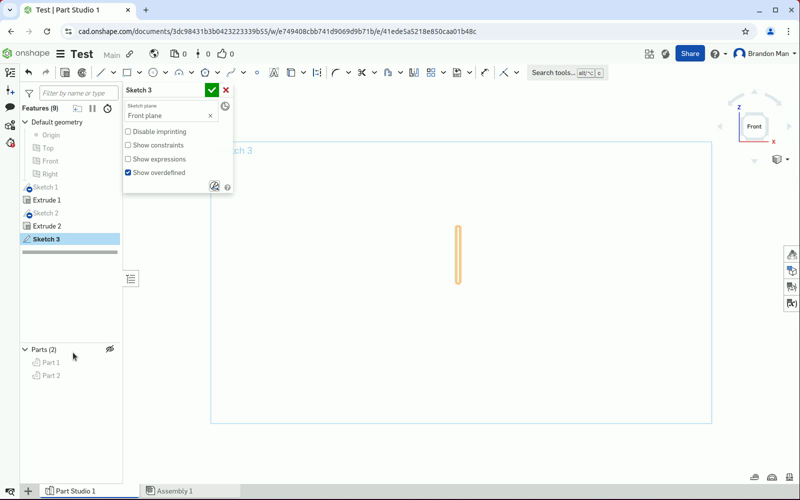
key(a)
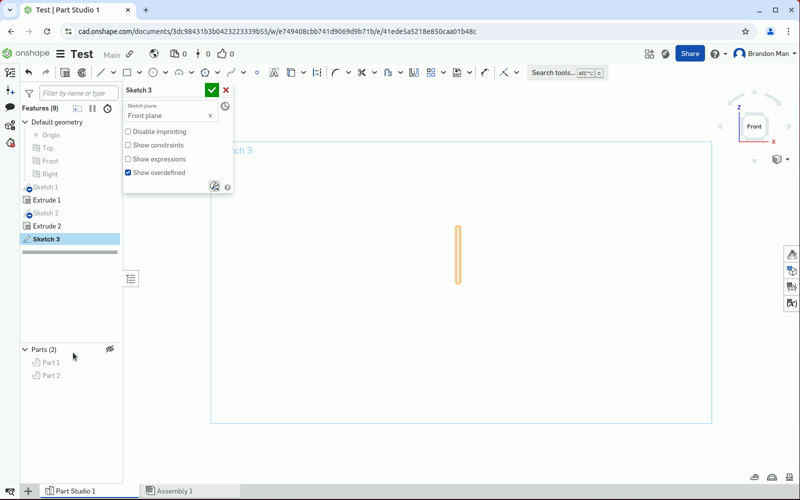
key_down(shift)
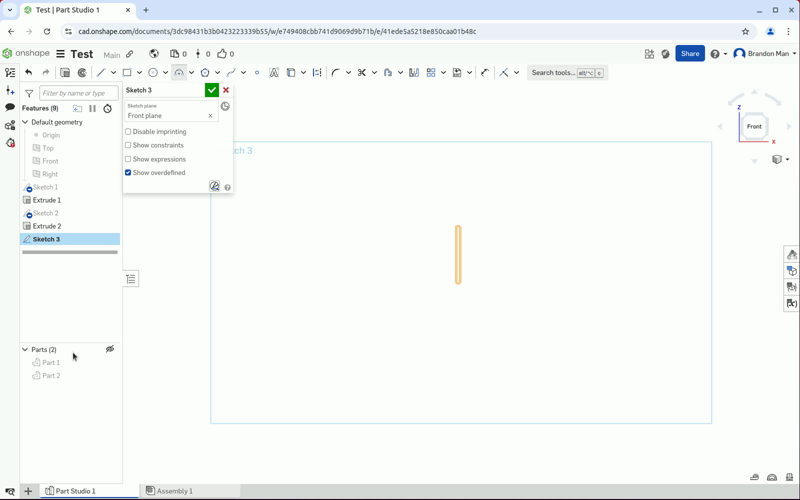
mouse_move(460, 282)
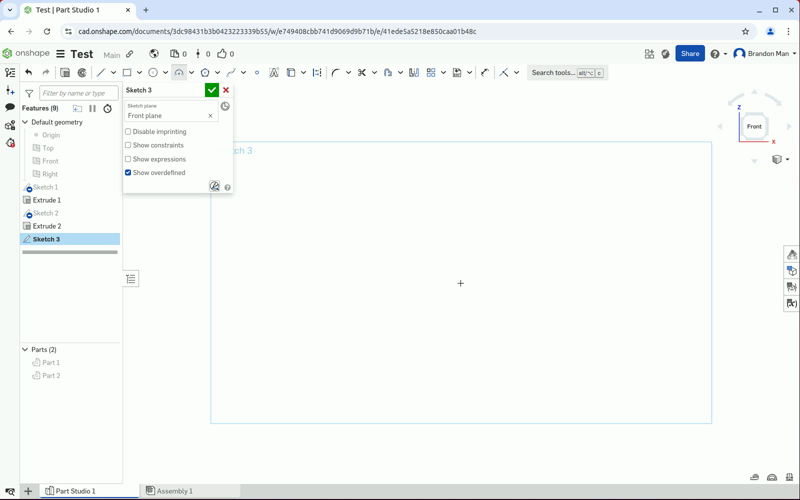
click(460, 282)
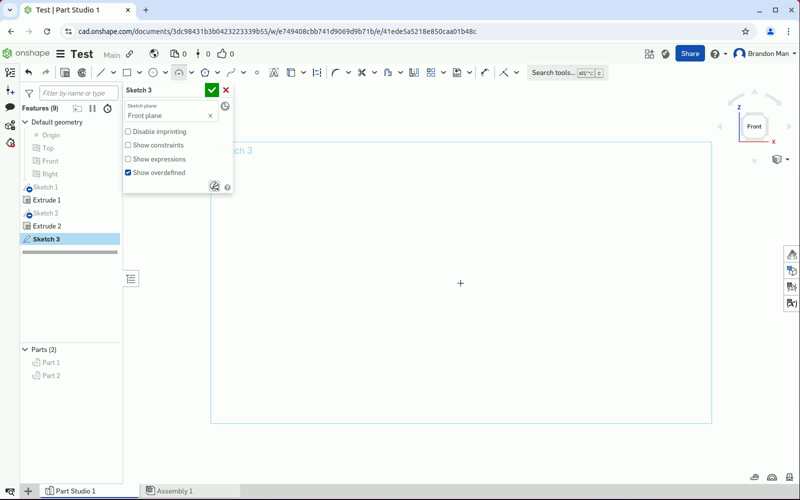
key_up(shift)
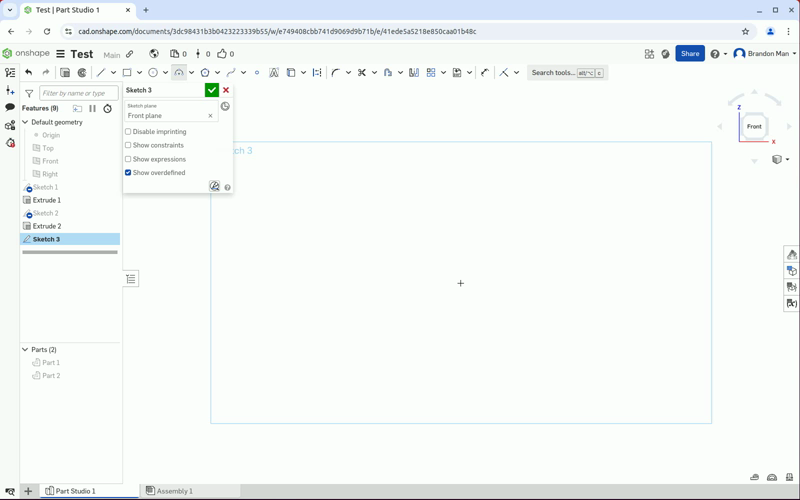
key_down(shift)
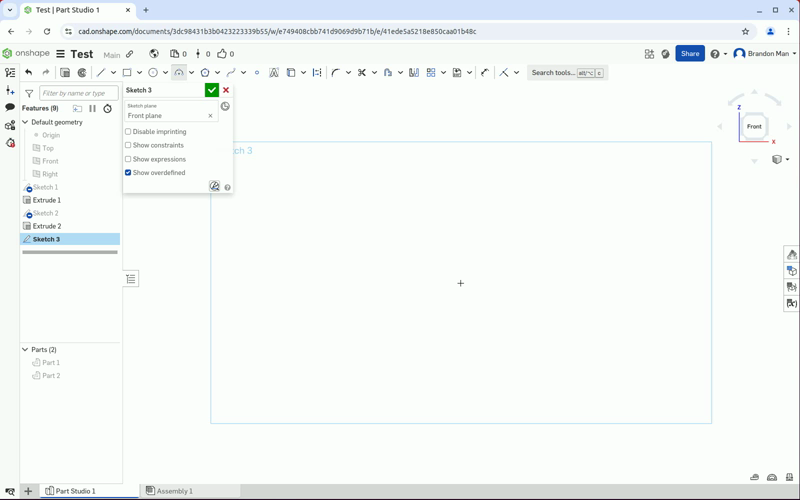
mouse_move(464, 282)
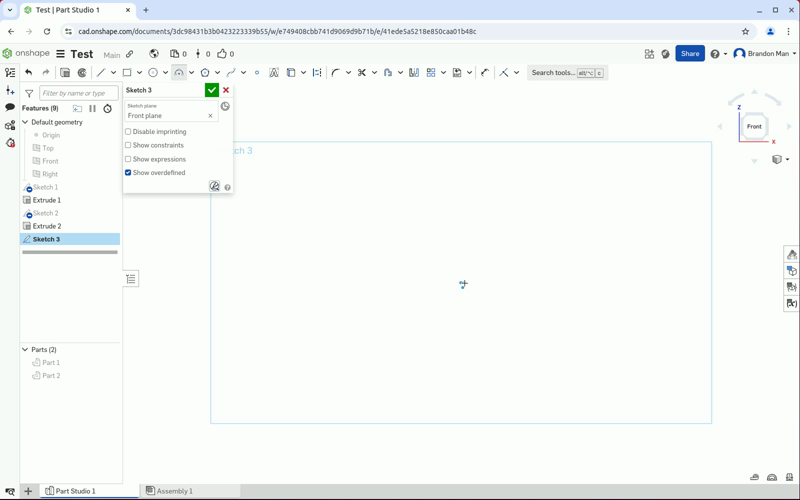
scroll(6)
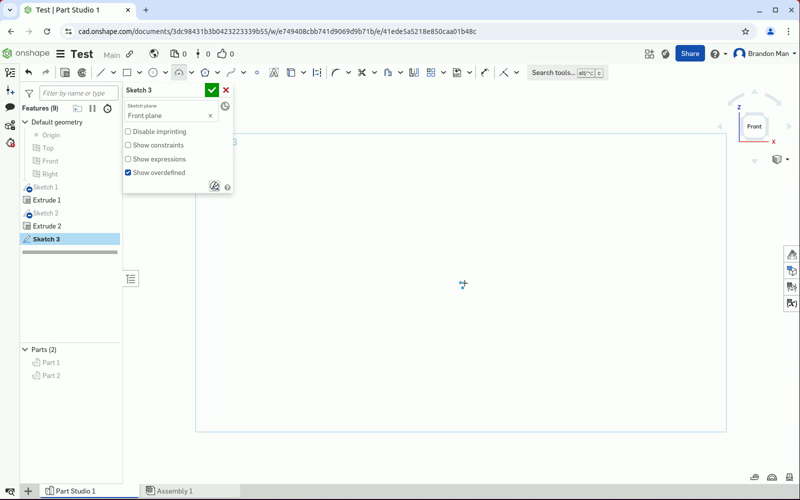
scroll(6)
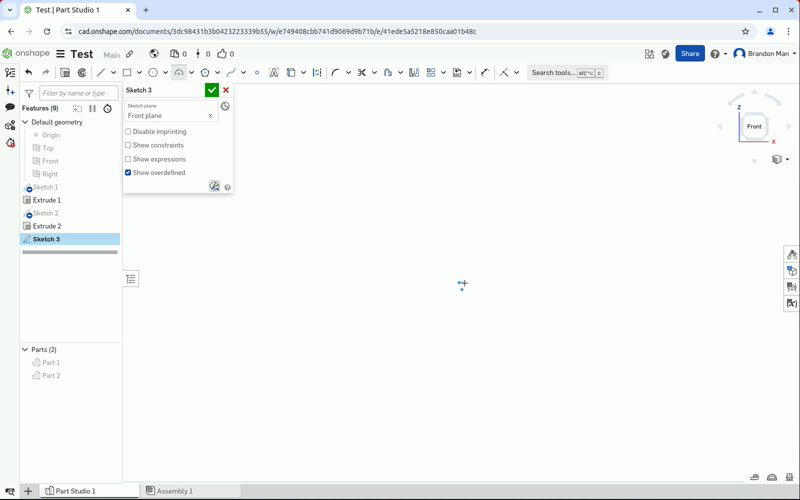
scroll(6)
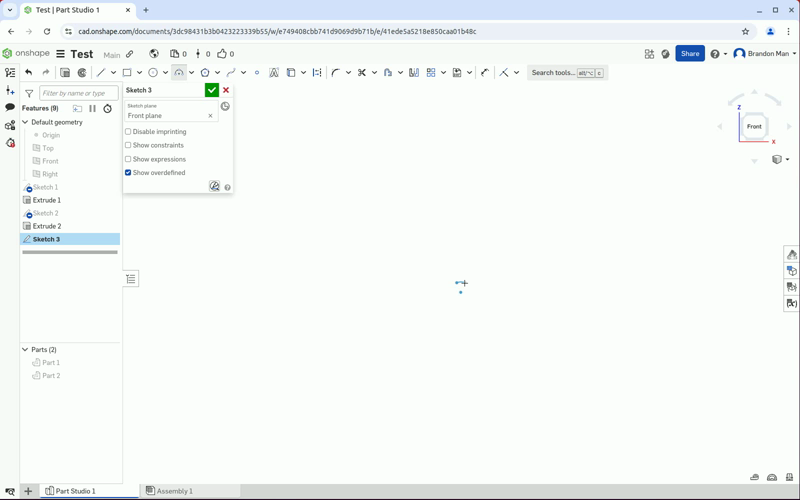
scroll(6)
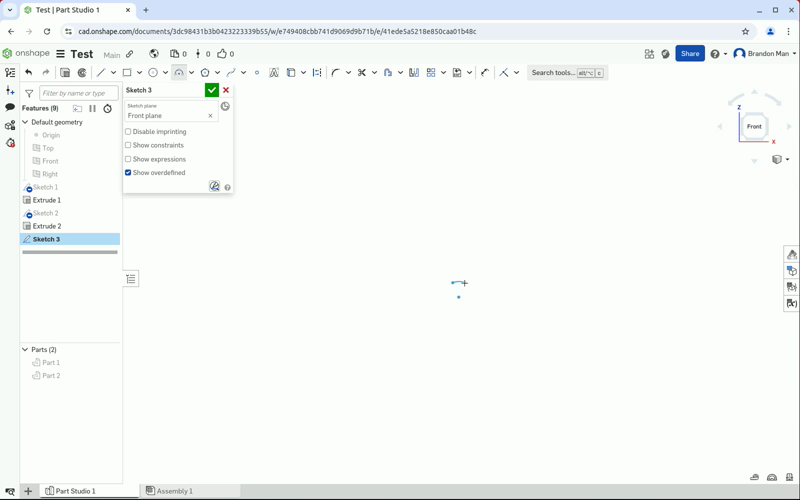
scroll(6)
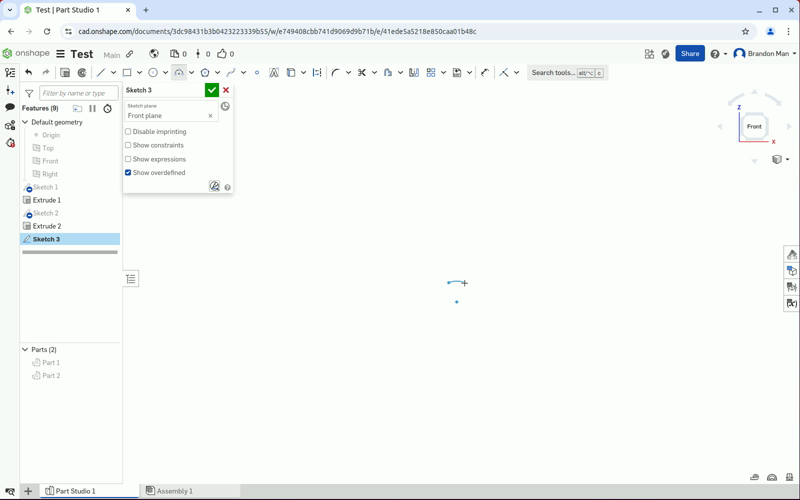
scroll(6)
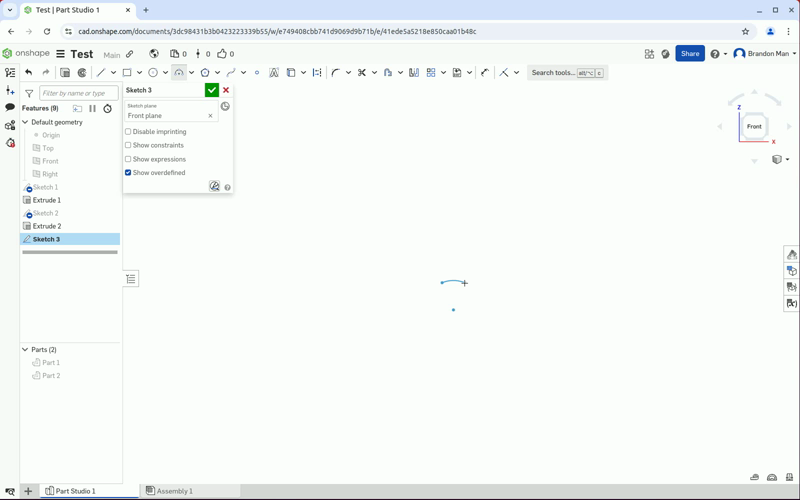
scroll(6)
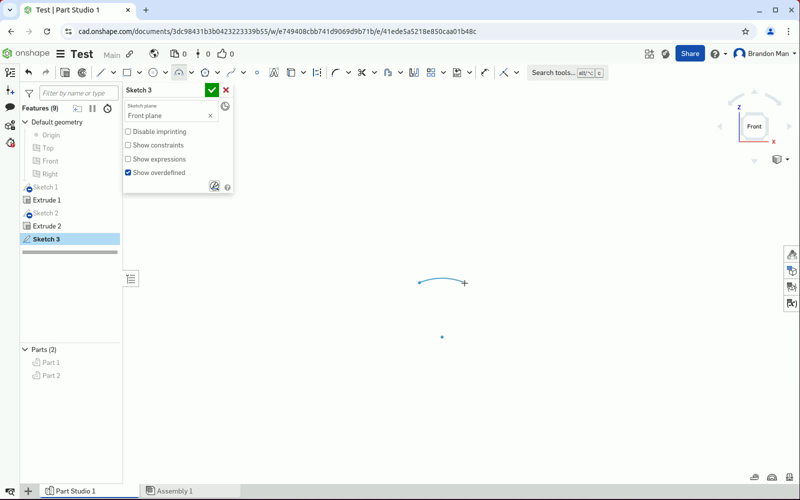
click(464, 282)
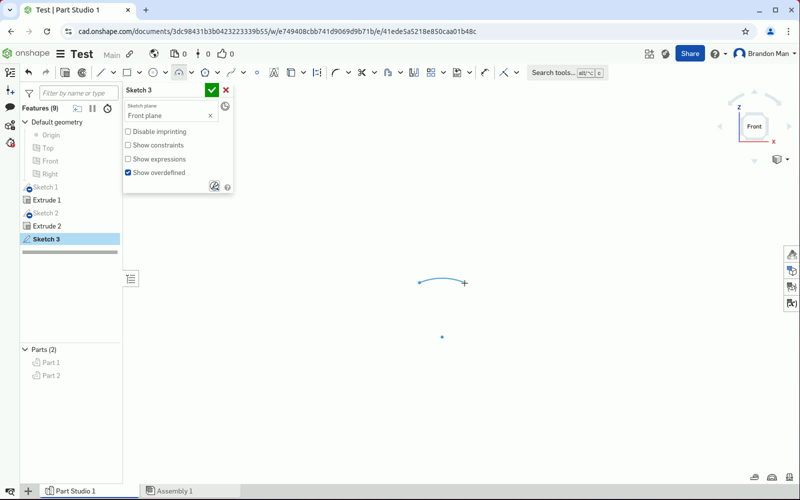
scroll(-6)
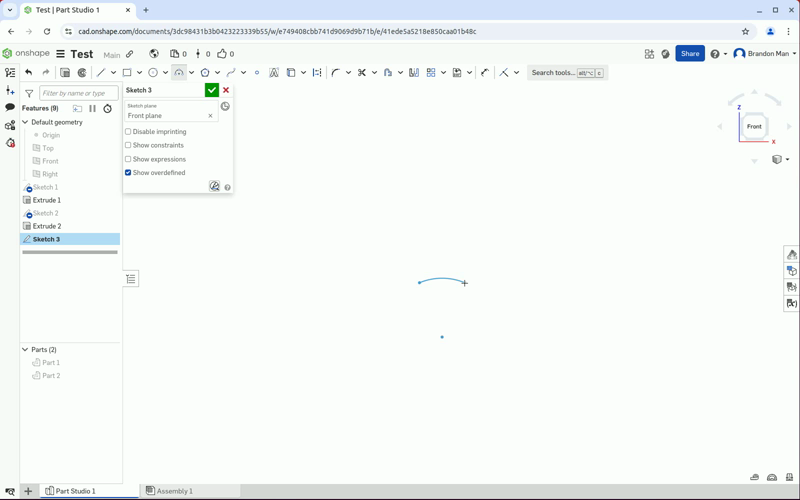
scroll(-6)
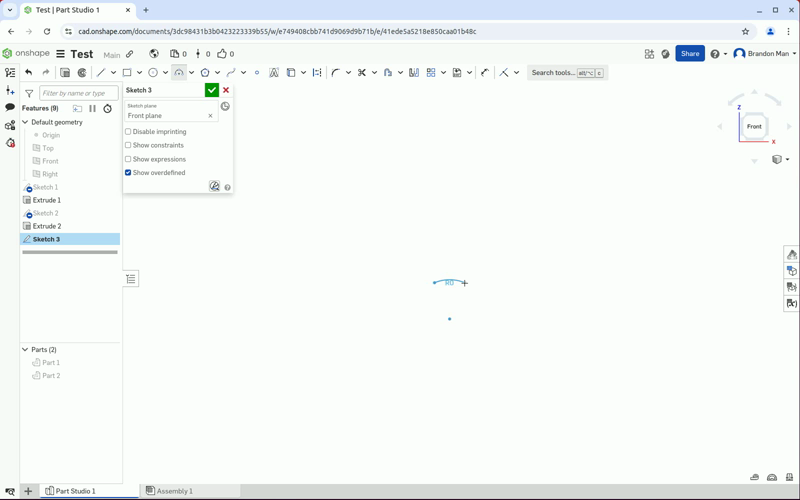
scroll(-6)
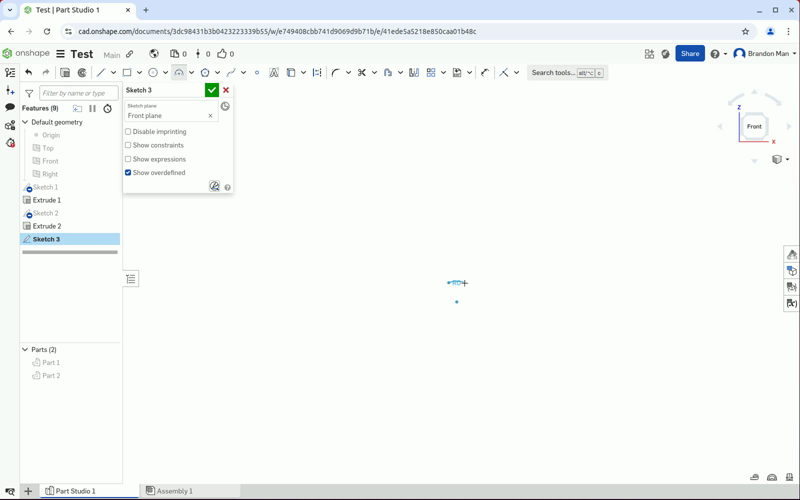
scroll(-6)
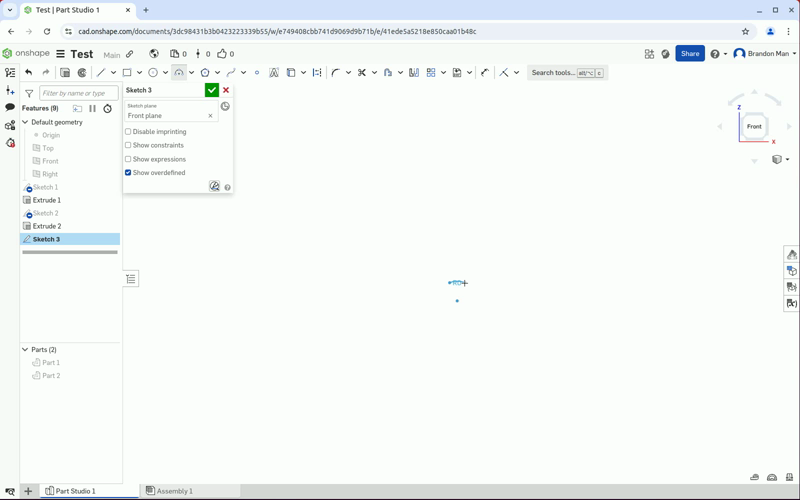
scroll(-6)
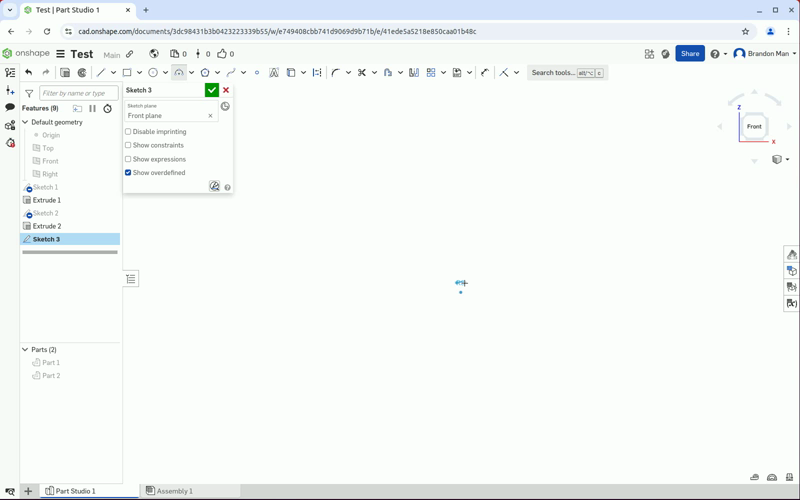
scroll(-6)
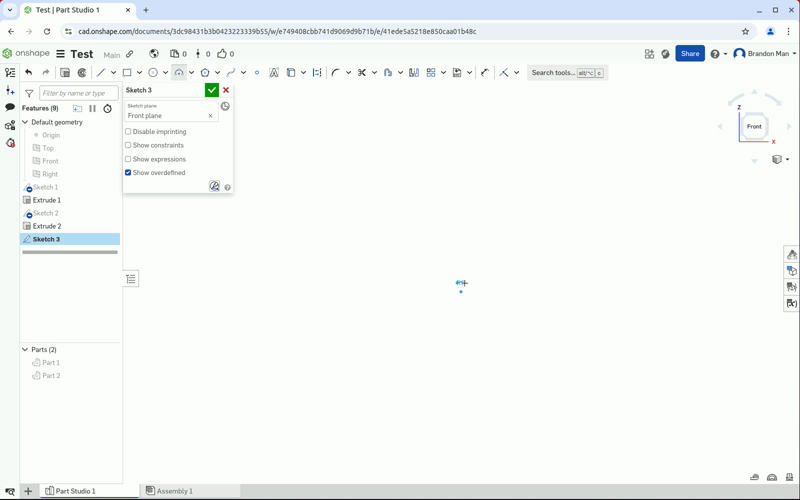
scroll(-6)
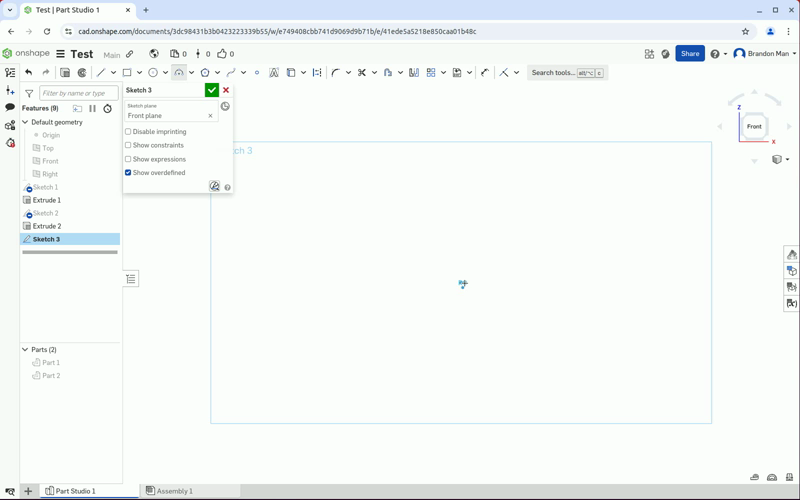
mouse_move(462, 283)
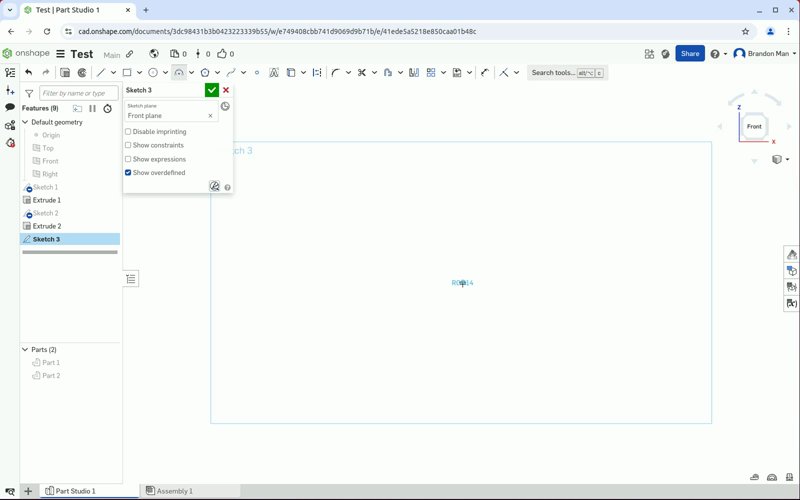
scroll(6)
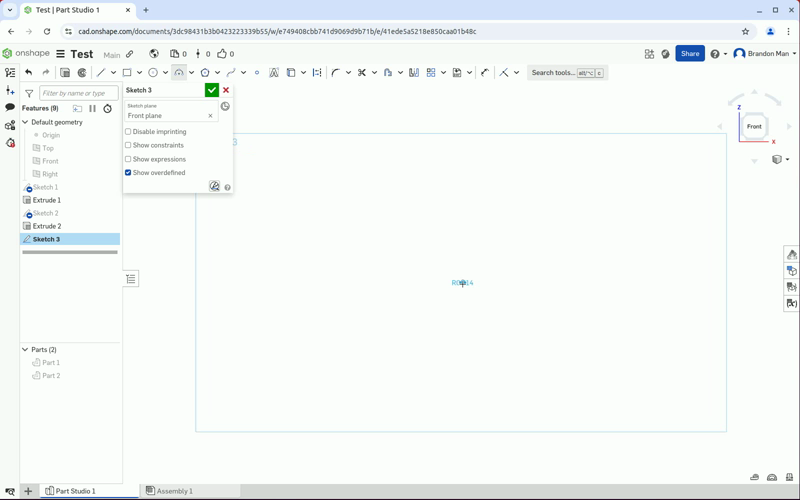
scroll(6)
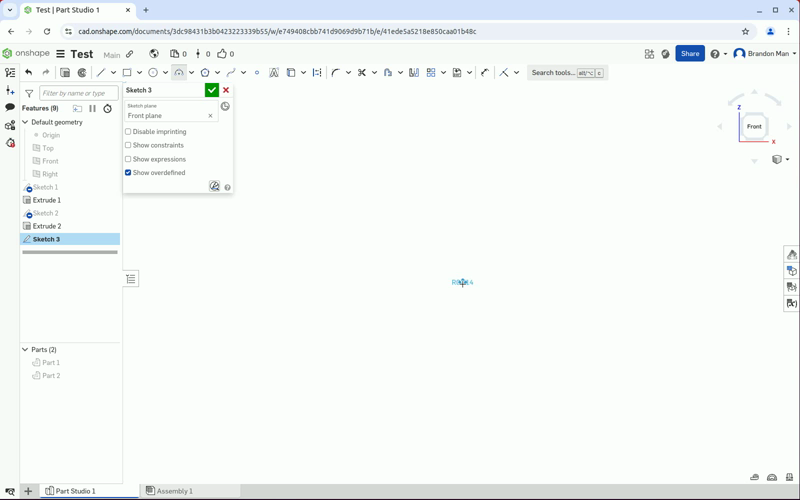
scroll(6)
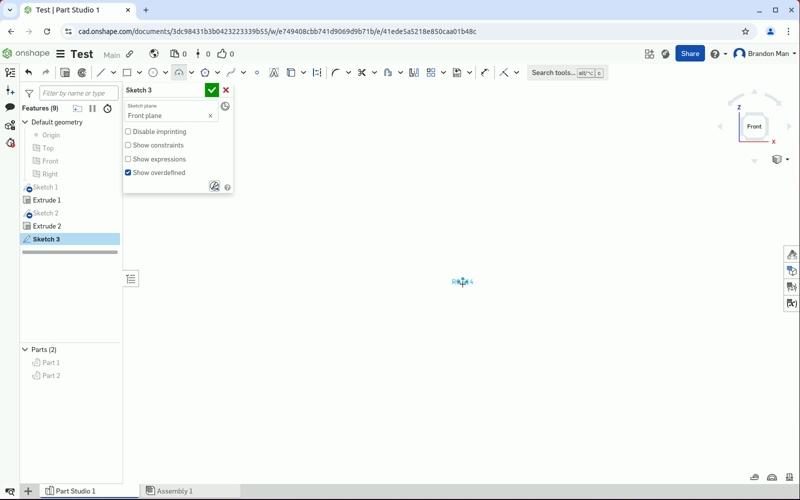
scroll(6)
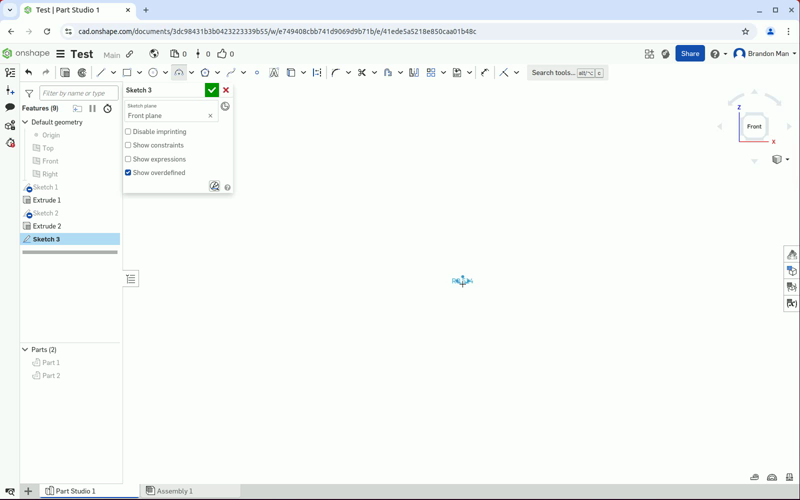
scroll(6)
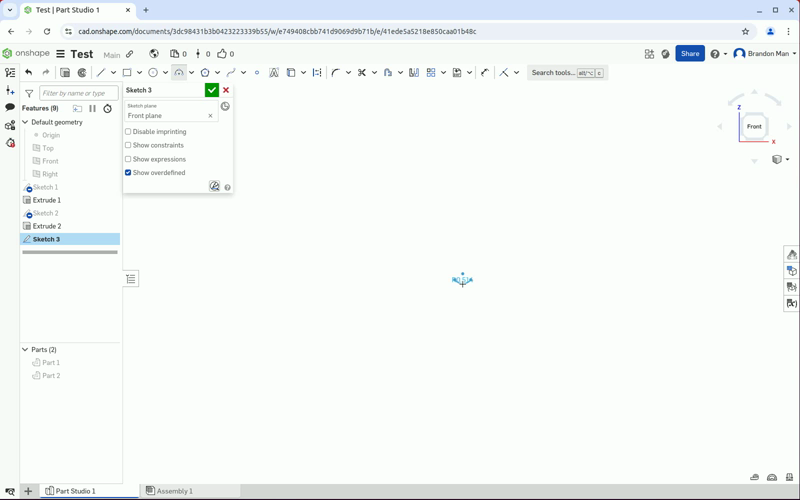
scroll(6)
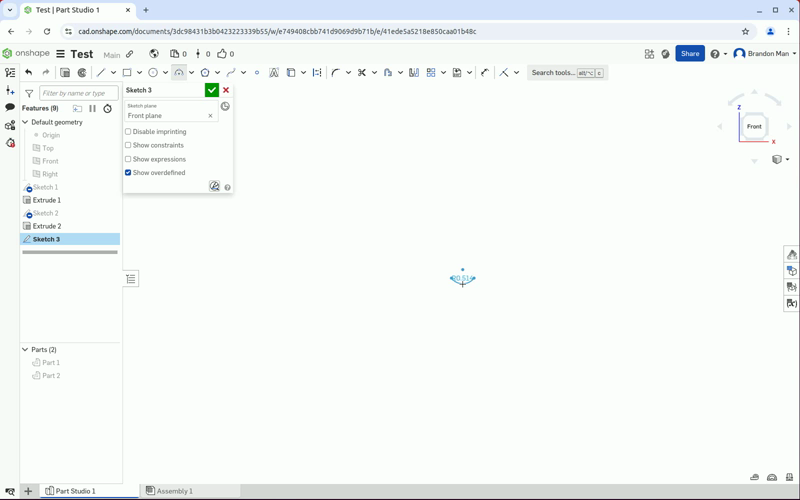
scroll(6)
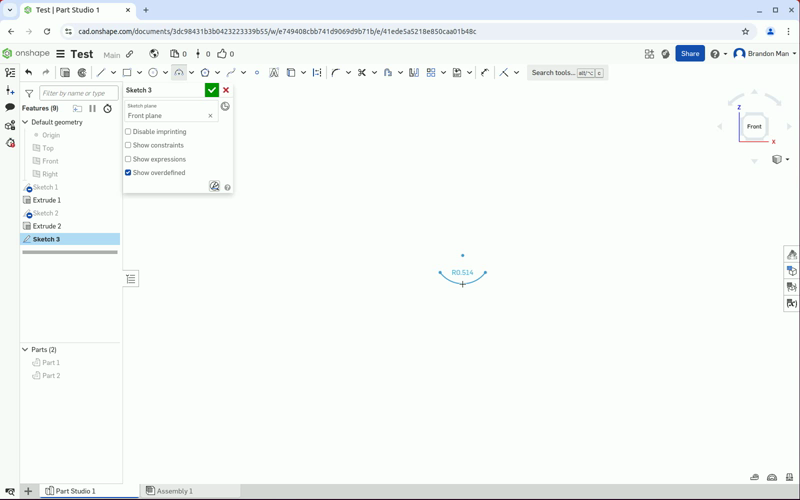
click(462, 283)
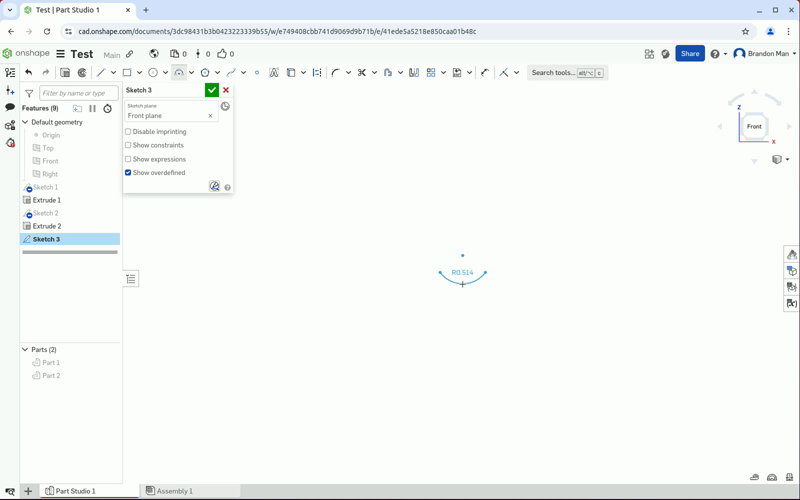
scroll(-6)
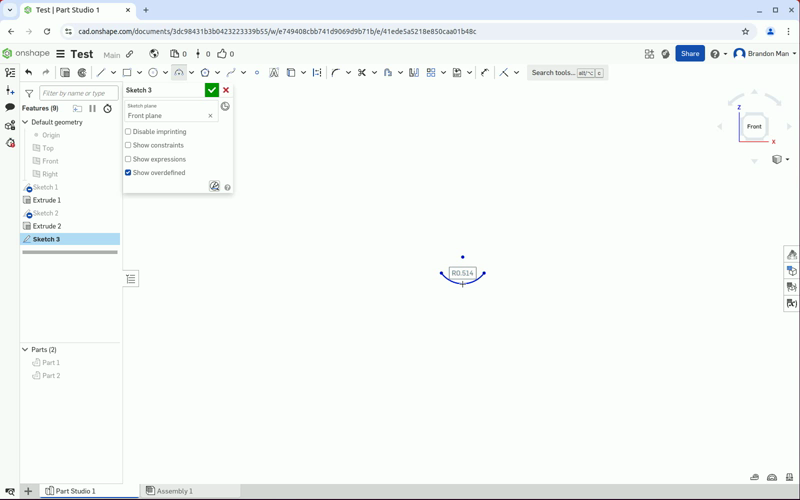
scroll(-6)
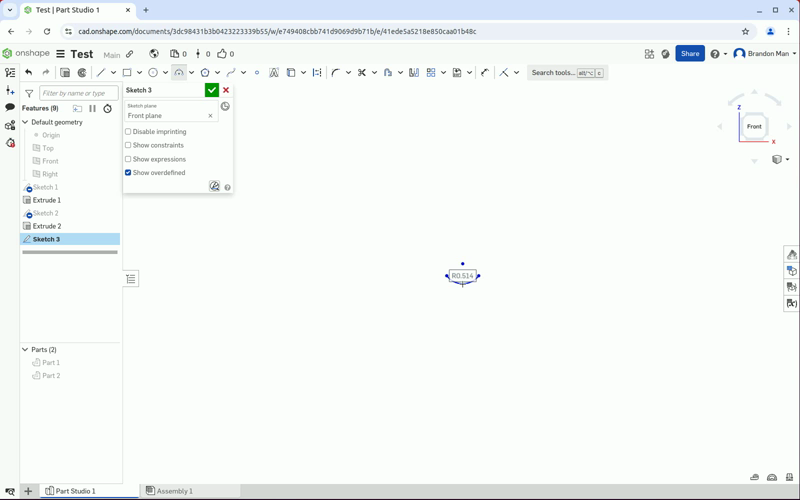
scroll(-6)
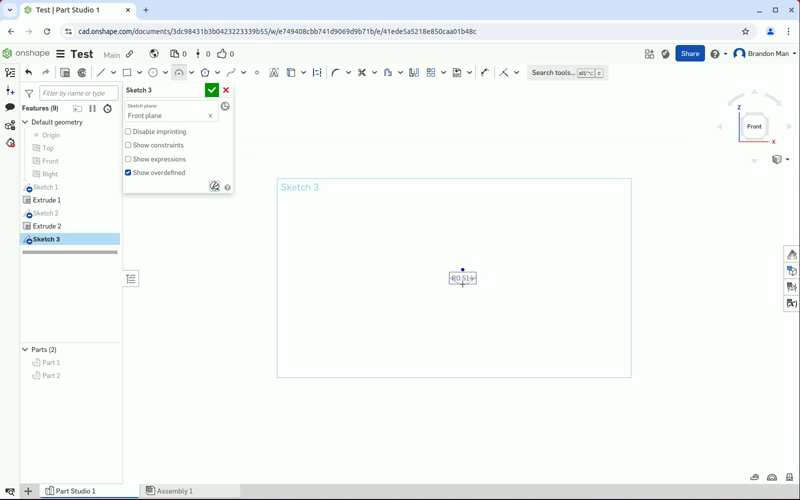
scroll(-6)
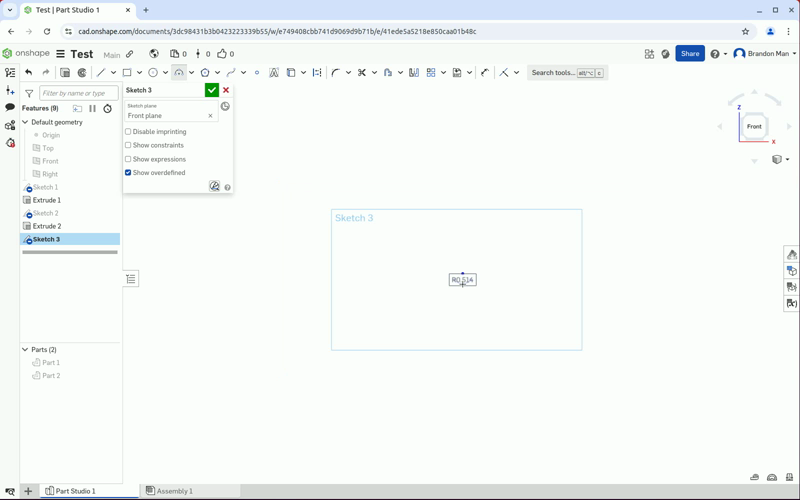
scroll(-6)
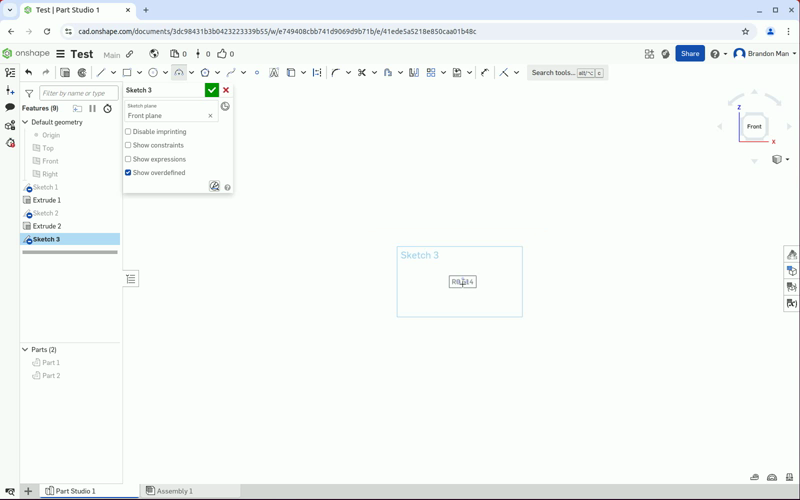
scroll(-6)
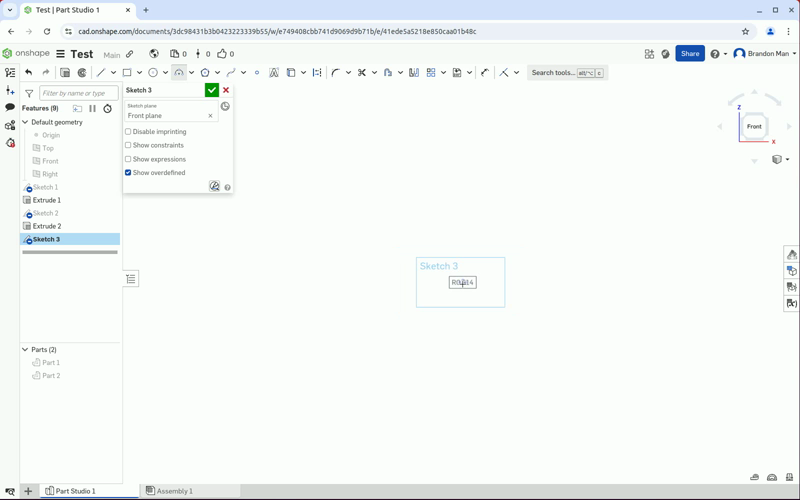
scroll(-6)
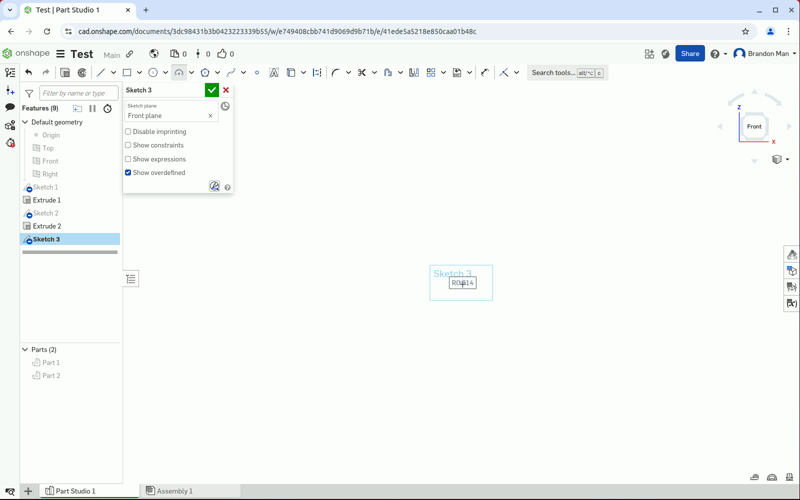
key_up(shift)
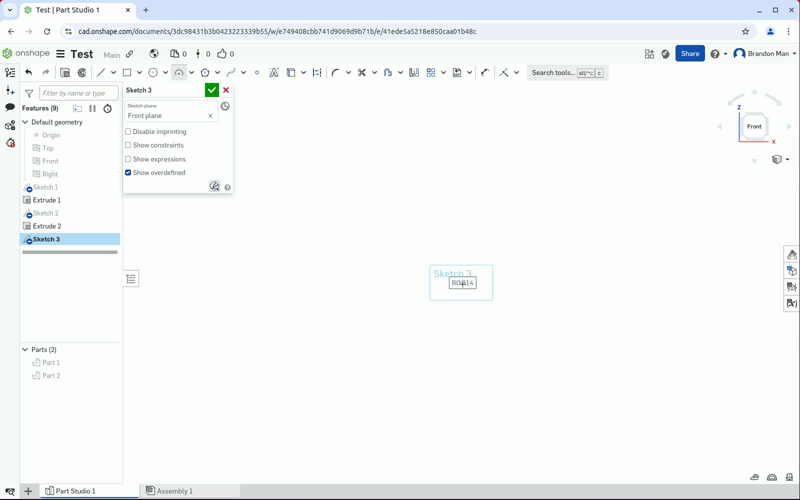
key(esc)
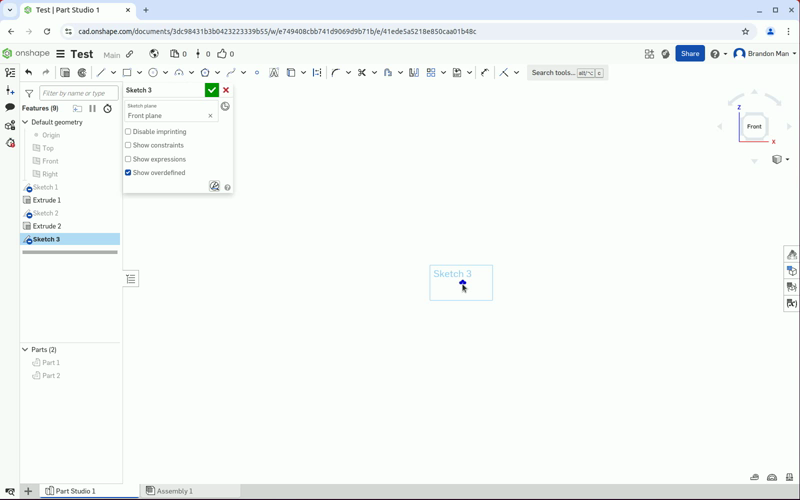
key(l)
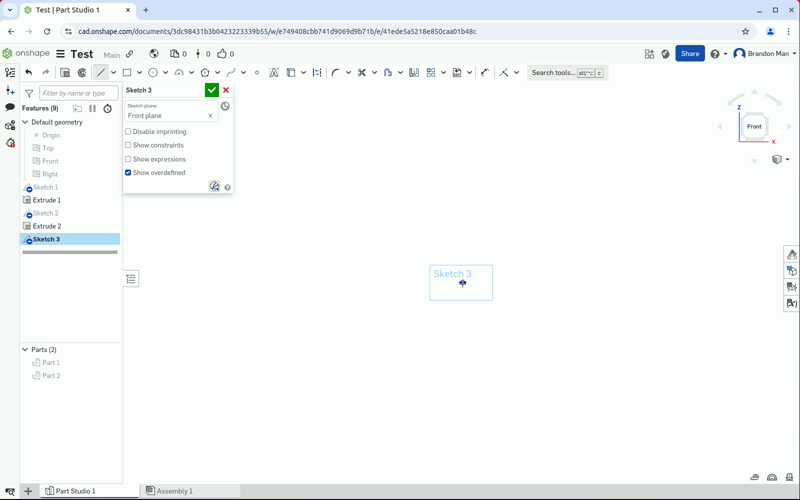
mouse_move(464, 282)
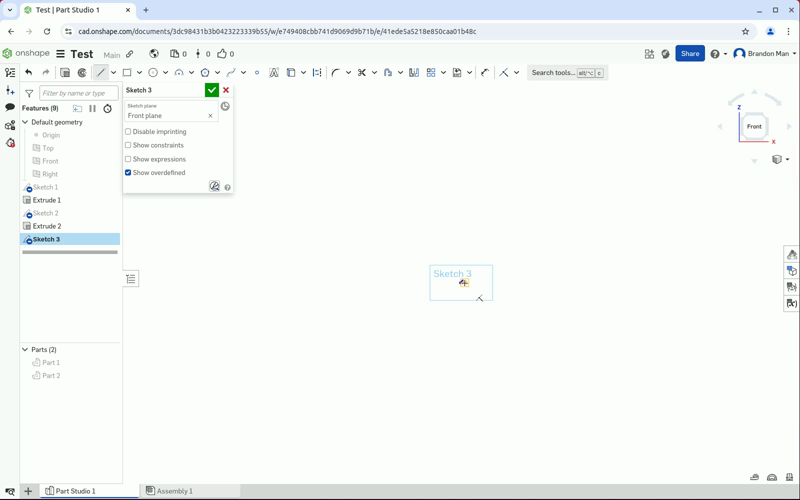
scroll(6)
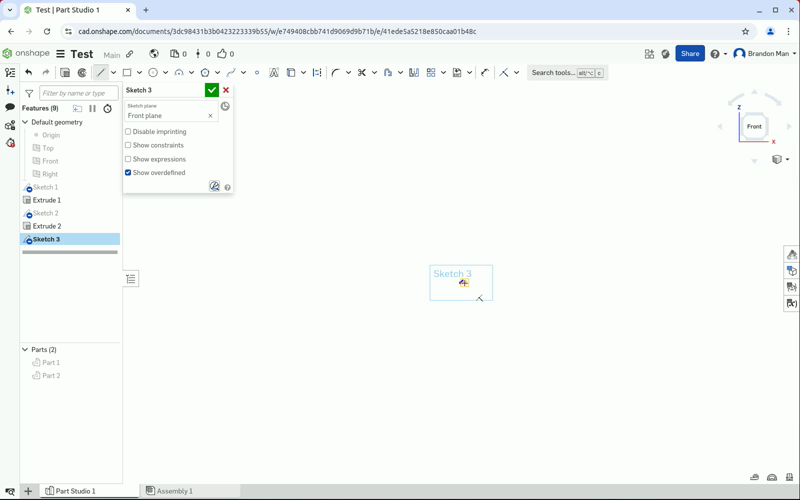
scroll(6)
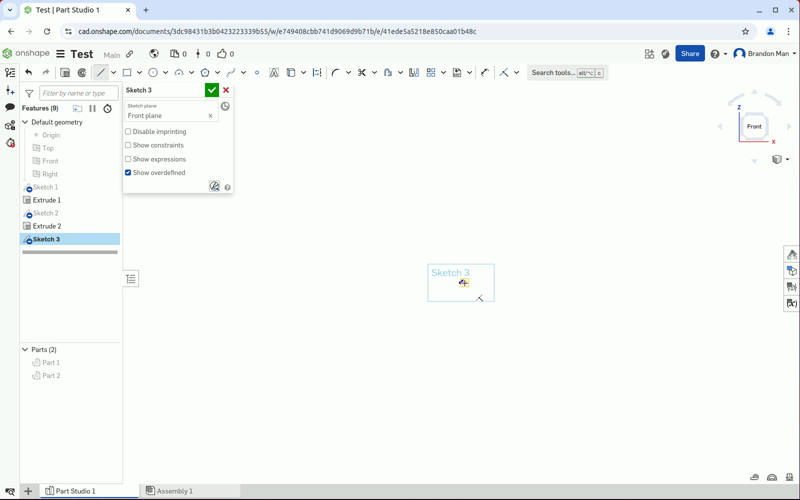
scroll(6)
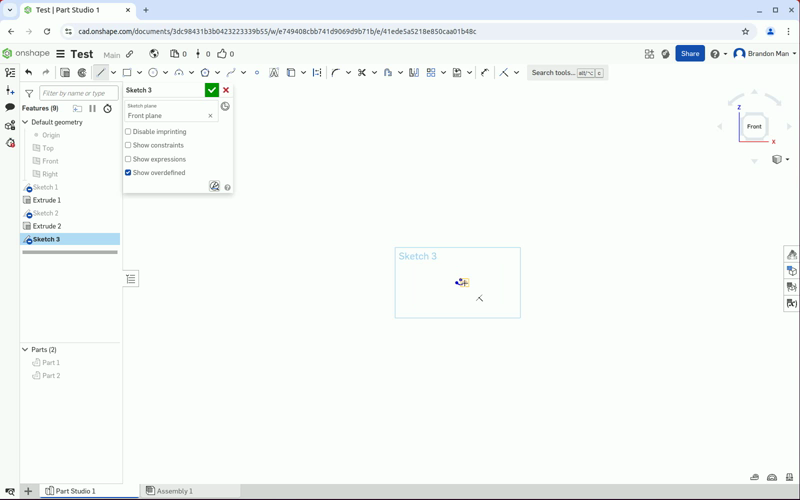
scroll(6)
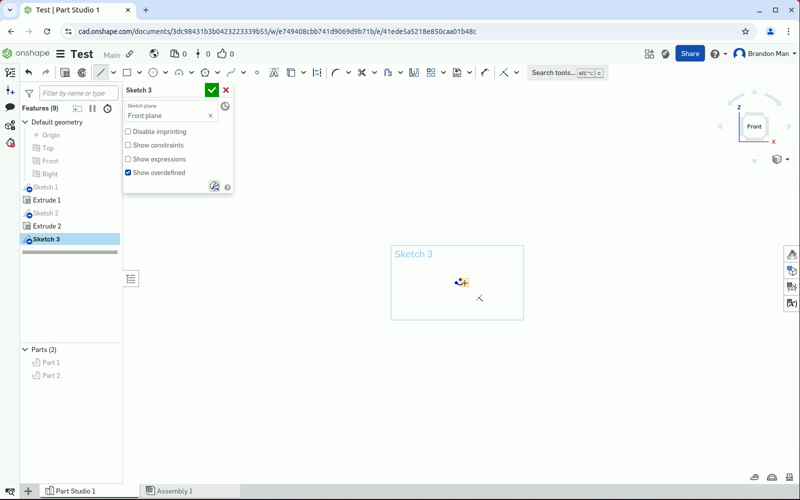
scroll(6)
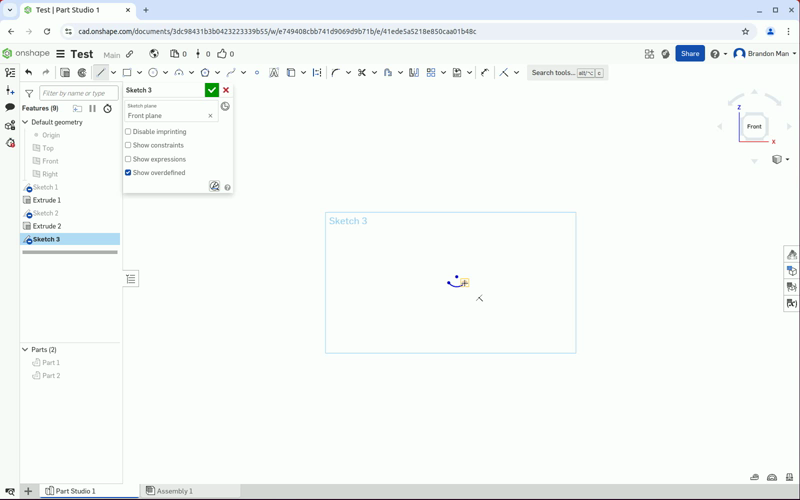
scroll(6)
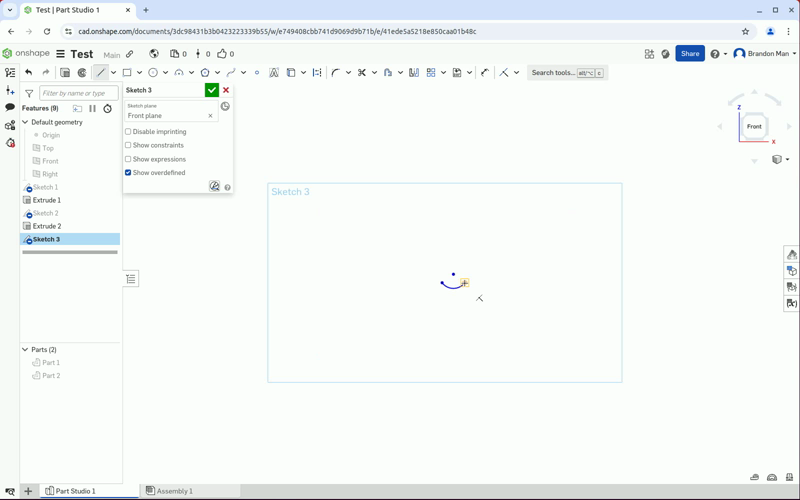
scroll(6)
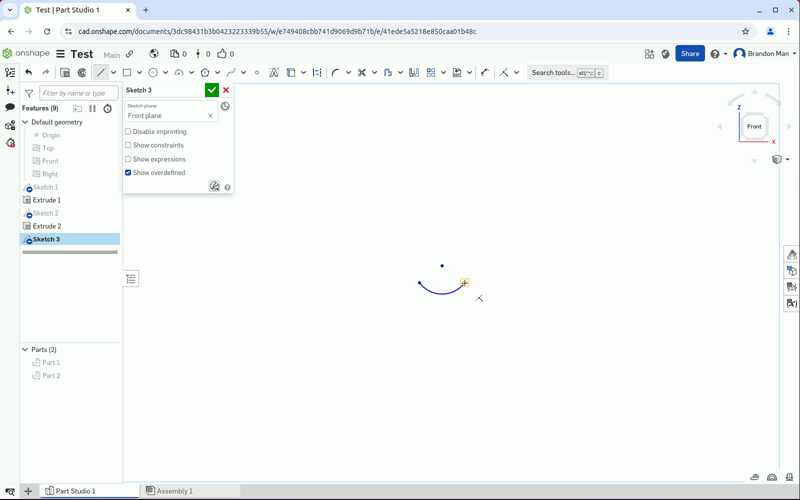
click(464, 282)
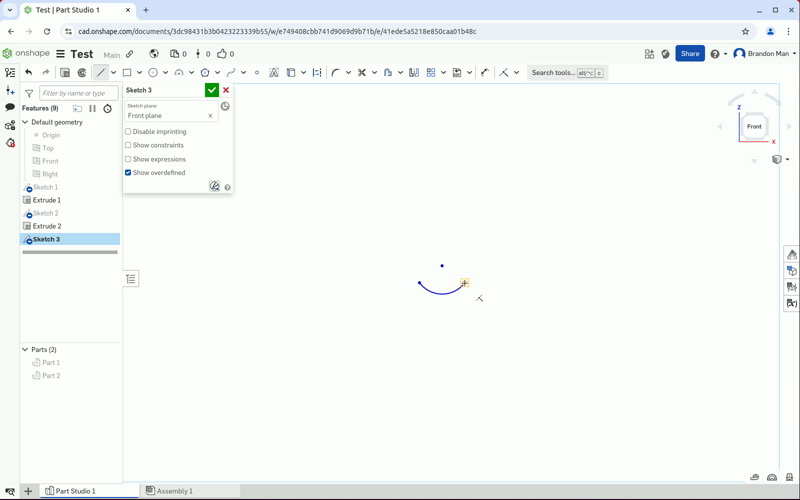
scroll(-6)
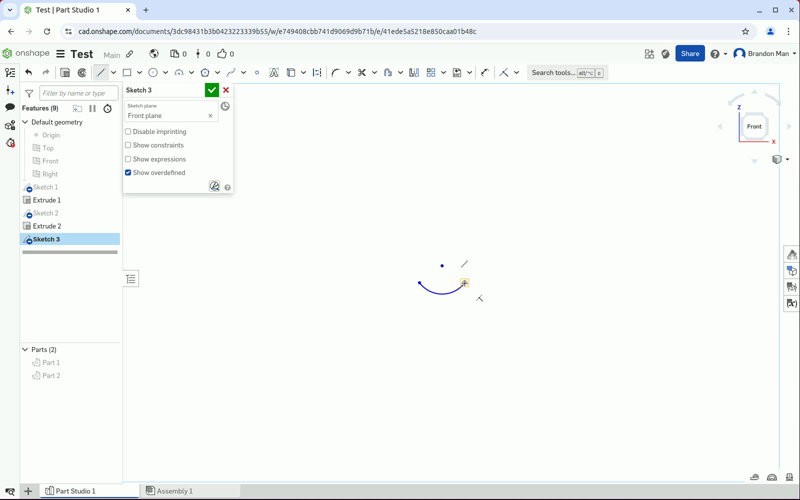
scroll(-6)
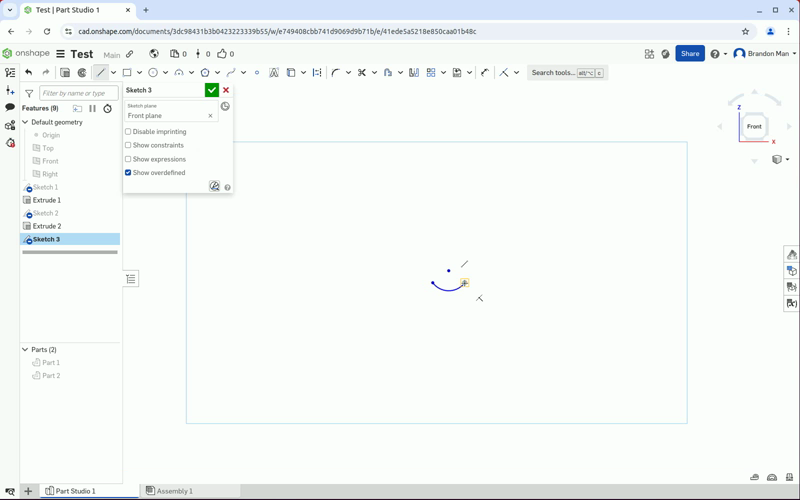
scroll(-6)
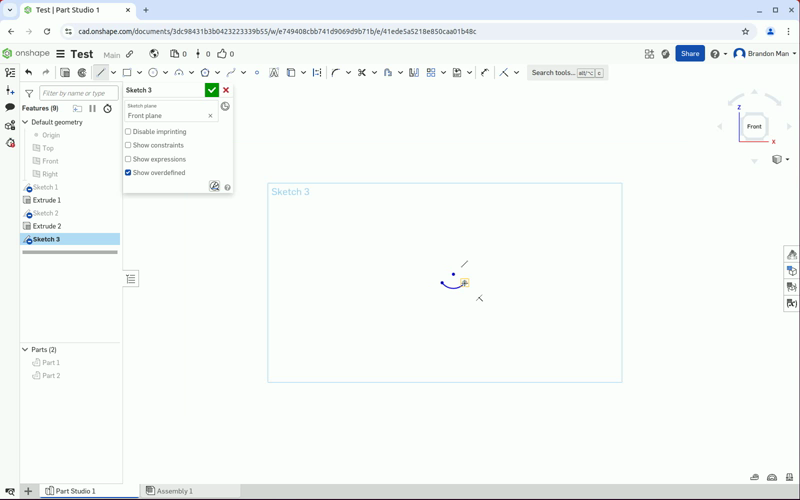
scroll(-6)
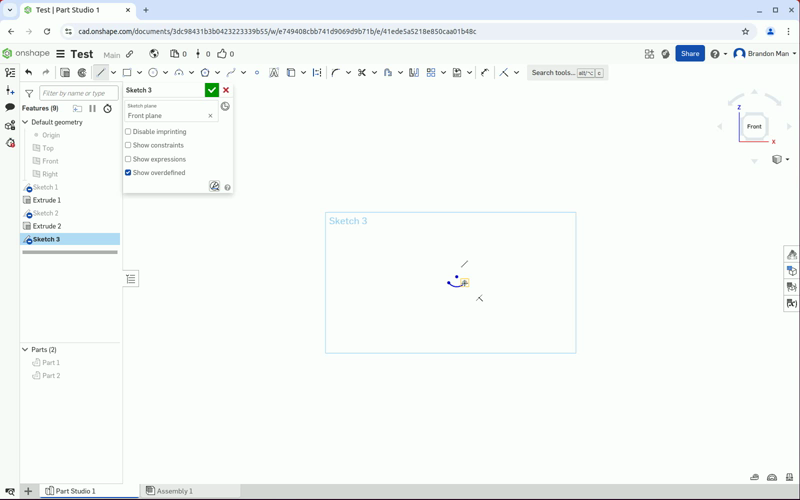
scroll(-6)
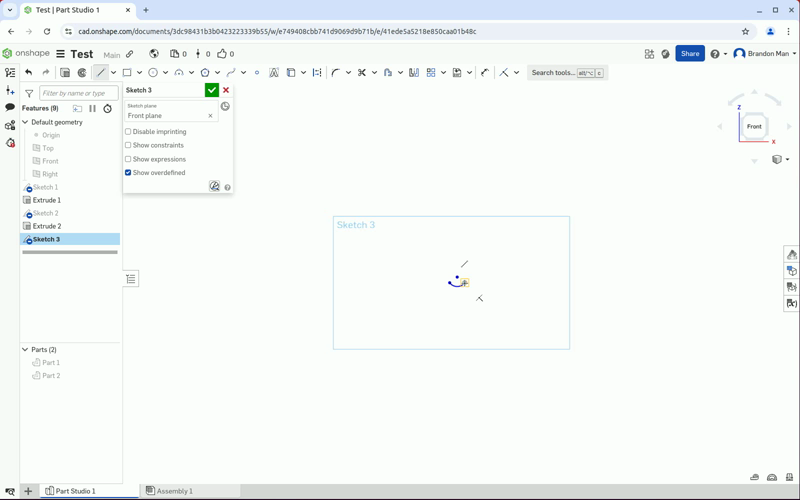
scroll(-6)
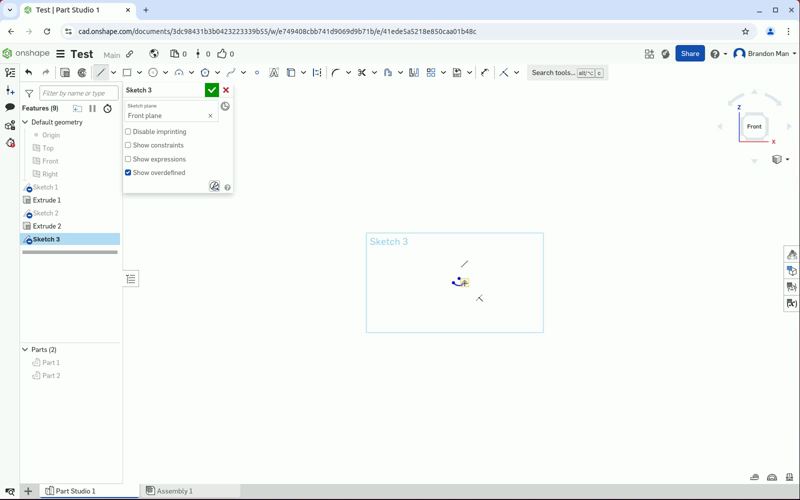
scroll(-6)
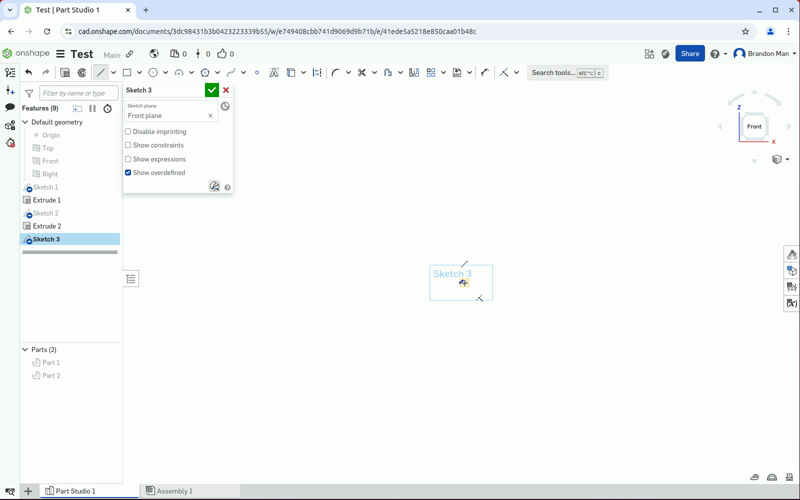
key_down(shift)
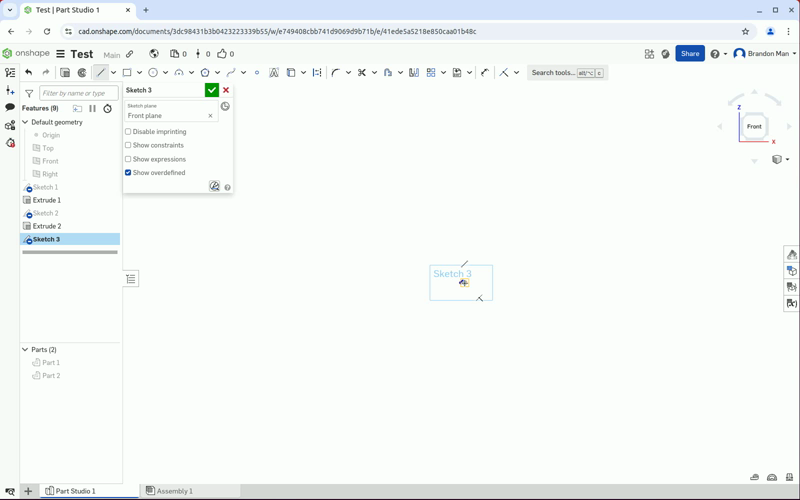
mouse_move(495, 282)
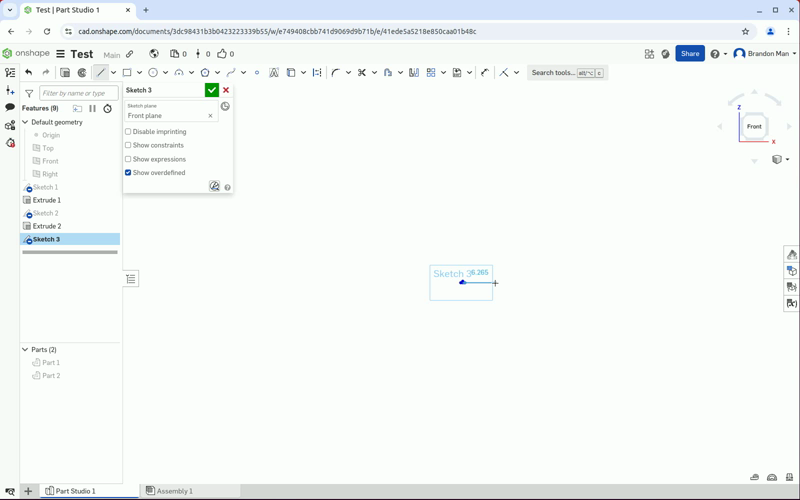
mouse_move(464, 226)
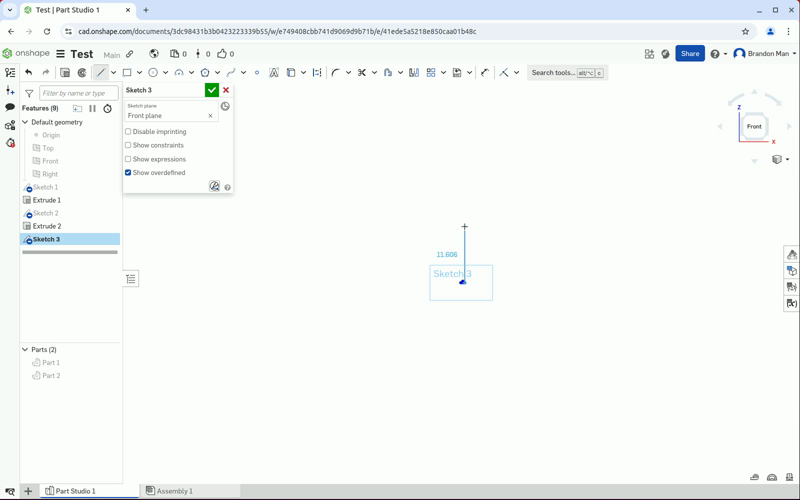
scroll(6)
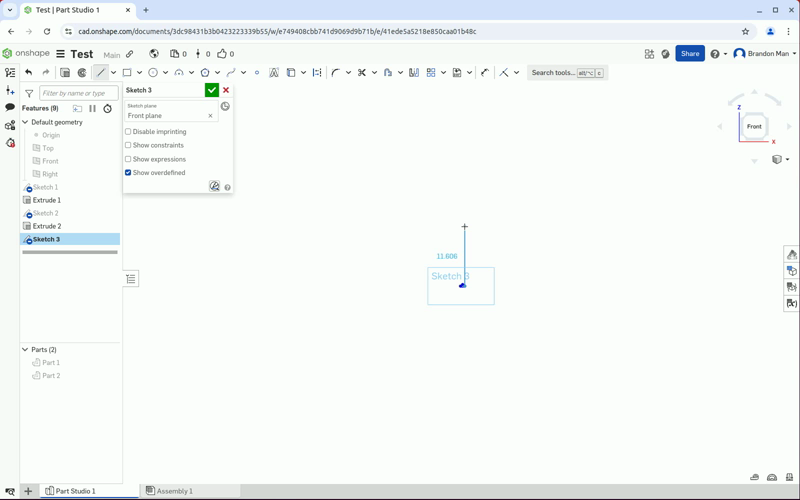
scroll(6)
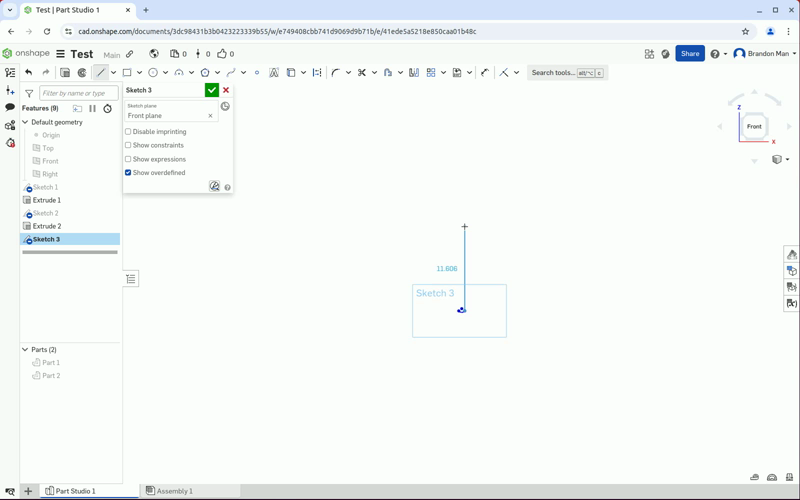
scroll(6)
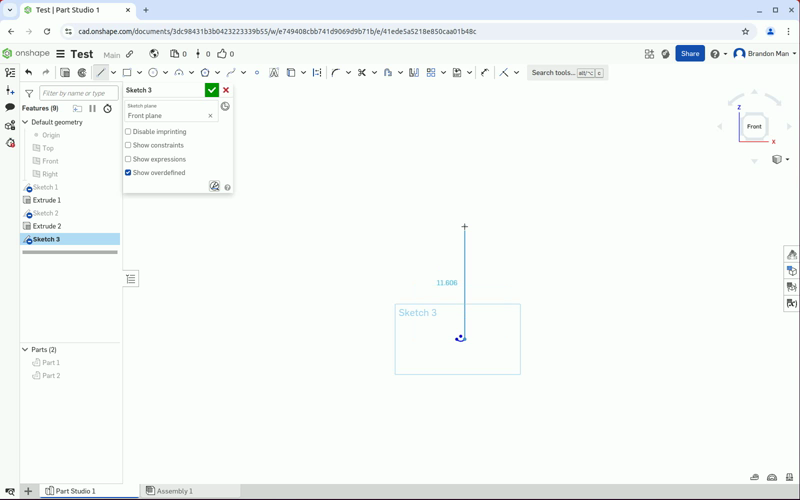
scroll(6)
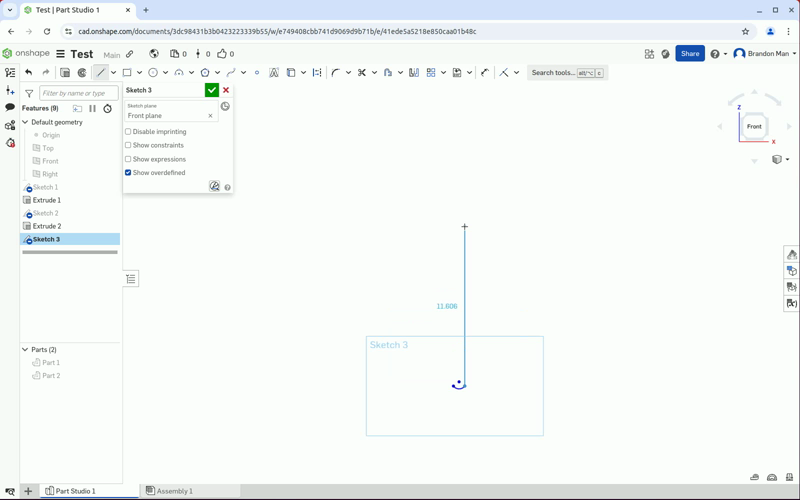
scroll(6)
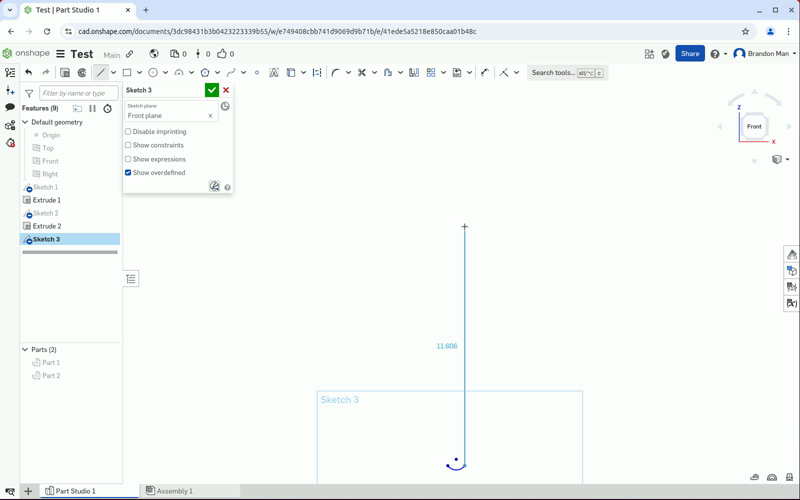
scroll(6)
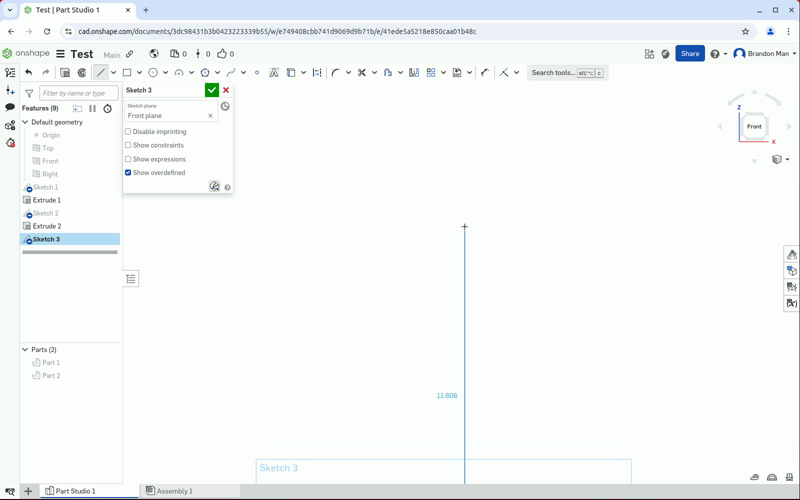
scroll(6)
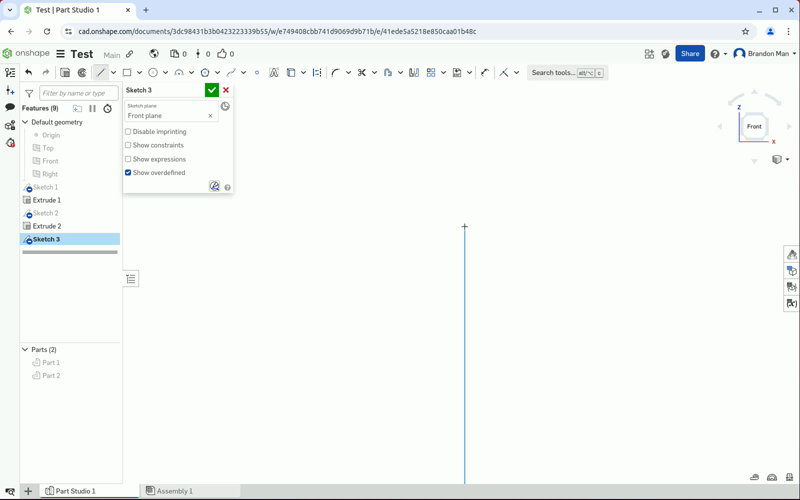
click(464, 226)
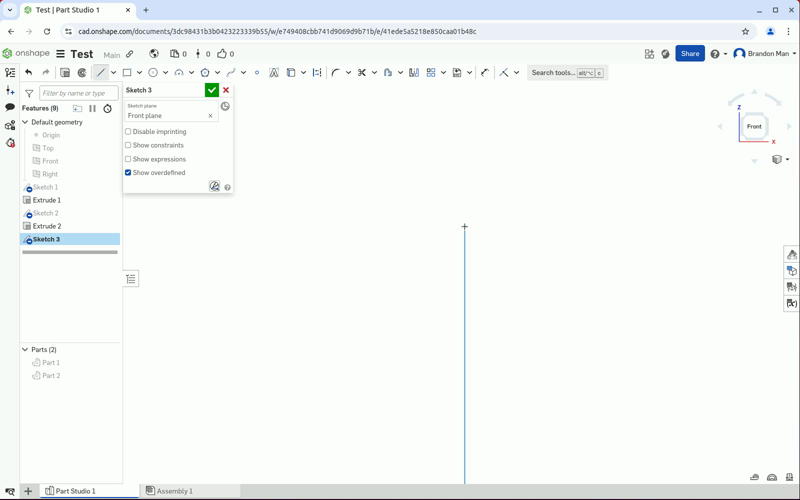
scroll(-6)
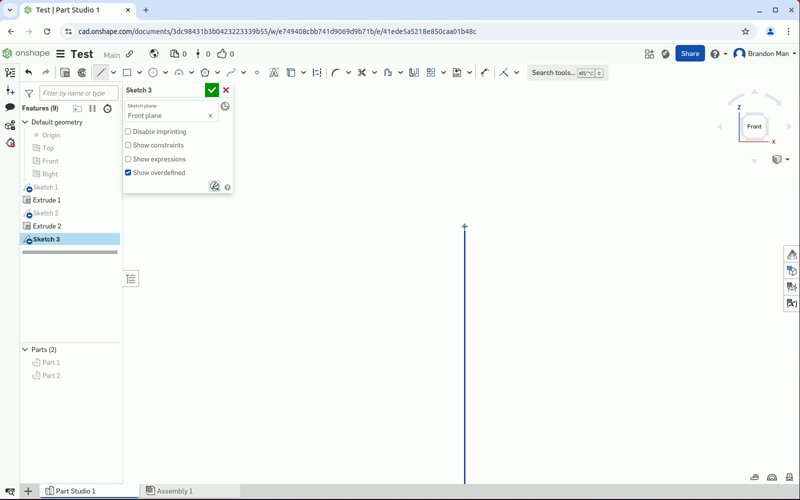
scroll(-6)
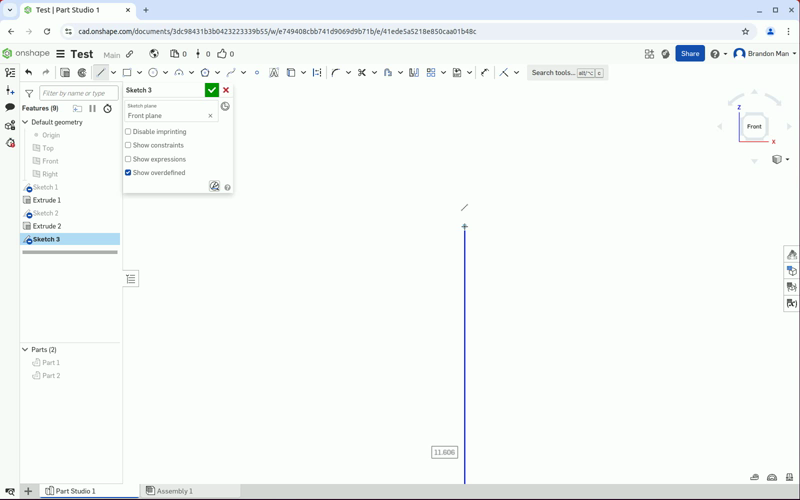
scroll(-6)
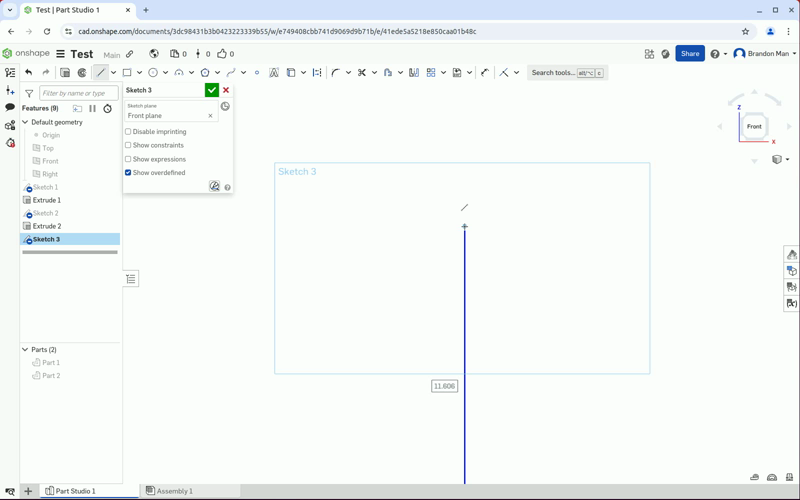
scroll(-6)
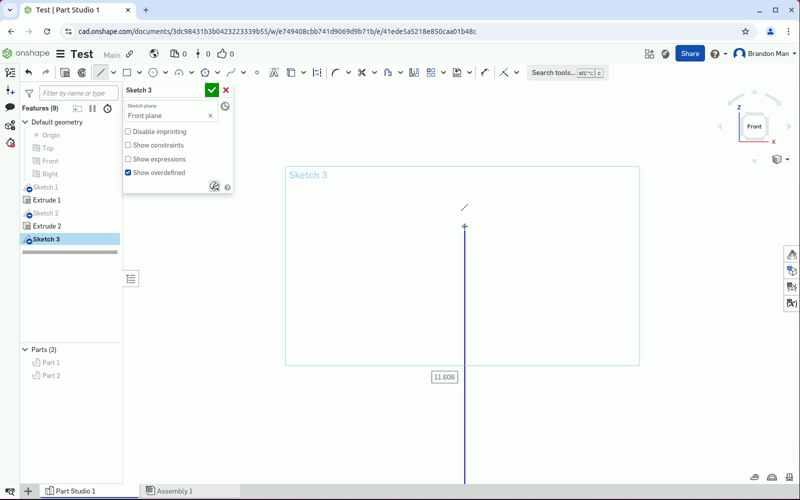
scroll(-6)
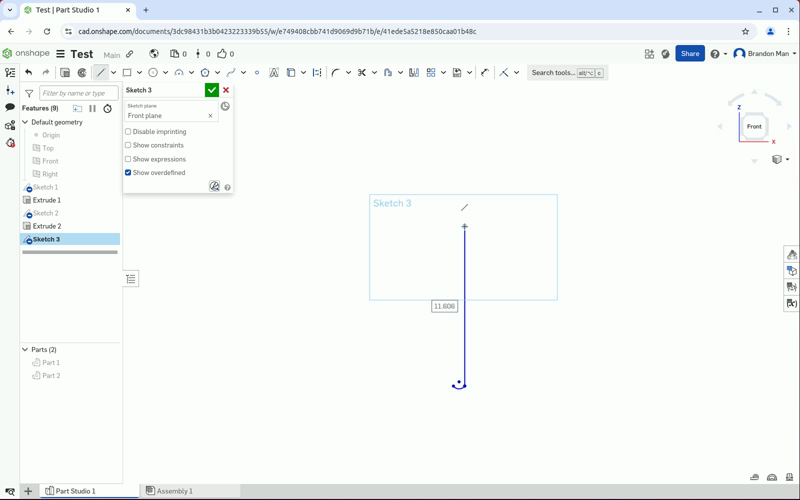
scroll(-6)
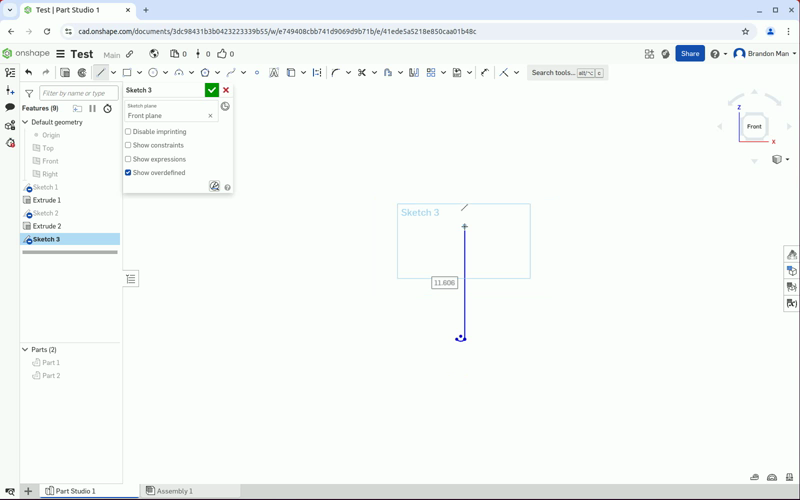
scroll(-6)
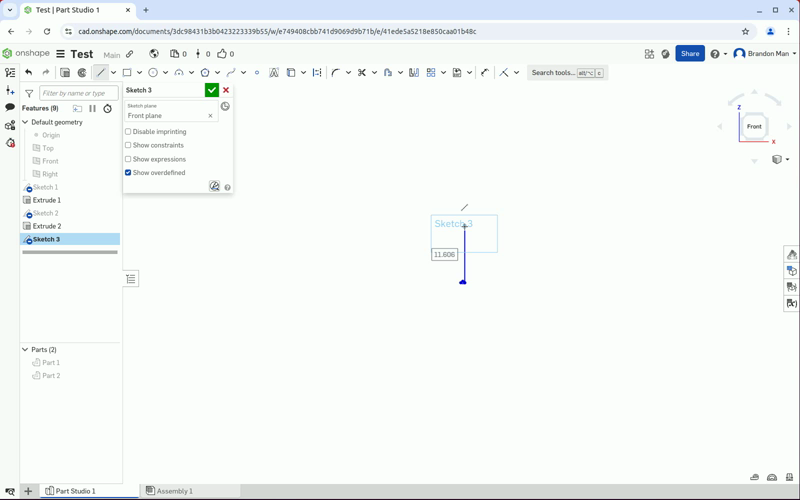
key_up(shift)
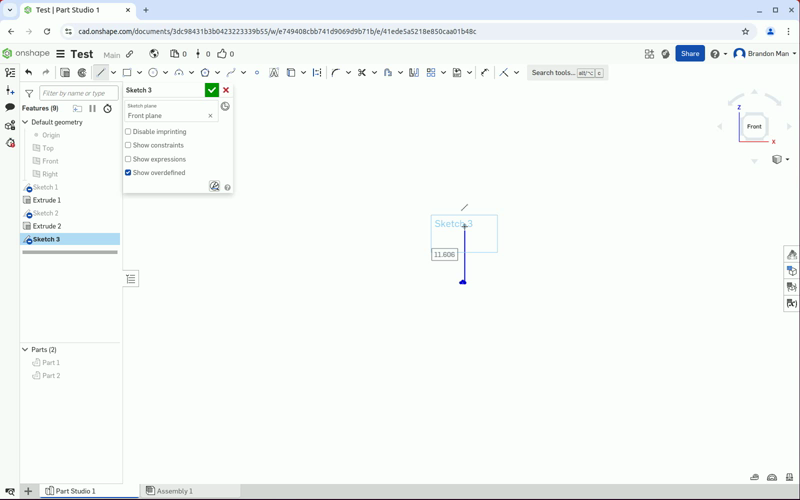
key_down(shift)
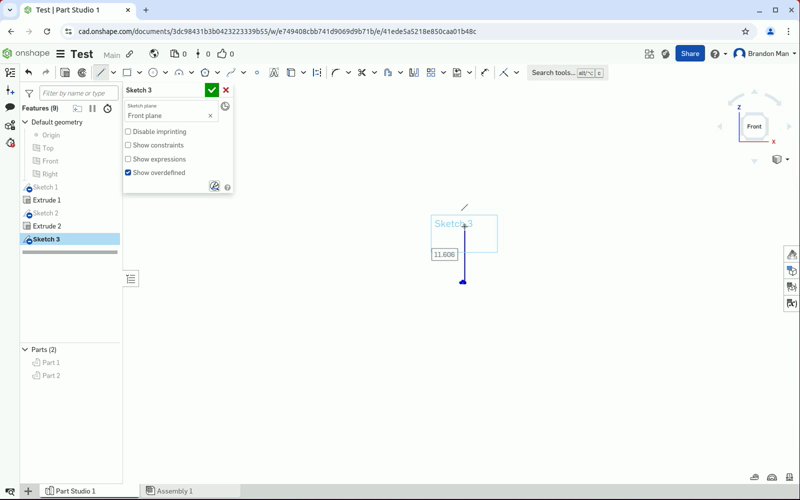
mouse_move(495, 226)
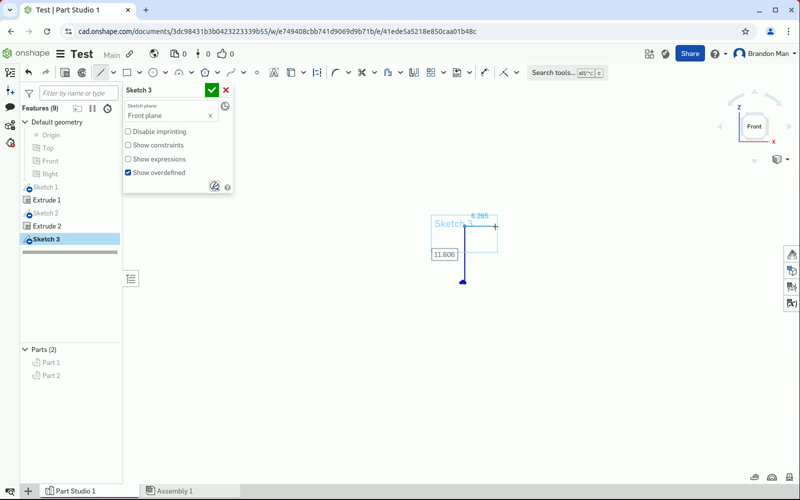
mouse_move(460, 226)
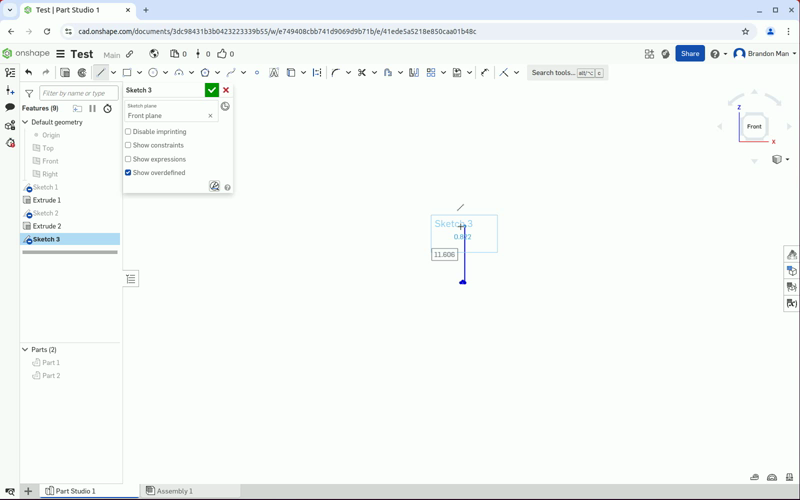
scroll(6)
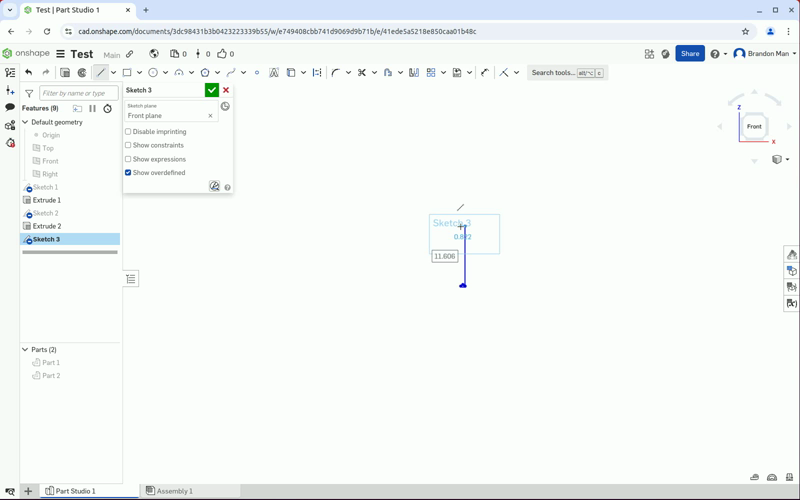
scroll(6)
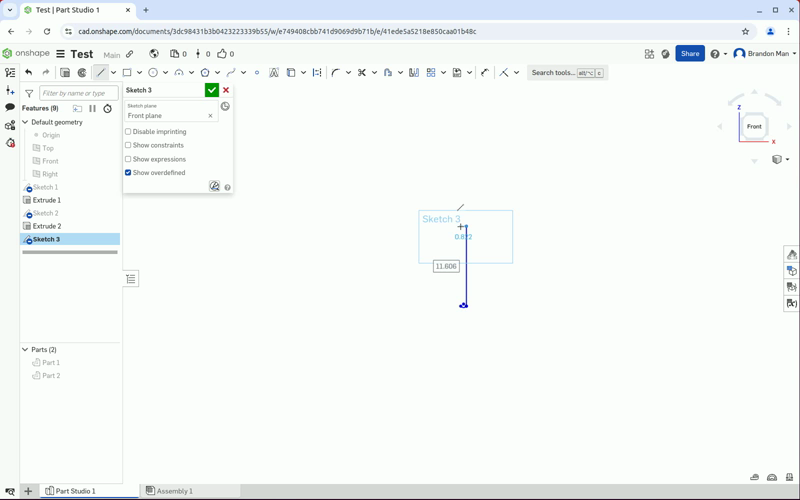
scroll(6)
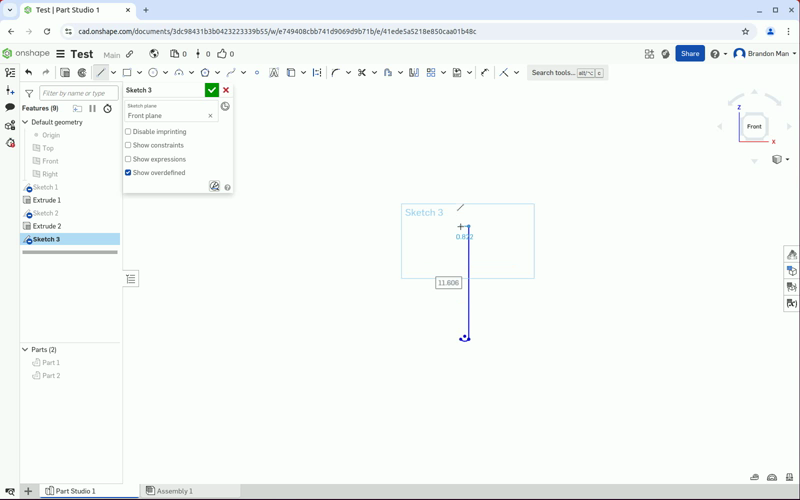
scroll(6)
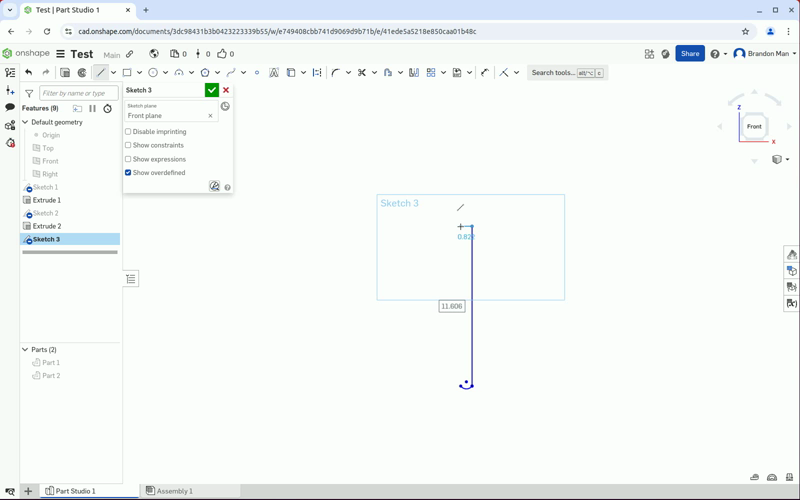
scroll(6)
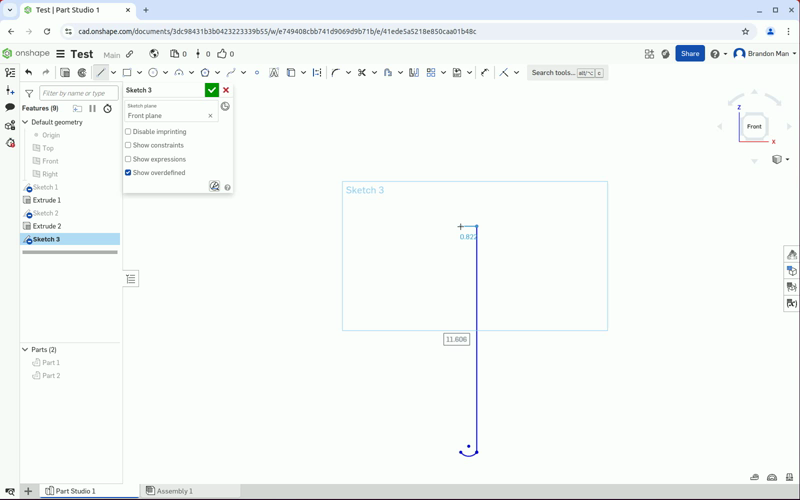
scroll(6)
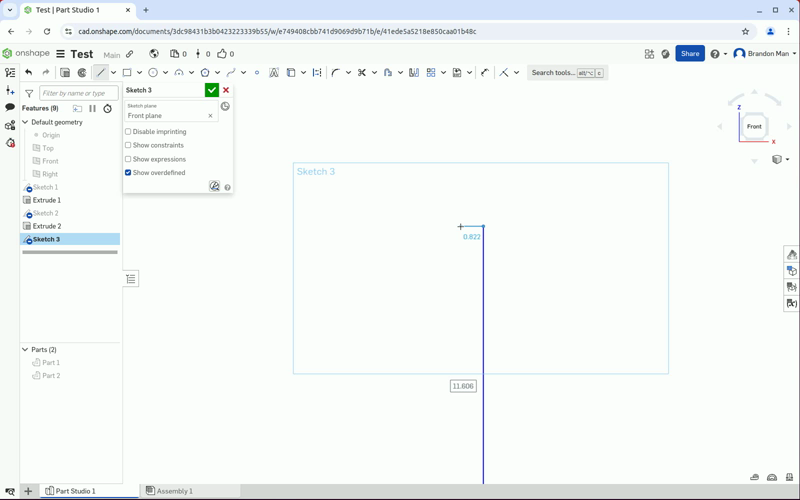
scroll(6)
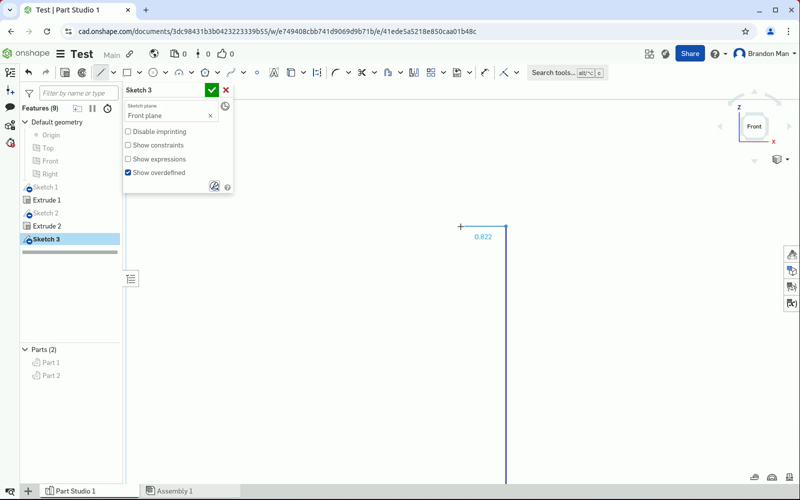
click(460, 226)
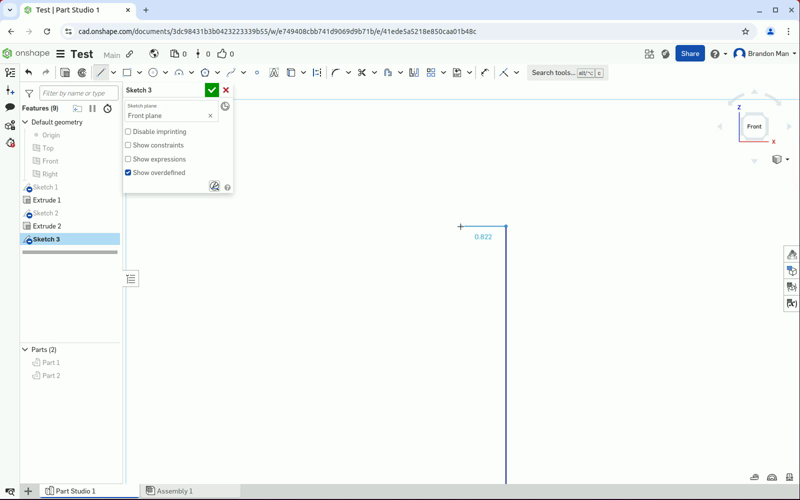
scroll(-6)
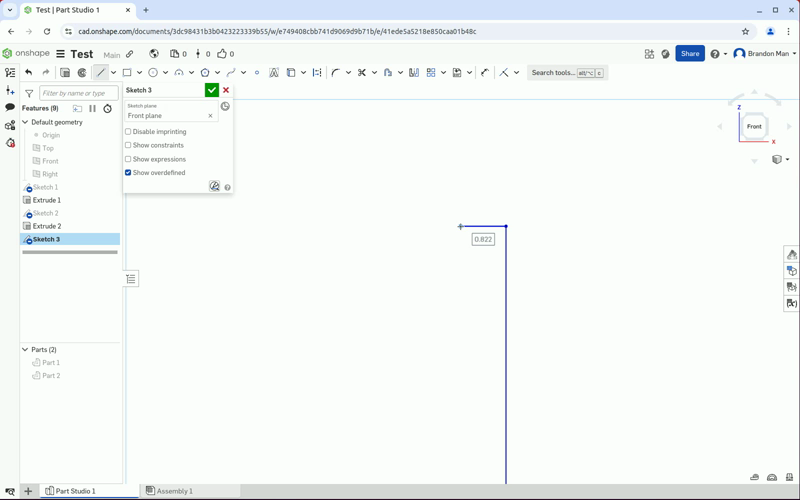
scroll(-6)
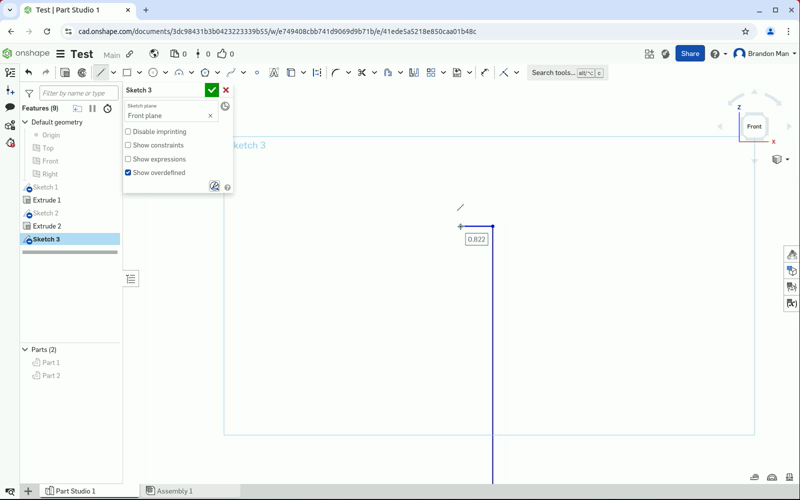
scroll(-6)
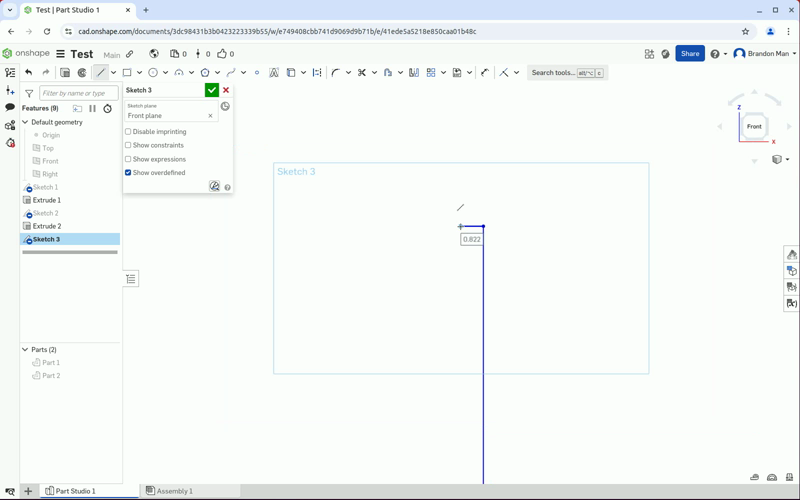
scroll(-6)
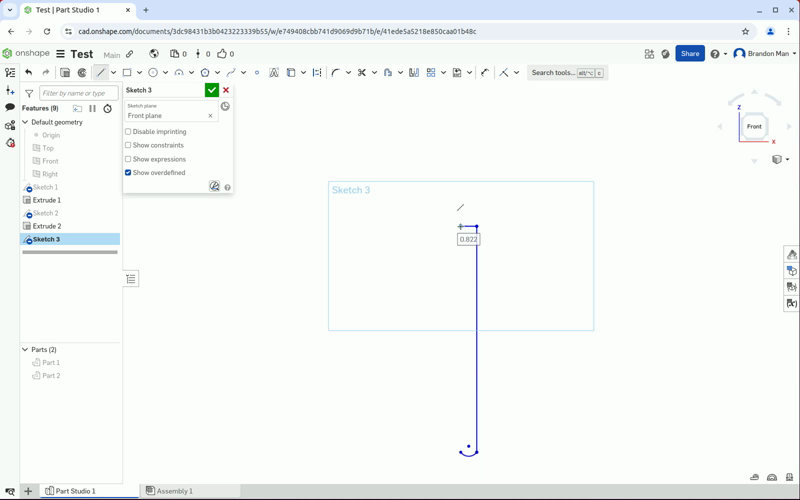
scroll(-6)
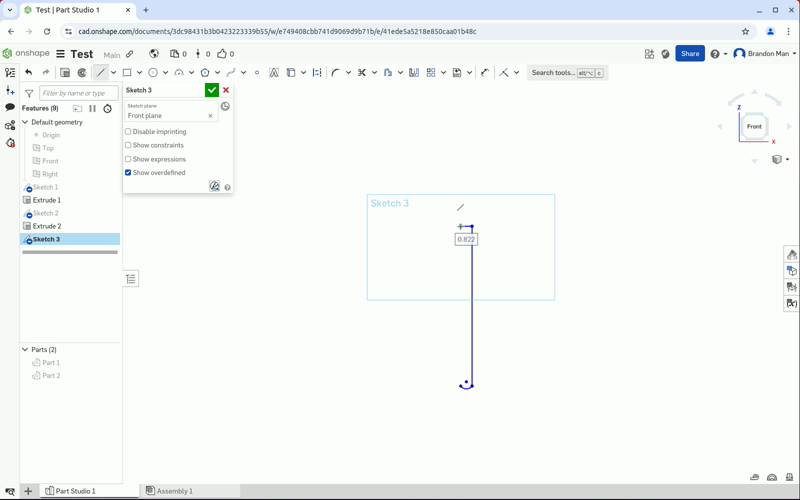
scroll(-6)
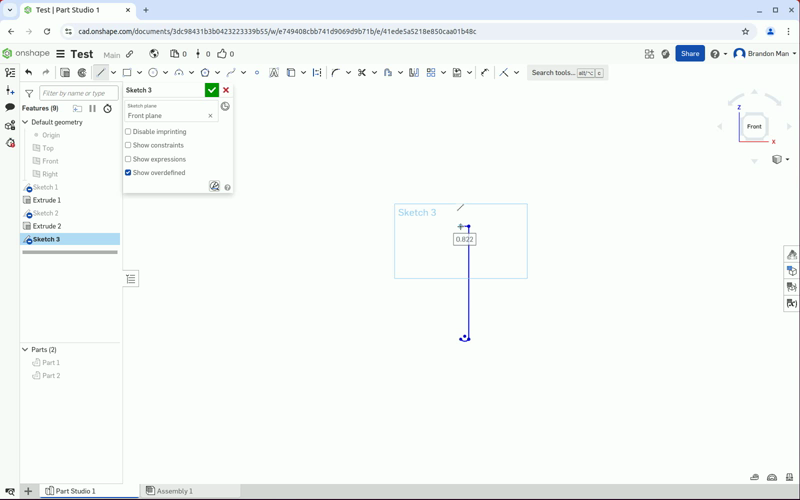
scroll(-6)
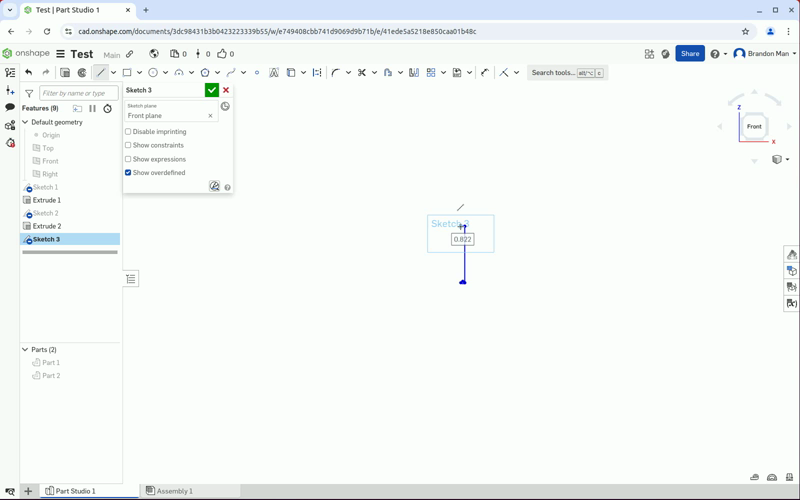
key_up(shift)
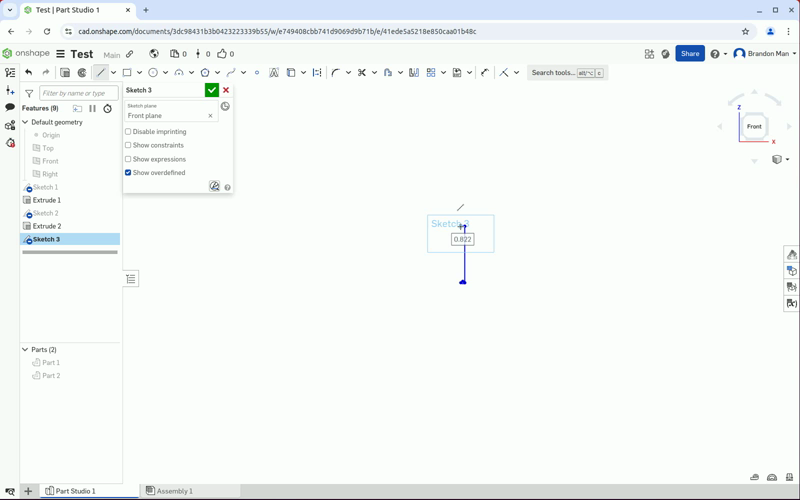
mouse_move(490, 226)
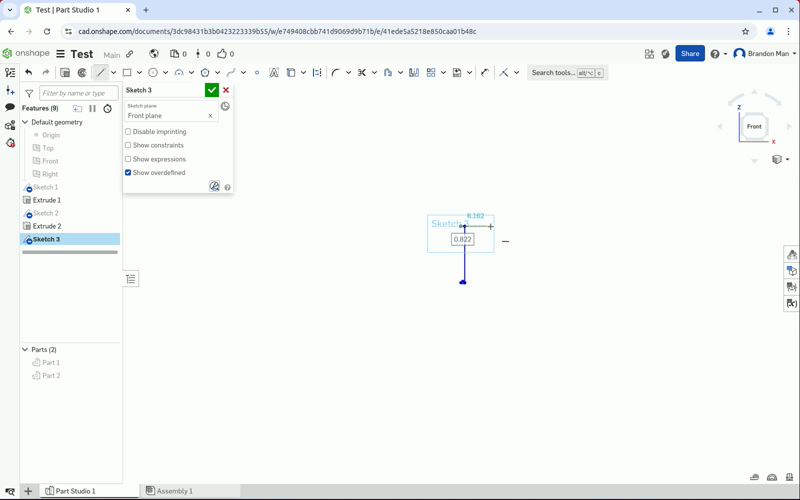
key_down(shift)
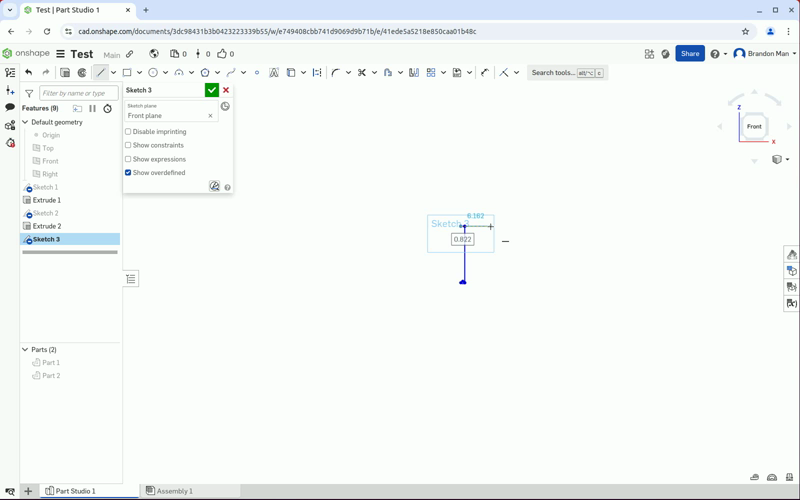
mouse_move(460, 282)
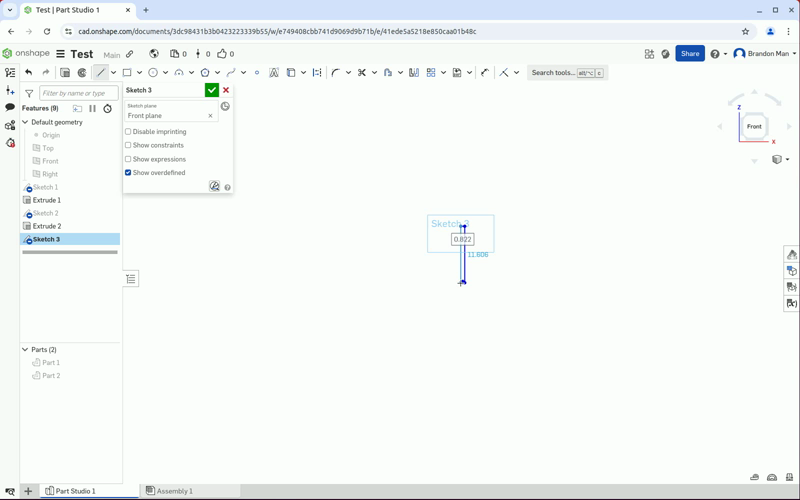
scroll(6)
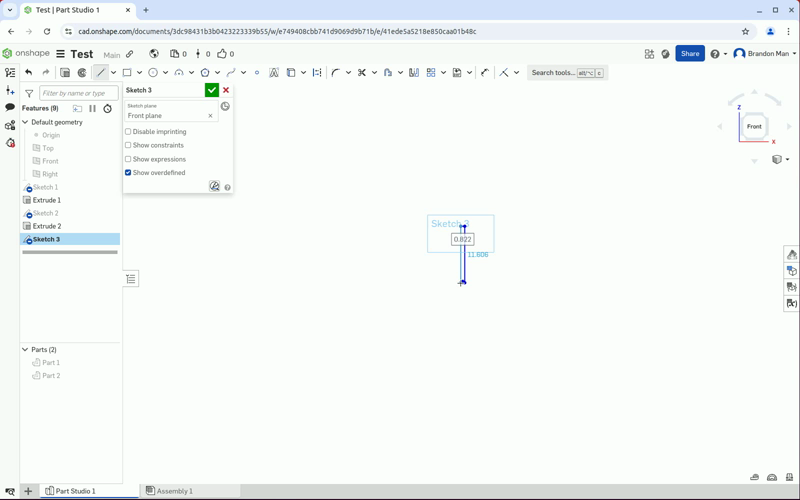
scroll(6)
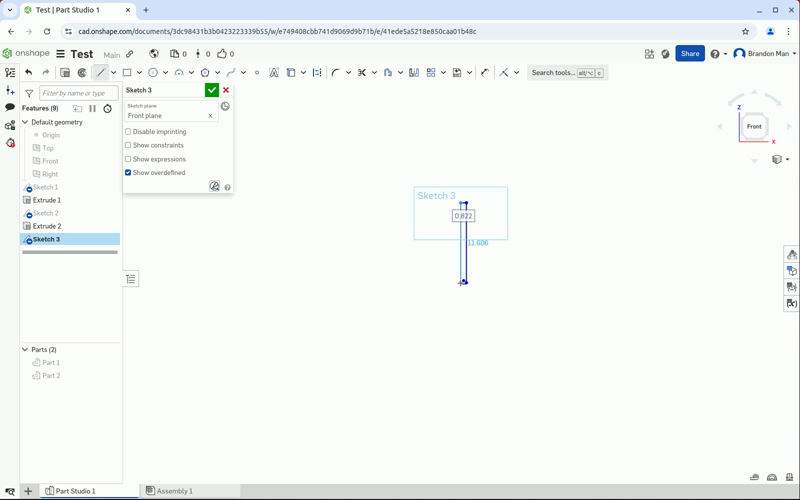
scroll(6)
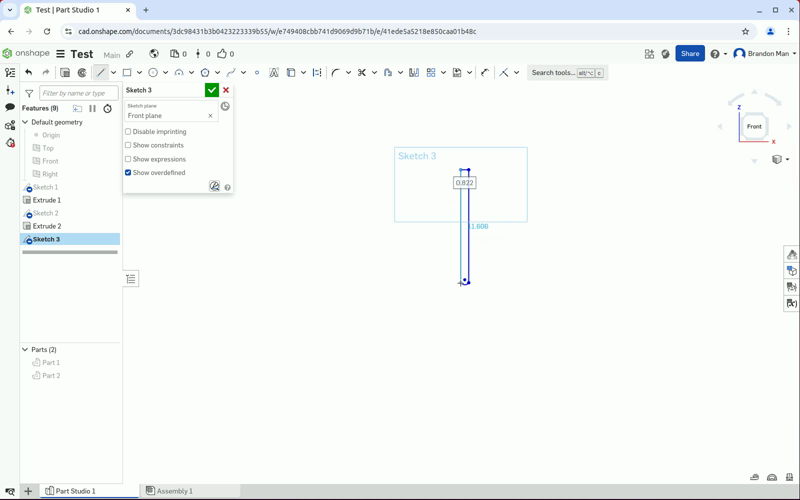
scroll(6)
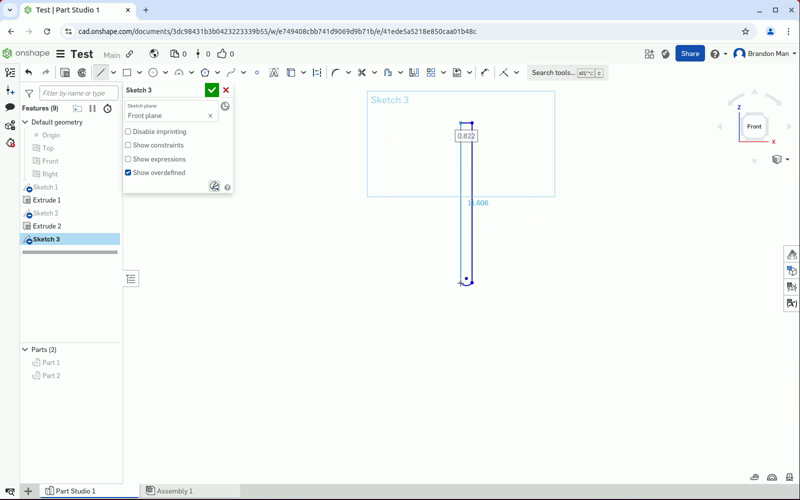
scroll(6)
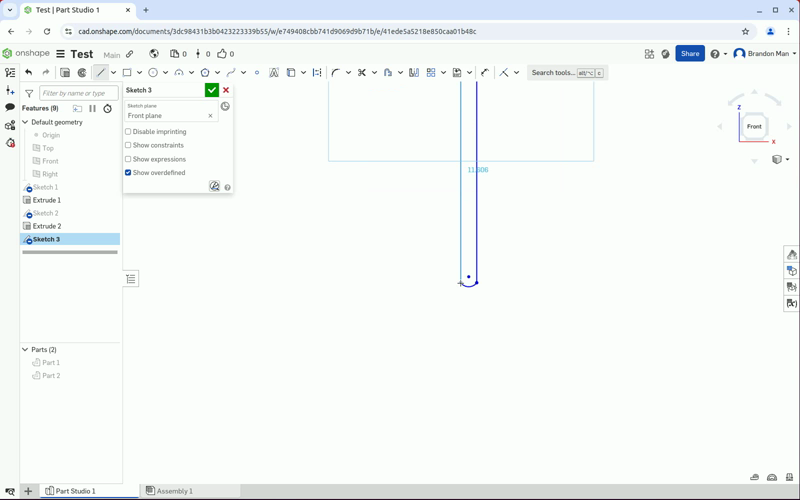
scroll(6)
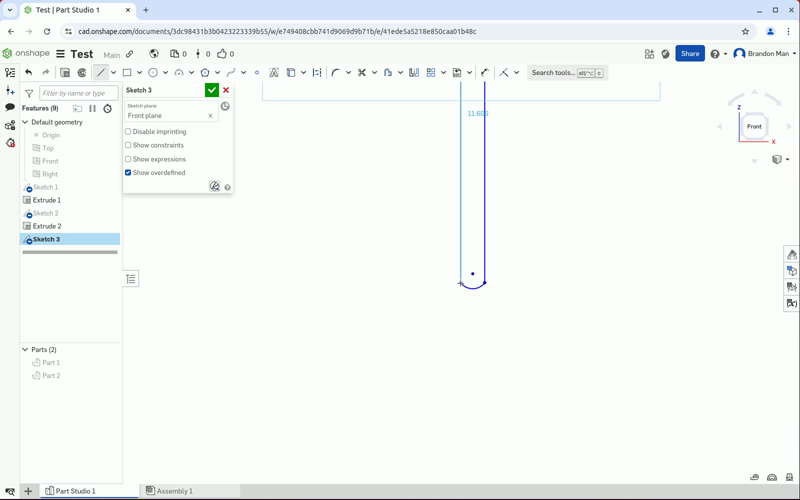
scroll(6)
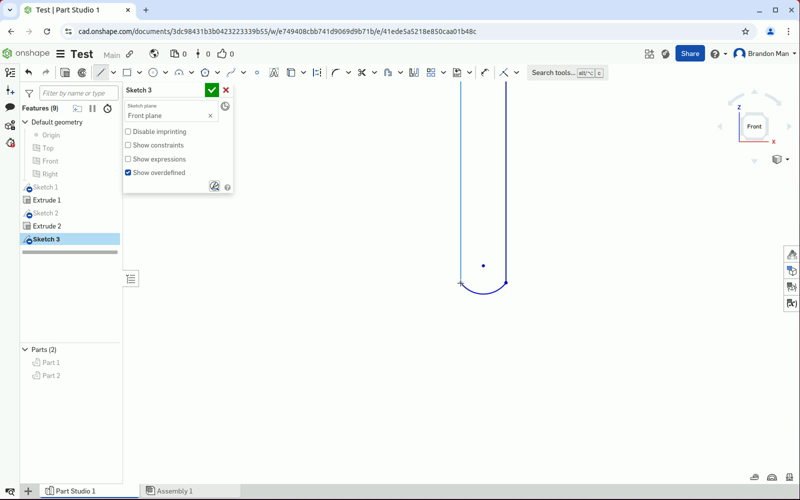
key_up(shift)
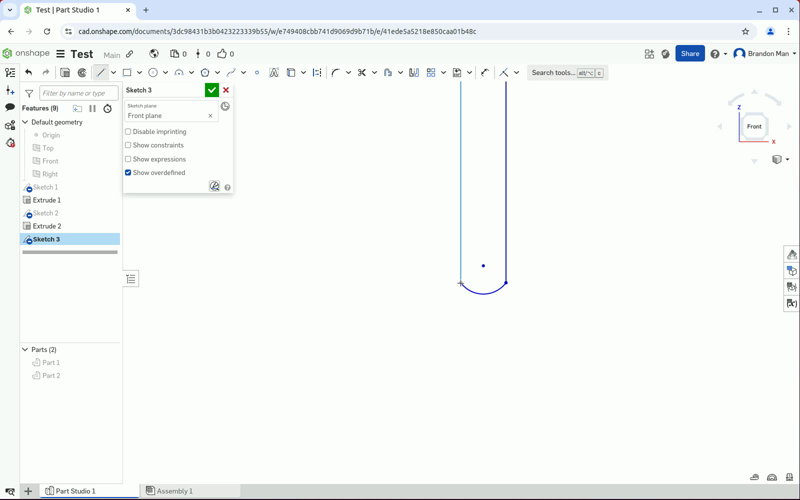
click(460, 282)
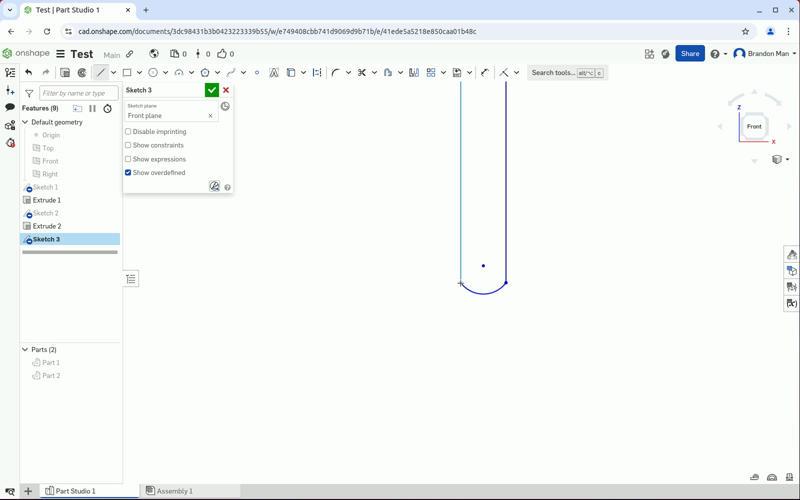
scroll(-6)
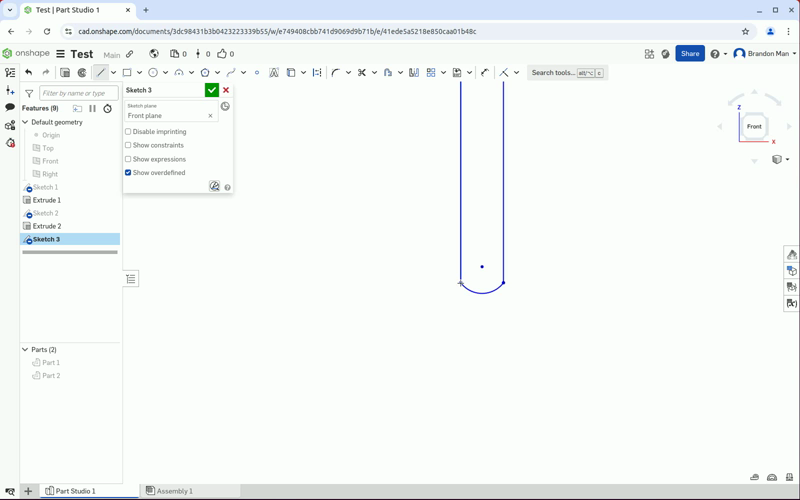
scroll(-6)
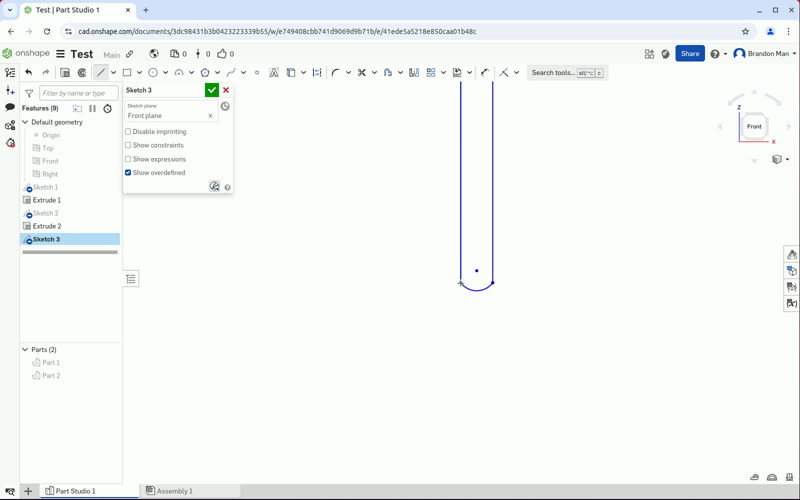
scroll(-6)
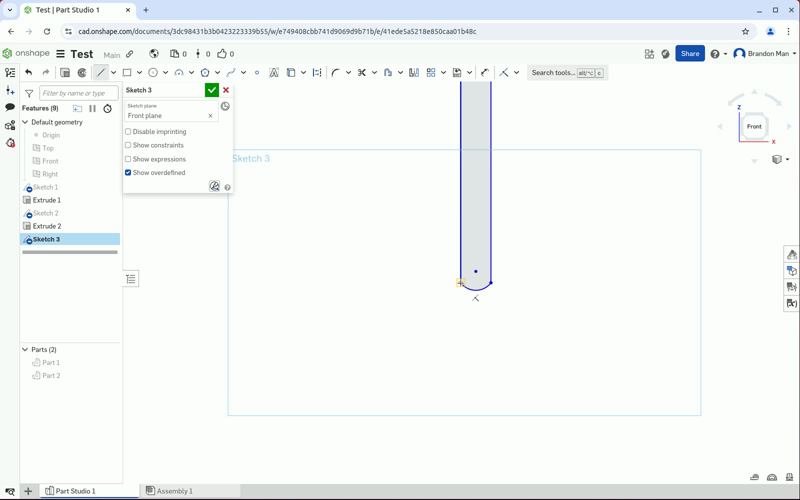
scroll(-6)
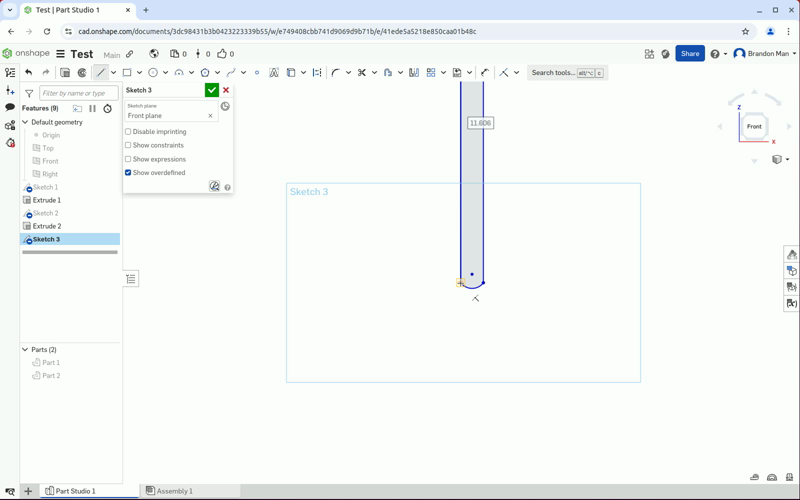
scroll(-6)
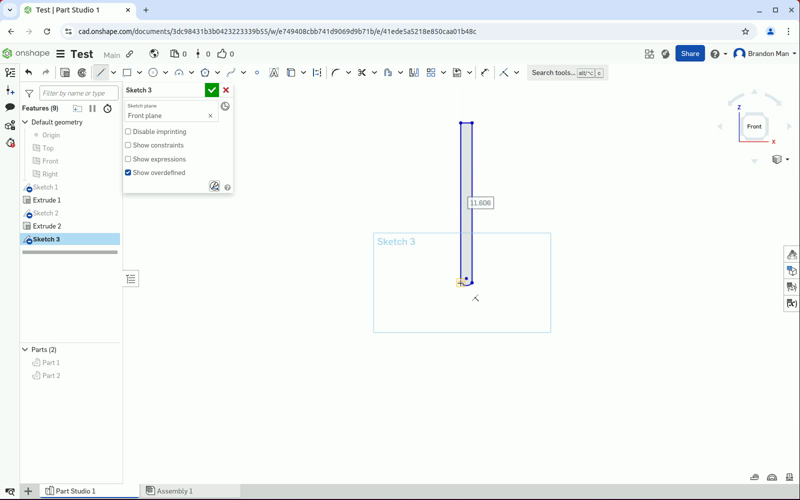
scroll(-6)
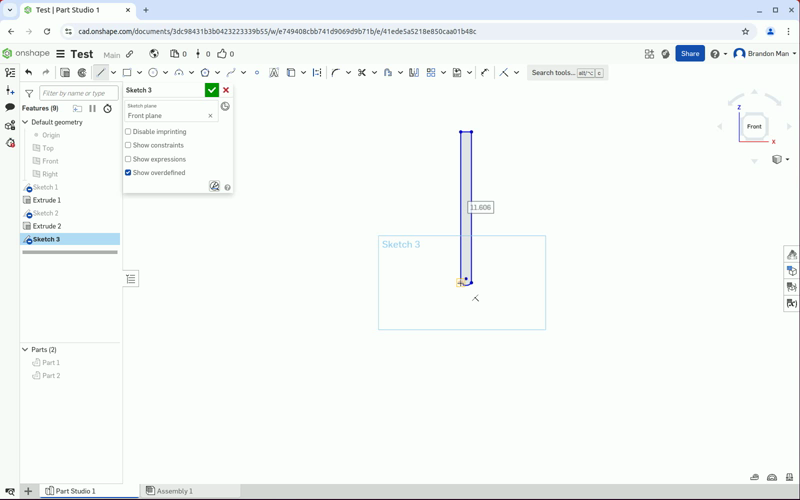
scroll(-6)
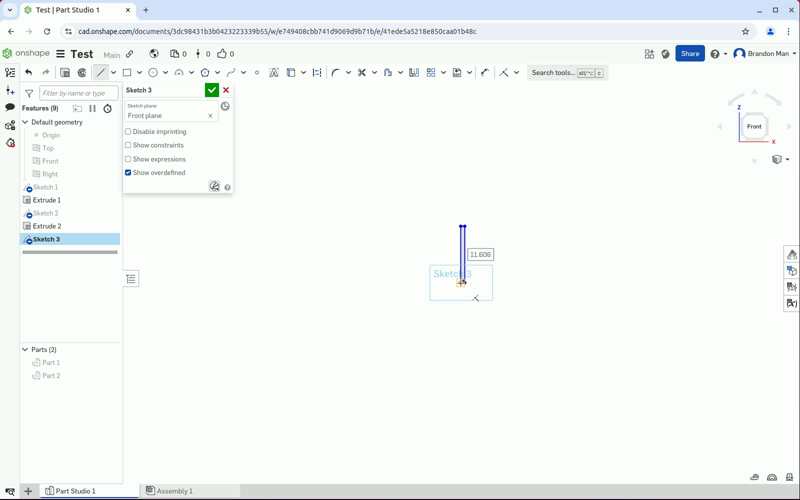
key(esc)
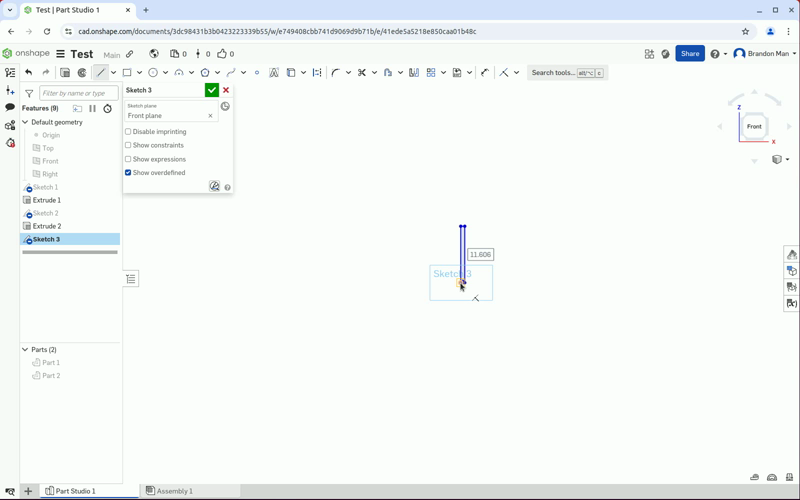
mouse_move(461, 242)
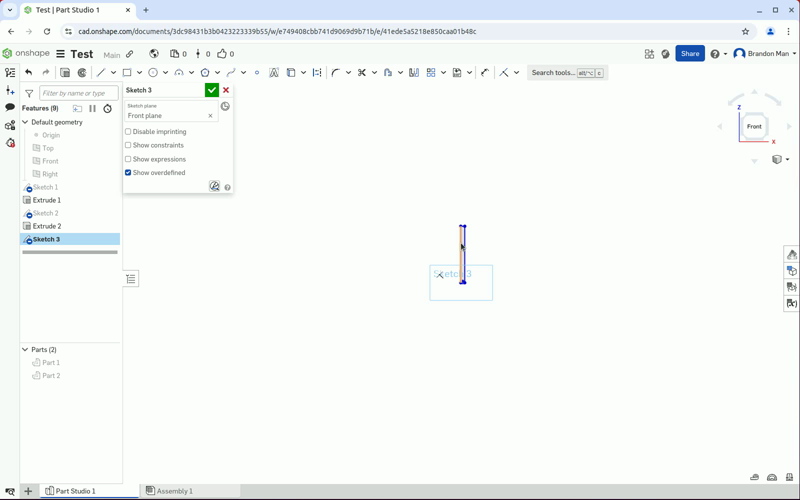
scroll(6)
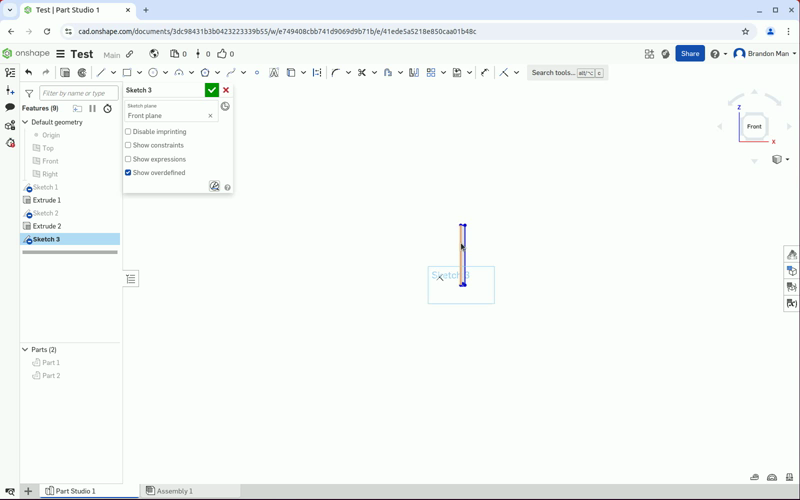
scroll(6)
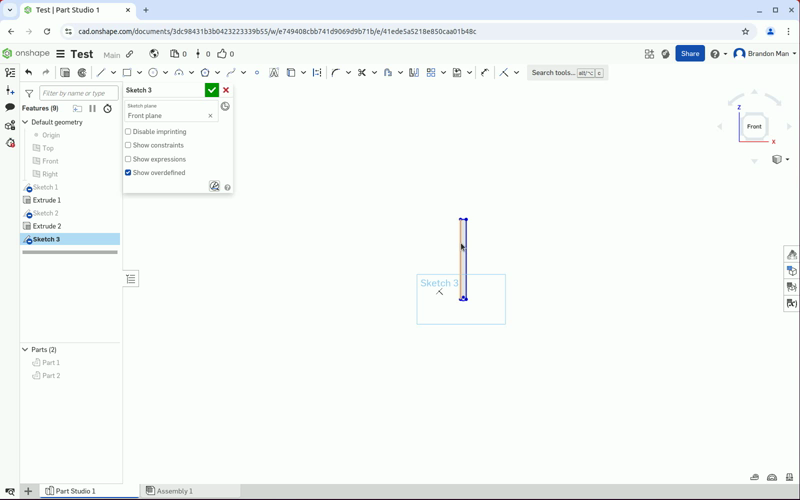
scroll(6)
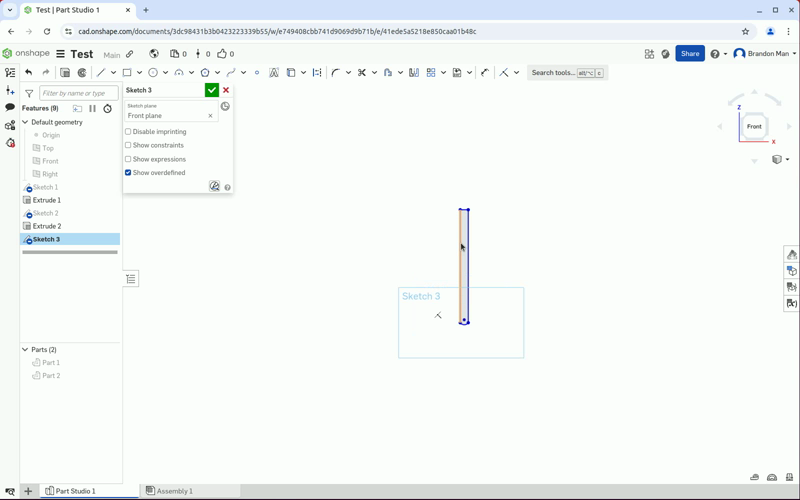
scroll(6)
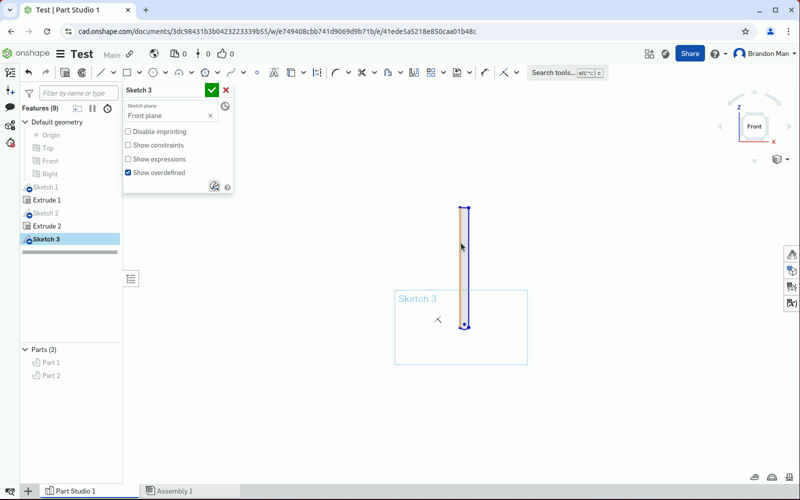
scroll(6)
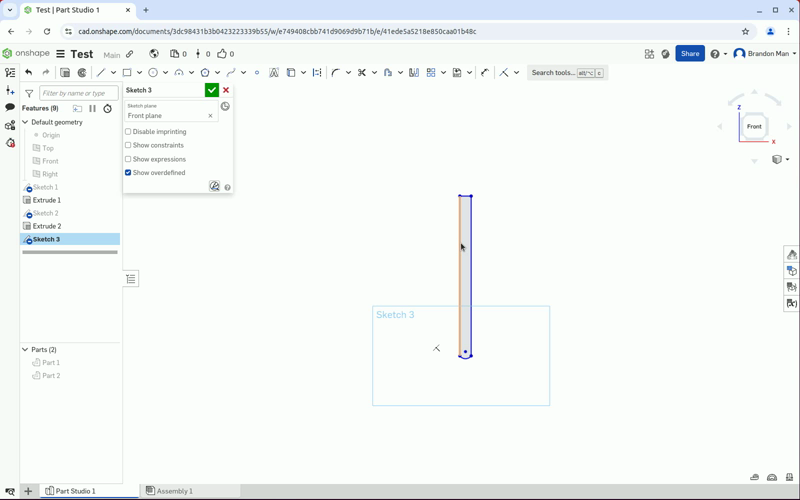
scroll(6)
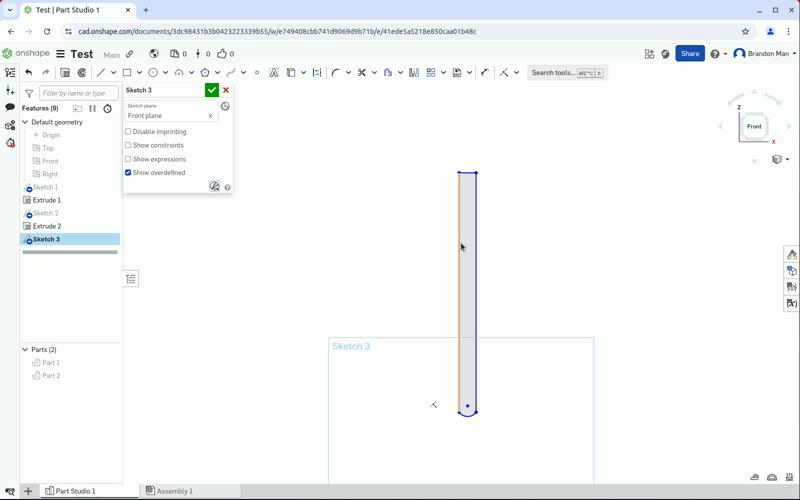
scroll(6)
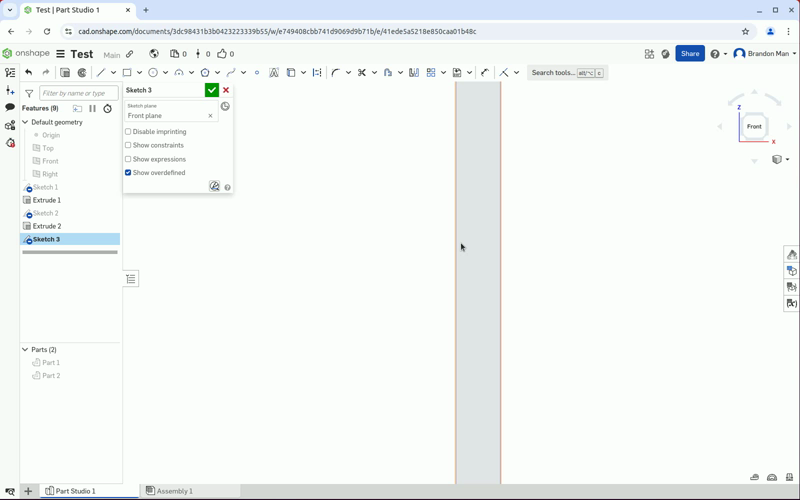
click(461, 242)
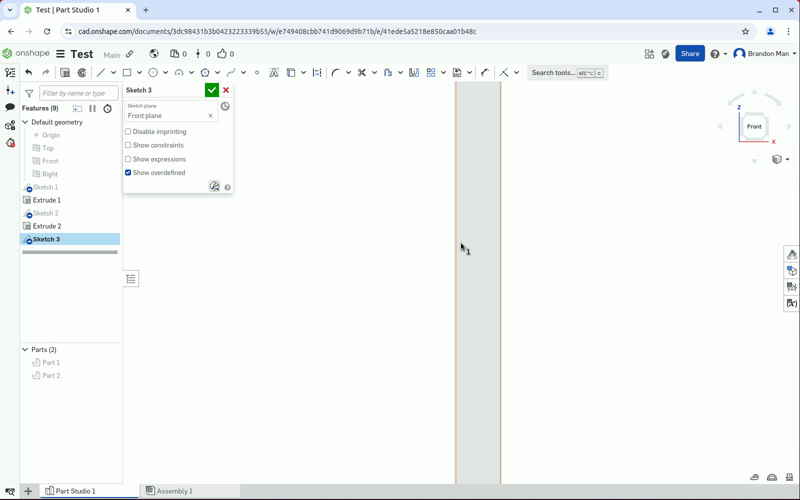
scroll(-6)
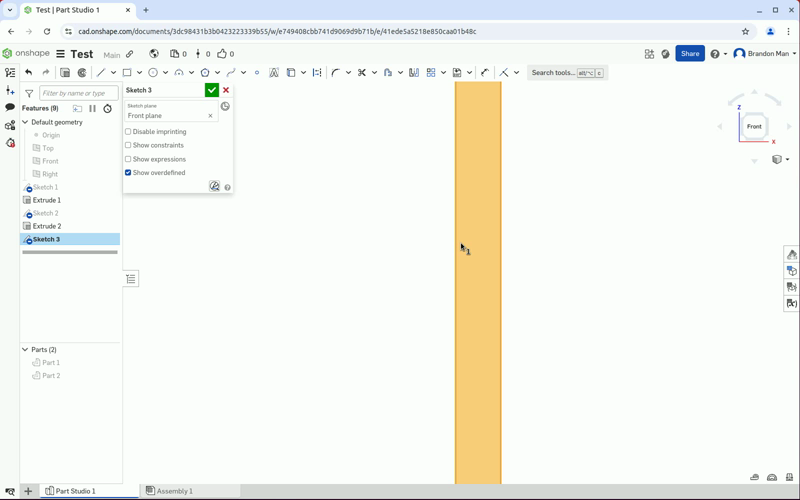
scroll(-6)
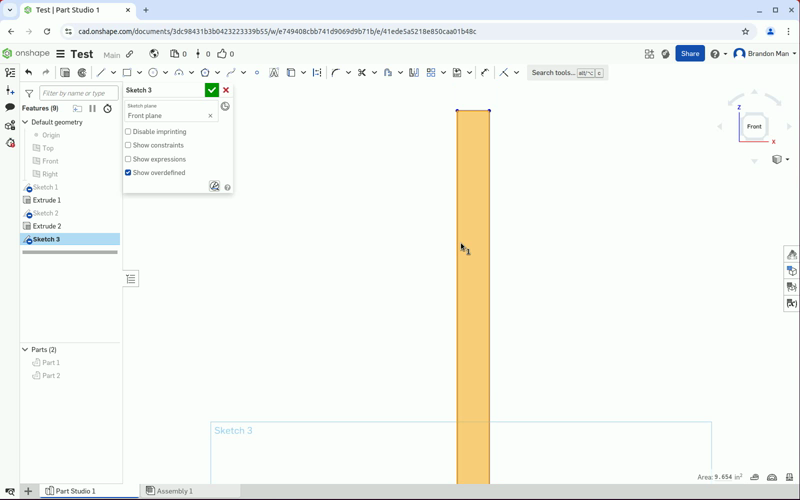
scroll(-6)
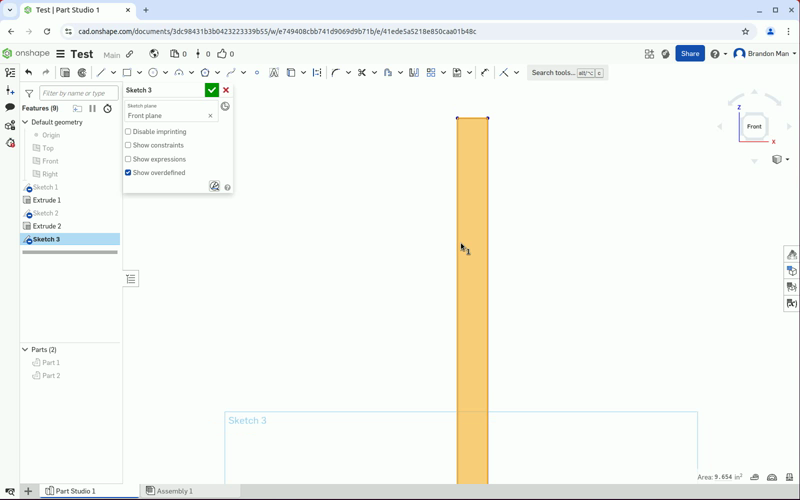
scroll(-6)
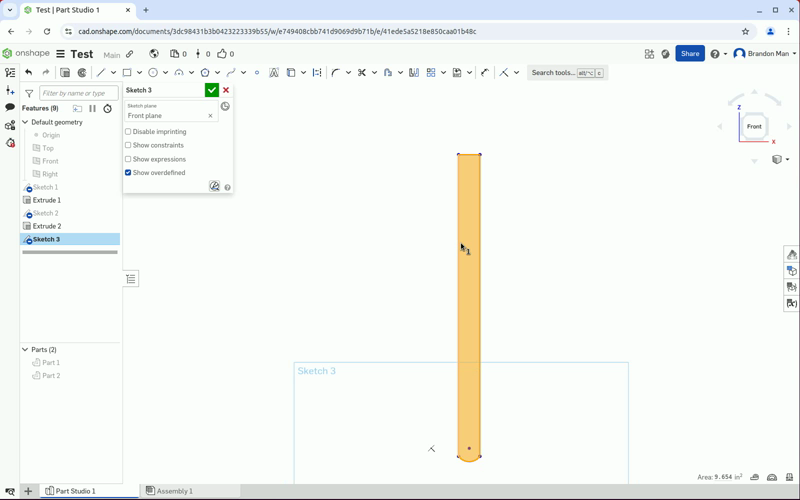
scroll(-6)
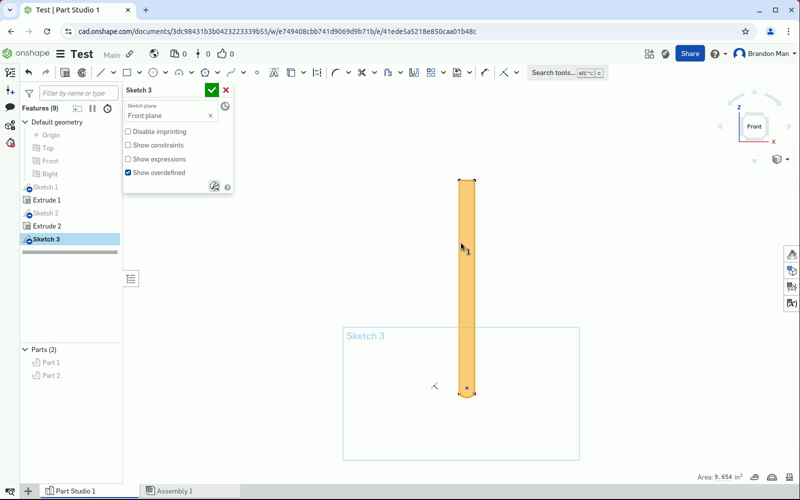
scroll(-6)
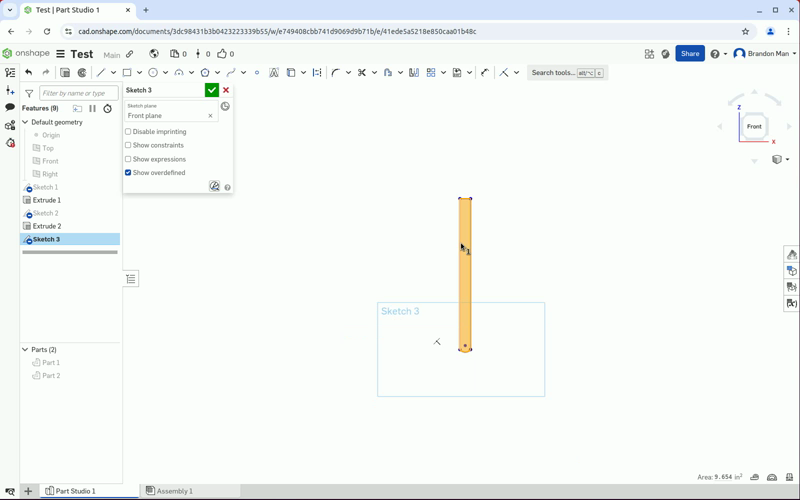
scroll(-6)
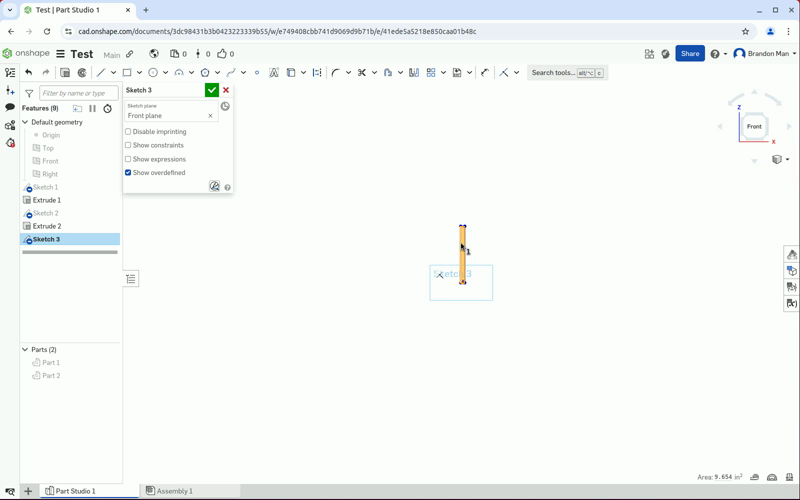
mouse_move(73, 352)
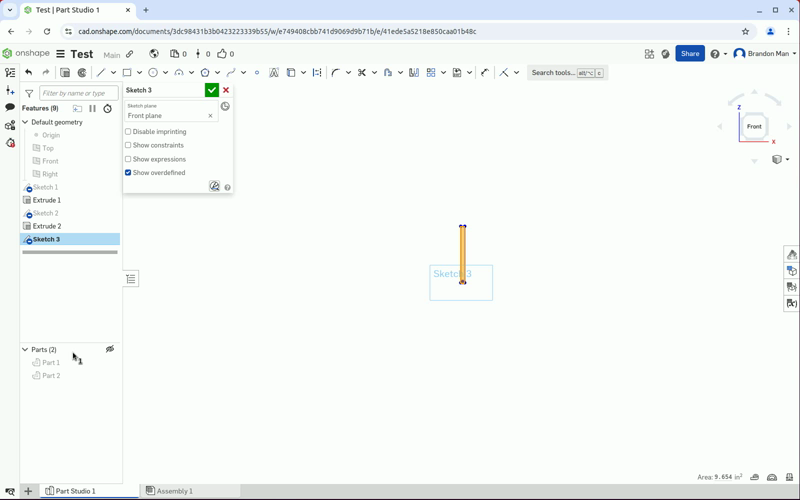
key(shift+y)
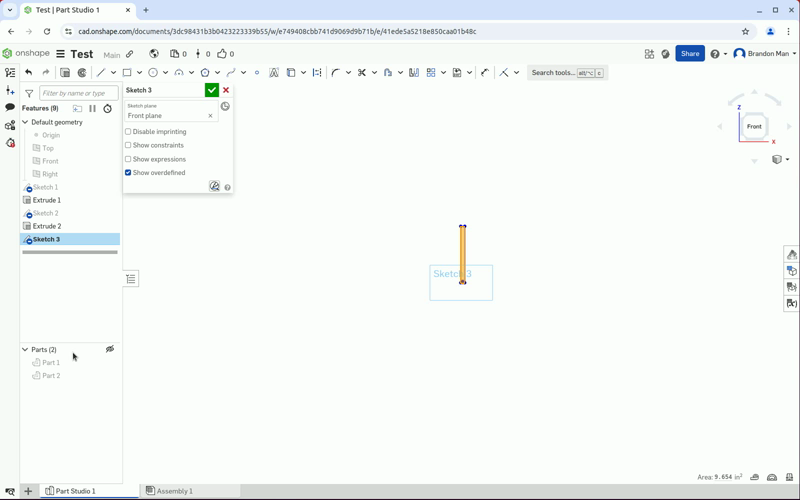
key(shift+e)
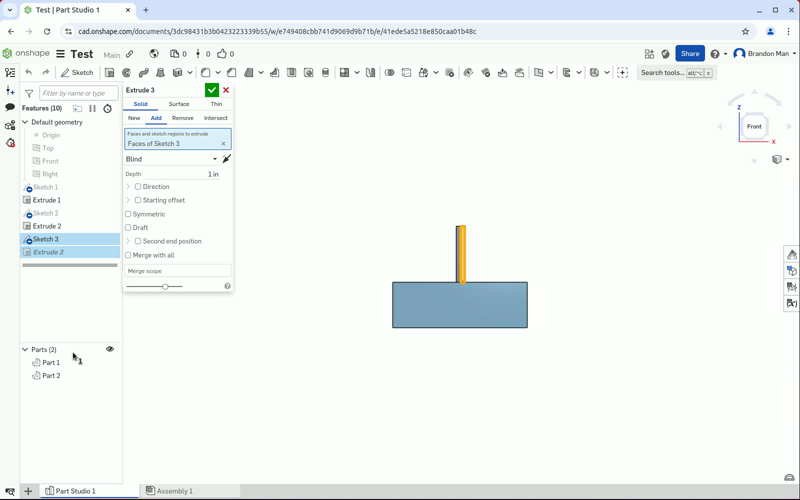
mouse_move(143, 106)
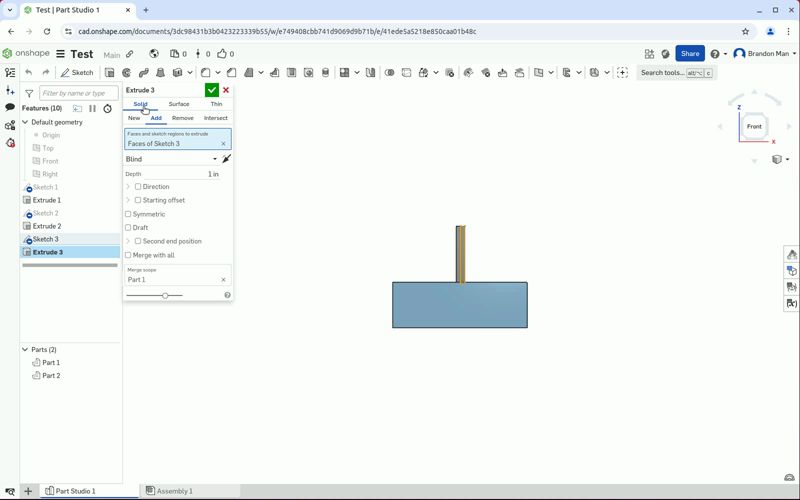
click(143, 106)
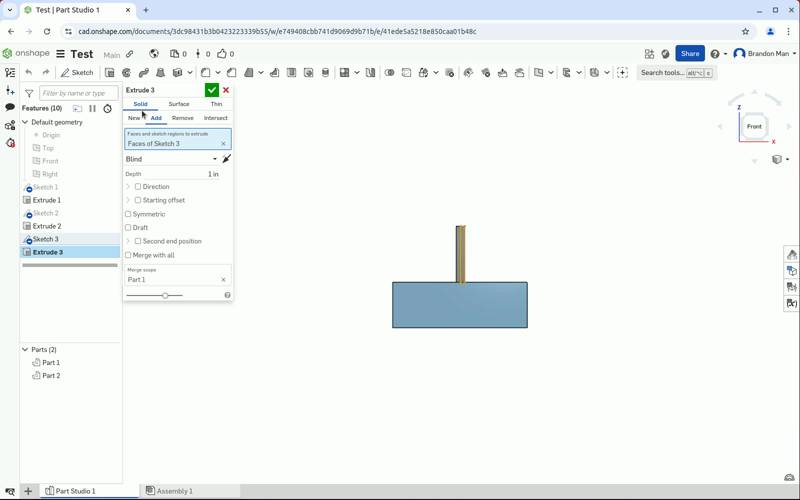
mouse_move(137, 120)
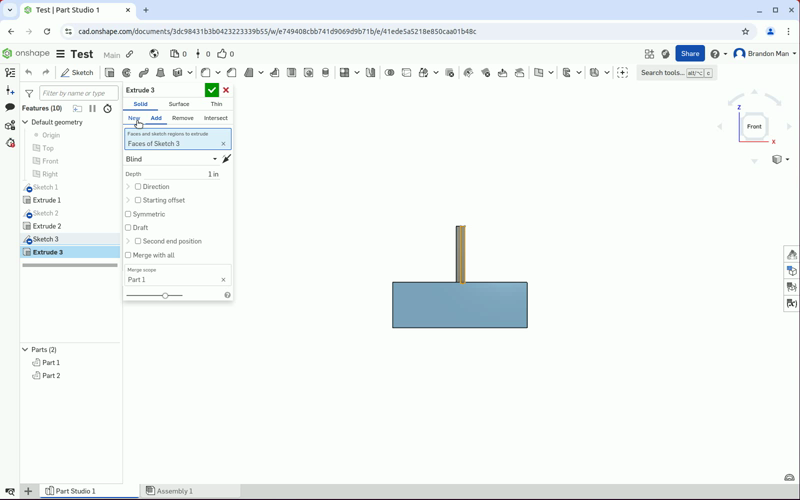
click(137, 120)
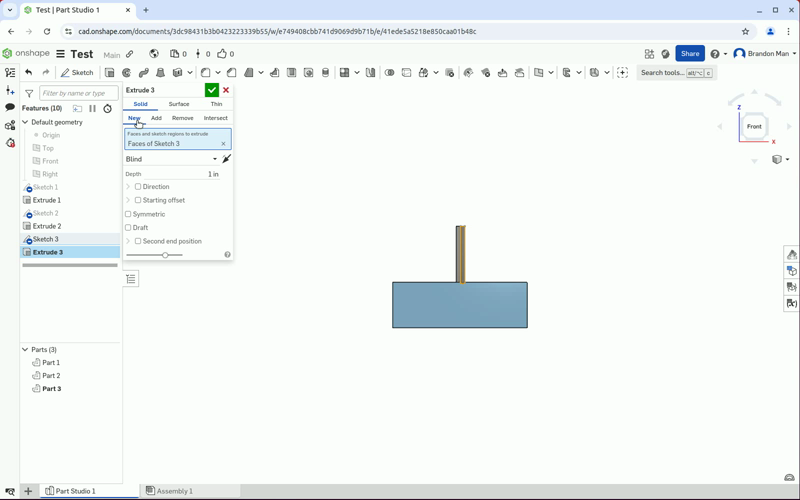
key(tab, 4)
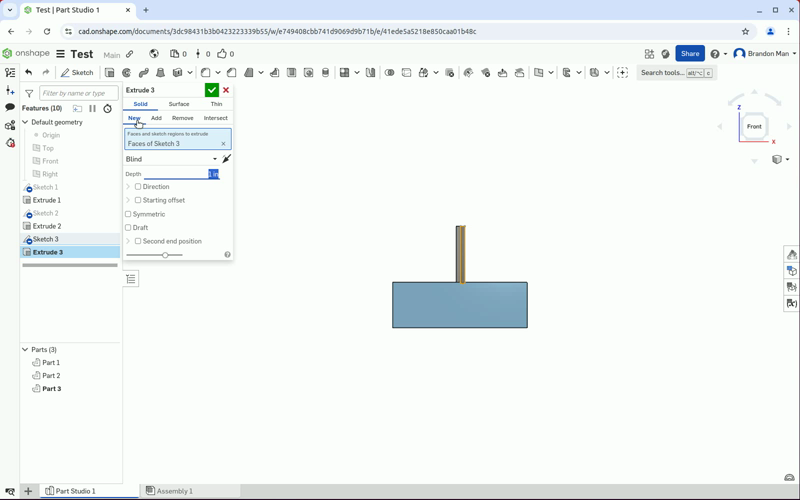
text(-1.444)
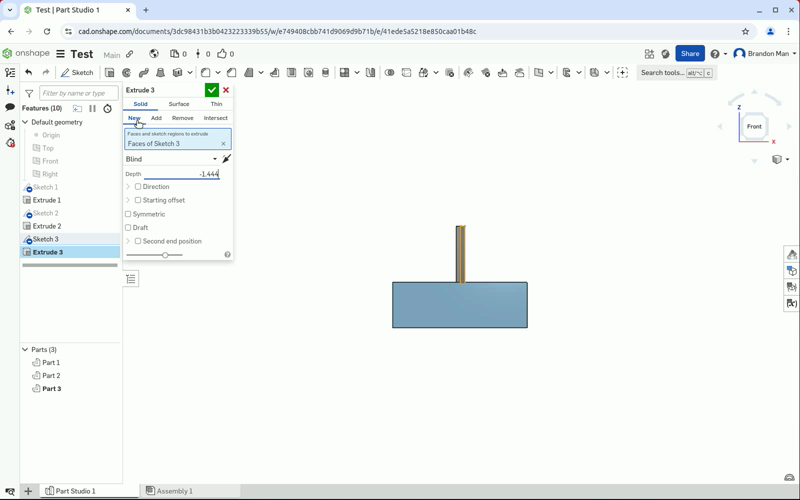
key(enter)
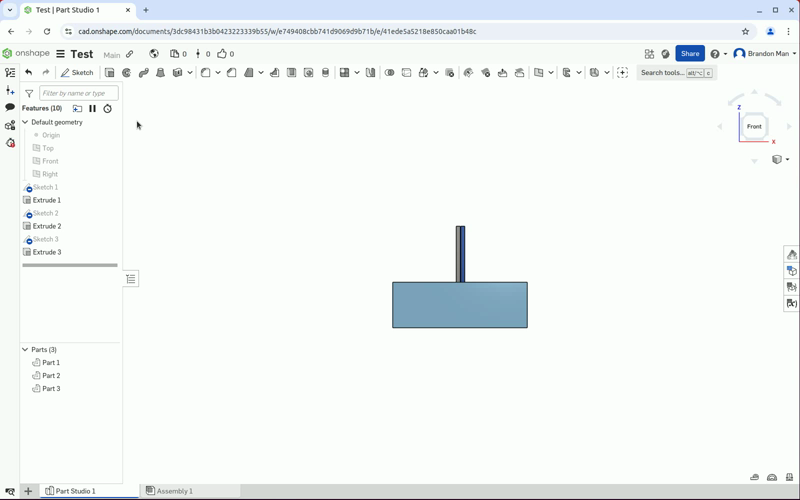
key(shift+h)
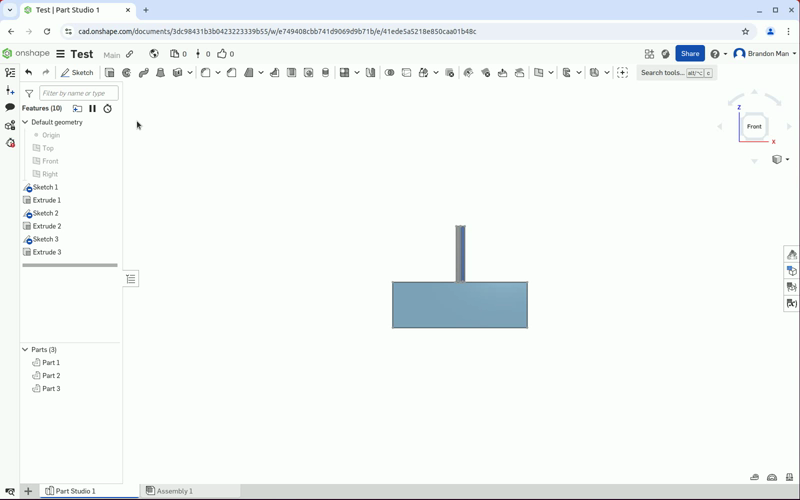
key(shift+h)
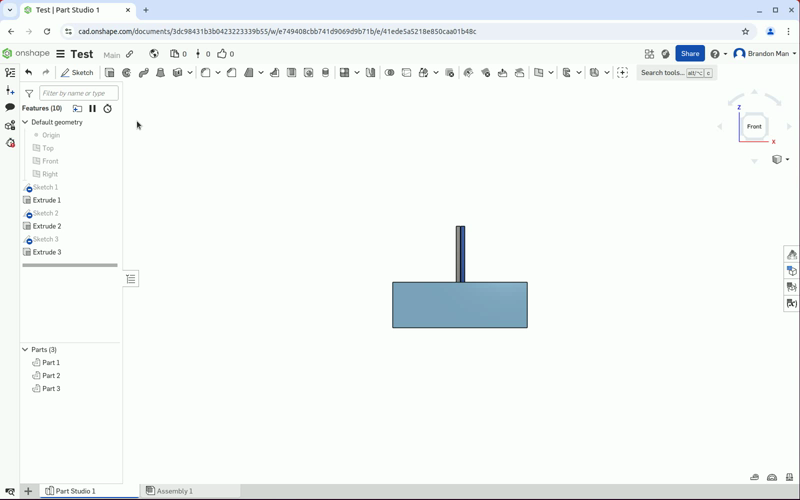
mouse_move(73, 189)
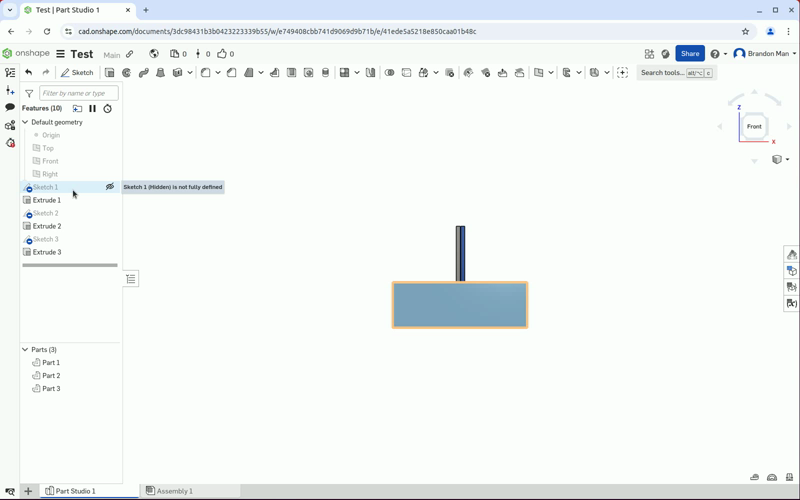
click(73, 189)
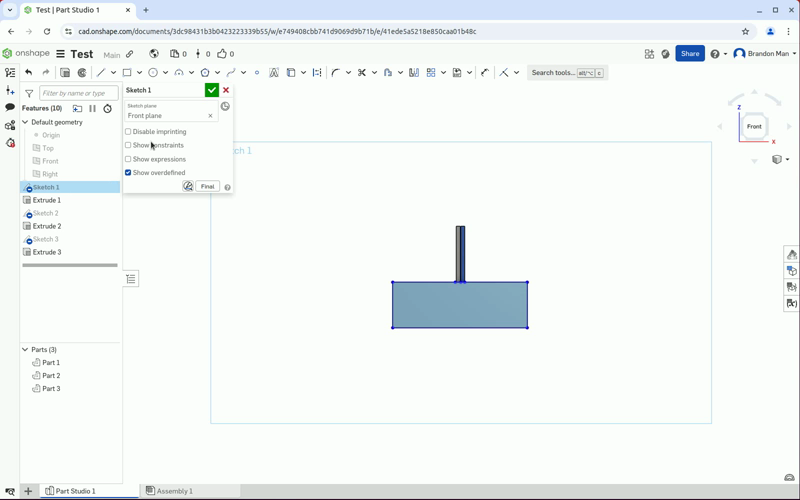
mouse_move(229, 92)
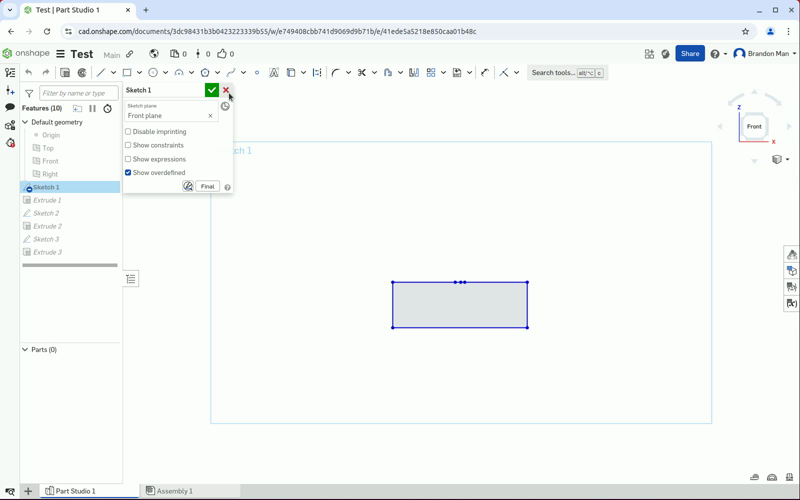
click(229, 92)
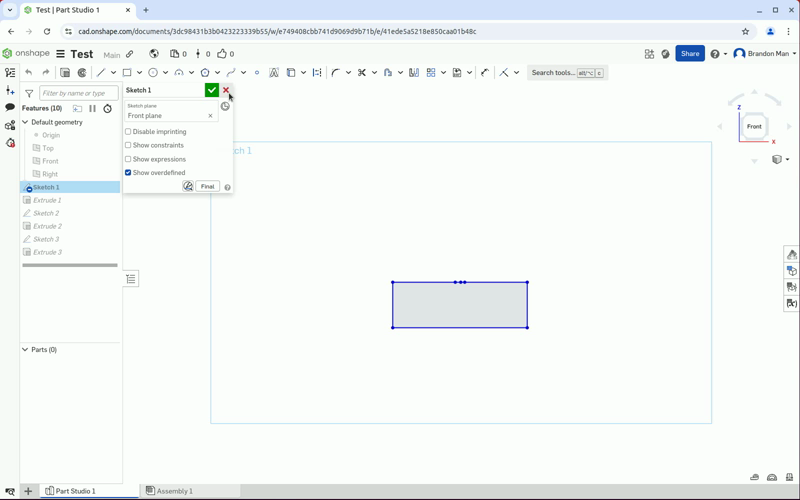
key(shift+s)
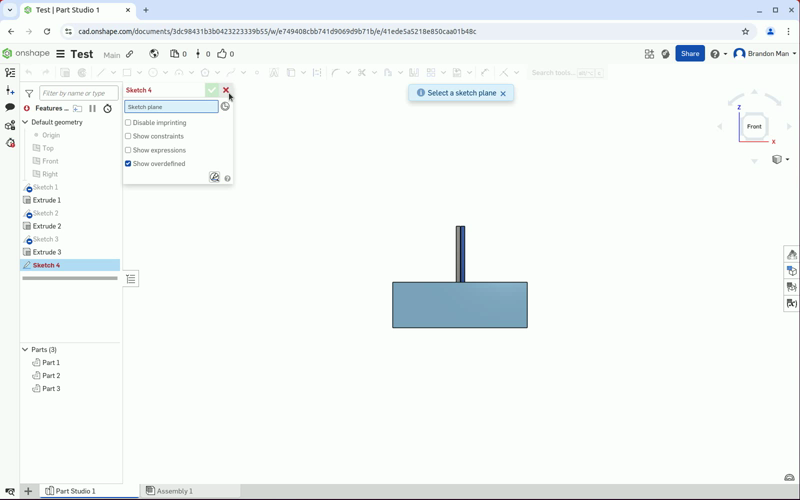
mouse_move(73, 163)
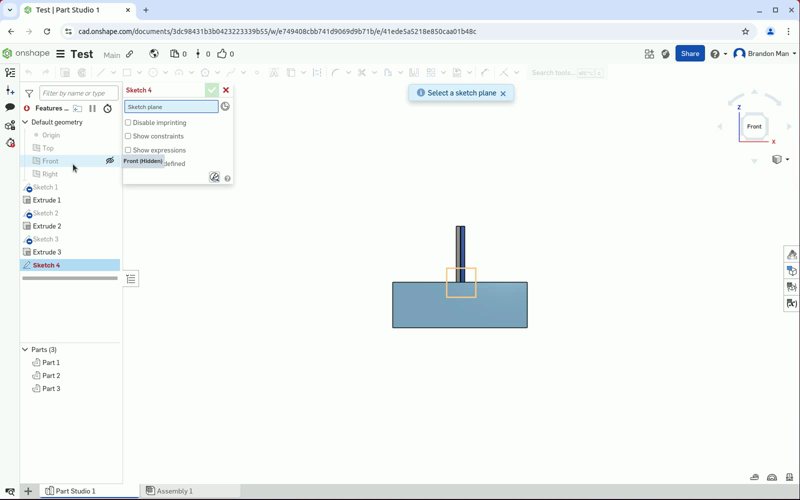
click(73, 163)
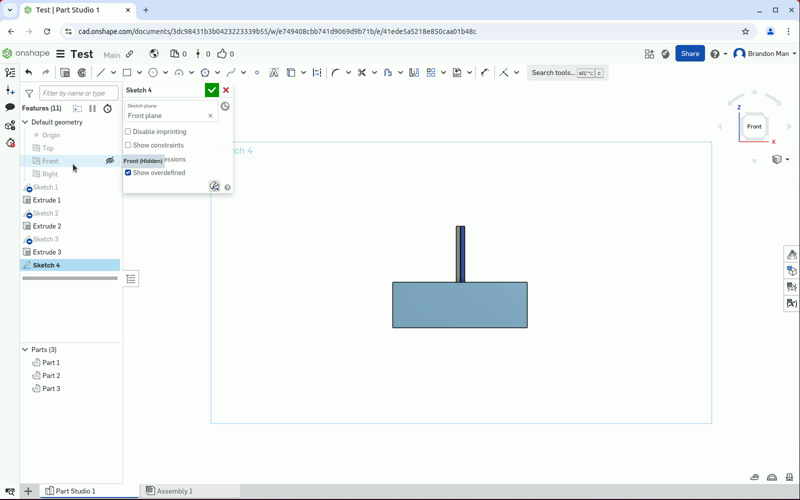
mouse_move(73, 352)
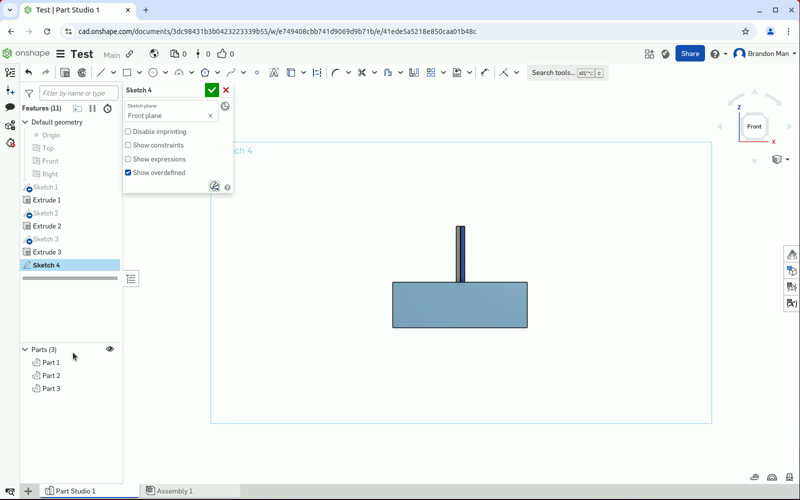
key(y)
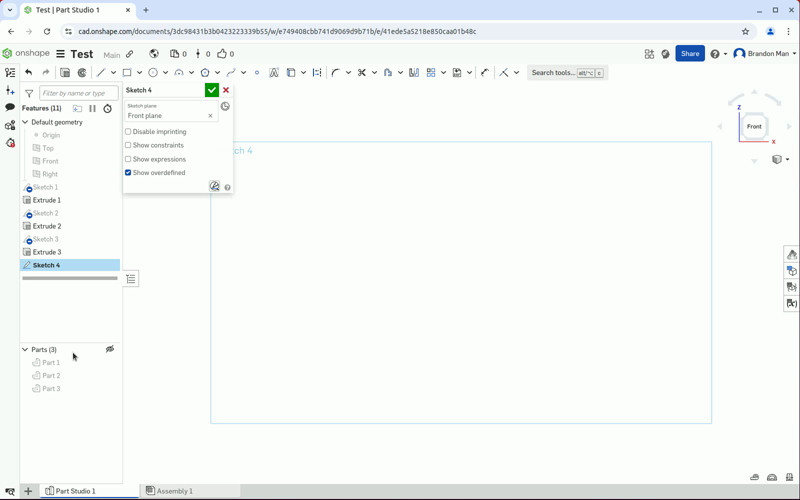
key(a)
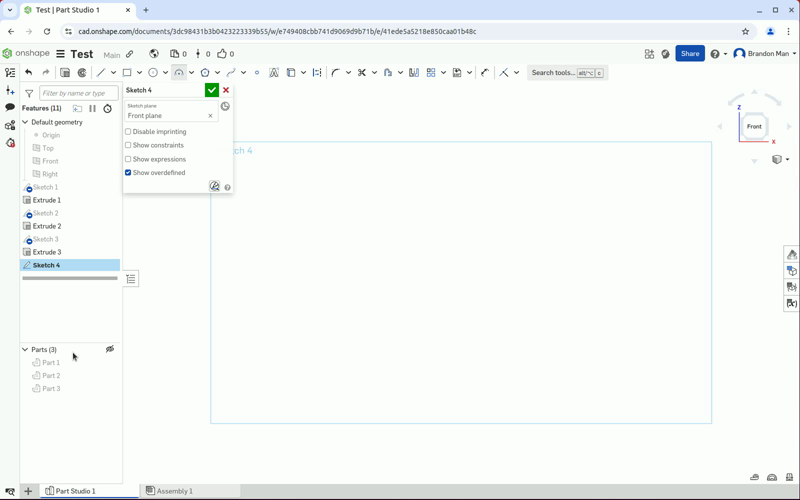
key_down(shift)
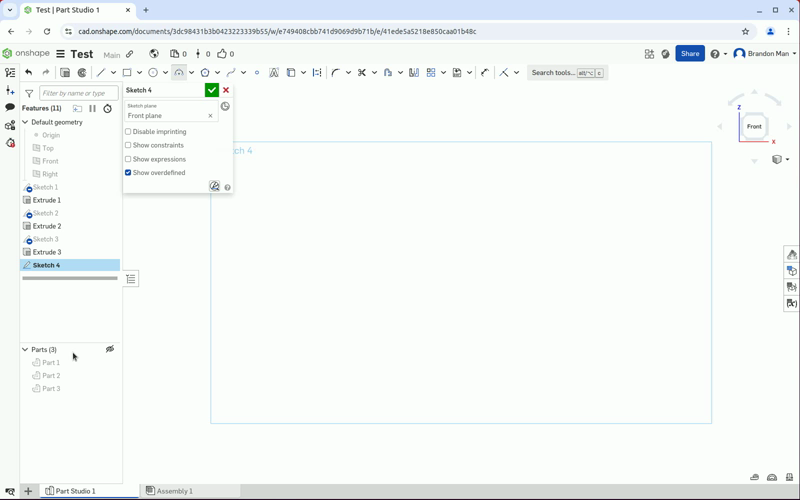
mouse_move(456, 282)
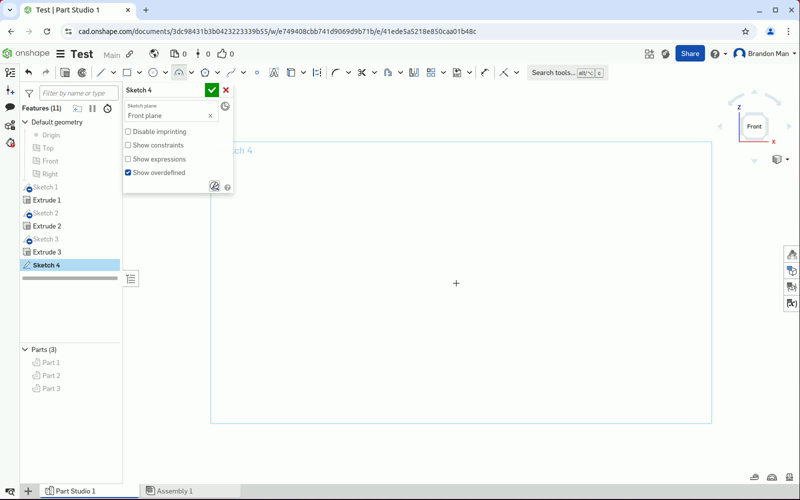
click(456, 282)
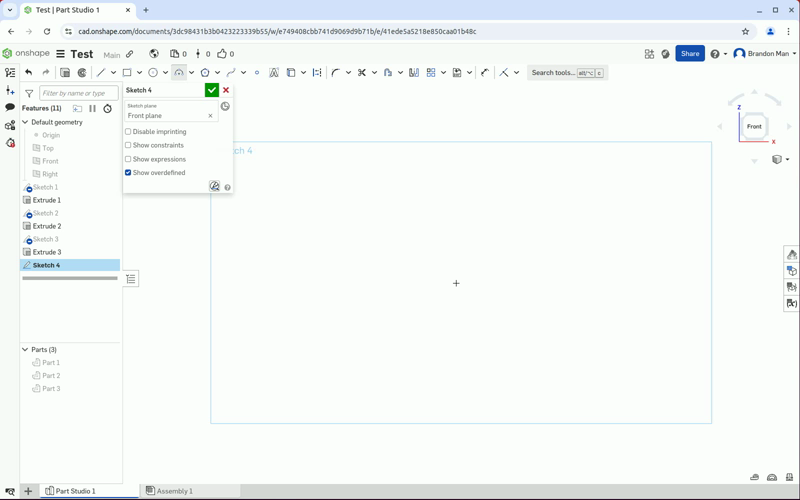
key_up(shift)
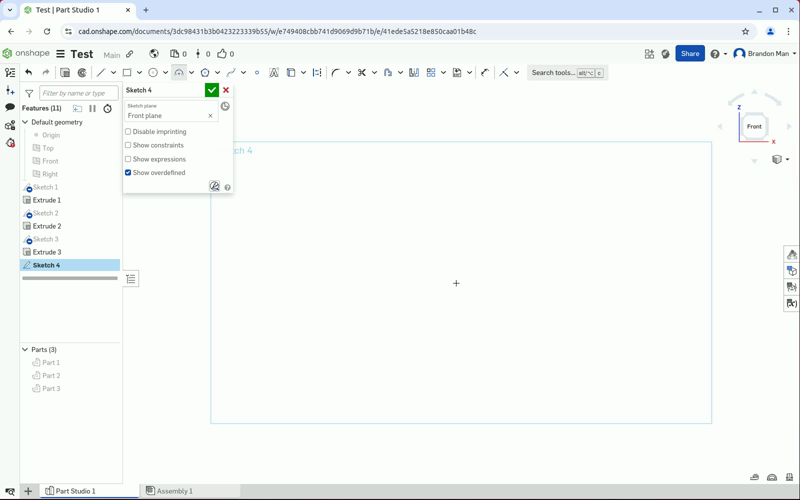
key_down(shift)
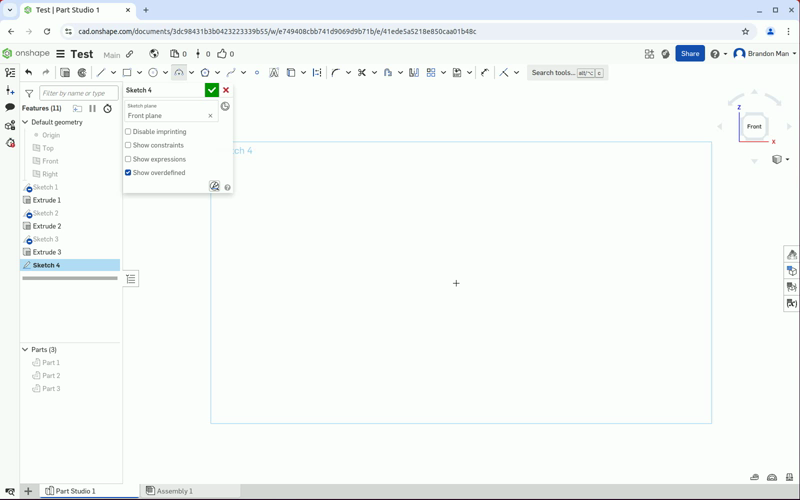
mouse_move(464, 282)
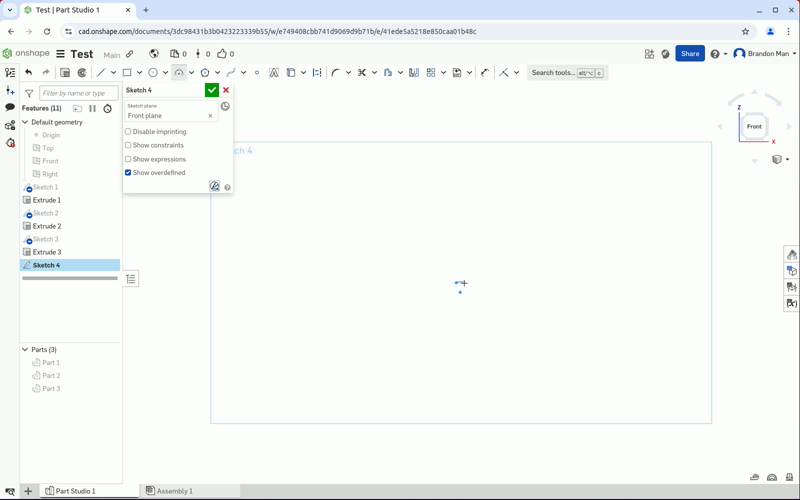
click(464, 282)
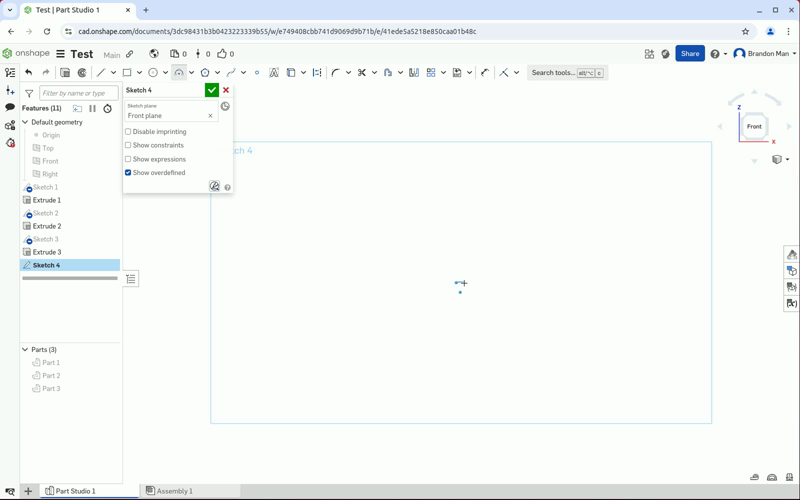
mouse_move(460, 170)
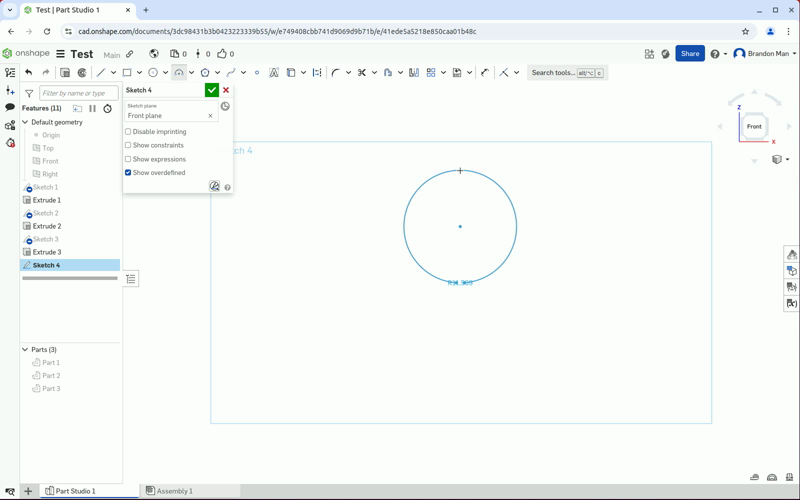
click(460, 170)
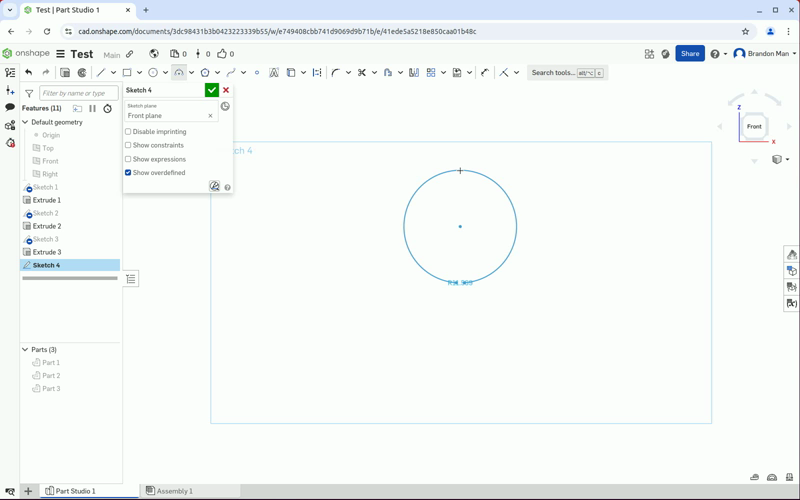
key_up(shift)
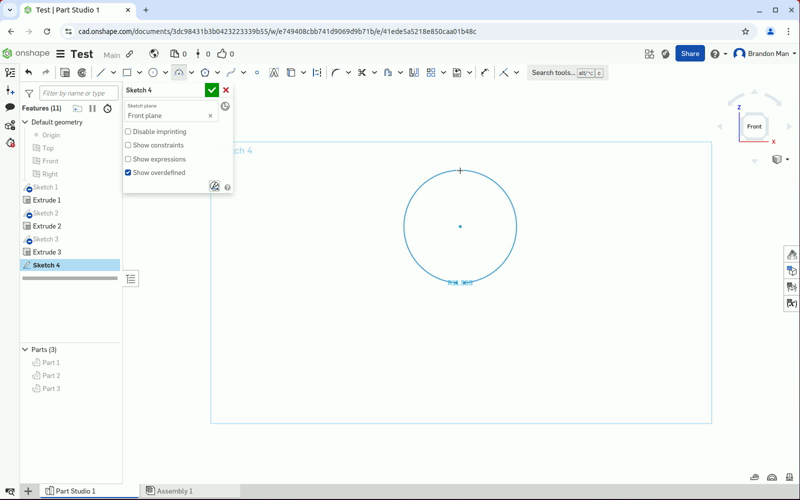
key(esc)
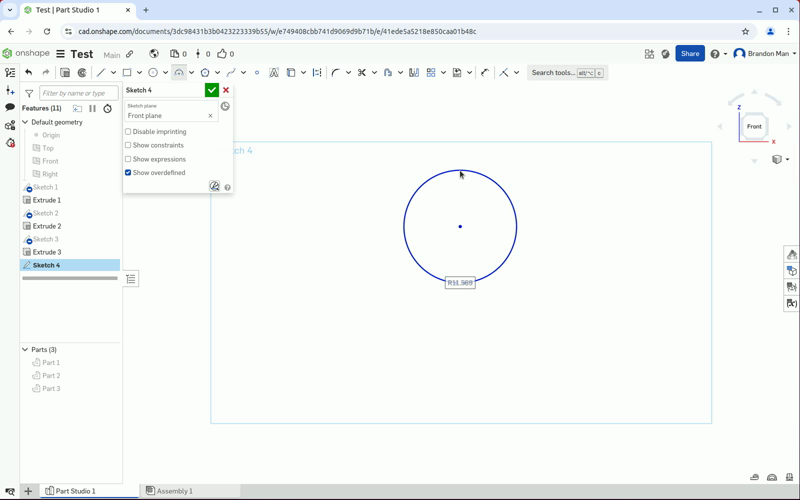
key(l)
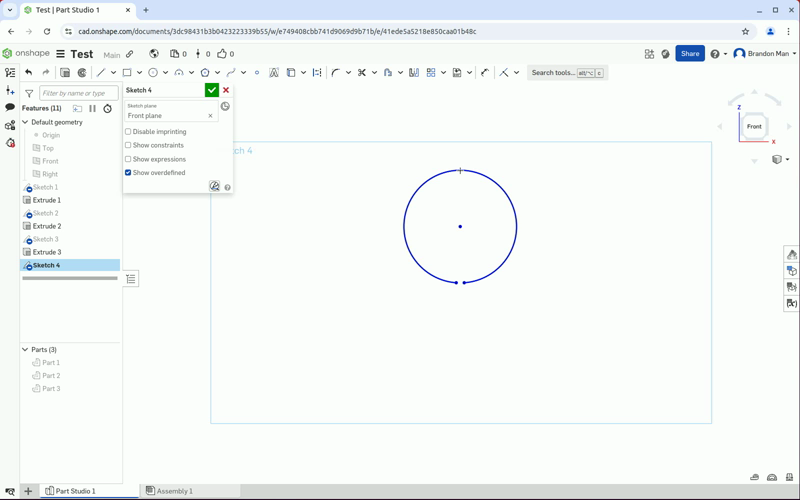
mouse_move(464, 282)
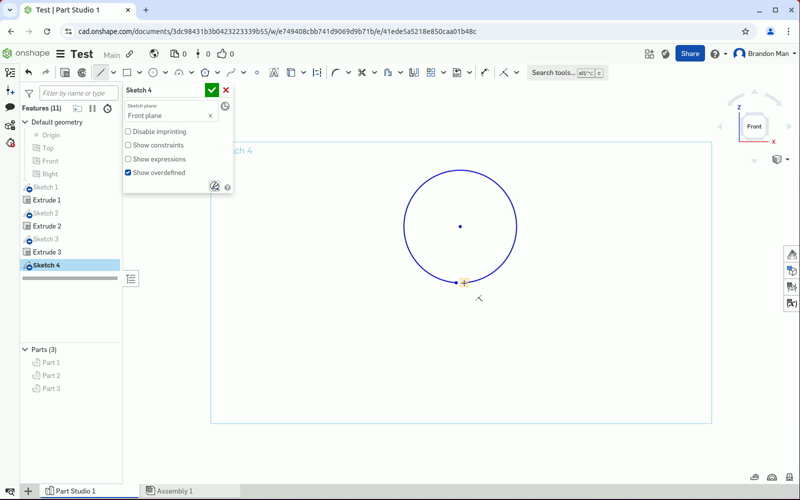
click(464, 282)
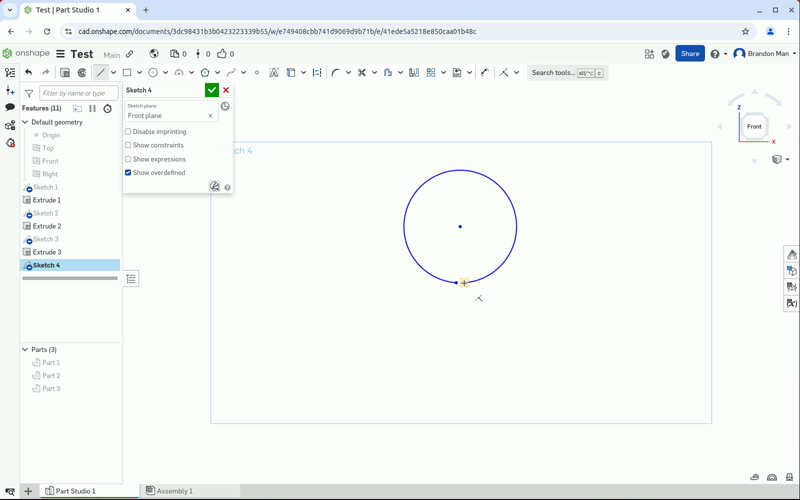
key_down(shift)
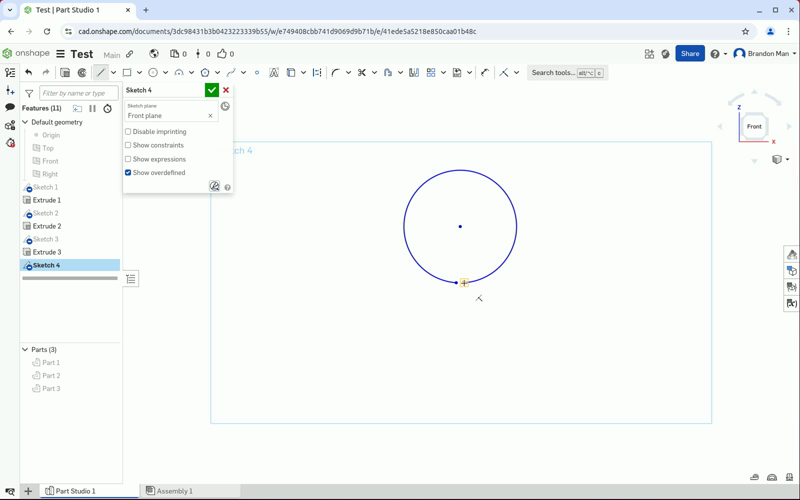
mouse_move(494, 282)
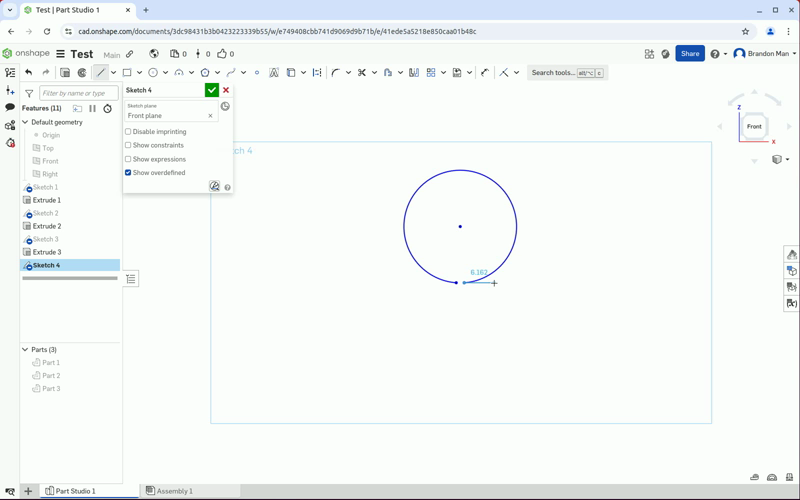
mouse_move(464, 227)
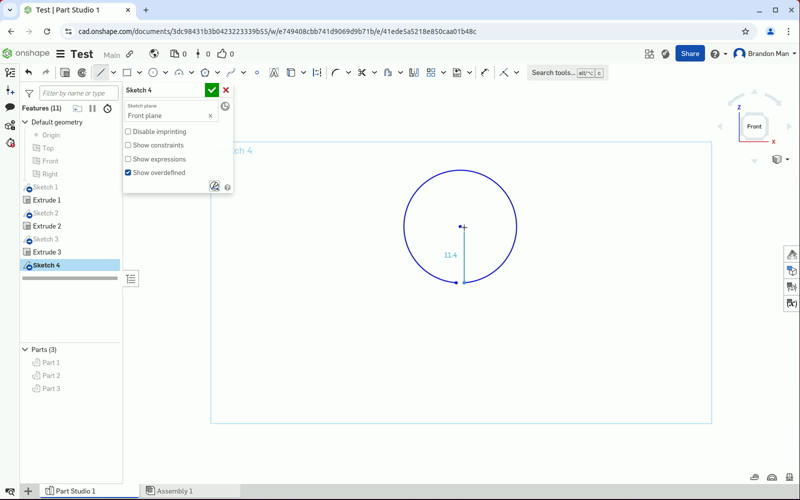
scroll(6)
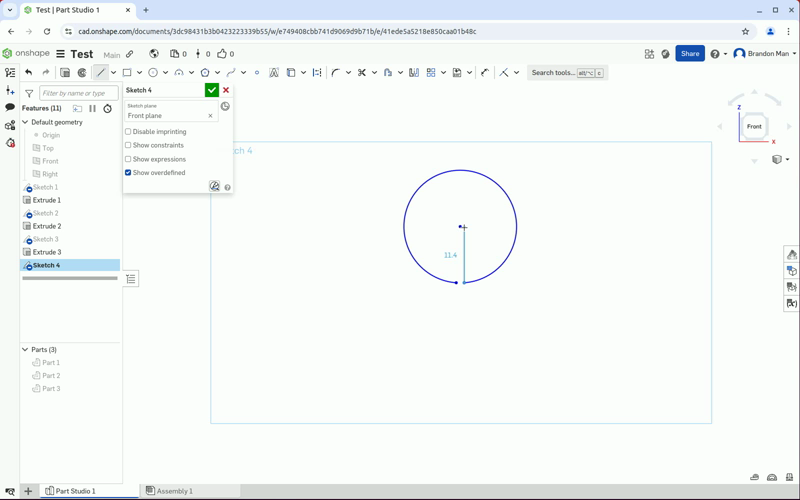
scroll(6)
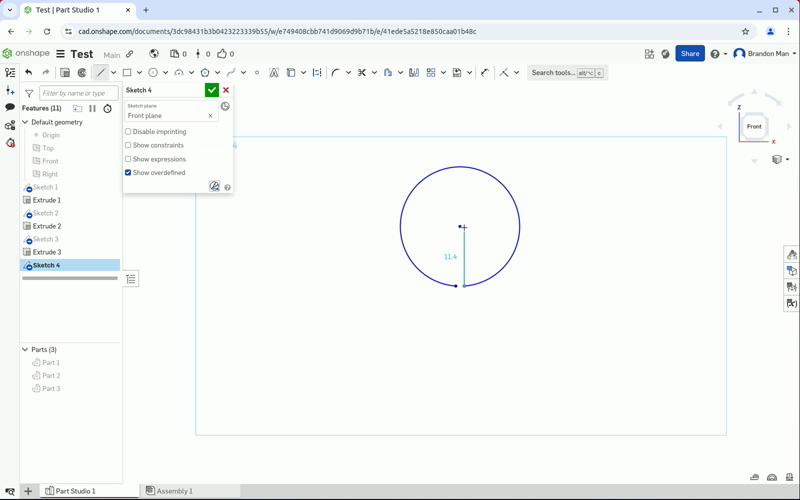
scroll(6)
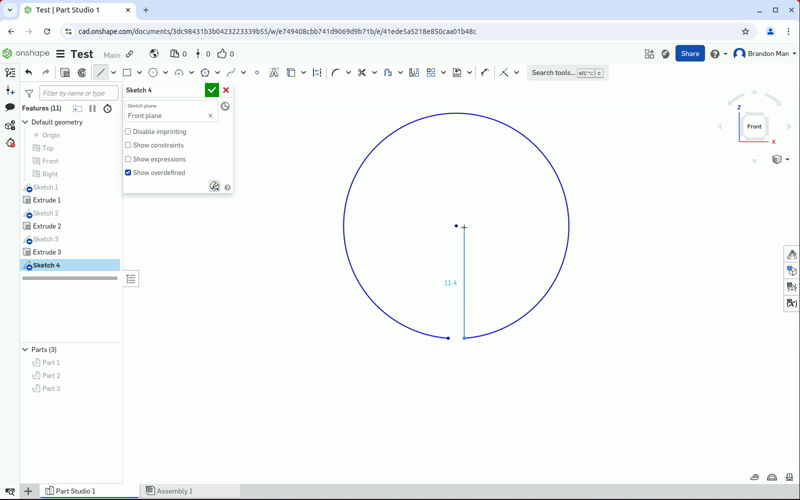
scroll(6)
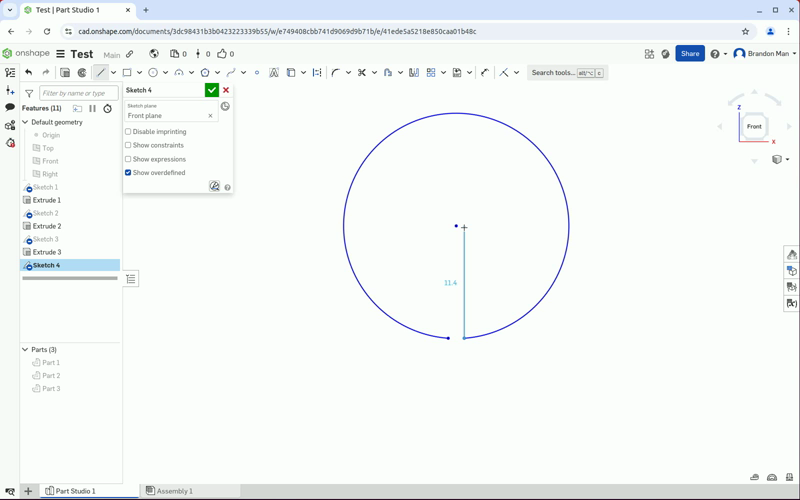
scroll(6)
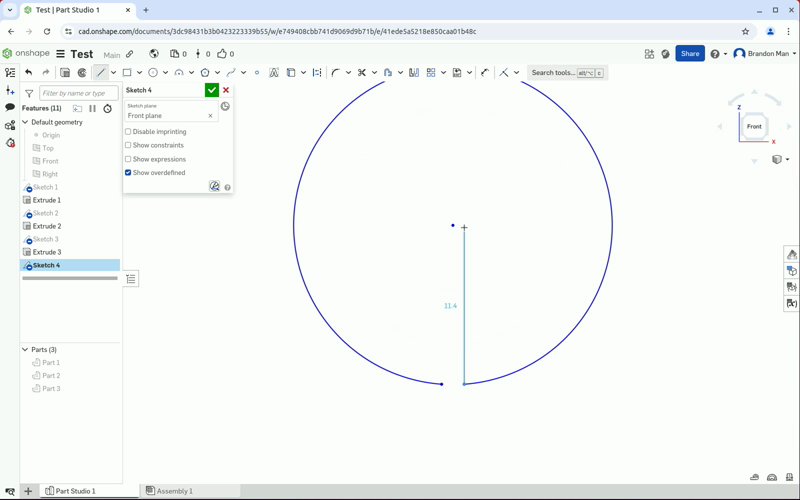
scroll(6)
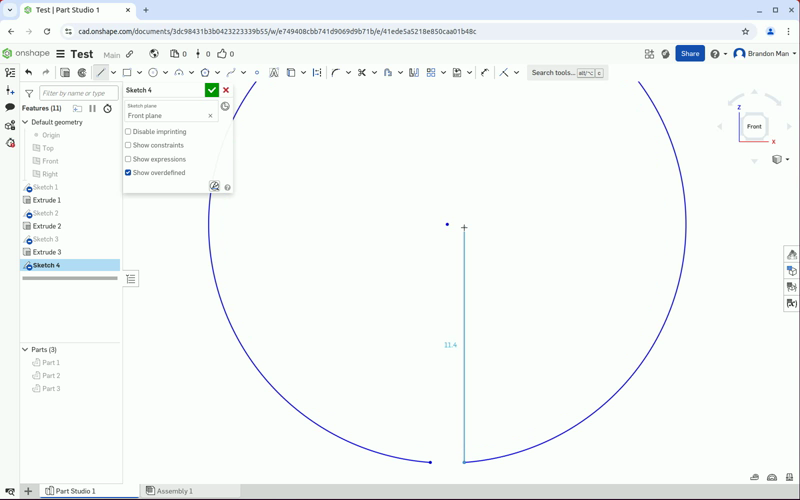
scroll(6)
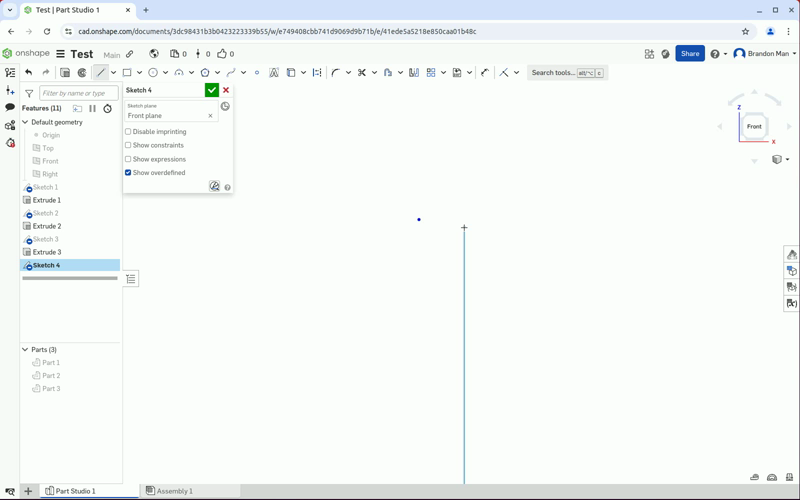
click(464, 227)
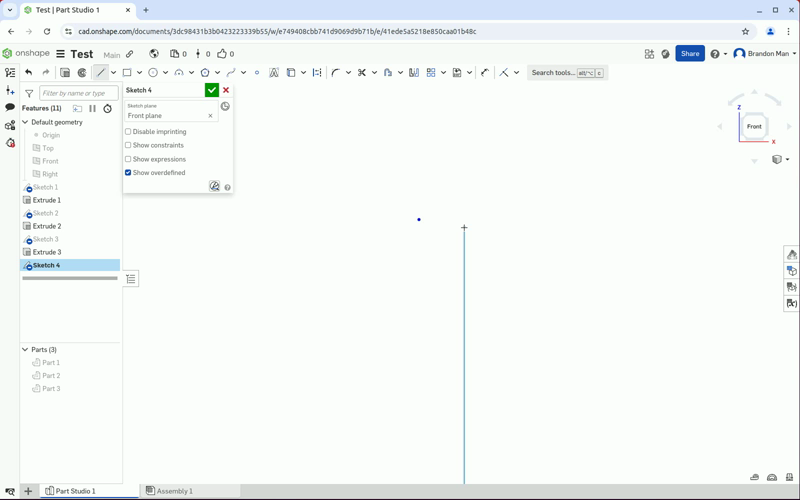
scroll(-6)
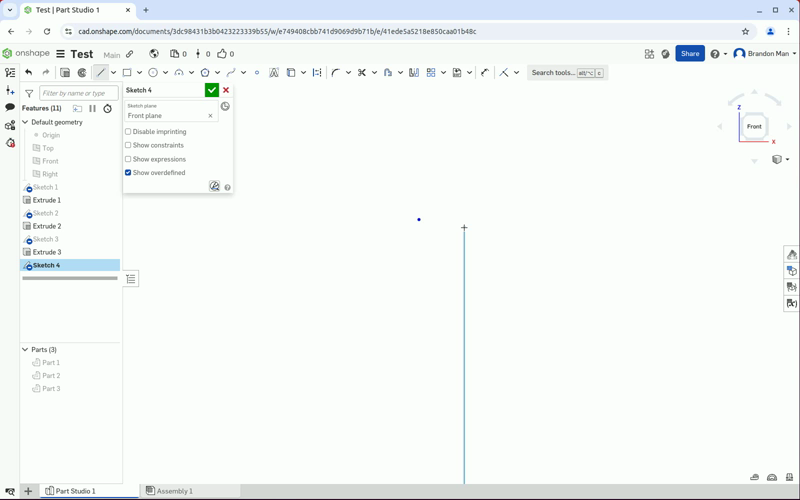
scroll(-6)
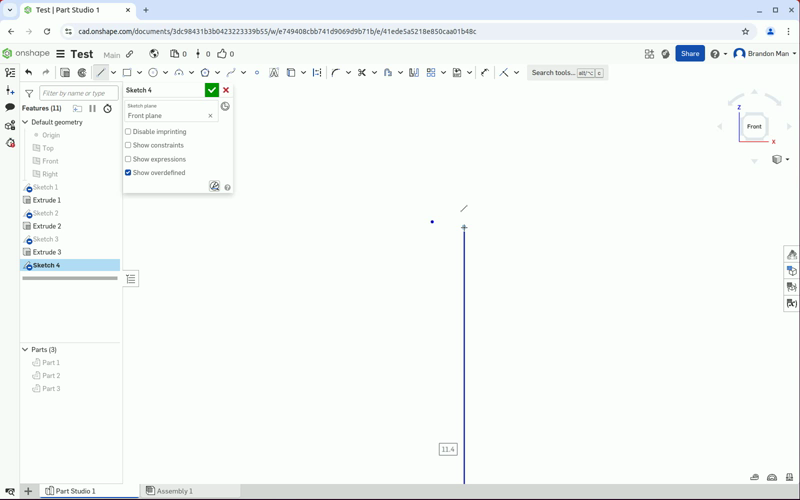
scroll(-6)
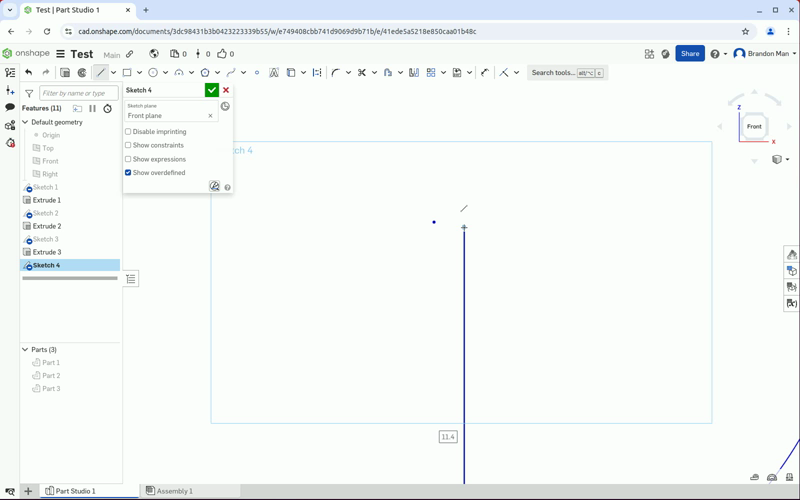
scroll(-6)
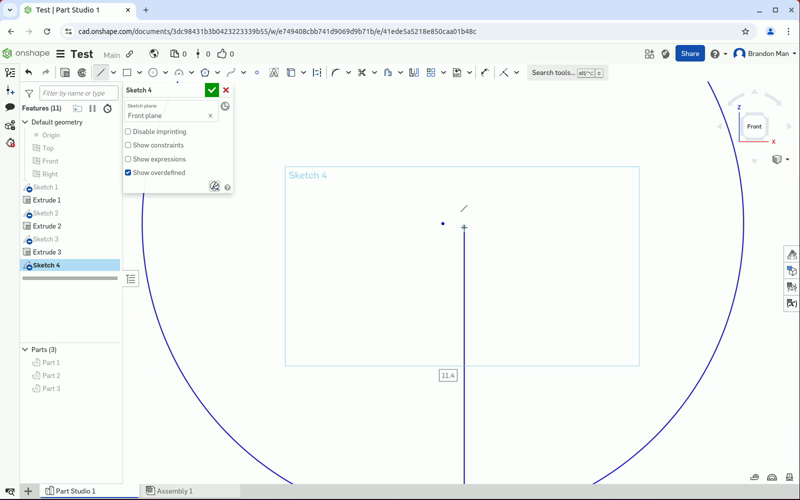
scroll(-6)
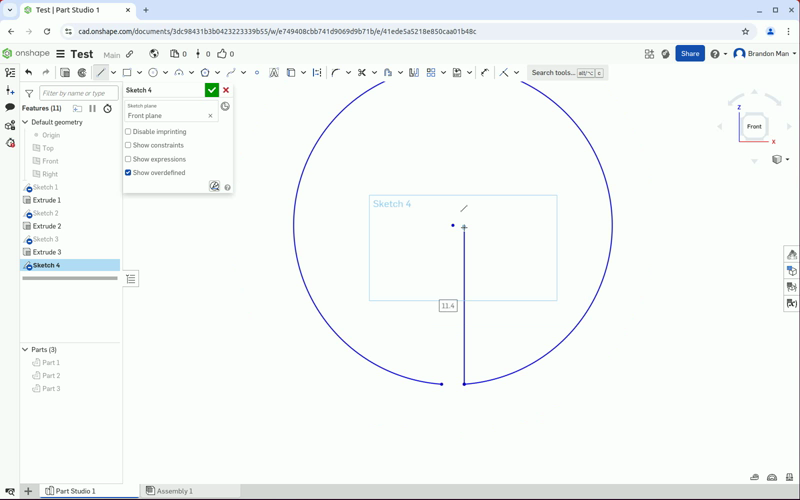
scroll(-6)
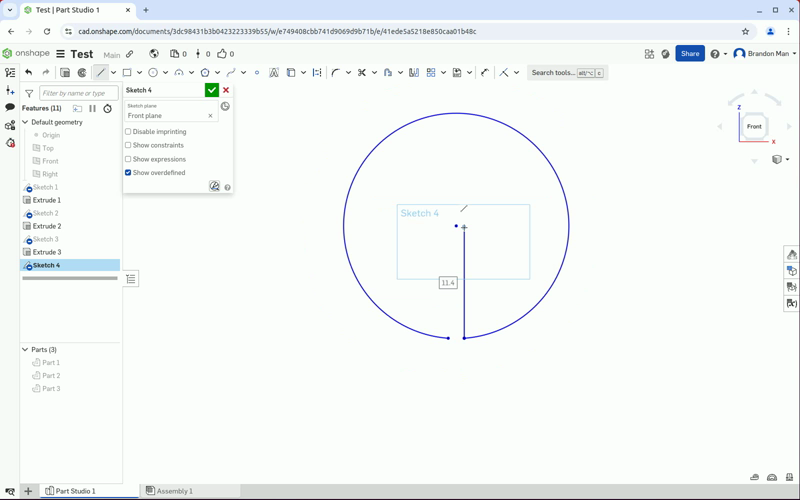
scroll(-6)
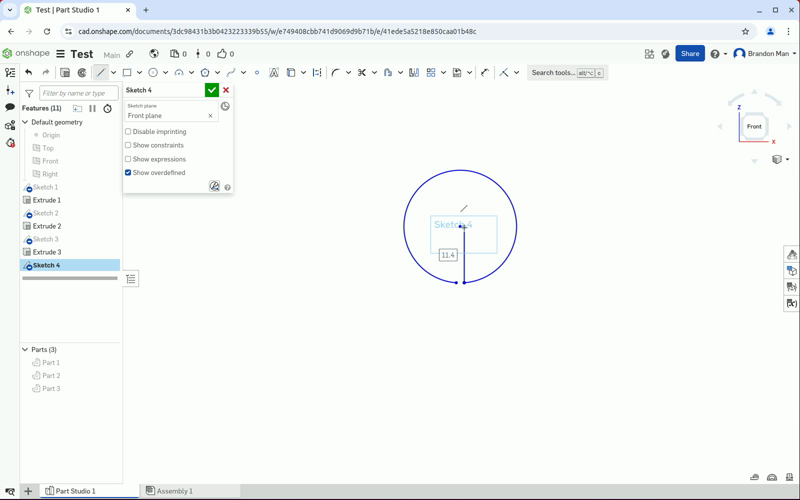
key_up(shift)
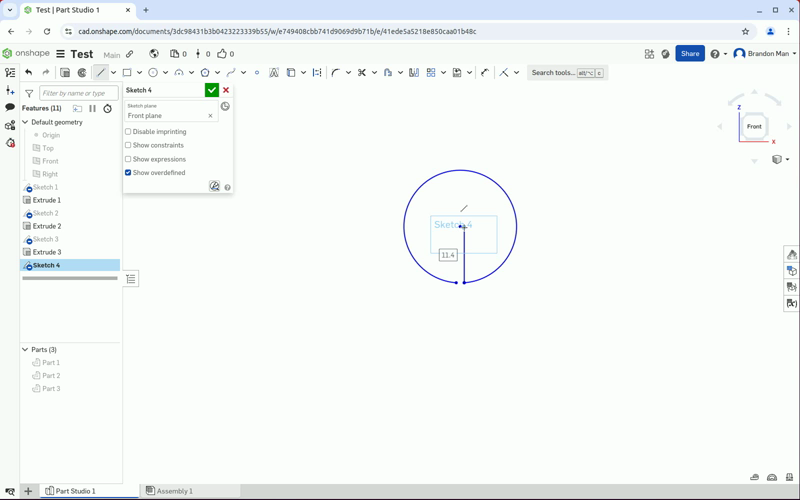
key_down(shift)
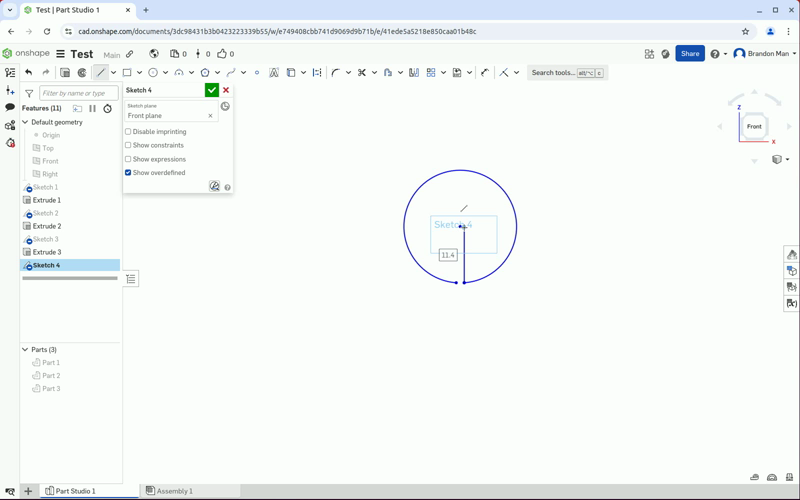
mouse_move(494, 227)
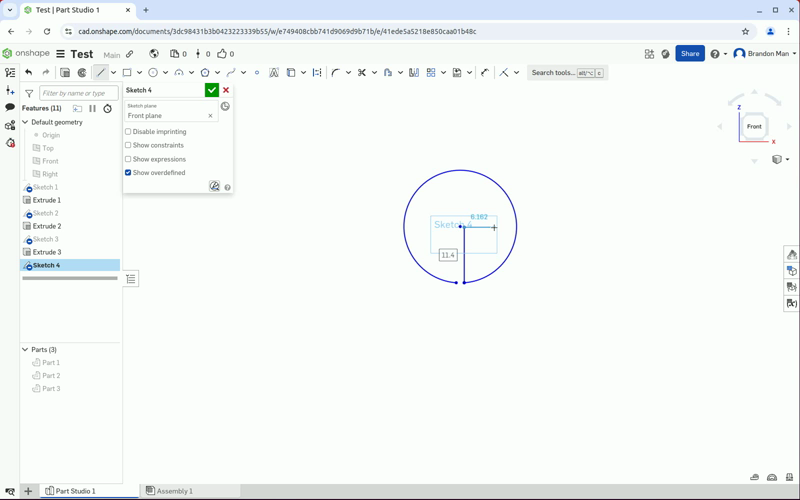
mouse_move(460, 227)
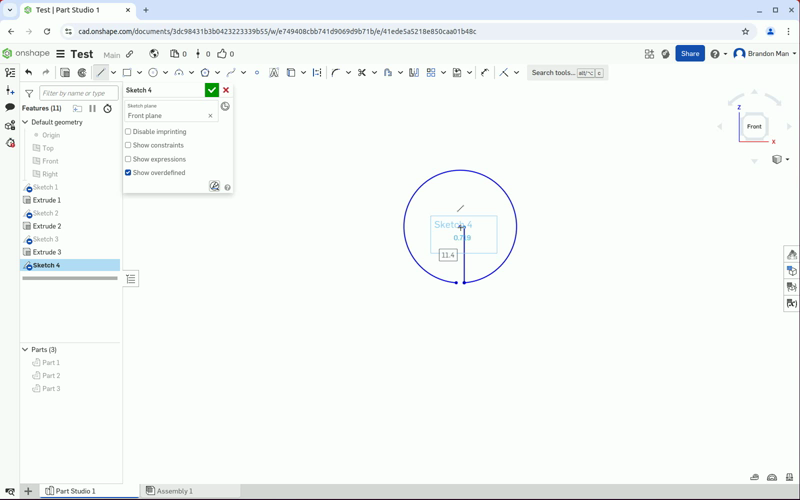
scroll(6)
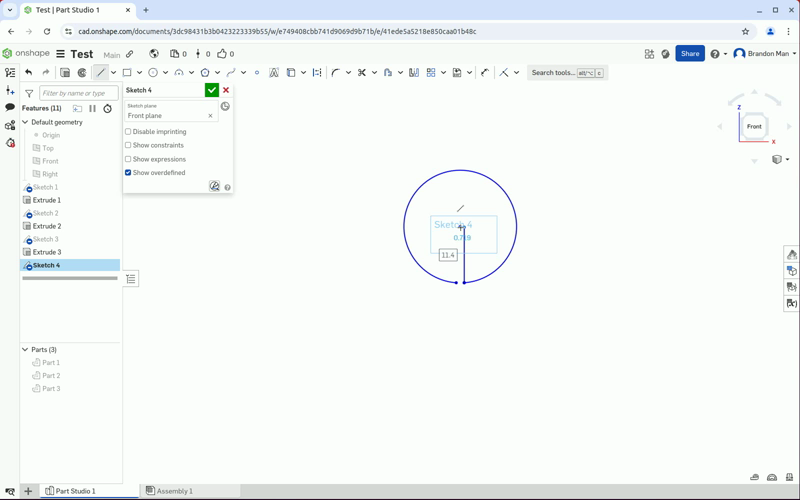
scroll(6)
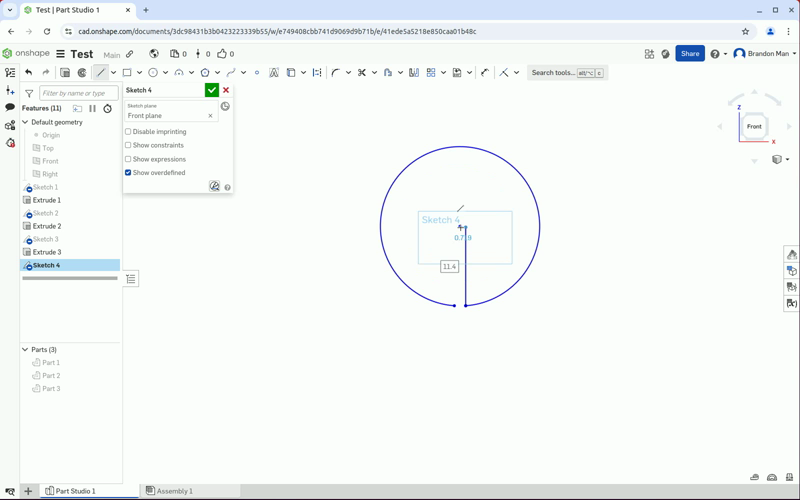
scroll(6)
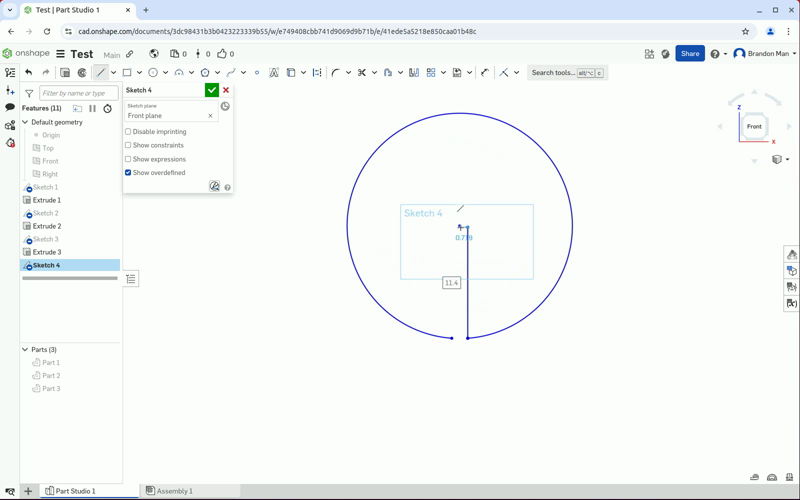
scroll(6)
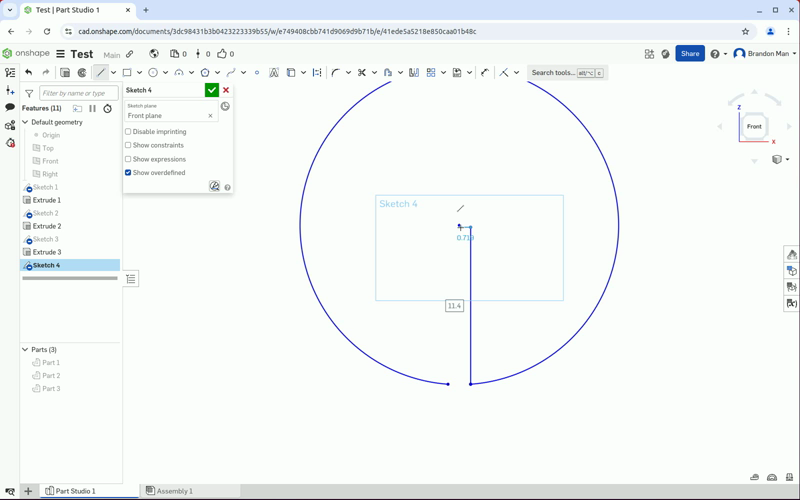
scroll(6)
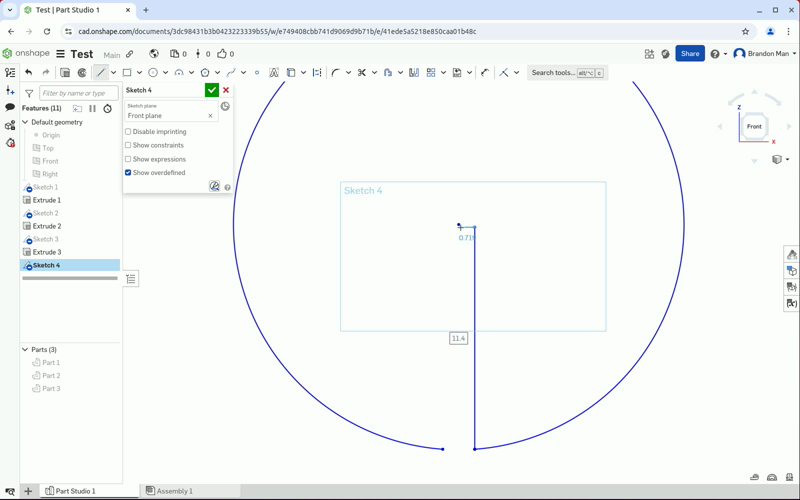
scroll(6)
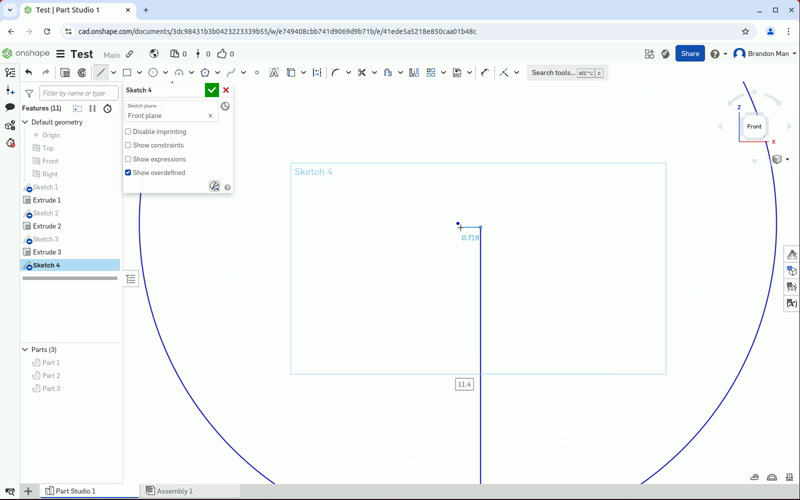
scroll(6)
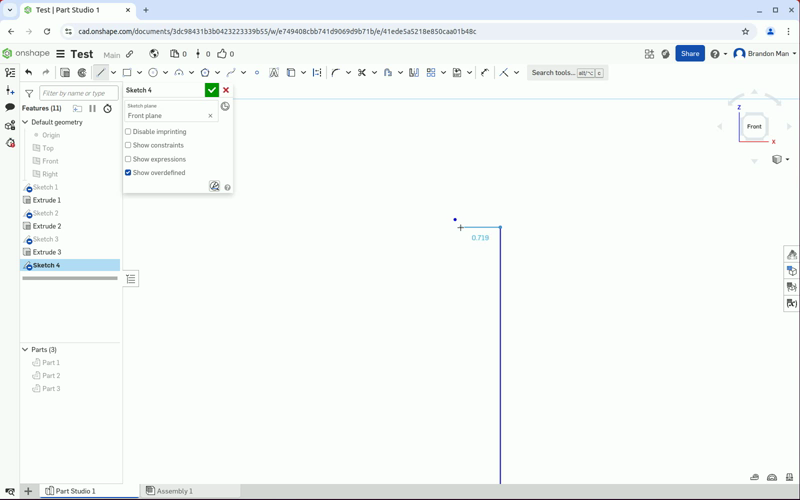
click(460, 227)
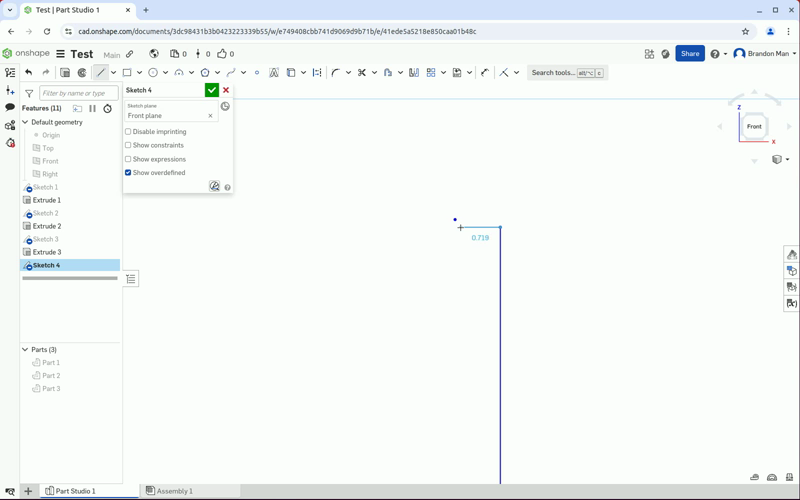
scroll(-6)
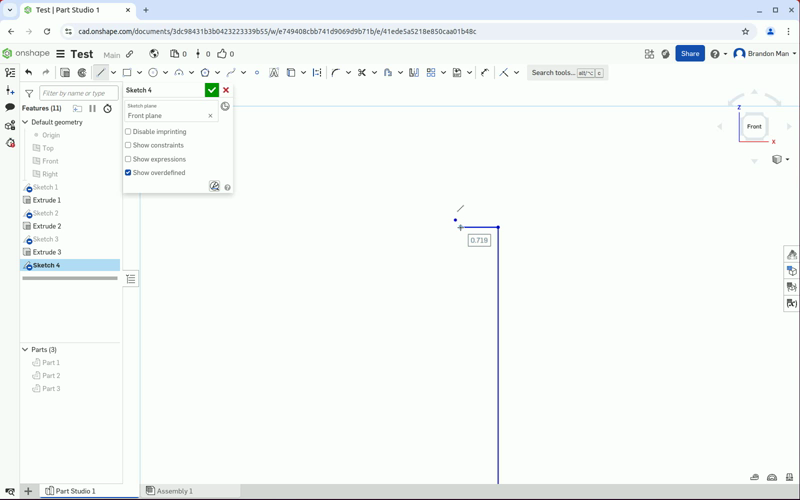
scroll(-6)
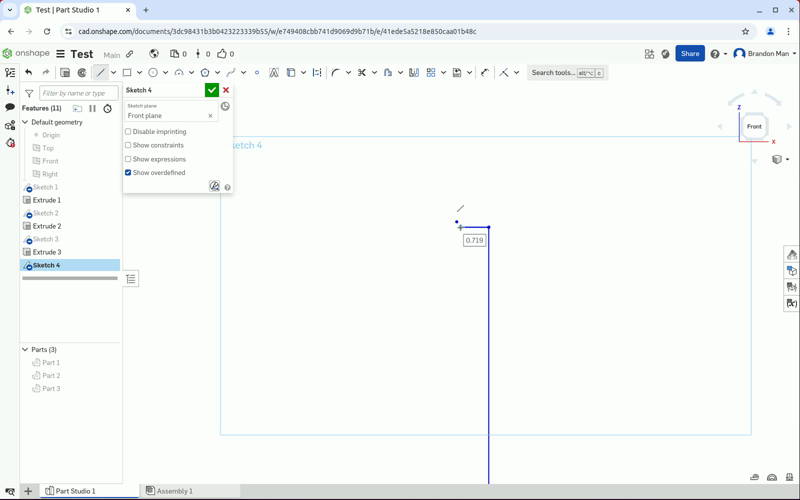
scroll(-6)
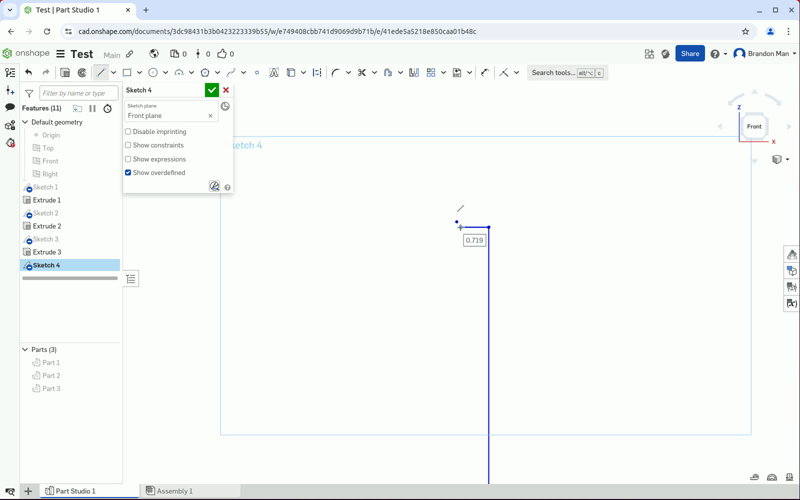
scroll(-6)
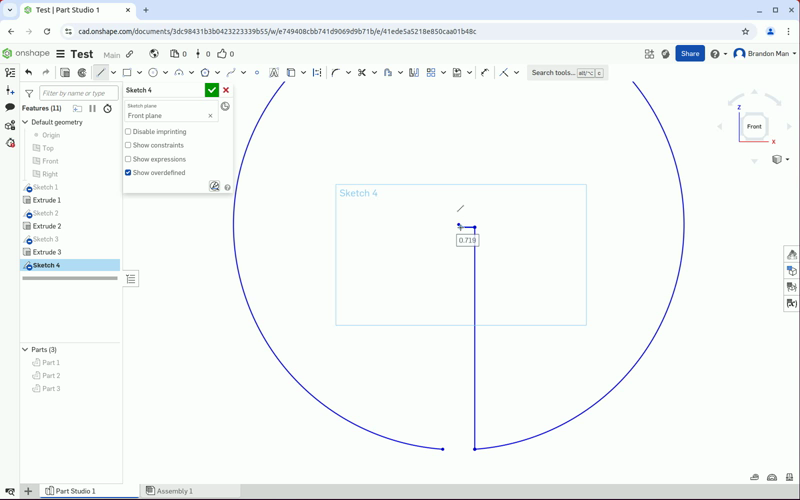
scroll(-6)
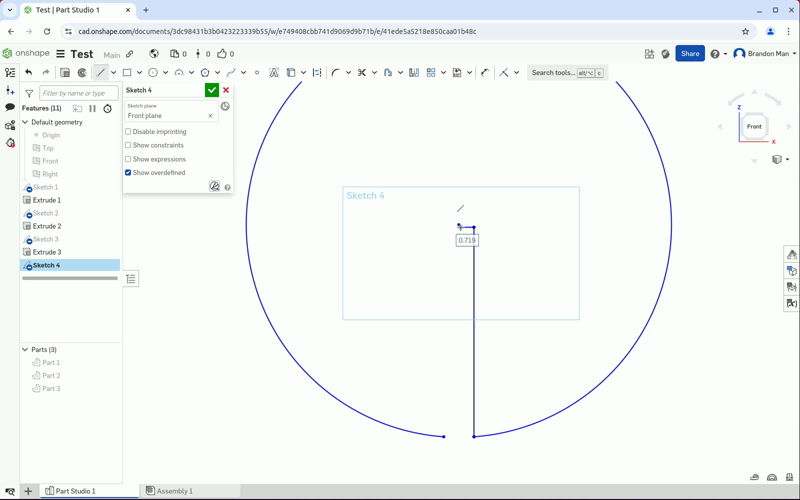
scroll(-6)
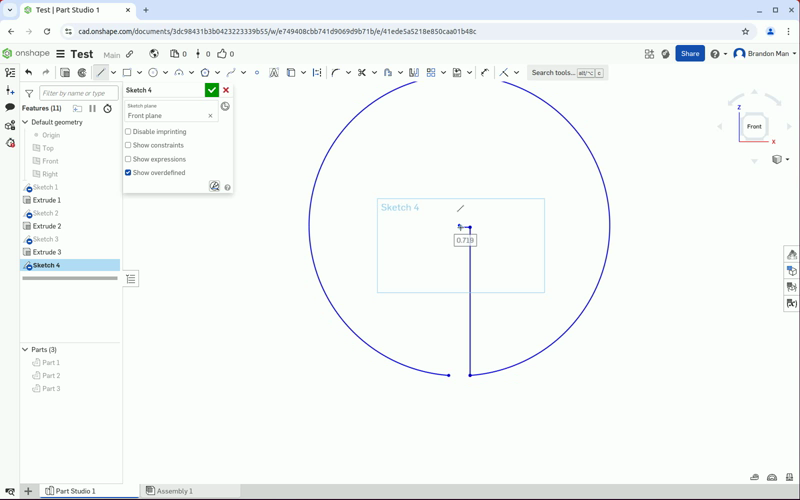
scroll(-6)
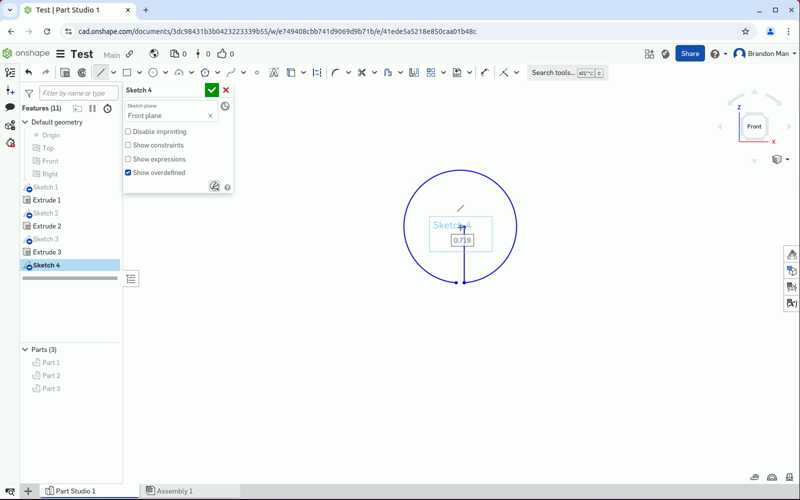
key_up(shift)
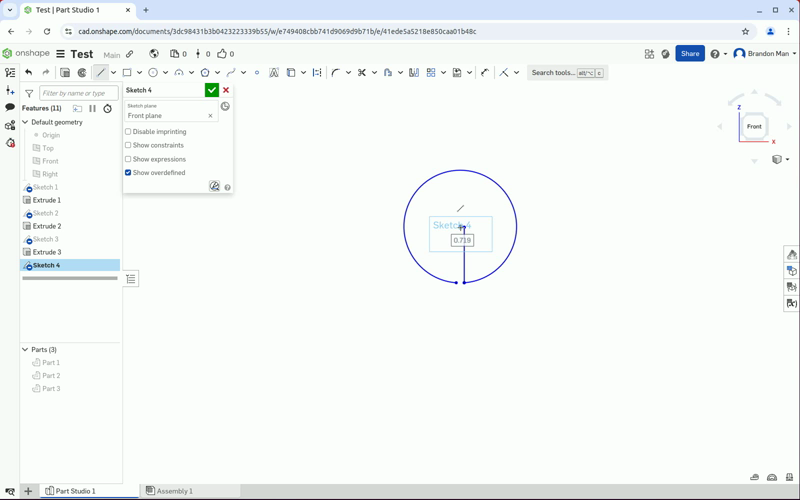
key_down(shift)
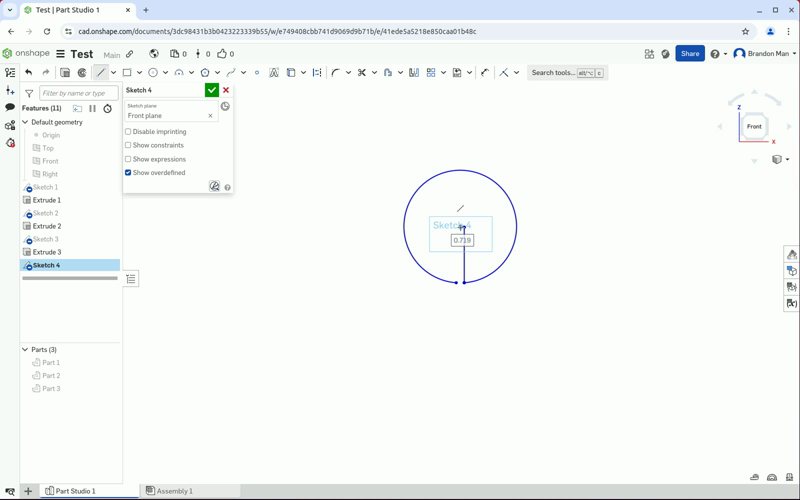
mouse_move(490, 227)
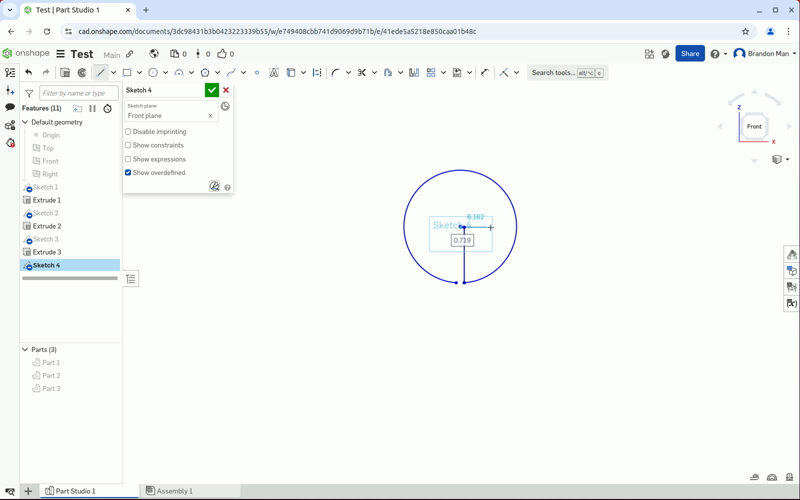
mouse_move(456, 227)
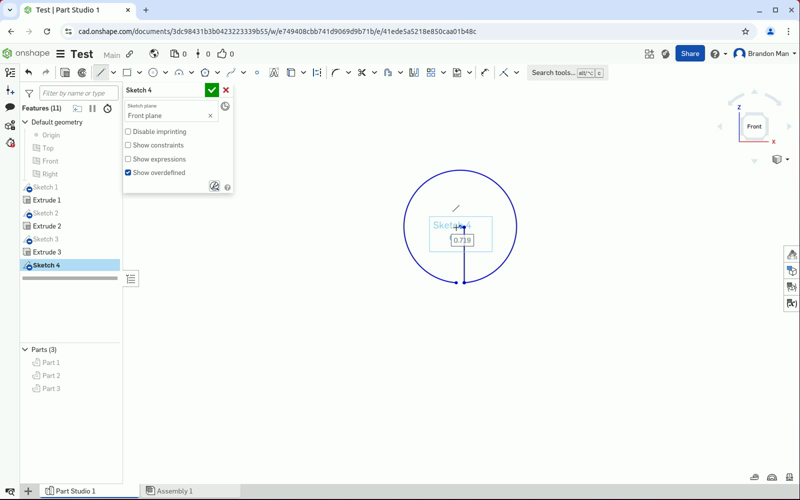
scroll(6)
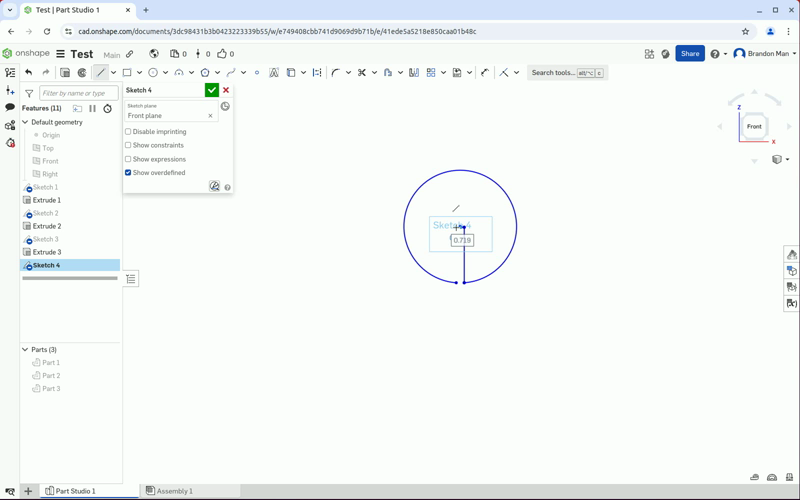
scroll(6)
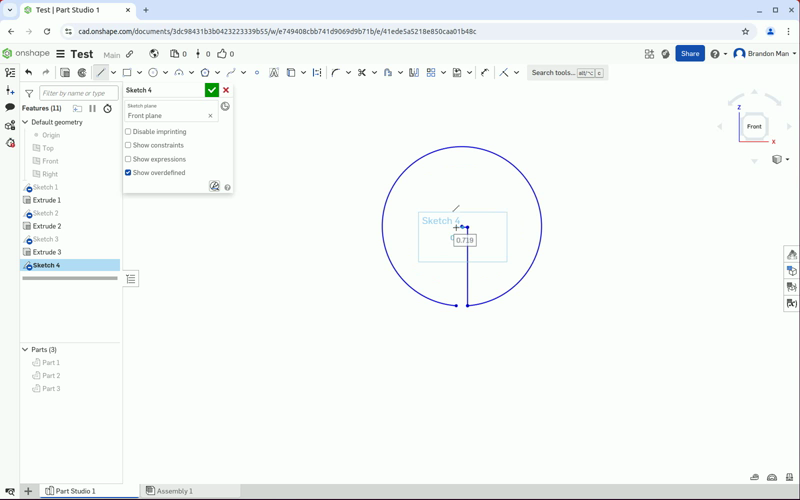
scroll(6)
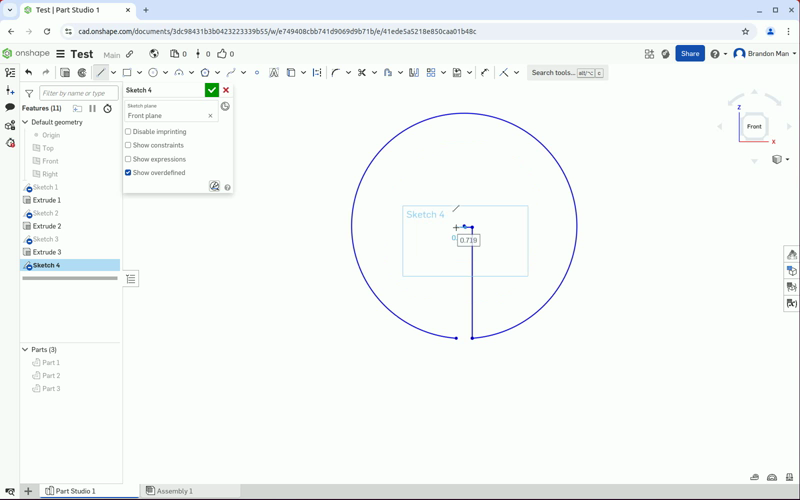
scroll(6)
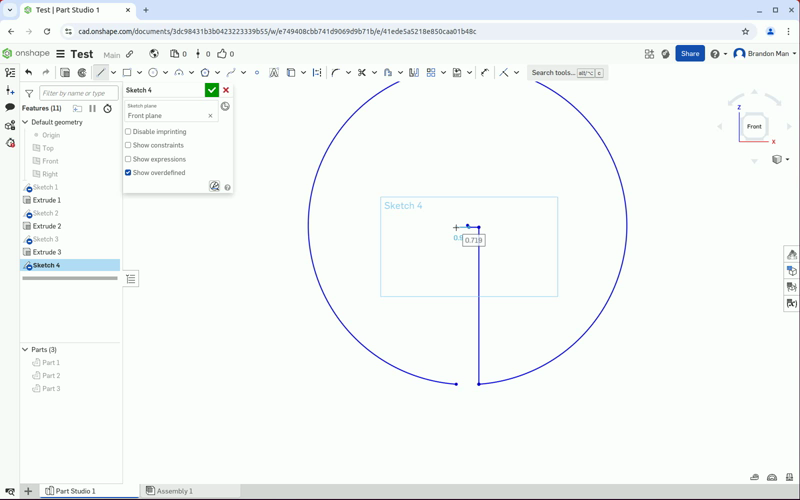
scroll(6)
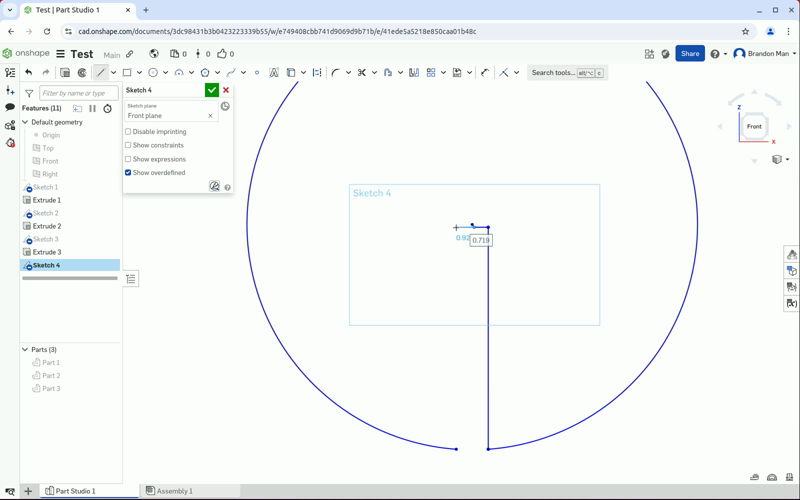
scroll(6)
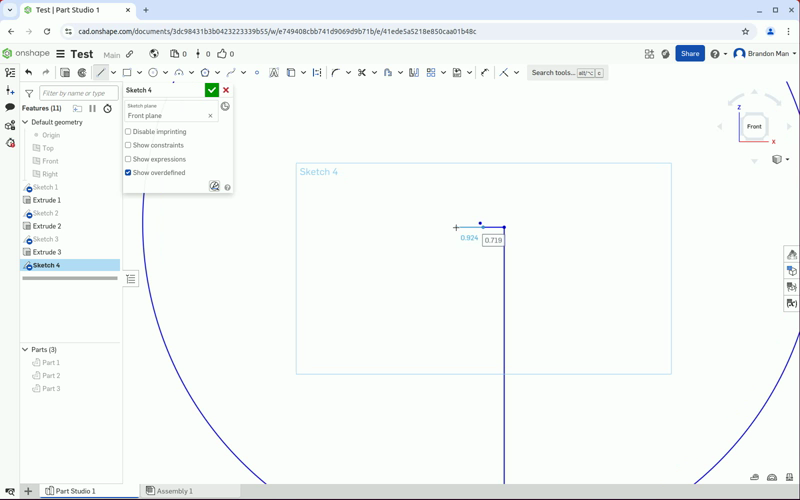
scroll(6)
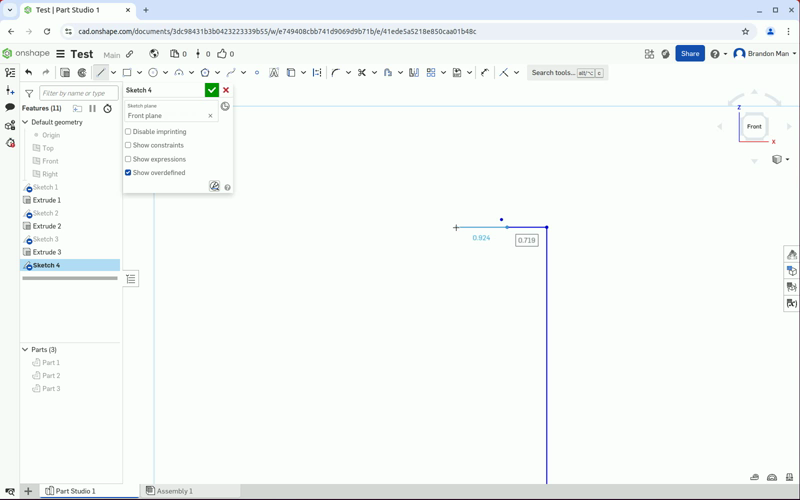
click(456, 227)
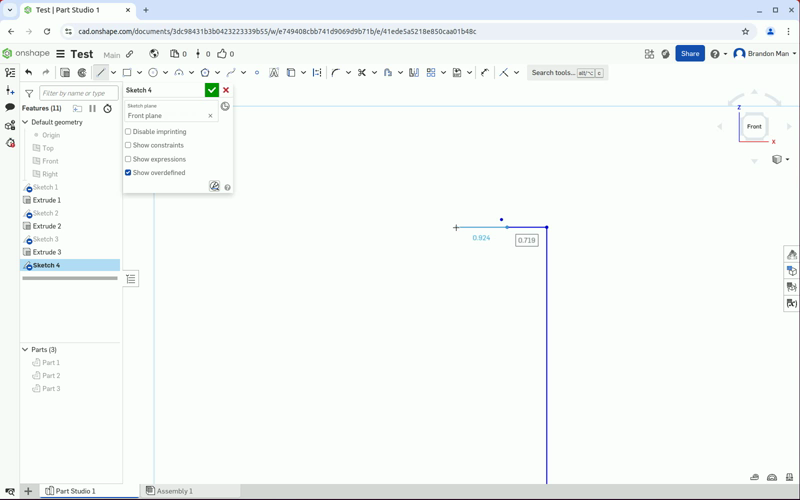
scroll(-6)
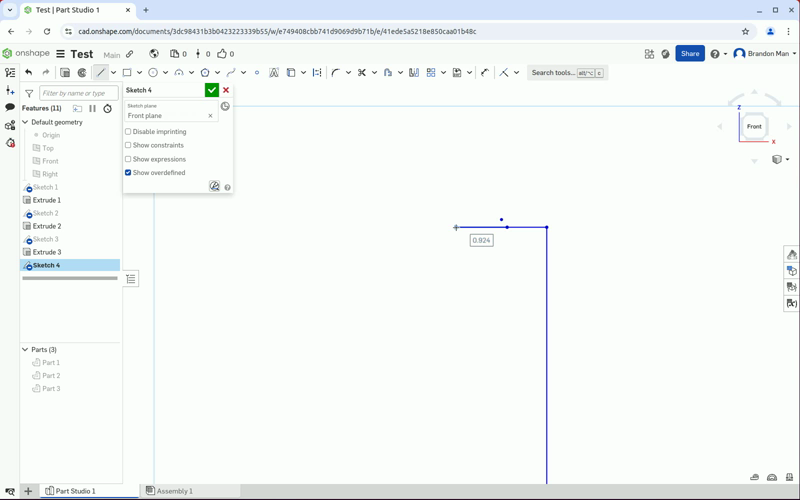
scroll(-6)
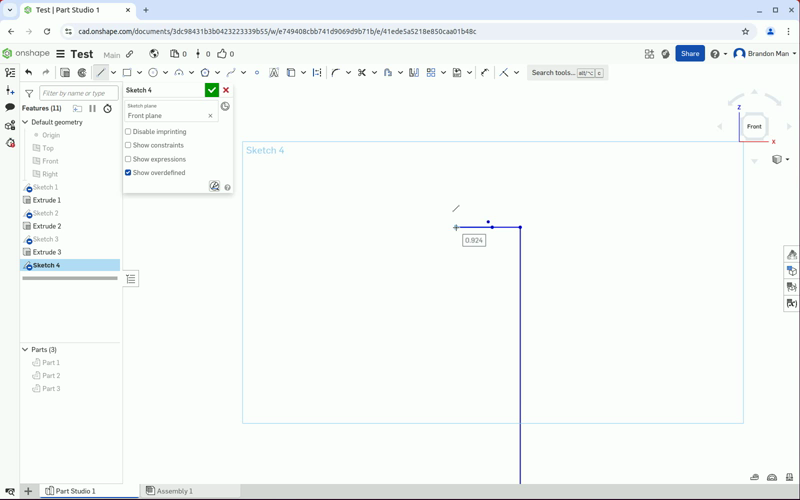
scroll(-6)
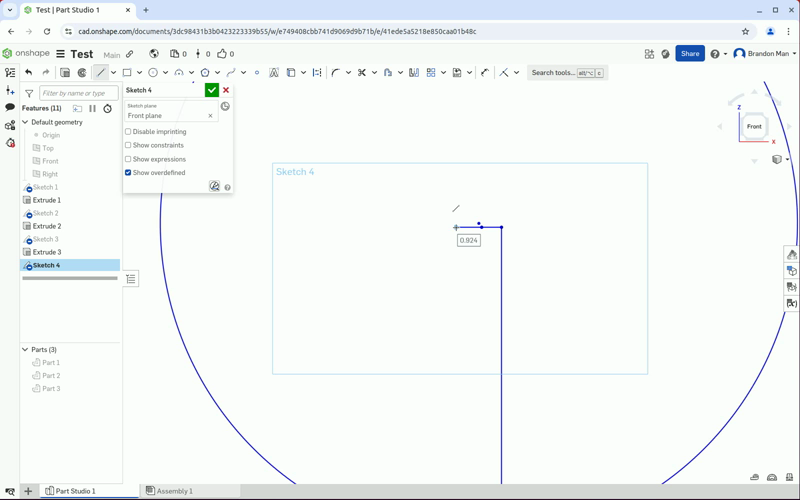
scroll(-6)
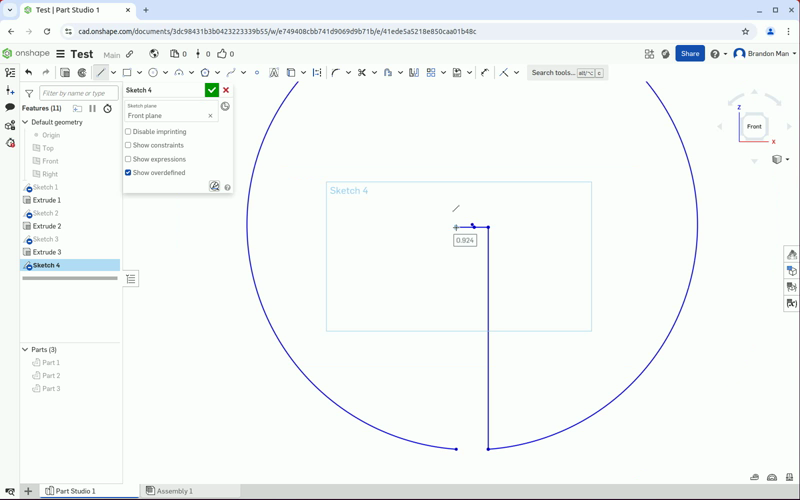
scroll(-6)
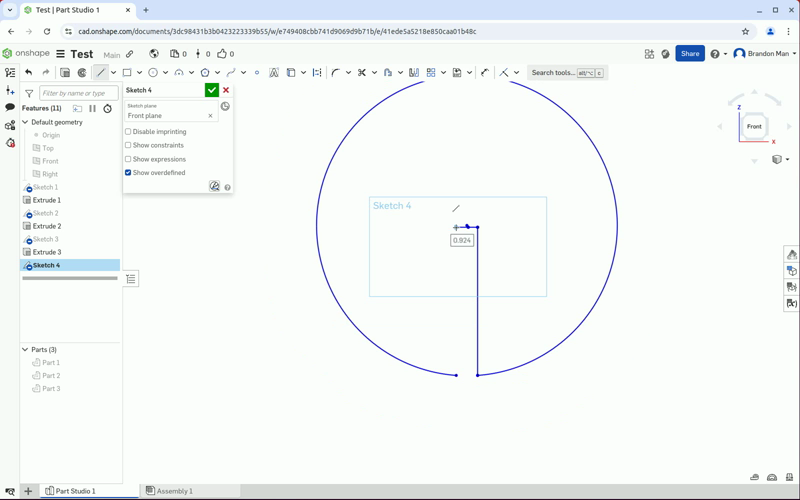
scroll(-6)
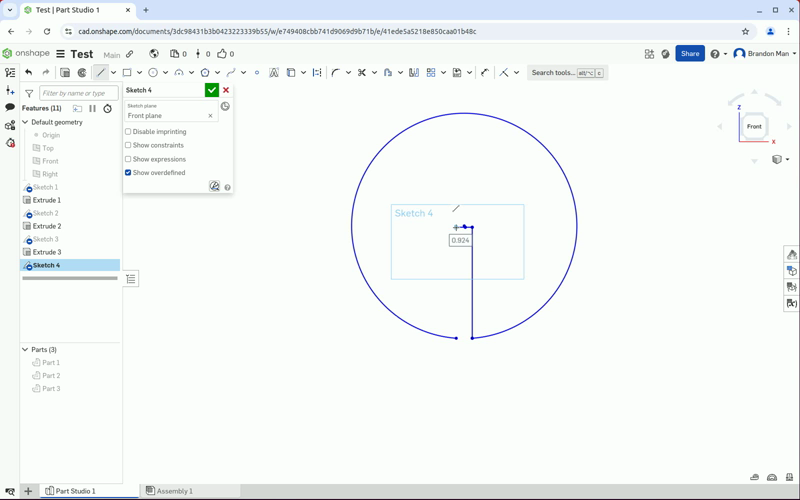
scroll(-6)
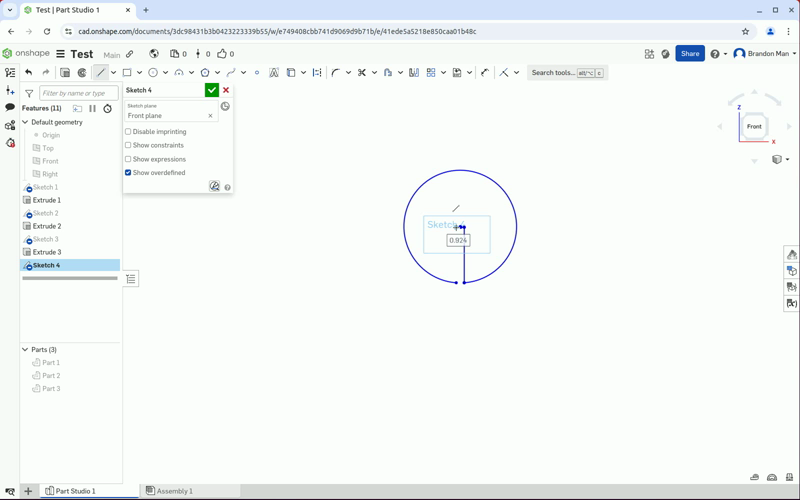
key_up(shift)
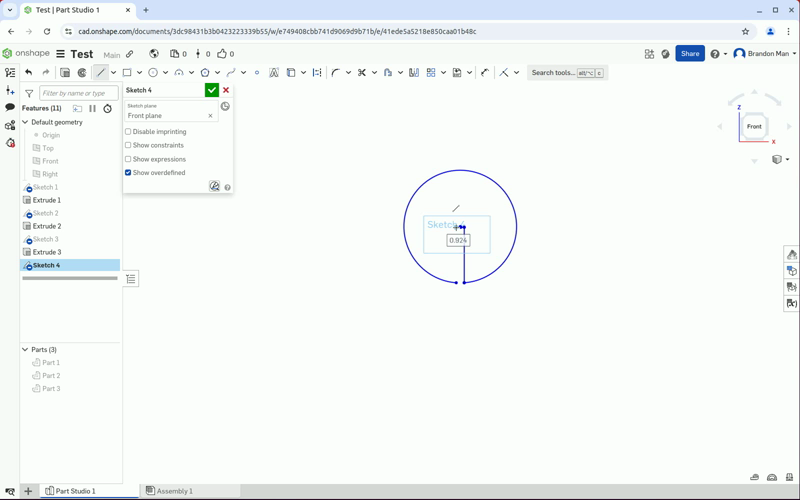
mouse_move(486, 227)
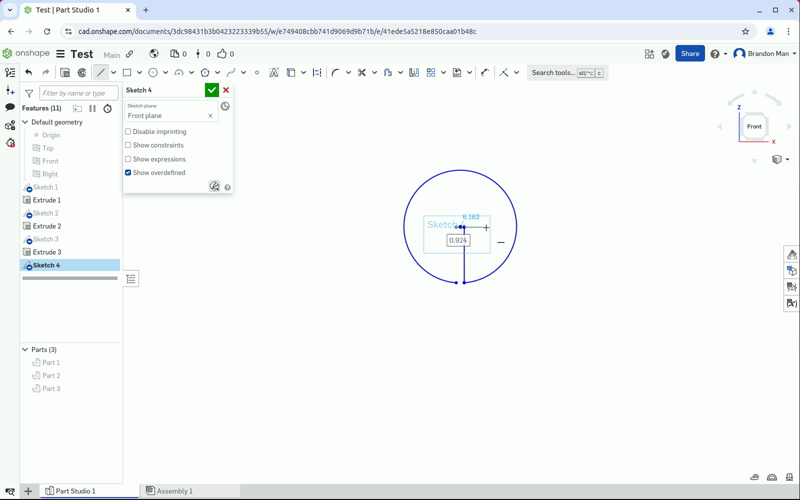
key_down(shift)
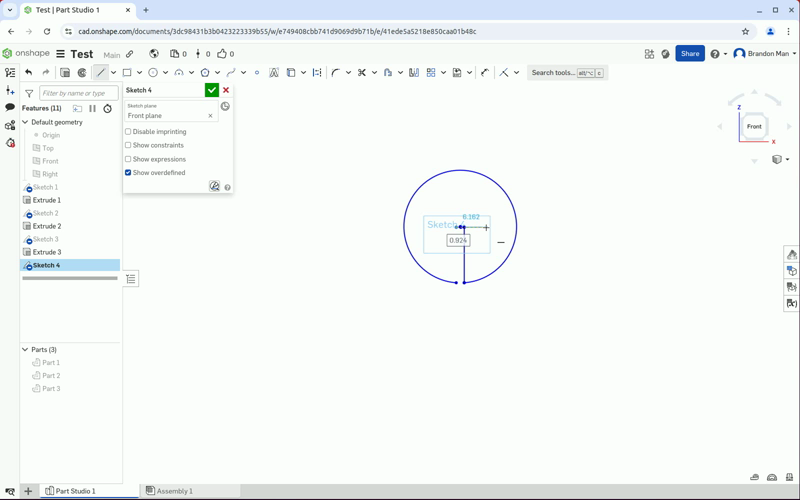
mouse_move(456, 282)
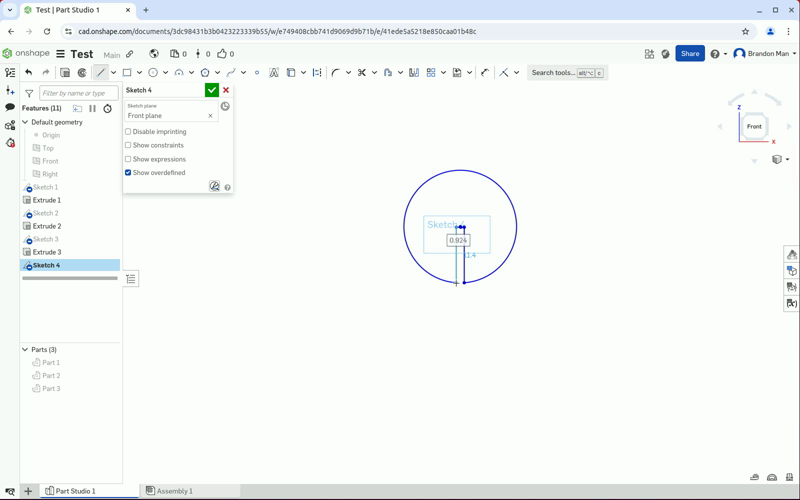
key_up(shift)
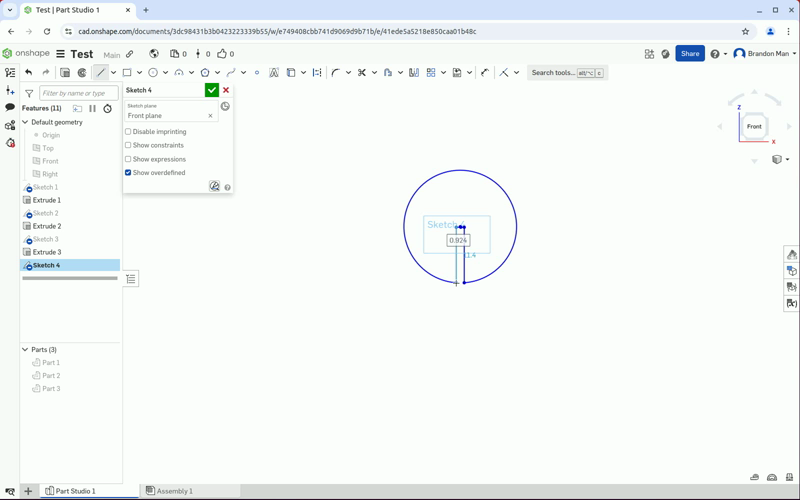
click(456, 282)
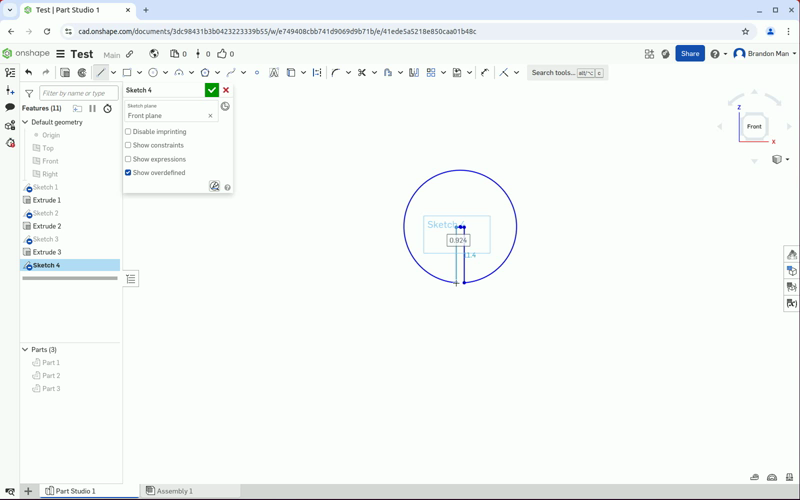
key(esc)
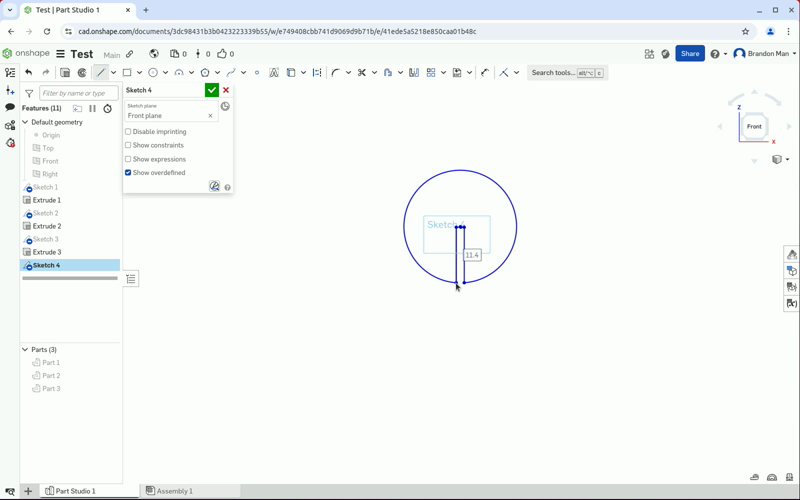
mouse_move(491, 240)
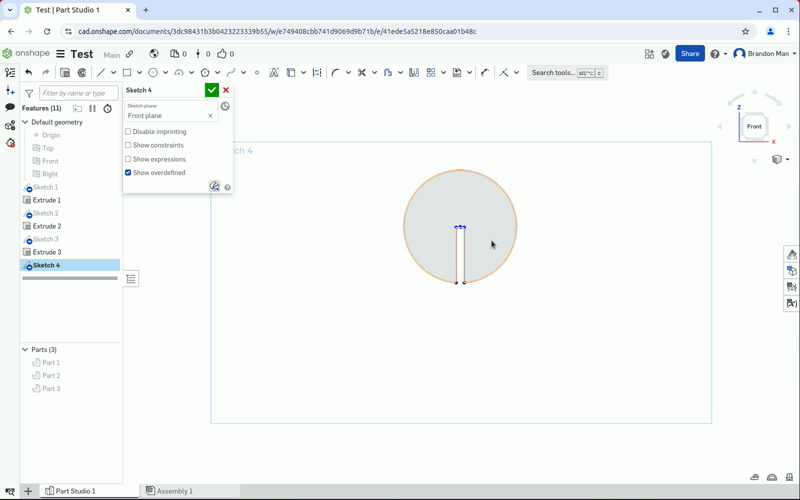
click(491, 240)
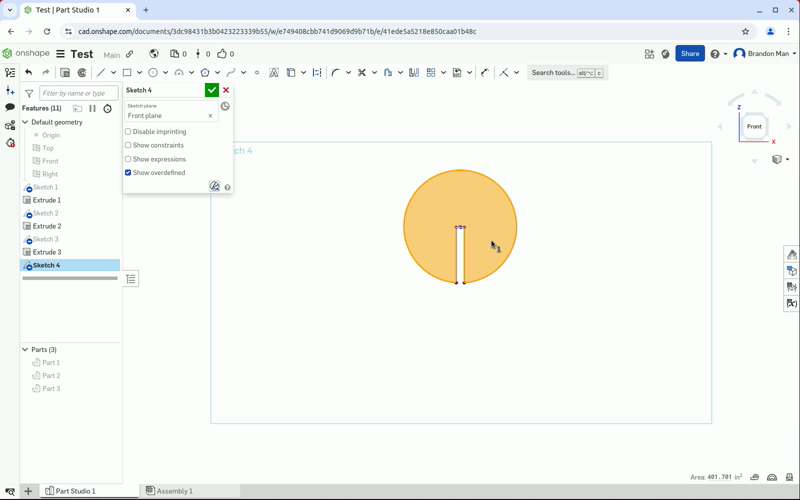
mouse_move(73, 352)
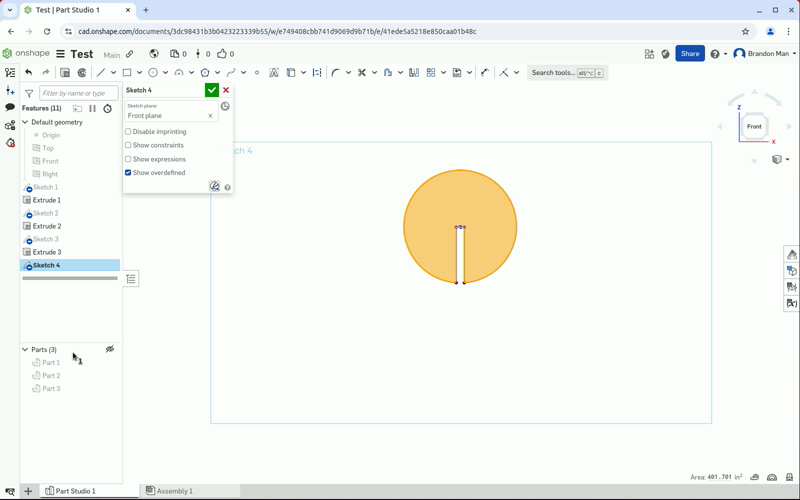
key(shift+y)
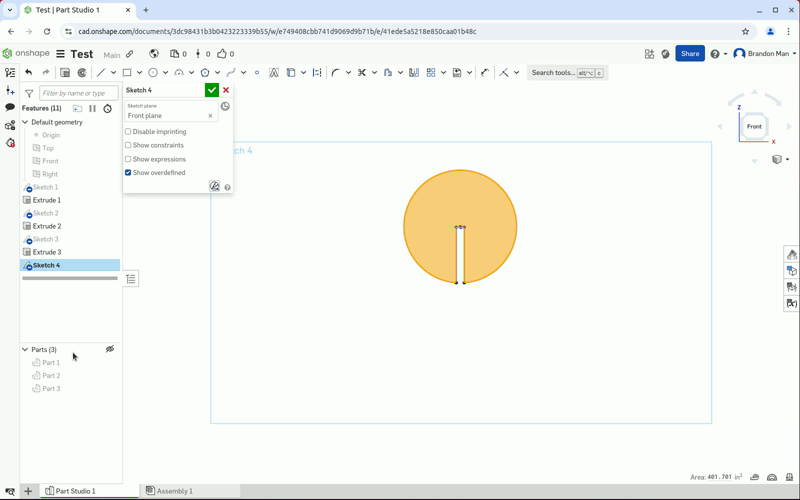
key(shift+e)
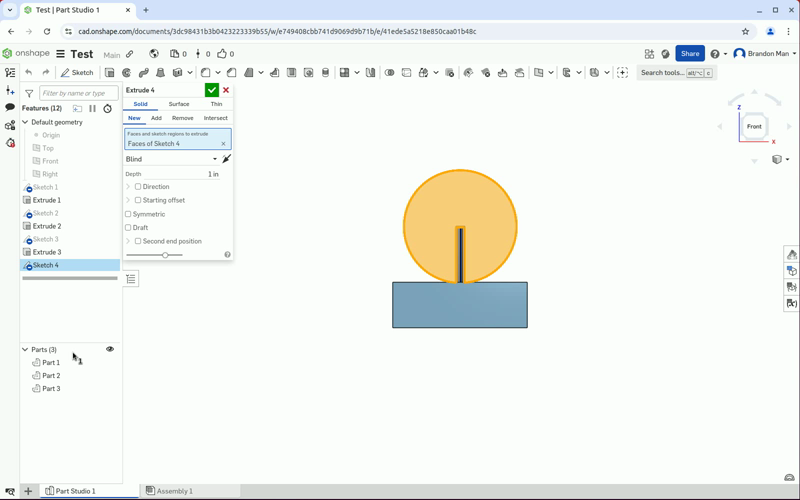
mouse_move(143, 106)
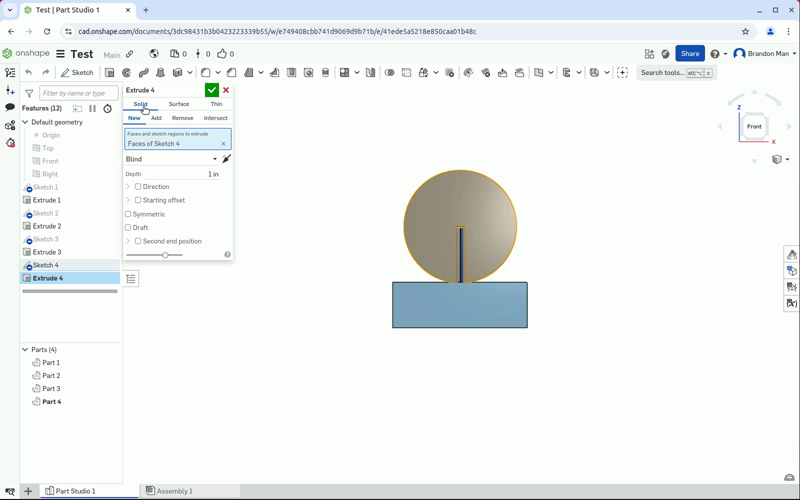
click(143, 106)
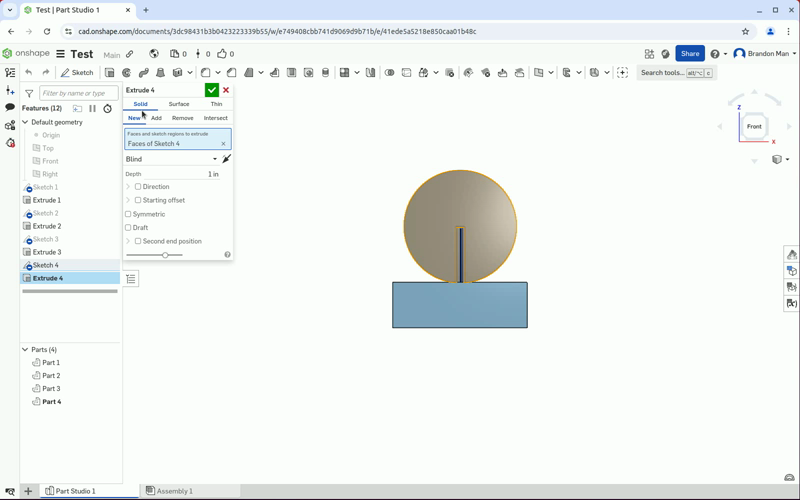
mouse_move(137, 120)
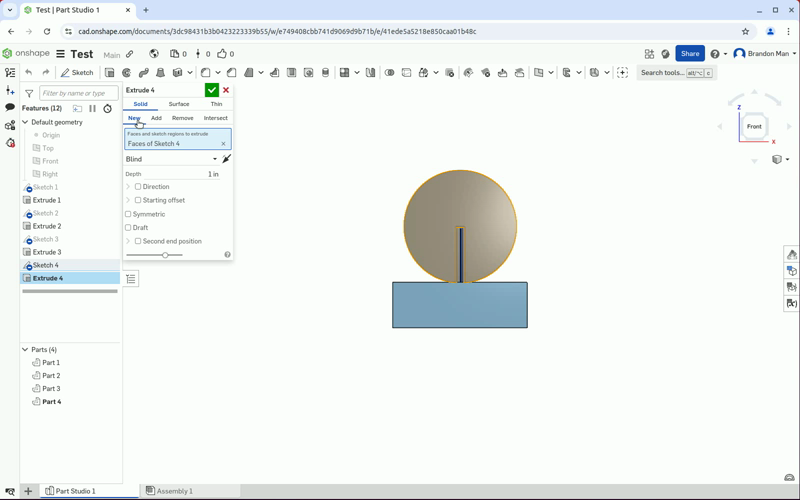
click(137, 120)
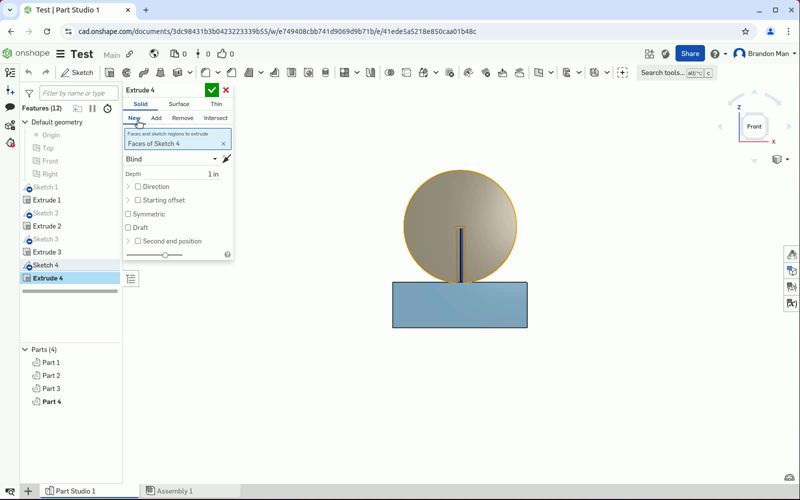
key(tab, 4)
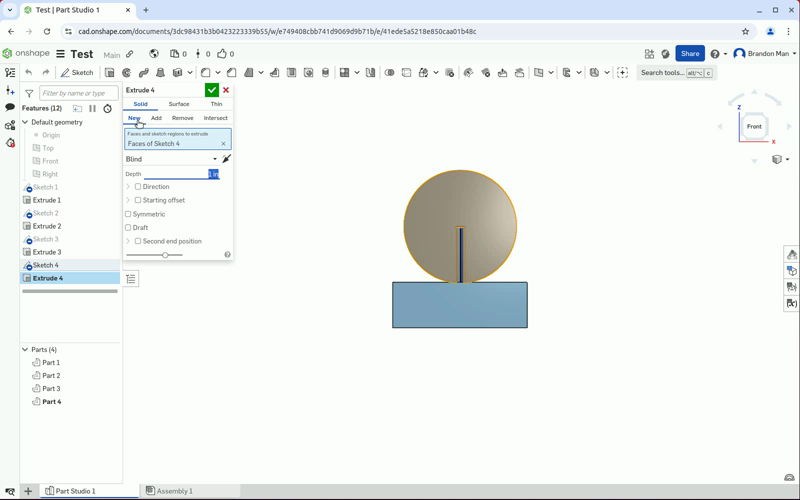
text(2.407)
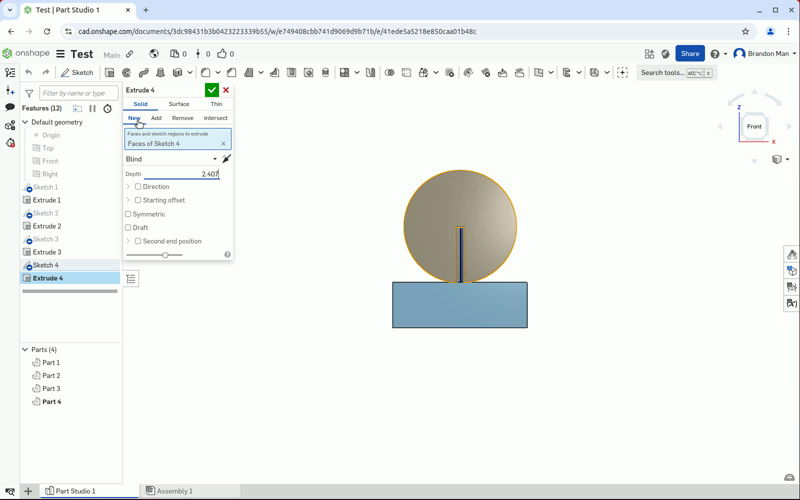
key(enter)
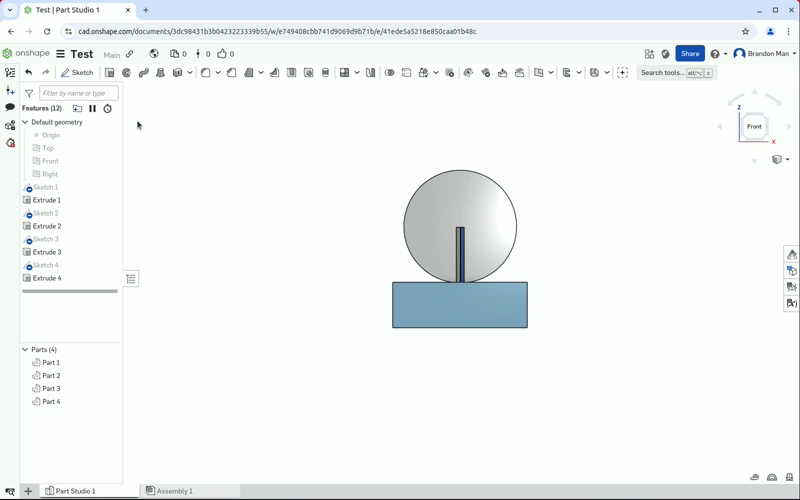
key(shift+h)
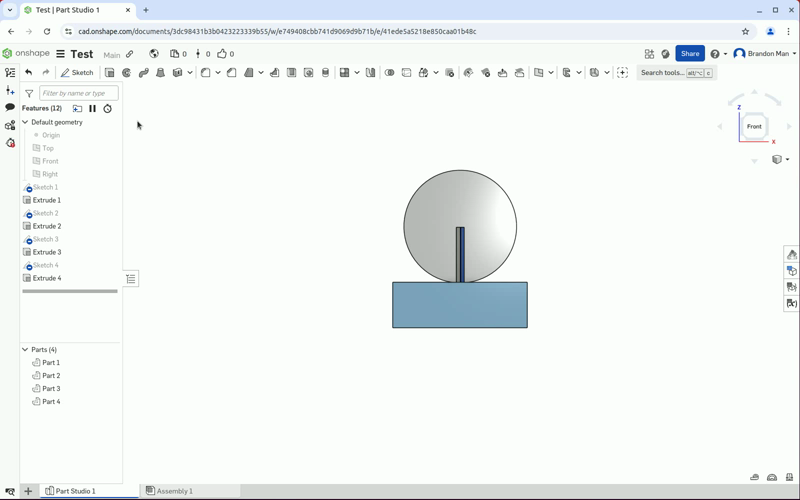
key(shift+h)
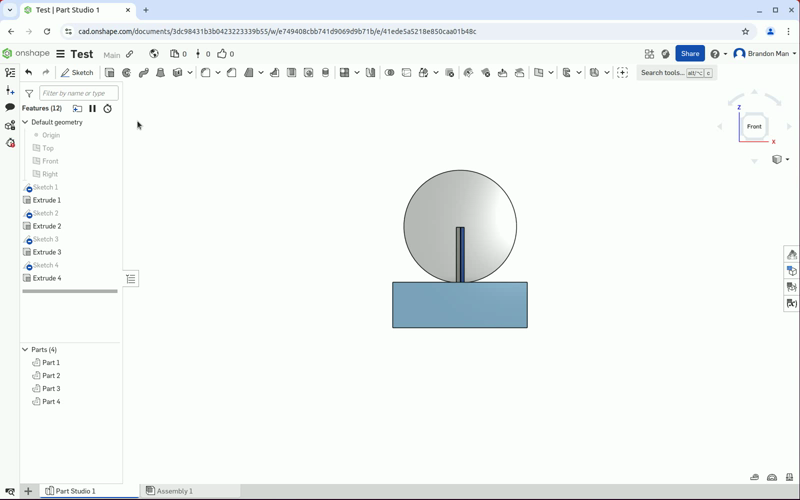
mouse_move(73, 189)
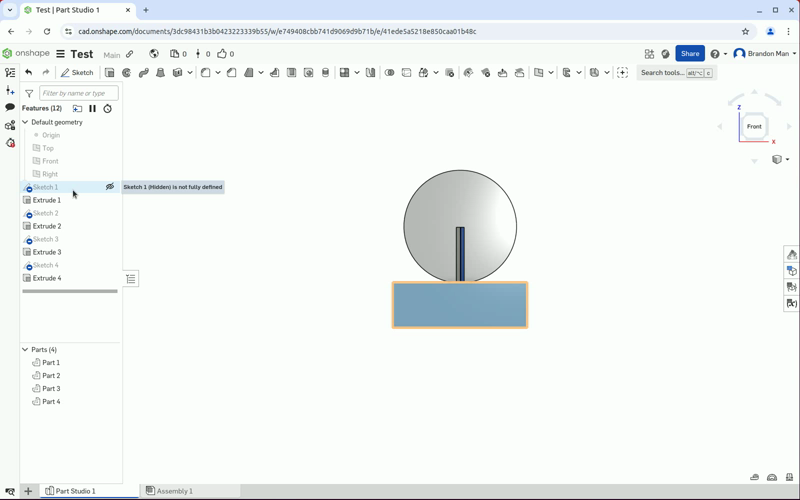
click(73, 189)
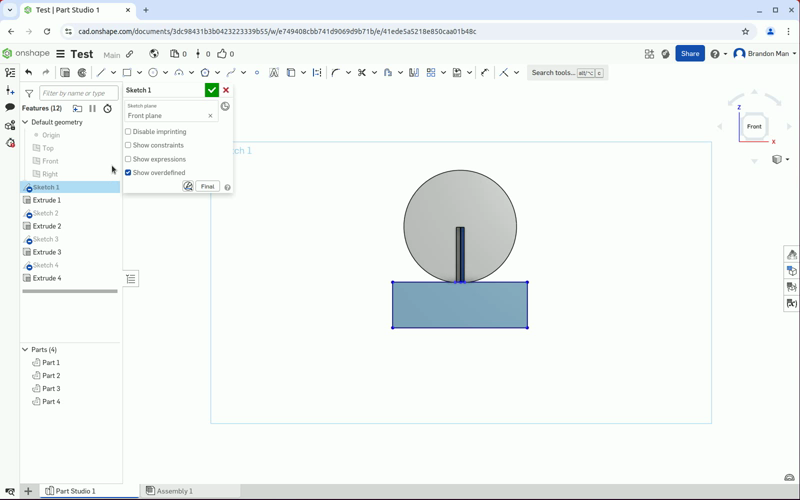
mouse_move(229, 92)
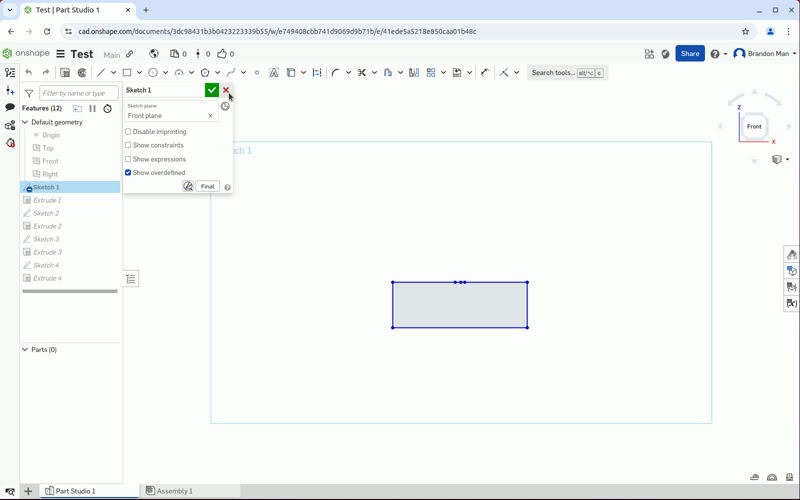
click(229, 92)
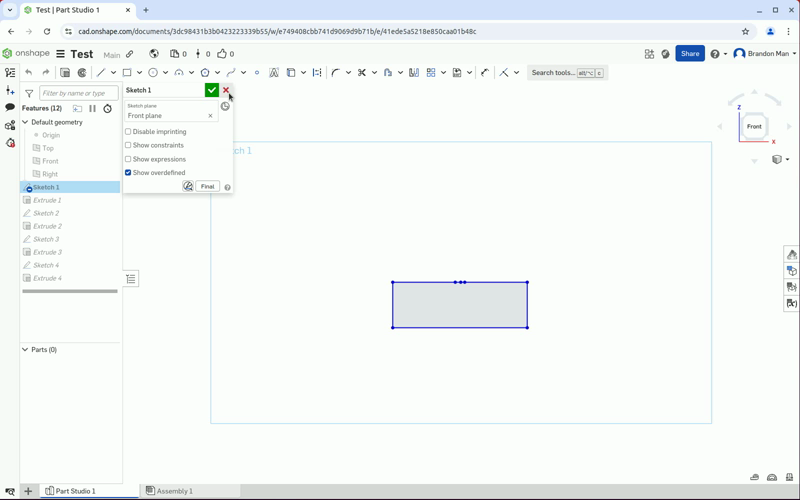
key(shift+s)
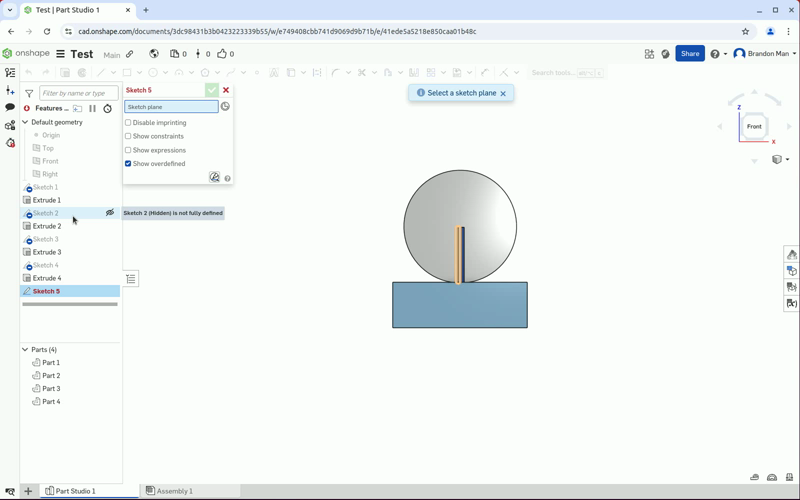
scroll(3)
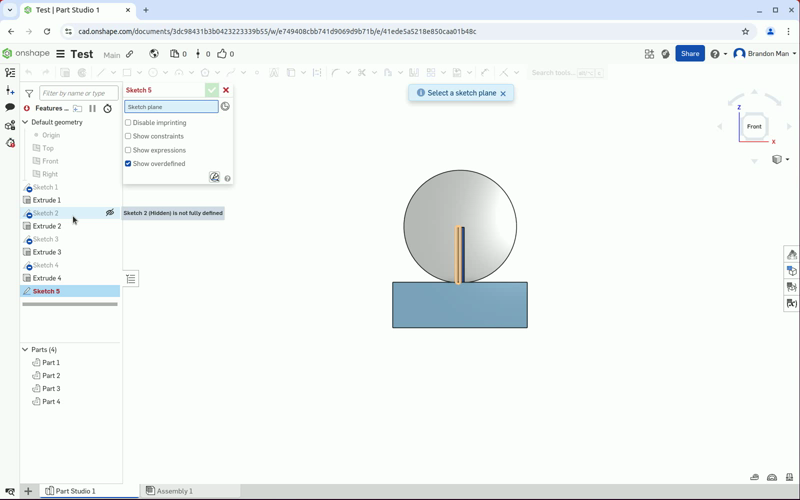
mouse_move(73, 163)
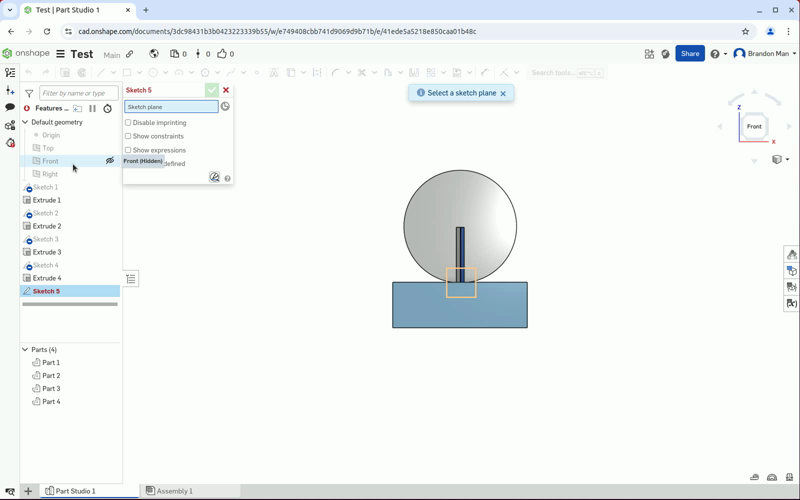
click(73, 163)
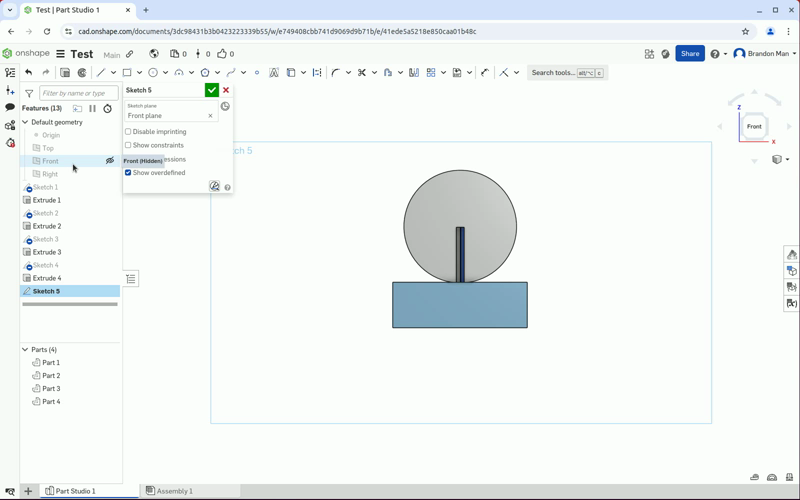
mouse_move(73, 352)
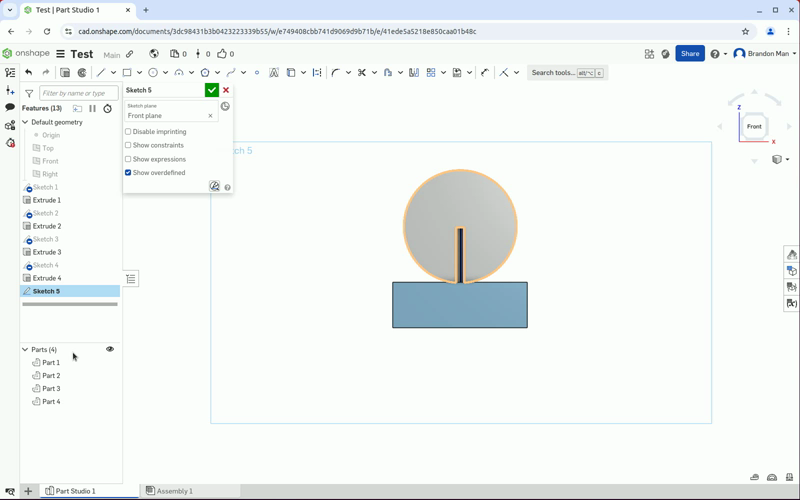
key(y)
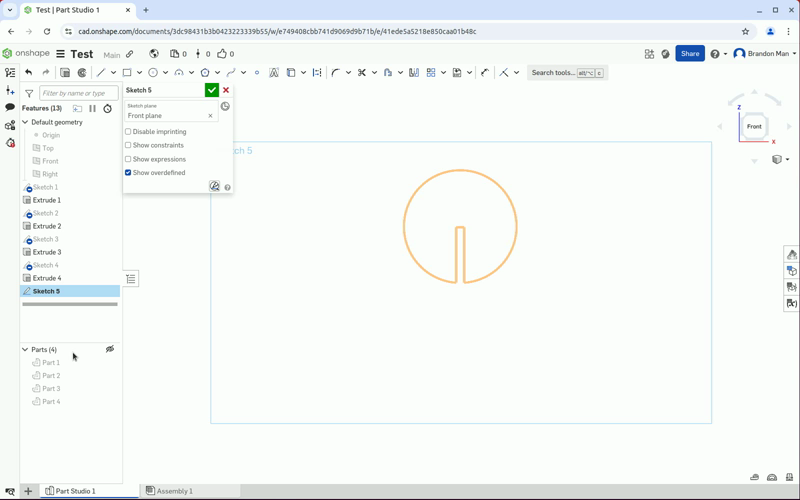
key(a)
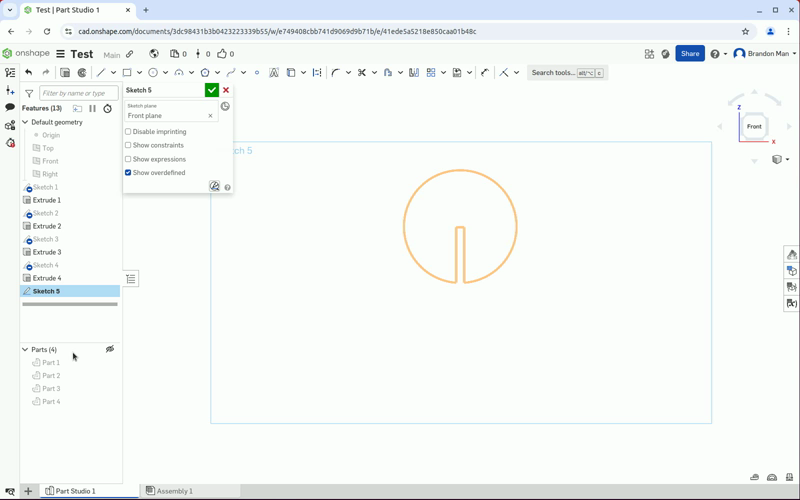
key_down(shift)
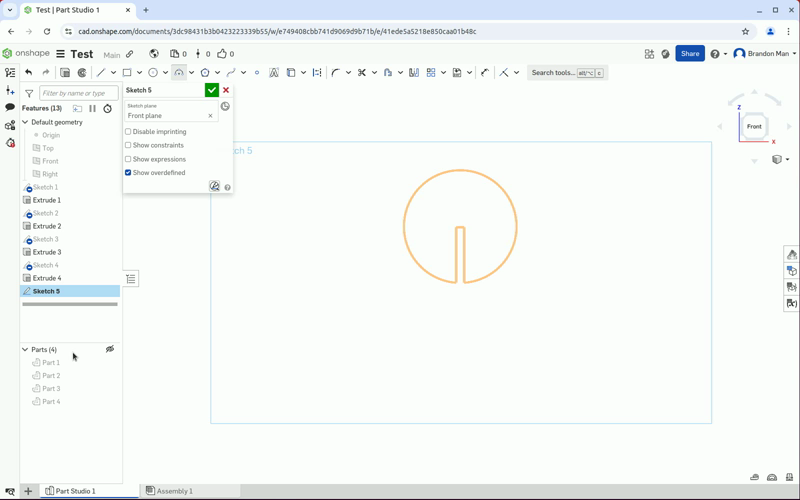
mouse_move(456, 282)
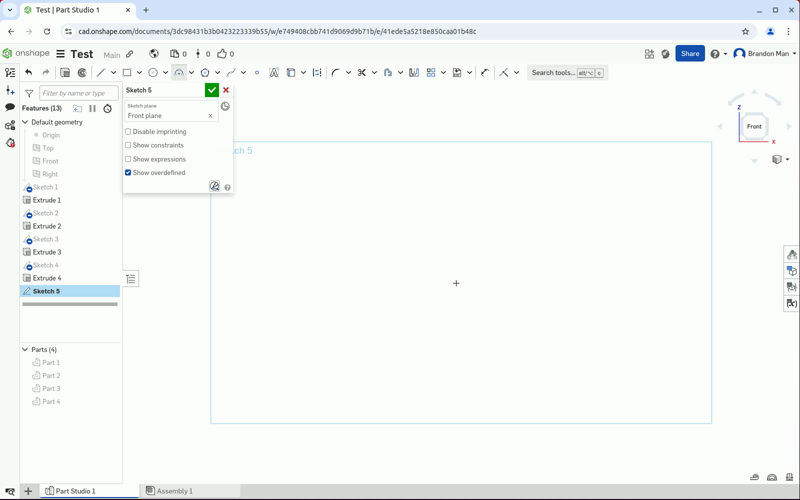
click(456, 282)
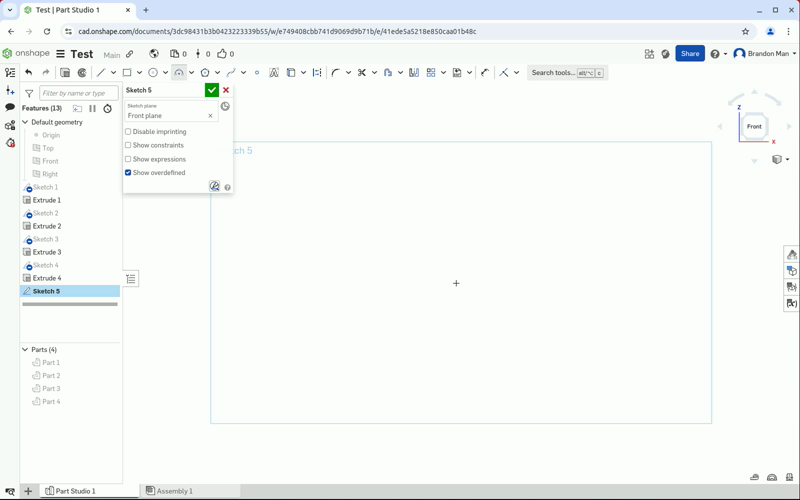
key_up(shift)
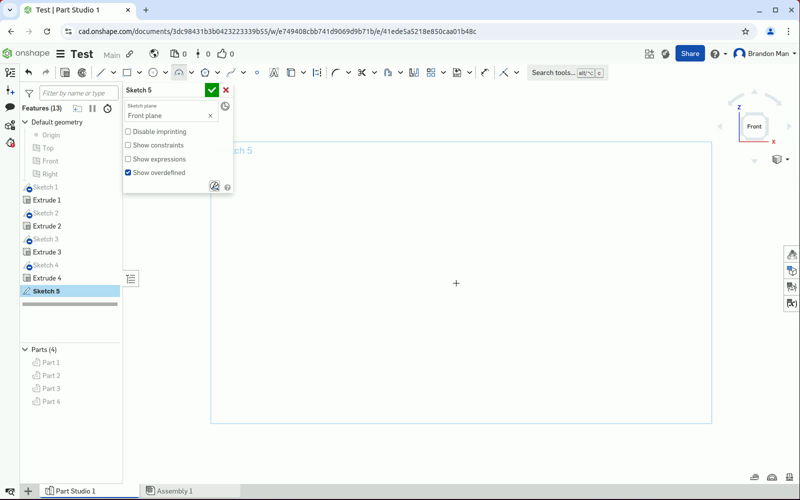
key_down(shift)
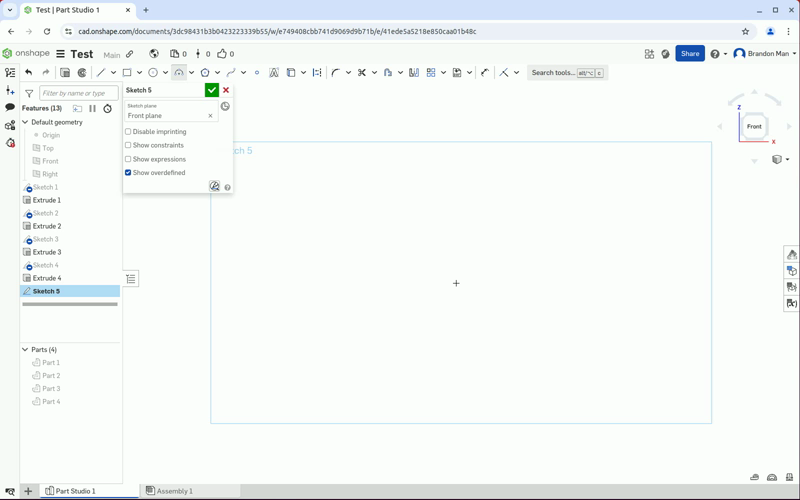
mouse_move(460, 282)
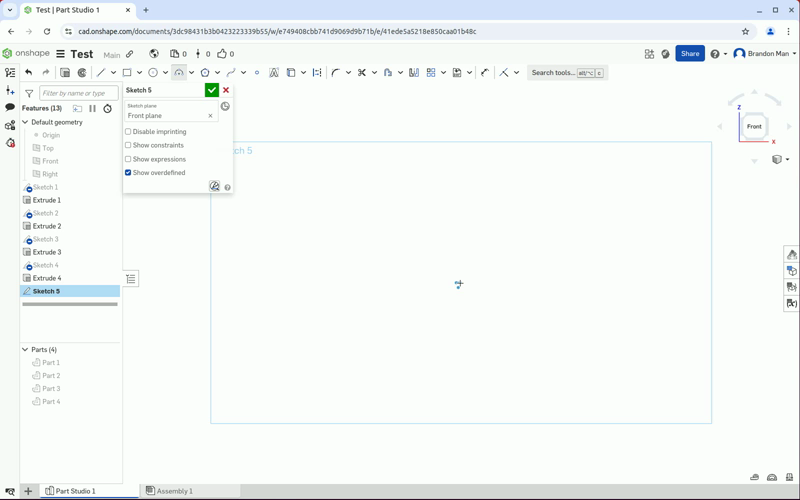
scroll(6)
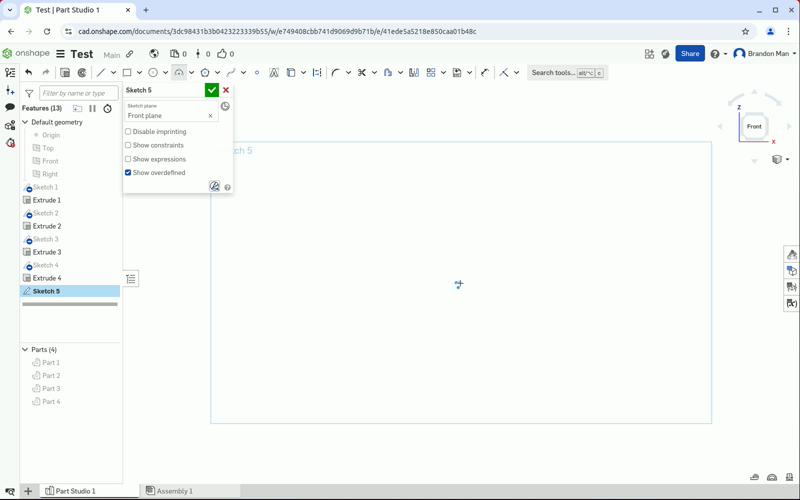
scroll(6)
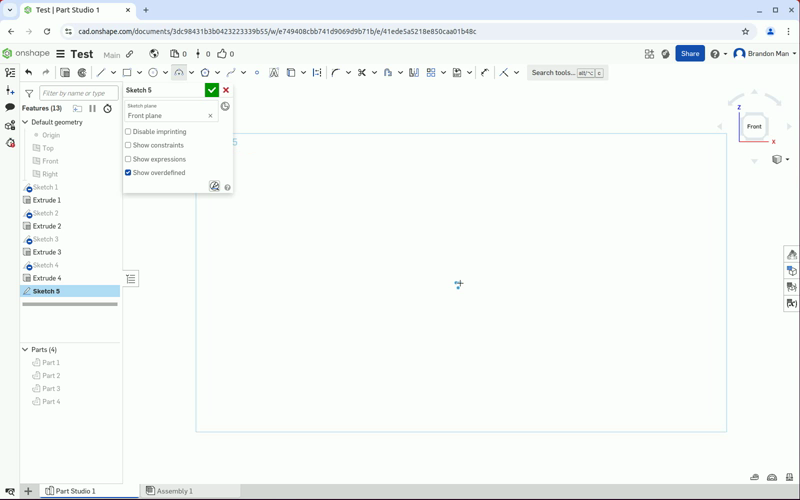
scroll(6)
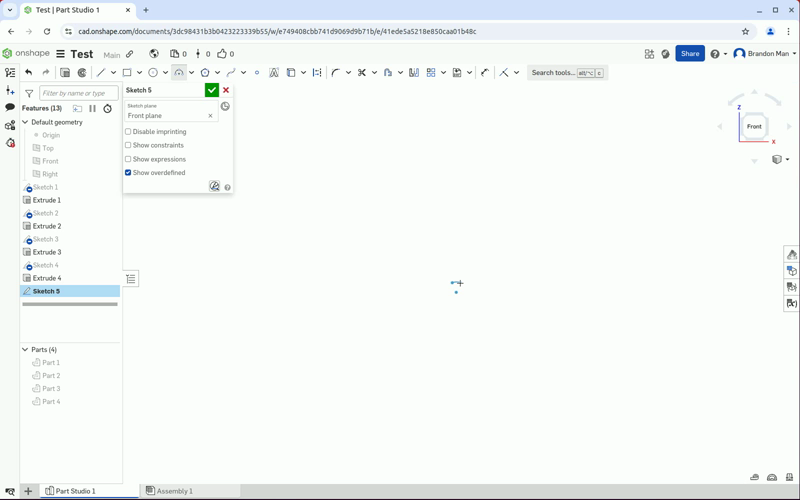
scroll(6)
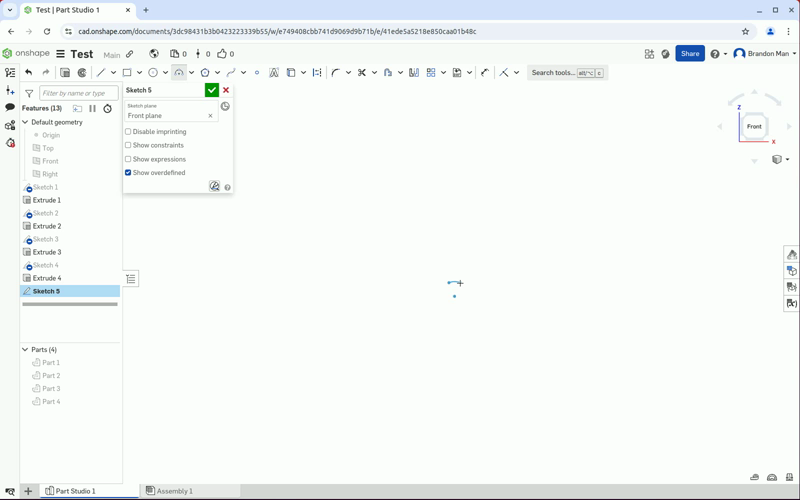
scroll(6)
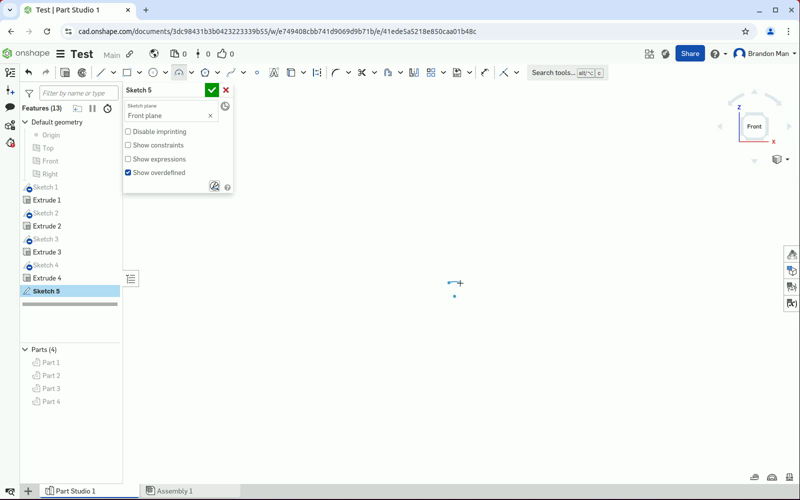
scroll(6)
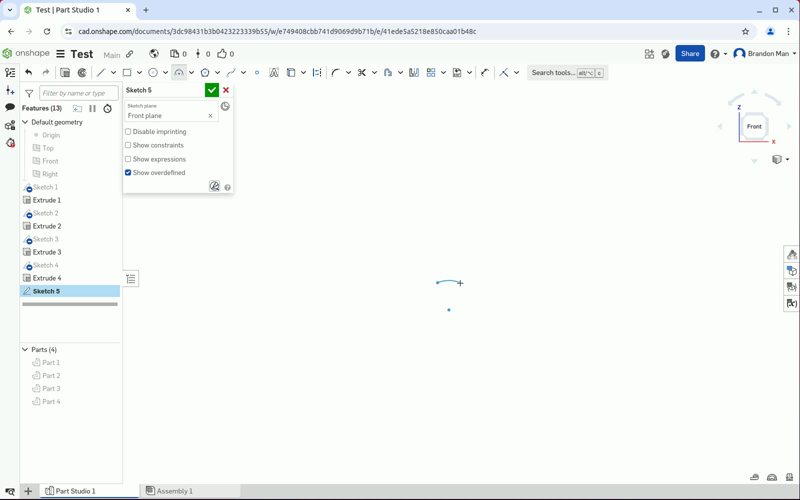
scroll(6)
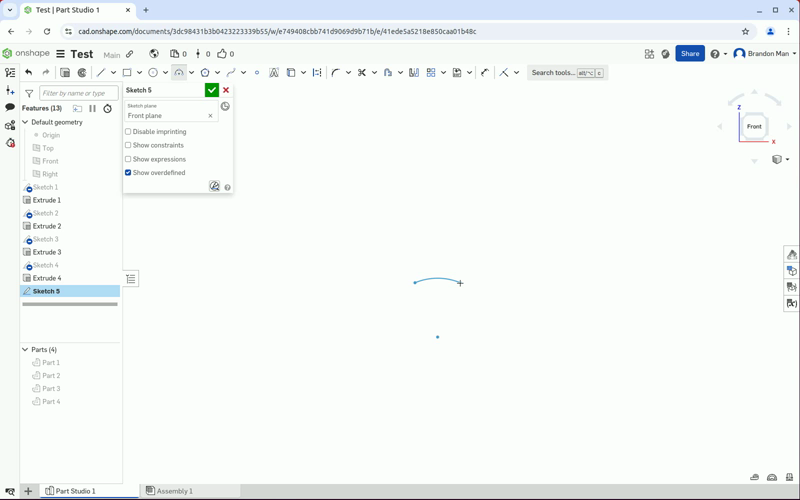
click(460, 282)
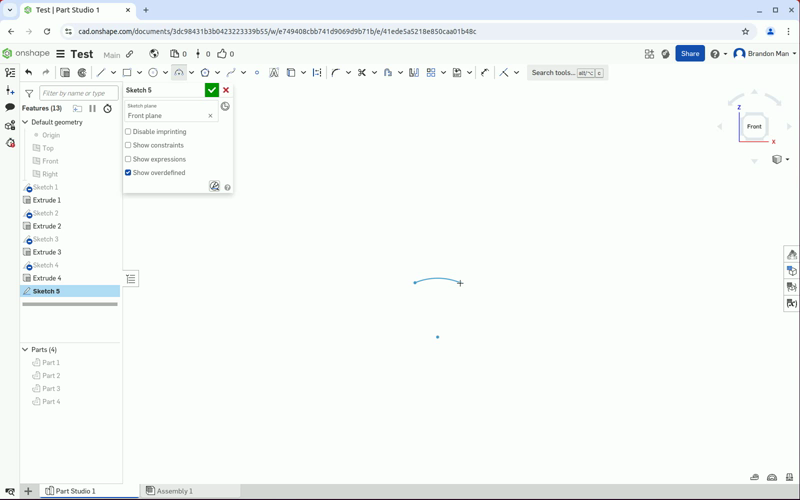
scroll(-6)
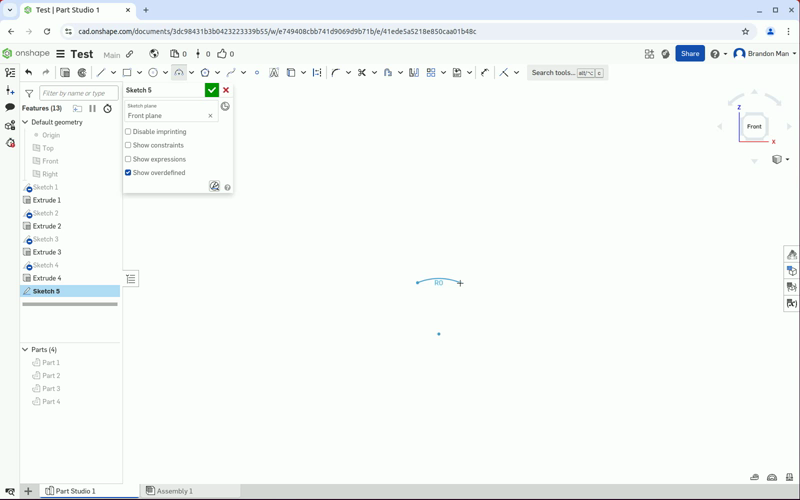
scroll(-6)
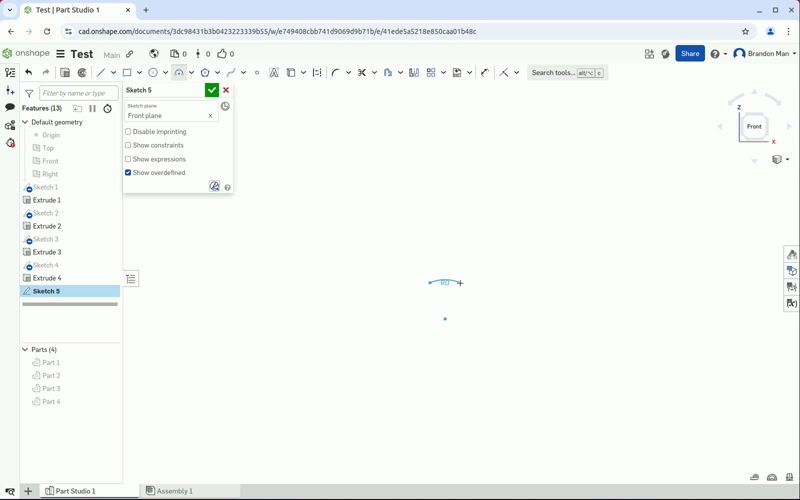
scroll(-6)
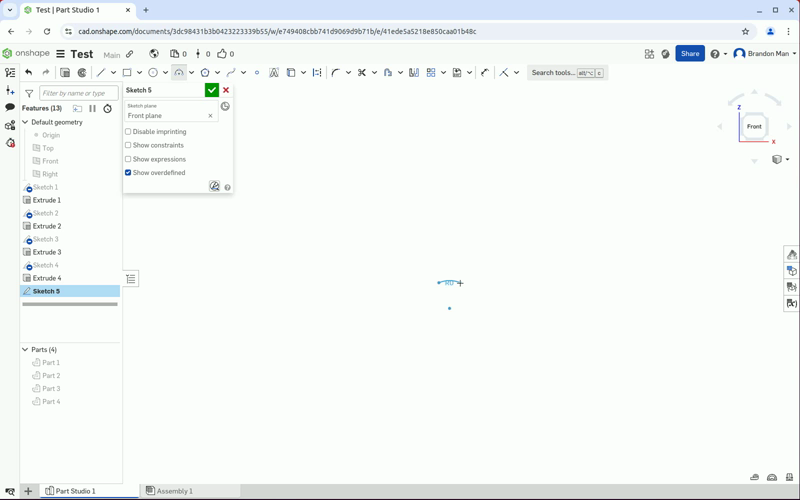
scroll(-6)
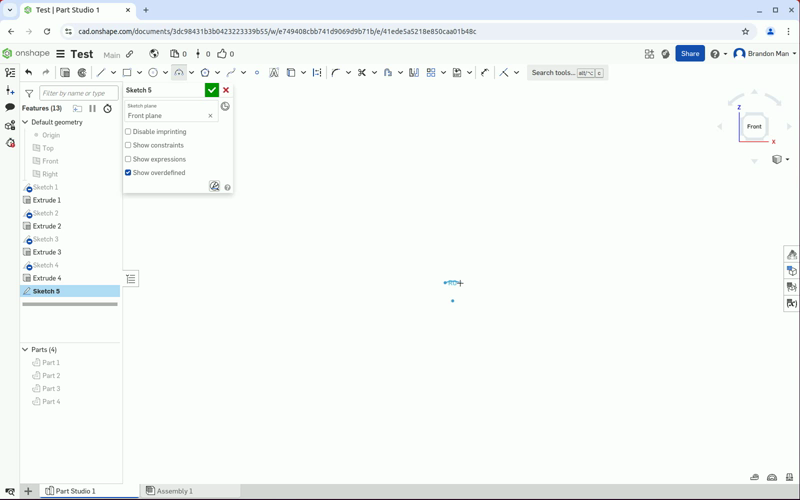
scroll(-6)
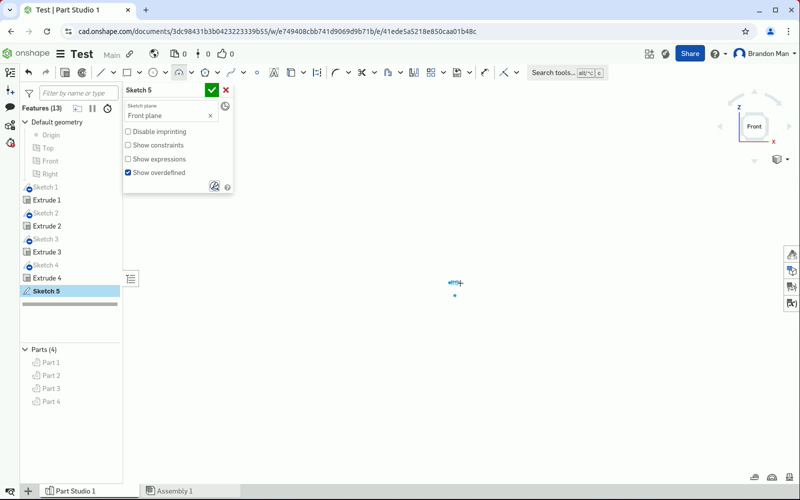
scroll(-6)
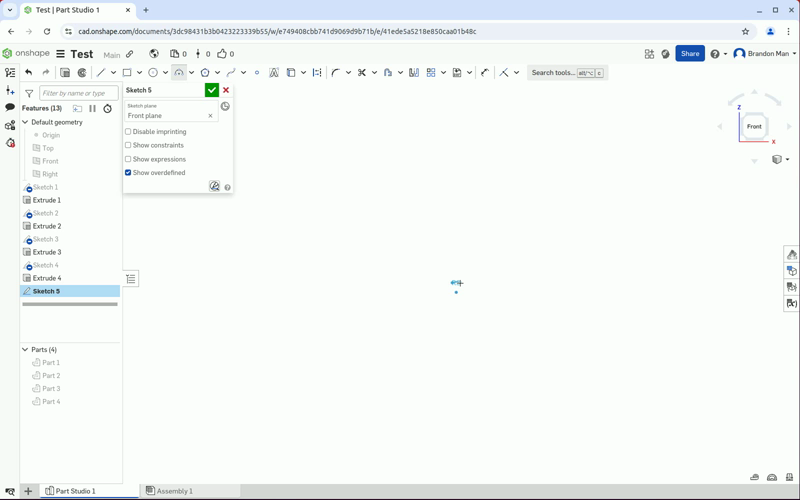
scroll(-6)
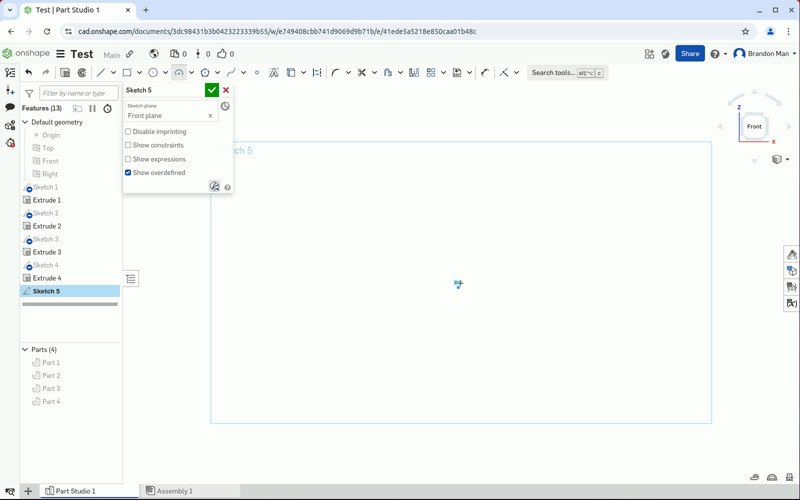
mouse_move(458, 283)
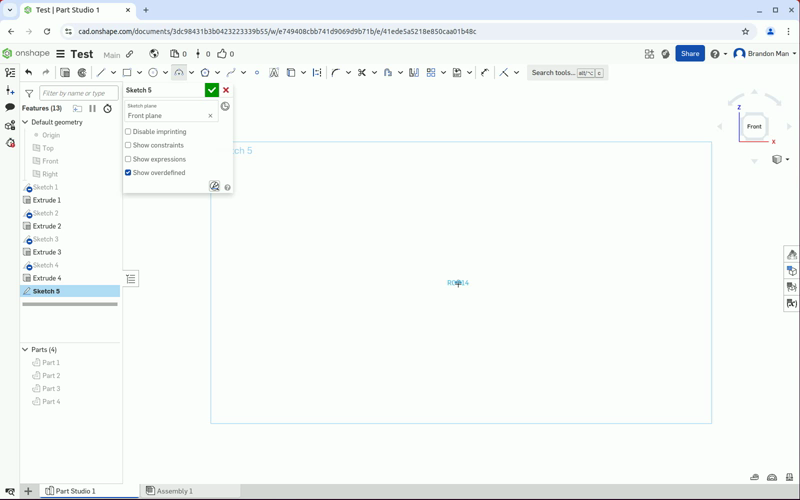
scroll(6)
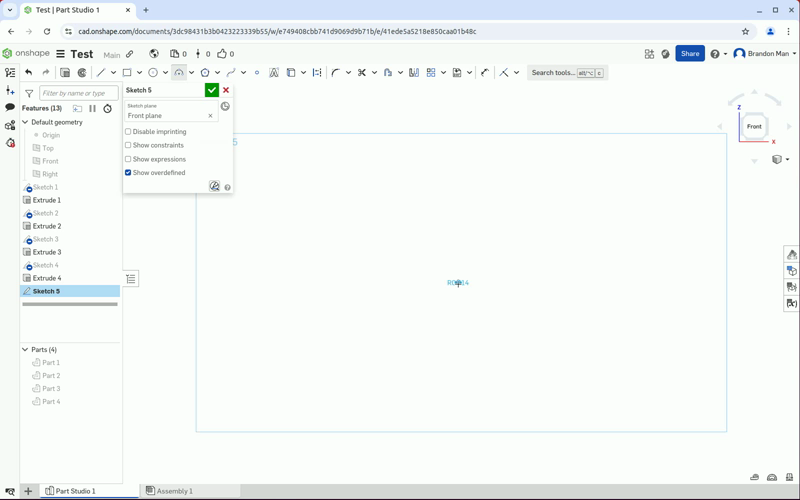
scroll(6)
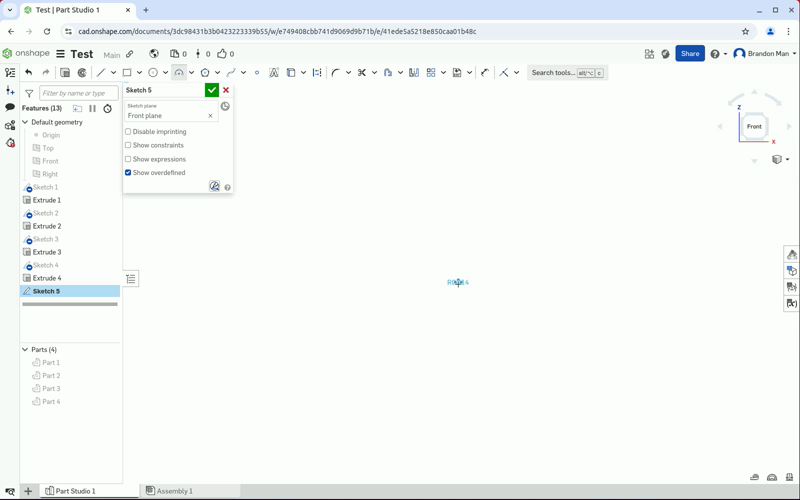
scroll(6)
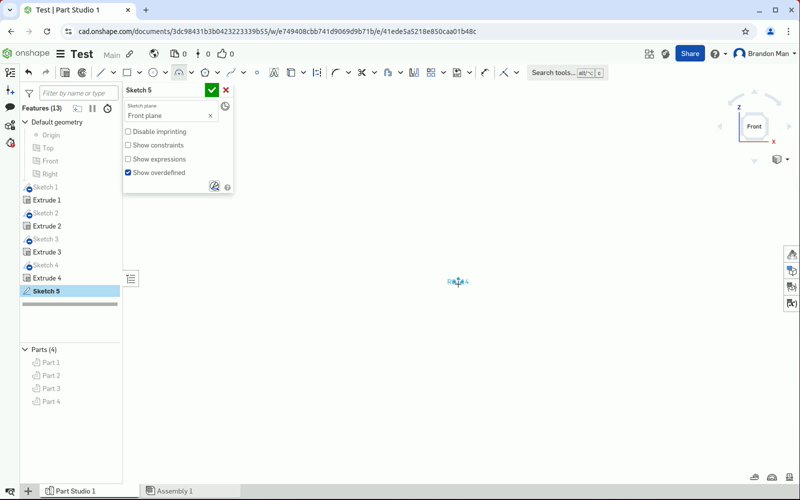
scroll(6)
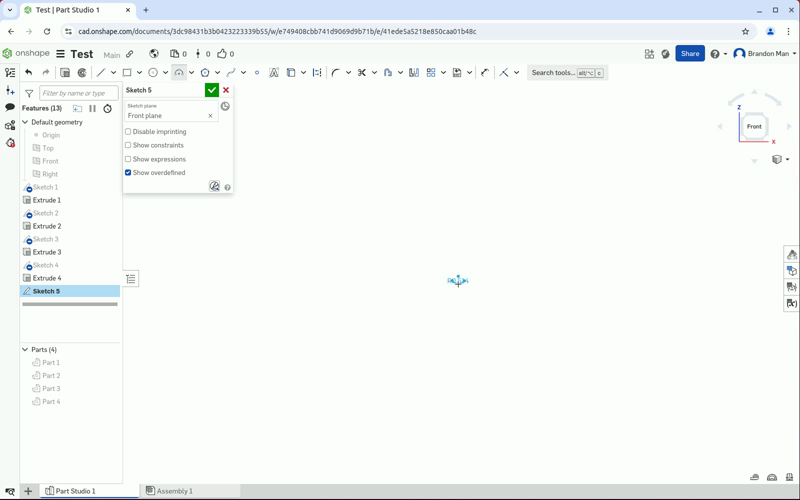
scroll(6)
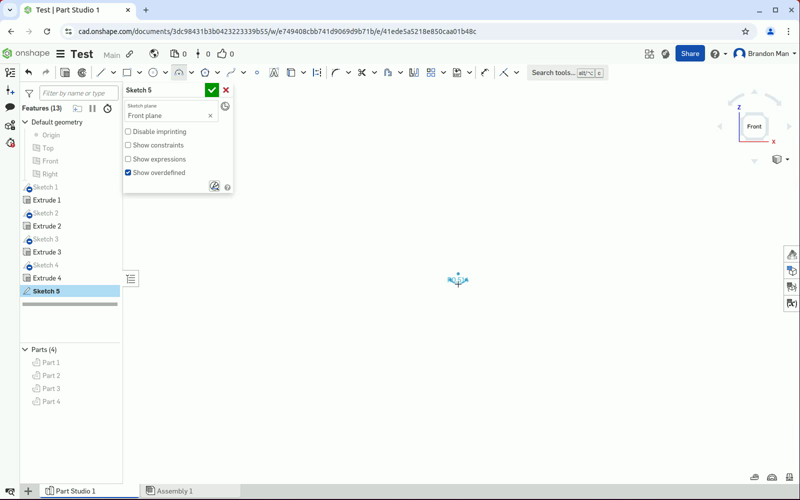
scroll(6)
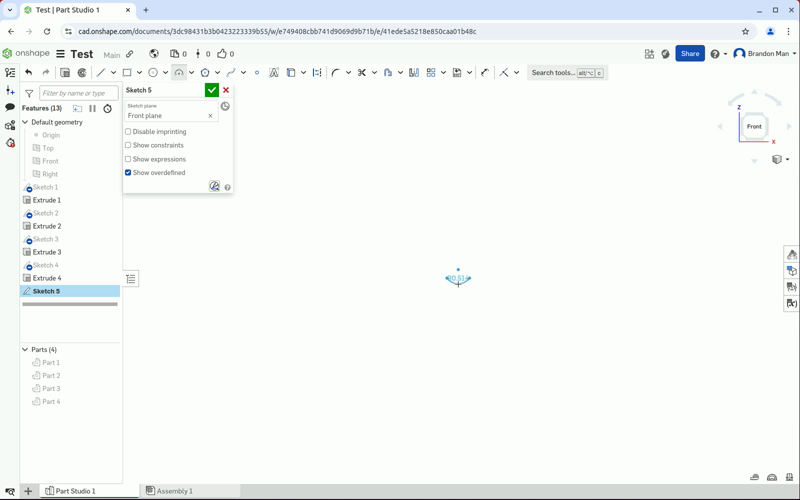
scroll(6)
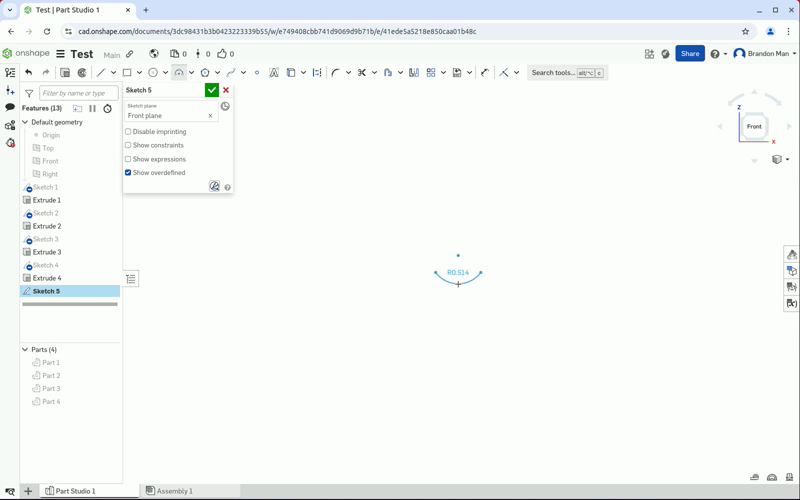
click(458, 283)
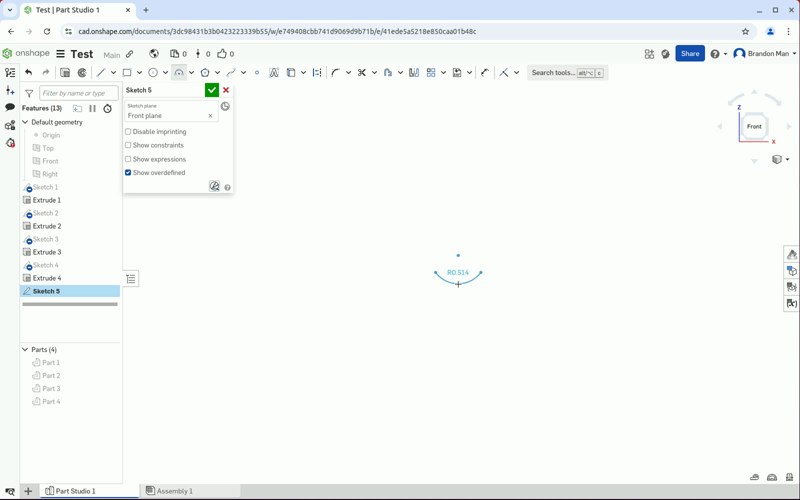
scroll(-6)
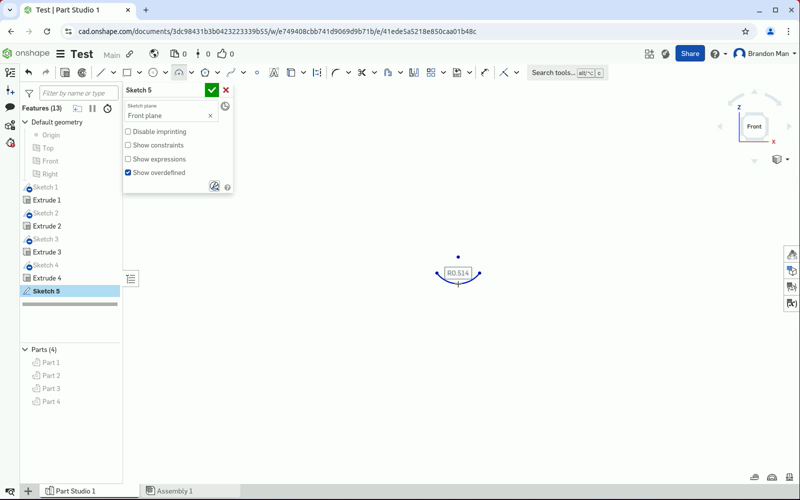
scroll(-6)
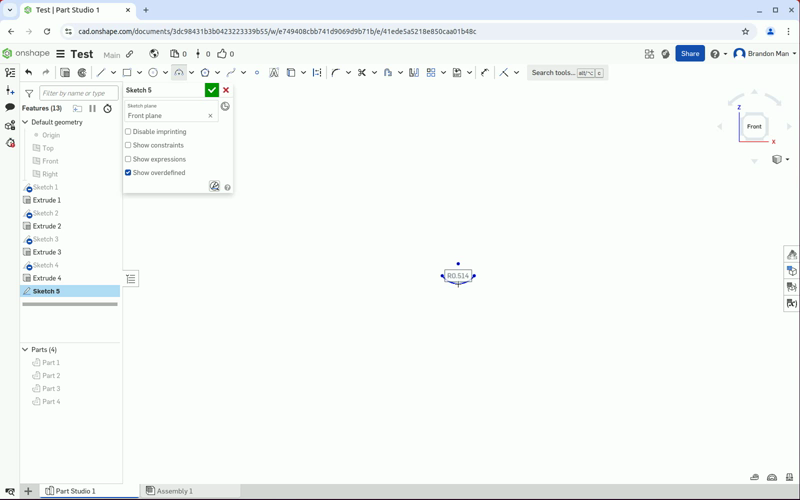
scroll(-6)
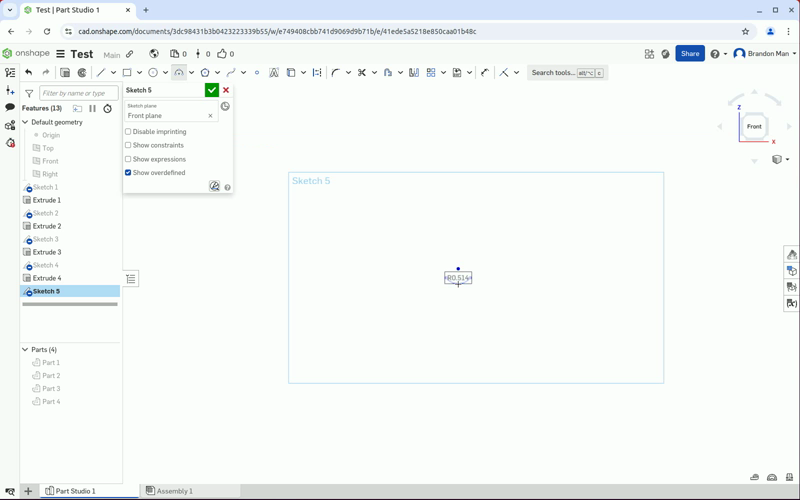
scroll(-6)
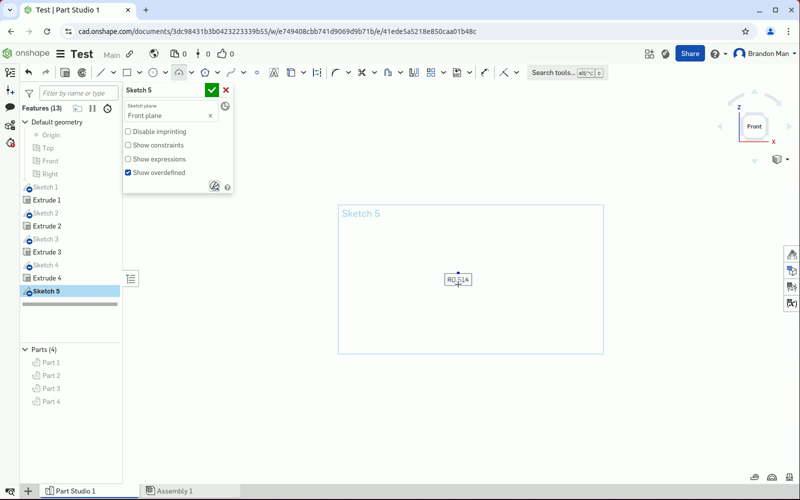
scroll(-6)
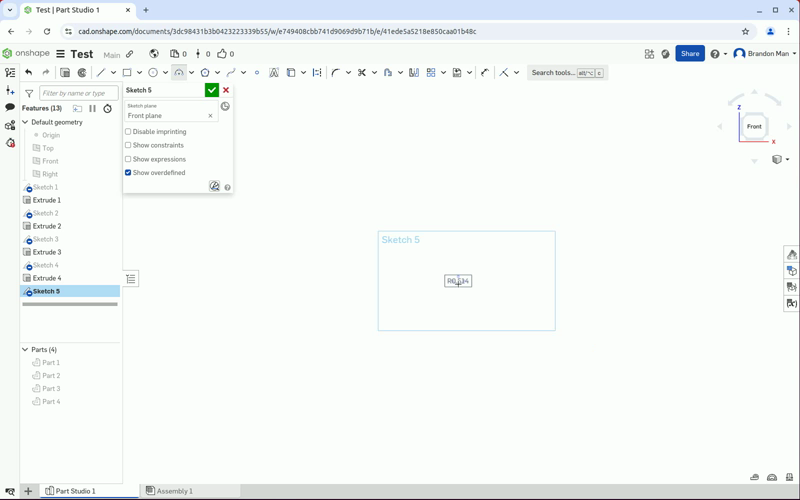
scroll(-6)
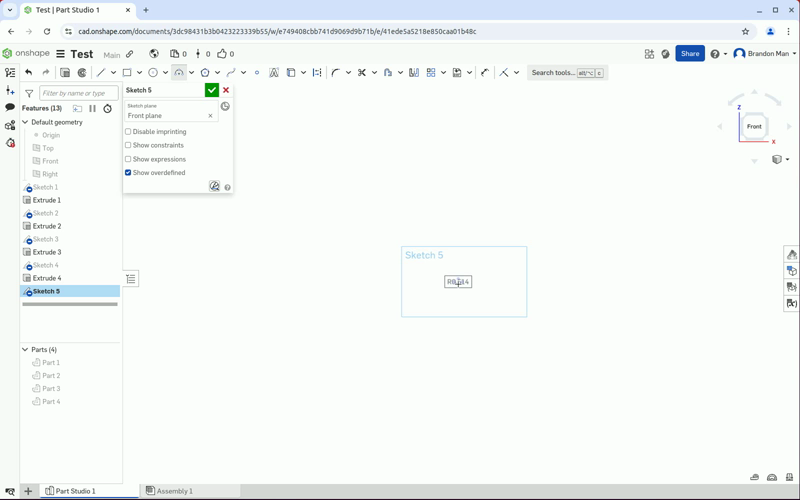
scroll(-6)
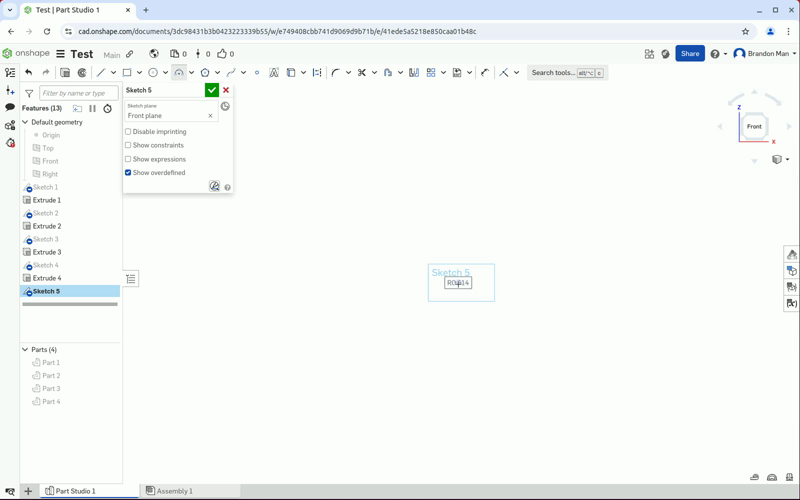
key_up(shift)
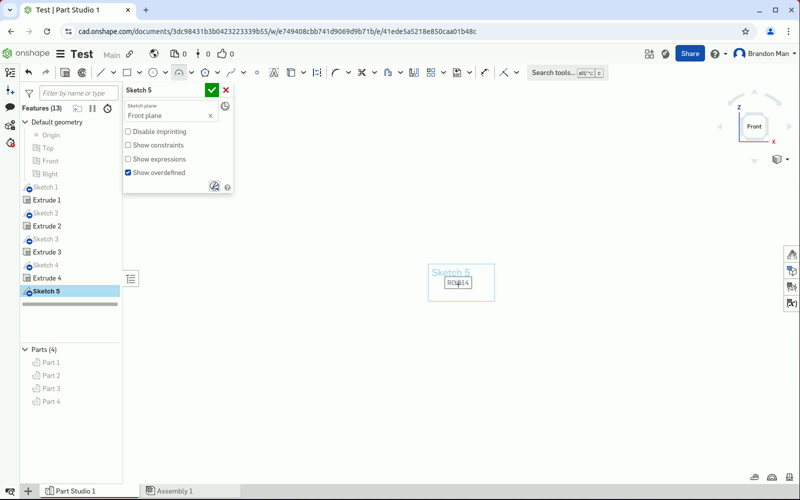
key(esc)
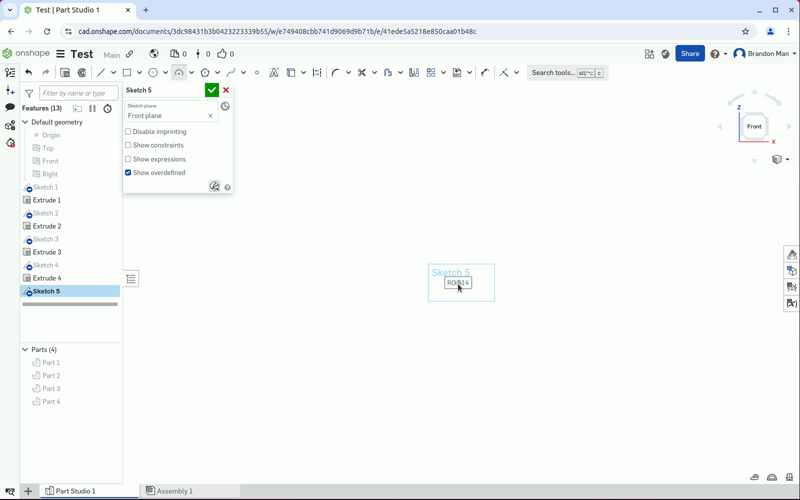
key(l)
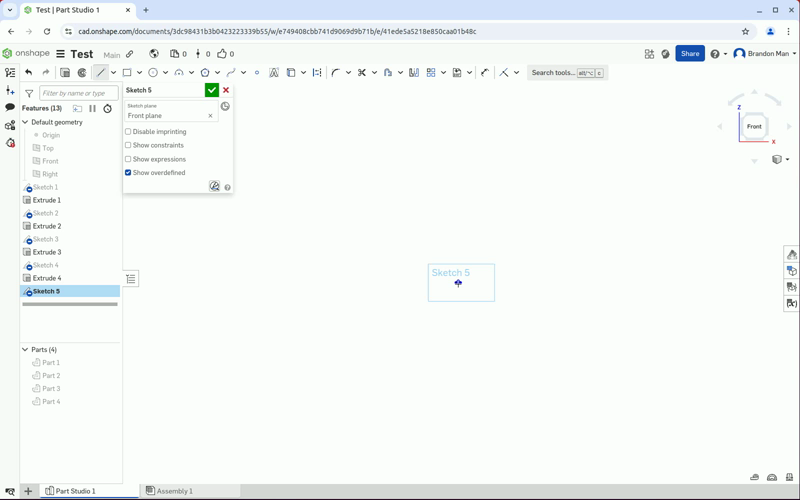
mouse_move(460, 282)
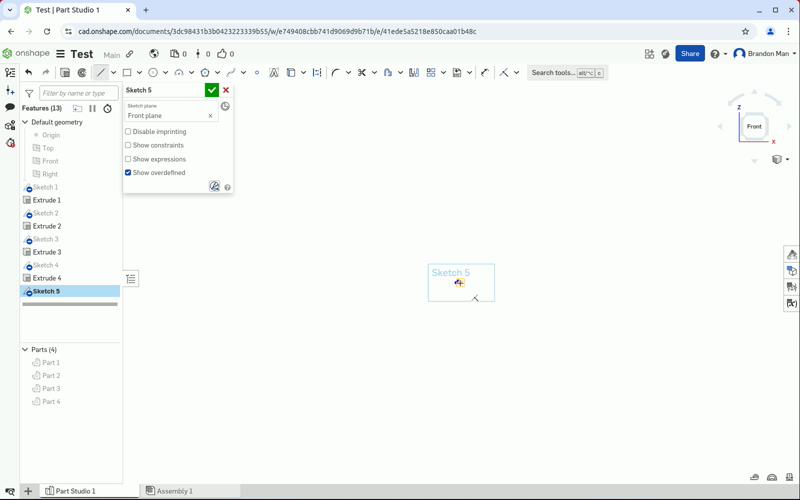
scroll(6)
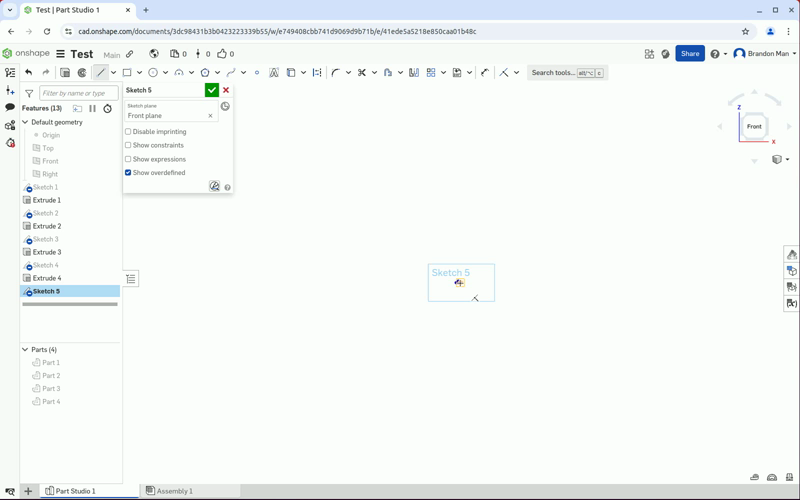
scroll(6)
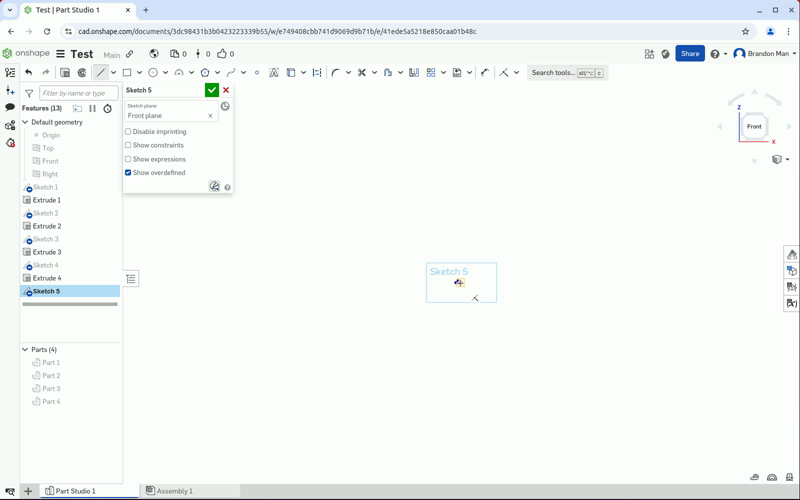
scroll(6)
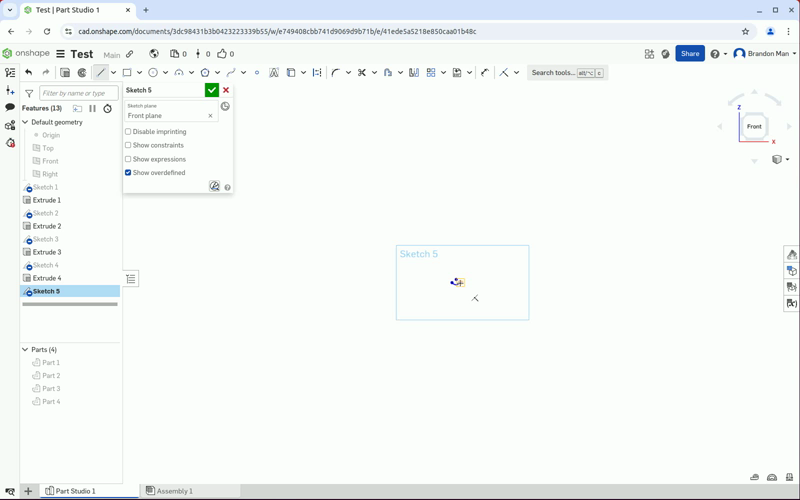
scroll(6)
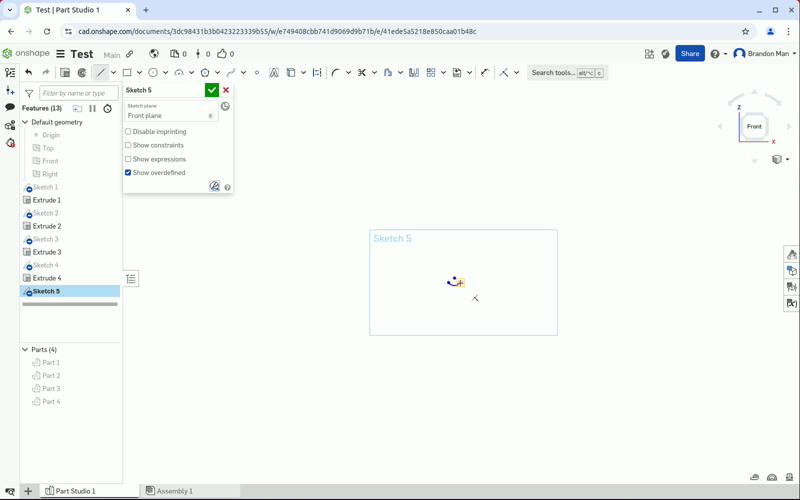
scroll(6)
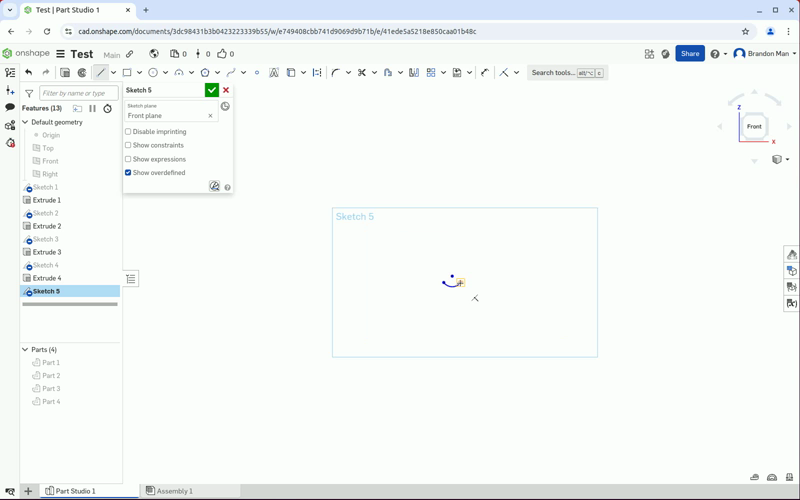
scroll(6)
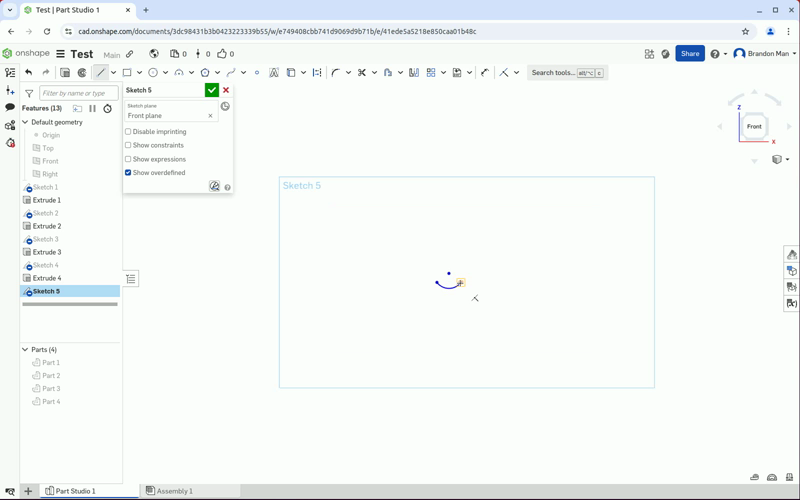
scroll(6)
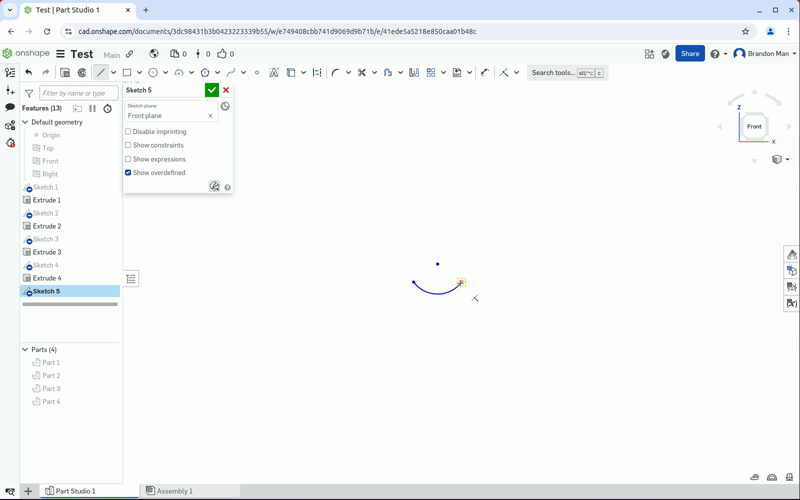
click(460, 282)
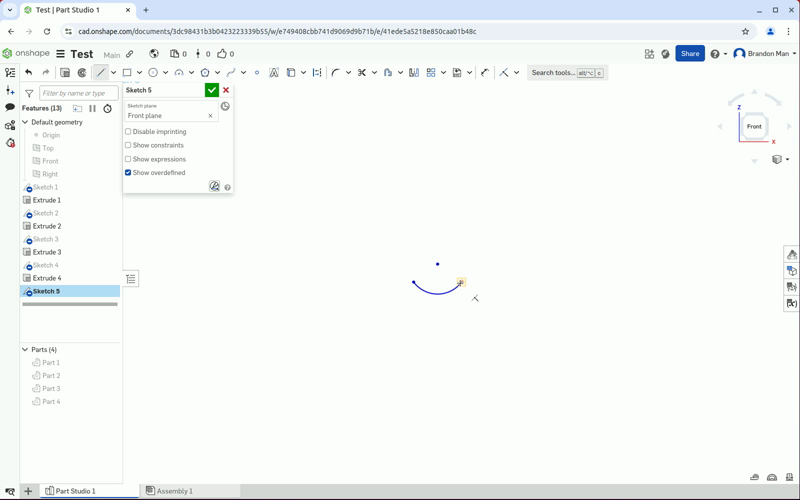
scroll(-6)
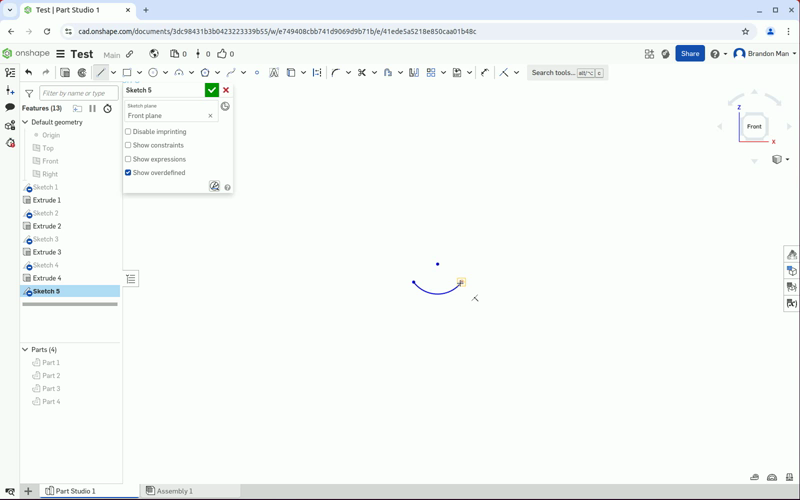
scroll(-6)
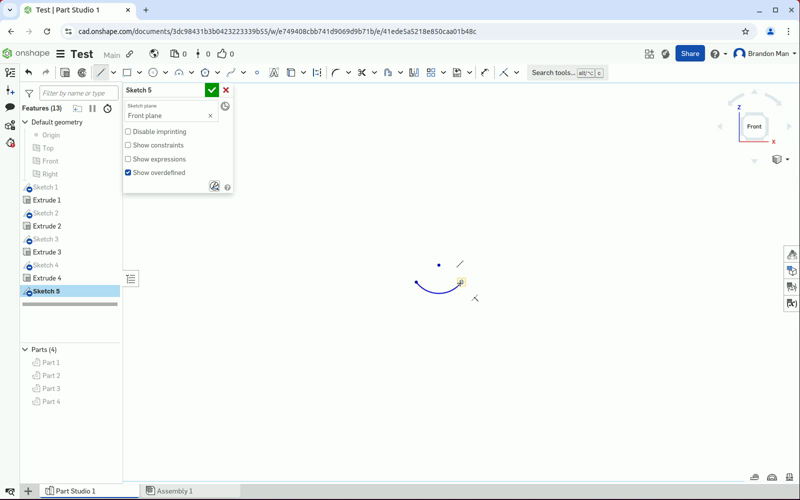
scroll(-6)
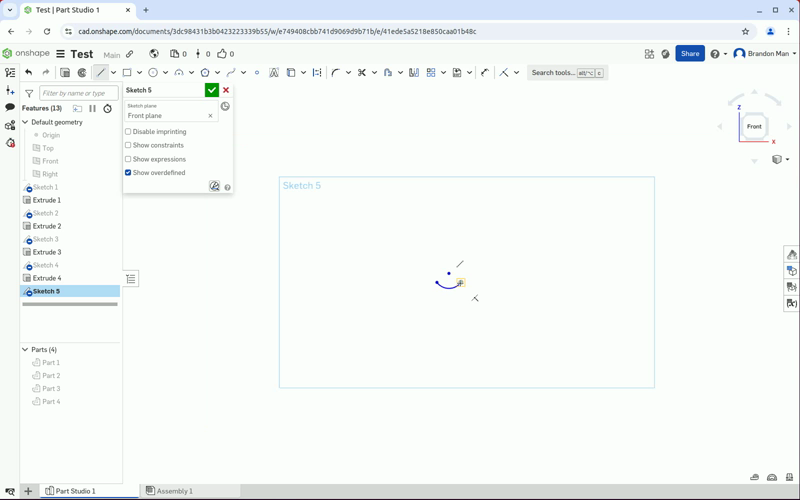
scroll(-6)
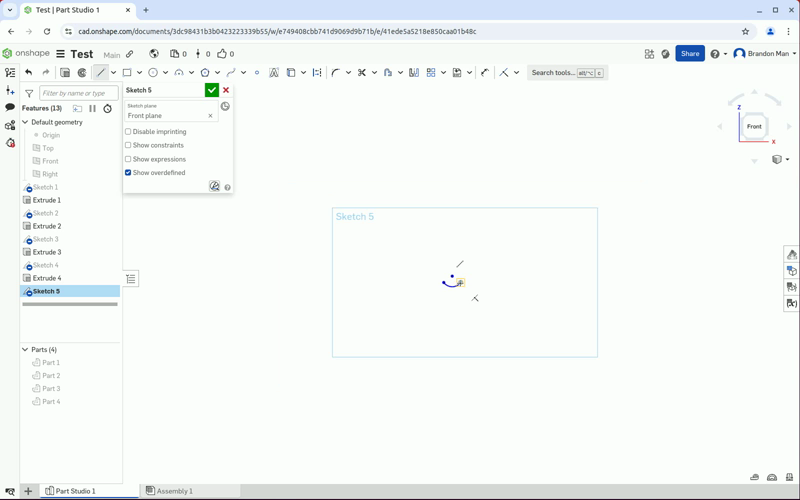
scroll(-6)
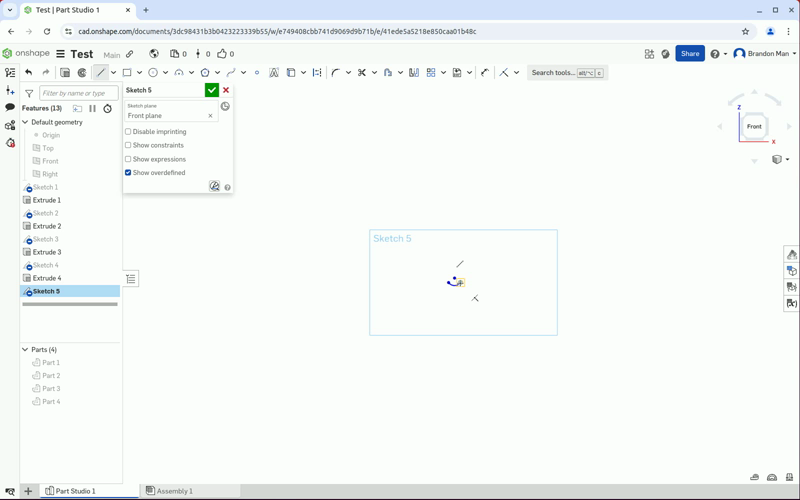
scroll(-6)
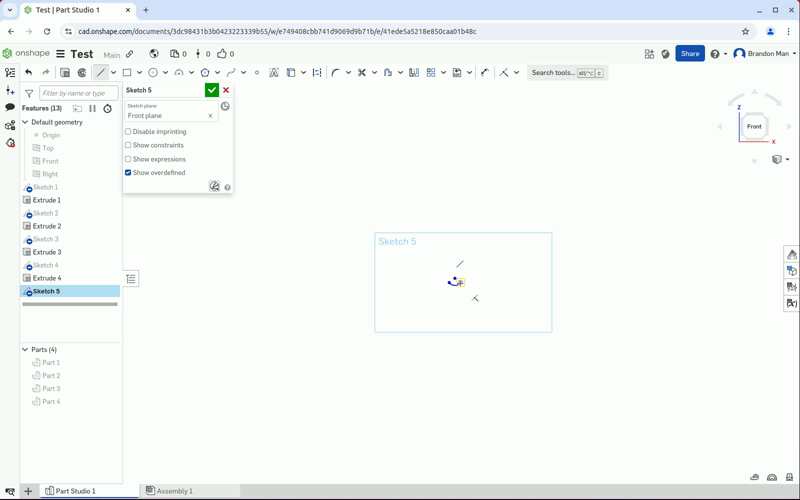
scroll(-6)
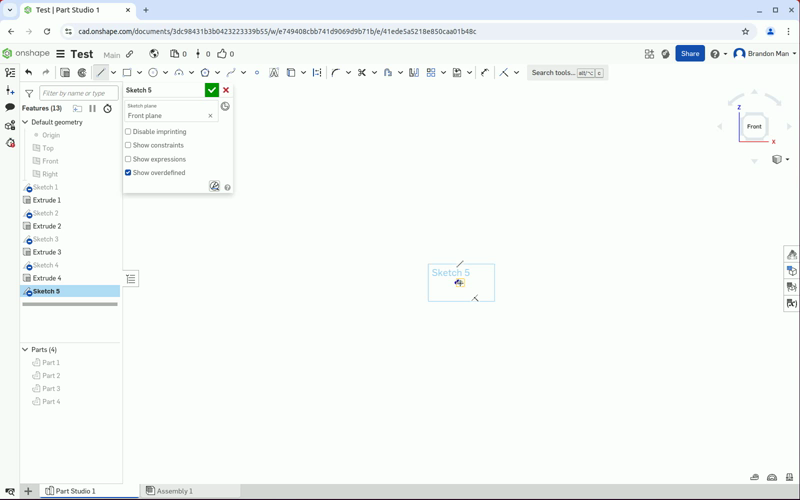
key_down(shift)
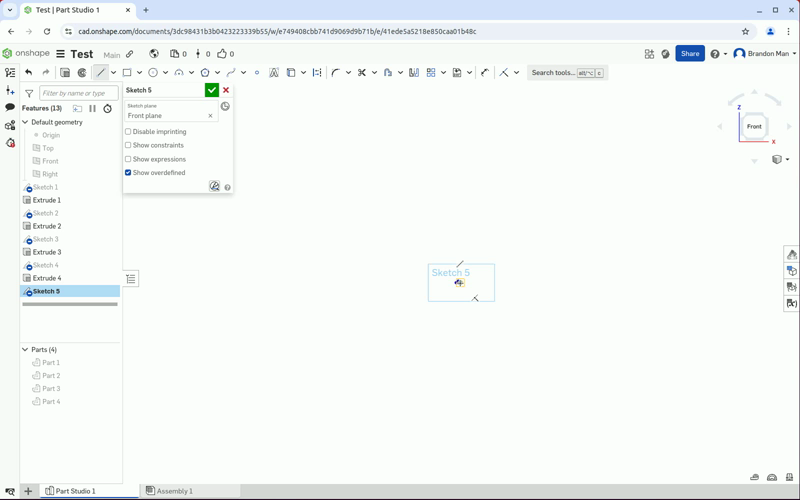
mouse_move(490, 282)
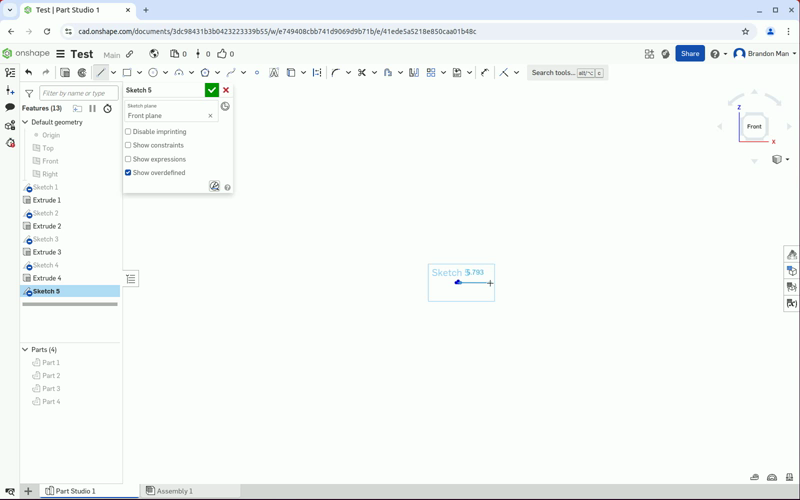
mouse_move(460, 226)
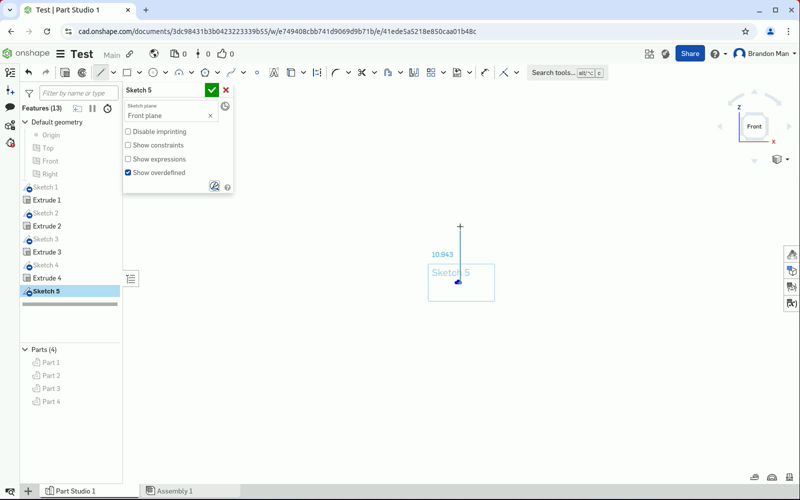
scroll(6)
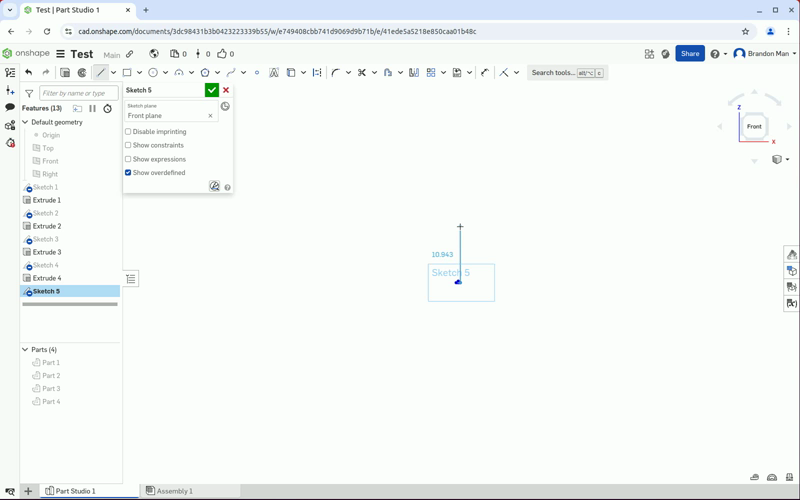
scroll(6)
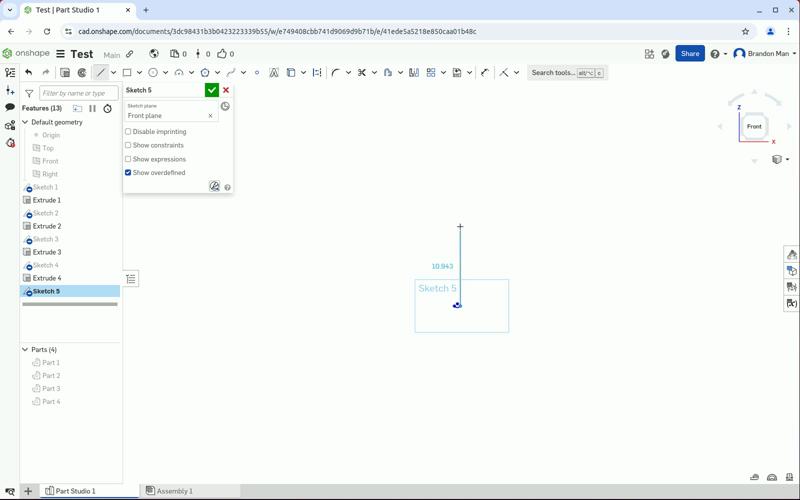
scroll(6)
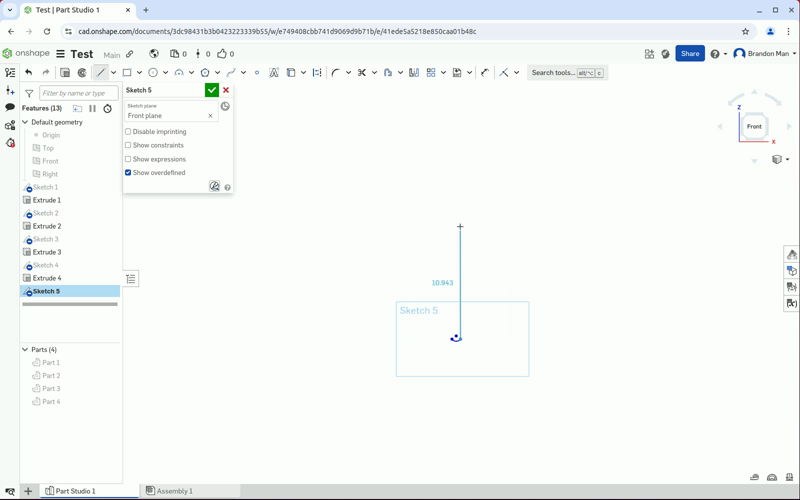
scroll(6)
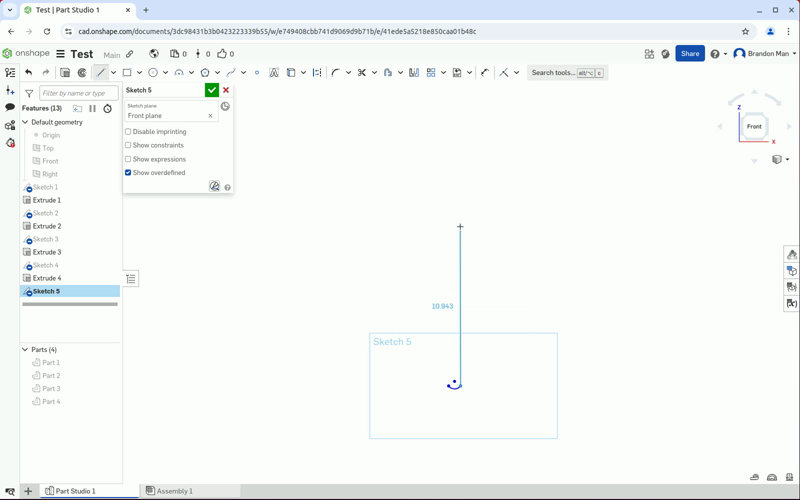
scroll(6)
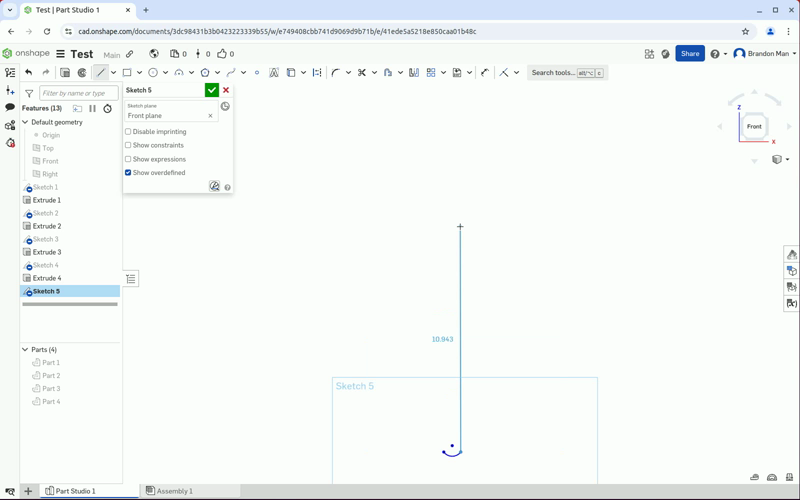
scroll(6)
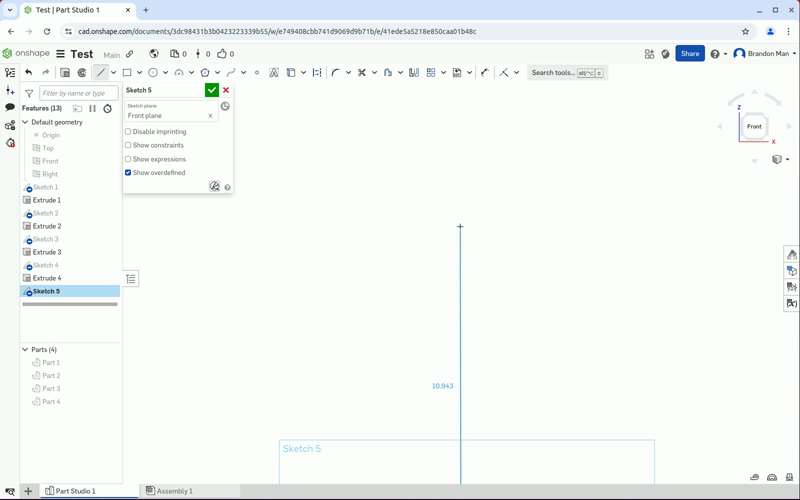
scroll(6)
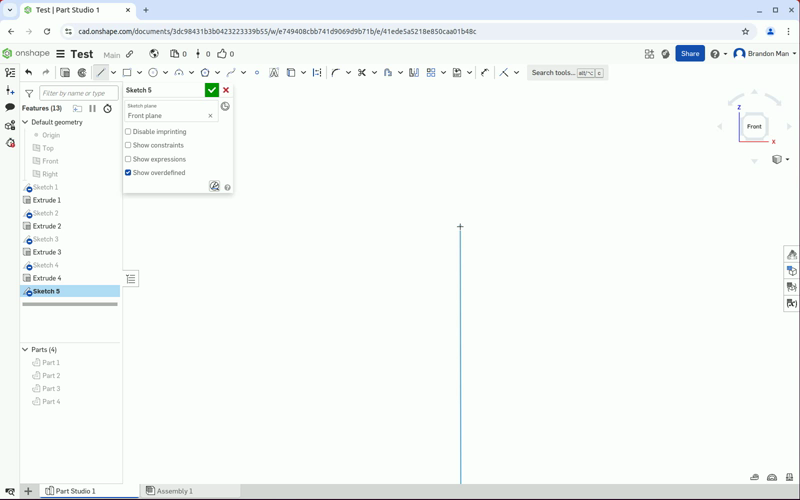
click(460, 226)
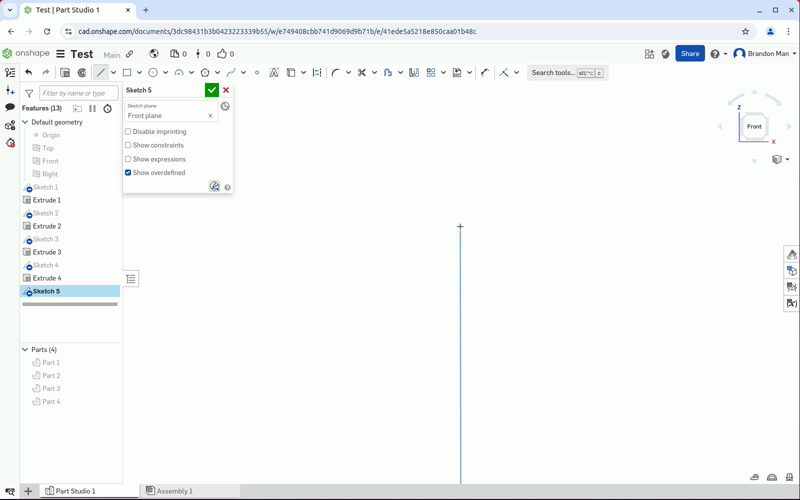
scroll(-6)
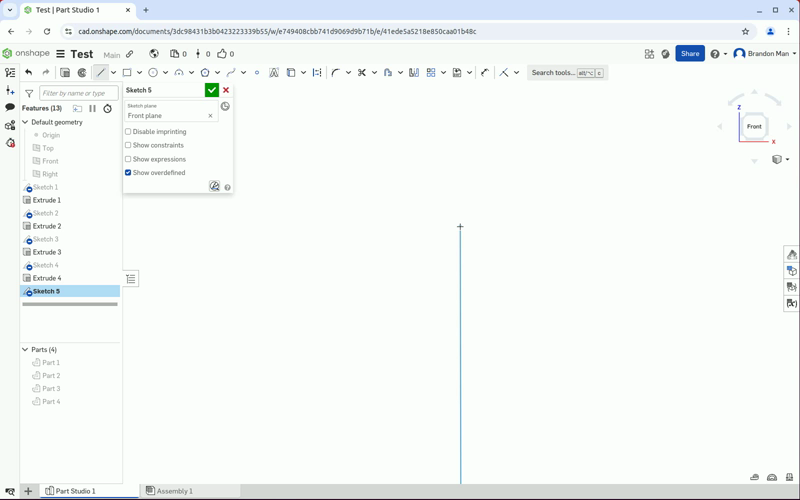
scroll(-6)
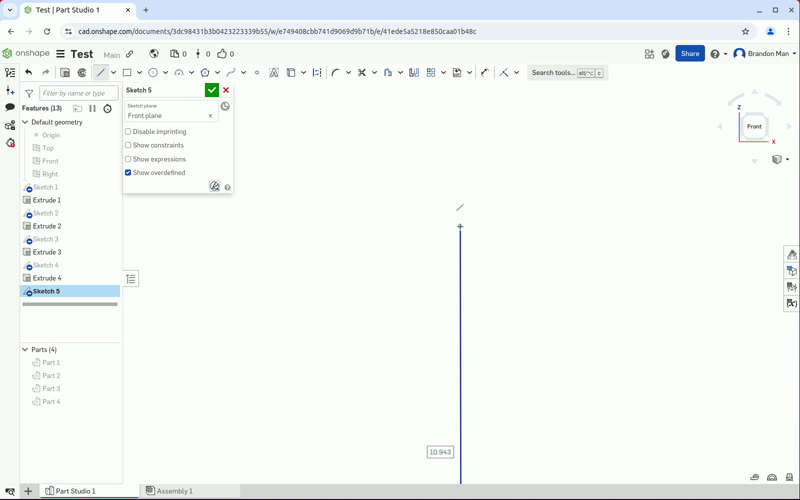
scroll(-6)
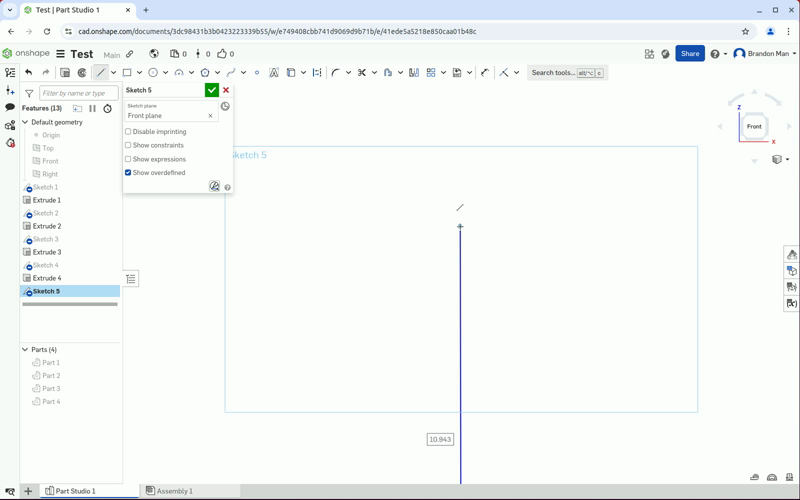
scroll(-6)
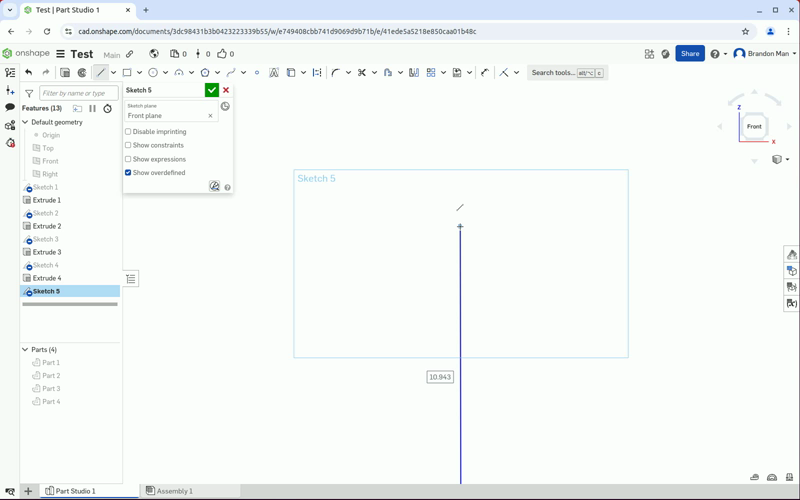
scroll(-6)
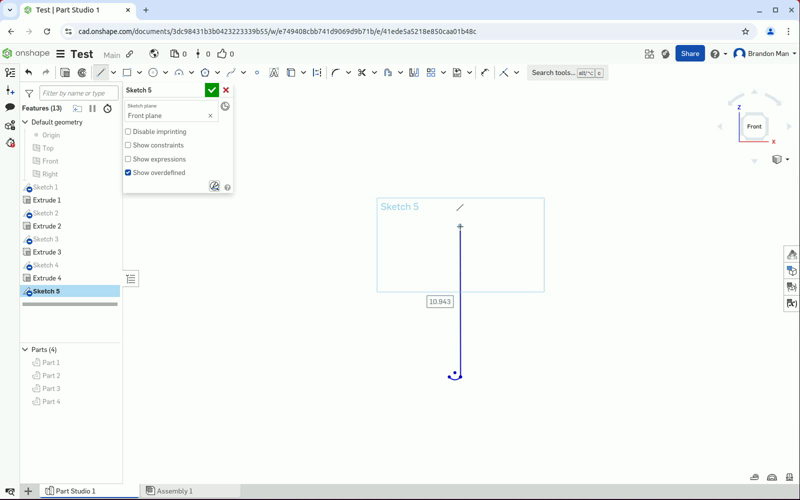
scroll(-6)
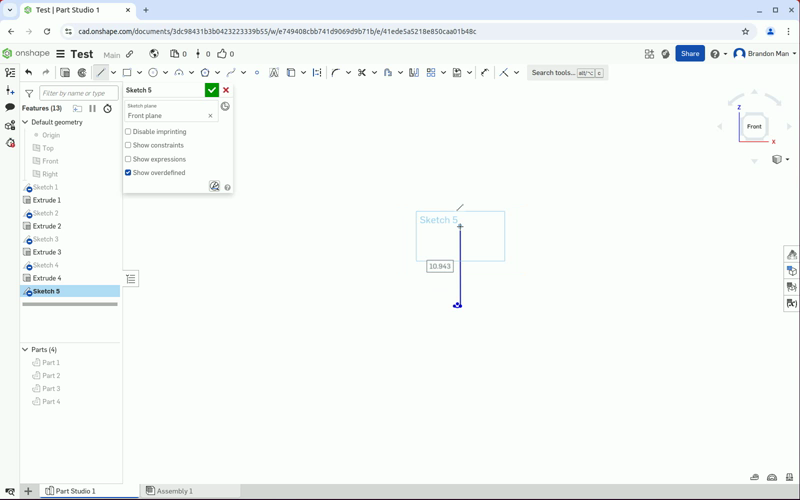
scroll(-6)
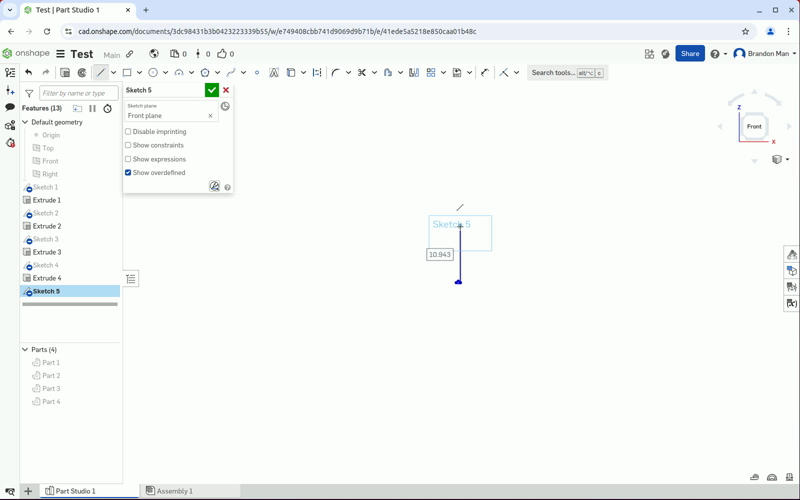
key_up(shift)
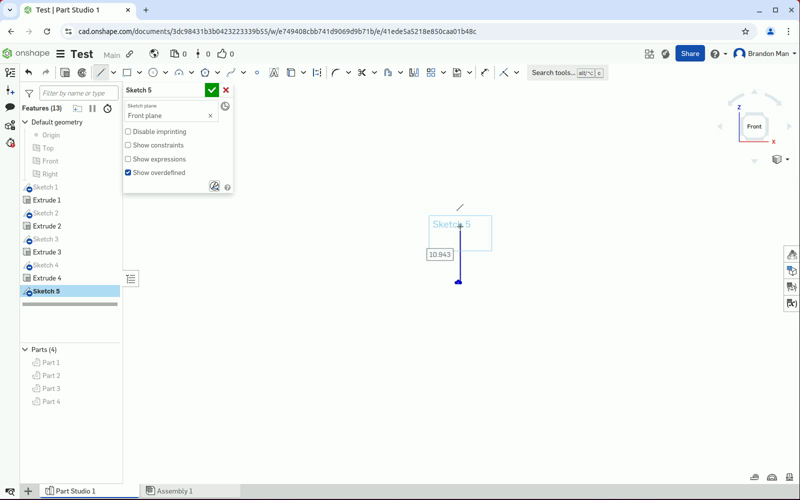
key_down(shift)
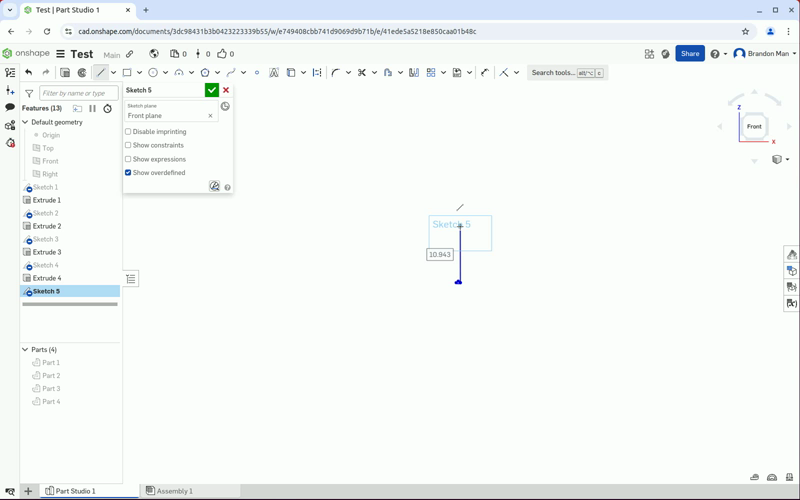
mouse_move(490, 226)
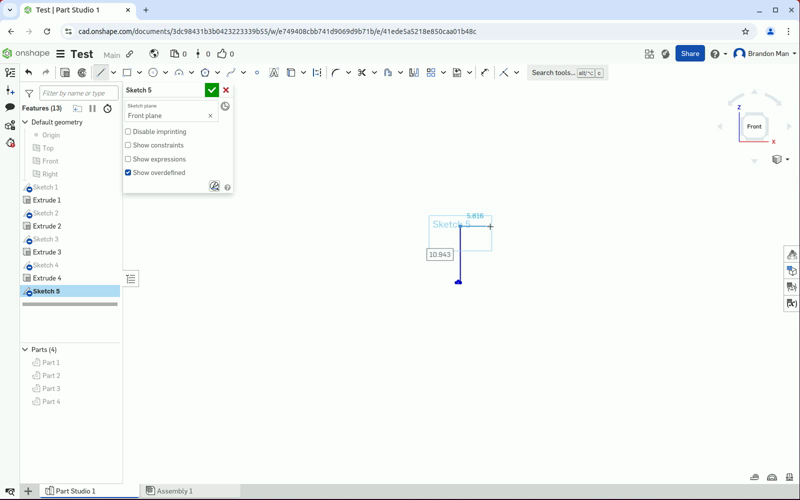
mouse_move(456, 226)
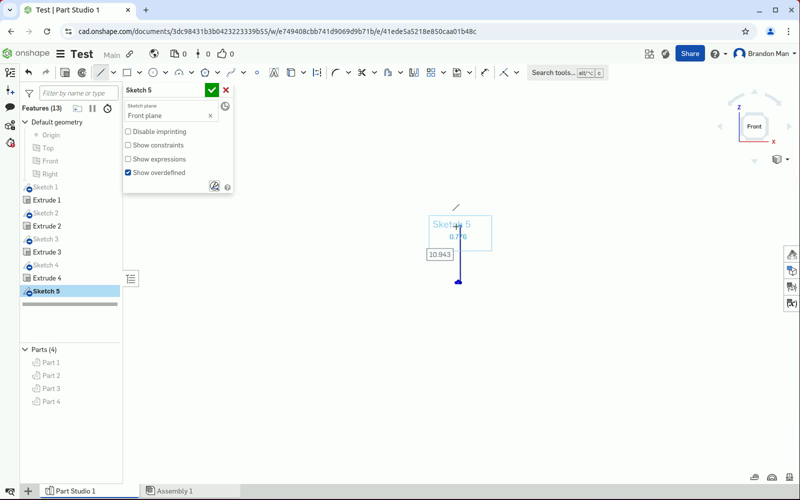
scroll(6)
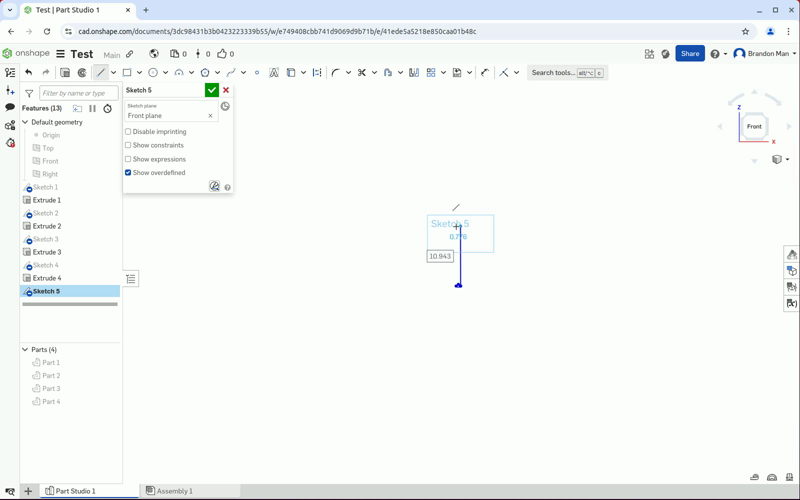
scroll(6)
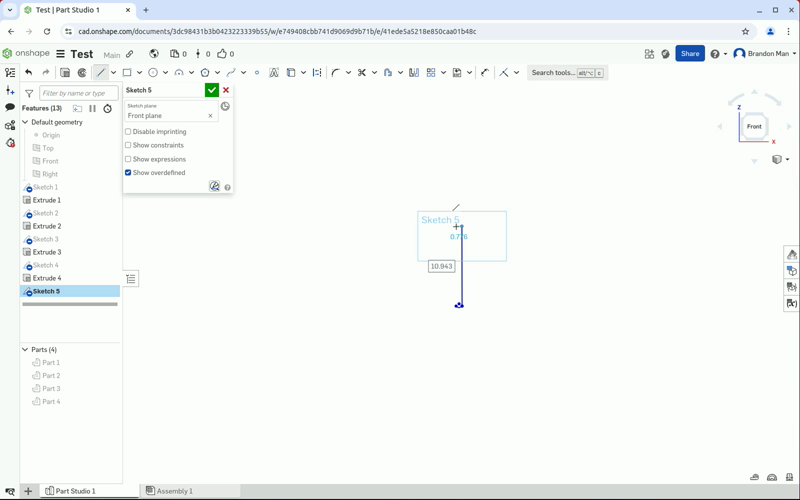
scroll(6)
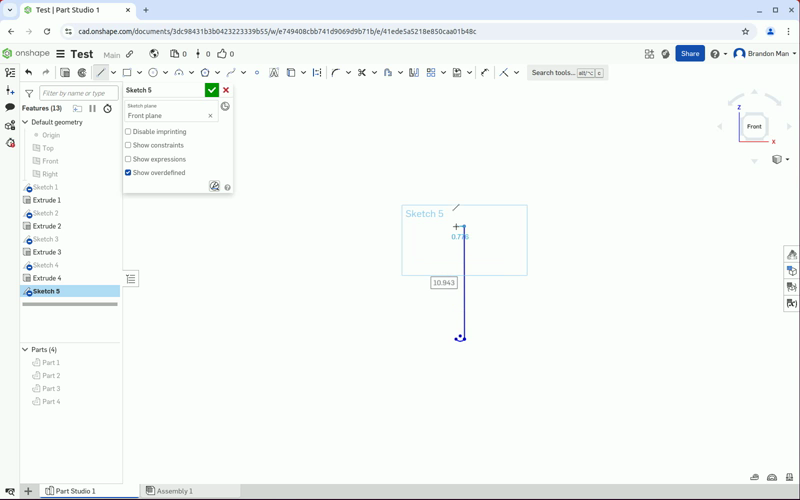
scroll(6)
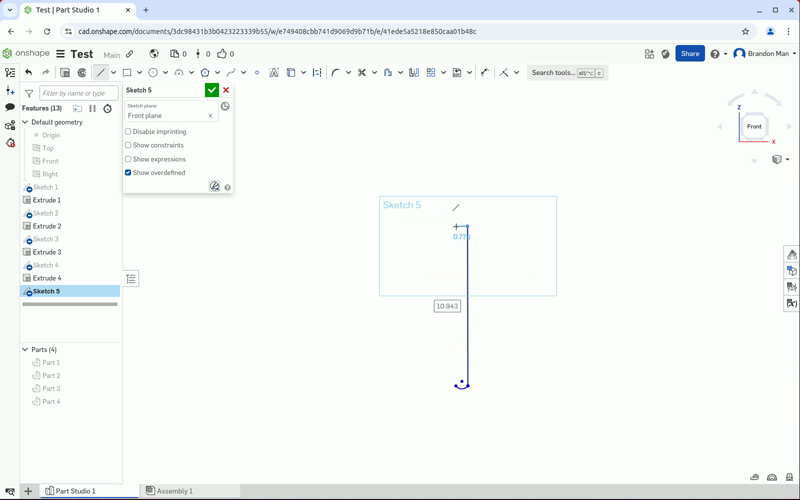
scroll(6)
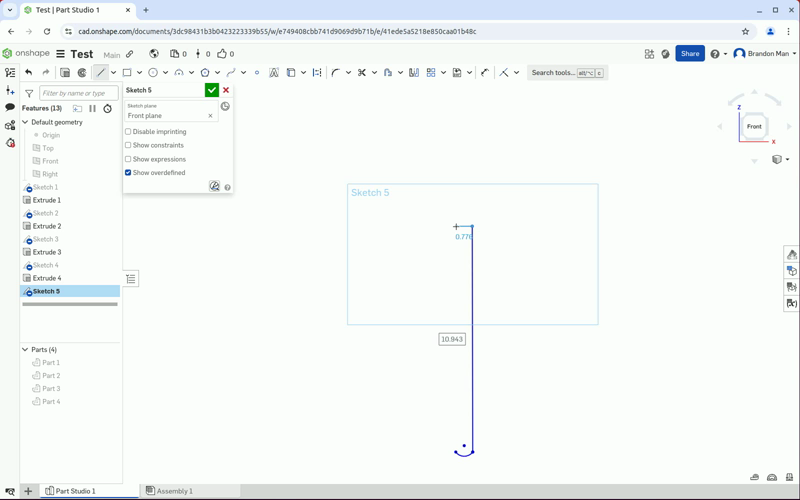
scroll(6)
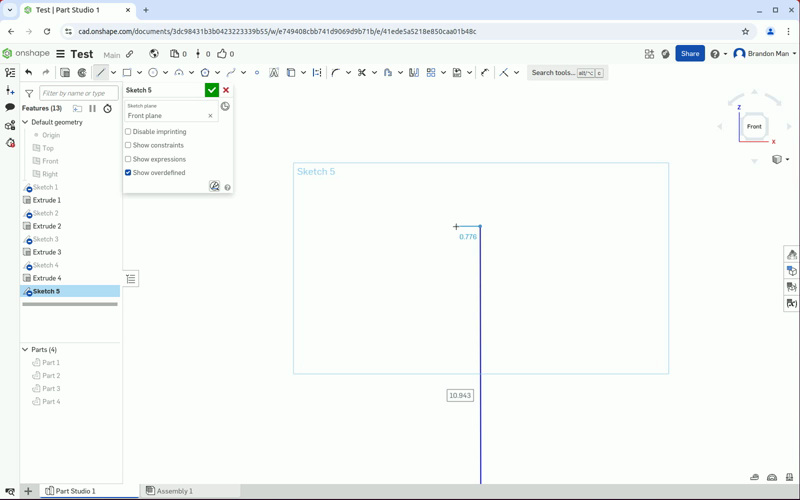
scroll(6)
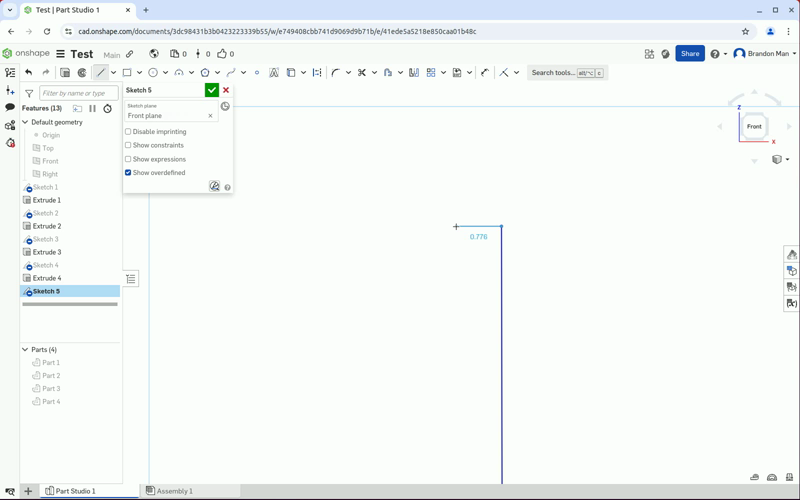
click(456, 226)
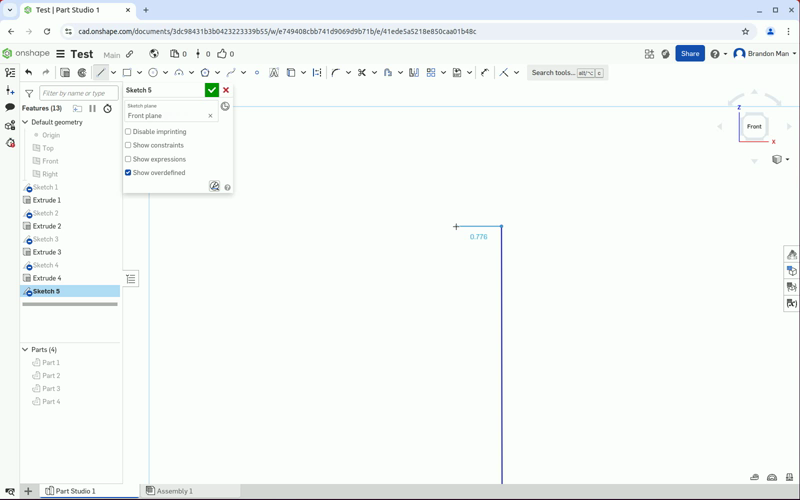
scroll(-6)
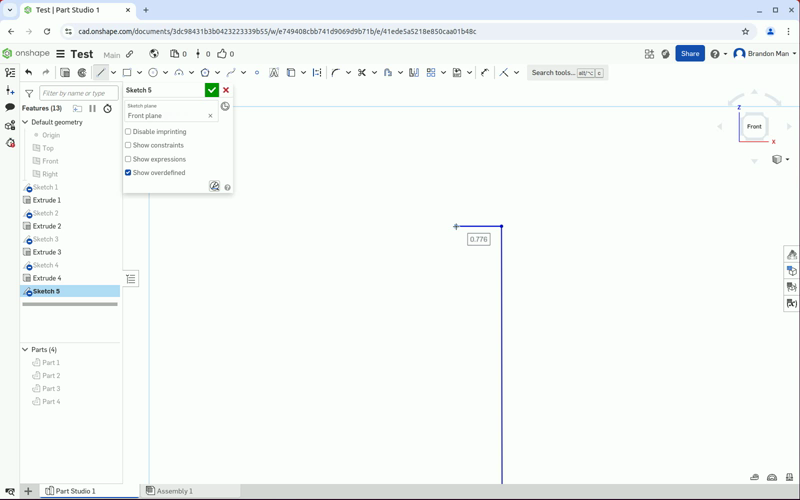
scroll(-6)
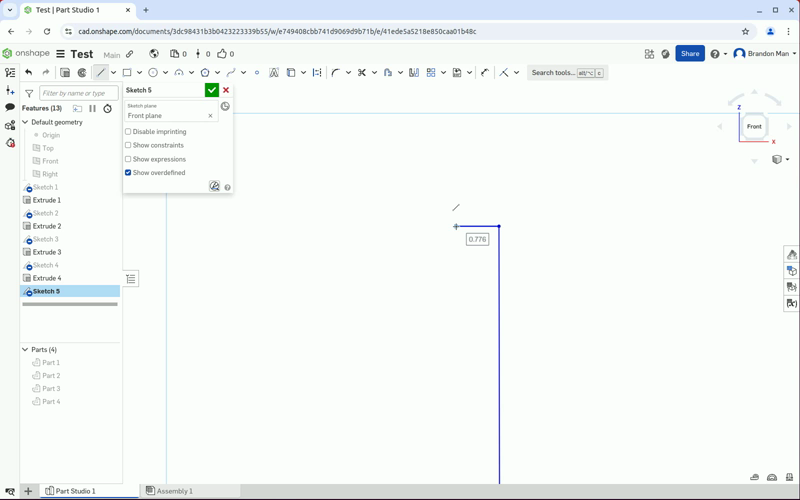
scroll(-6)
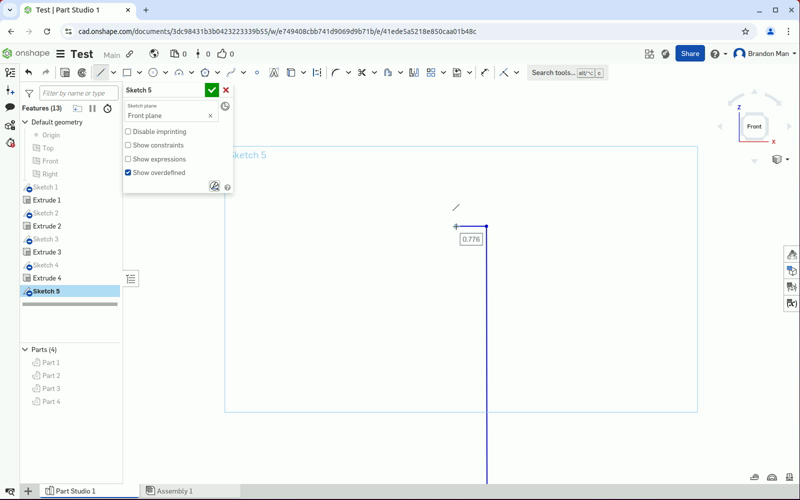
scroll(-6)
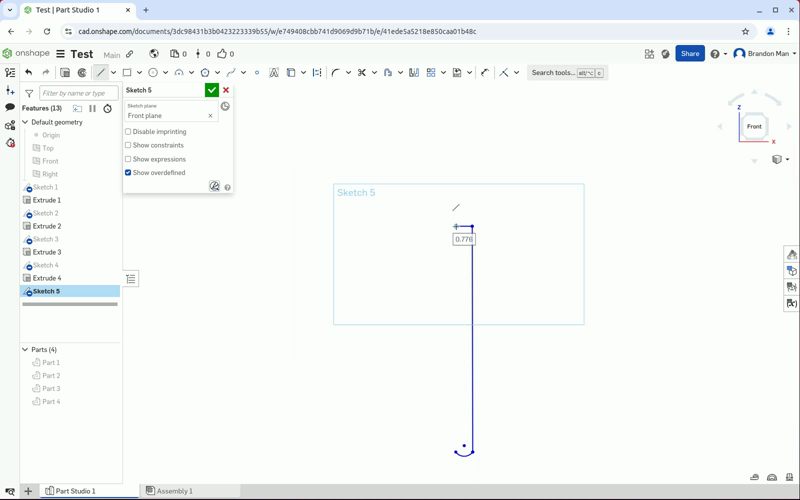
scroll(-6)
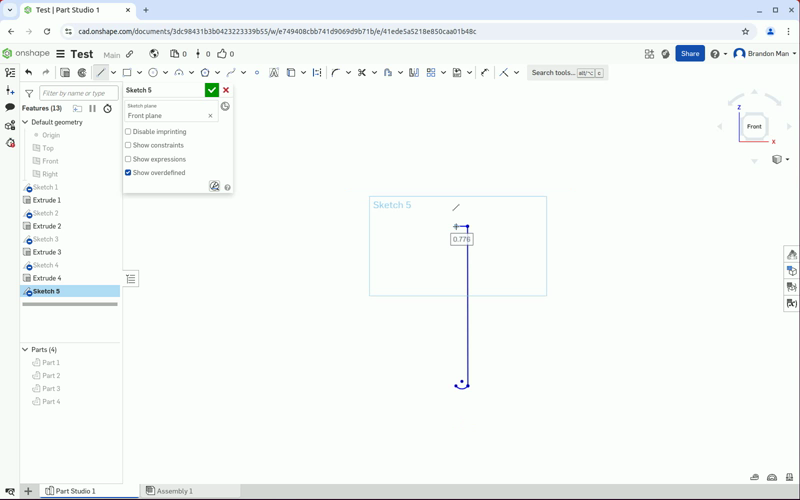
scroll(-6)
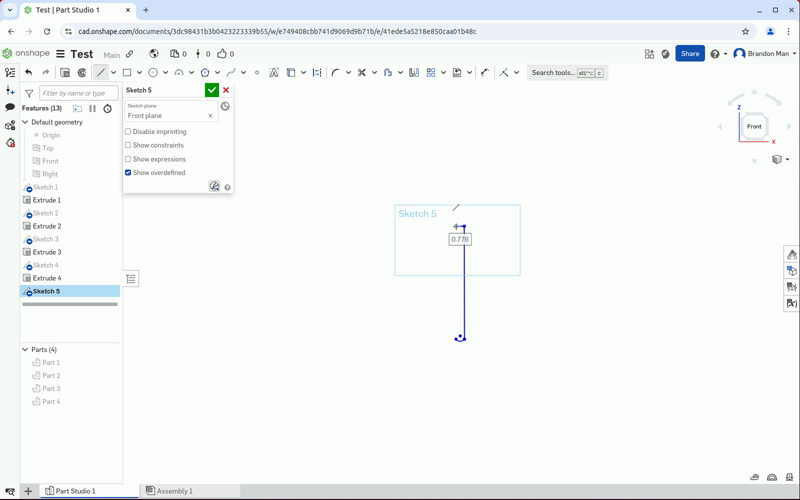
scroll(-6)
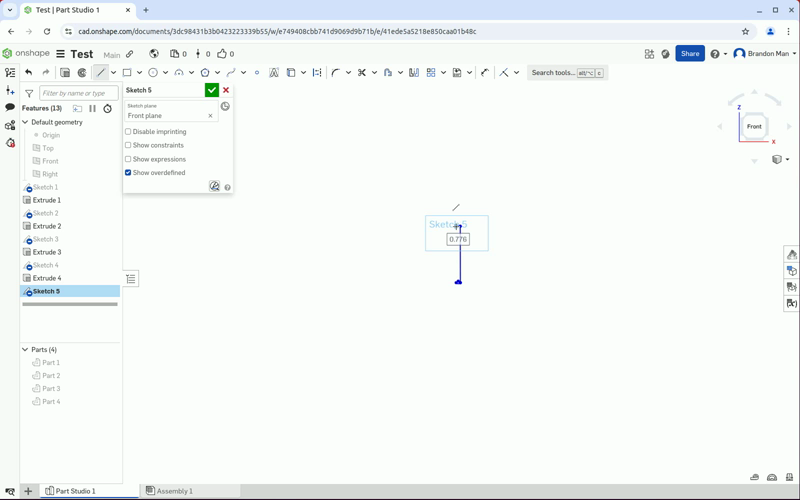
key_up(shift)
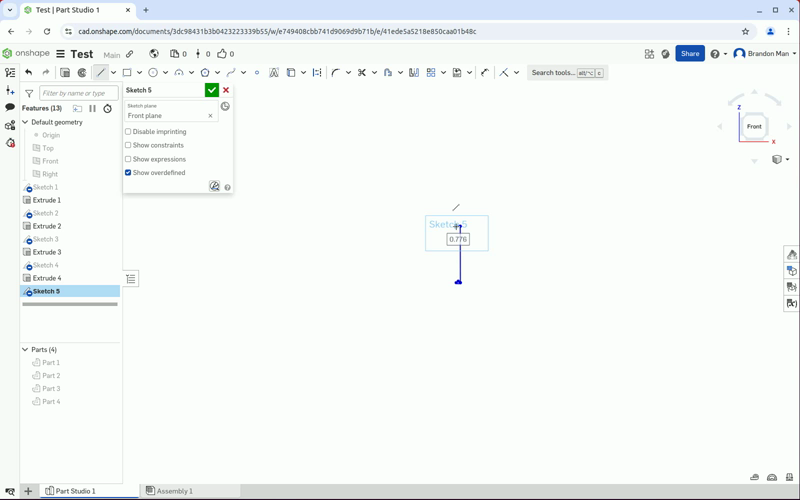
mouse_move(486, 226)
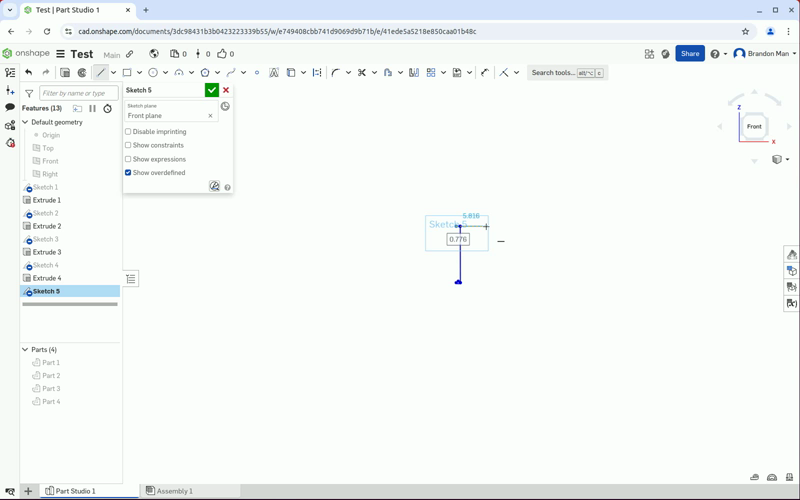
key_down(shift)
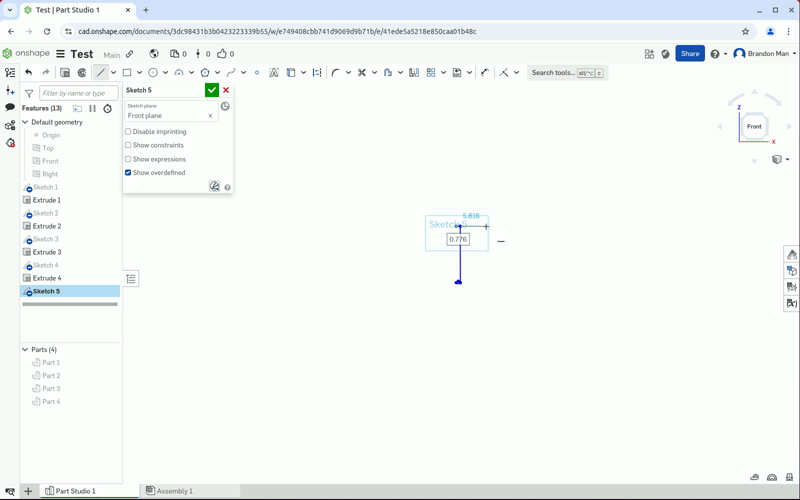
mouse_move(456, 282)
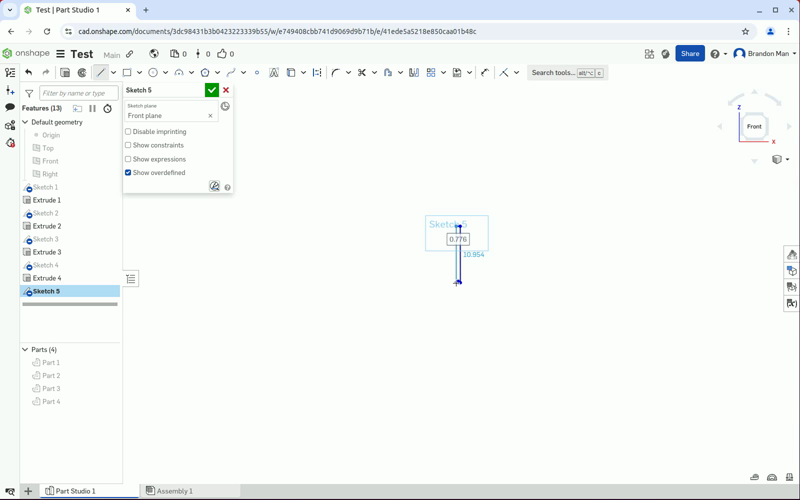
scroll(6)
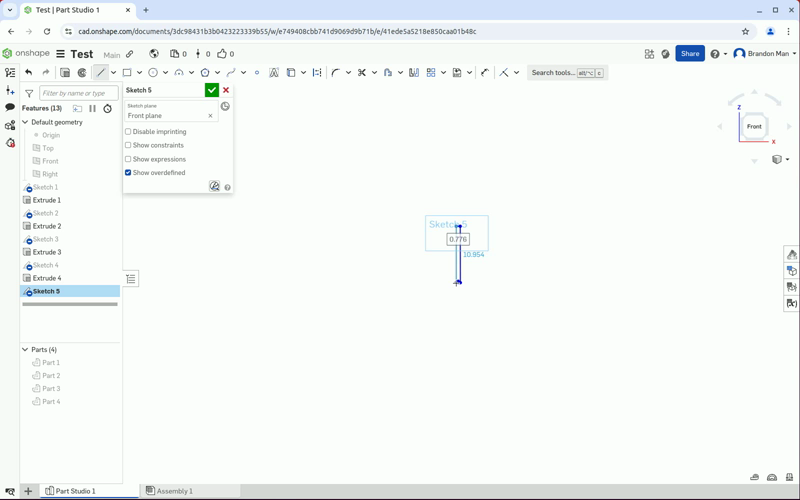
scroll(6)
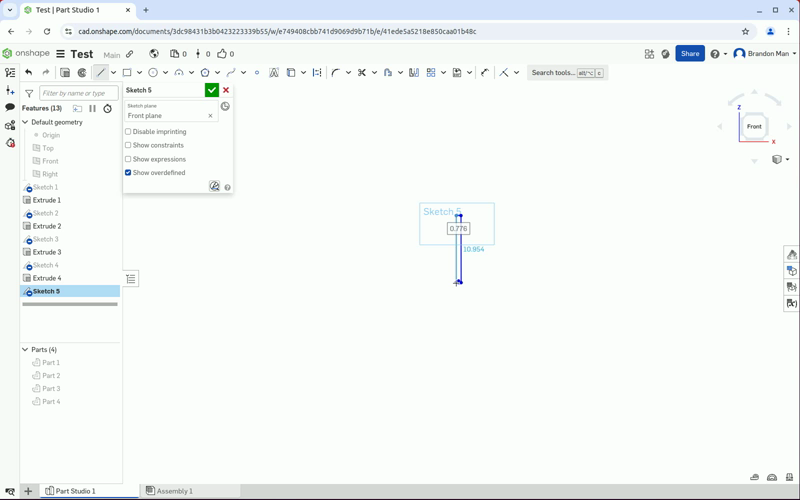
scroll(6)
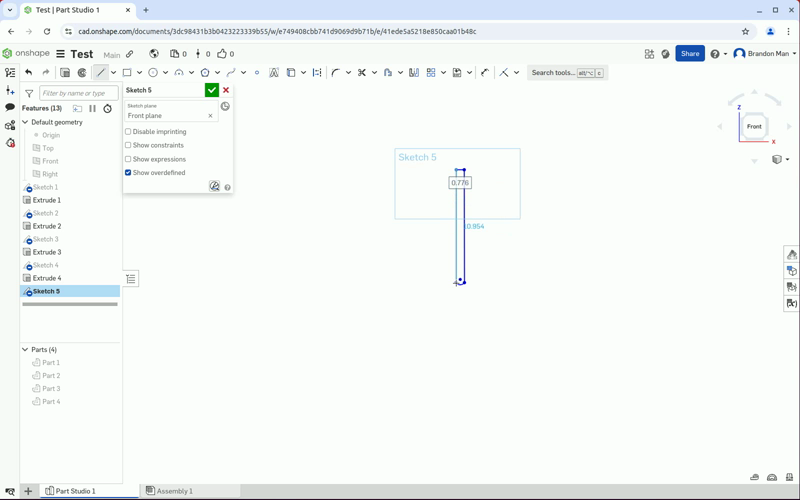
scroll(6)
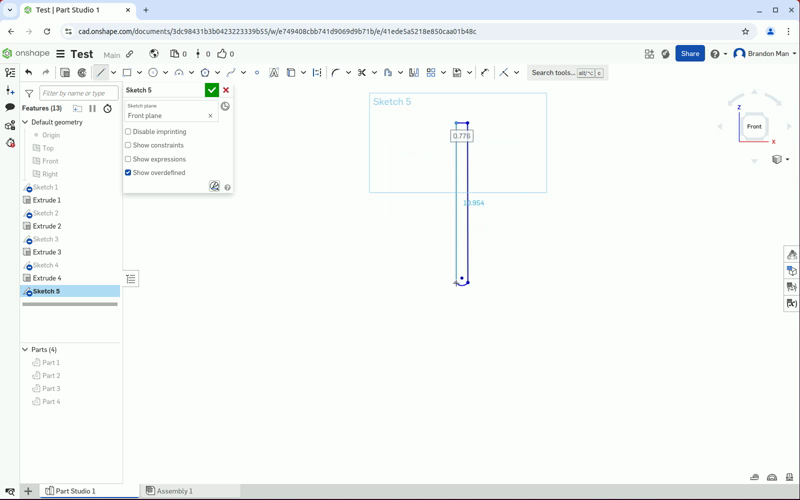
scroll(6)
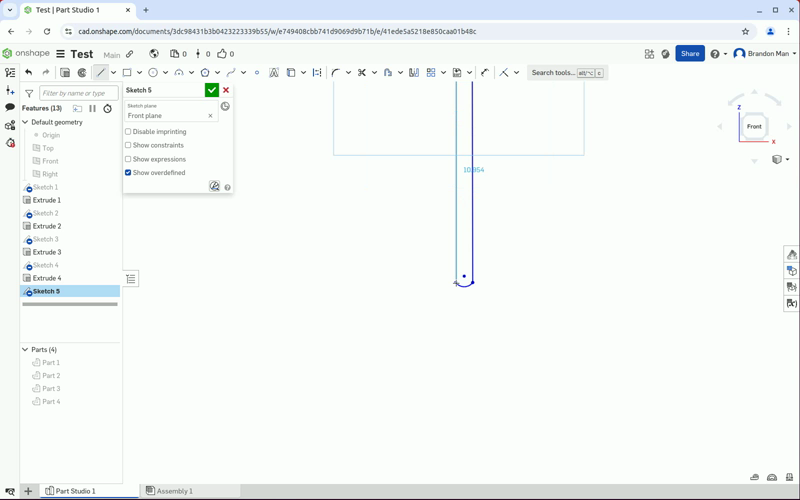
scroll(6)
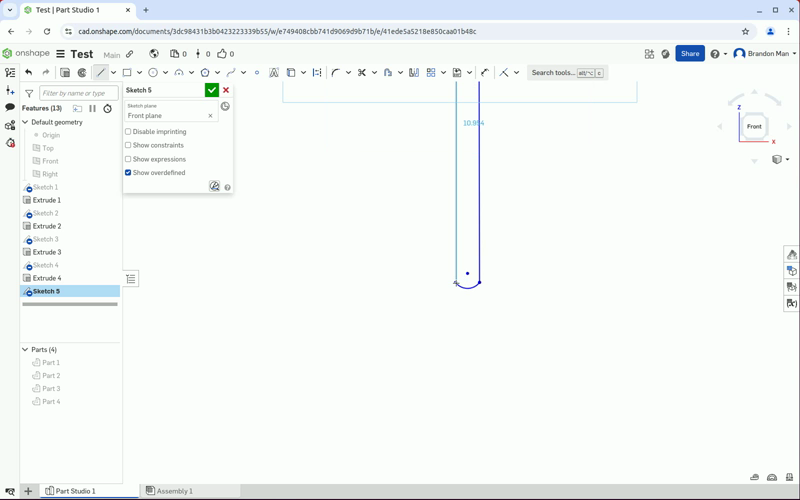
scroll(6)
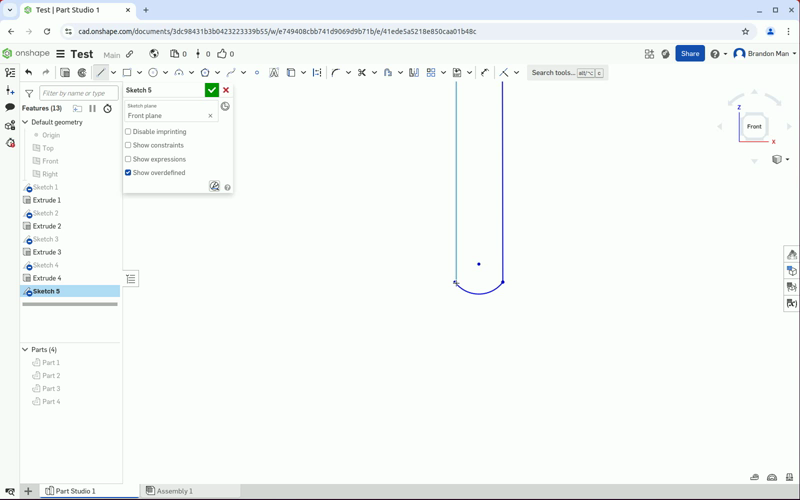
key_up(shift)
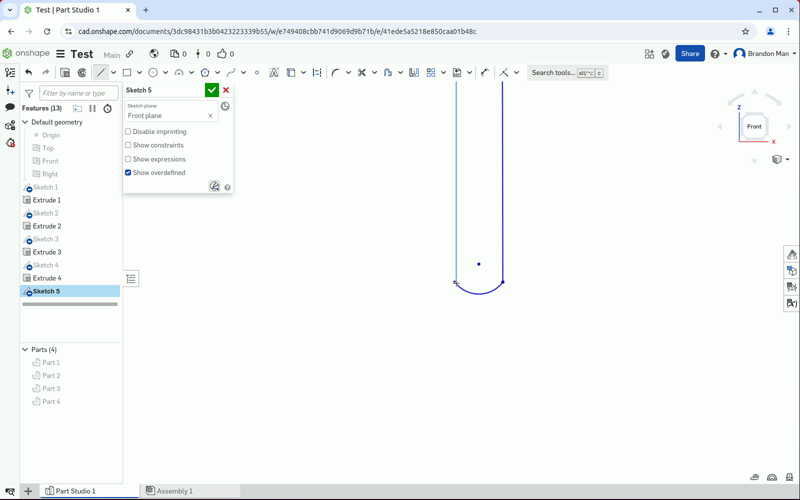
click(456, 282)
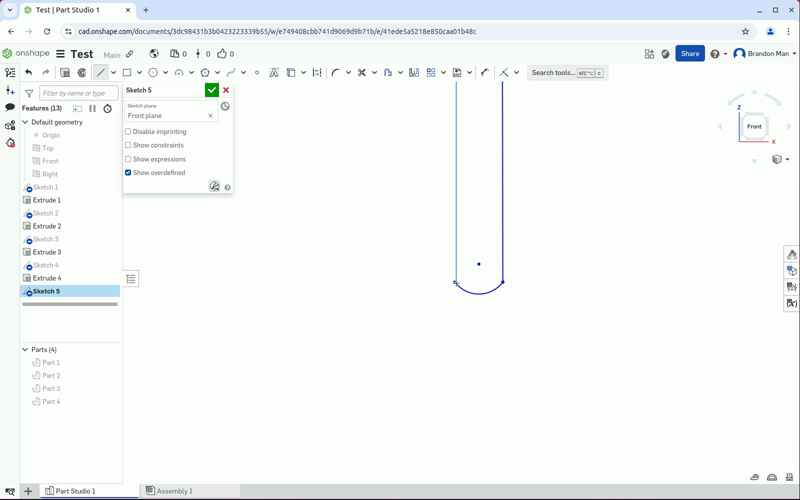
scroll(-6)
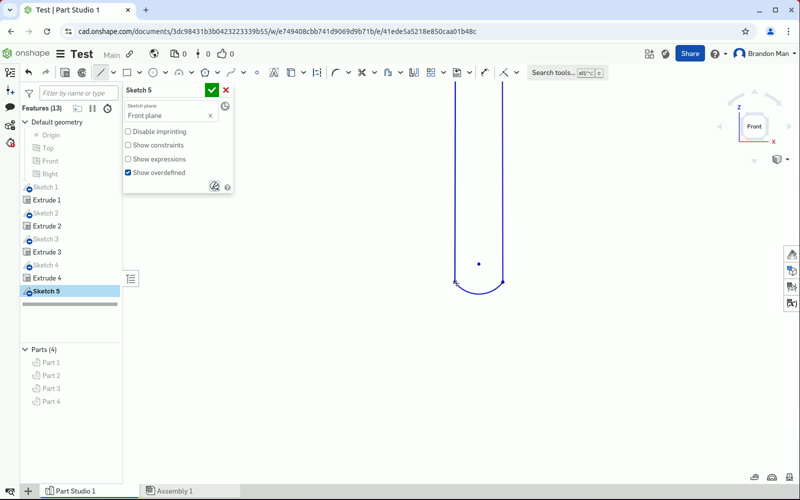
scroll(-6)
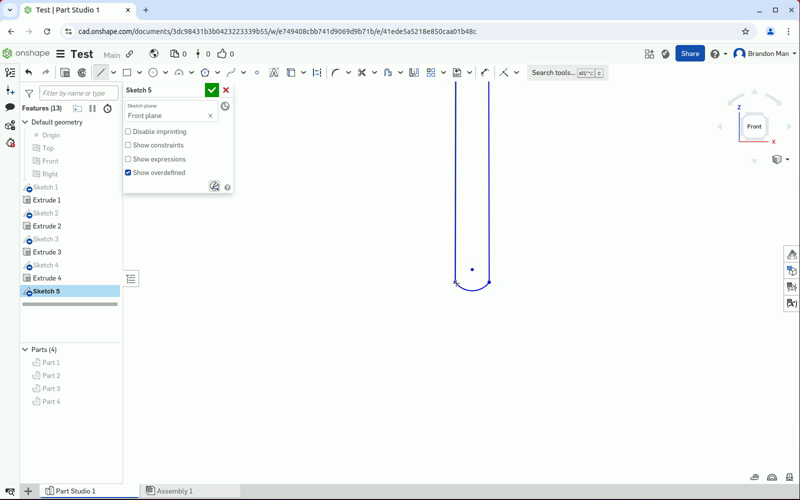
scroll(-6)
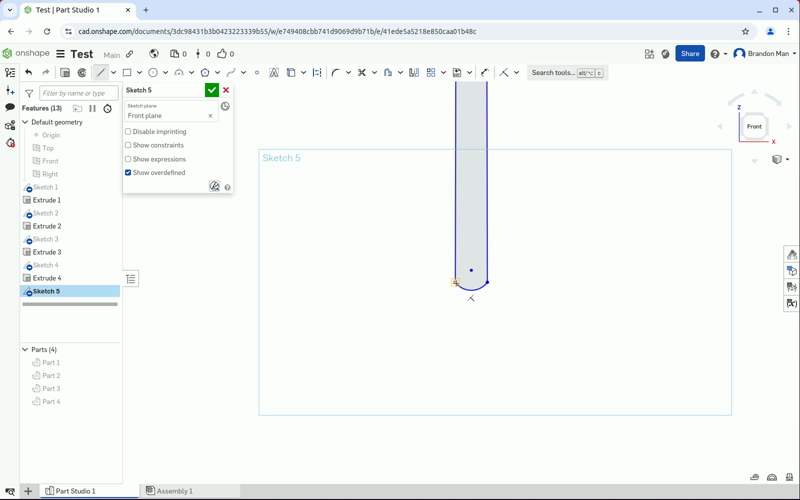
scroll(-6)
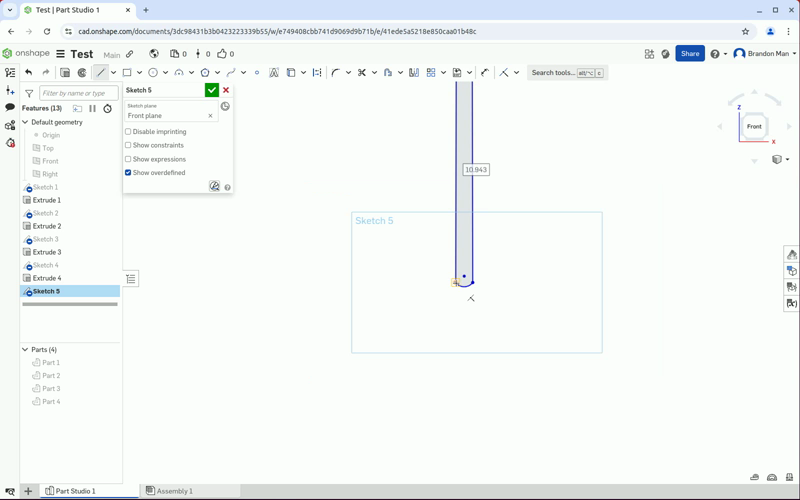
scroll(-6)
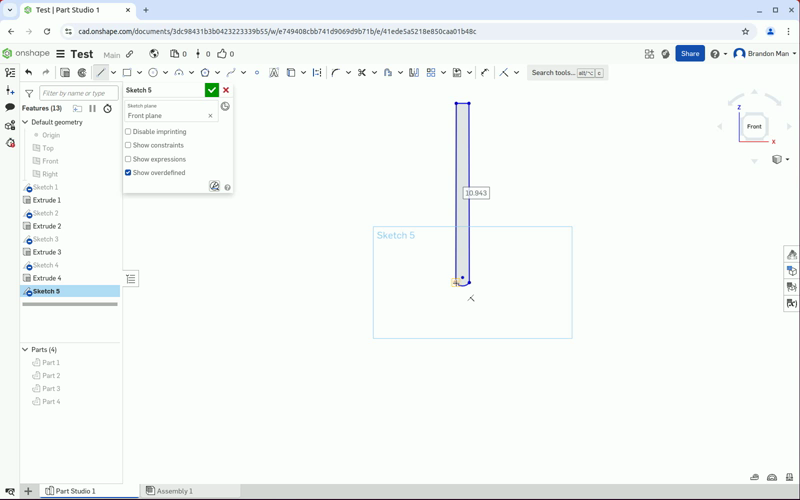
scroll(-6)
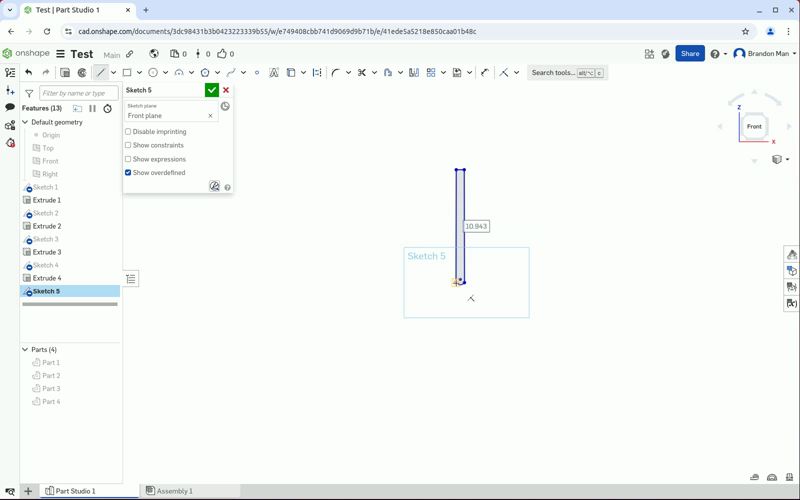
scroll(-6)
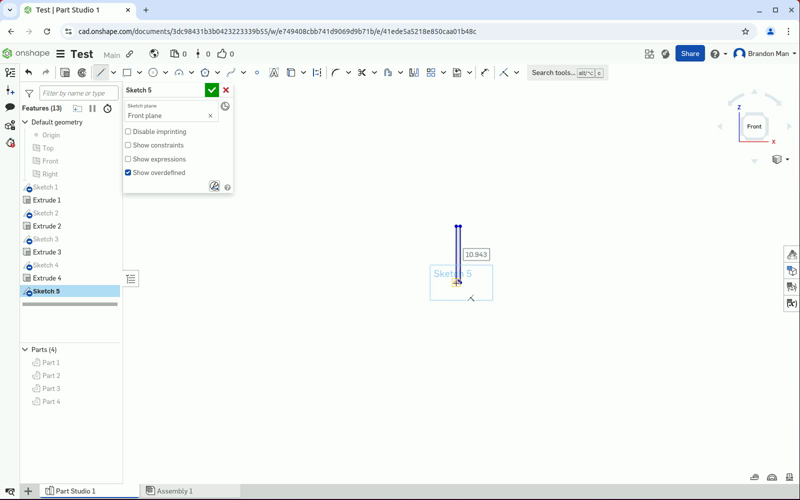
key(esc)
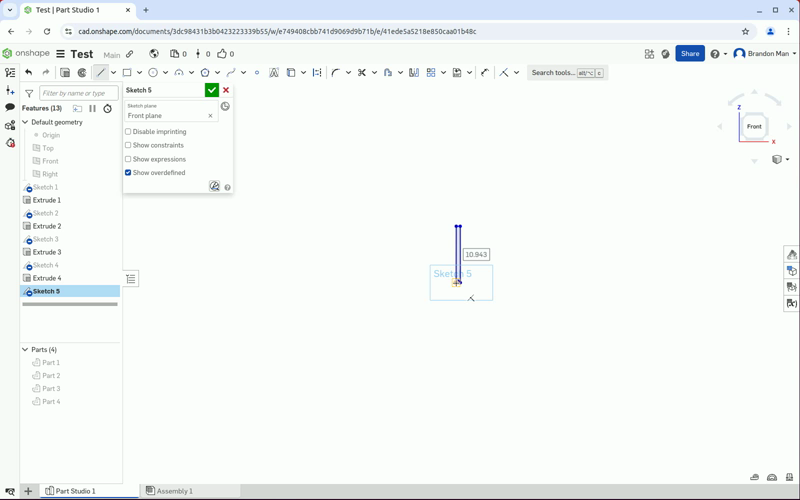
mouse_move(457, 238)
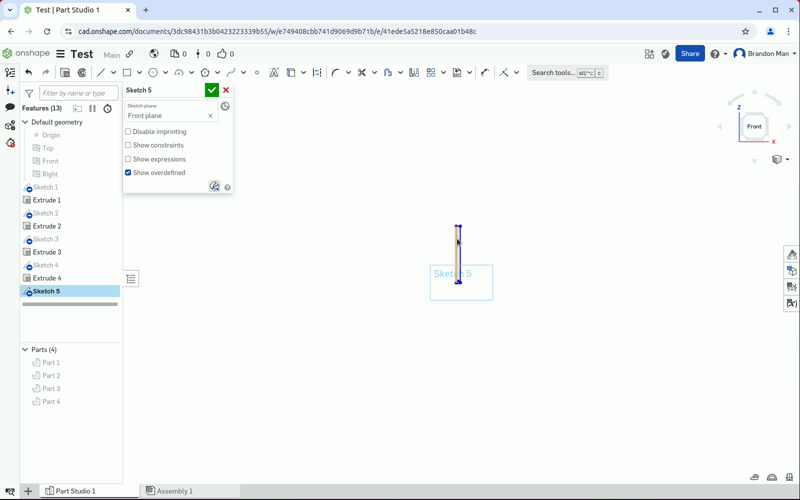
scroll(6)
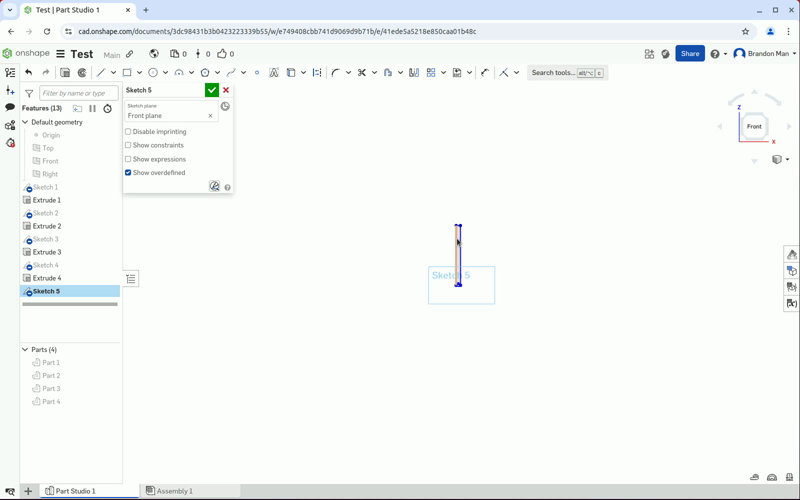
scroll(6)
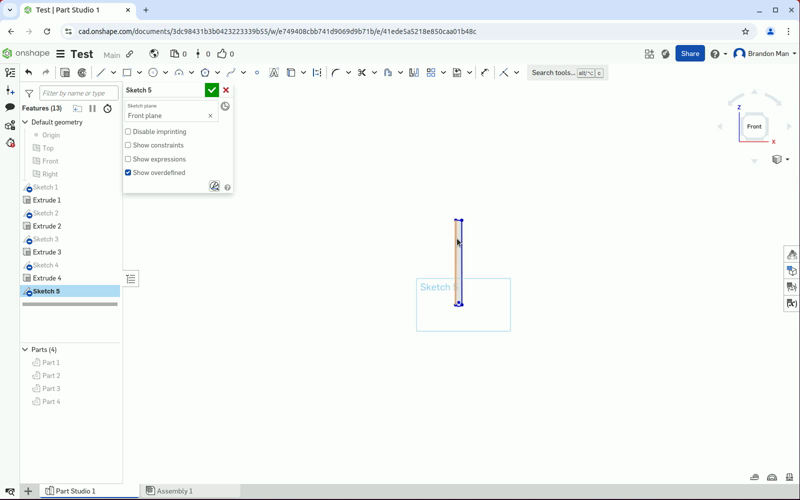
scroll(6)
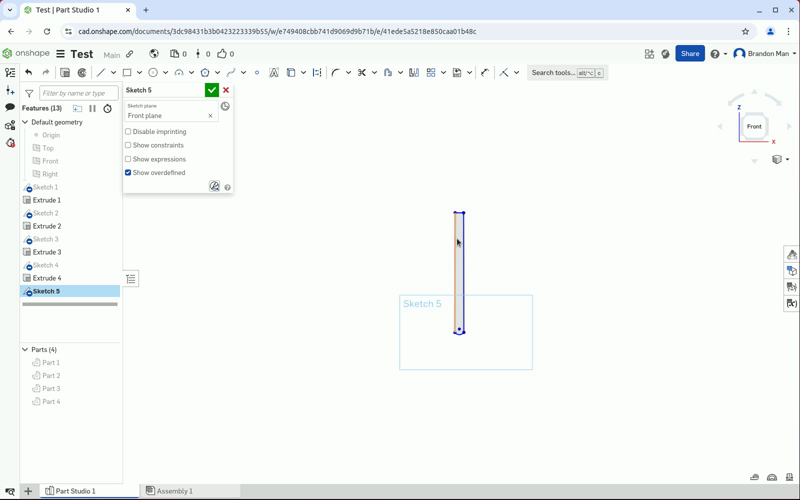
scroll(6)
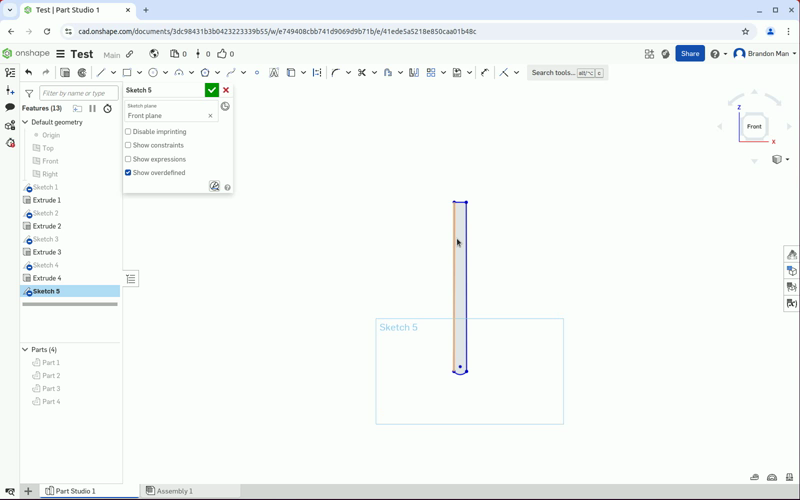
scroll(6)
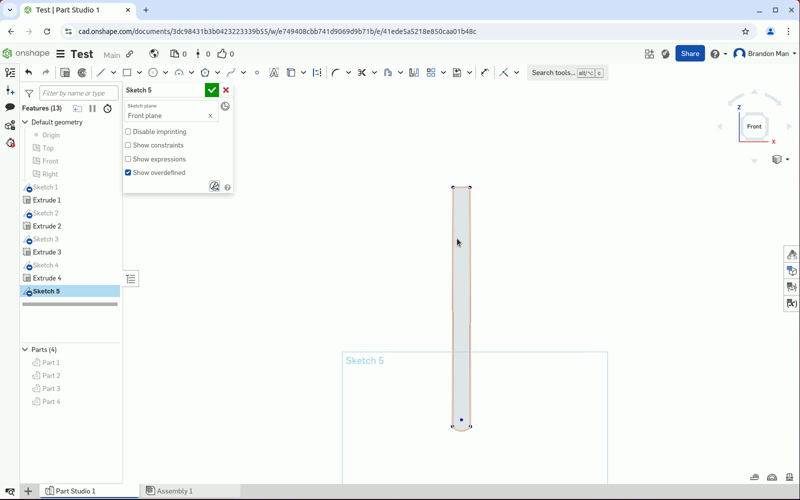
scroll(6)
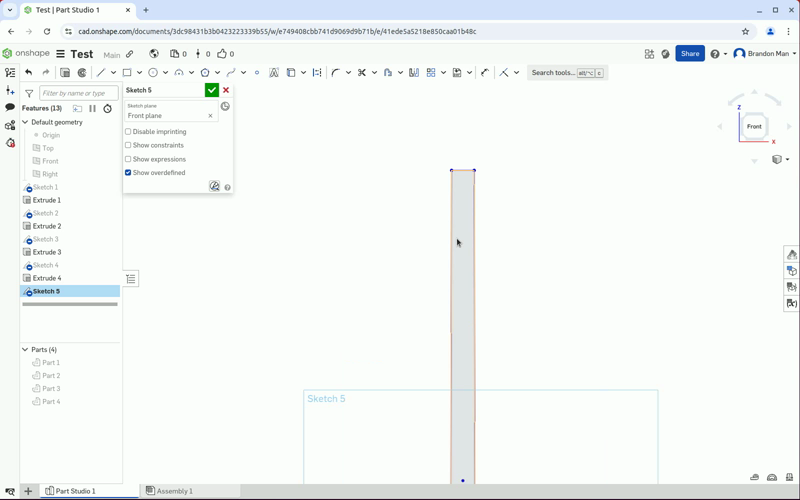
scroll(6)
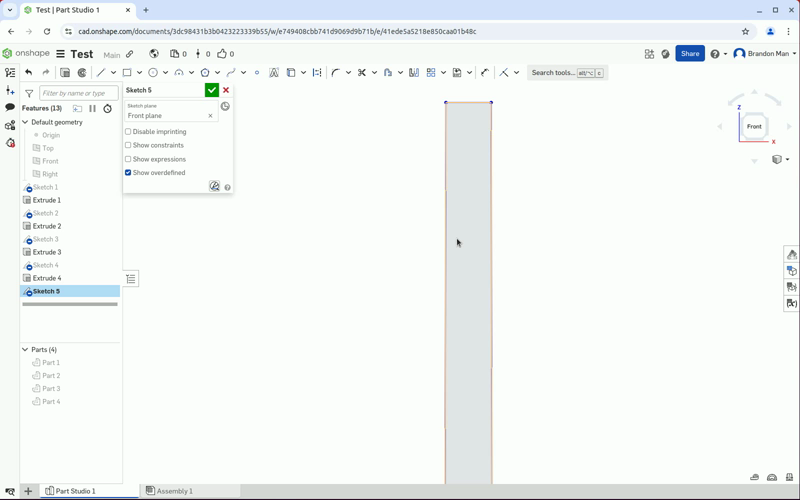
click(457, 238)
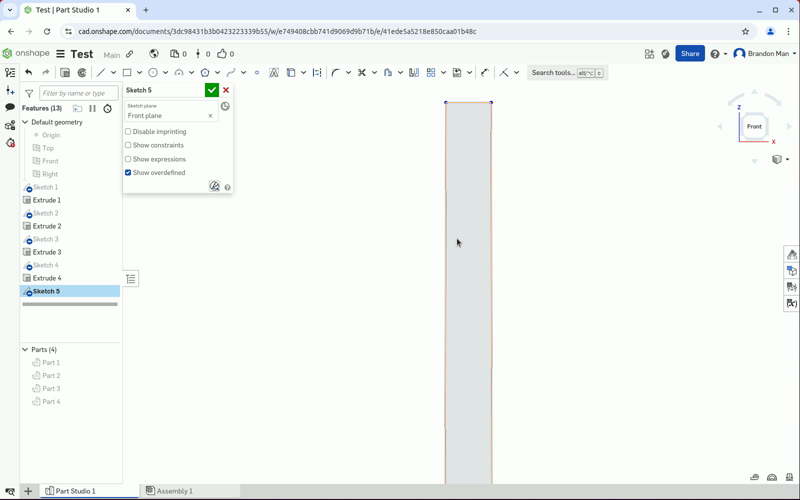
scroll(-6)
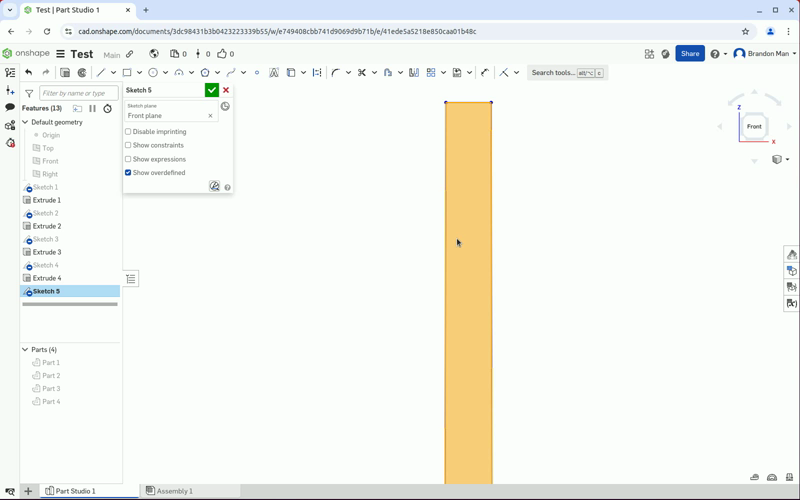
scroll(-6)
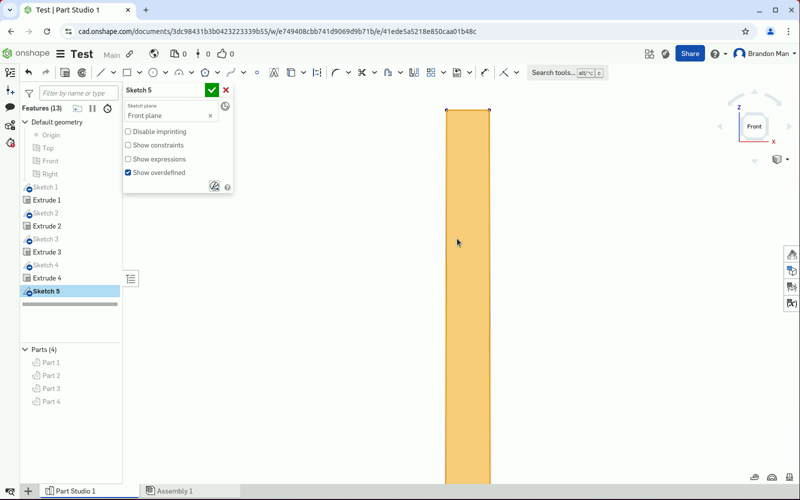
scroll(-6)
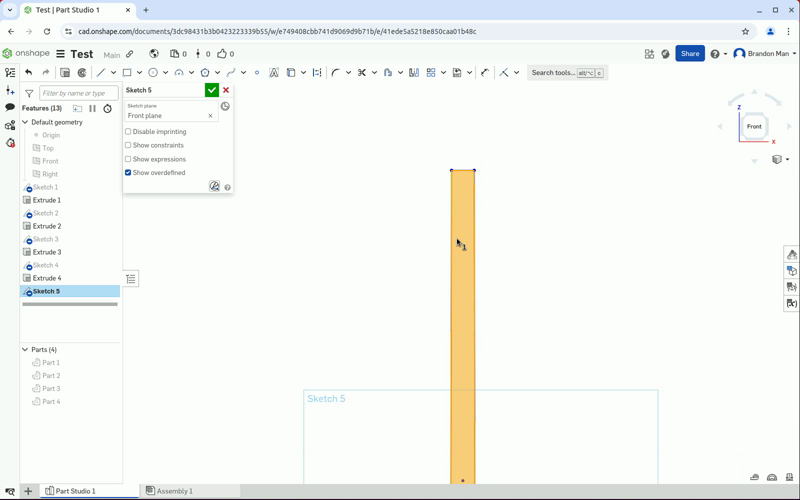
scroll(-6)
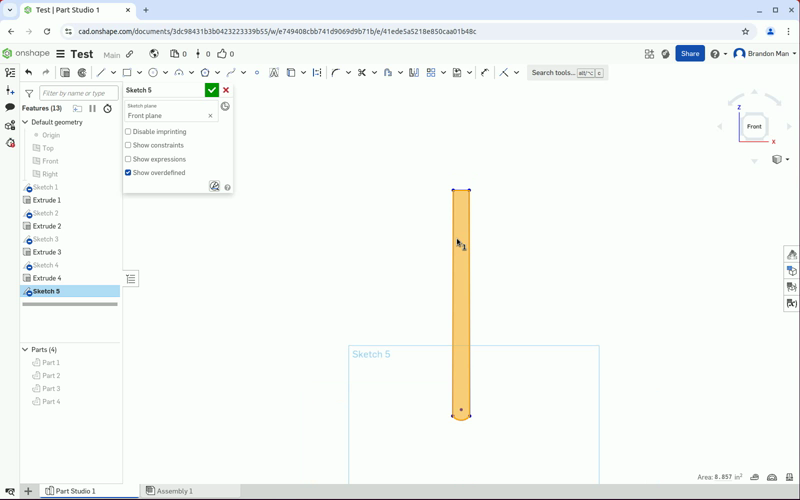
scroll(-6)
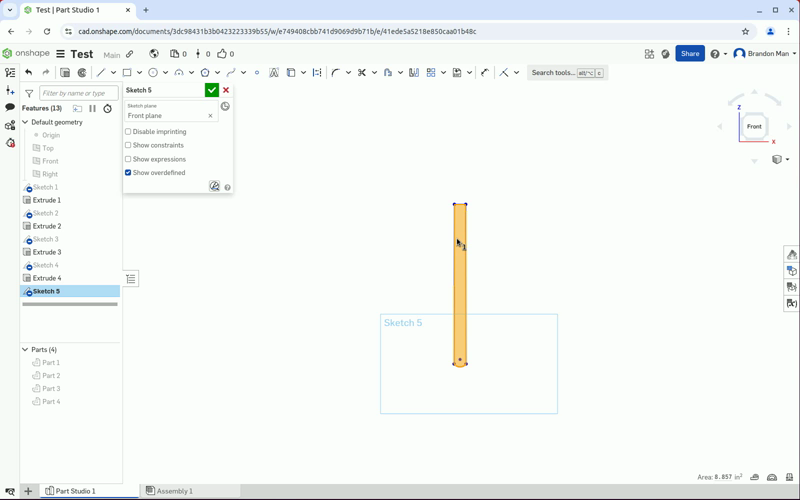
scroll(-6)
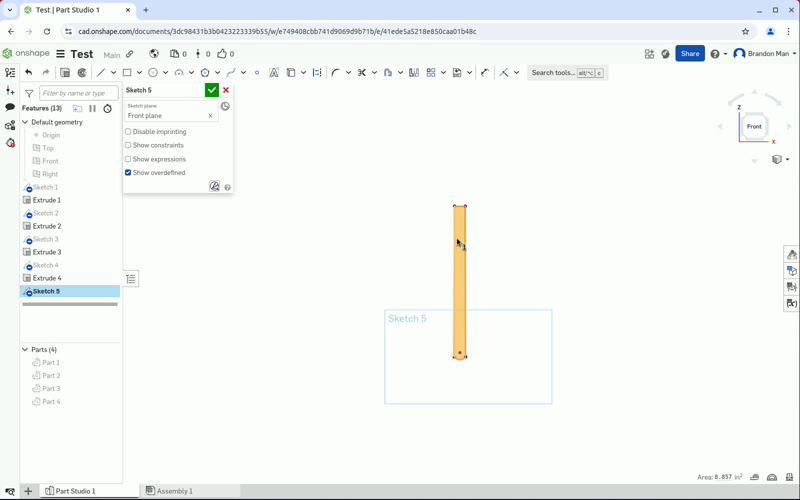
scroll(-6)
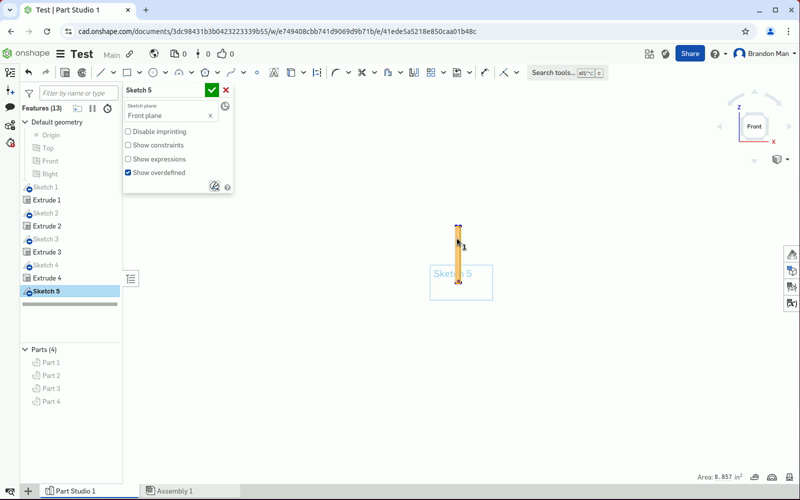
mouse_move(73, 352)
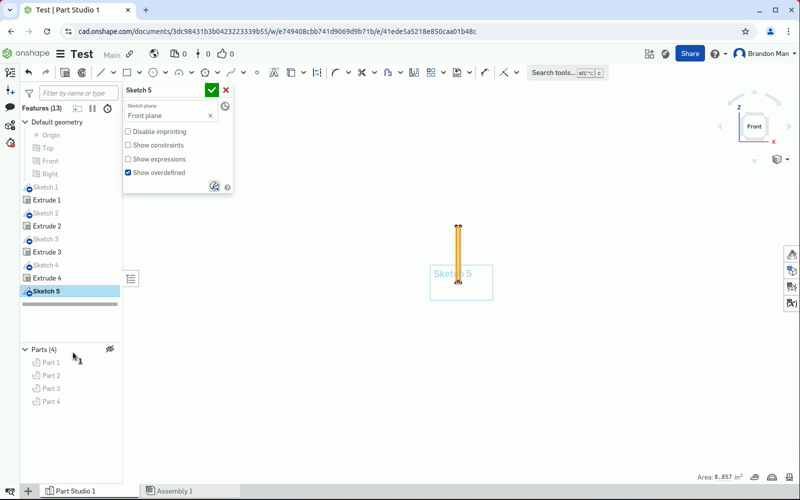
key(shift+y)
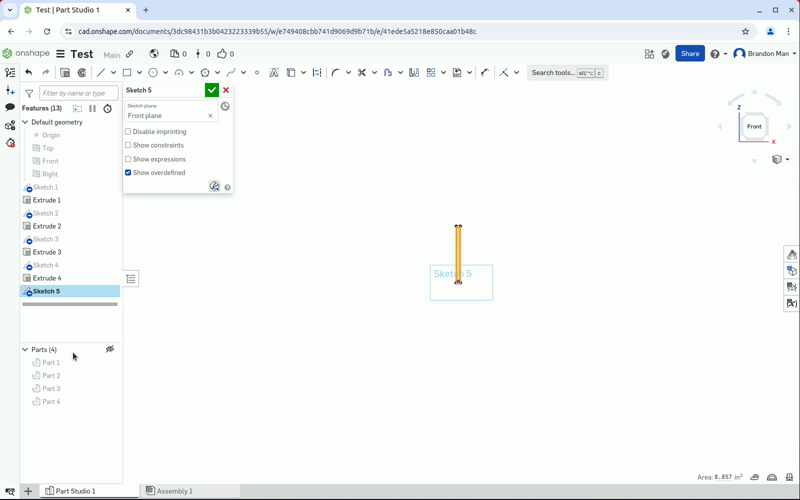
key(shift+e)
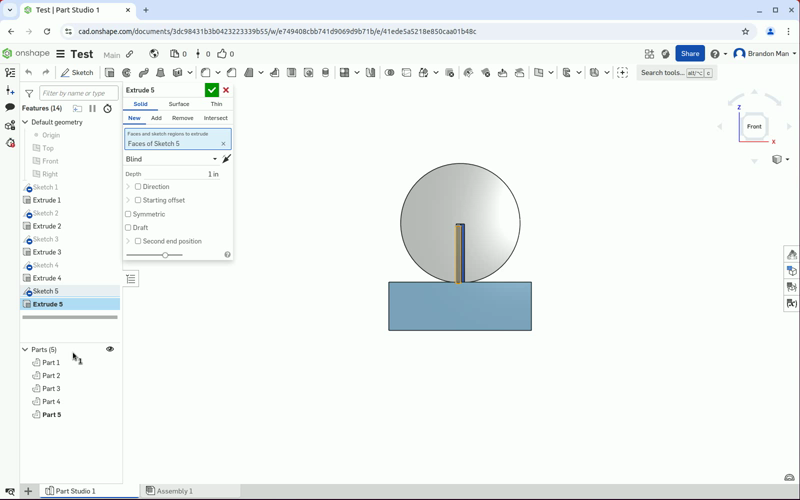
mouse_move(143, 106)
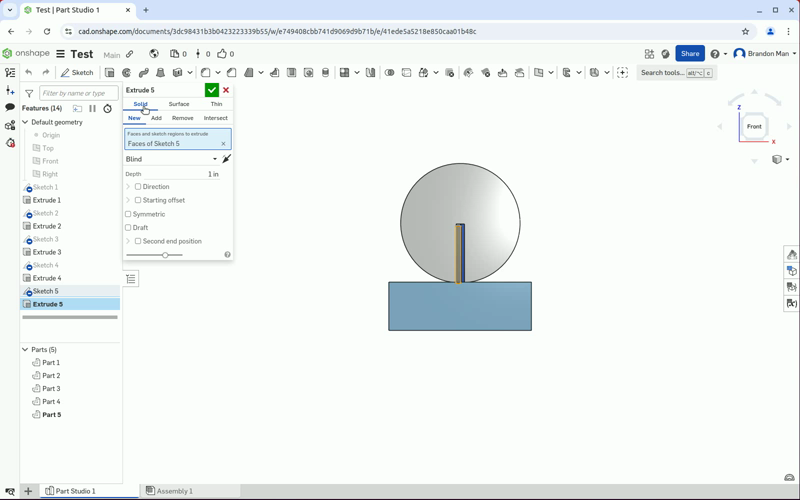
click(143, 106)
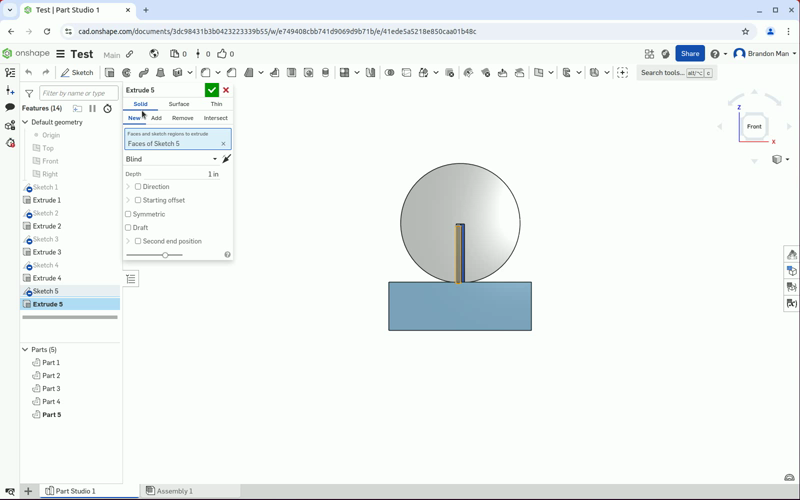
mouse_move(137, 120)
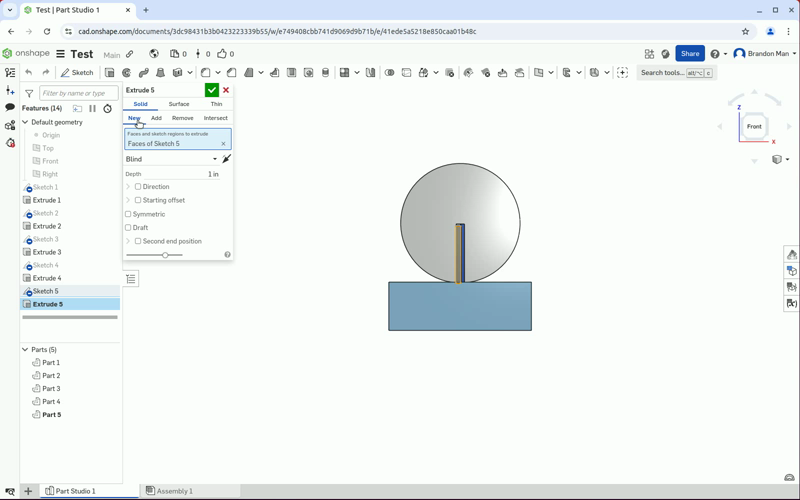
click(137, 120)
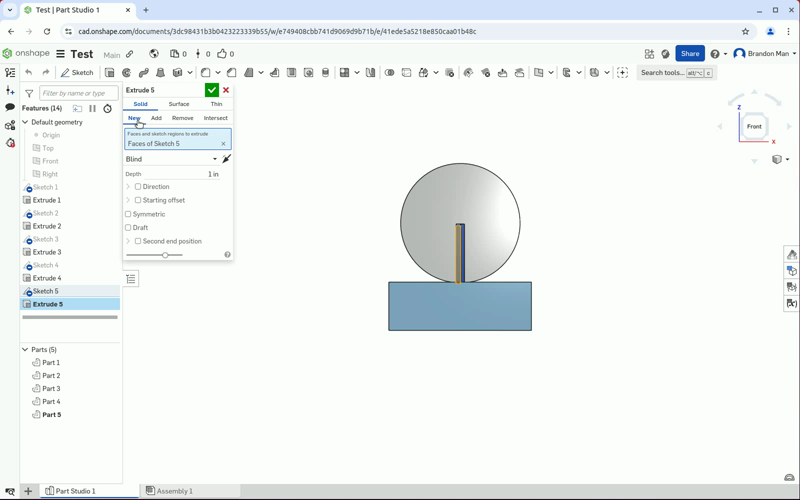
key(tab, 4)
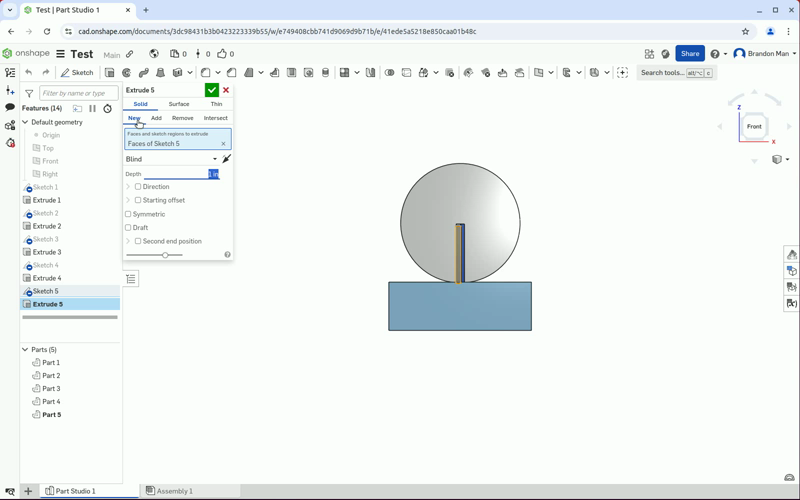
text(2.407)
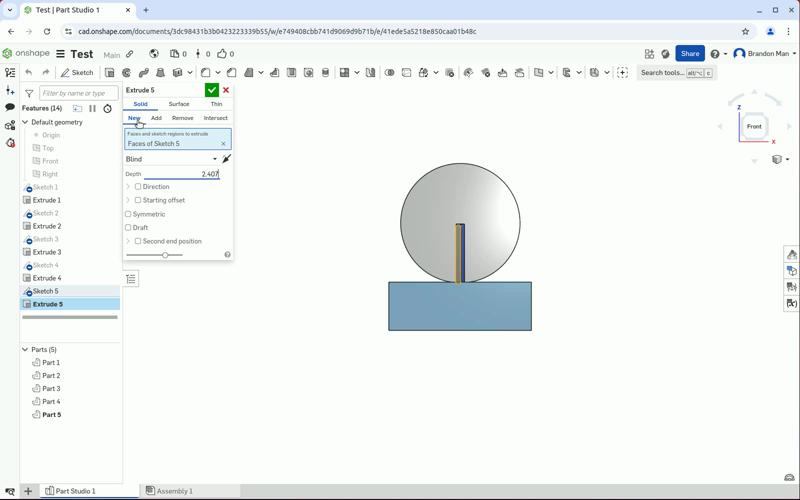
key(enter)
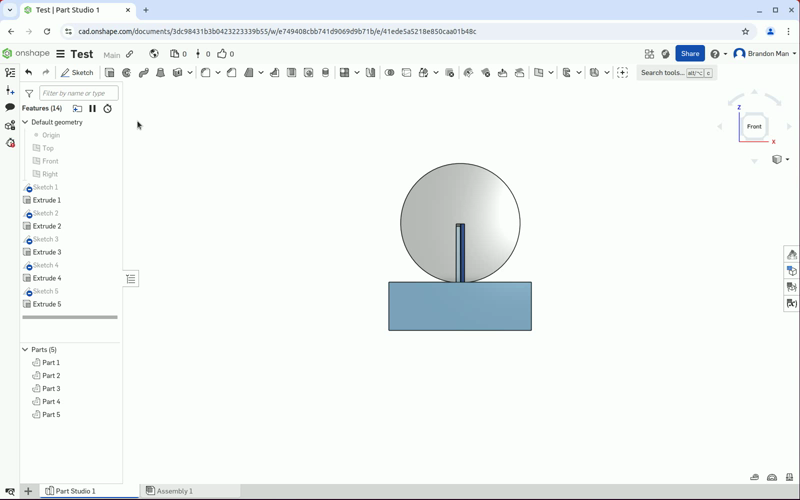
key(shift+h)
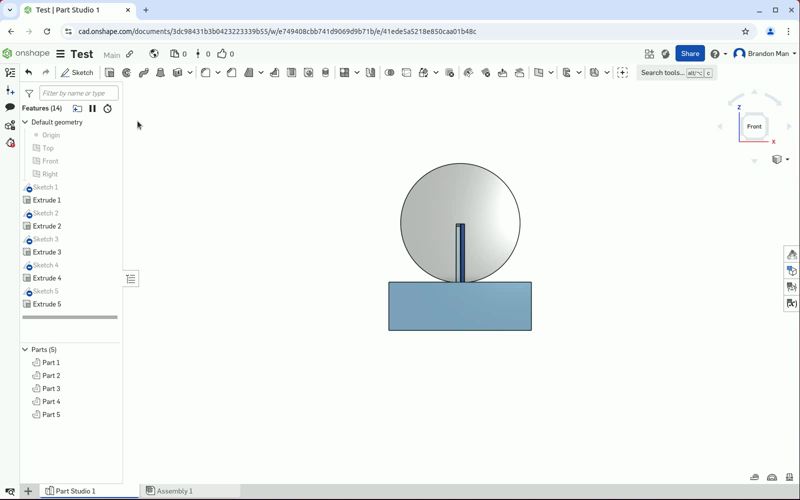
key(shift+h)
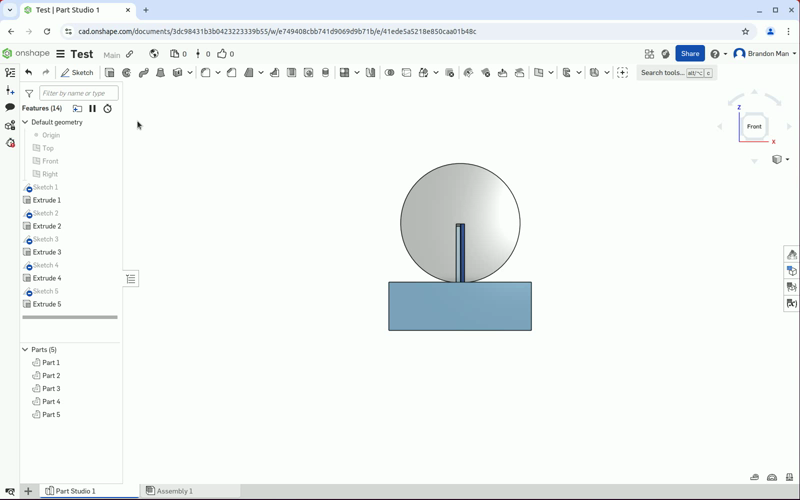
mouse_move(73, 189)
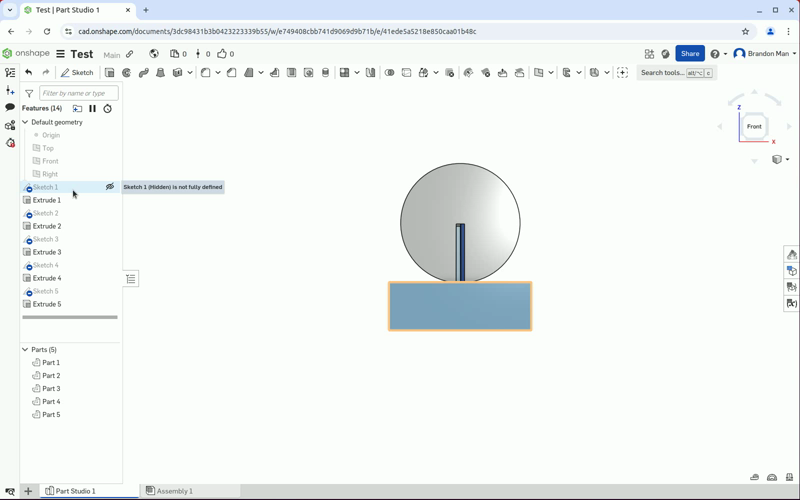
click(73, 189)
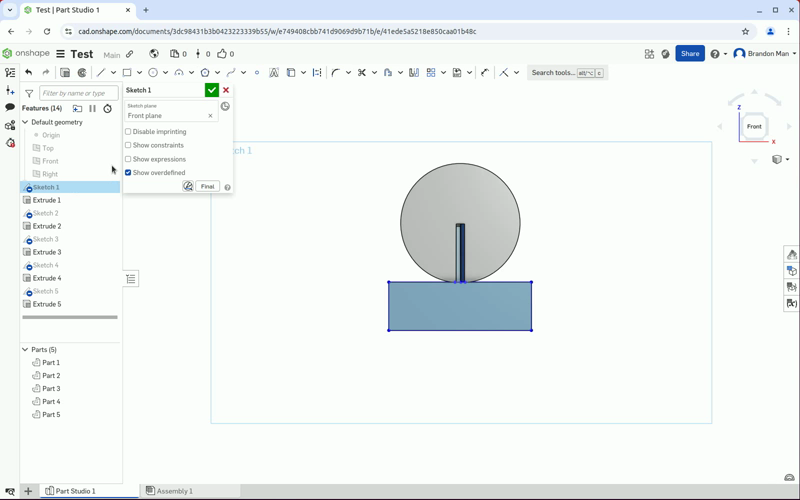
mouse_move(229, 92)
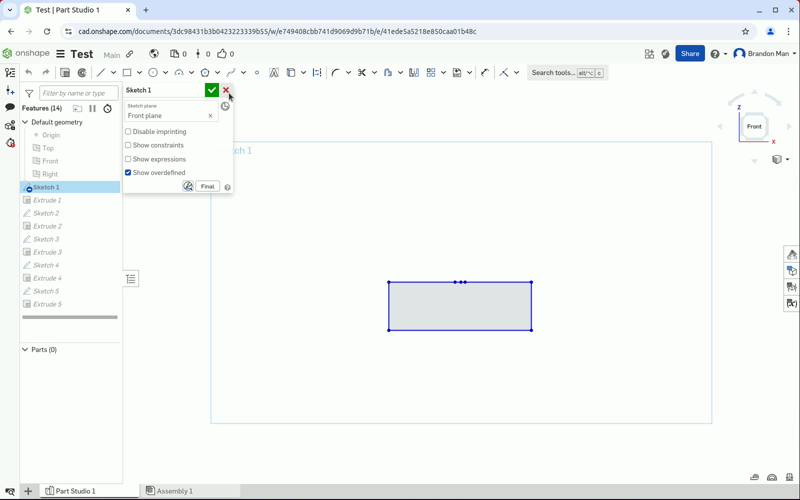
click(229, 92)
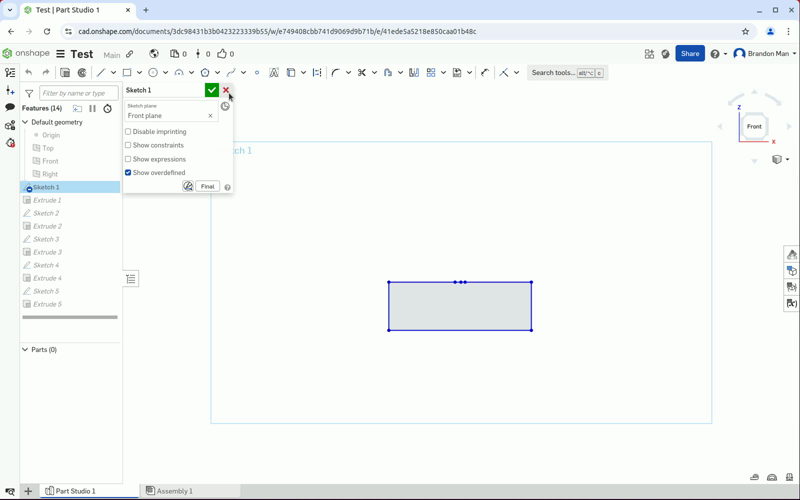
key(shift+s)
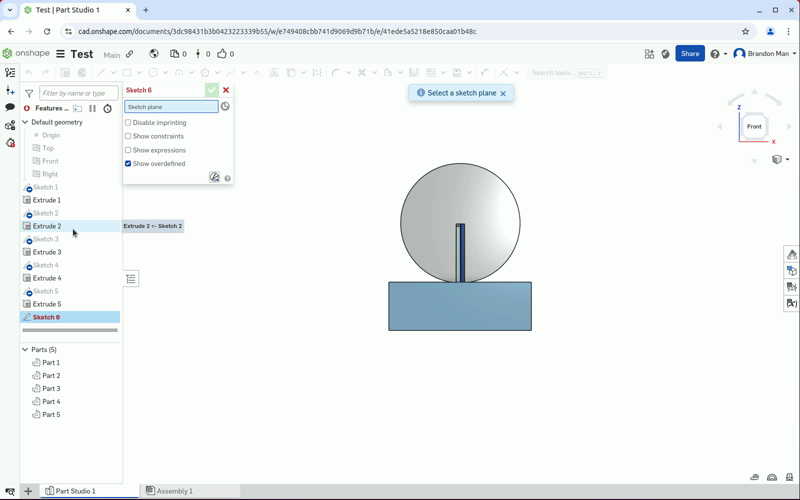
scroll(3)
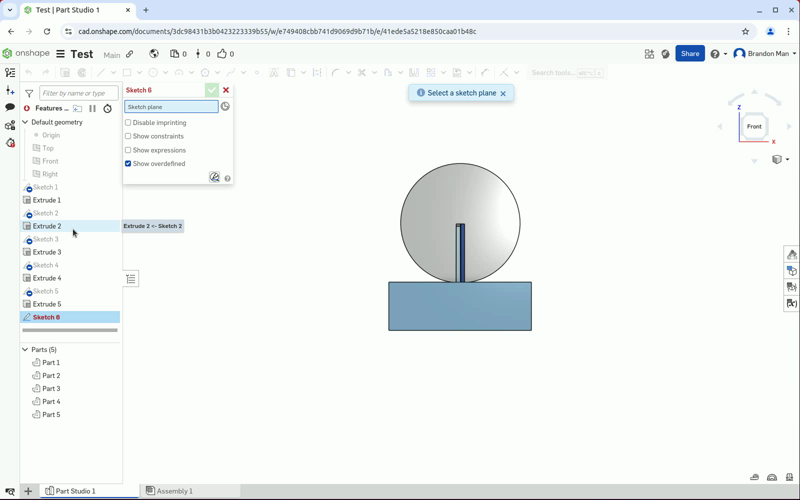
mouse_move(73, 163)
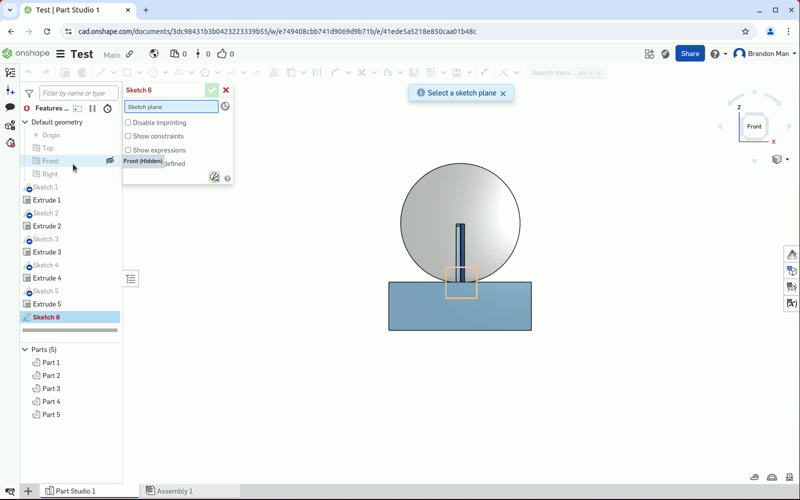
click(73, 163)
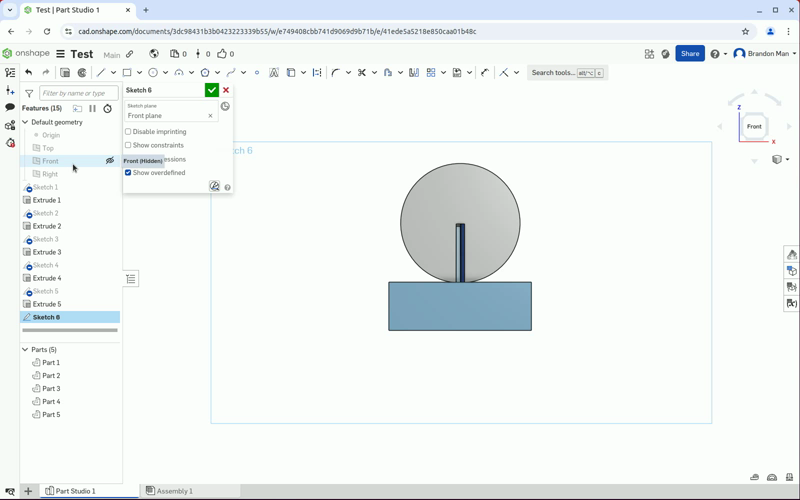
mouse_move(73, 352)
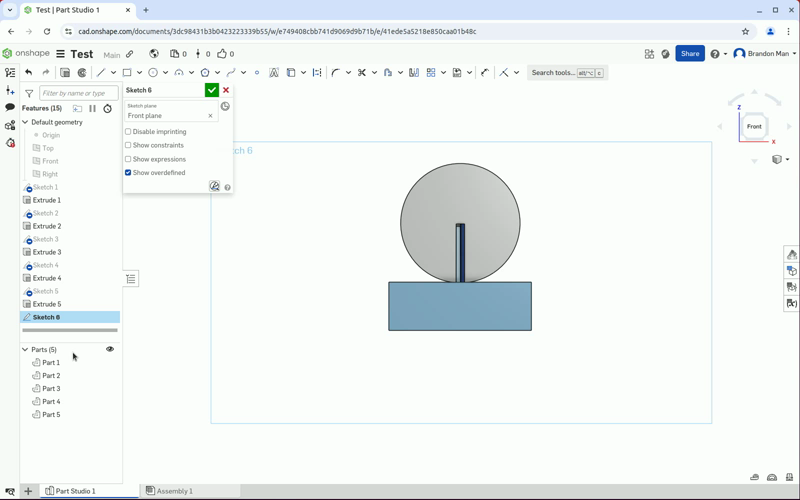
key(y)
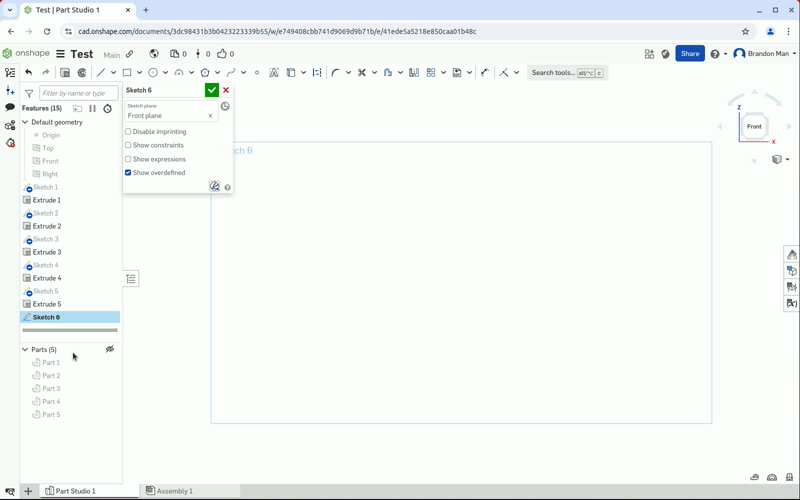
key(a)
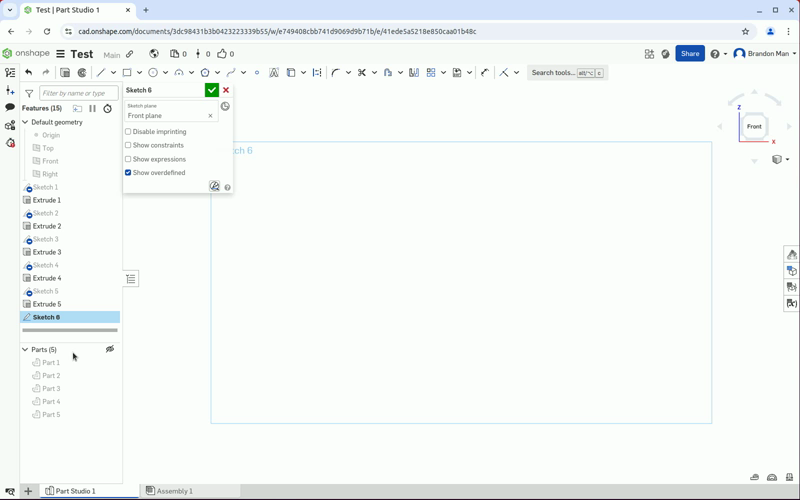
key_down(shift)
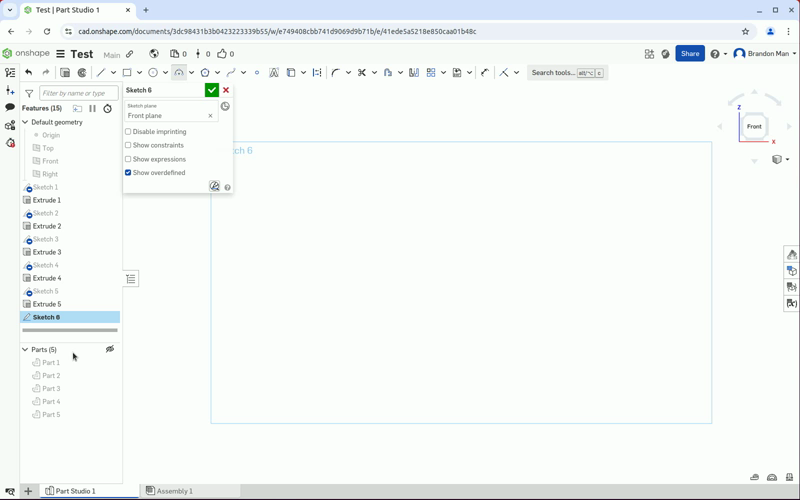
mouse_move(460, 282)
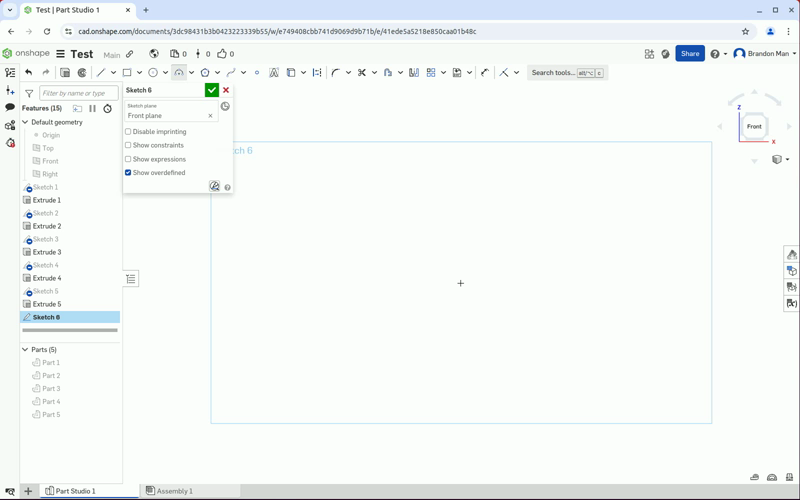
click(460, 282)
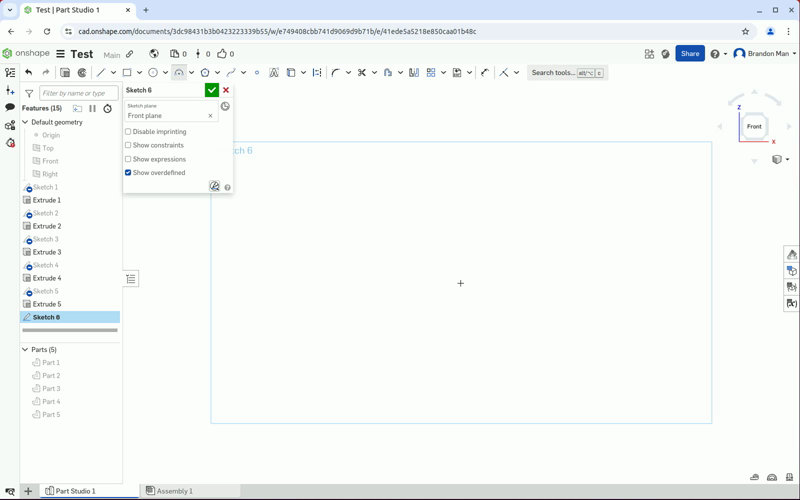
key_up(shift)
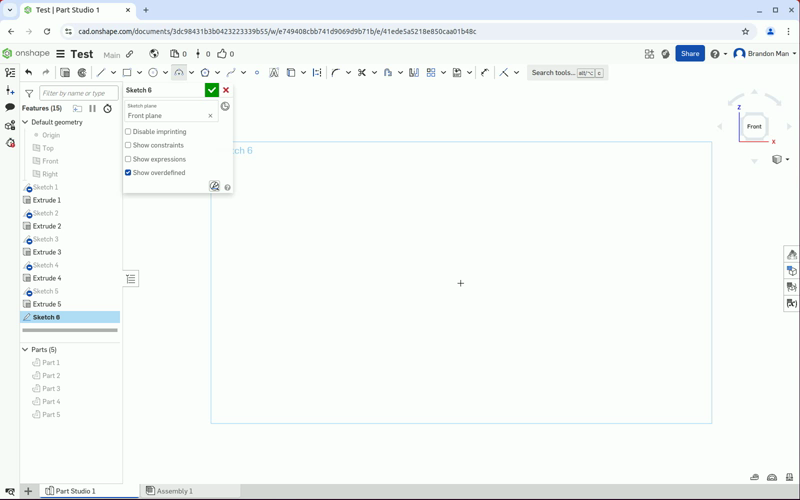
key_down(shift)
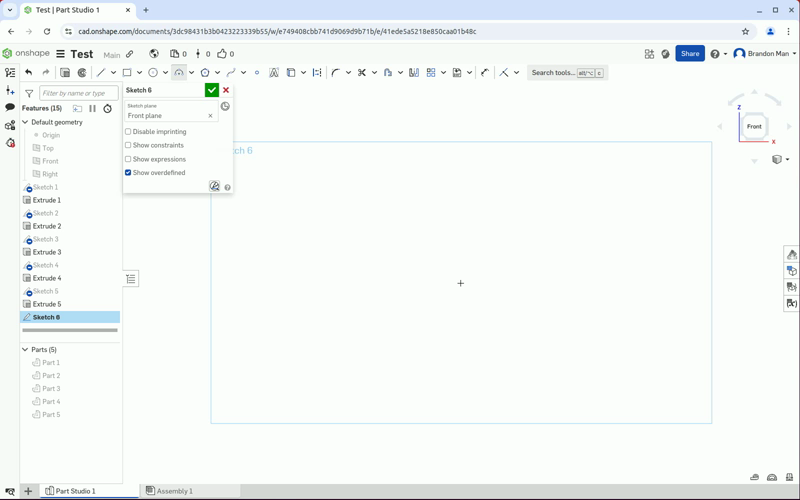
mouse_move(464, 282)
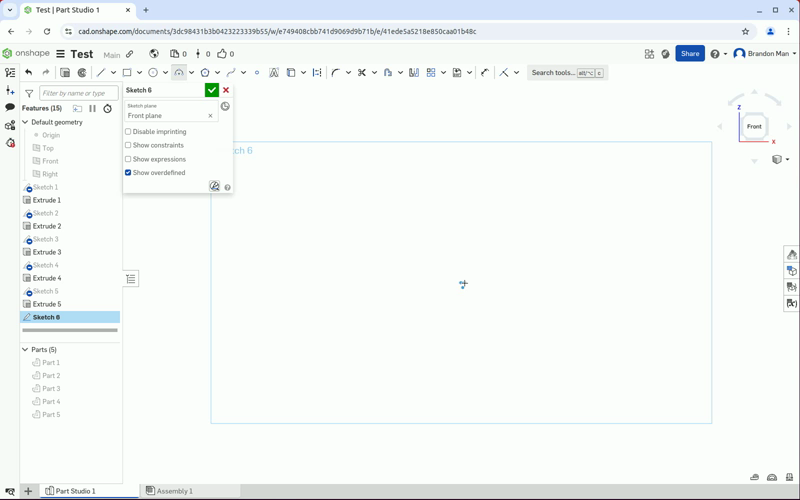
scroll(6)
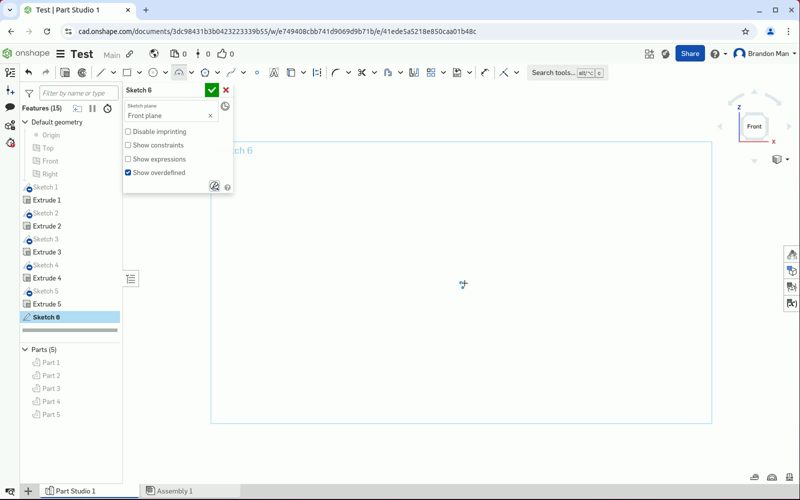
scroll(6)
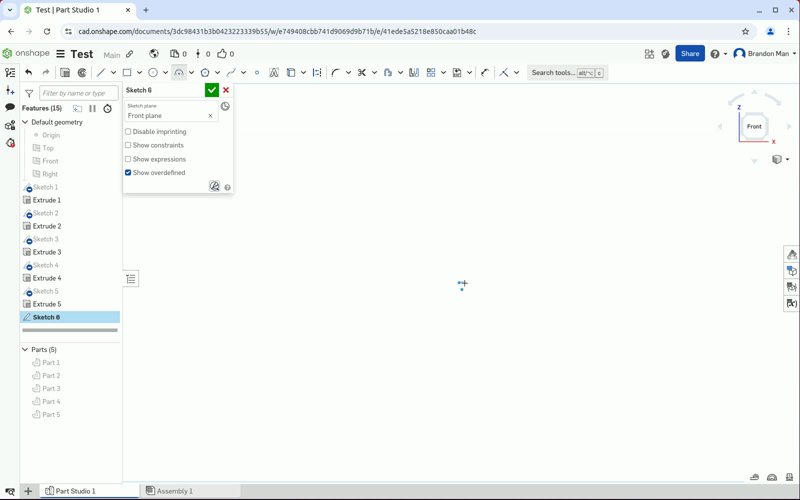
scroll(6)
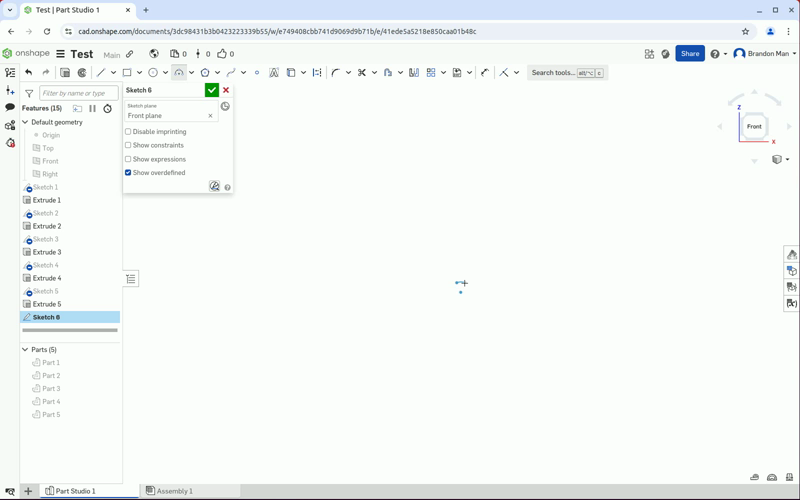
scroll(6)
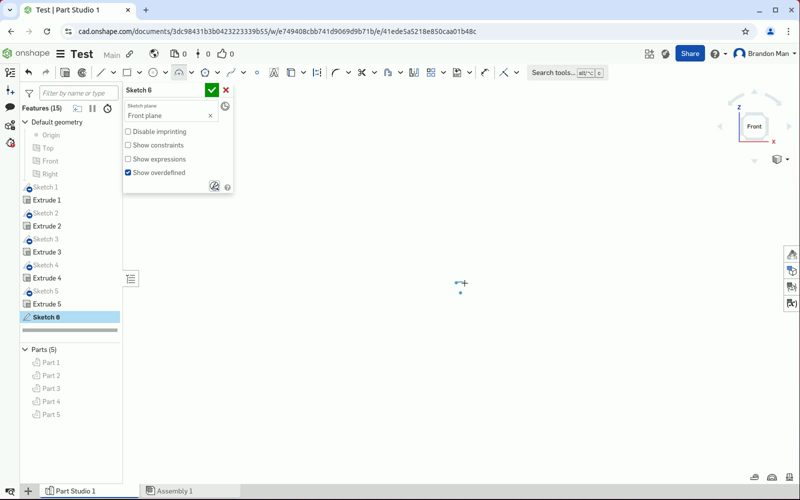
scroll(6)
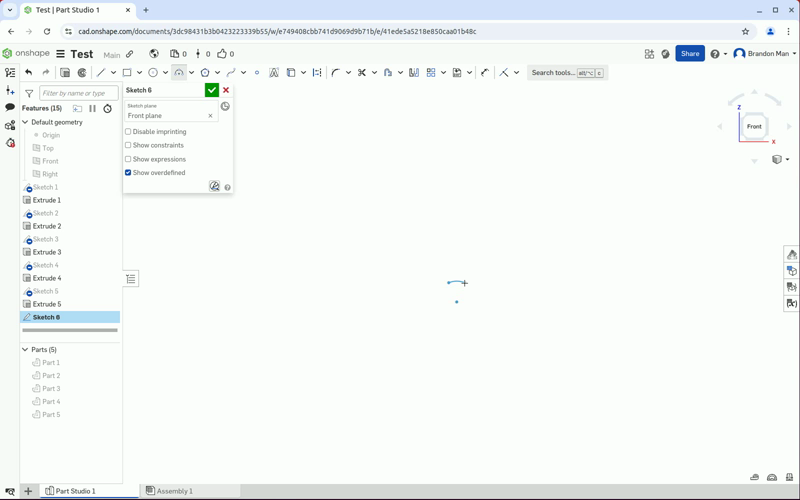
scroll(6)
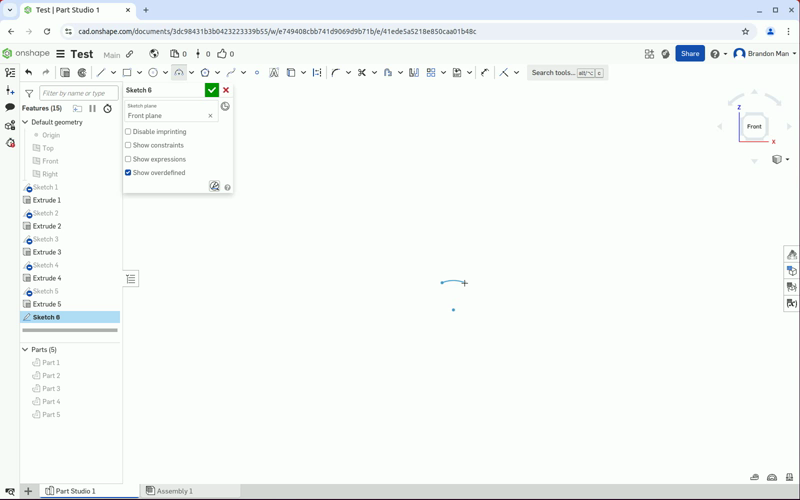
scroll(6)
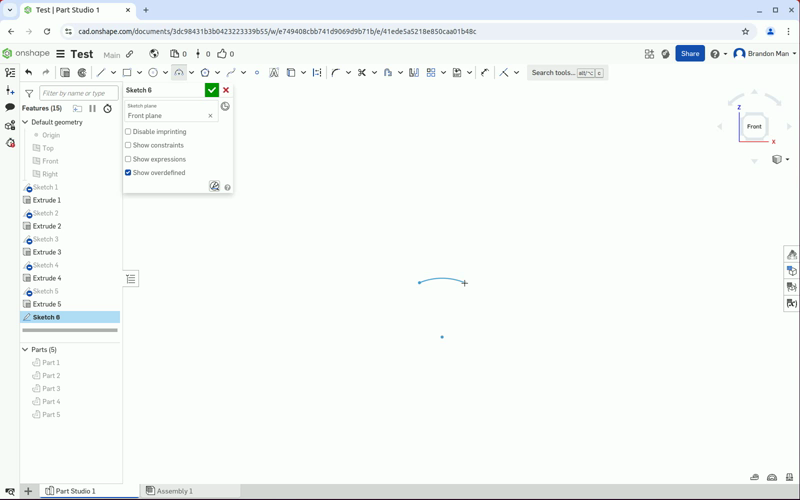
click(464, 282)
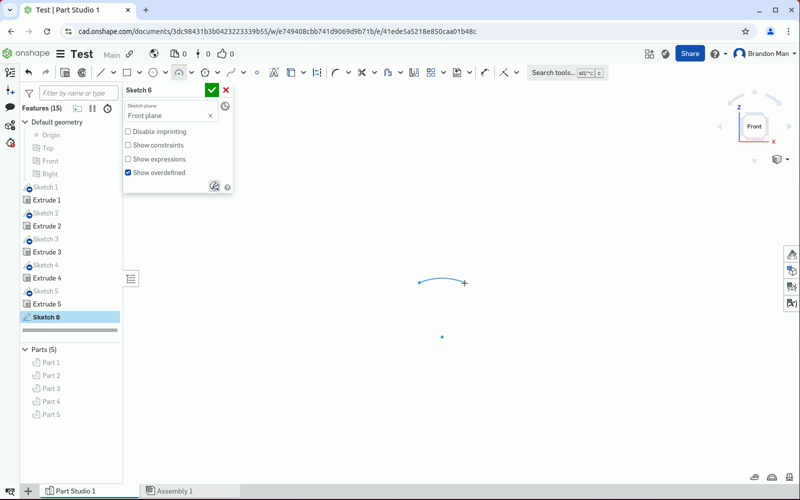
scroll(-6)
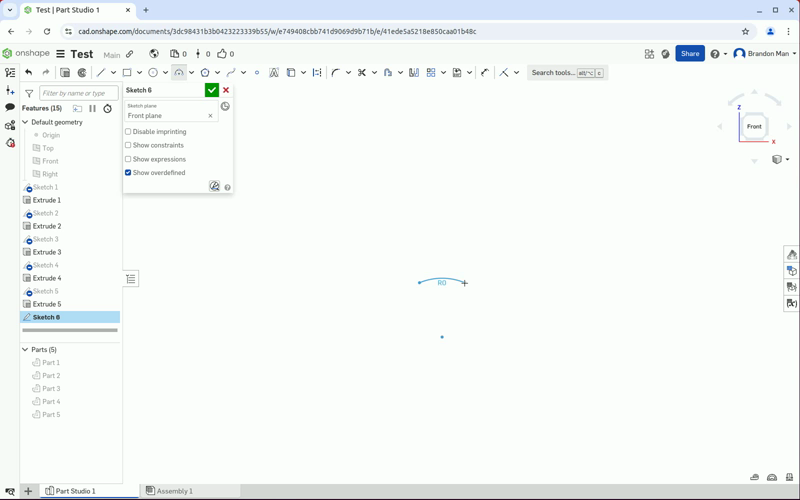
scroll(-6)
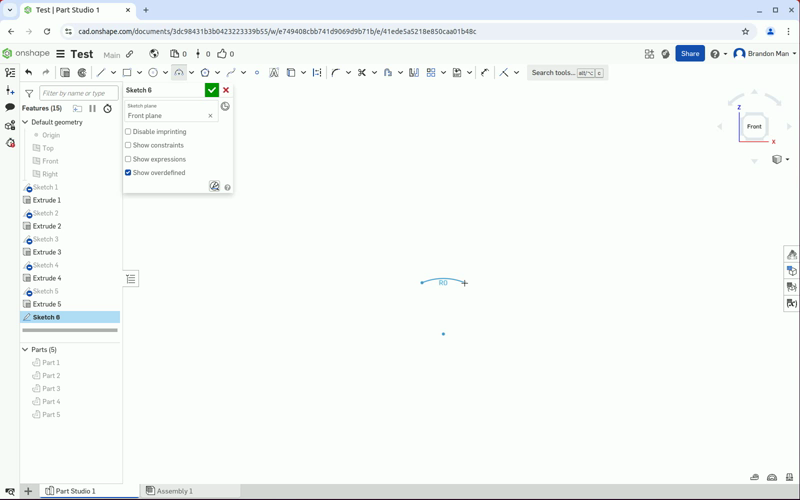
scroll(-6)
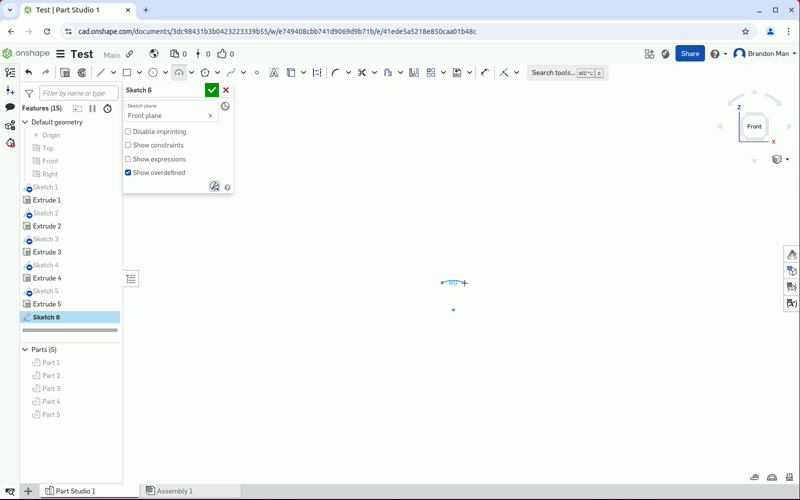
scroll(-6)
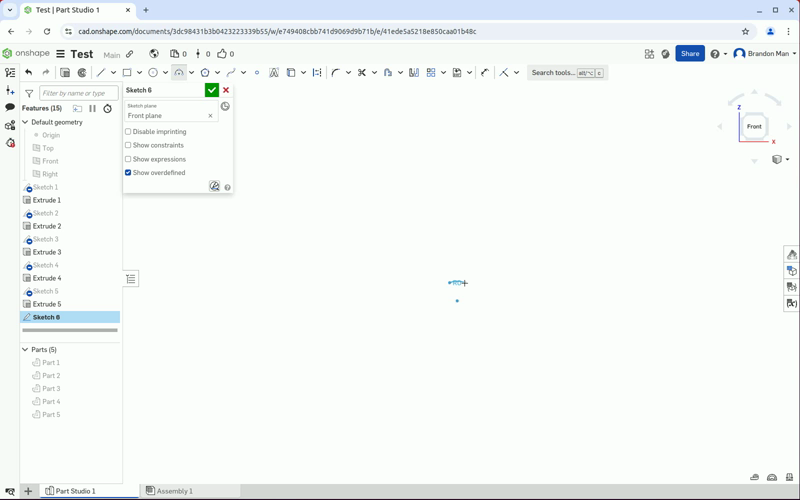
scroll(-6)
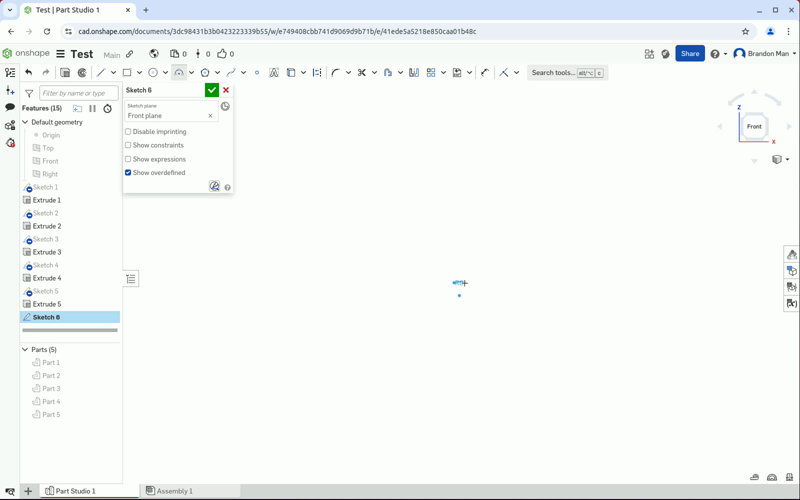
scroll(-6)
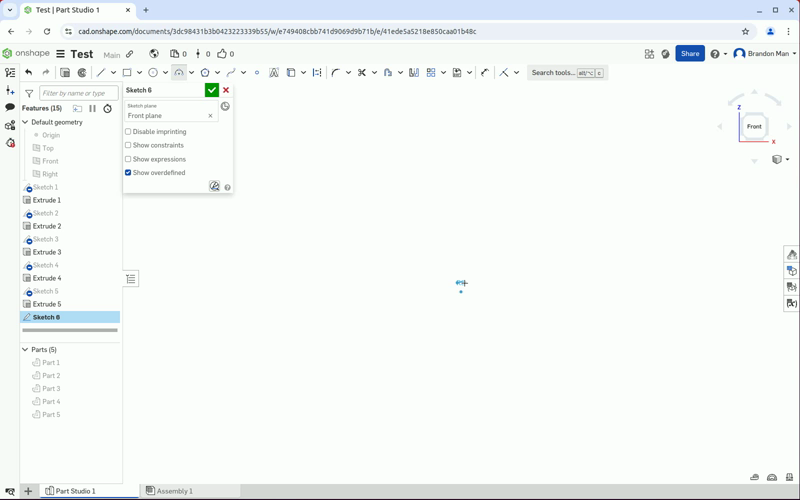
scroll(-6)
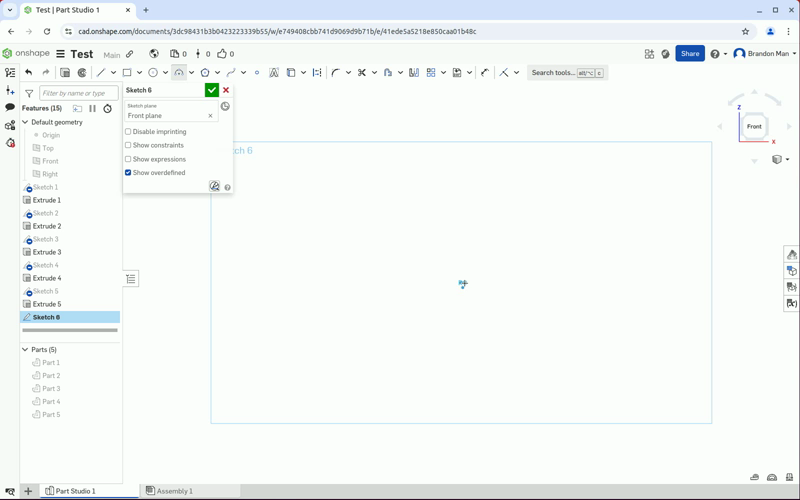
mouse_move(462, 283)
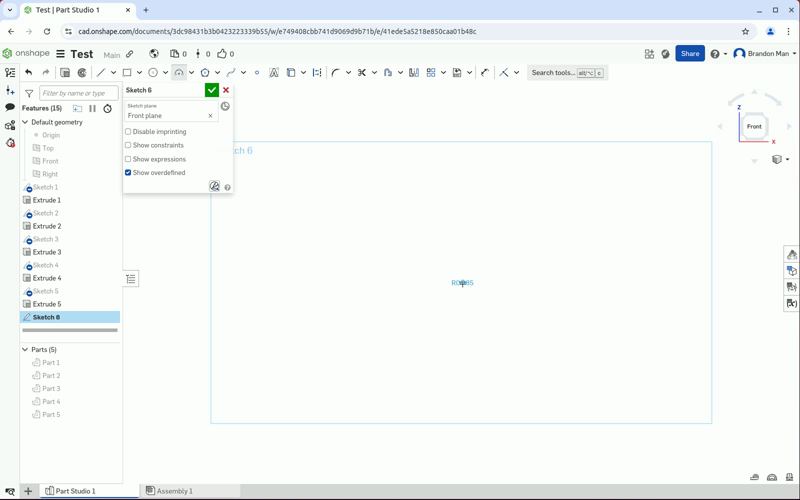
scroll(6)
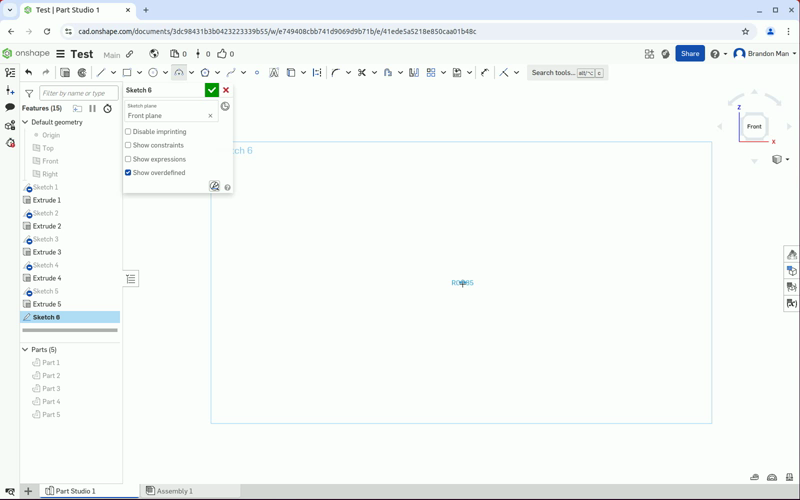
scroll(6)
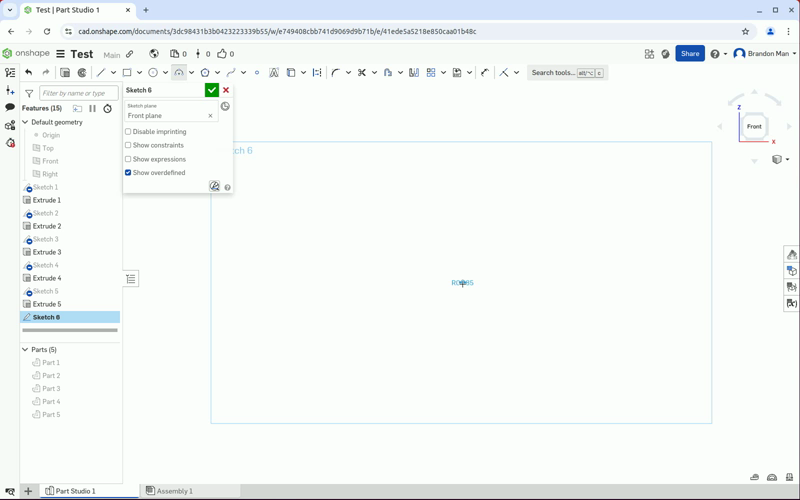
scroll(6)
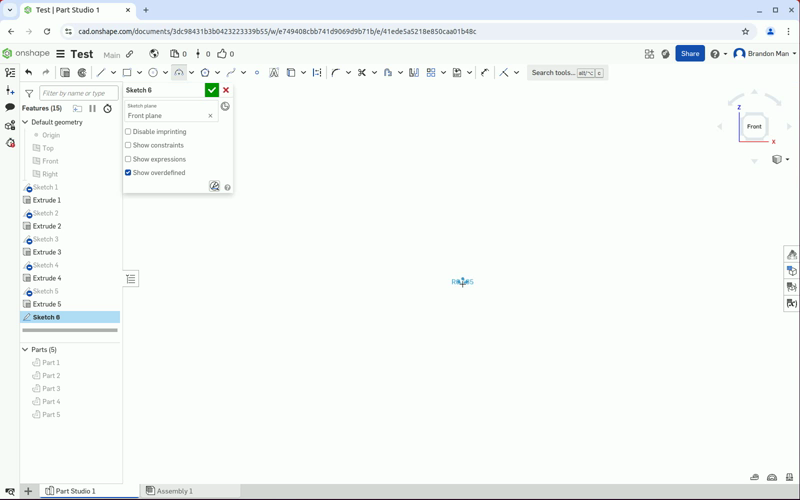
scroll(6)
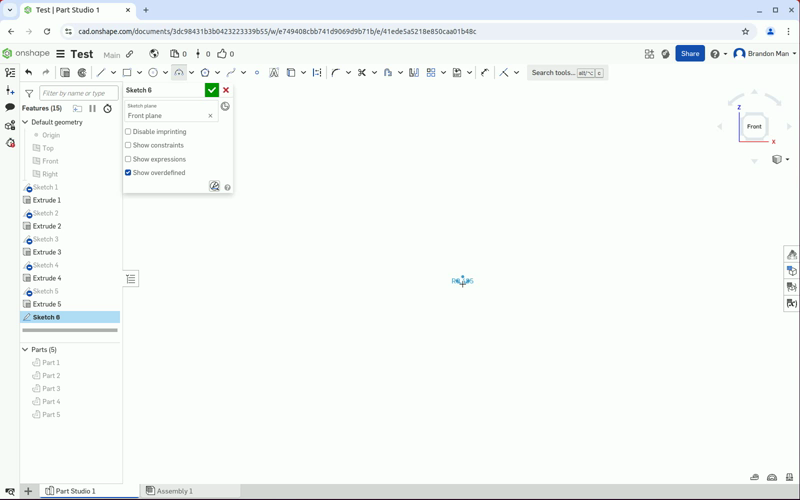
scroll(6)
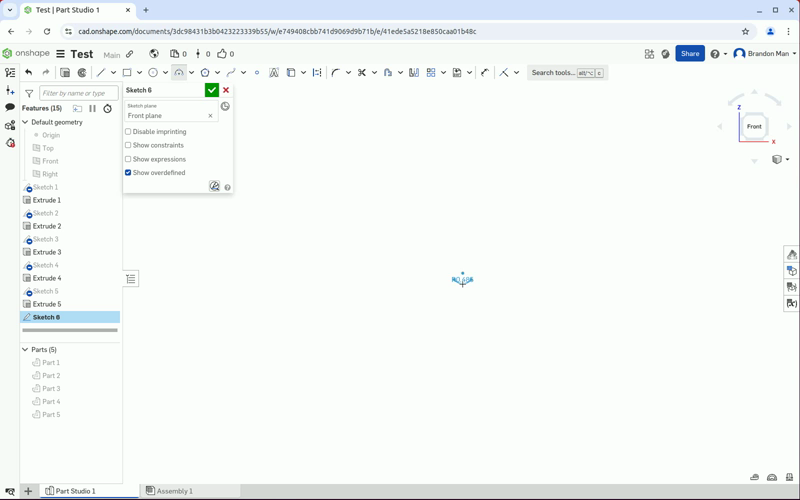
scroll(6)
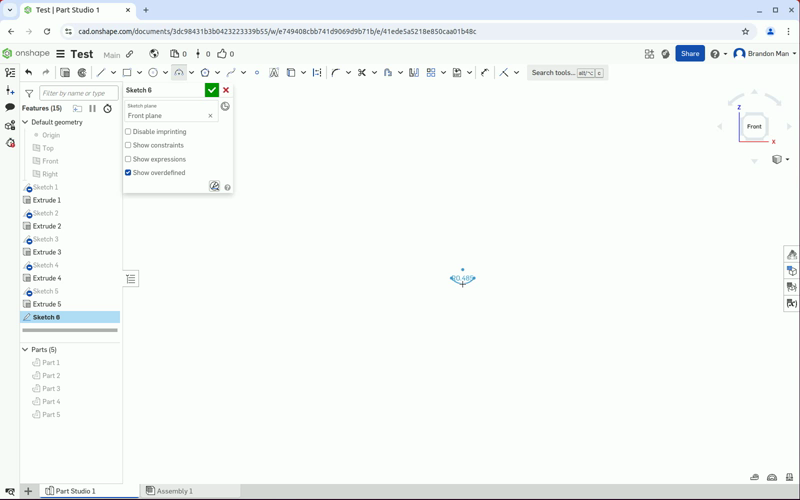
scroll(6)
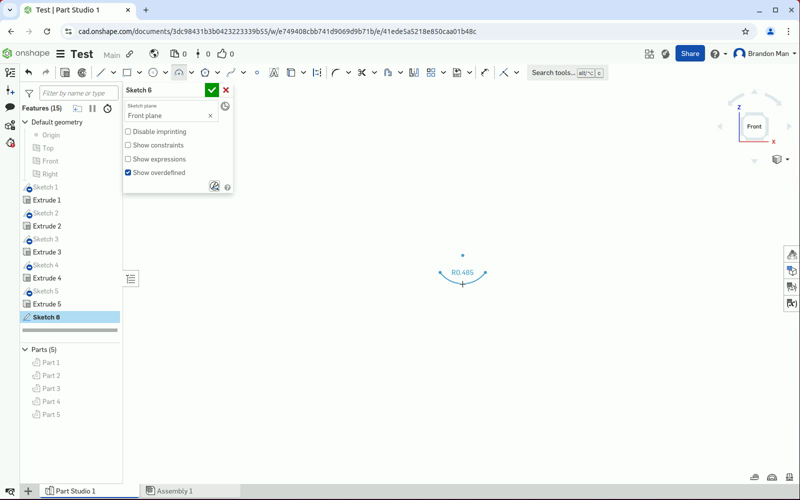
click(462, 283)
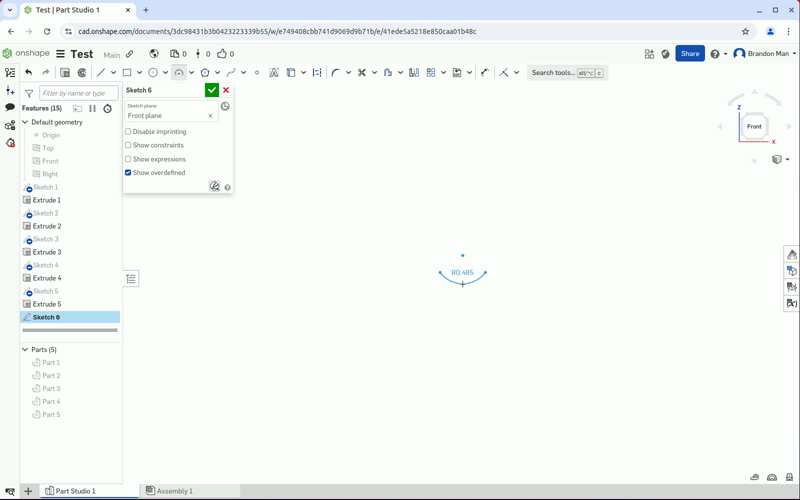
scroll(-6)
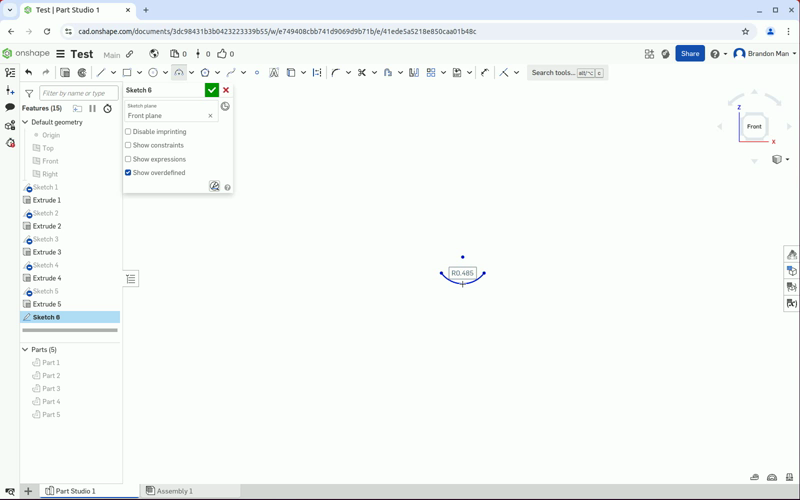
scroll(-6)
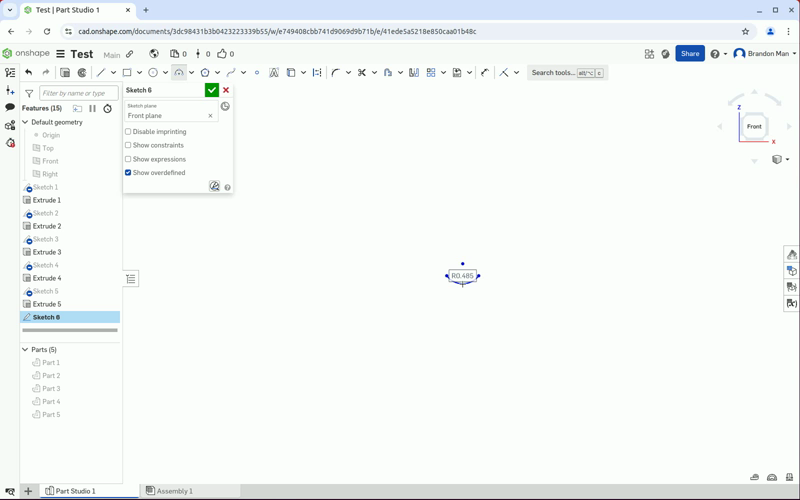
scroll(-6)
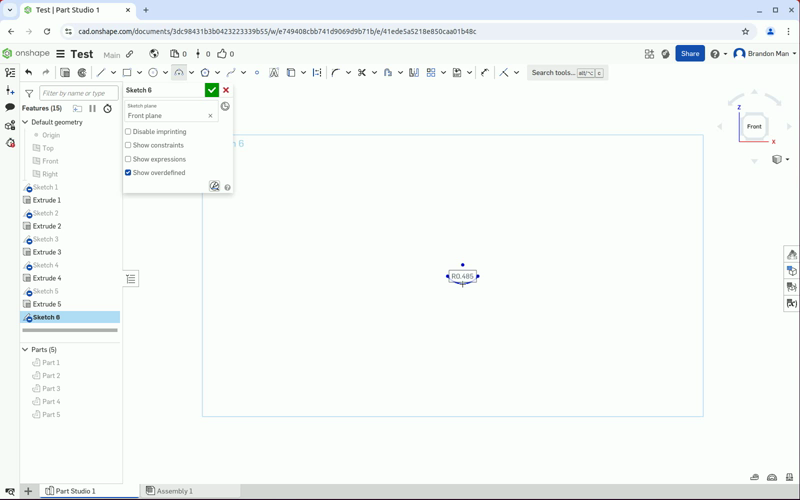
scroll(-6)
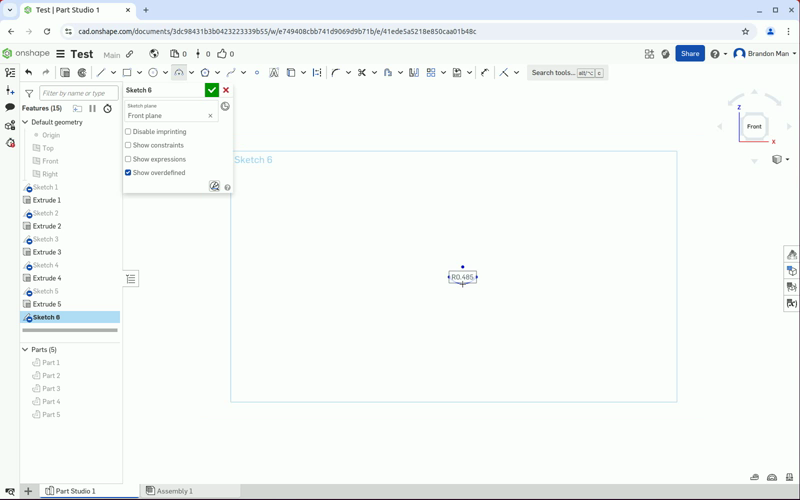
scroll(-6)
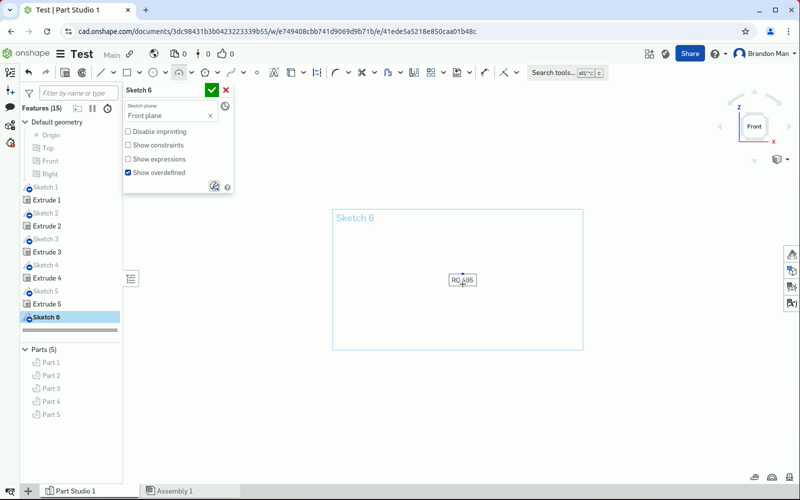
scroll(-6)
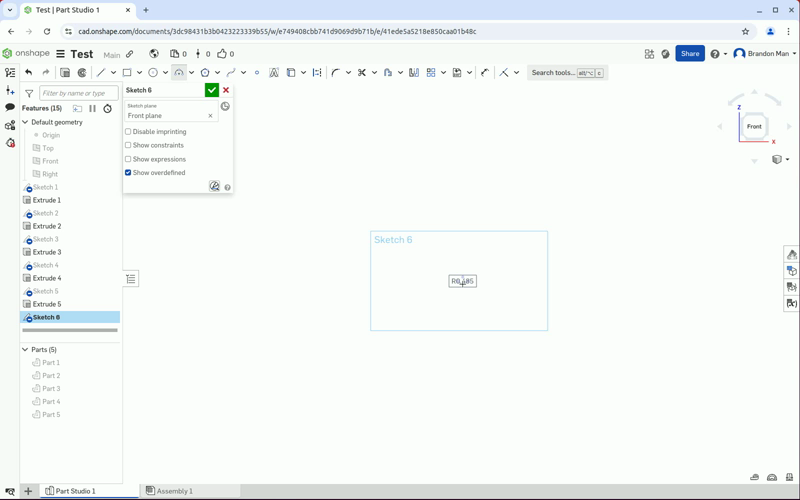
scroll(-6)
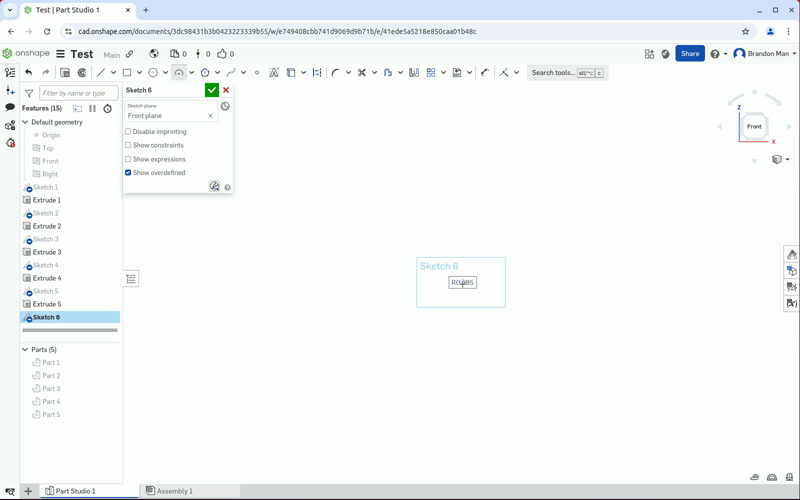
key_up(shift)
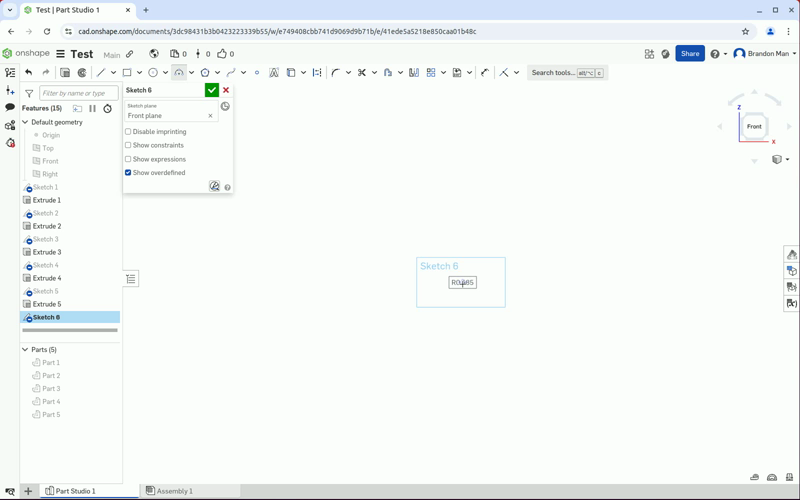
key(esc)
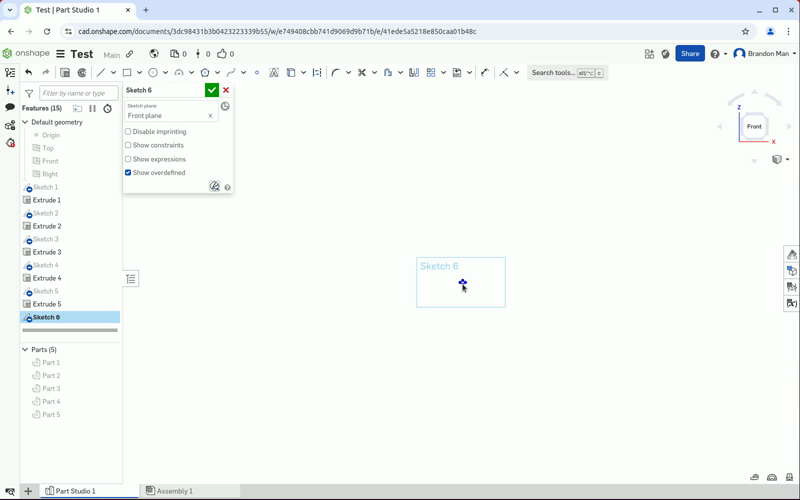
key(l)
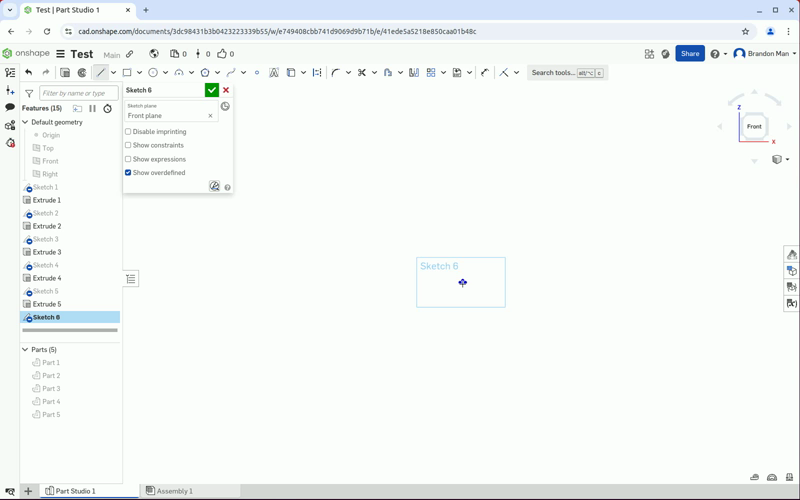
mouse_move(464, 282)
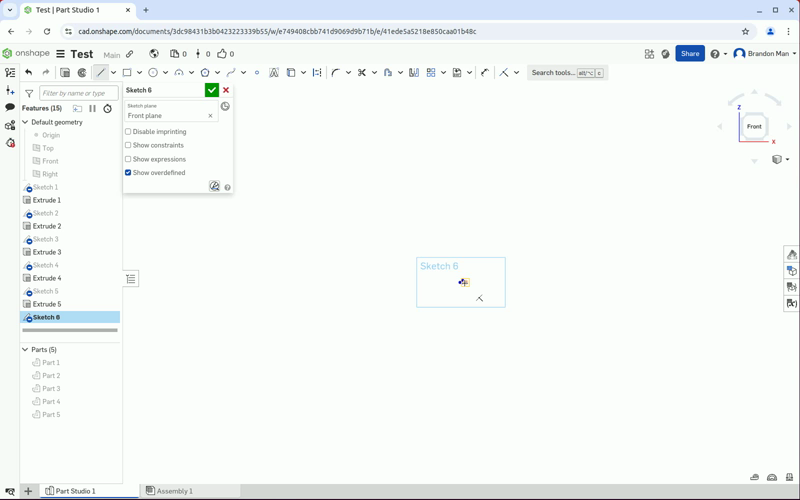
scroll(6)
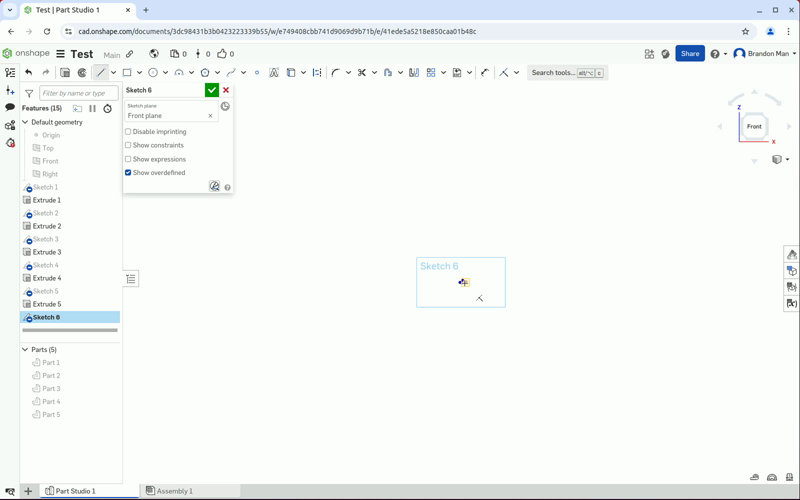
scroll(6)
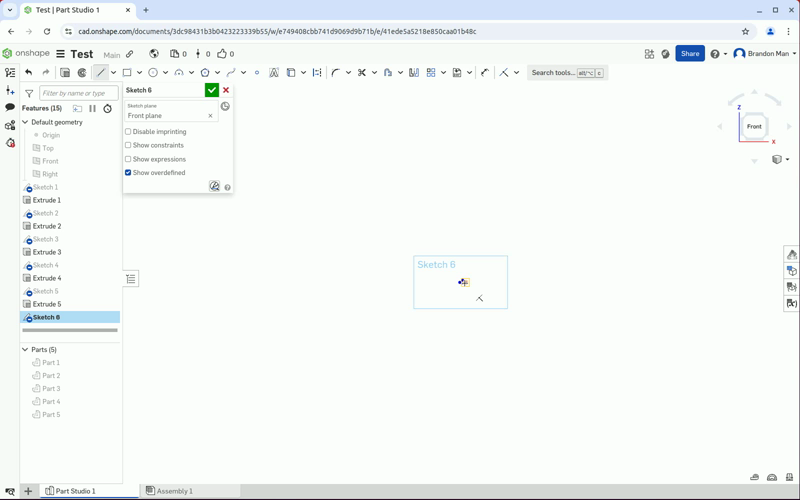
scroll(6)
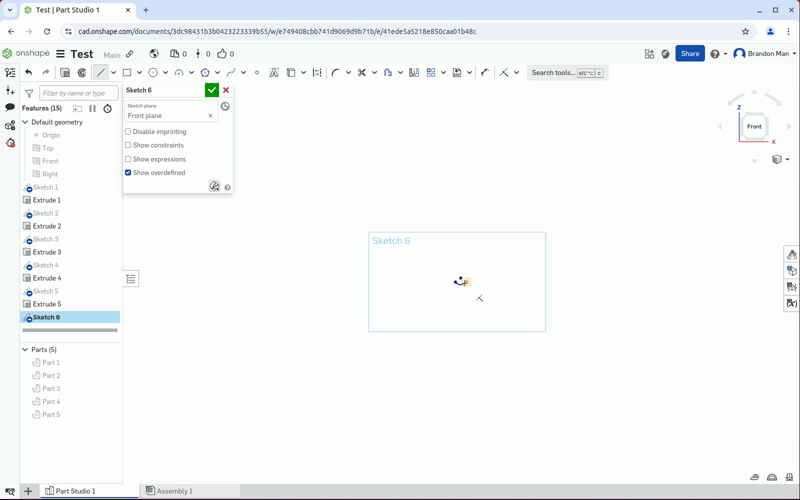
scroll(6)
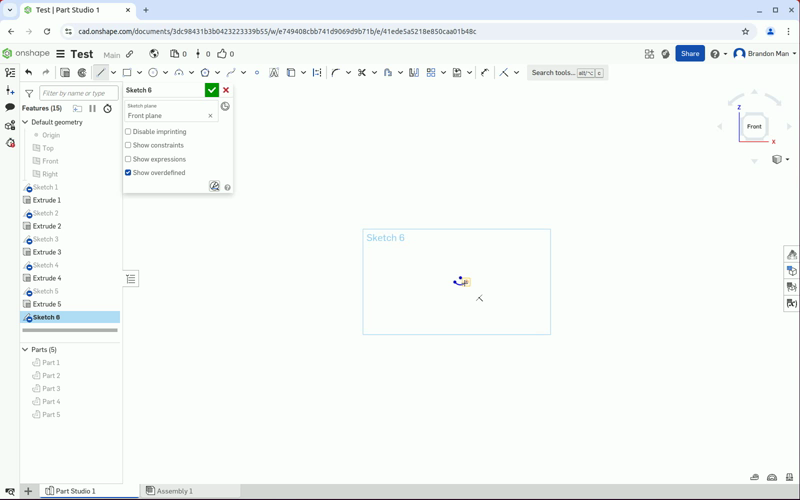
scroll(6)
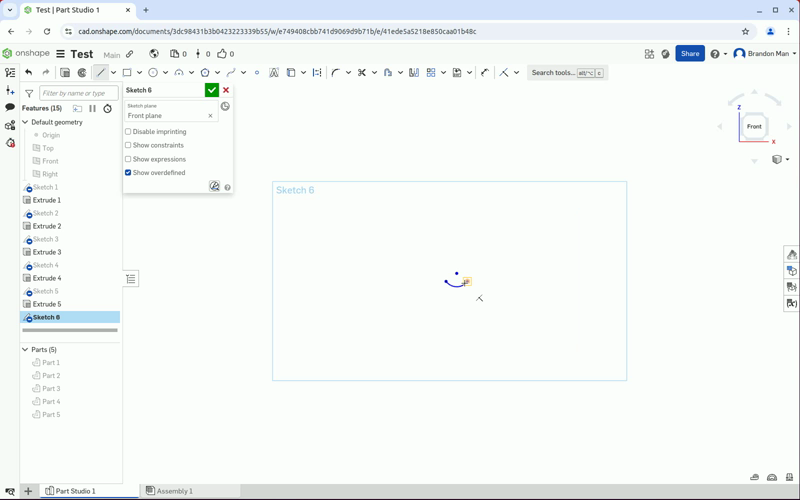
scroll(6)
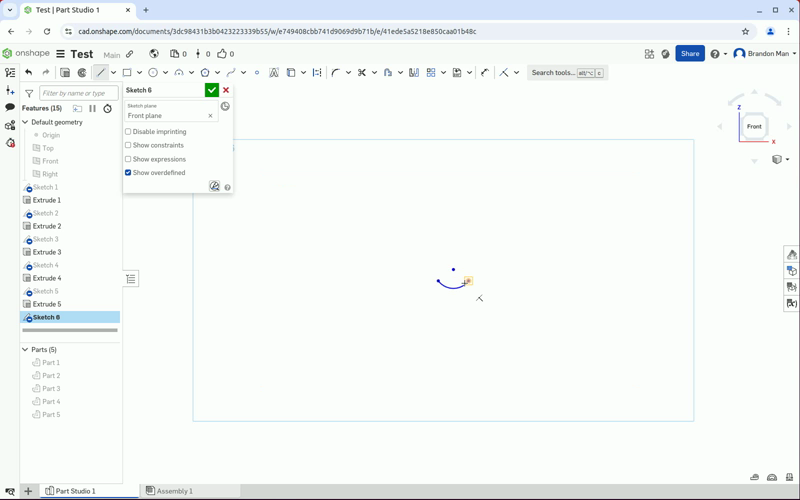
scroll(6)
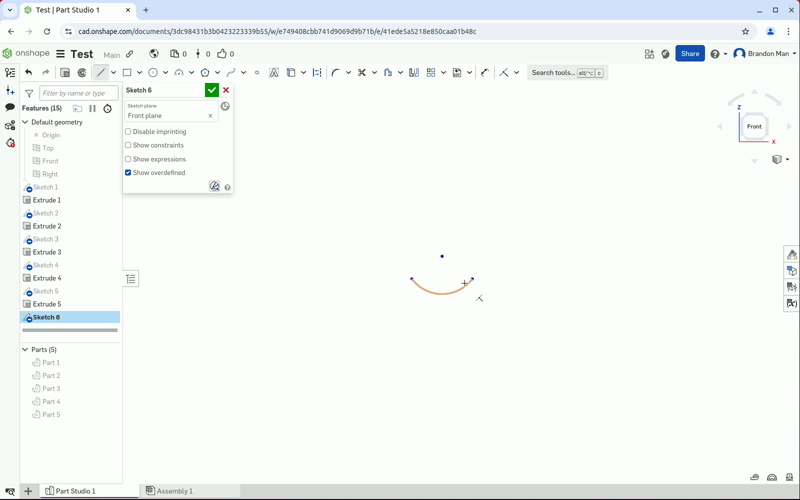
click(464, 282)
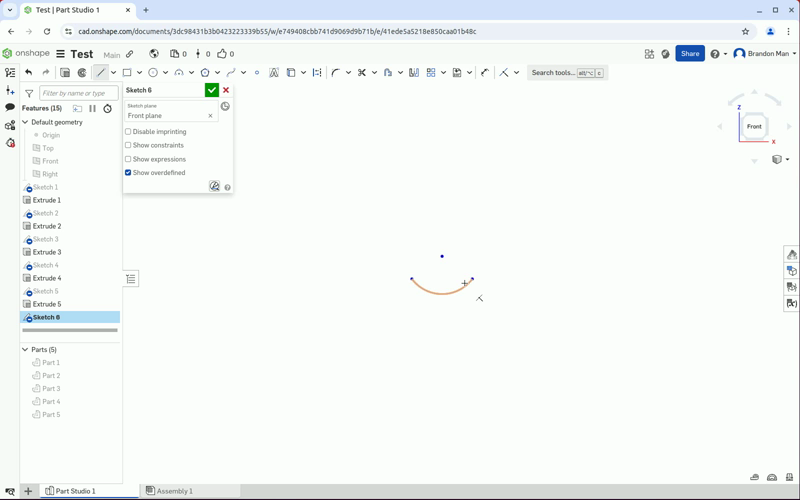
scroll(-6)
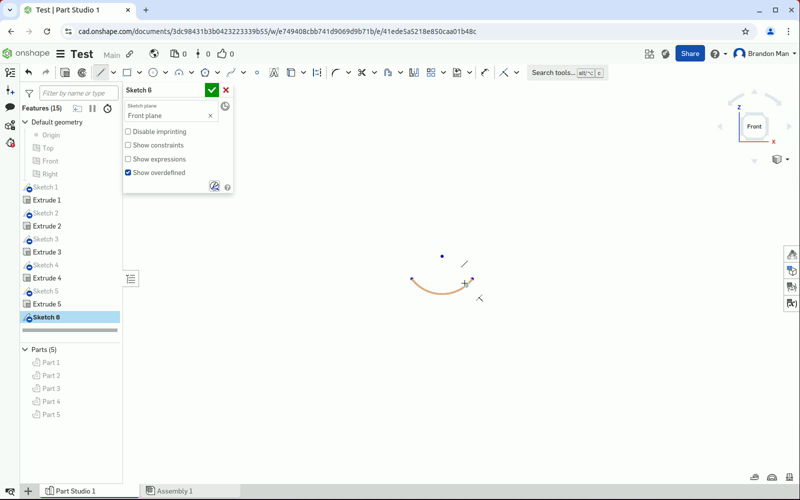
scroll(-6)
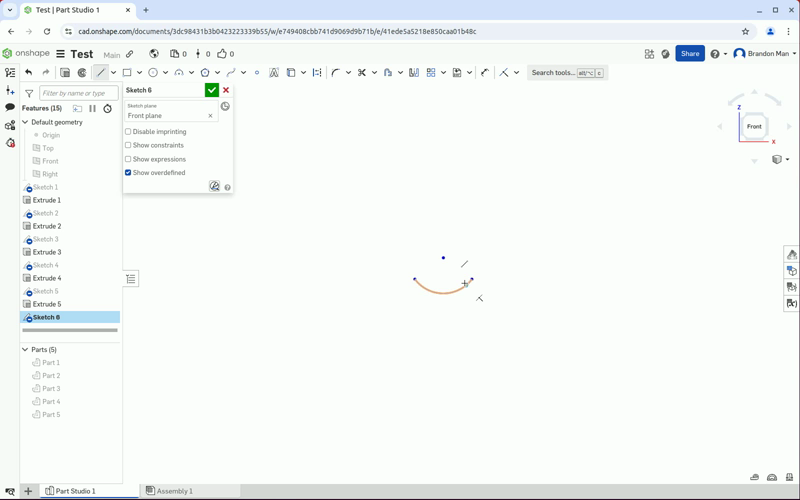
scroll(-6)
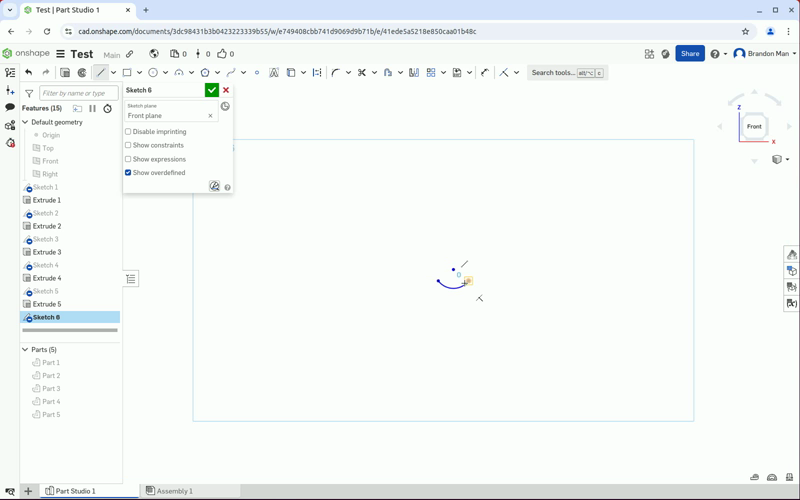
scroll(-6)
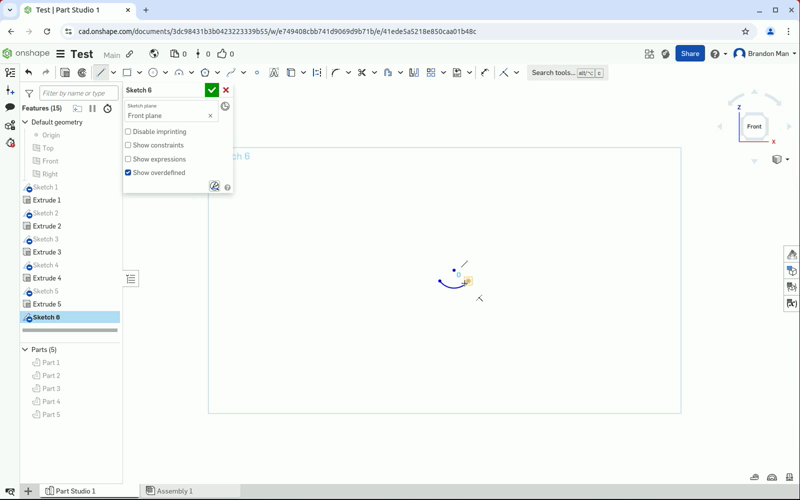
scroll(-6)
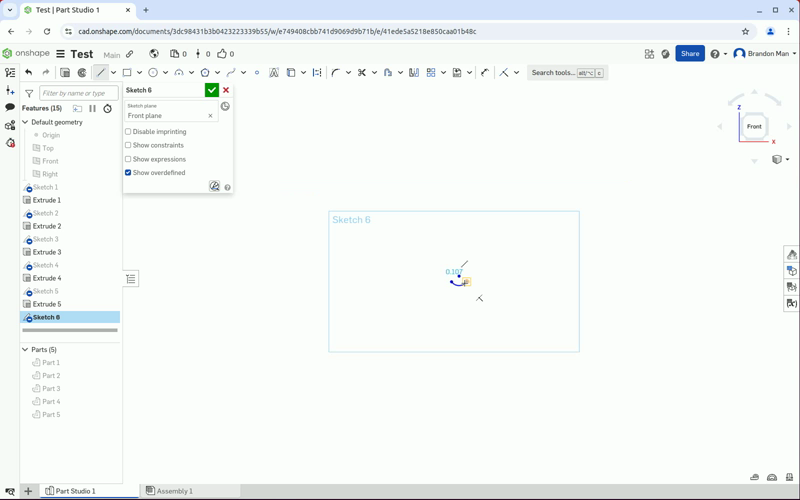
scroll(-6)
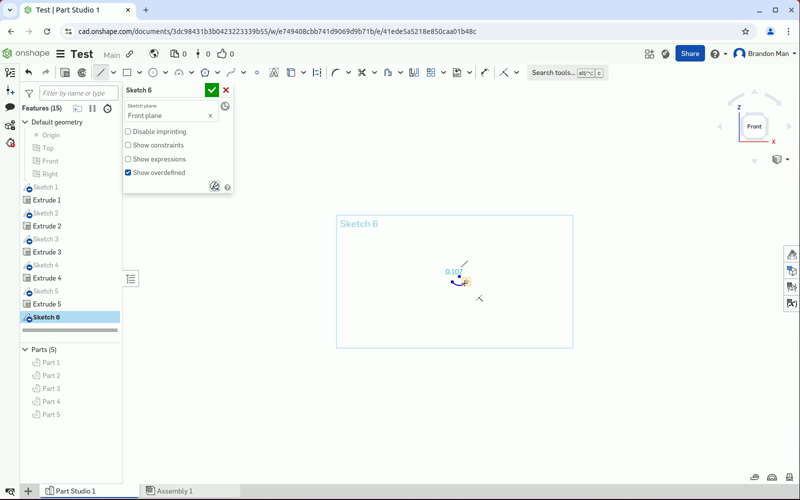
scroll(-6)
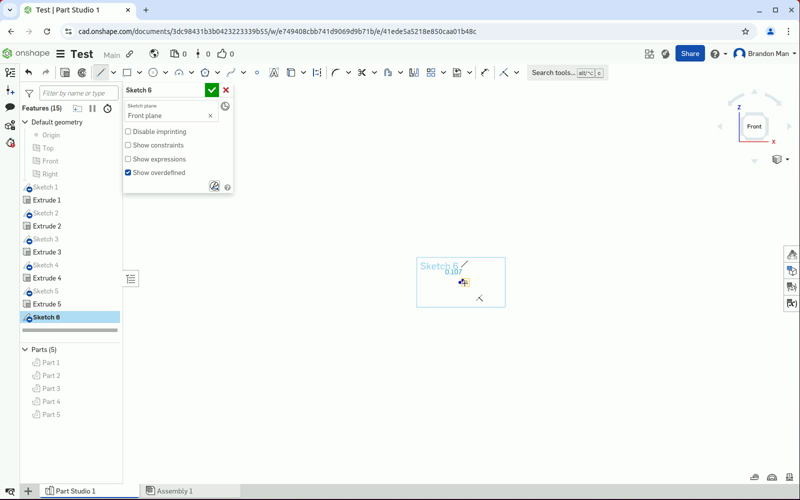
key_down(shift)
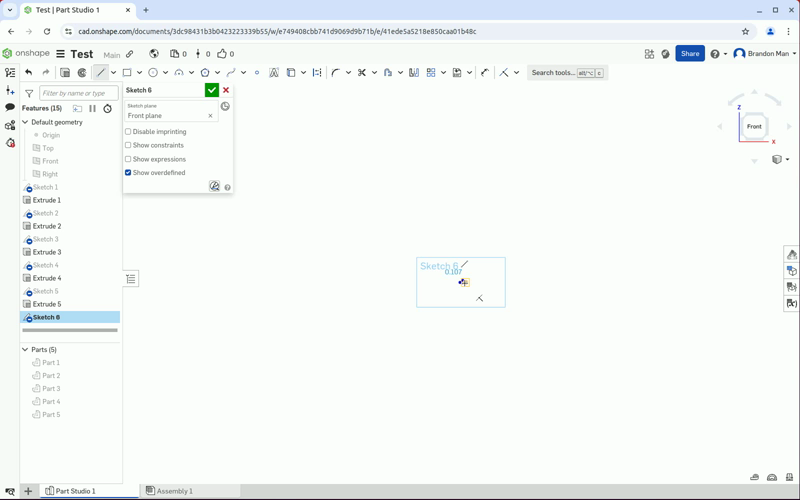
mouse_move(495, 282)
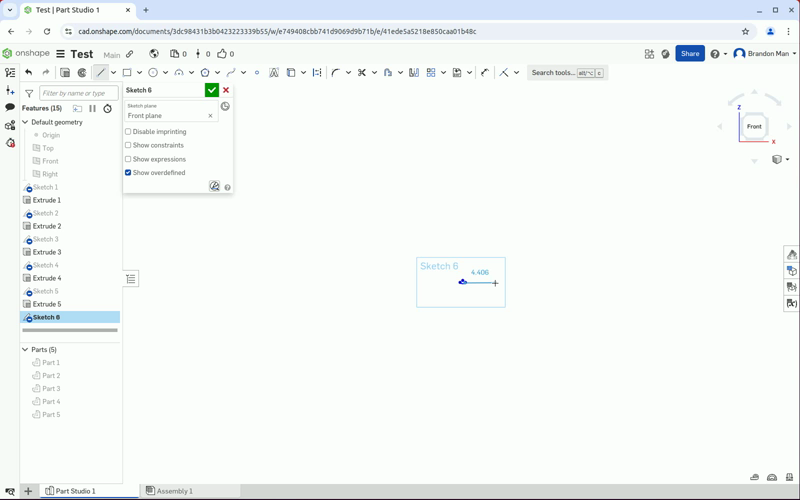
mouse_move(464, 226)
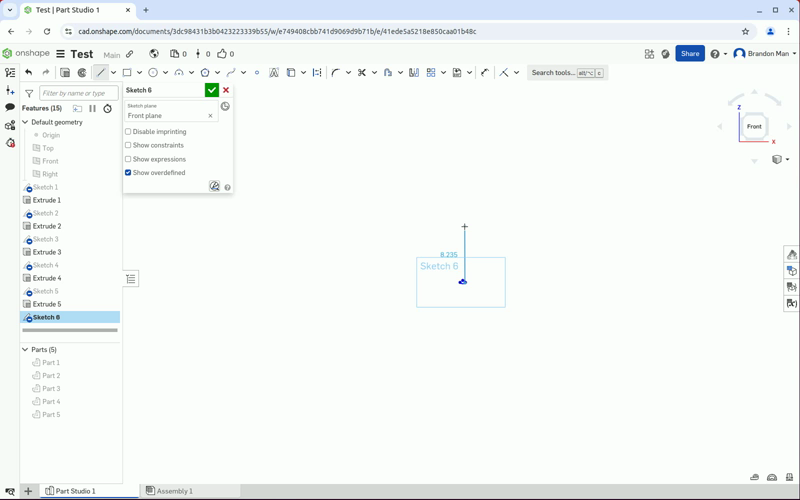
scroll(6)
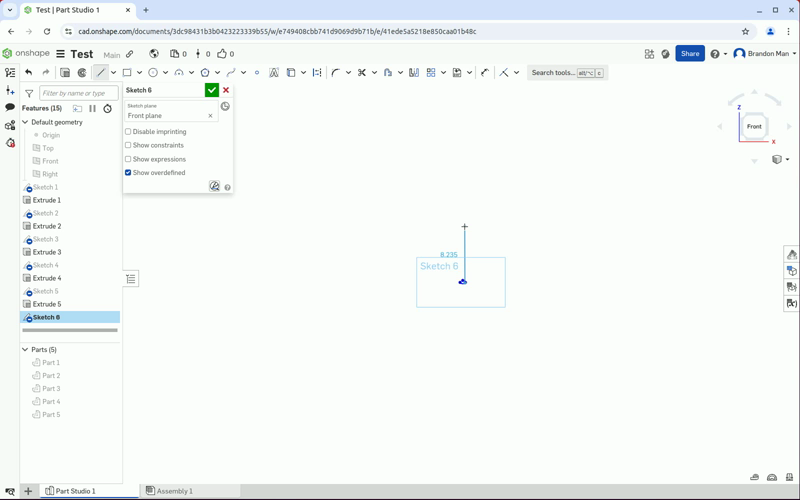
scroll(6)
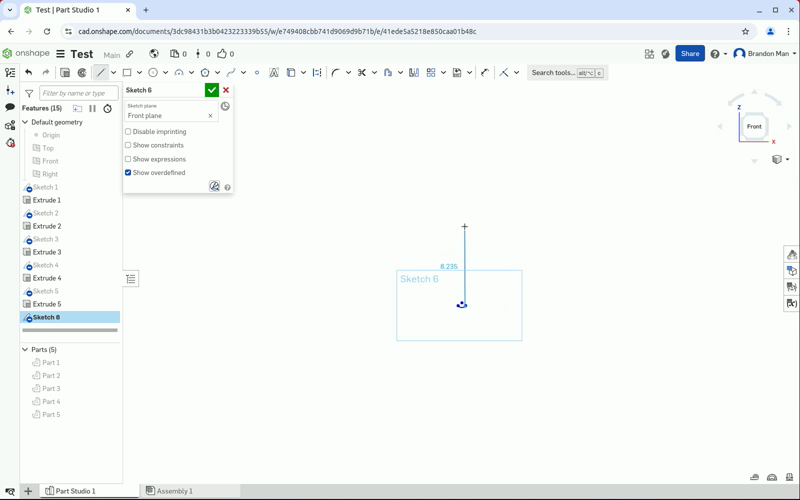
scroll(6)
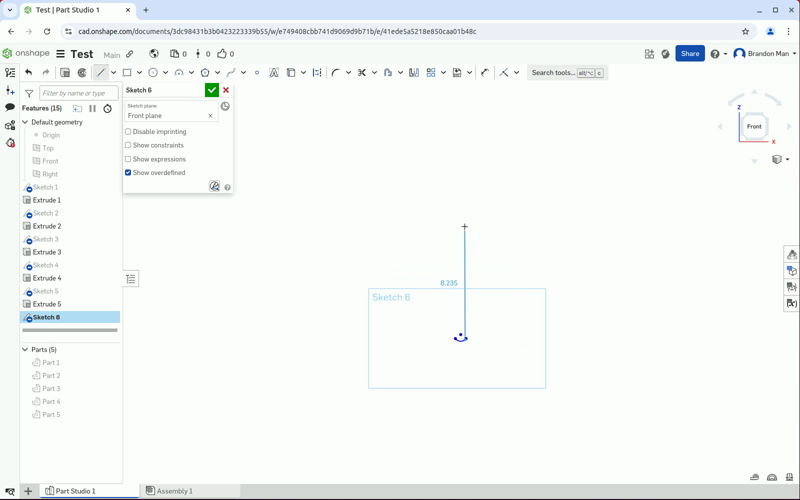
scroll(6)
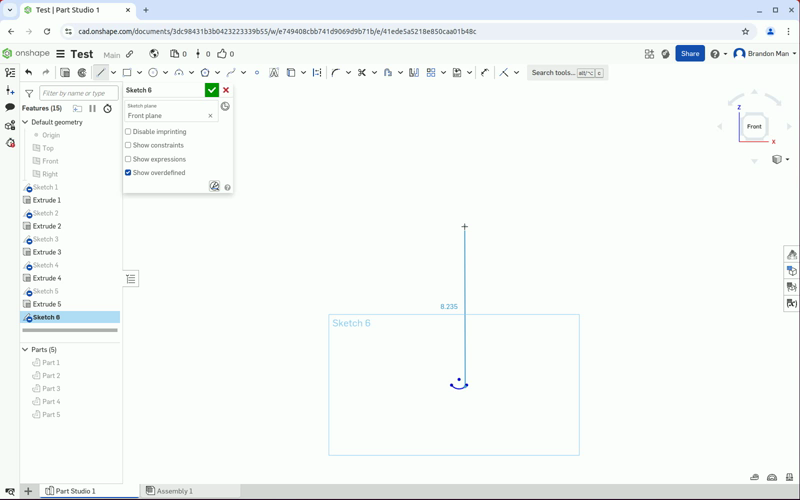
scroll(6)
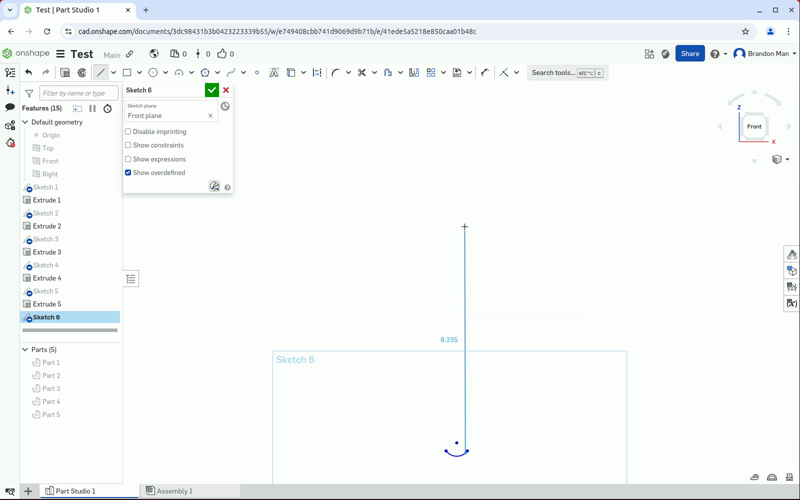
scroll(6)
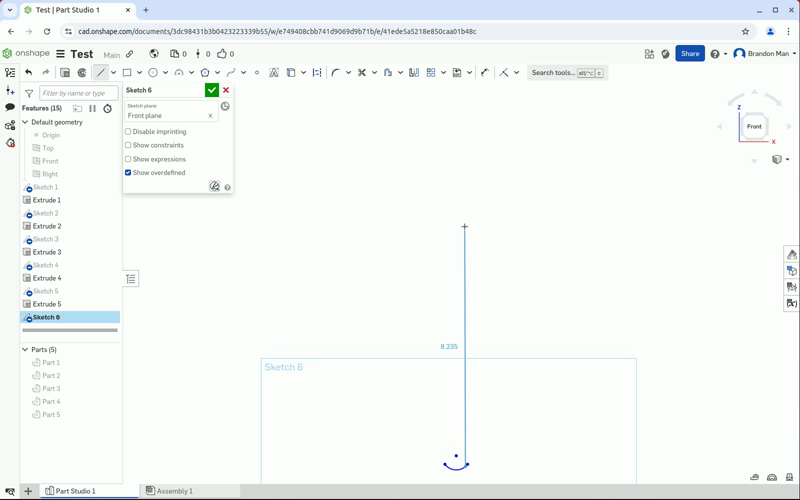
scroll(6)
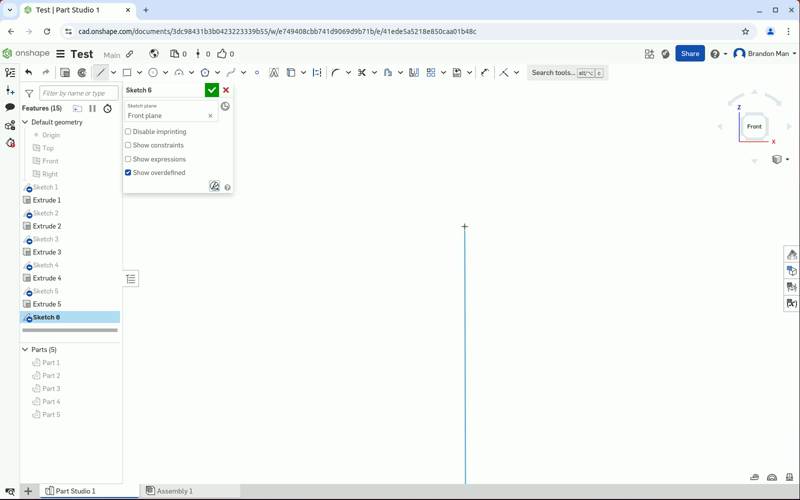
click(464, 226)
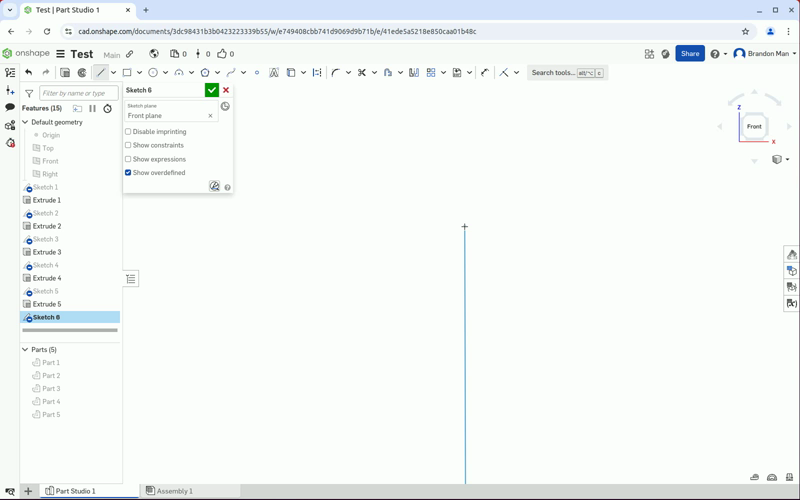
scroll(-6)
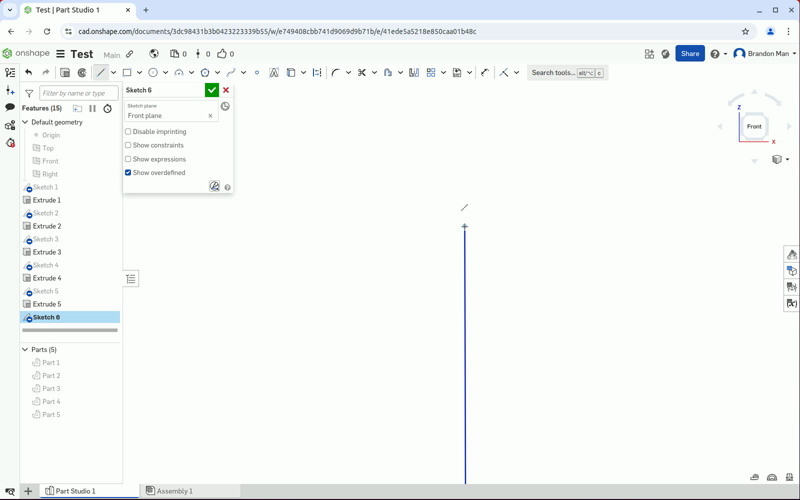
scroll(-6)
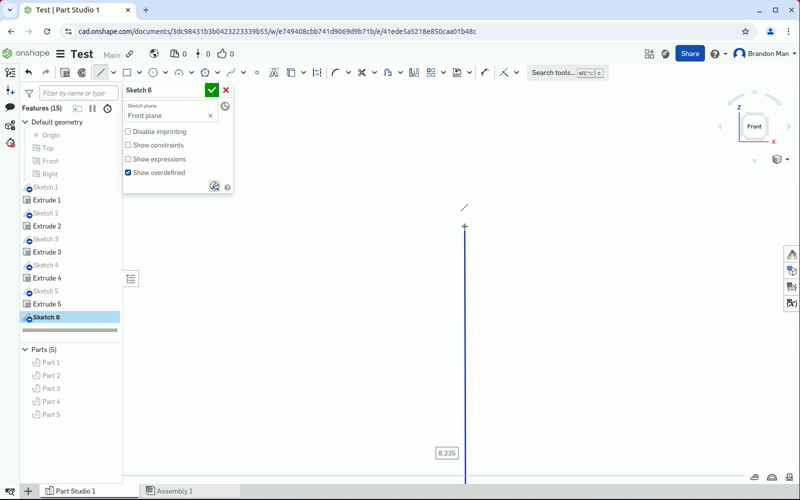
scroll(-6)
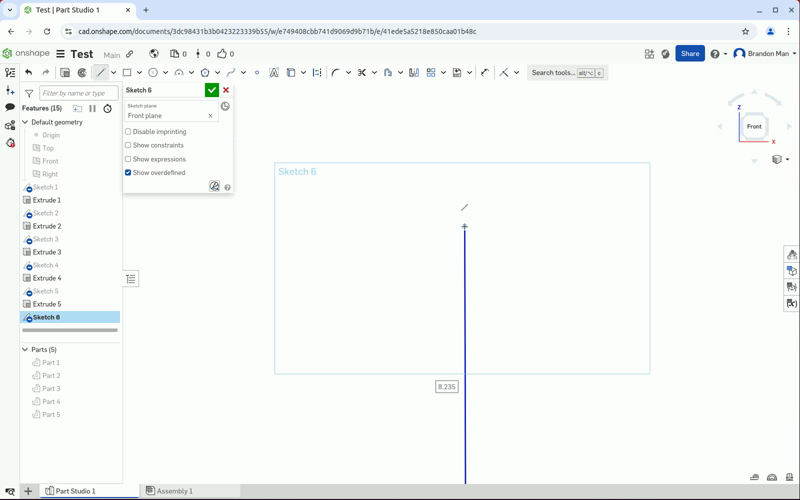
scroll(-6)
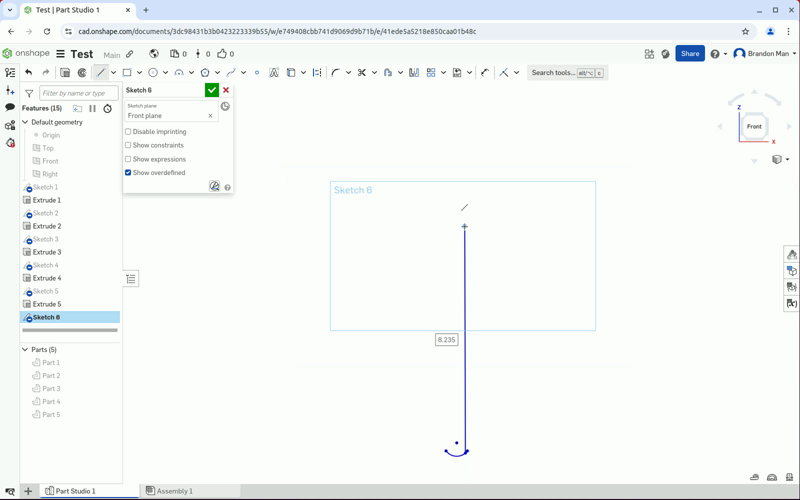
scroll(-6)
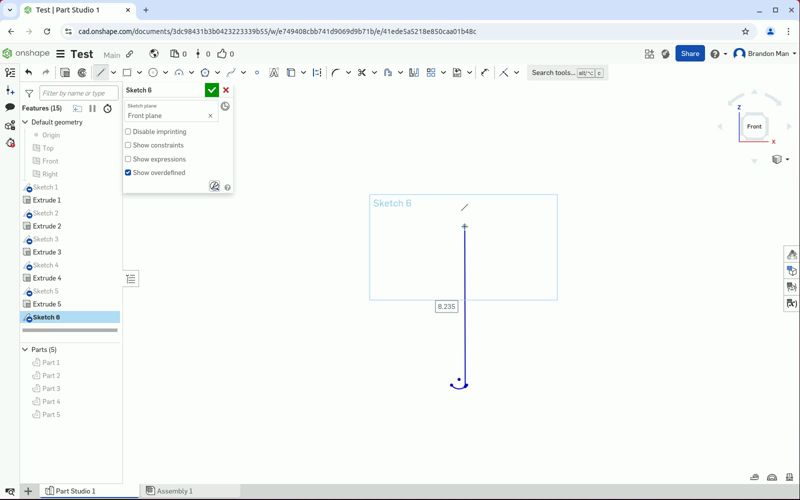
scroll(-6)
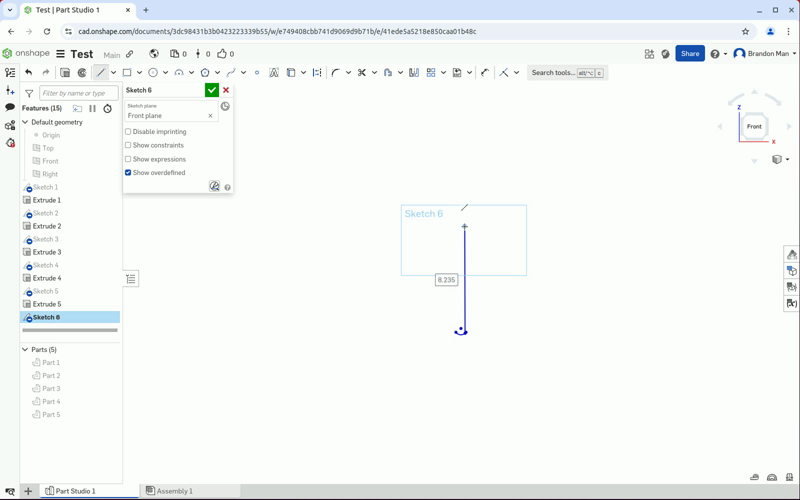
scroll(-6)
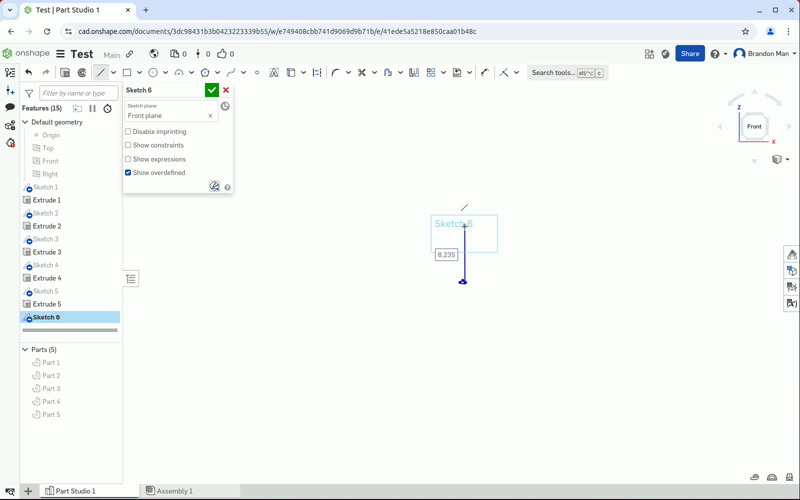
key_up(shift)
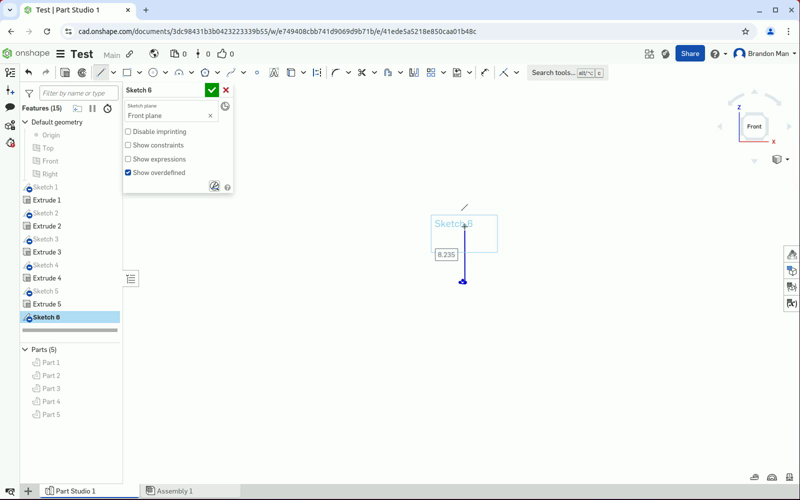
key_down(shift)
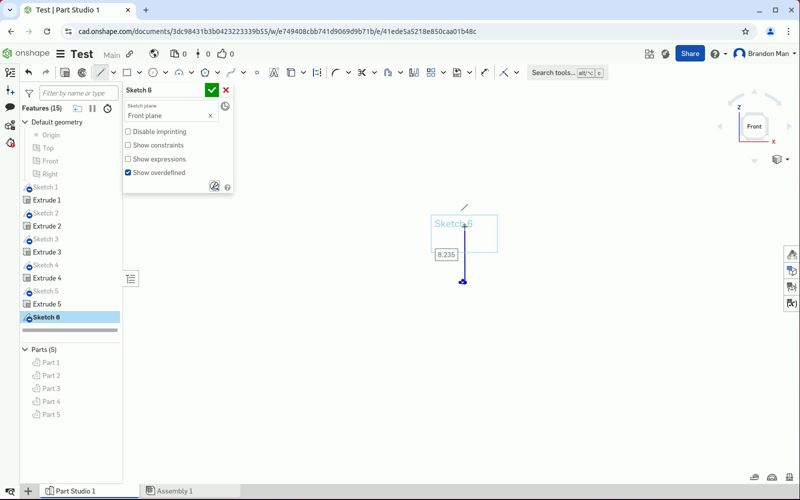
mouse_move(495, 226)
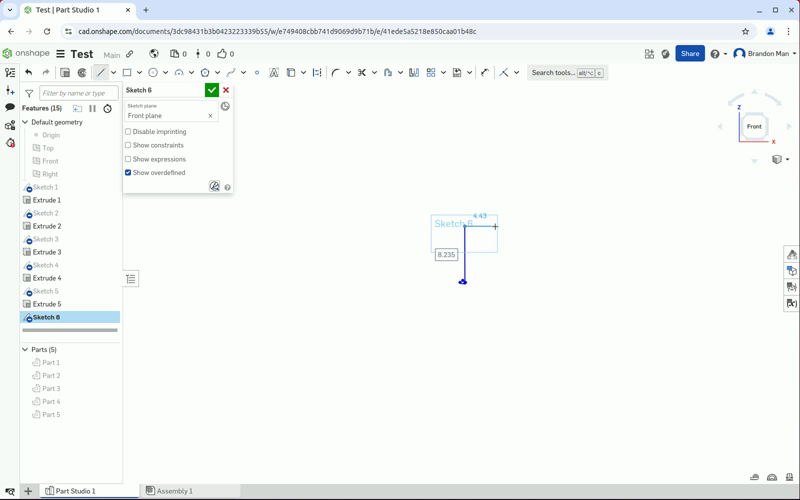
mouse_move(460, 226)
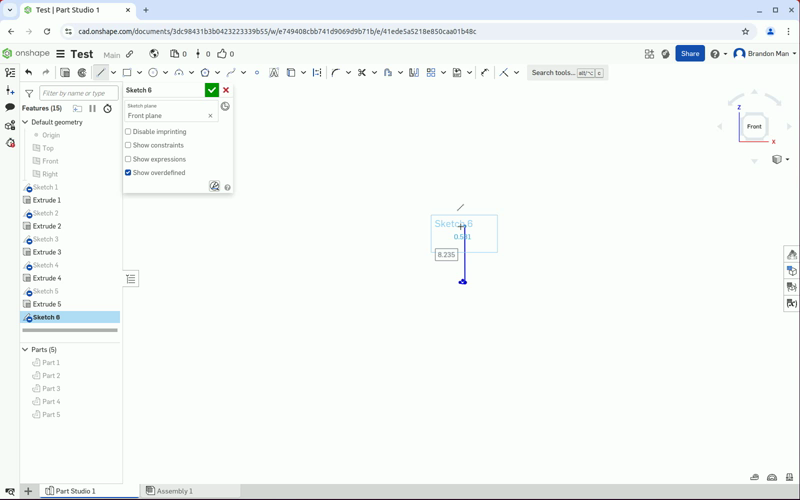
scroll(6)
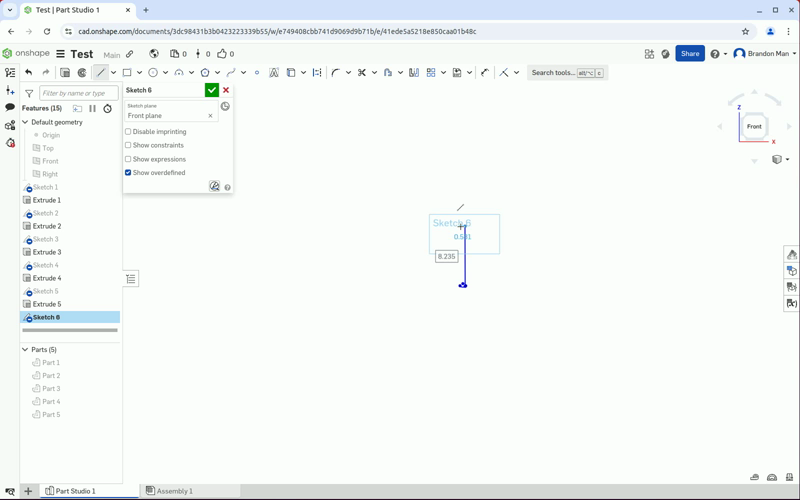
scroll(6)
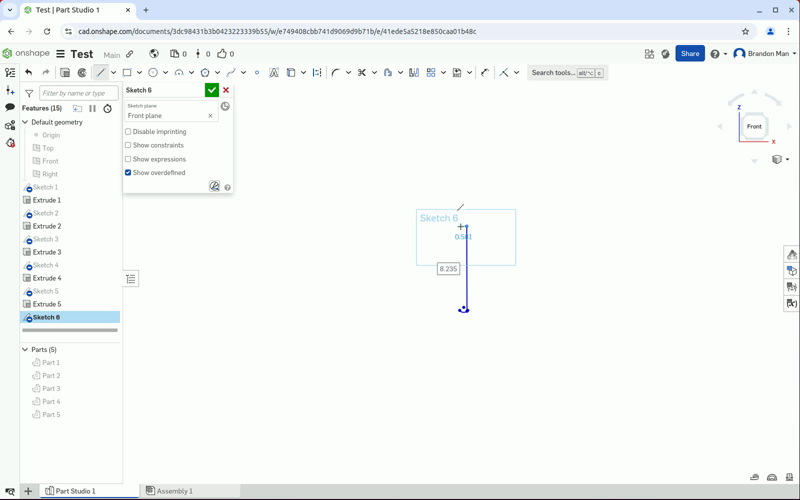
scroll(6)
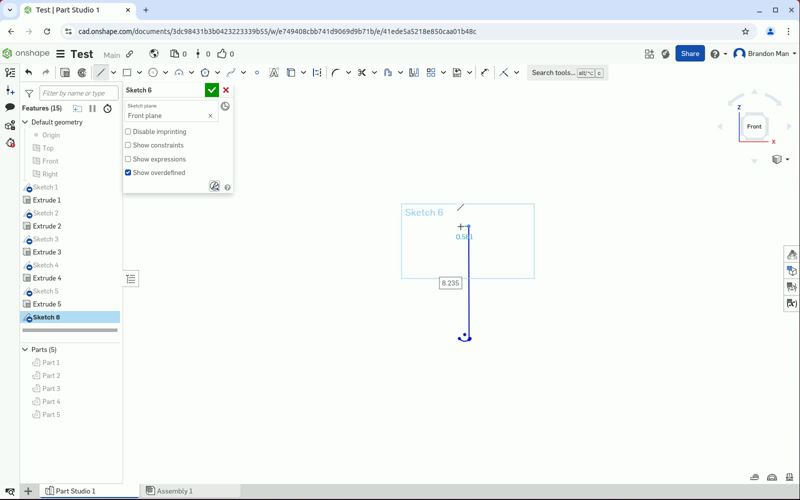
scroll(6)
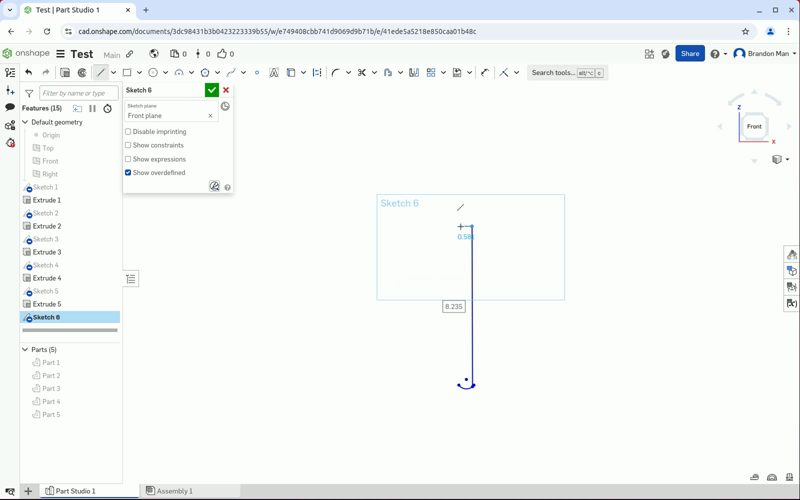
scroll(6)
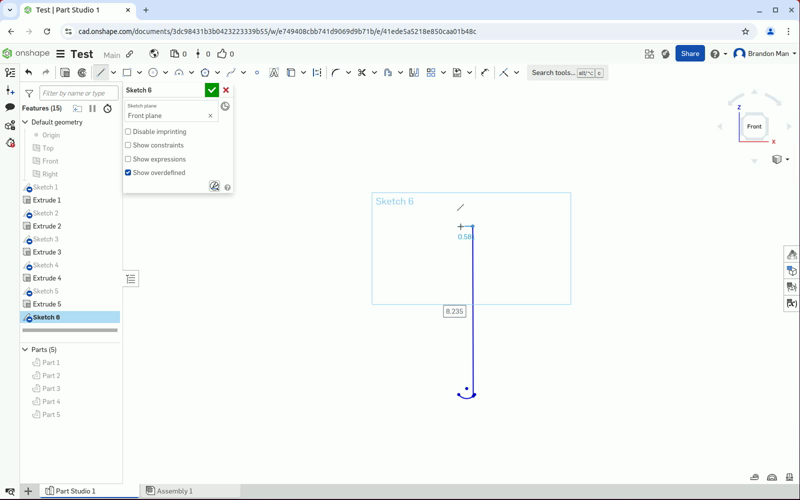
scroll(6)
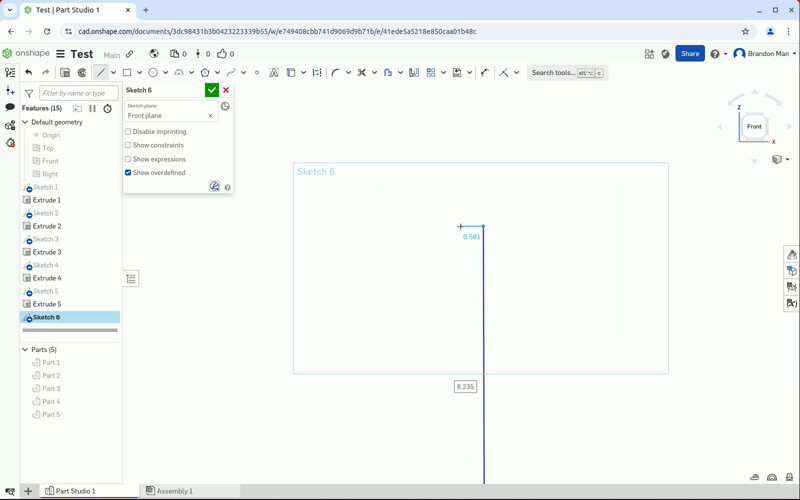
scroll(6)
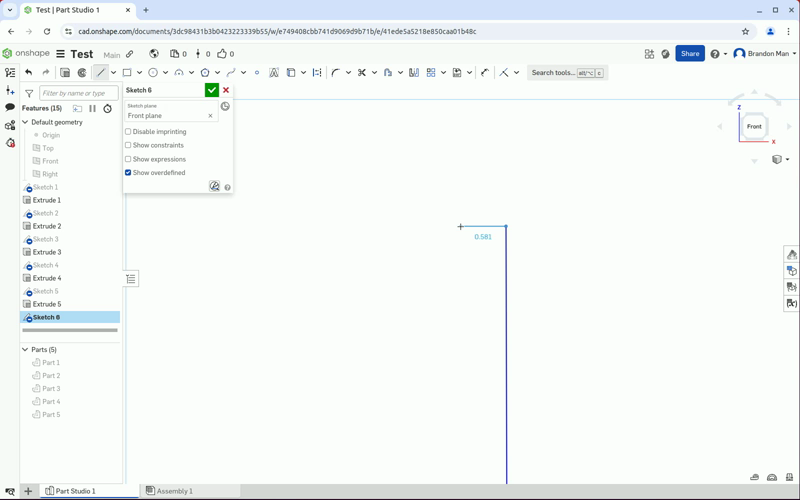
click(460, 226)
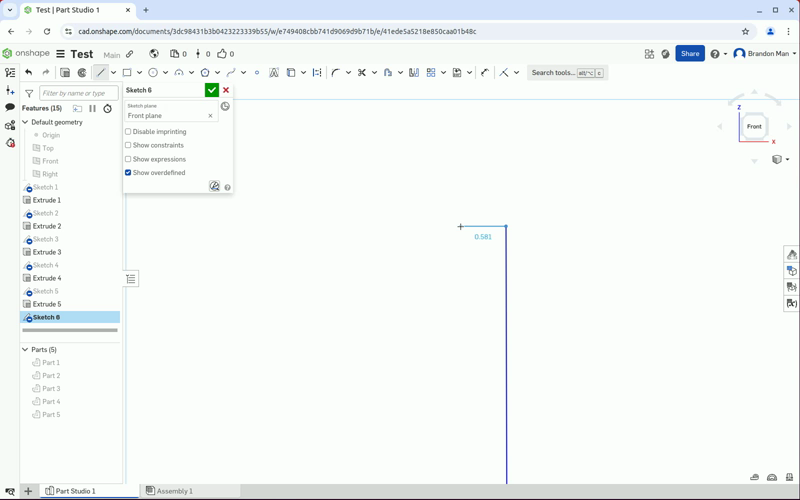
scroll(-6)
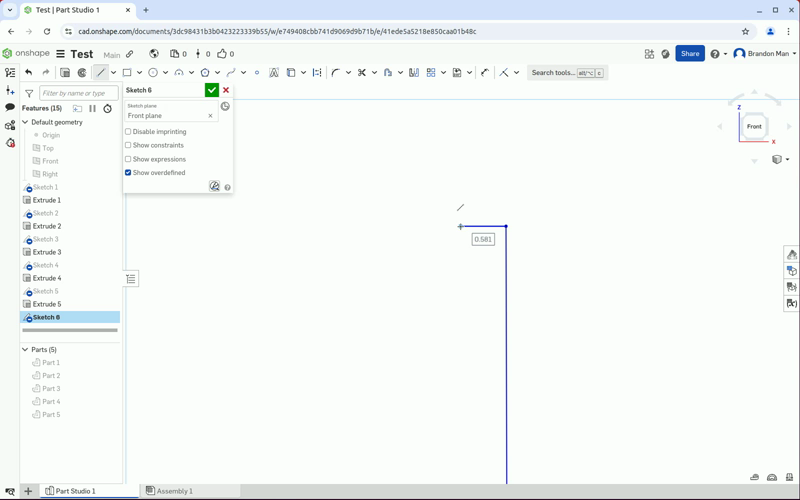
scroll(-6)
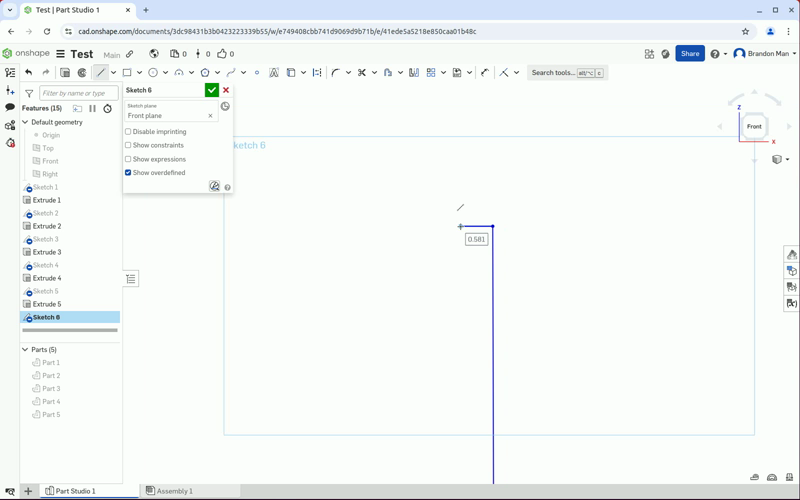
scroll(-6)
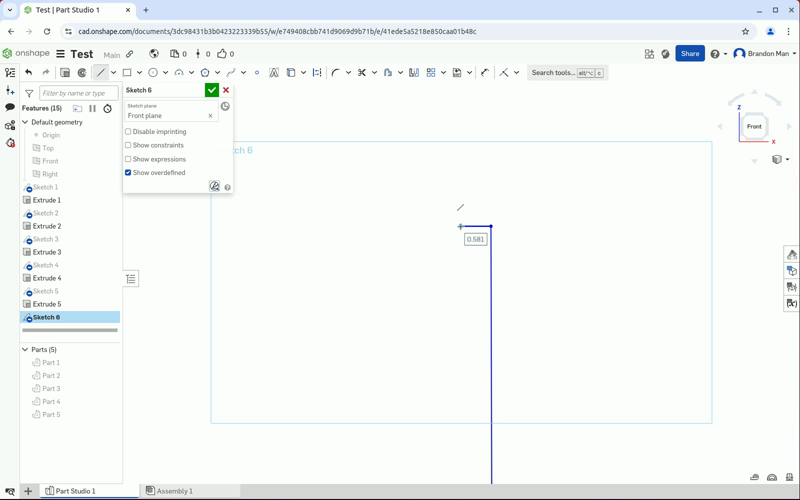
scroll(-6)
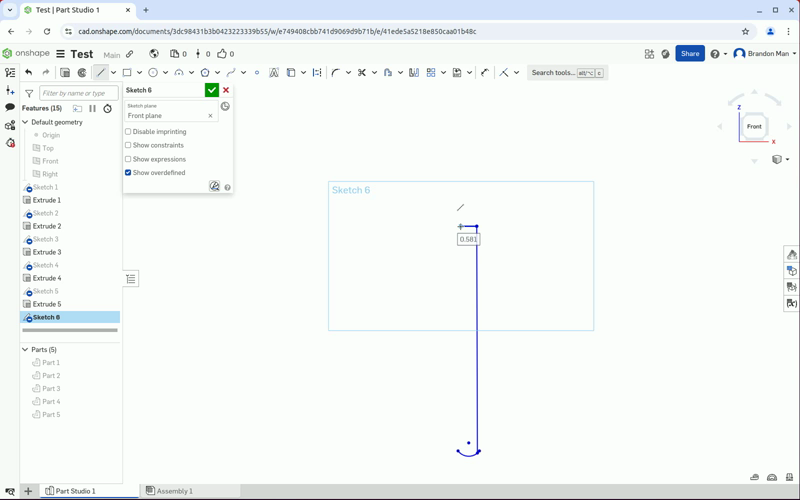
scroll(-6)
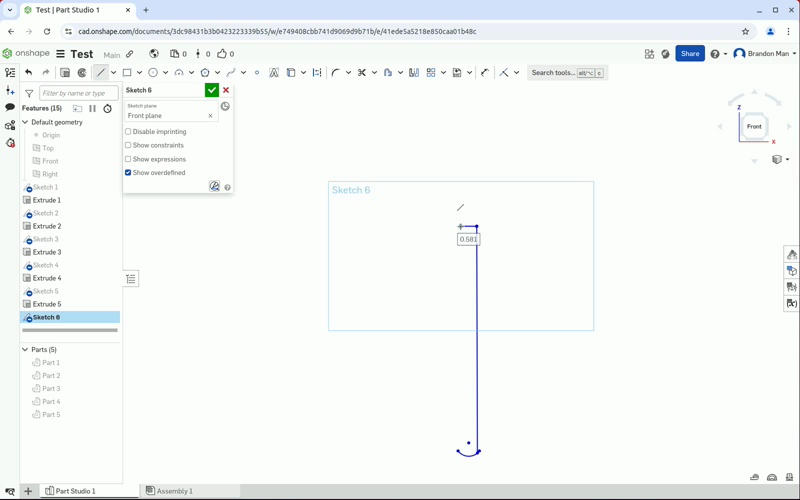
scroll(-6)
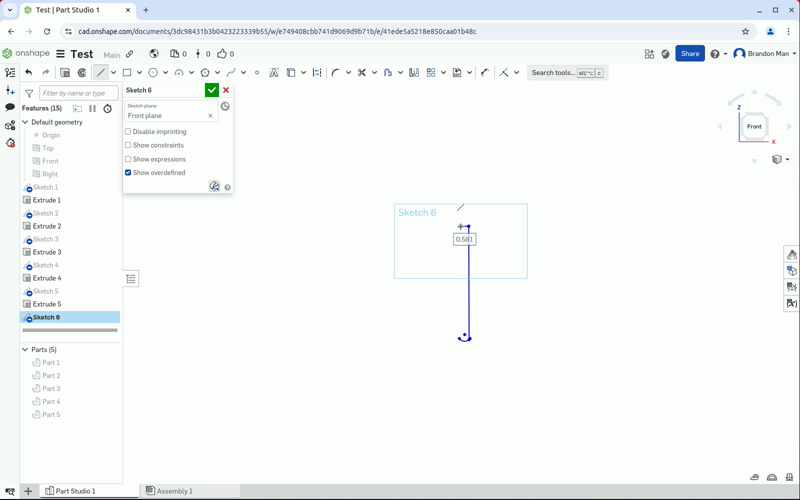
scroll(-6)
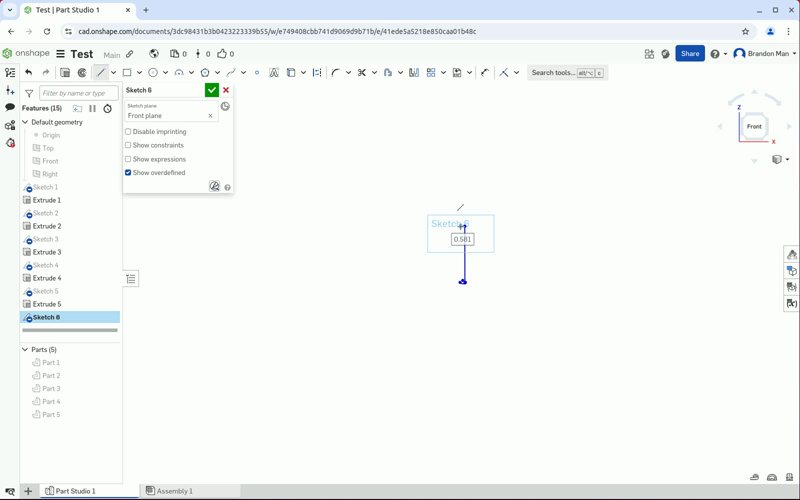
key_up(shift)
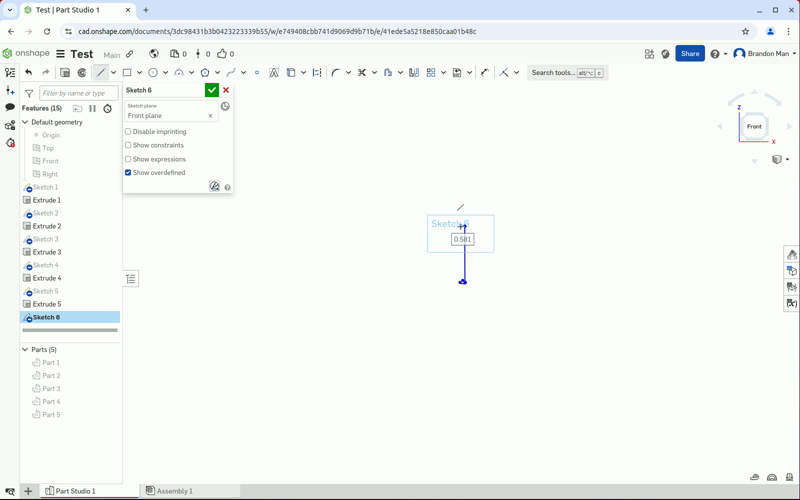
mouse_move(490, 226)
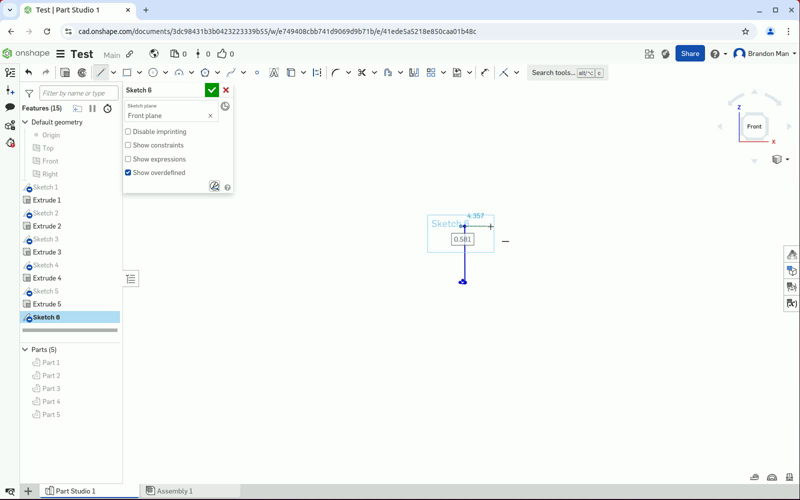
key_down(shift)
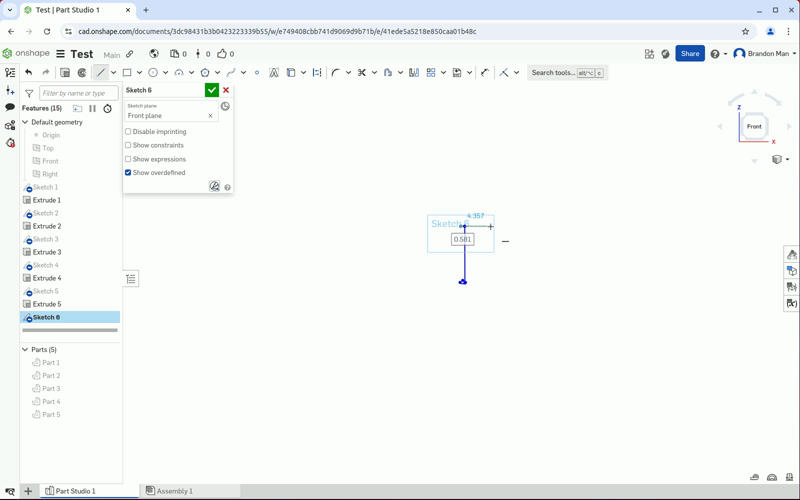
mouse_move(460, 282)
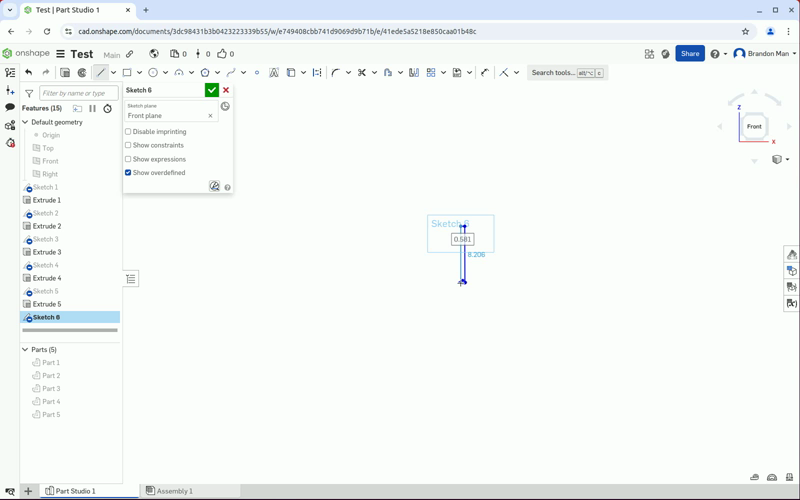
scroll(6)
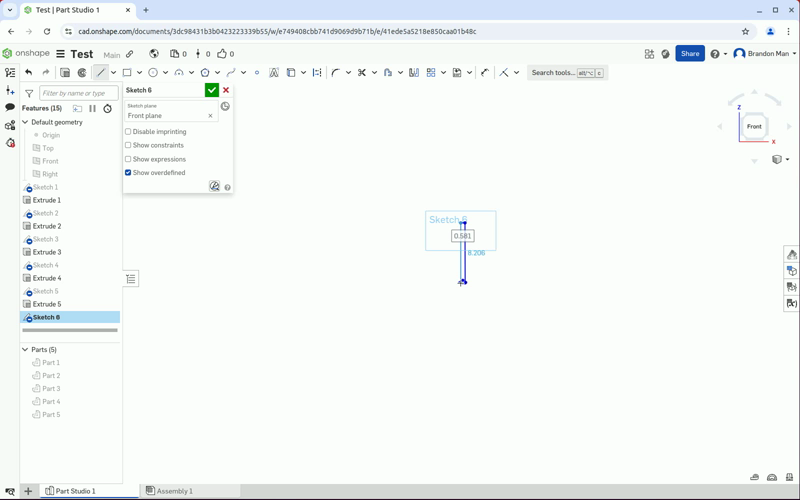
scroll(6)
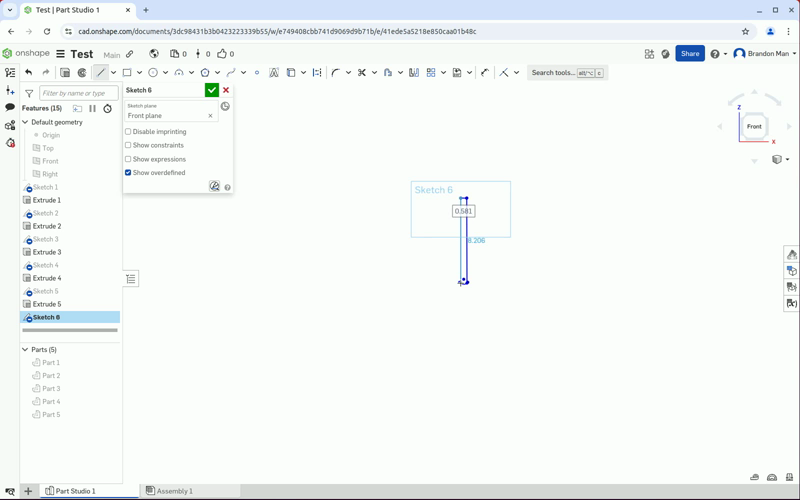
scroll(6)
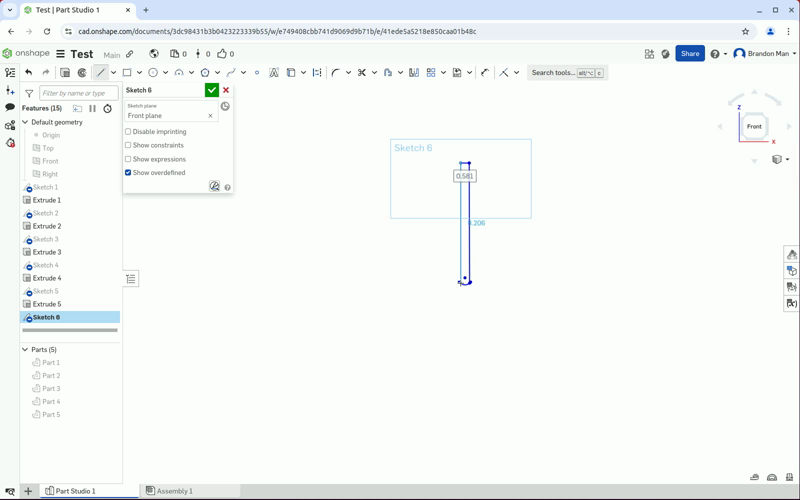
scroll(6)
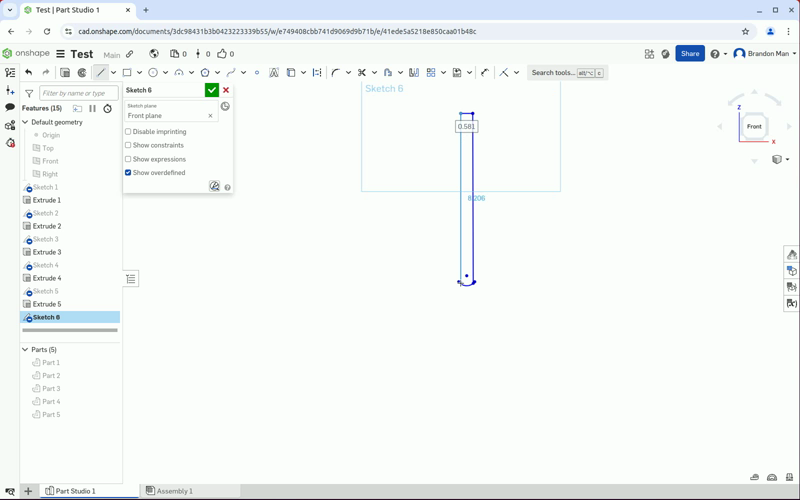
scroll(6)
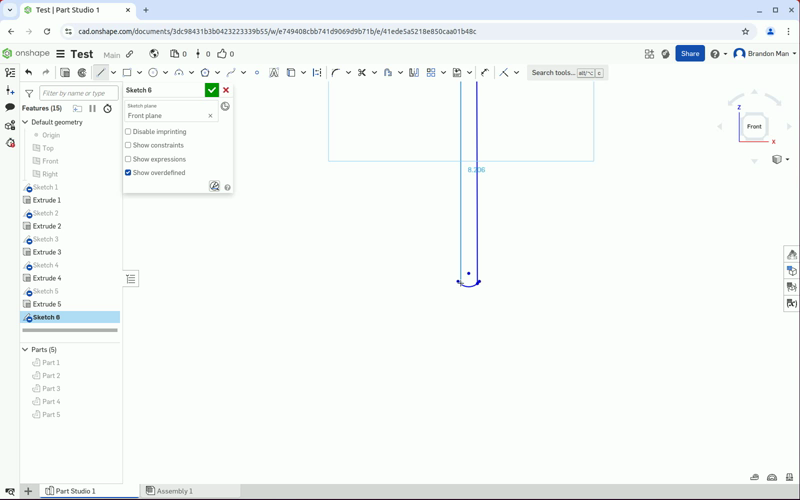
scroll(6)
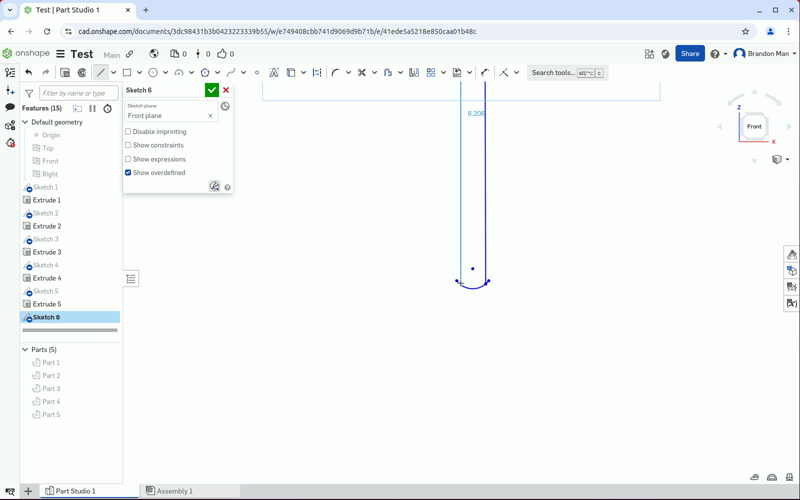
scroll(6)
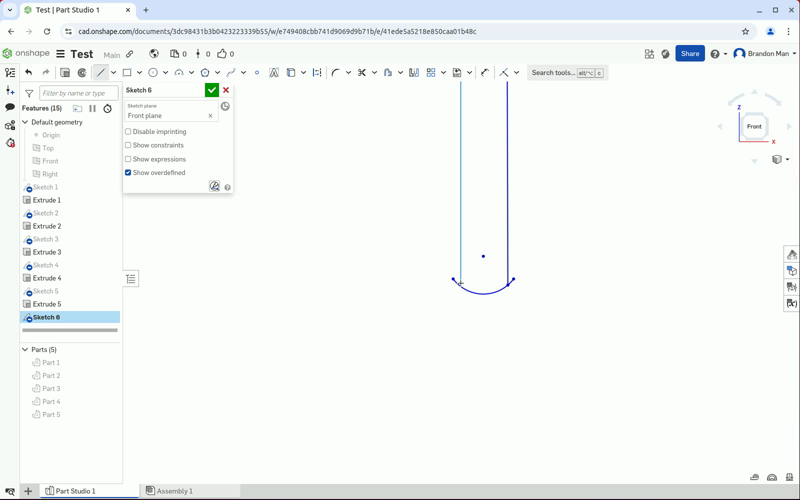
key_up(shift)
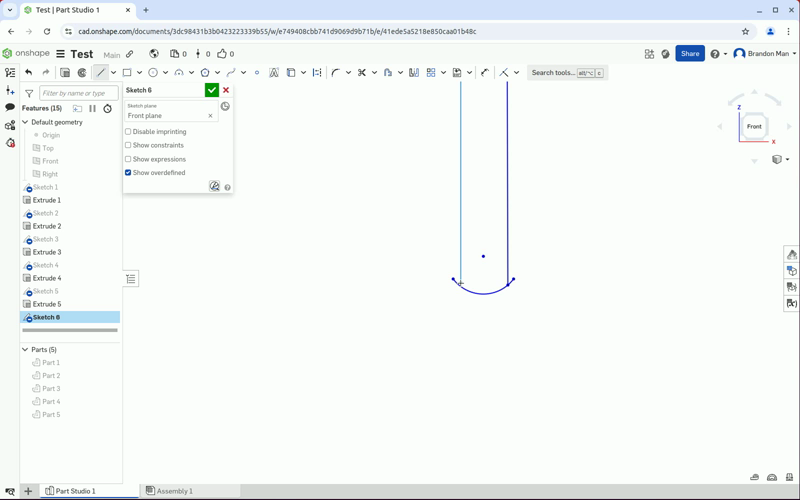
click(460, 282)
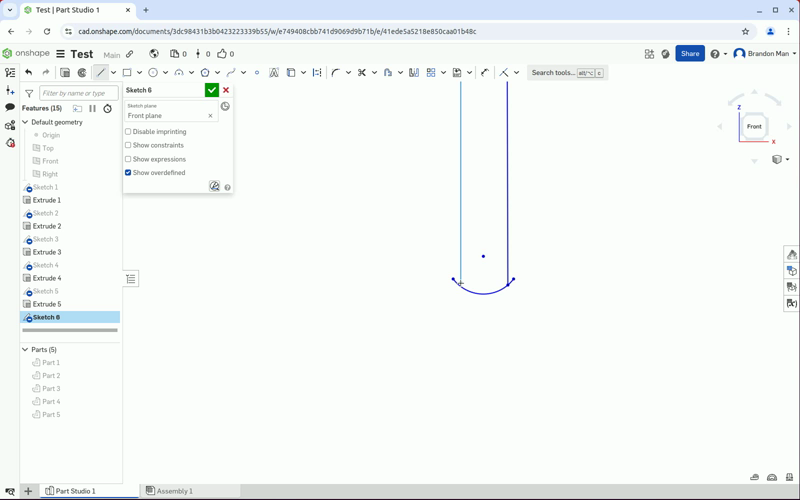
scroll(-6)
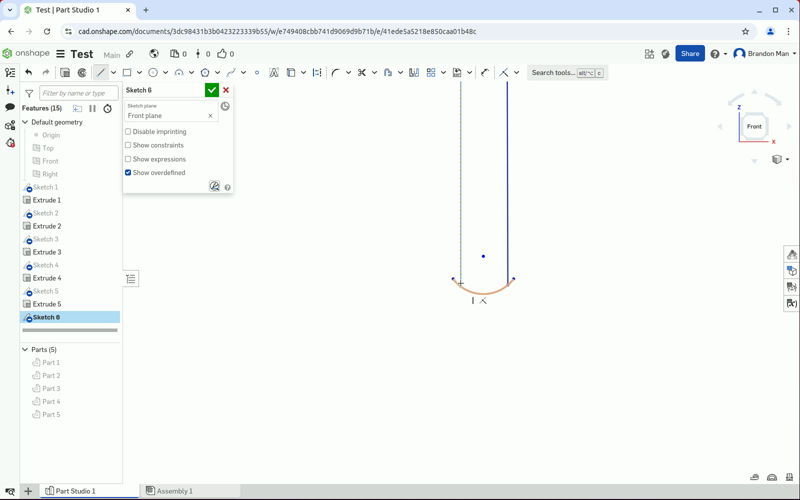
scroll(-6)
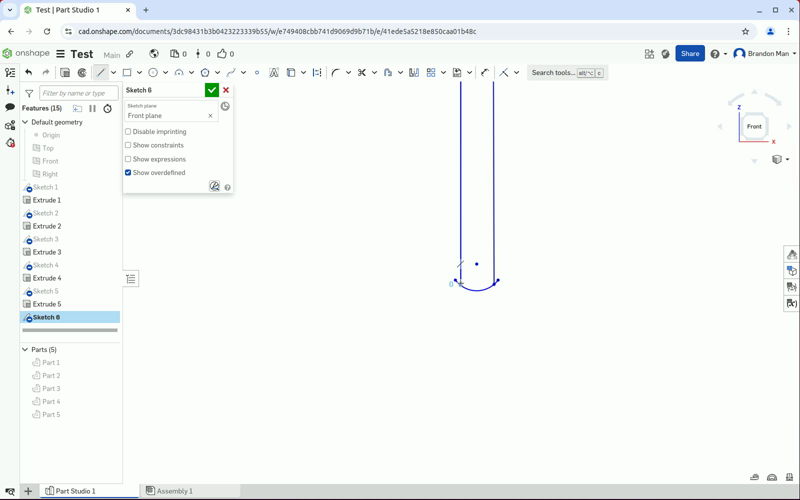
scroll(-6)
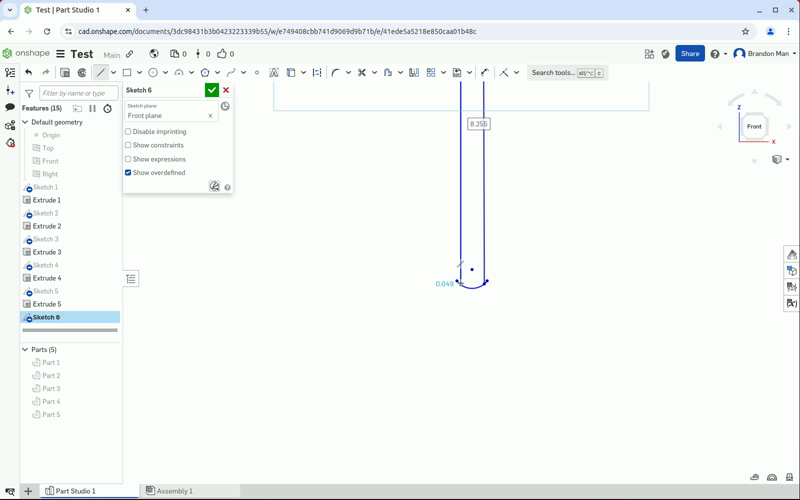
scroll(-6)
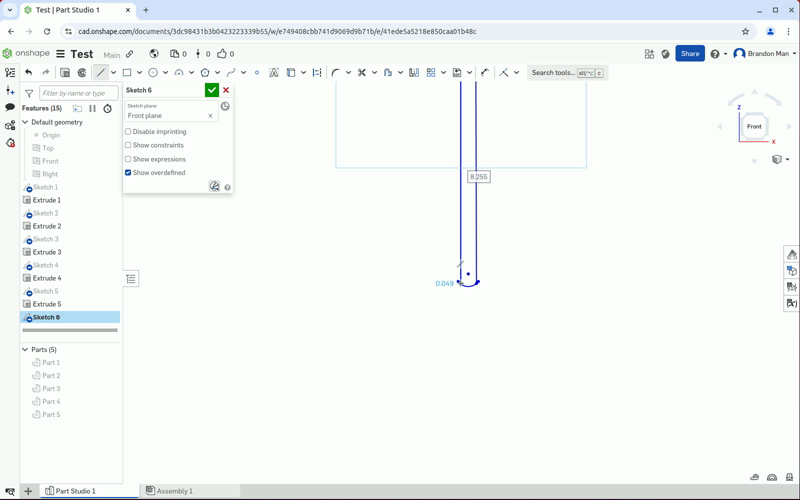
scroll(-6)
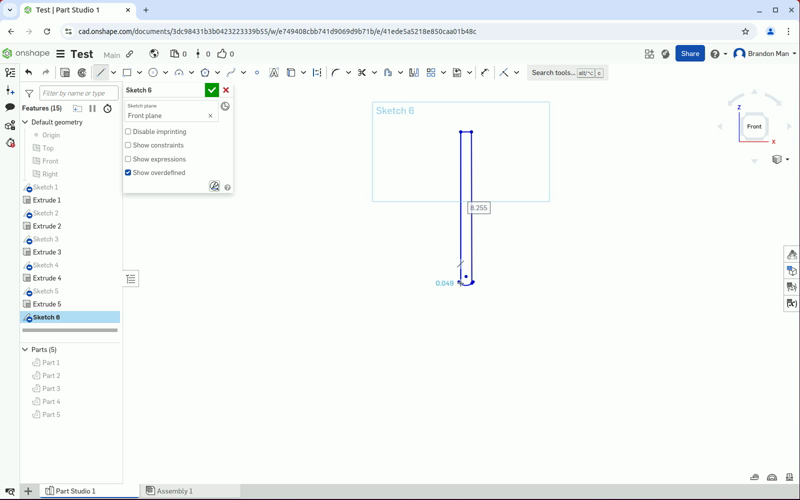
scroll(-6)
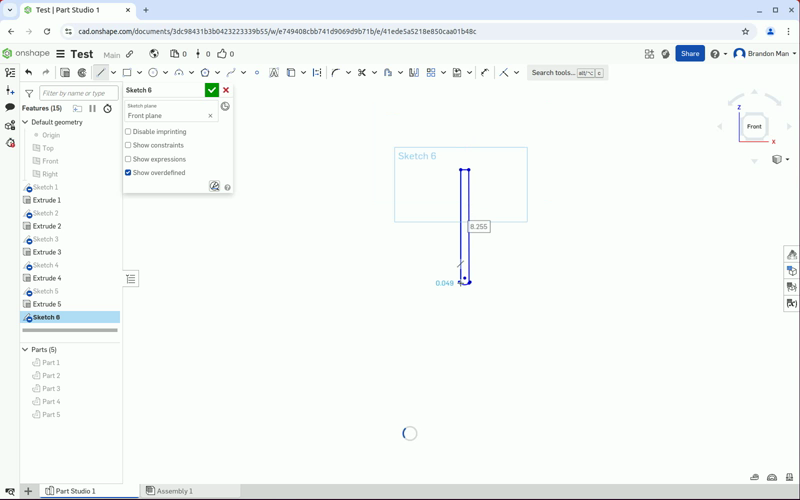
scroll(-6)
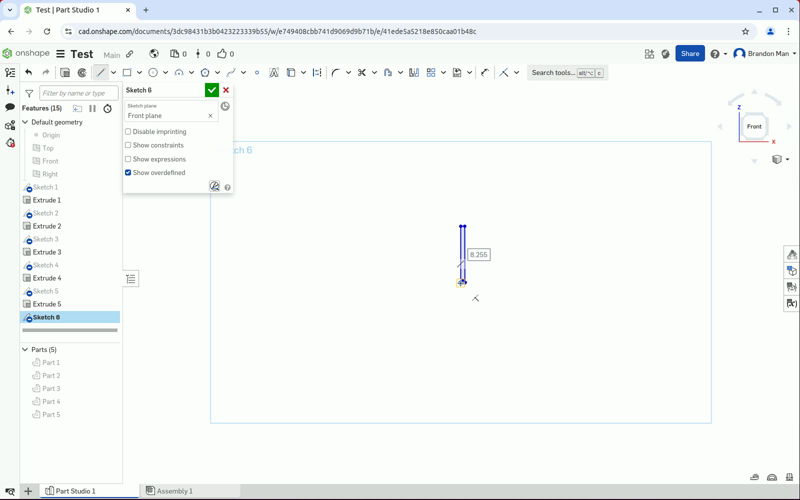
key(esc)
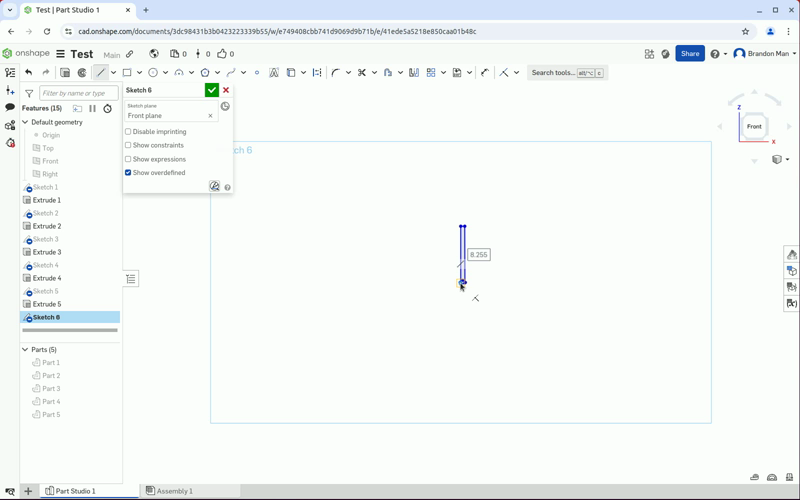
mouse_move(463, 279)
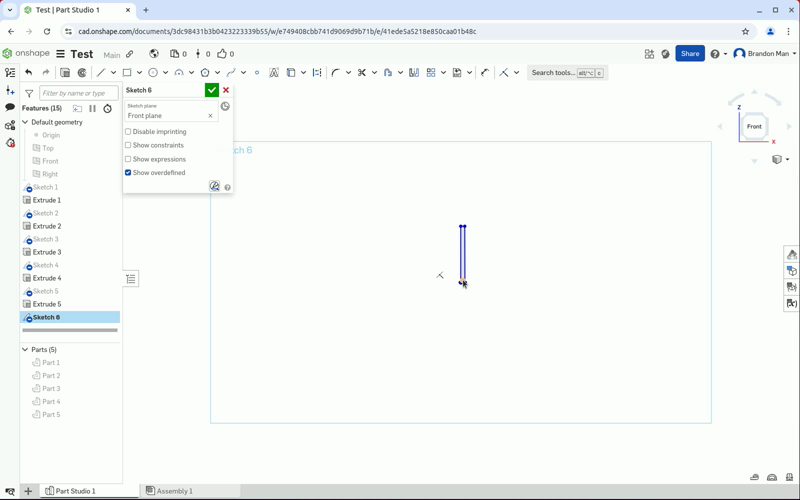
scroll(6)
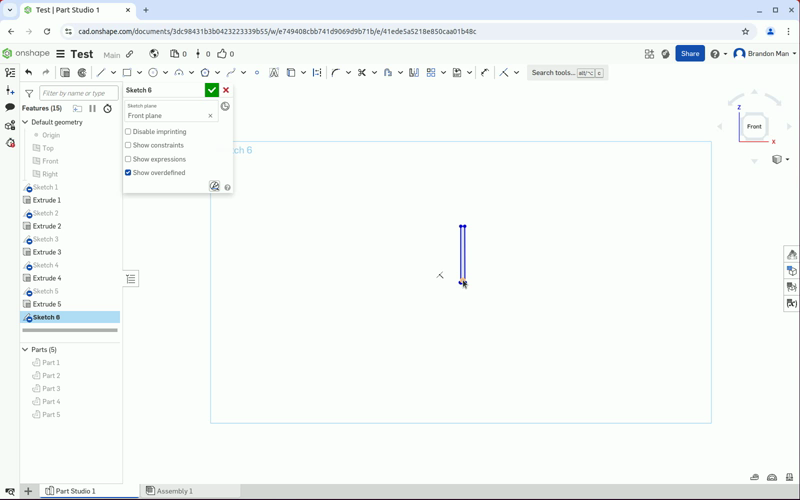
scroll(6)
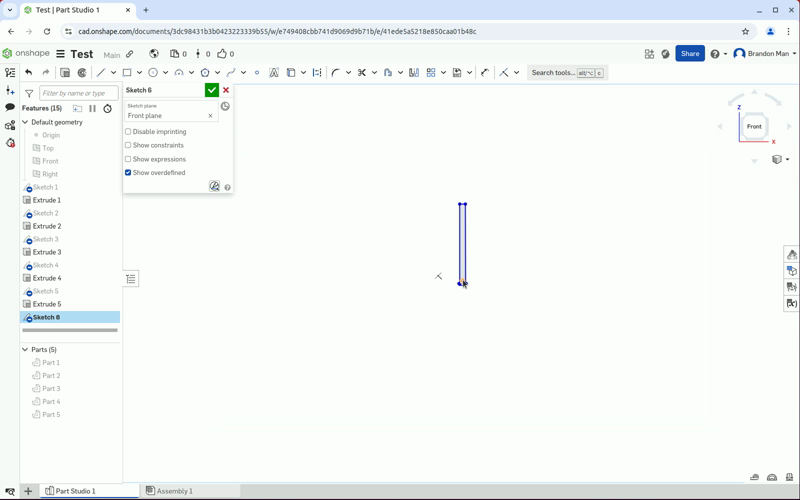
scroll(6)
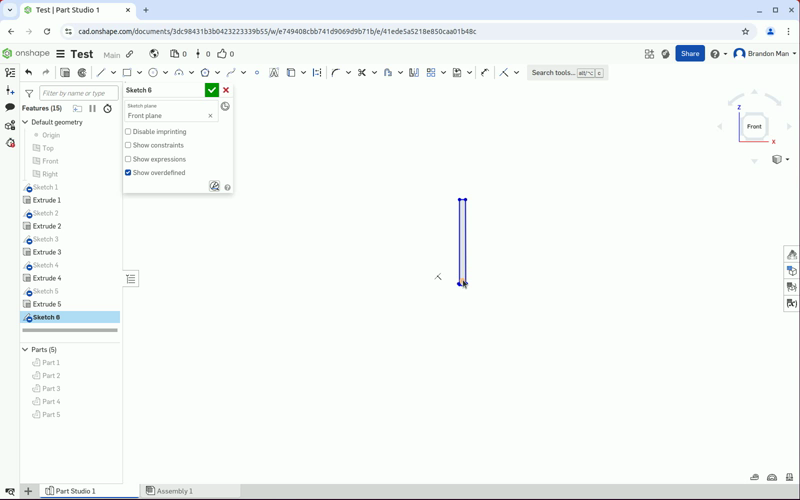
scroll(6)
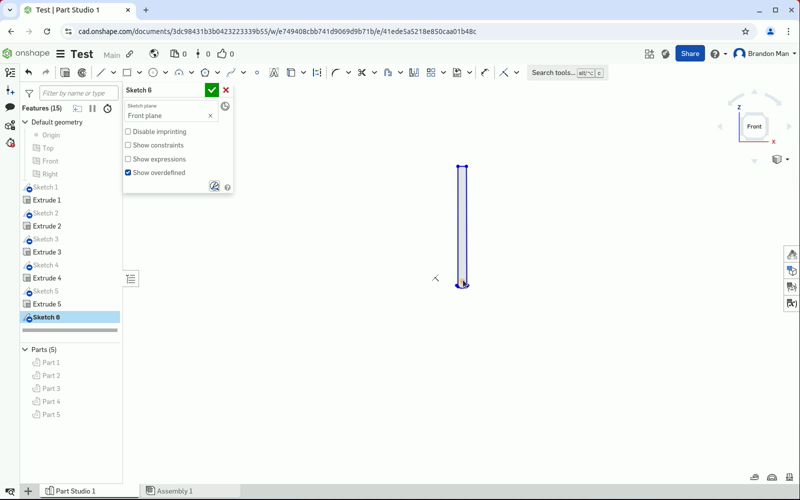
scroll(6)
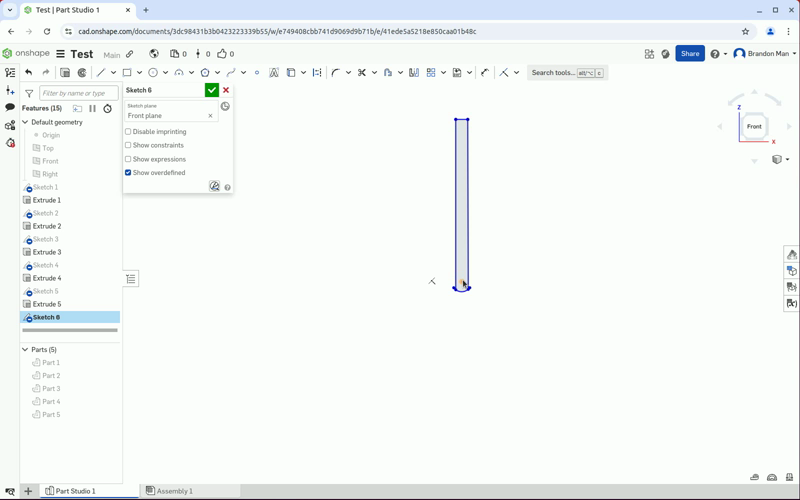
scroll(6)
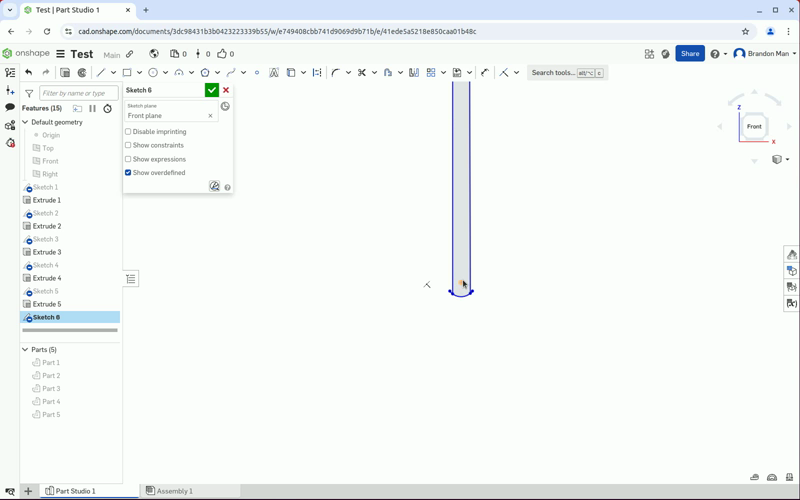
scroll(6)
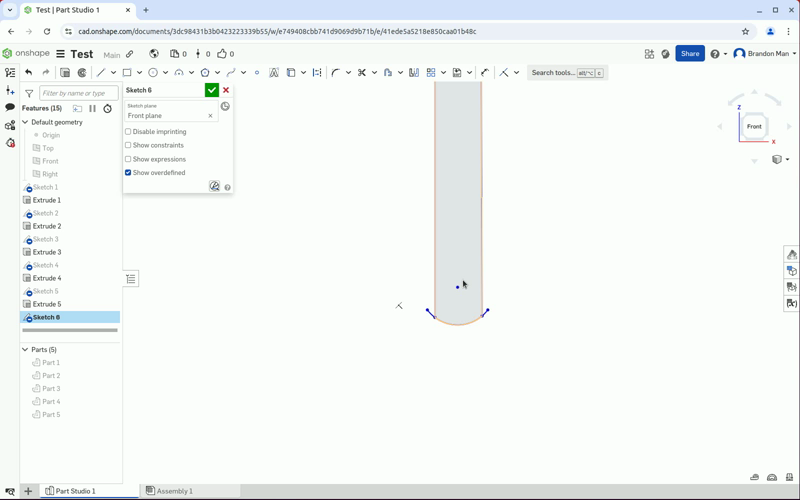
click(463, 279)
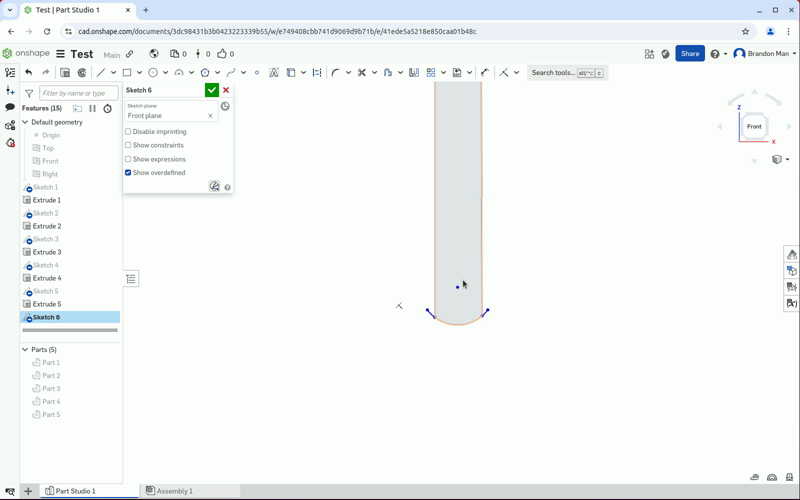
scroll(-6)
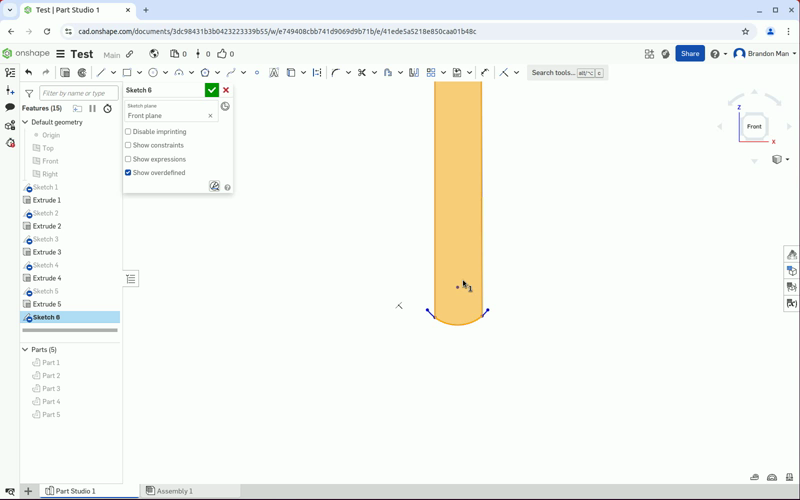
scroll(-6)
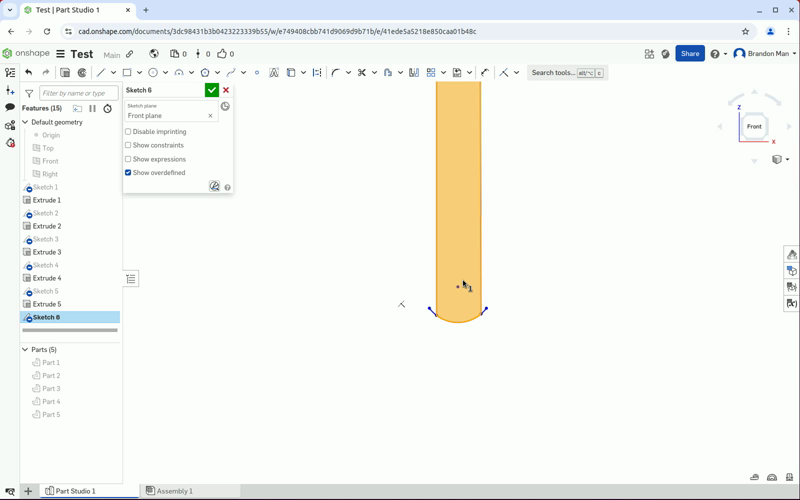
scroll(-6)
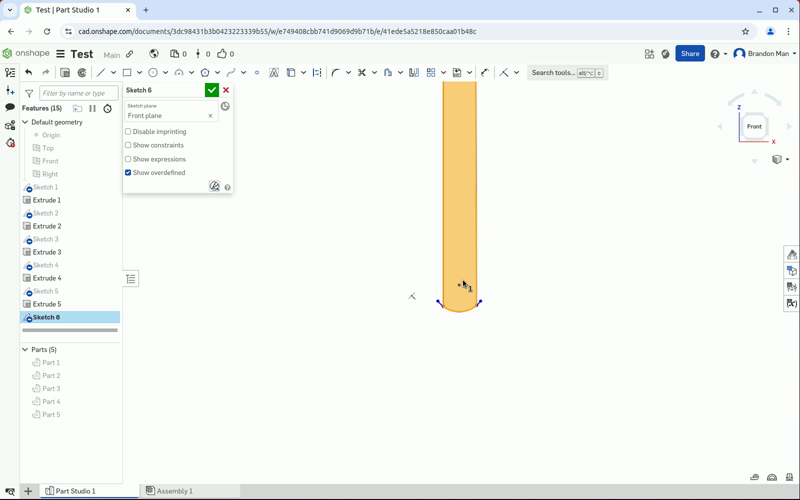
scroll(-6)
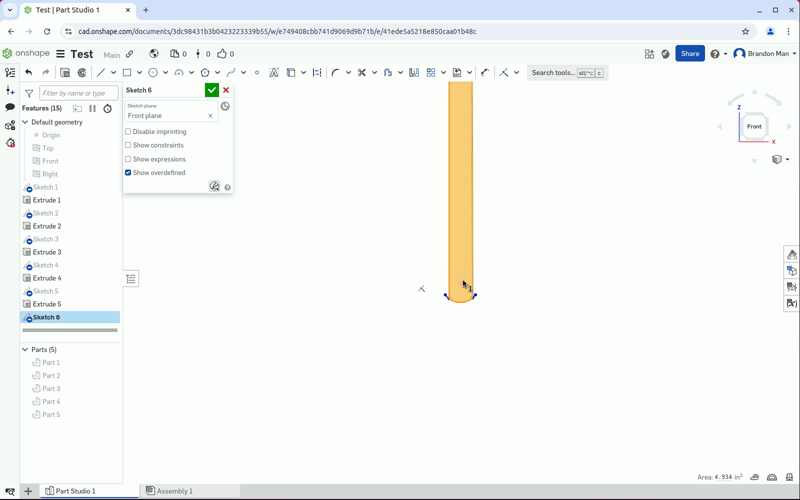
scroll(-6)
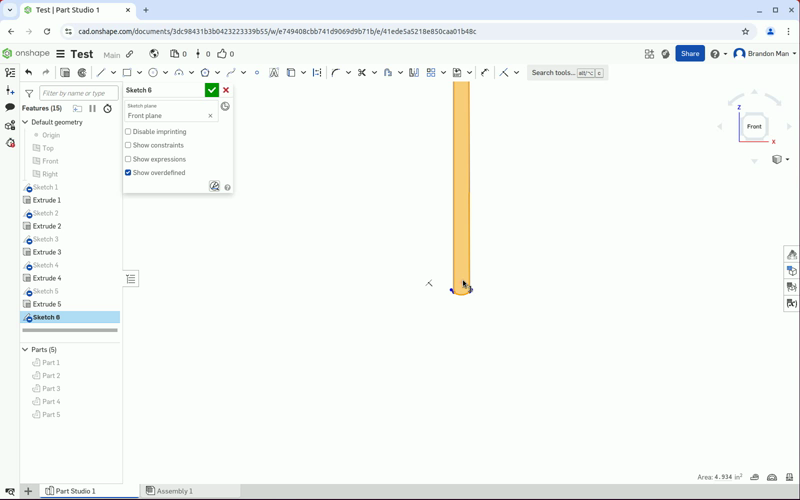
scroll(-6)
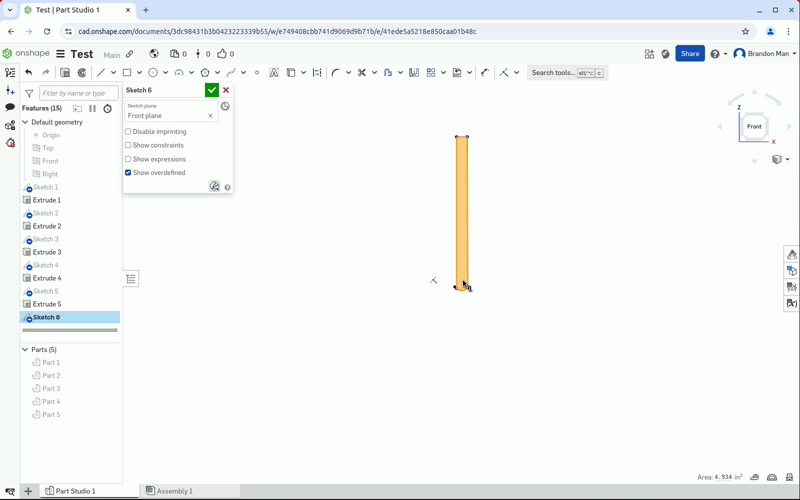
scroll(-6)
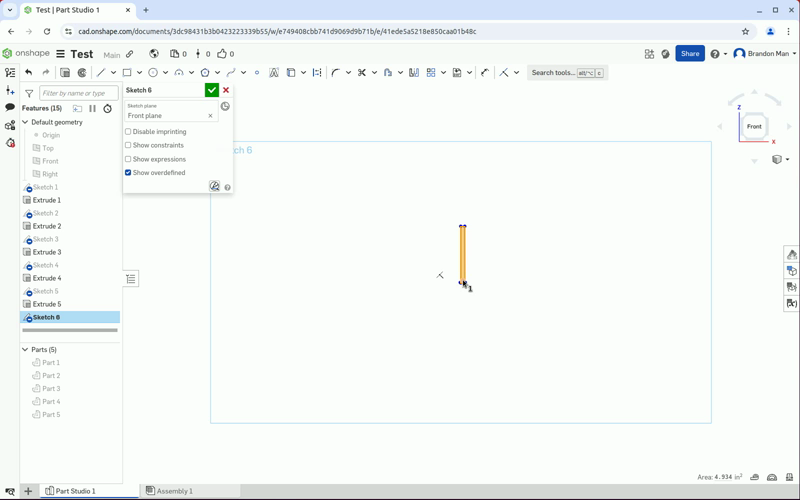
mouse_move(73, 352)
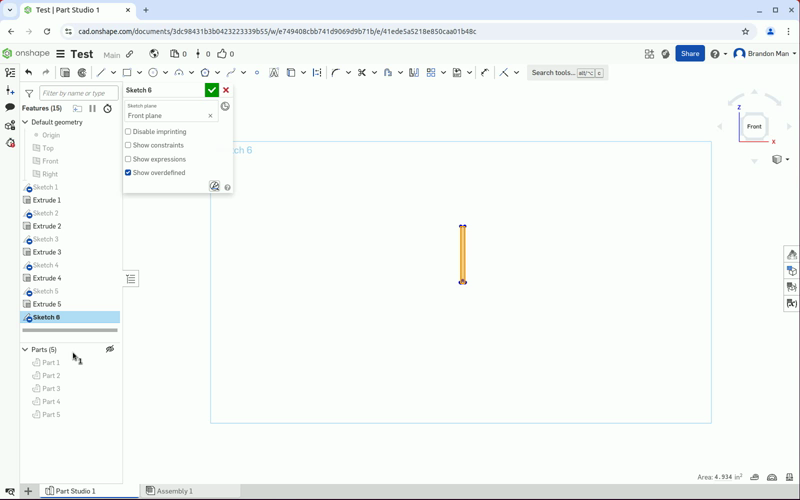
key(shift+y)
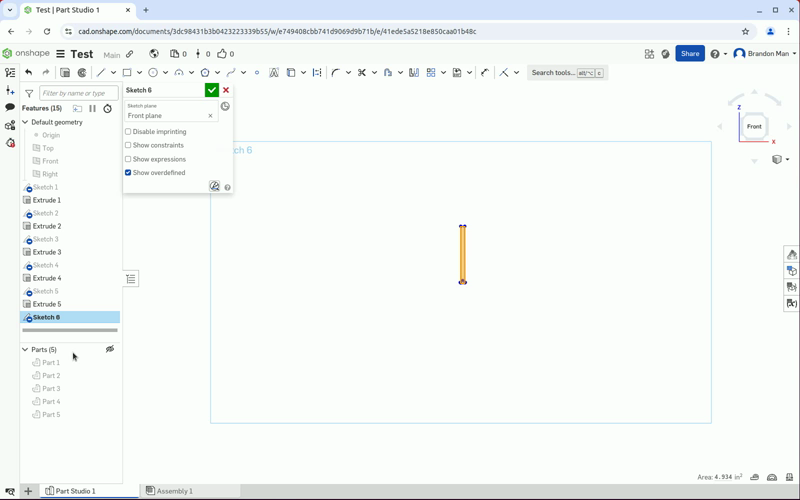
key(shift+e)
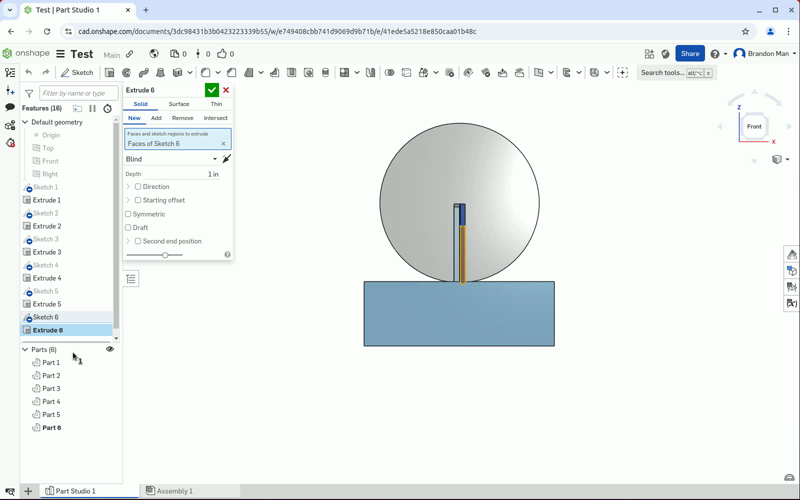
mouse_move(143, 106)
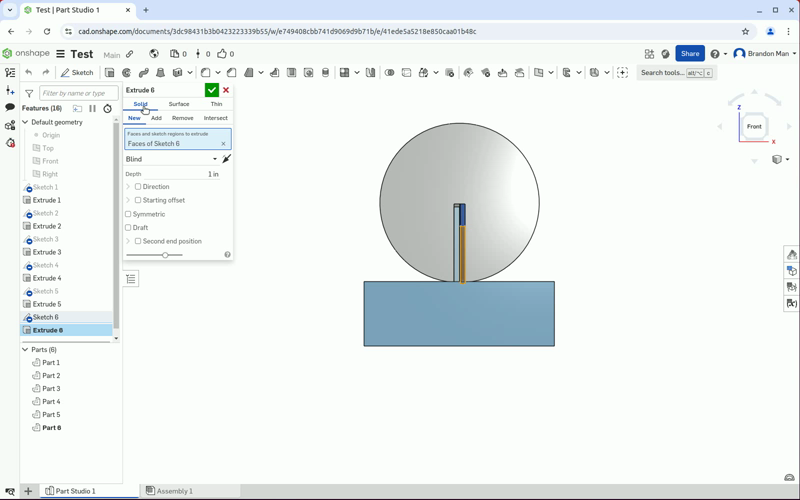
click(143, 106)
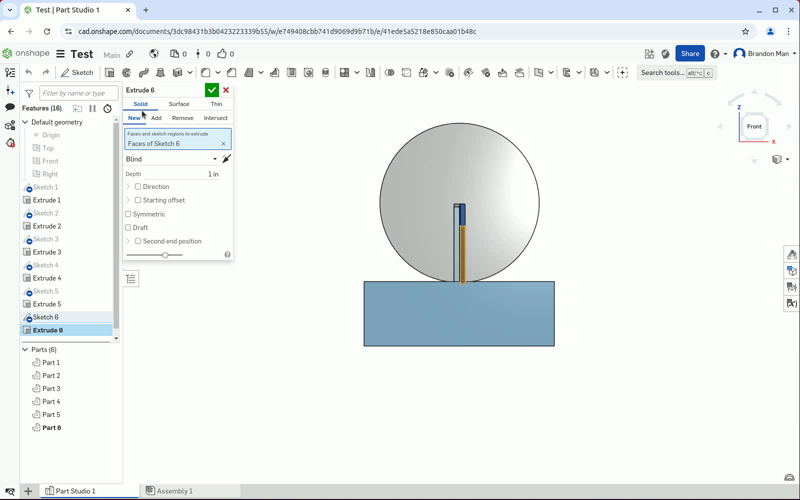
mouse_move(137, 120)
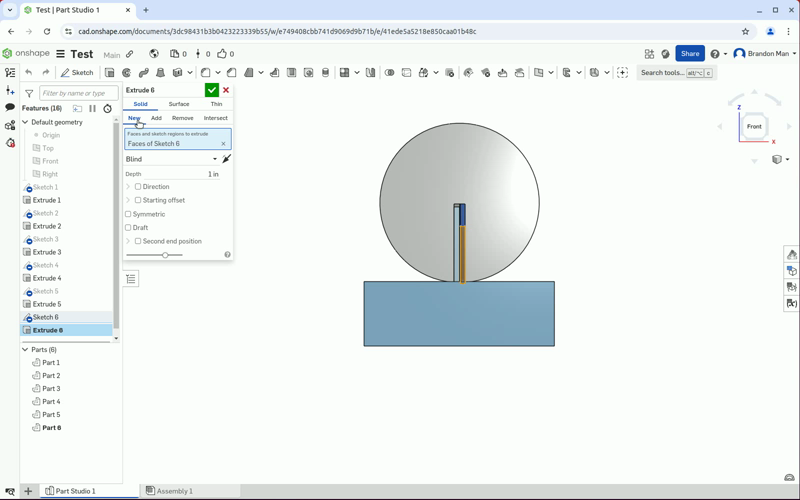
click(137, 120)
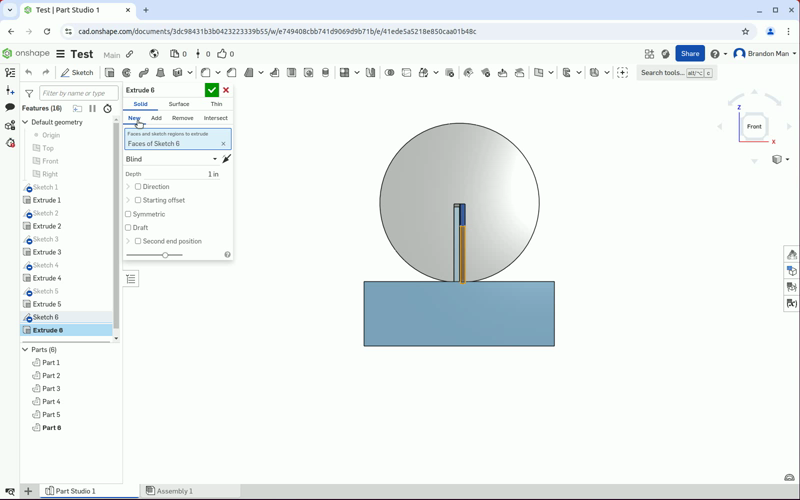
key(tab, 4)
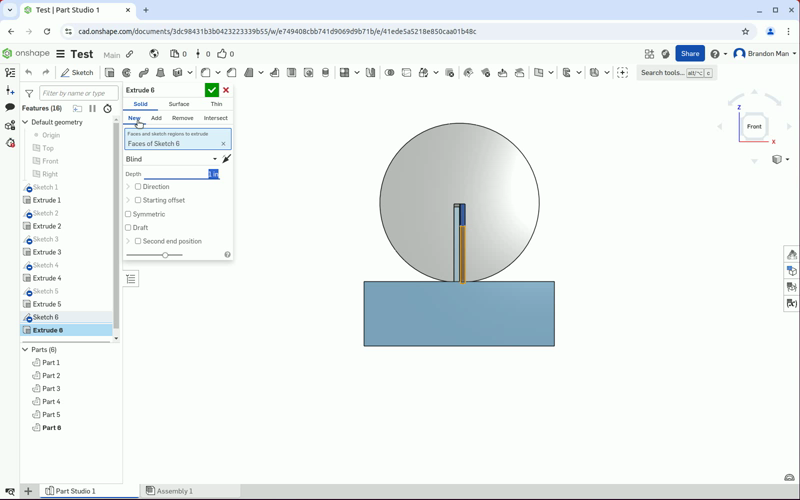
text(2.407)
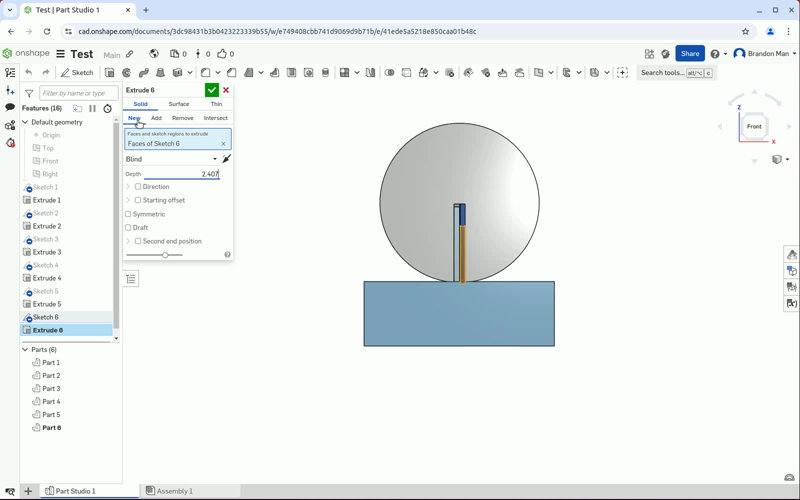
key(enter)
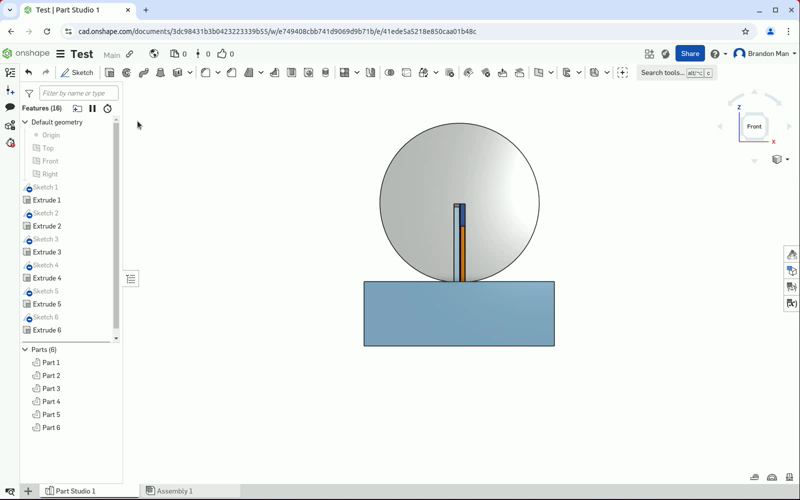
key(shift+h)
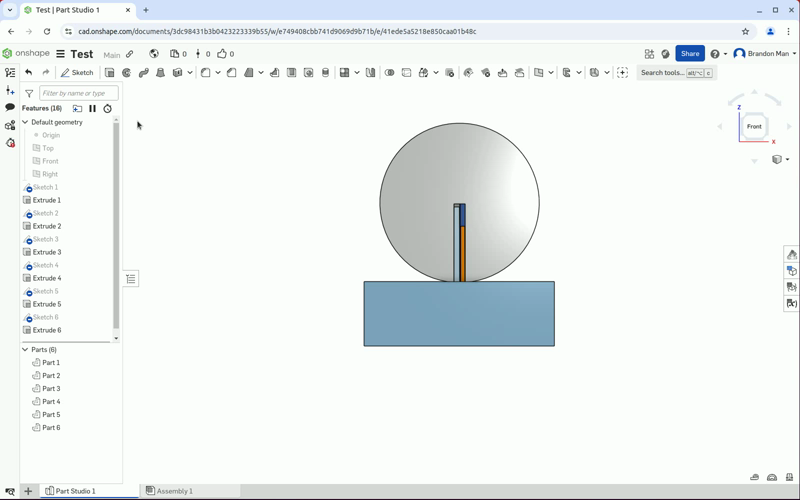
key(shift+h)
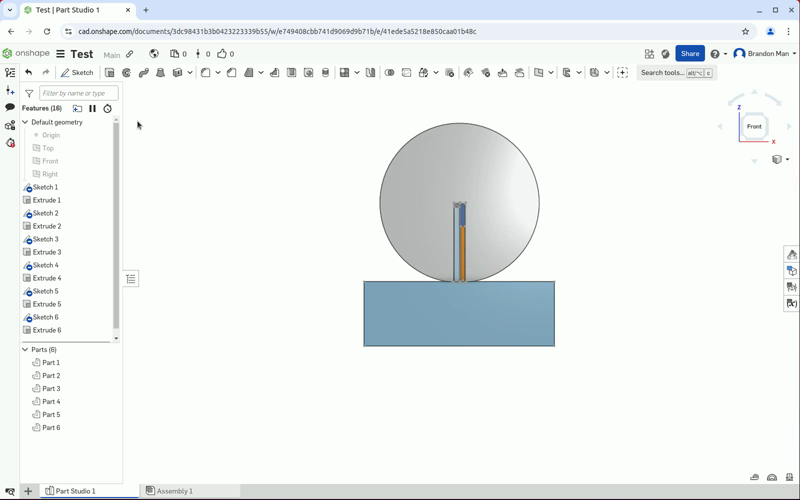
key(shift+7)
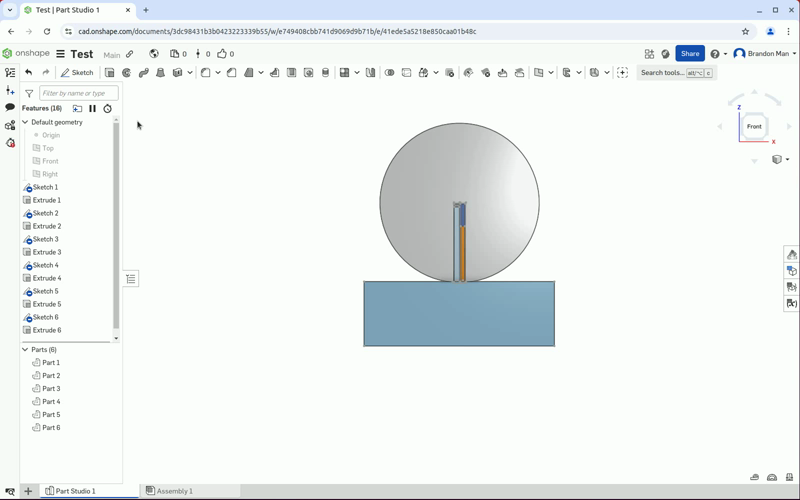
key(left, 2)
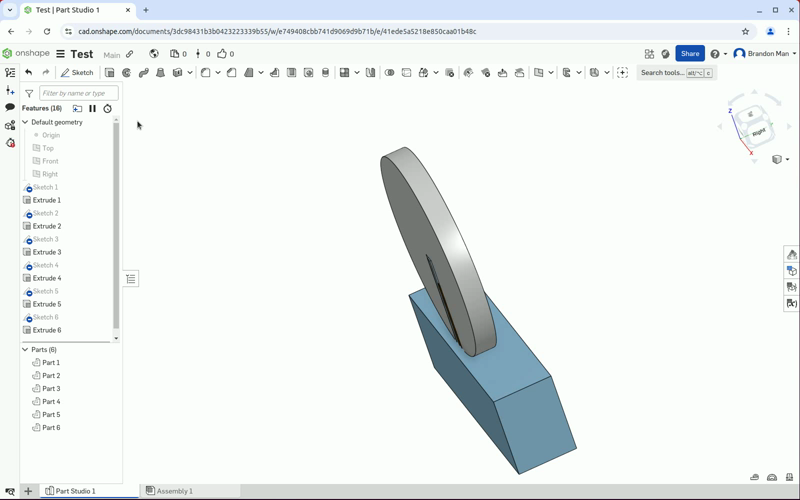
key(down, 2)
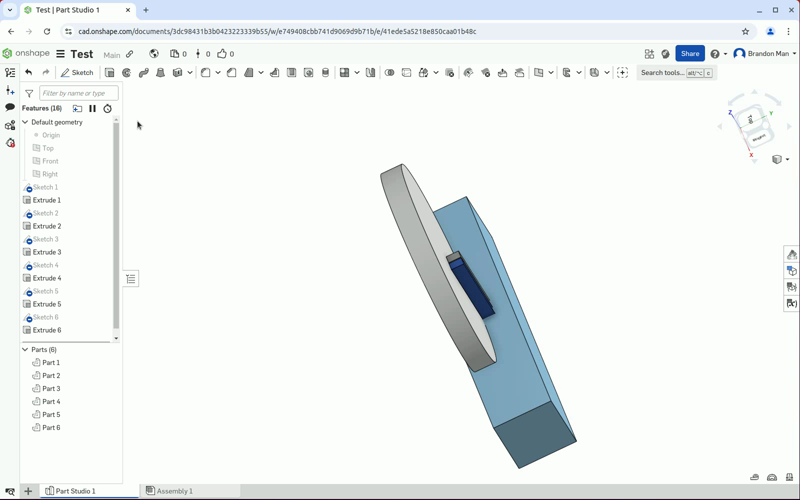
key(up, 2)
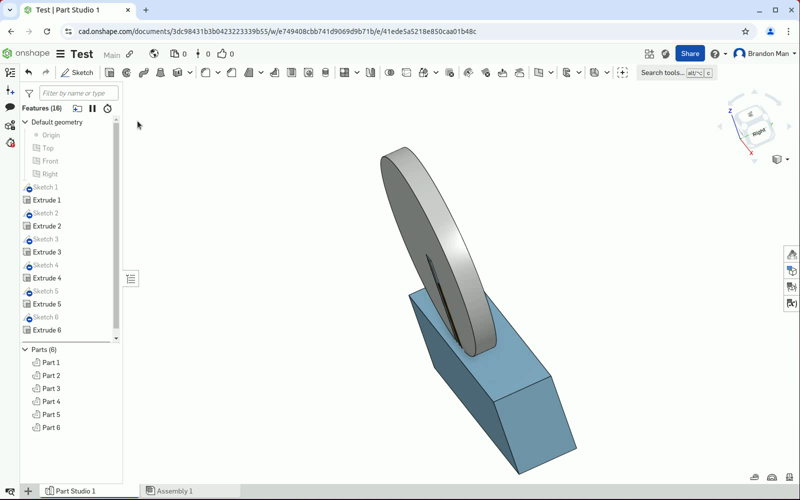
key(right, 2)
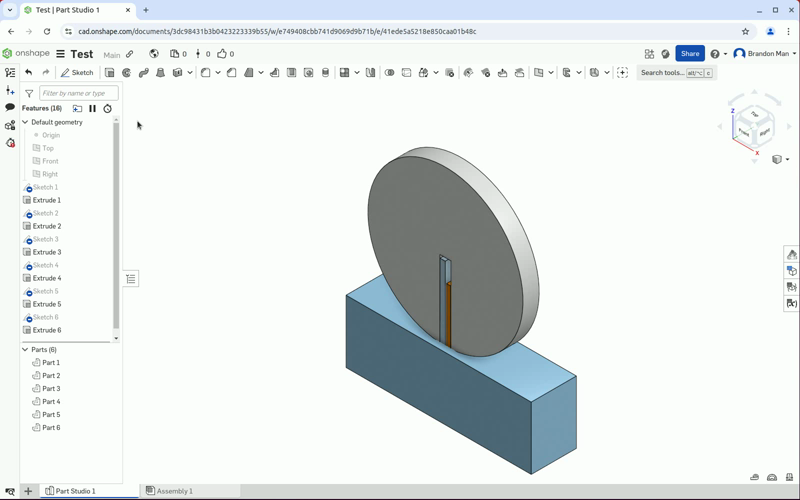
mouse_move(69, 189)
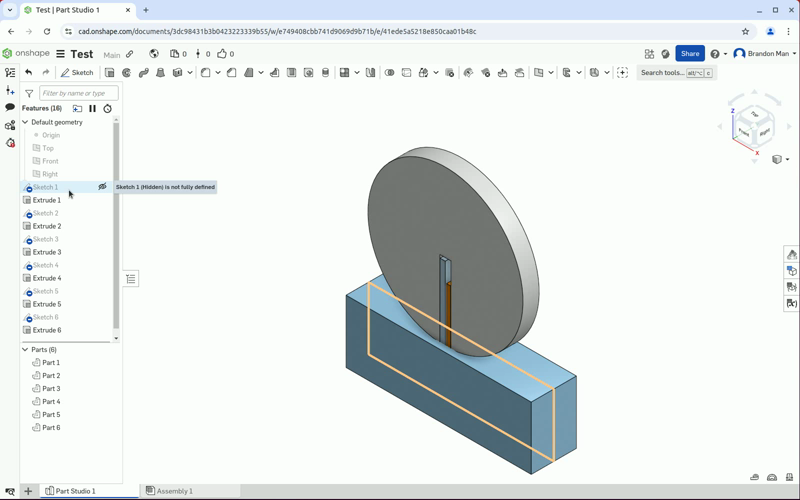
click(69, 189)